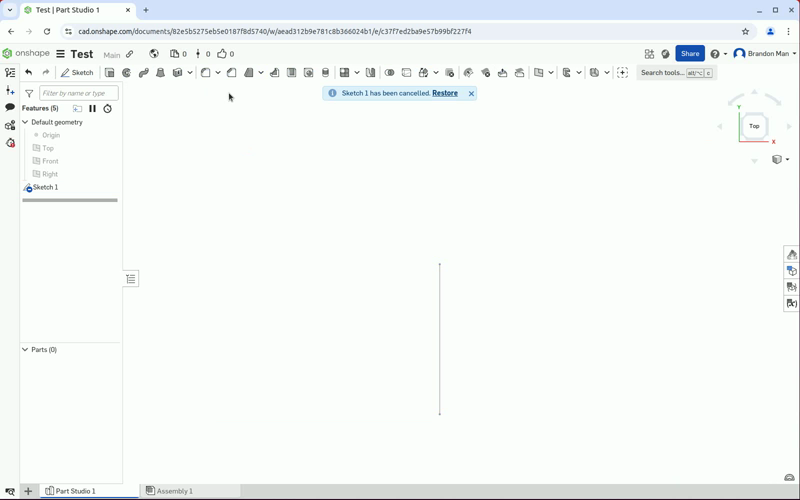
key(shift+h)
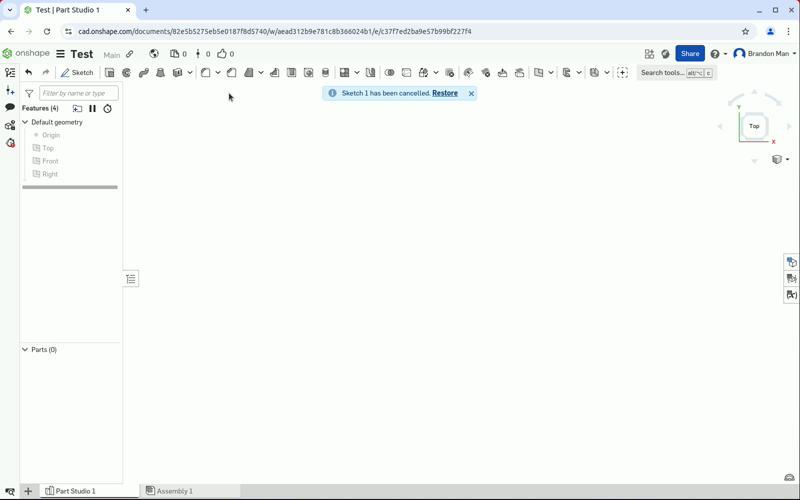
mouse_move(73, 352)
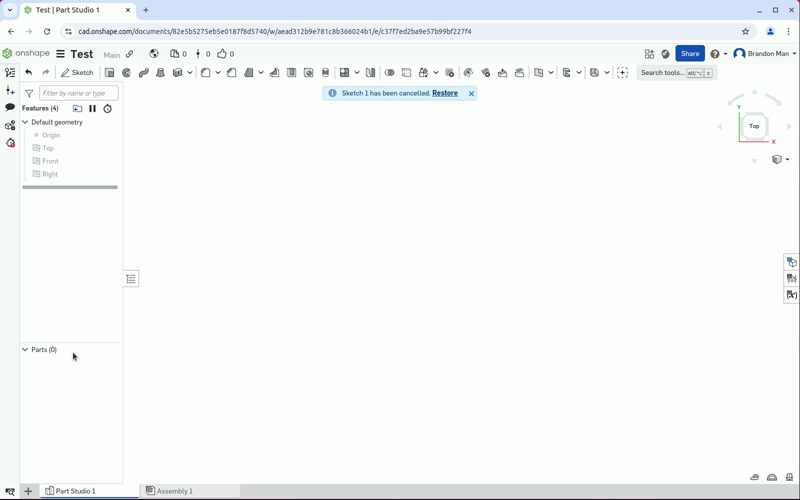
key(y)
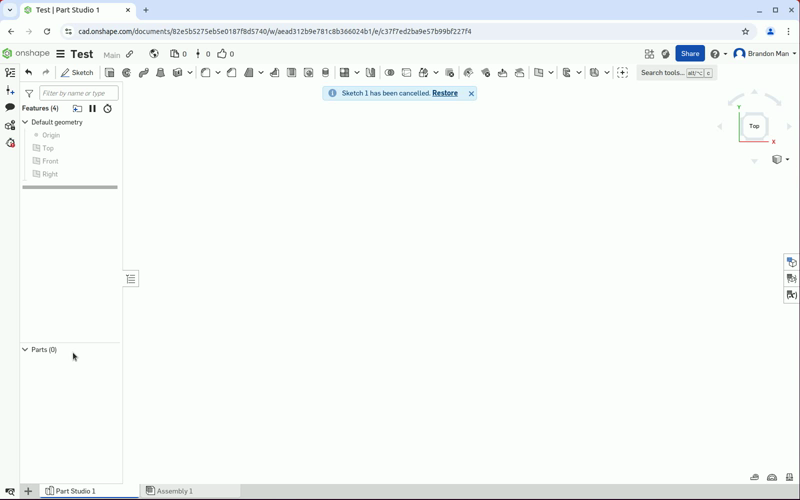
key(shift+p)
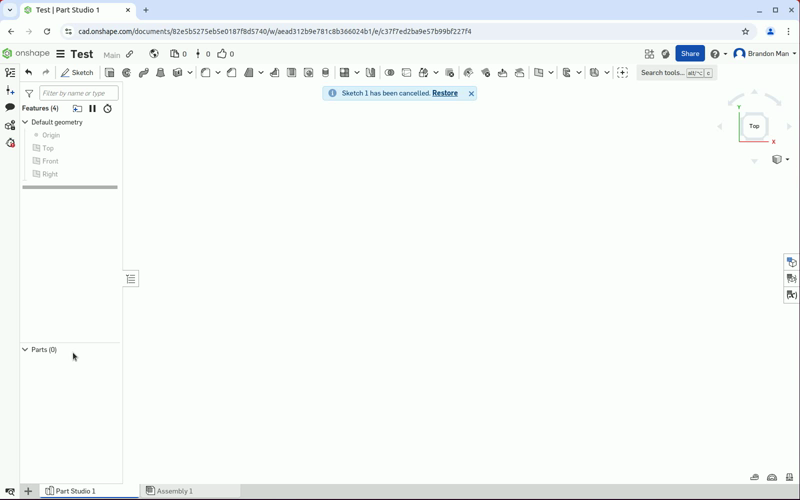
key(space)
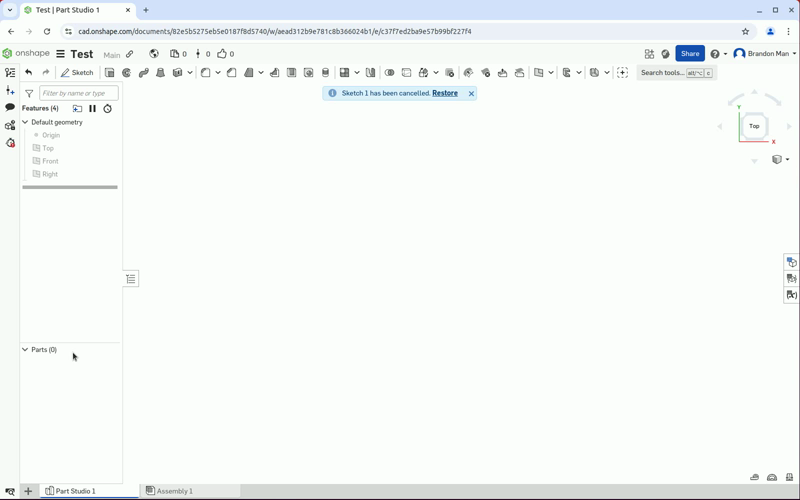
key_down(shift)
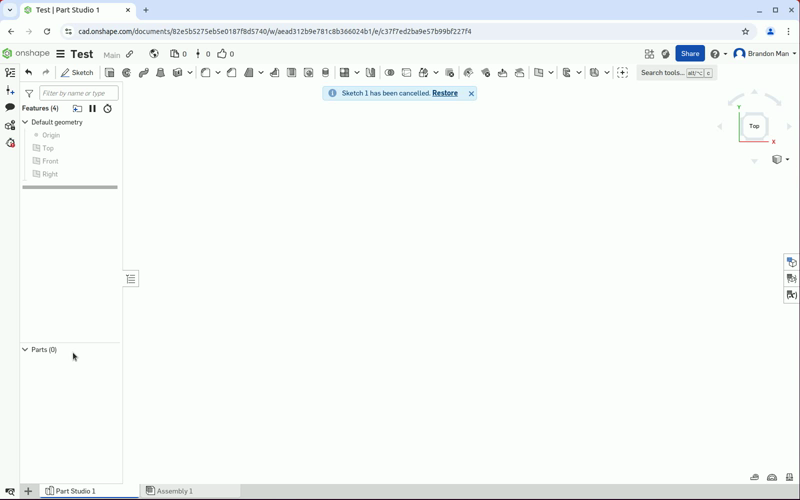
key(up)
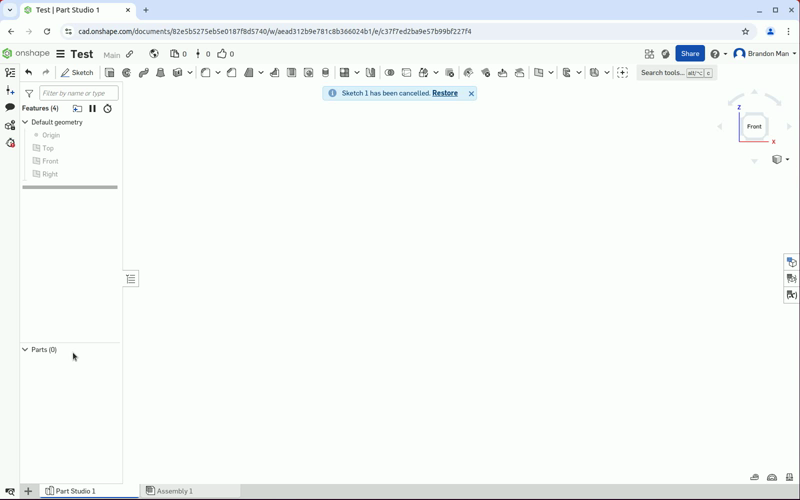
key_up(shift)
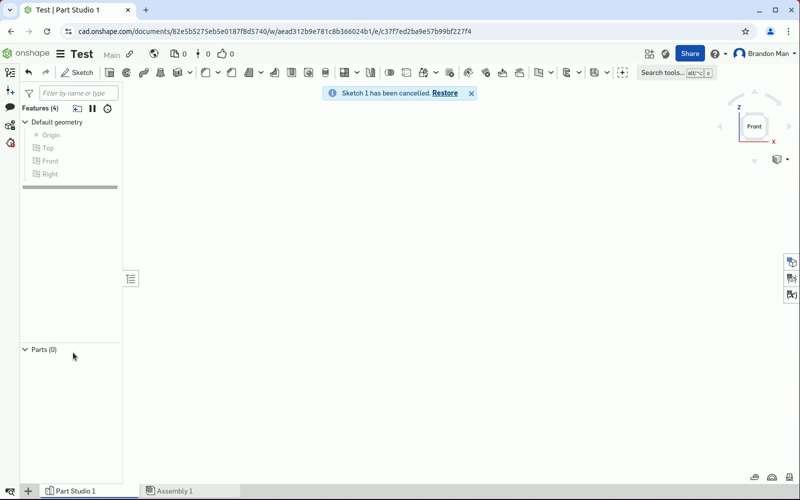
mouse_move(73, 352)
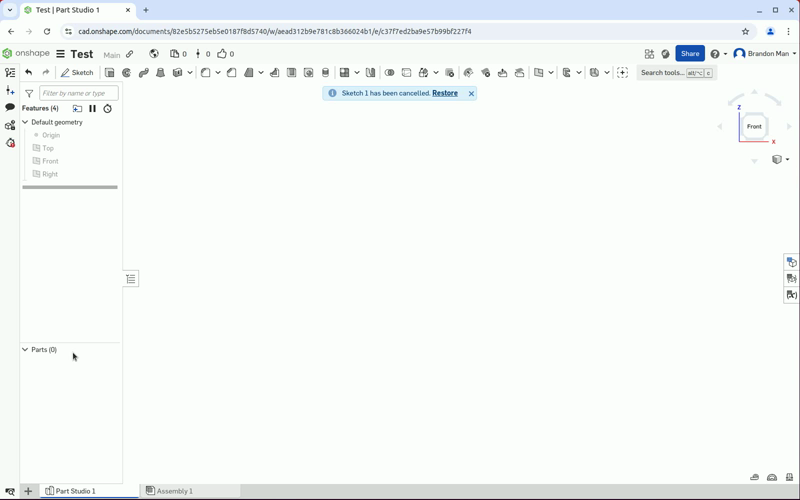
key(shift+y)
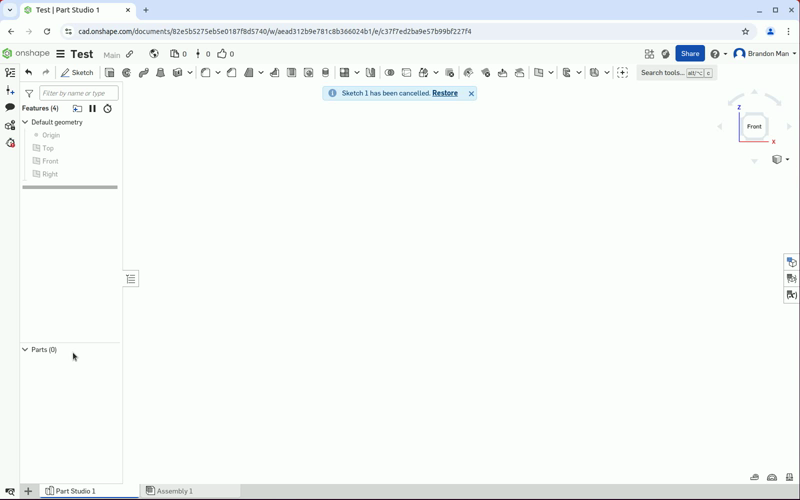
key(shift+s)
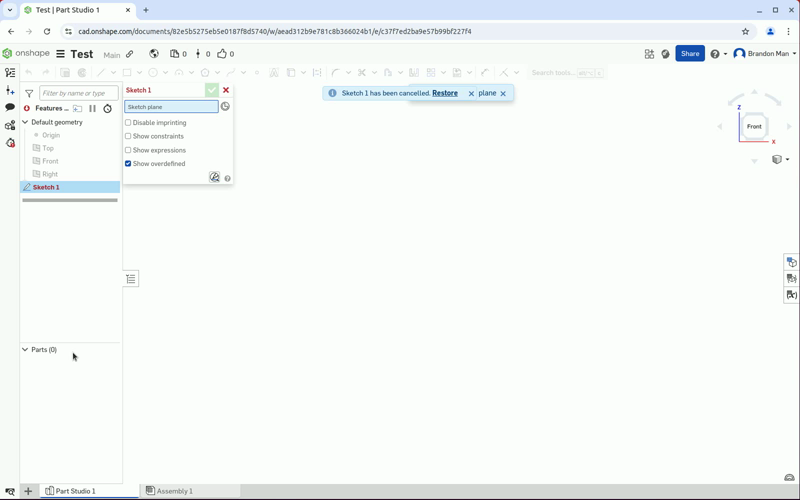
mouse_move(73, 163)
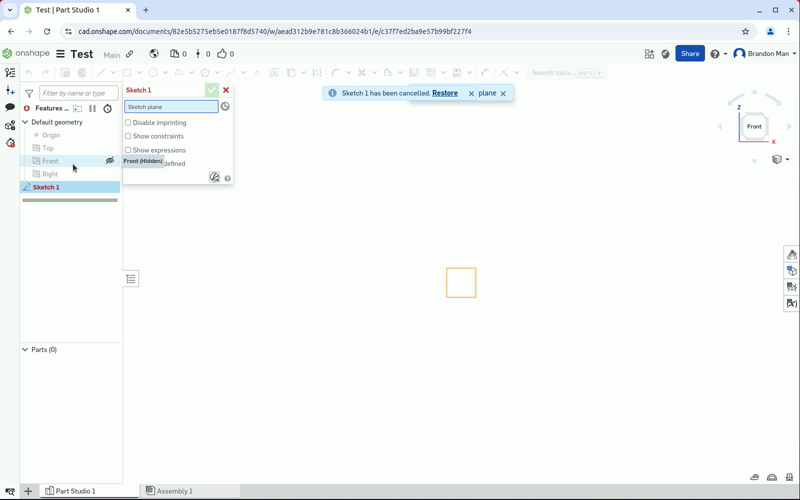
click(73, 163)
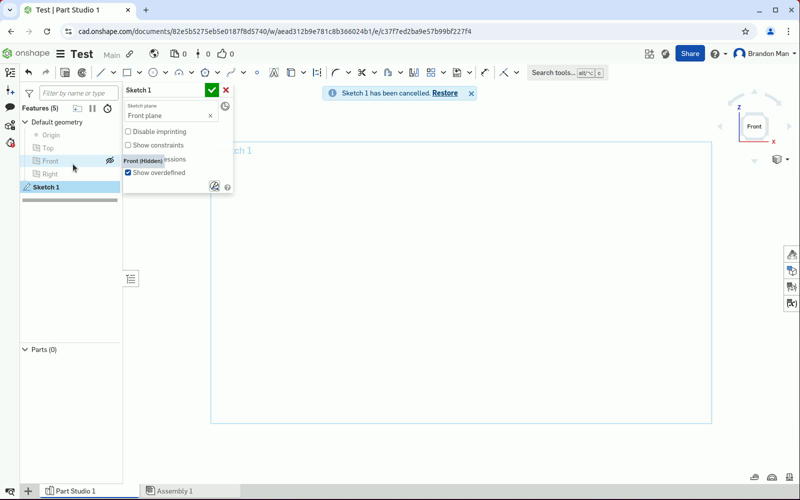
mouse_move(73, 352)
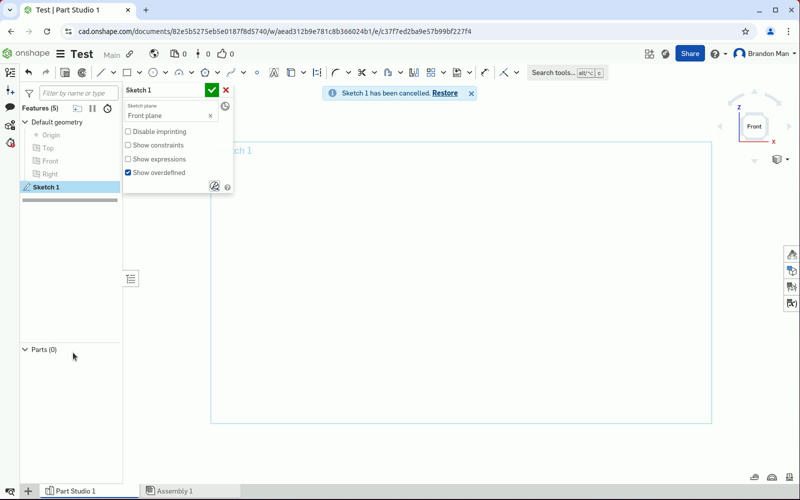
key(y)
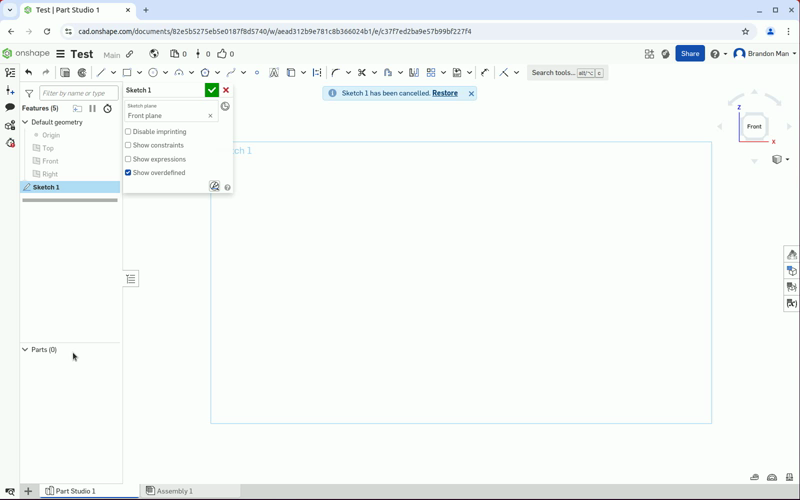
key(a)
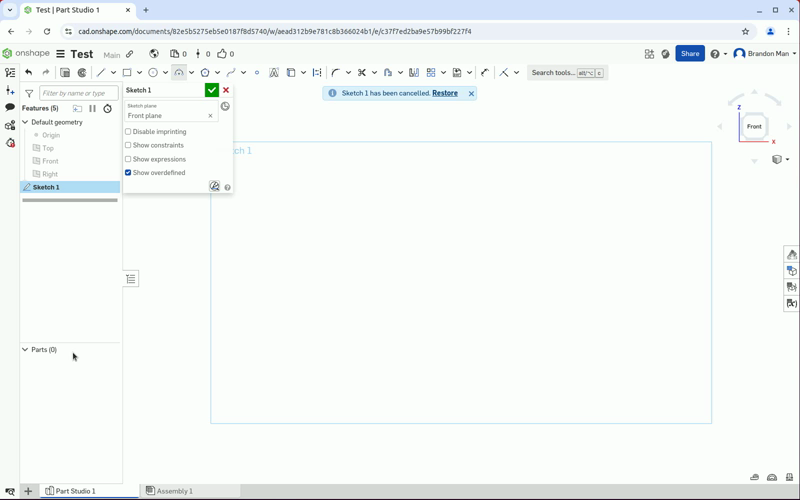
key_down(shift)
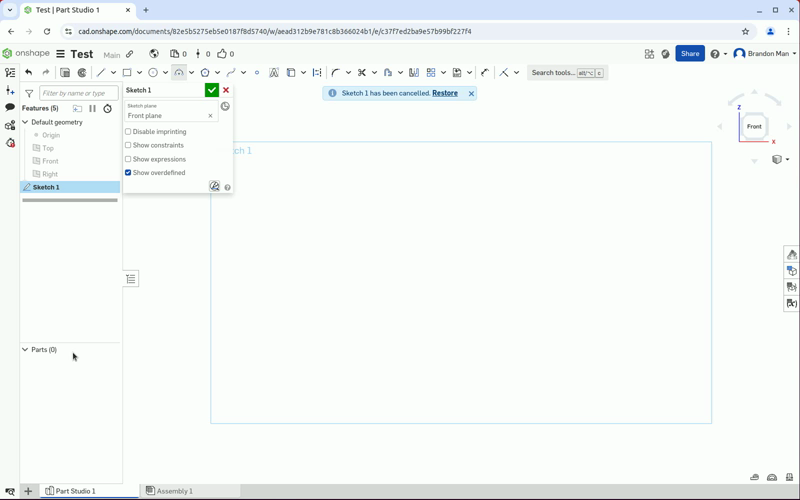
mouse_move(383, 288)
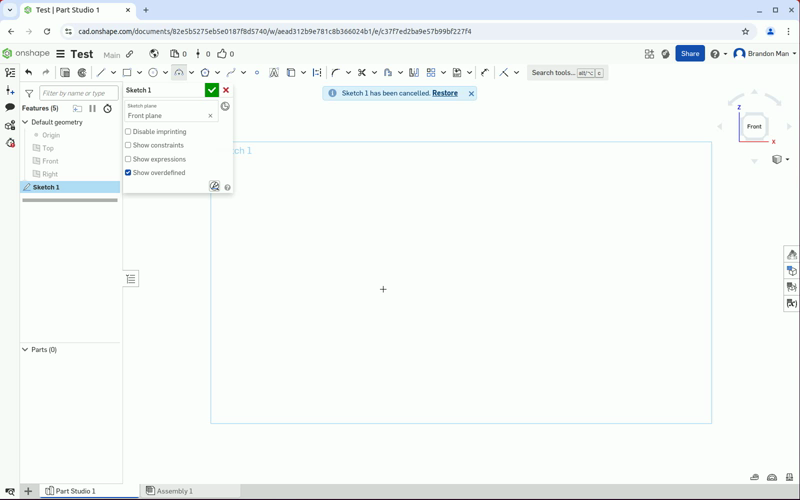
click(383, 288)
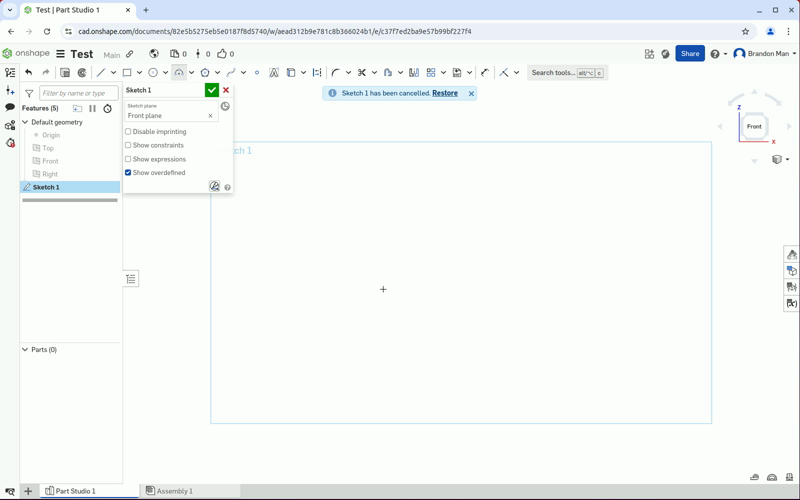
key_up(shift)
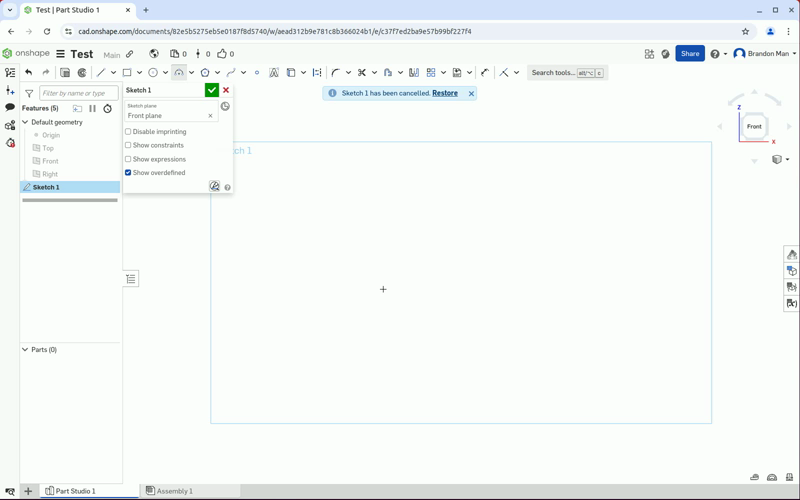
key_down(shift)
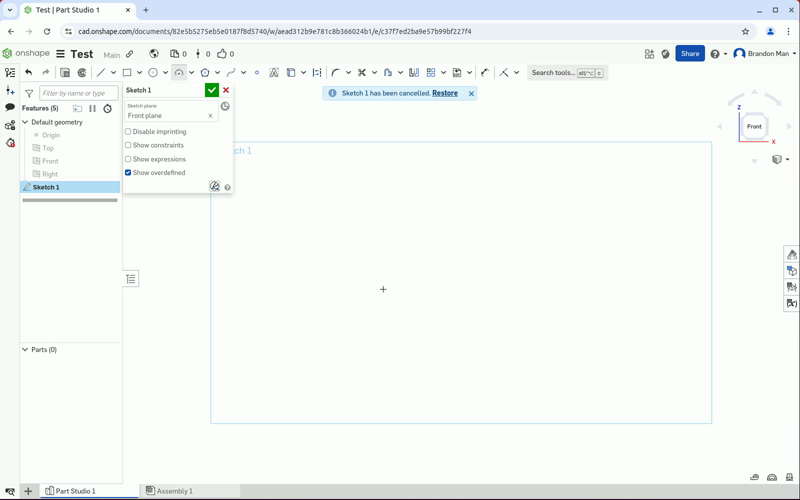
mouse_move(419, 344)
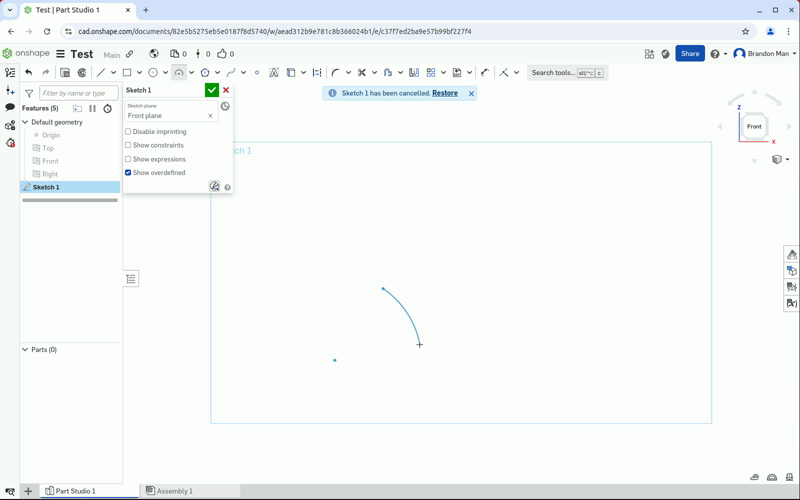
click(419, 344)
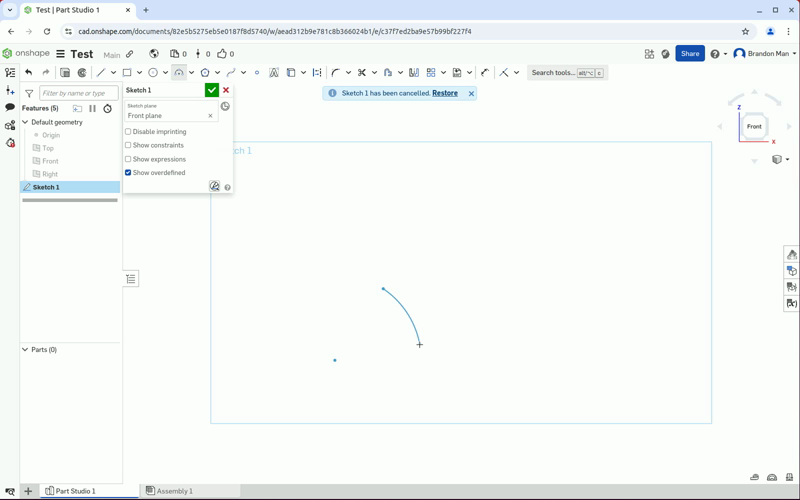
mouse_move(422, 303)
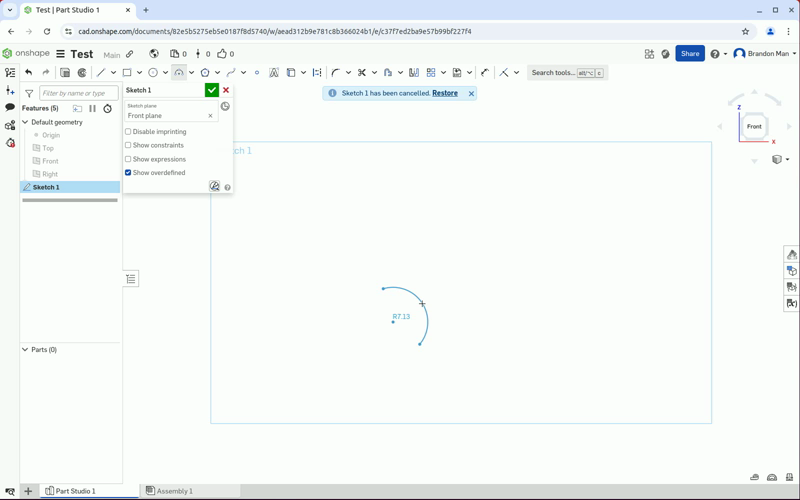
click(422, 303)
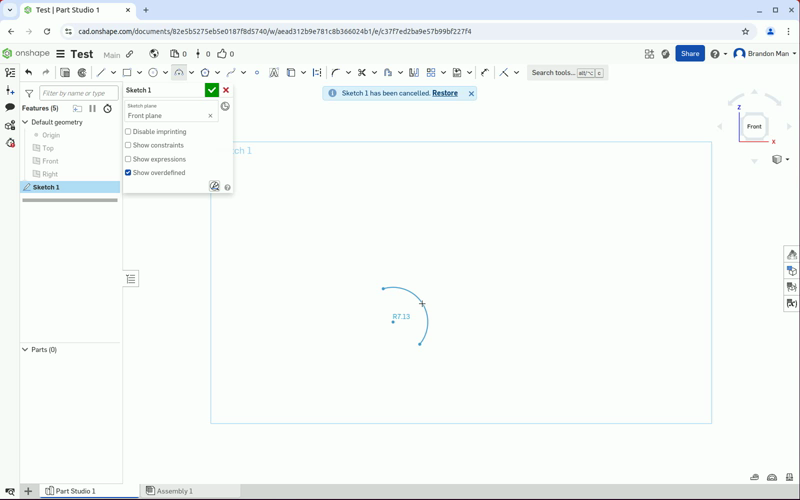
key_up(shift)
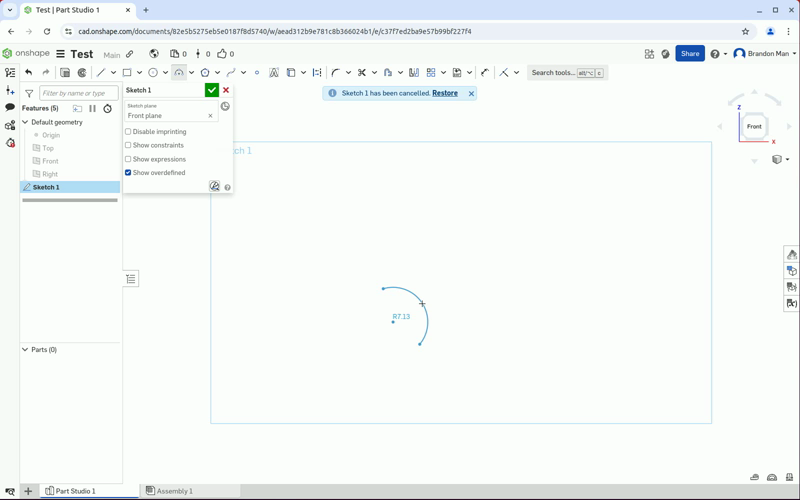
mouse_move(419, 344)
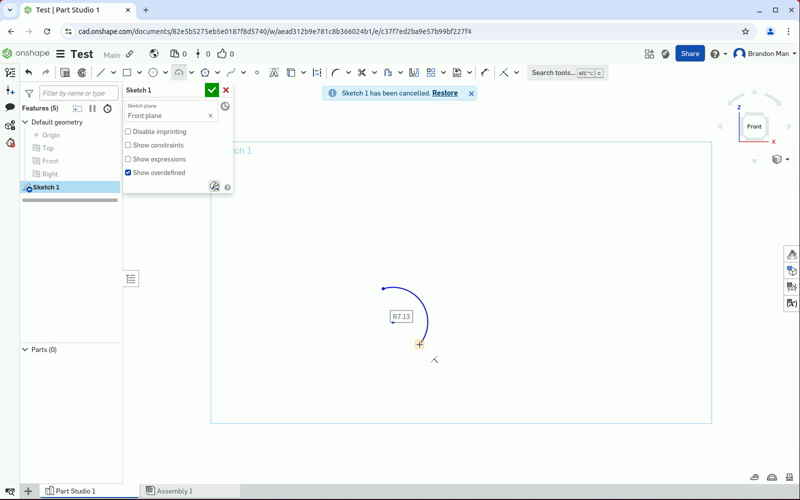
click(419, 344)
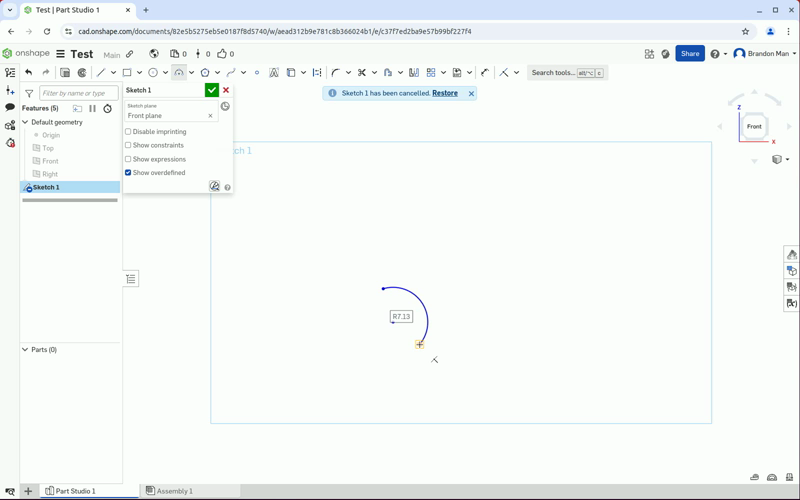
key_down(shift)
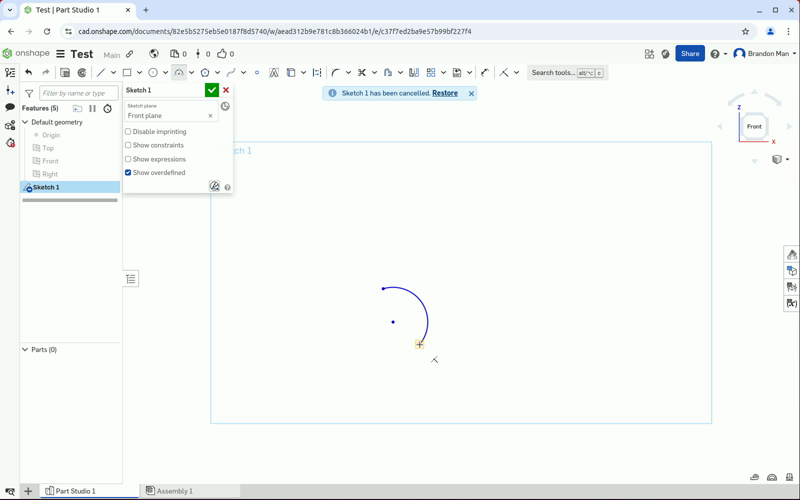
mouse_move(500, 344)
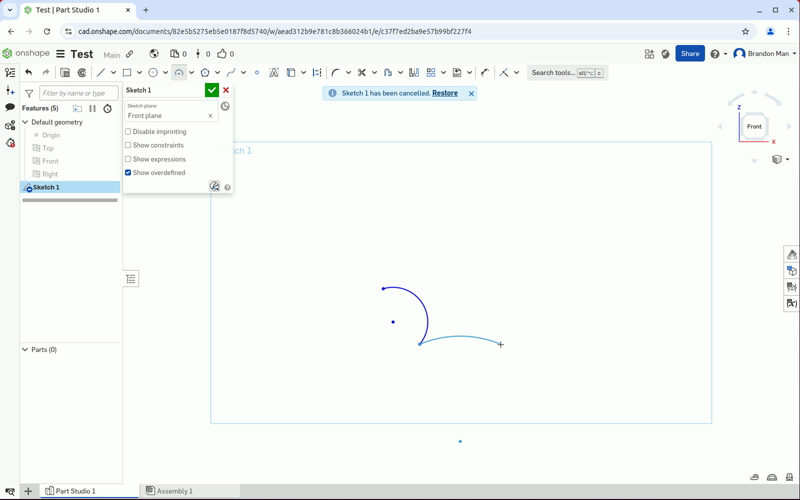
click(500, 344)
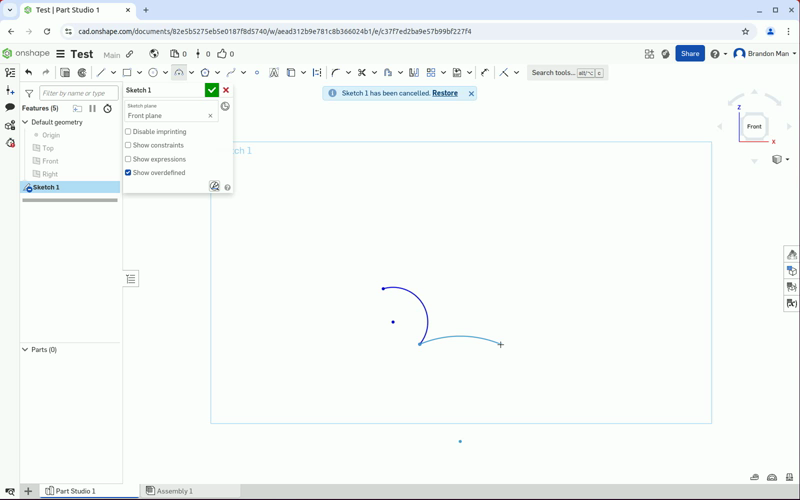
mouse_move(460, 327)
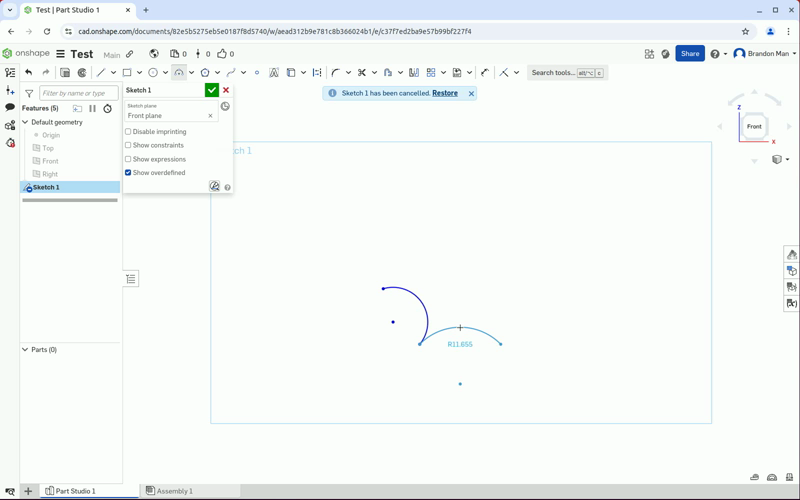
click(460, 327)
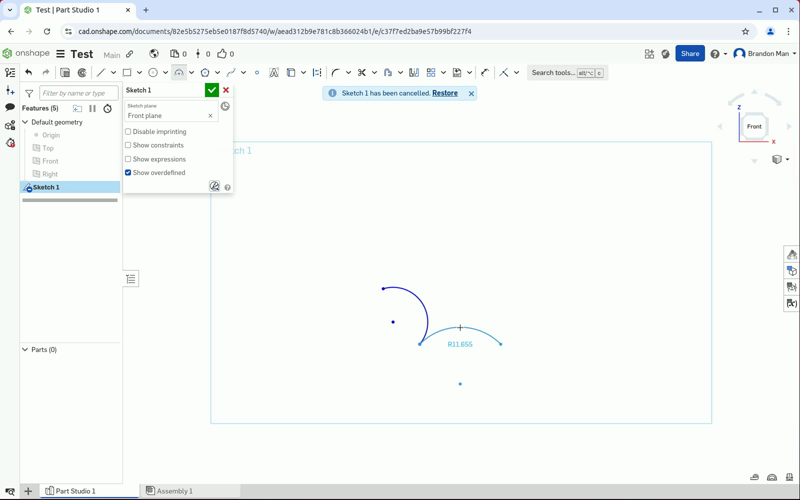
key_up(shift)
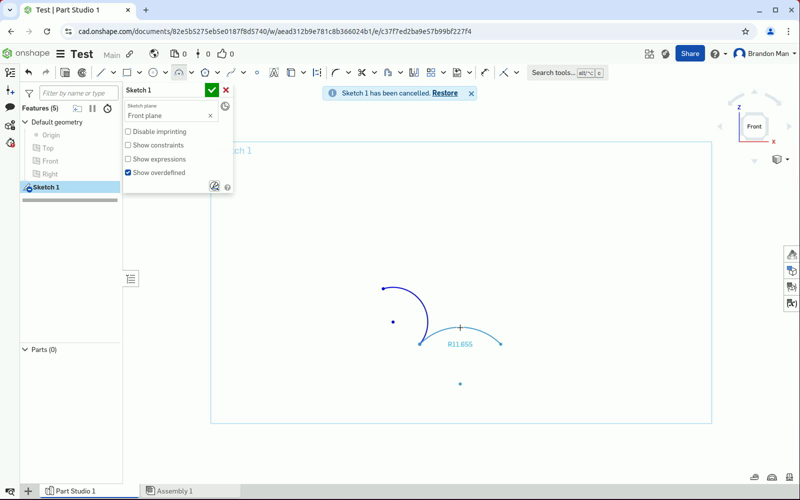
mouse_move(500, 344)
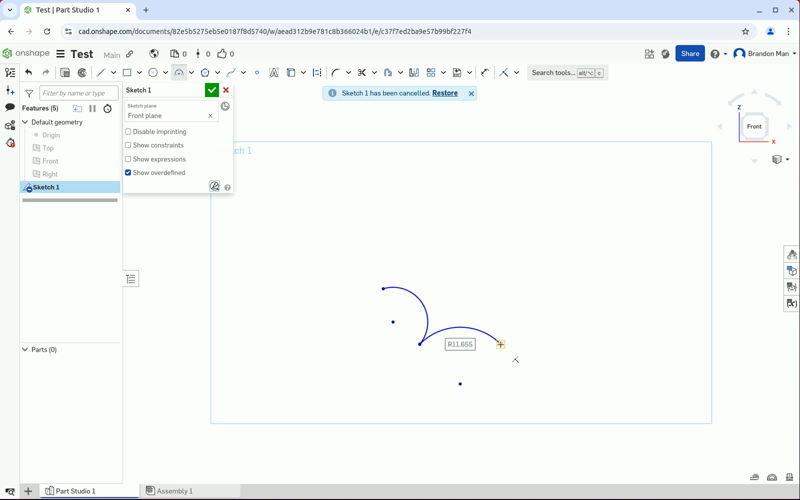
click(500, 344)
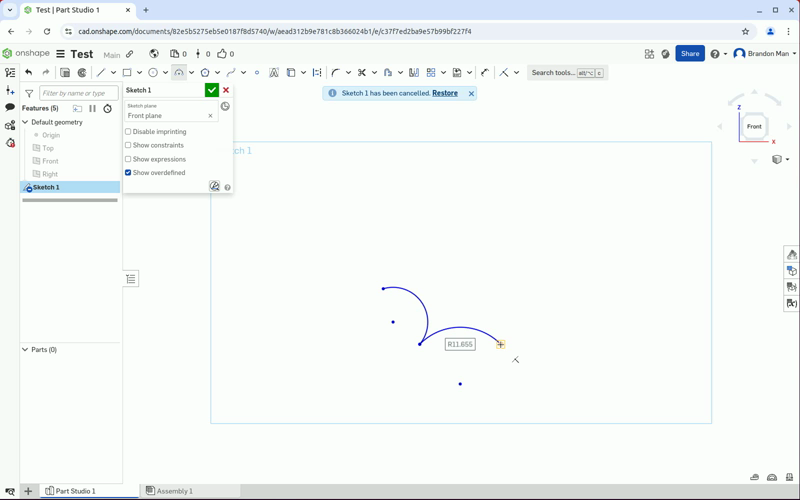
key_down(shift)
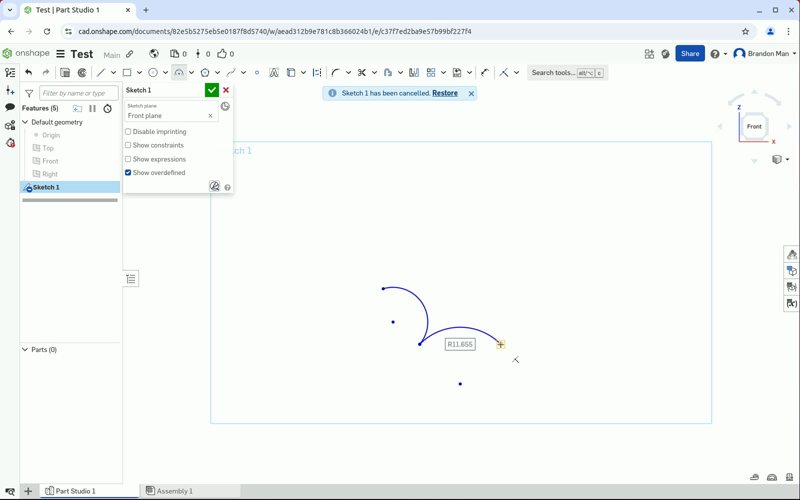
mouse_move(534, 288)
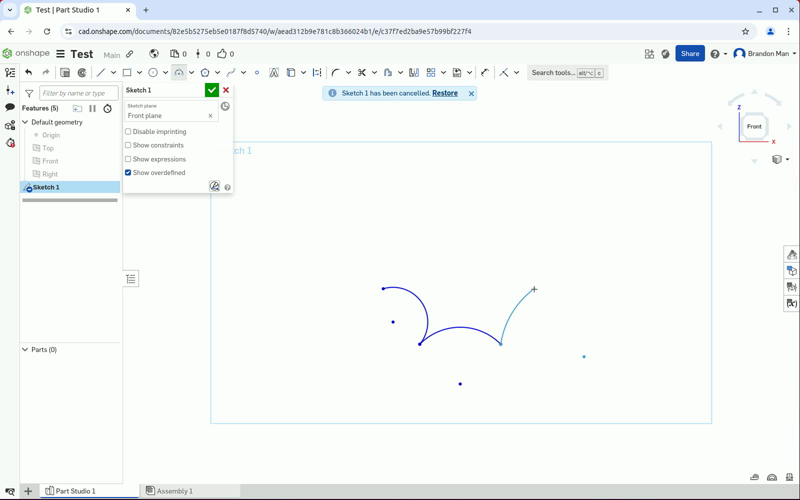
click(534, 288)
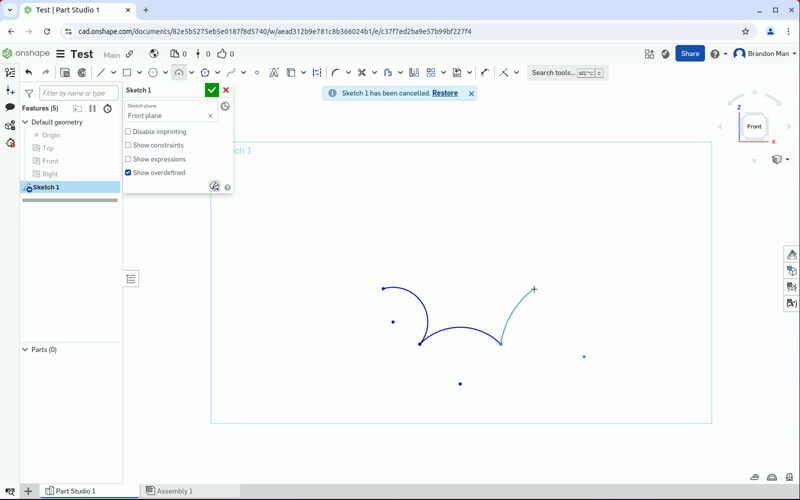
mouse_move(497, 304)
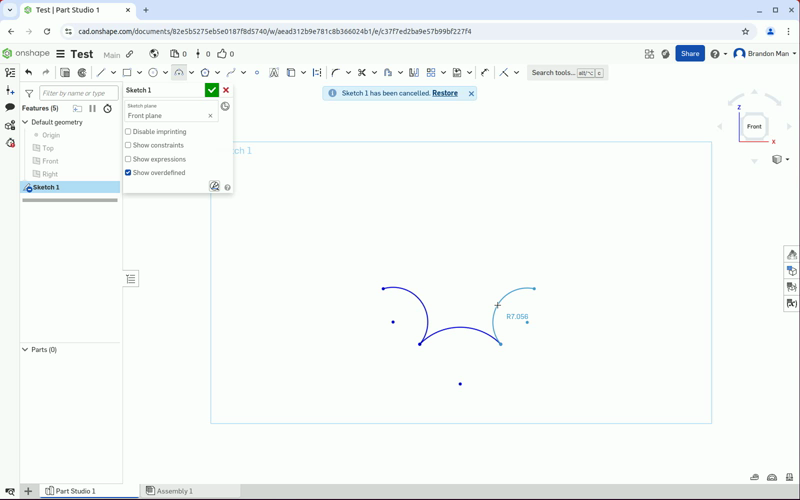
click(497, 304)
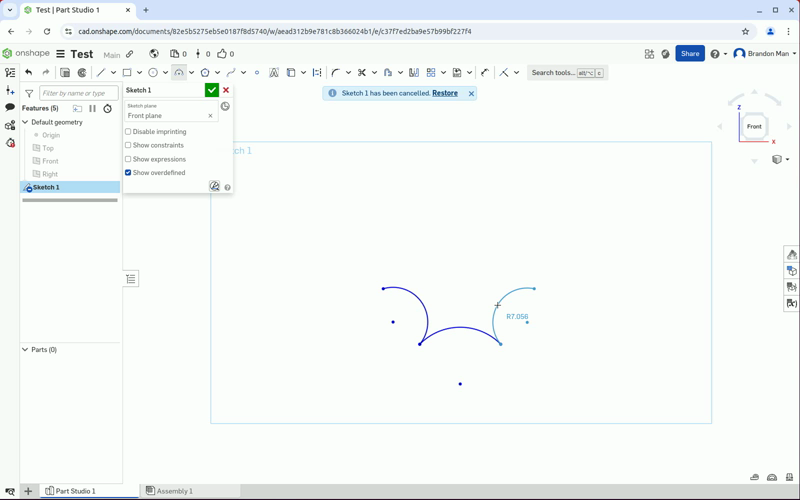
key_up(shift)
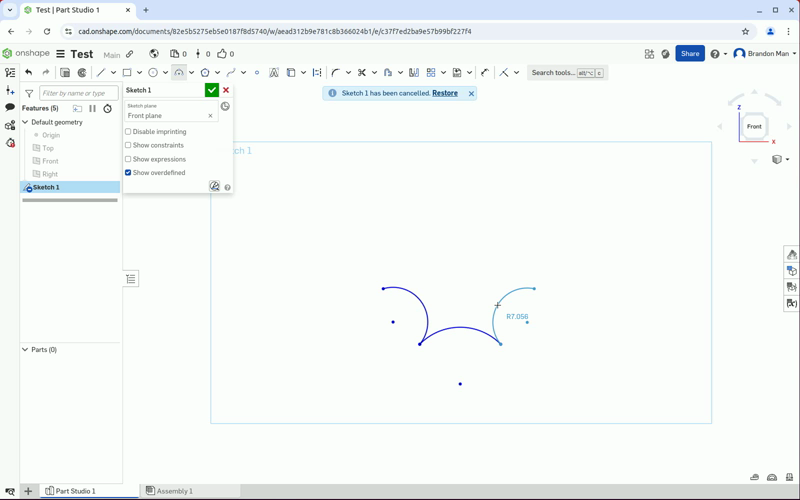
mouse_move(534, 288)
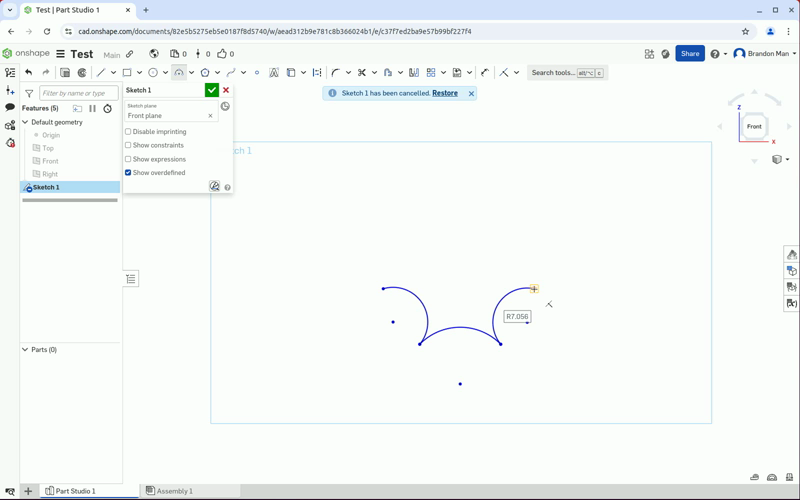
click(534, 288)
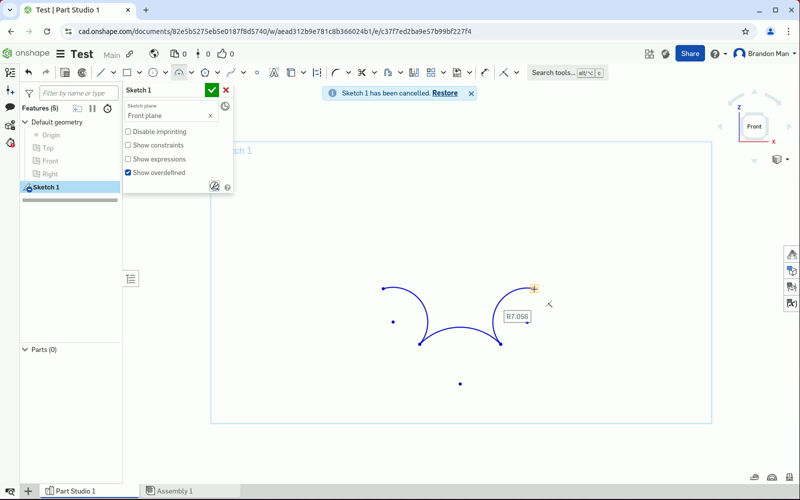
key_down(shift)
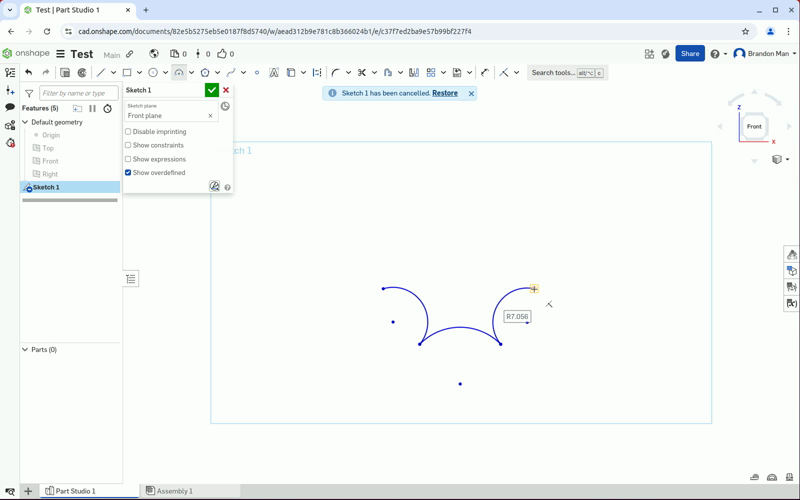
mouse_move(492, 215)
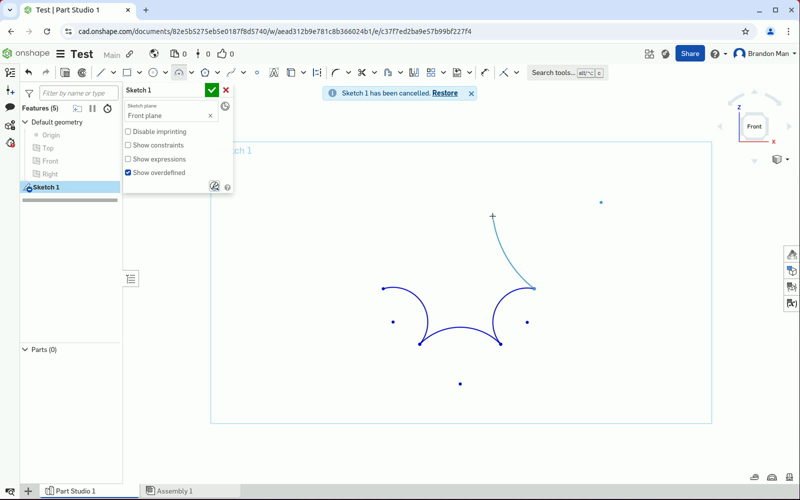
click(492, 215)
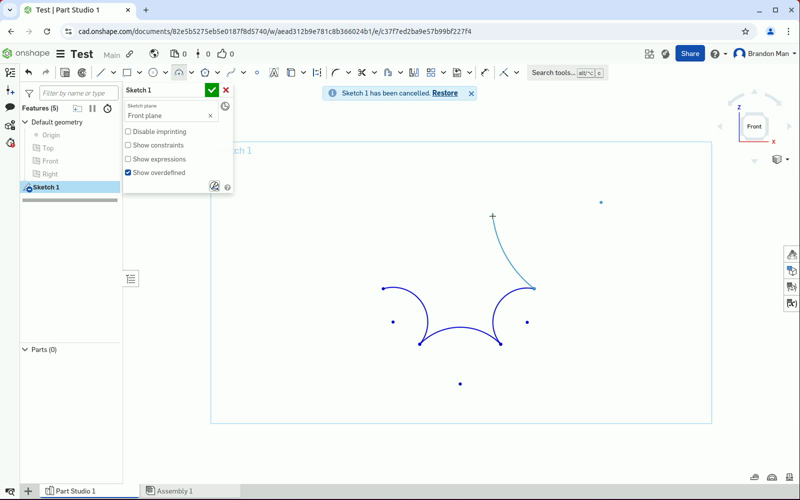
mouse_move(498, 260)
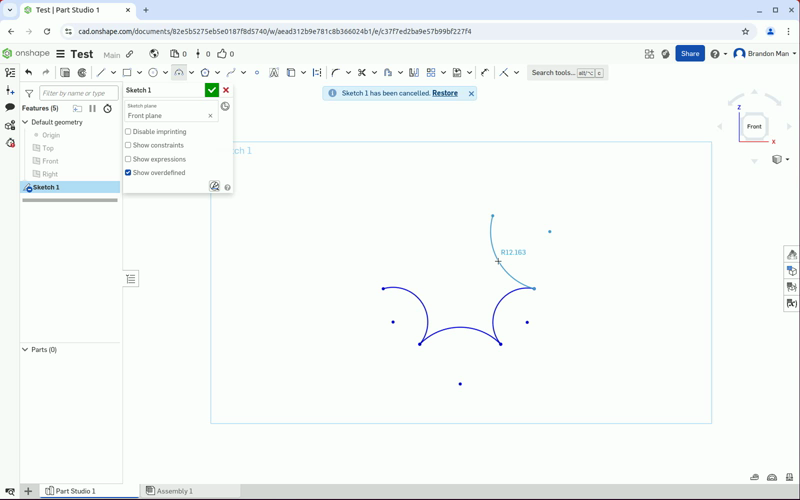
click(498, 260)
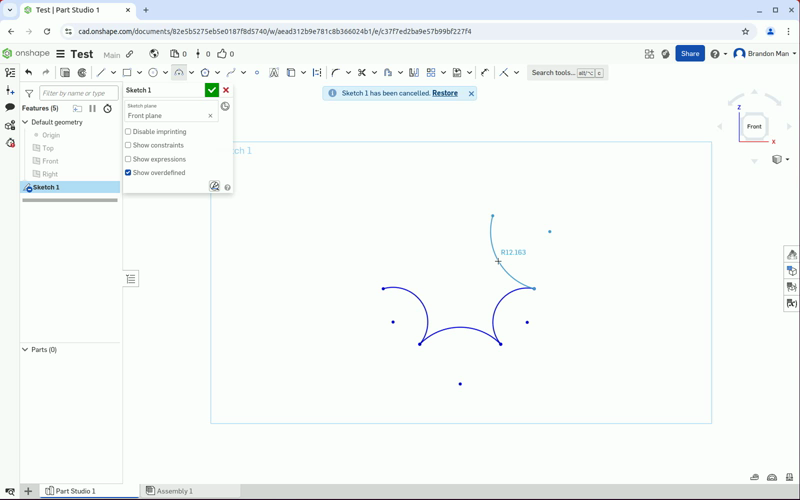
key_up(shift)
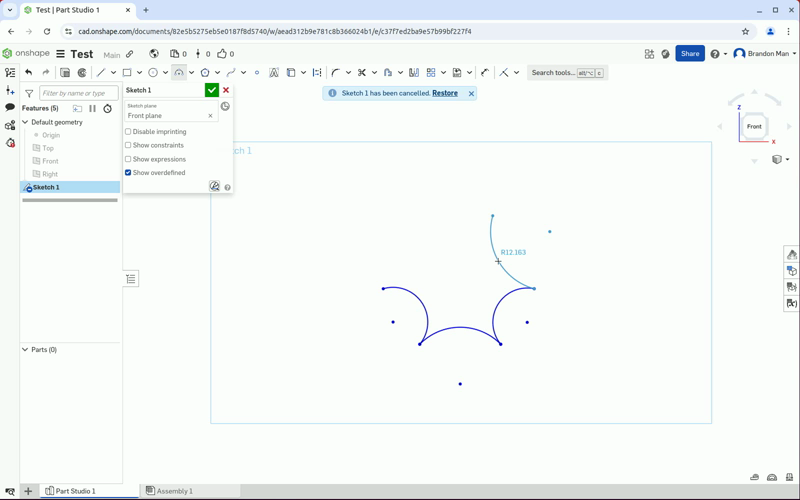
mouse_move(492, 215)
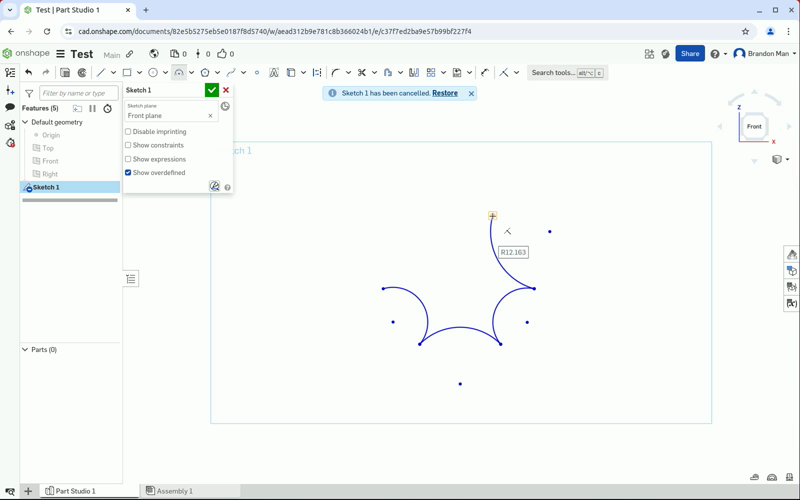
click(492, 215)
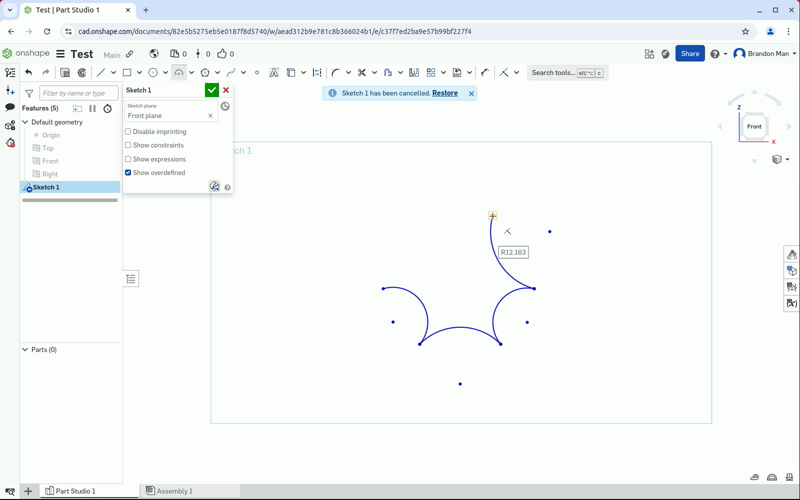
key_down(shift)
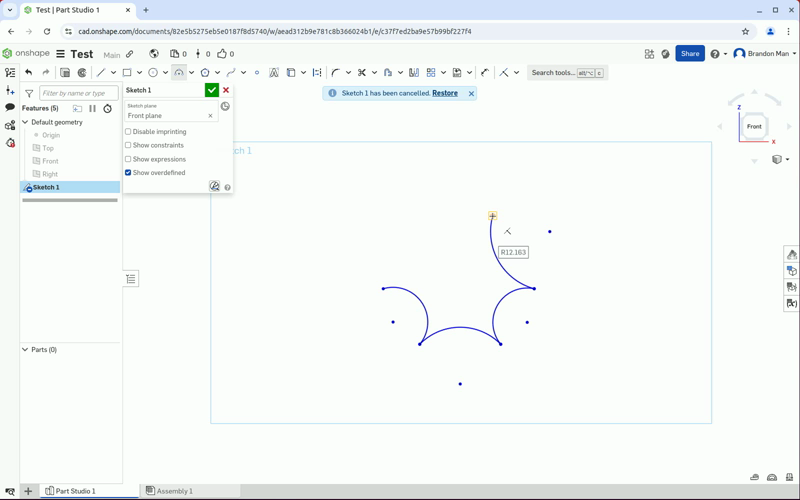
mouse_move(426, 214)
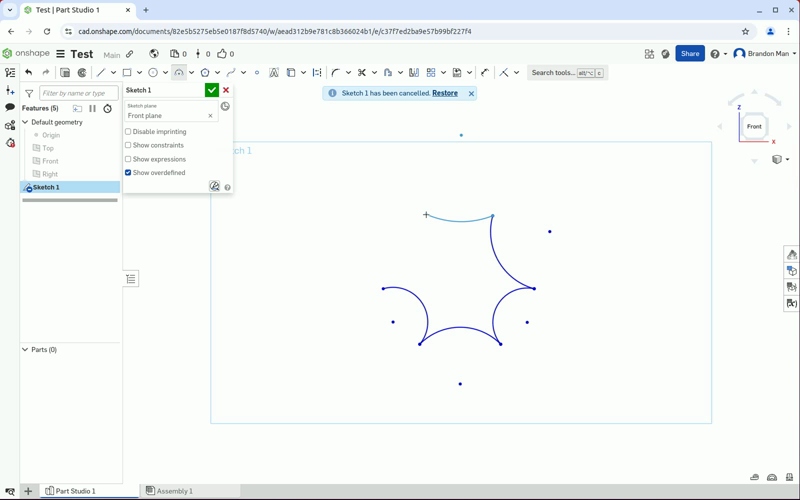
click(426, 214)
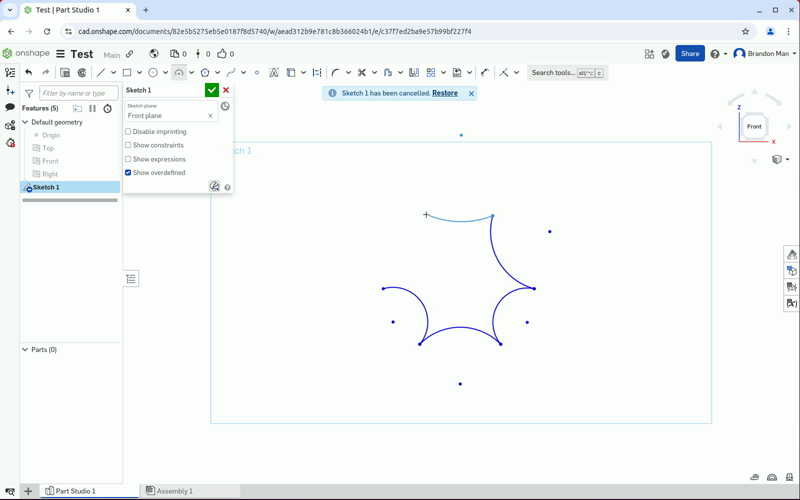
mouse_move(458, 240)
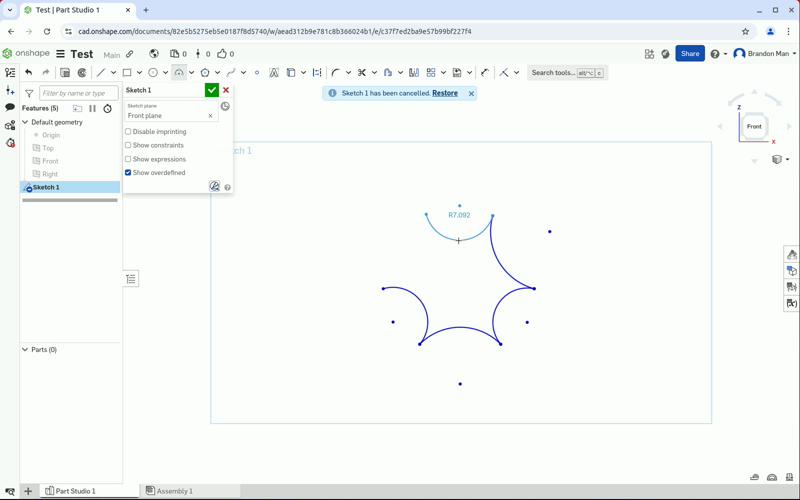
click(458, 240)
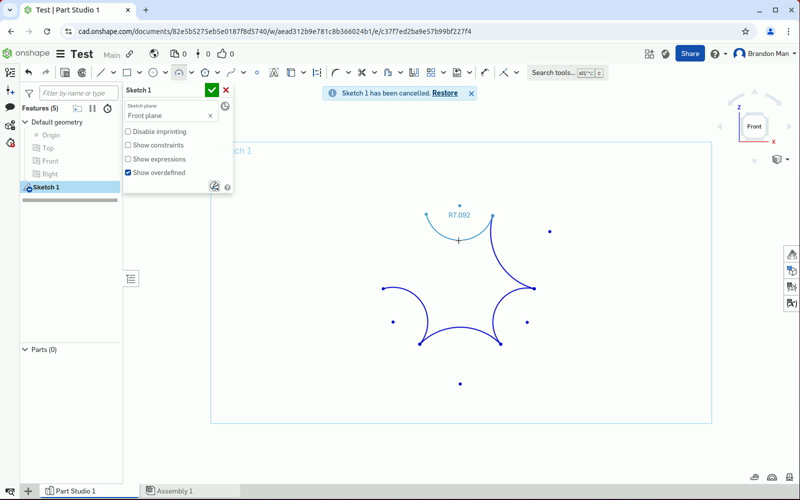
key_up(shift)
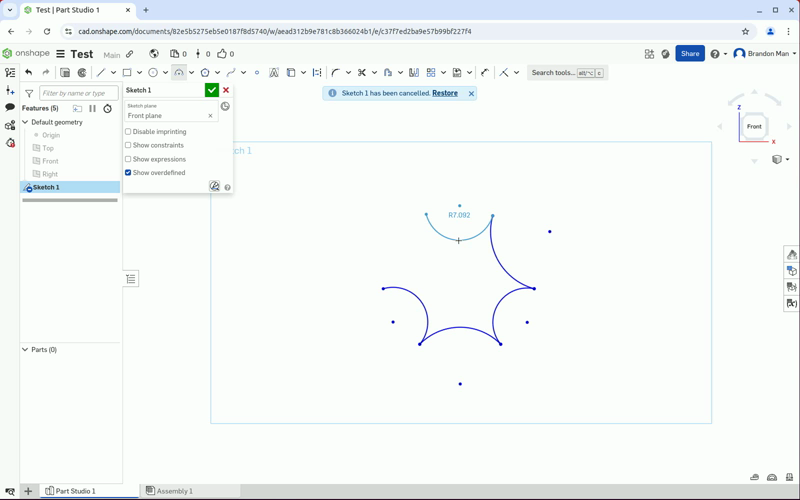
mouse_move(426, 214)
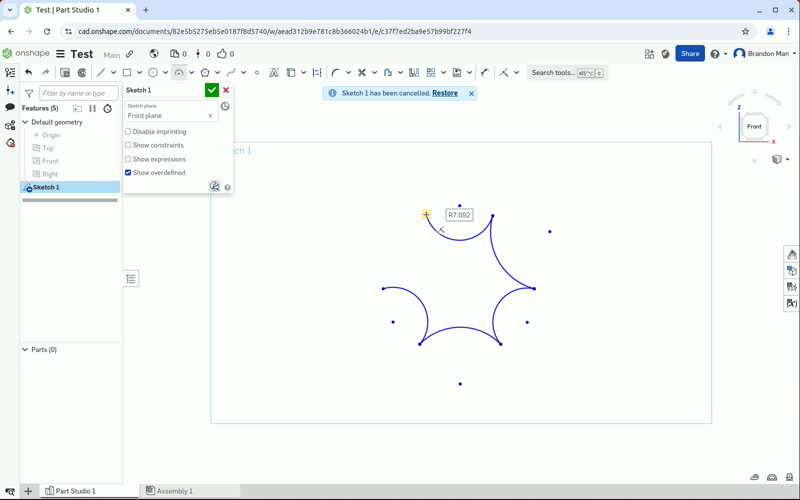
click(426, 214)
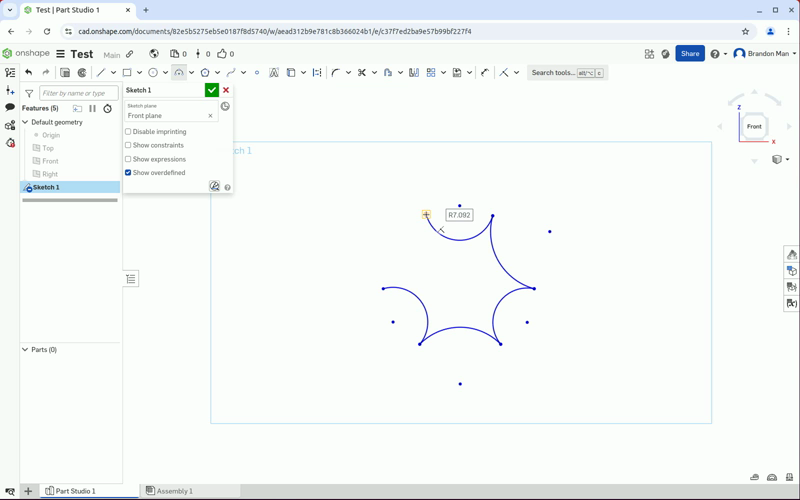
mouse_move(383, 288)
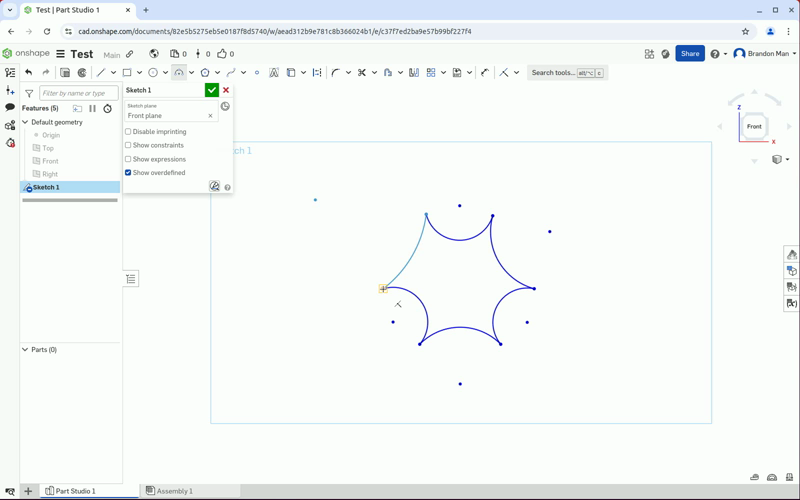
click(383, 288)
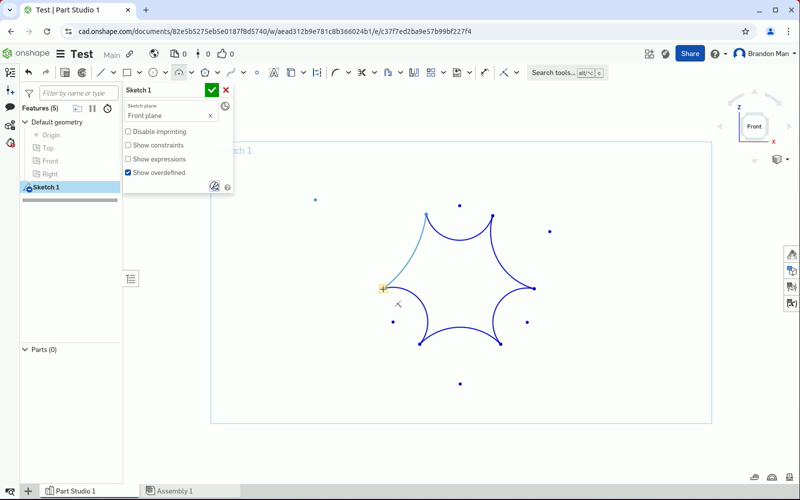
key_down(shift)
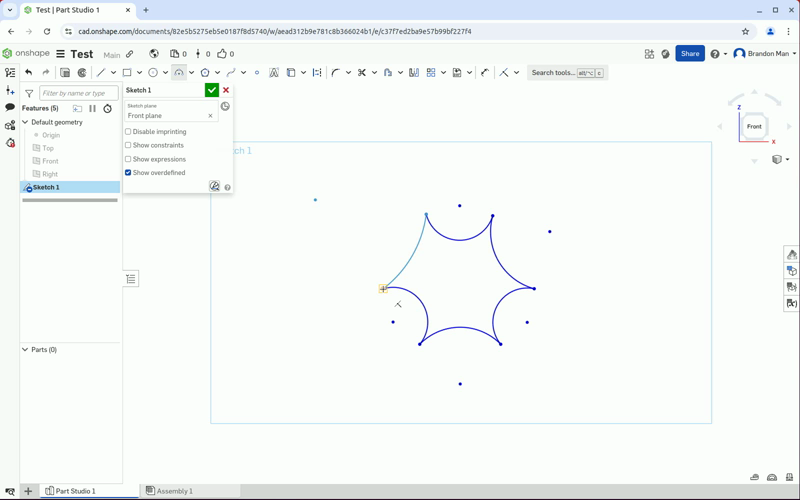
mouse_move(418, 259)
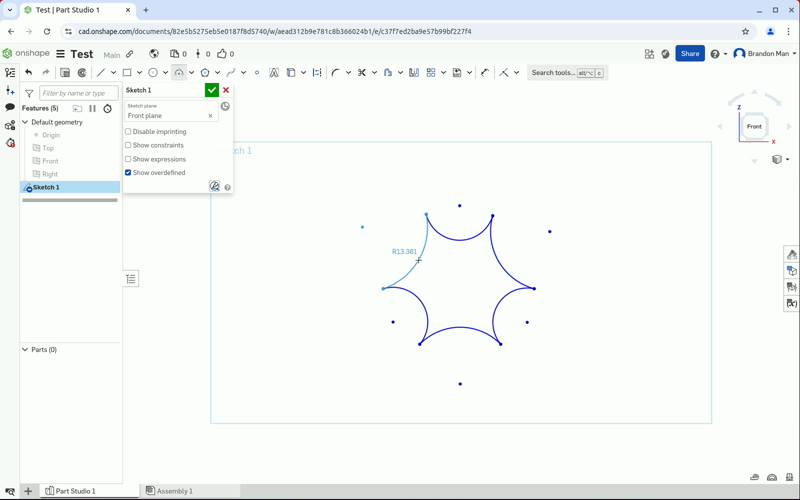
click(418, 259)
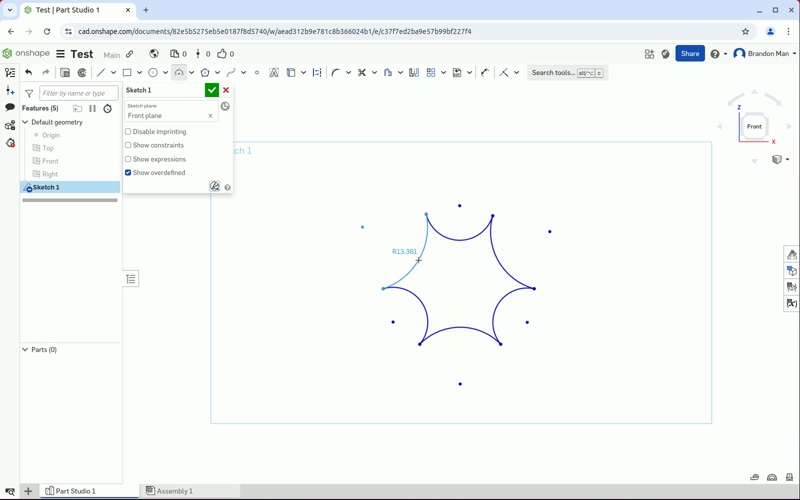
key_up(shift)
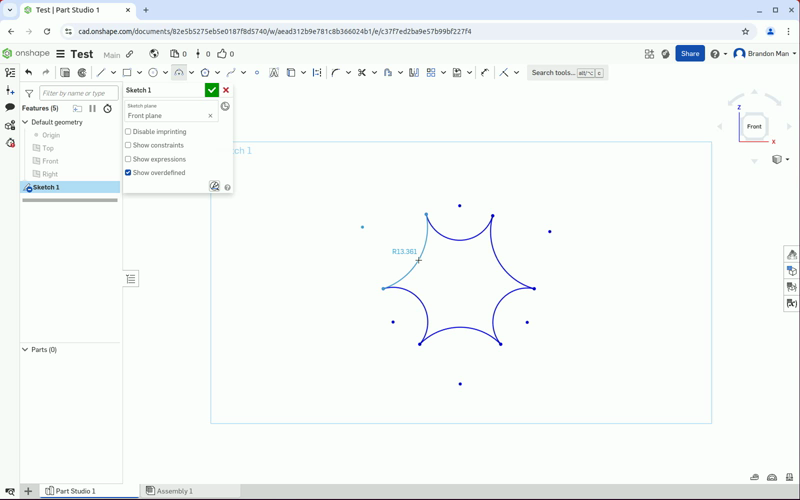
key(esc)
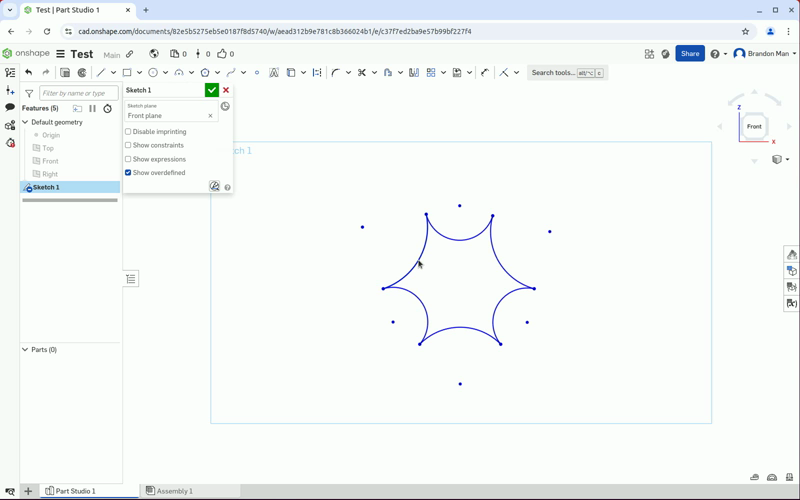
key(c)
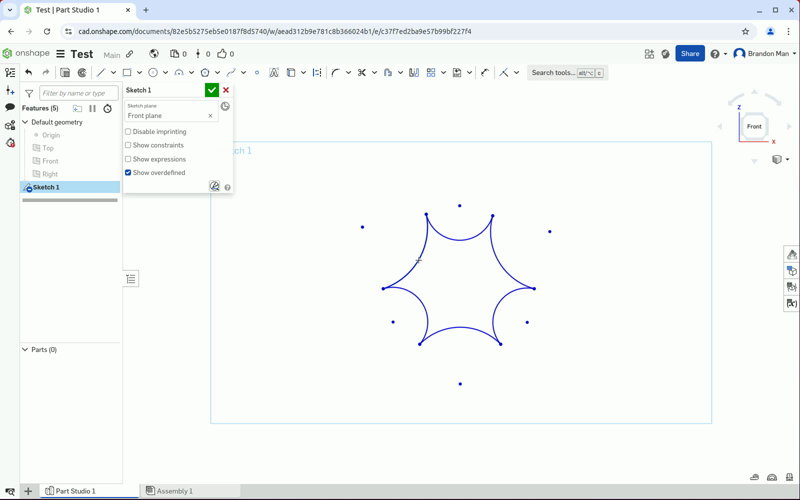
key_down(shift)
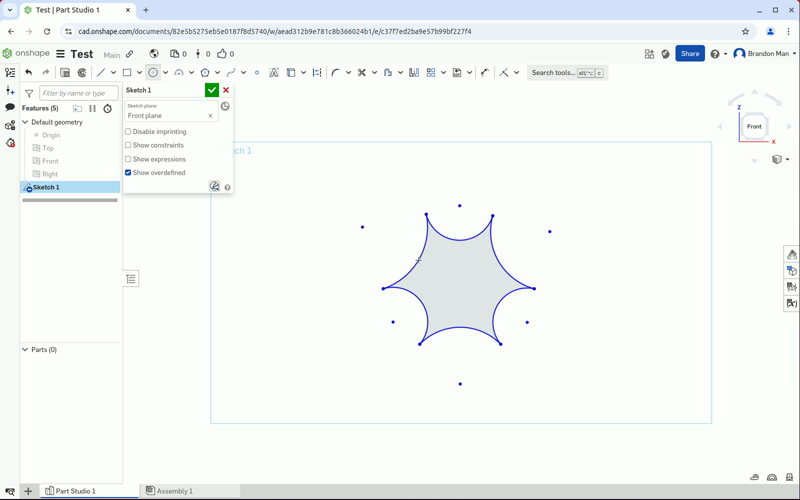
mouse_move(459, 282)
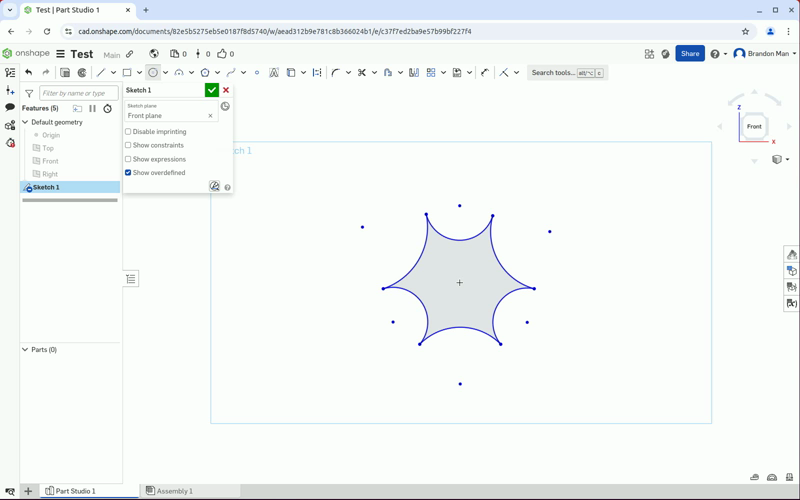
click(459, 282)
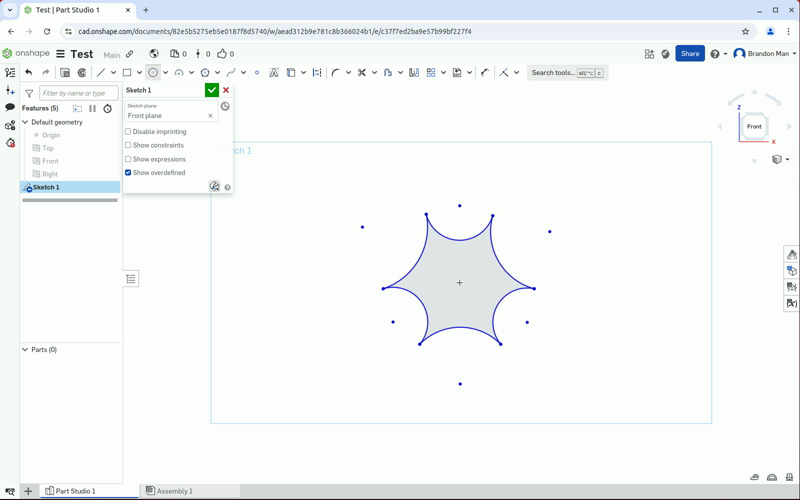
key_up(shift)
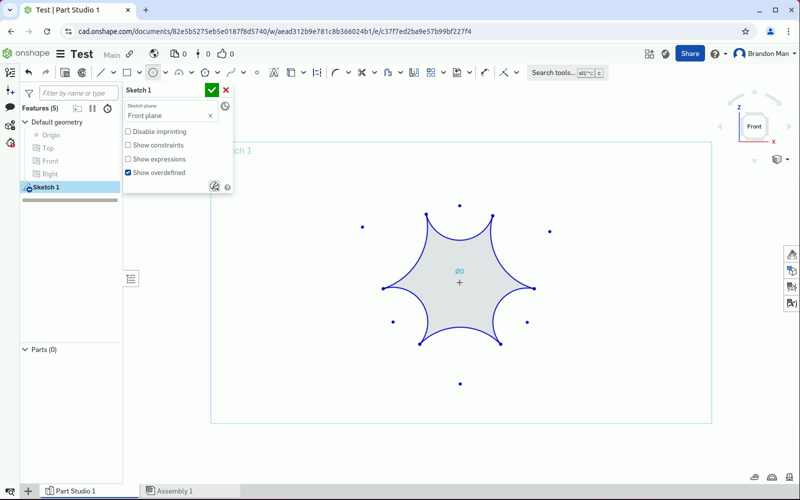
mouse_move(494, 282)
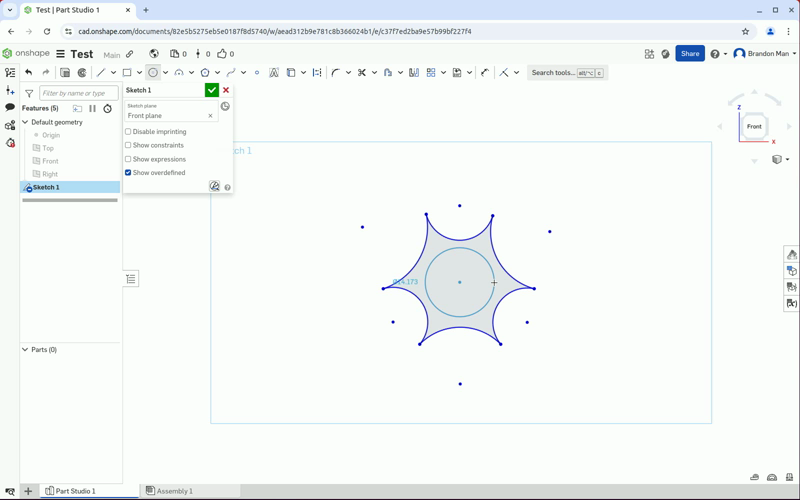
click(494, 282)
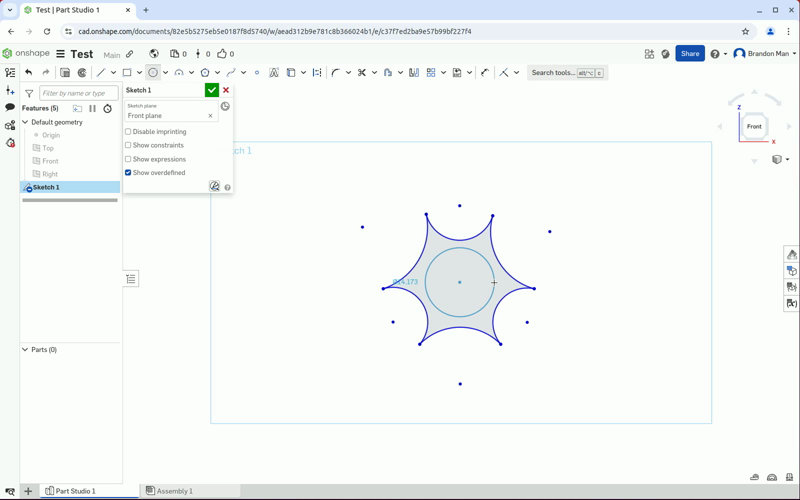
key(esc)
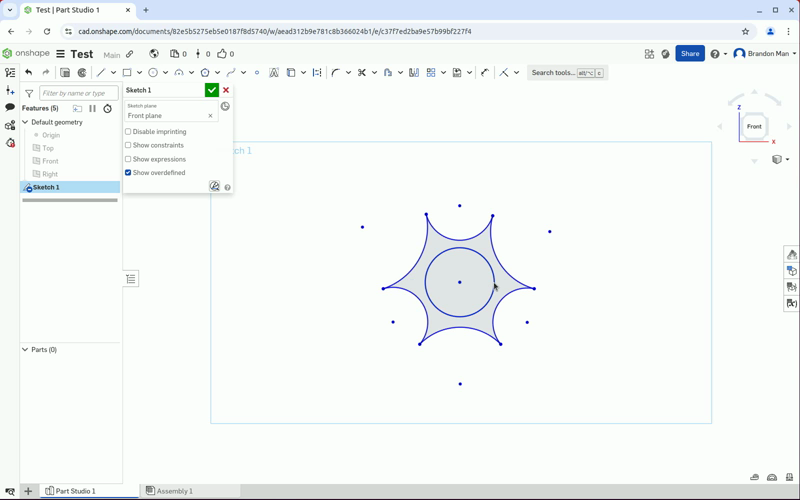
mouse_move(488, 308)
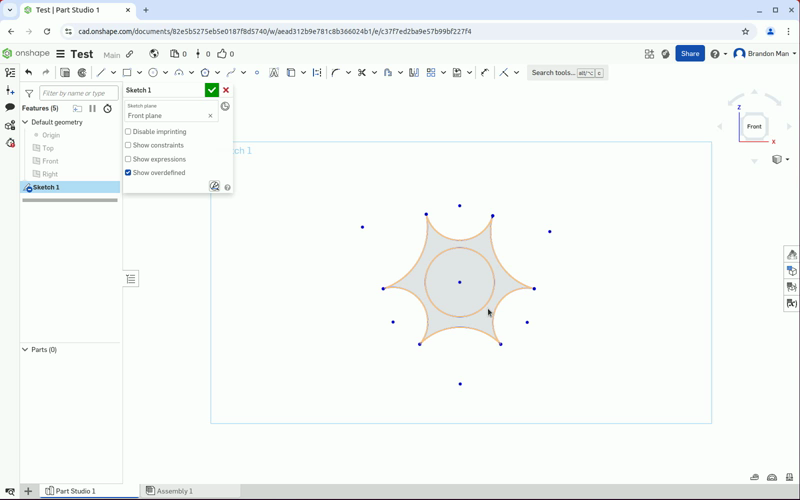
click(488, 308)
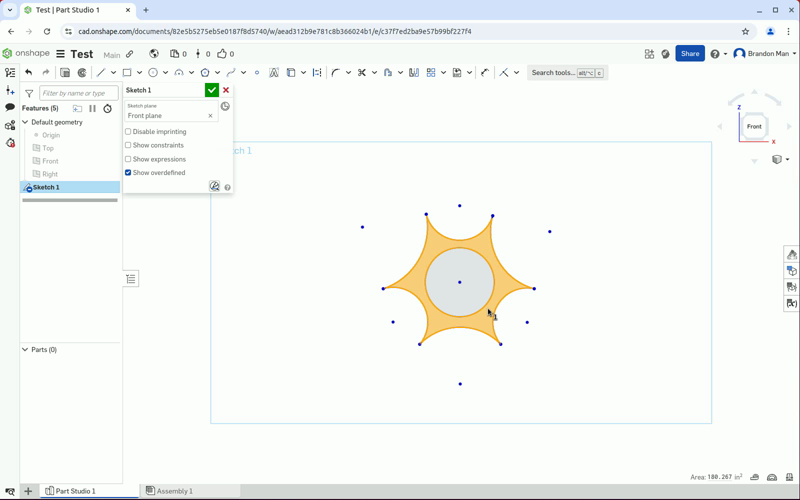
mouse_move(73, 352)
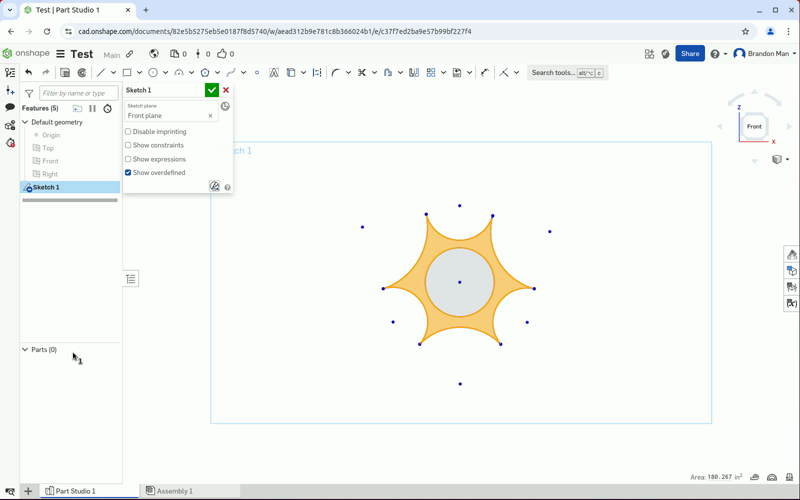
key(shift+y)
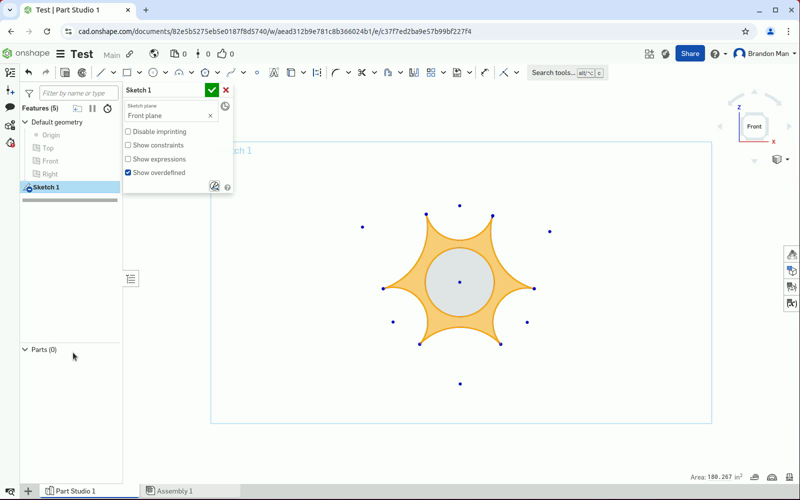
key(shift+e)
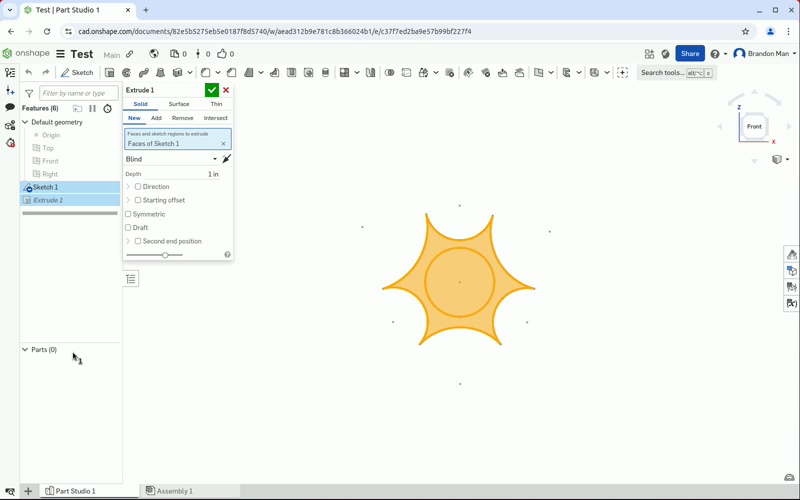
mouse_move(143, 106)
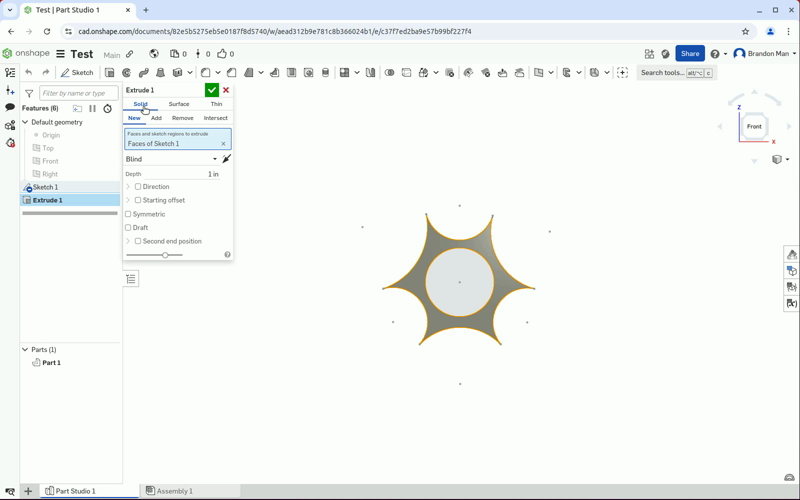
click(143, 106)
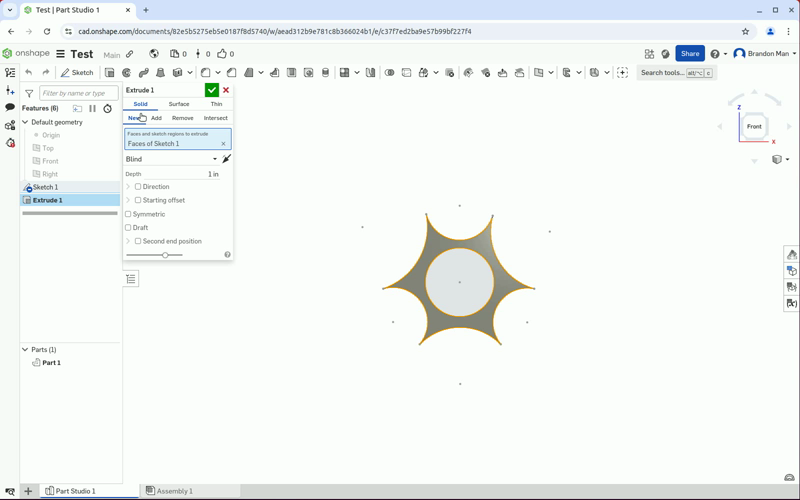
mouse_move(137, 120)
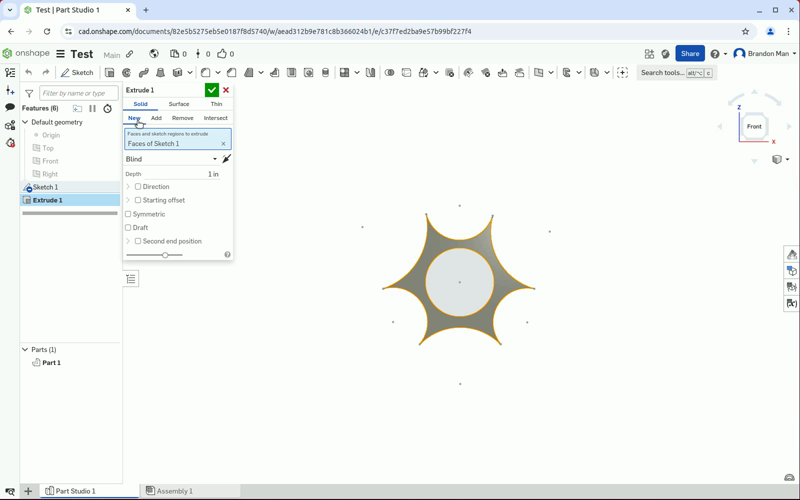
click(137, 120)
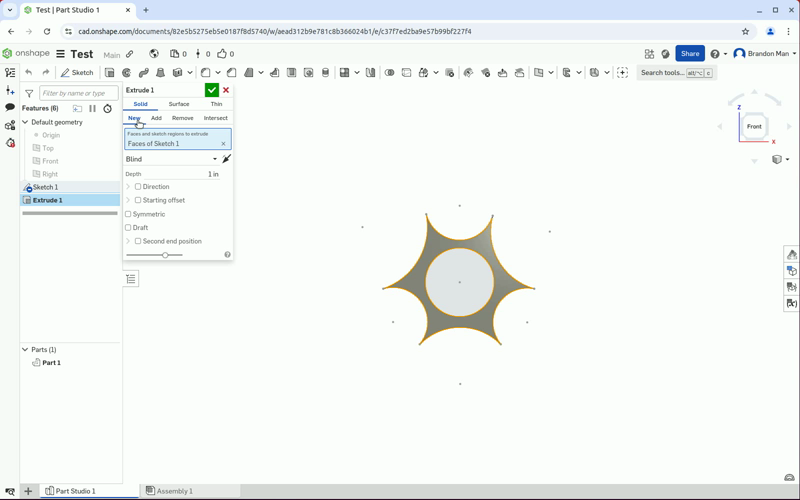
key(tab, 4)
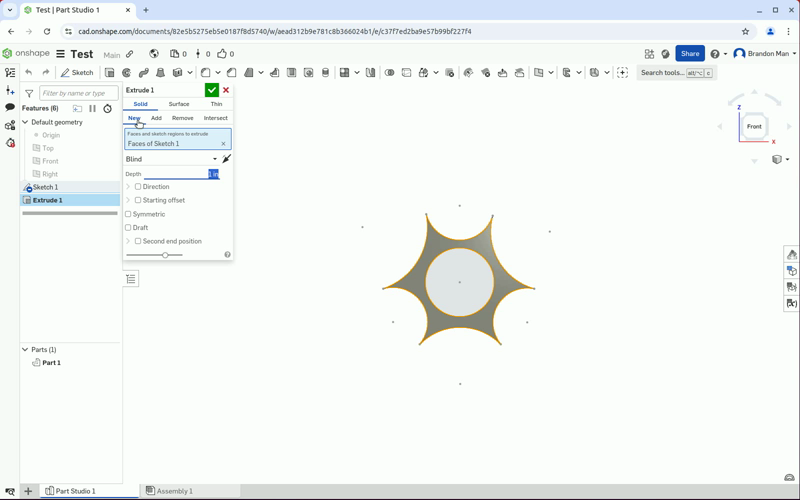
text(4.574)
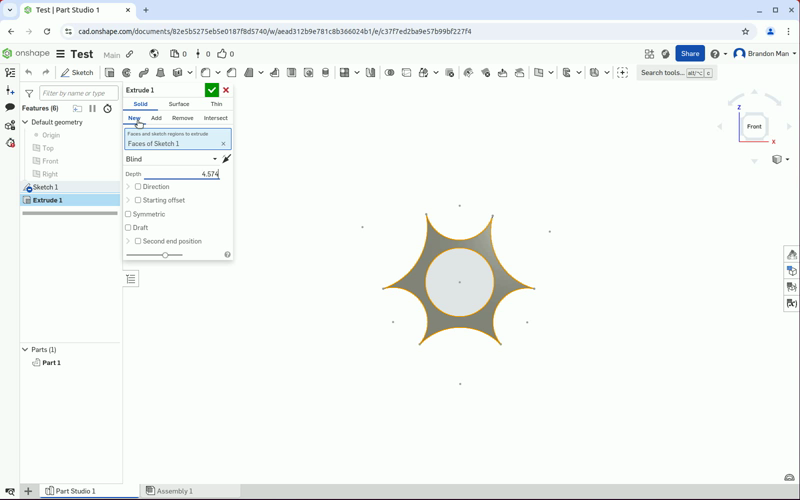
key(enter)
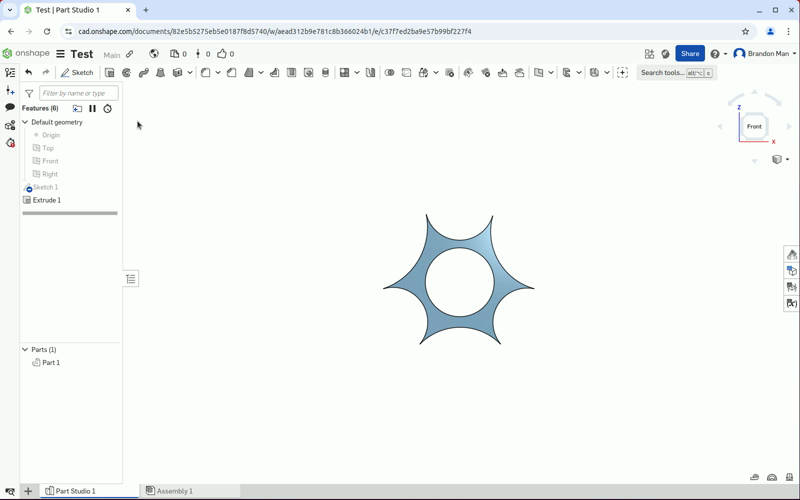
key(shift+h)
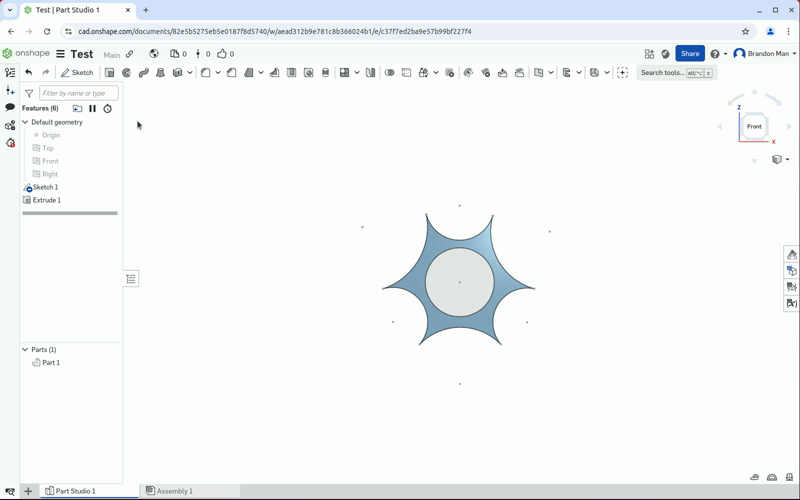
key(shift+h)
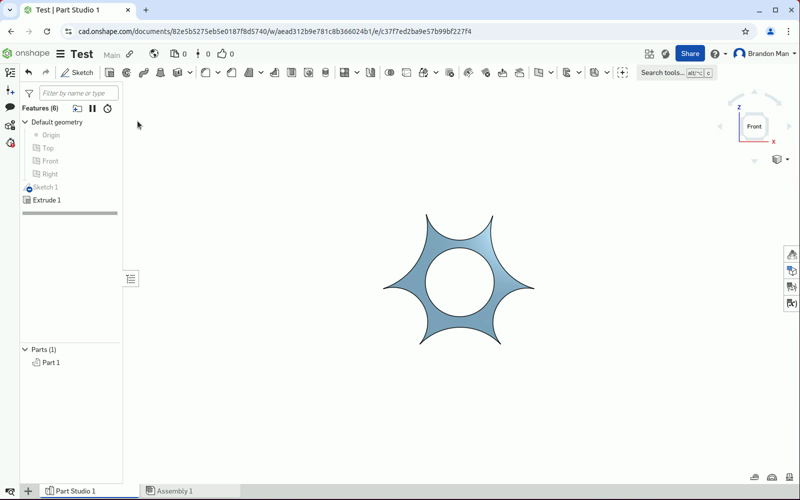
mouse_move(73, 189)
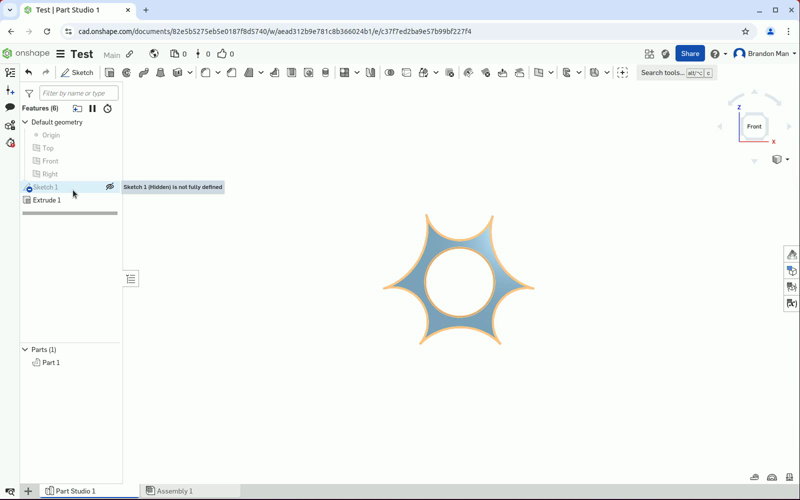
click(73, 189)
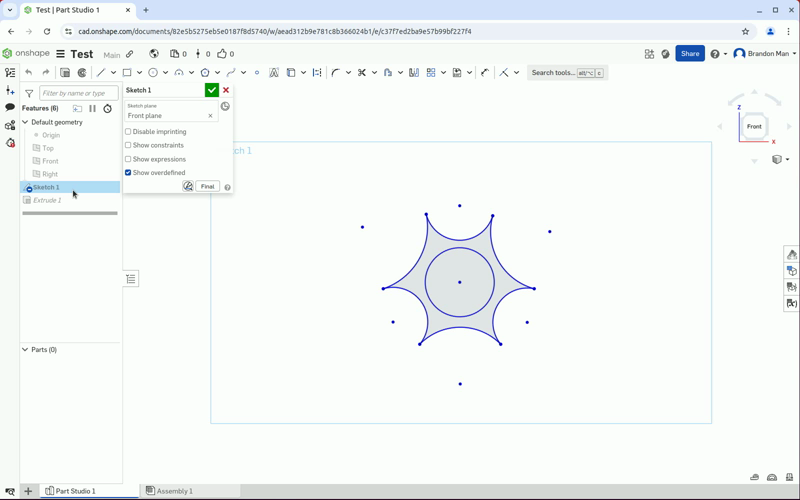
mouse_move(229, 92)
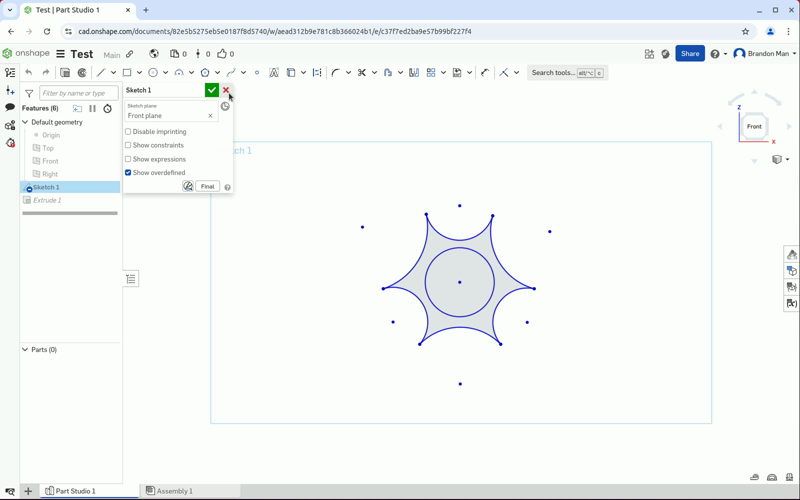
click(229, 92)
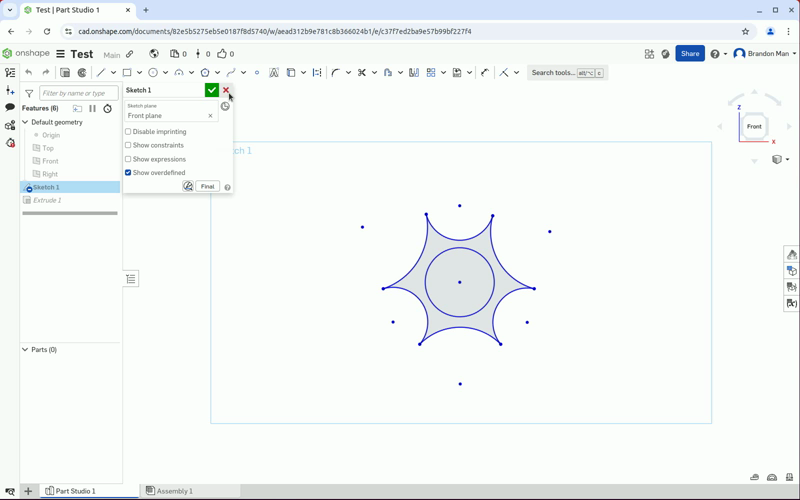
key(shift+s)
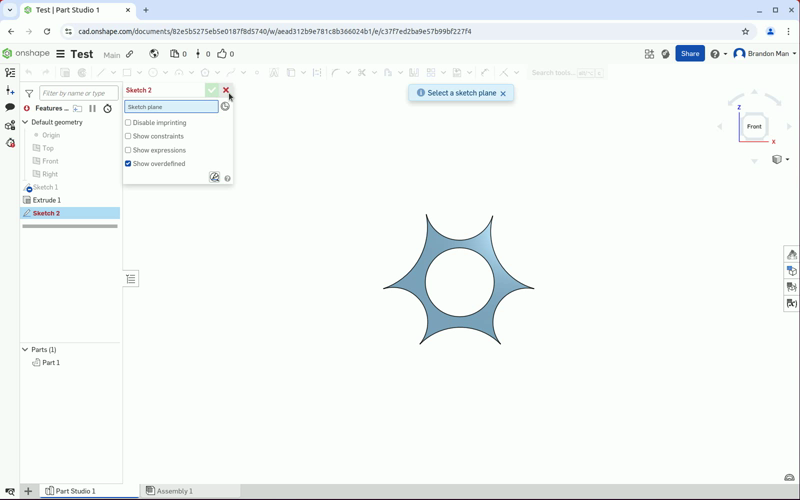
mouse_move(73, 163)
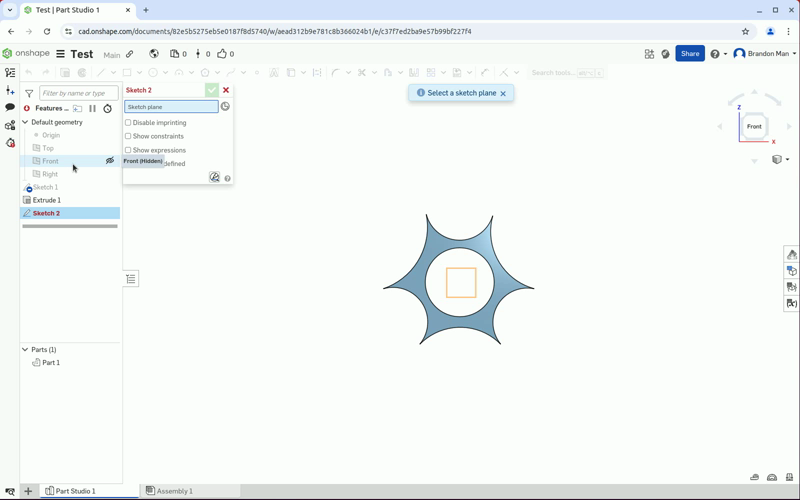
click(73, 163)
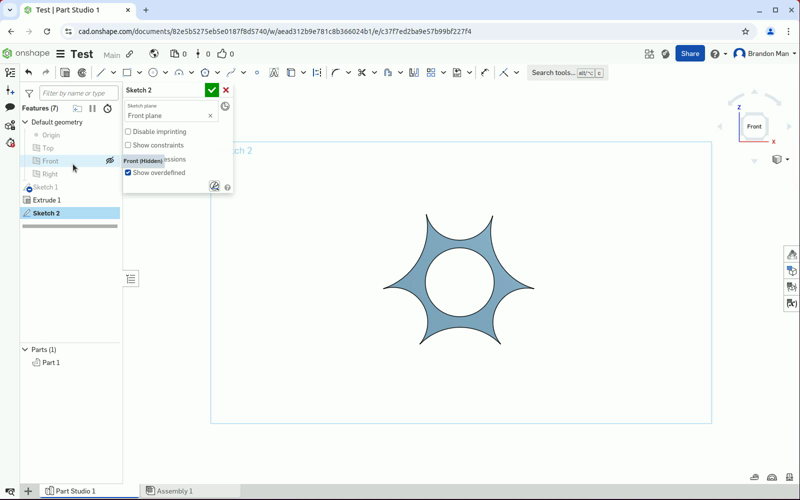
mouse_move(73, 352)
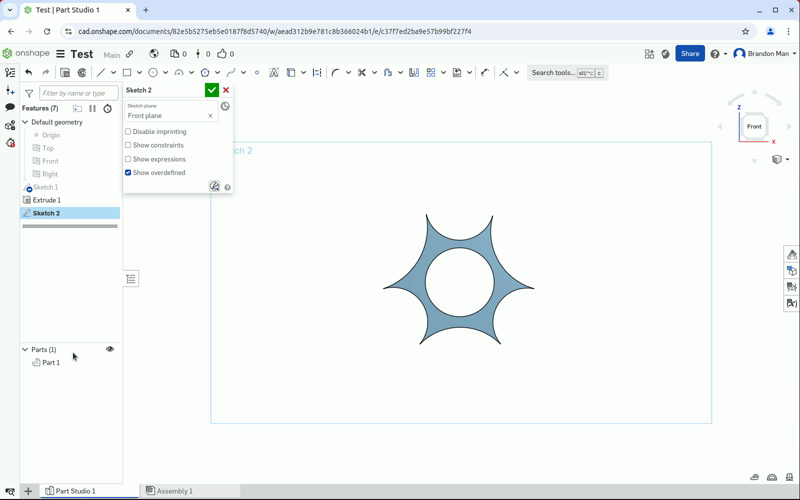
key(y)
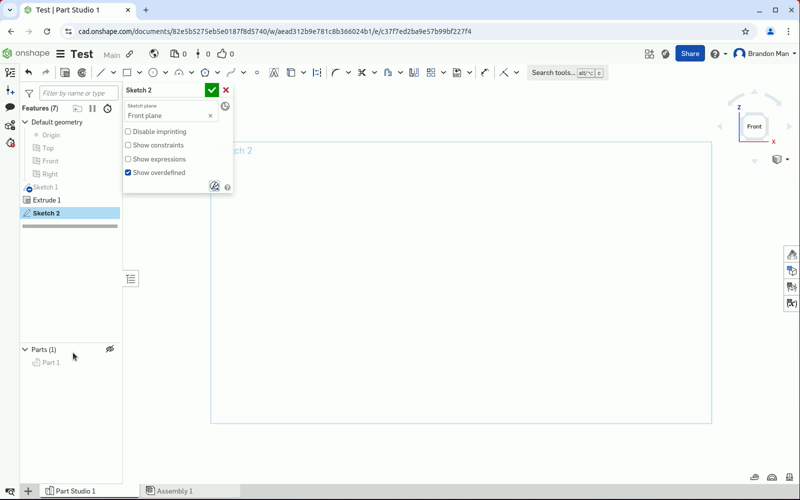
key(a)
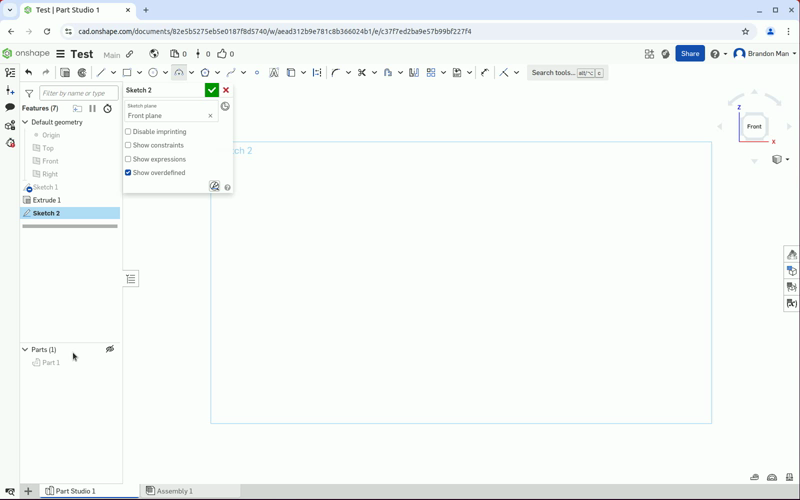
key_down(shift)
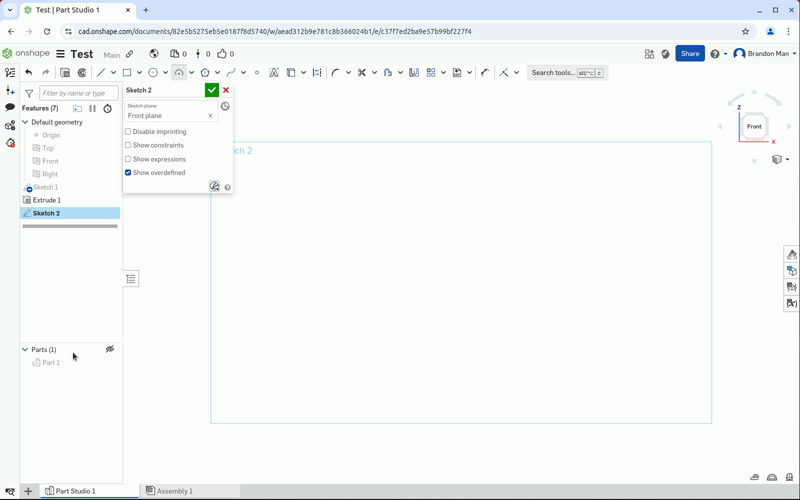
mouse_move(417, 346)
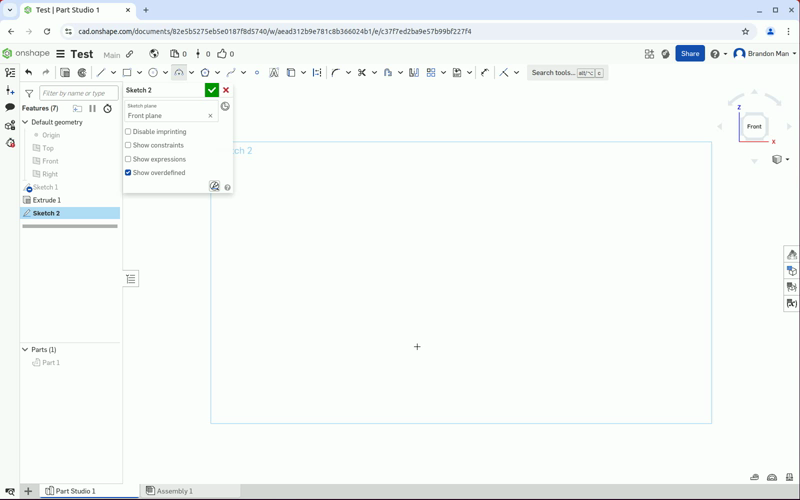
click(417, 346)
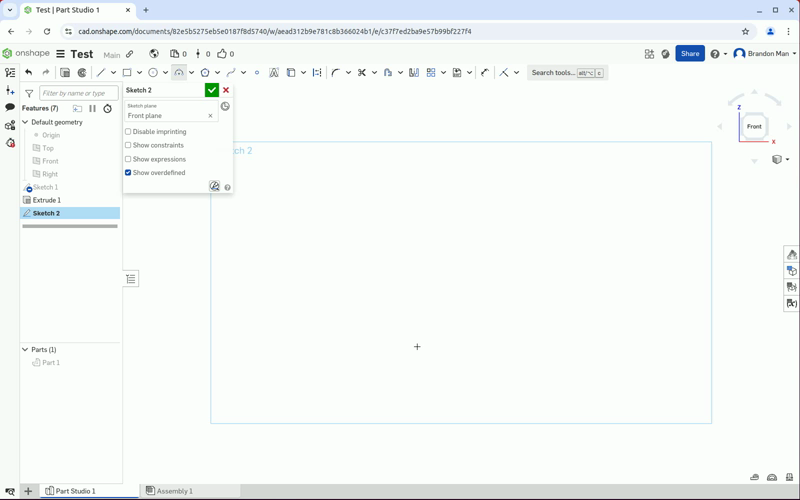
key_up(shift)
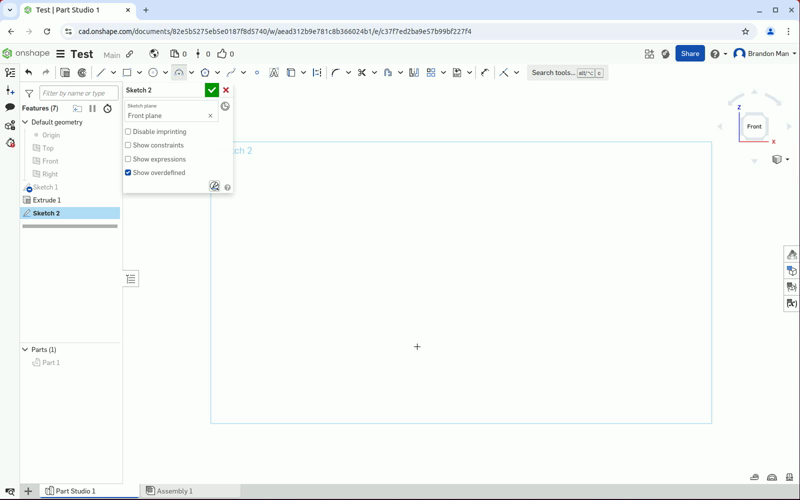
key_down(shift)
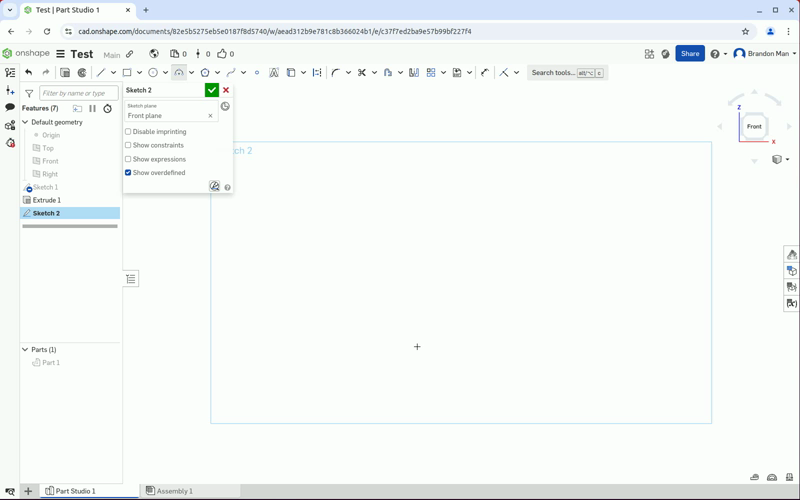
mouse_move(419, 343)
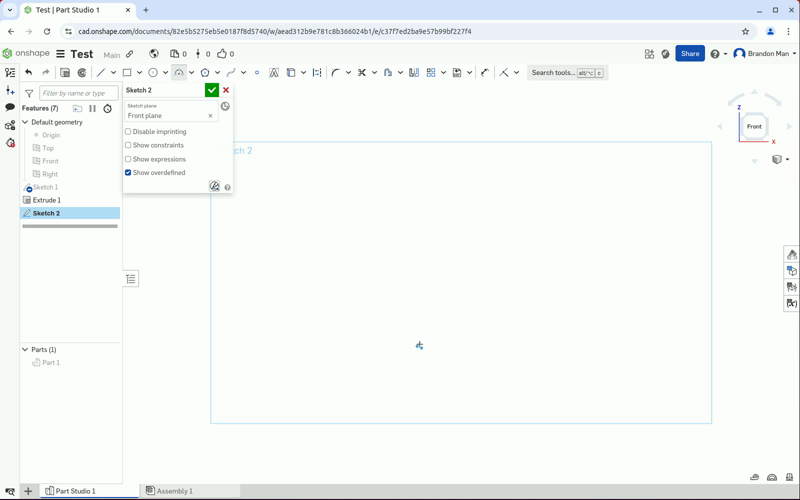
scroll(6)
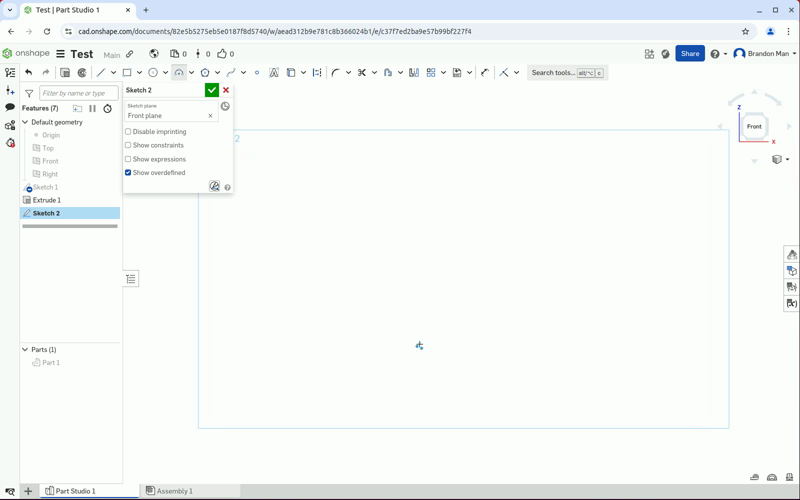
scroll(6)
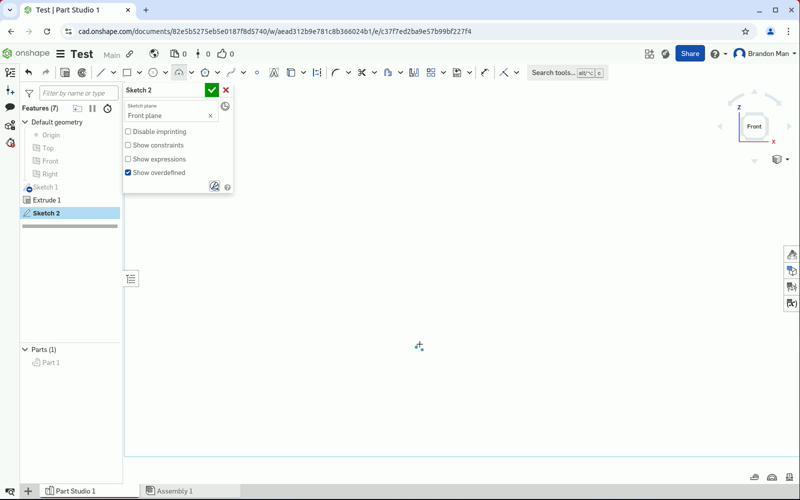
scroll(6)
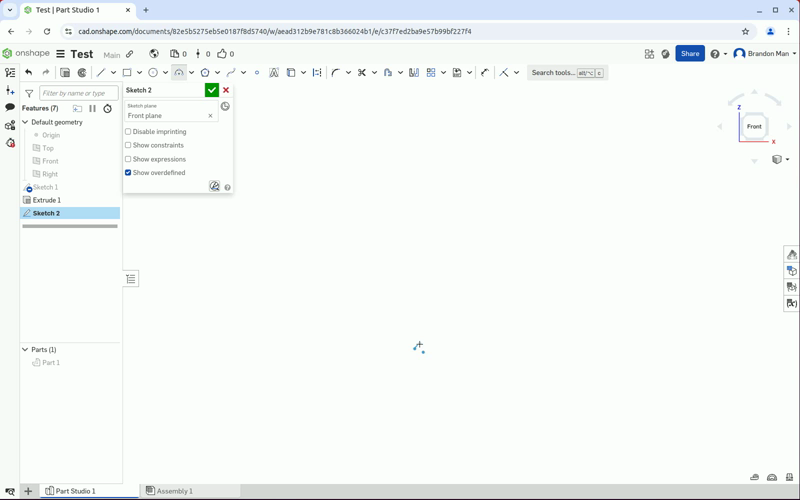
scroll(6)
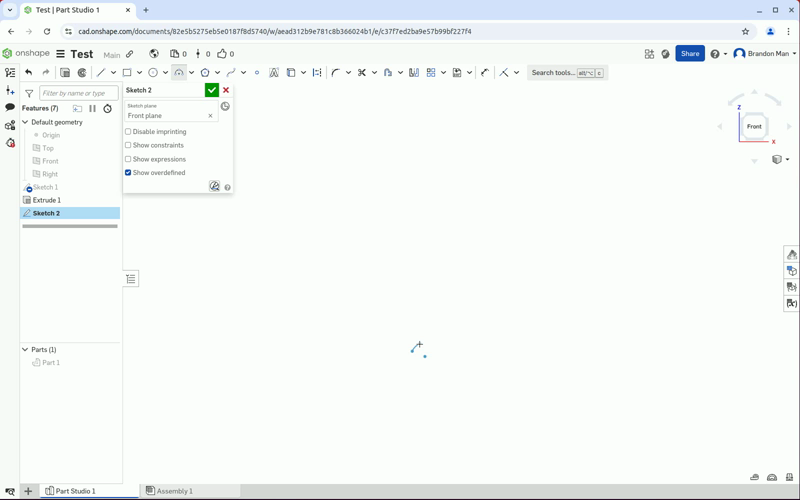
scroll(6)
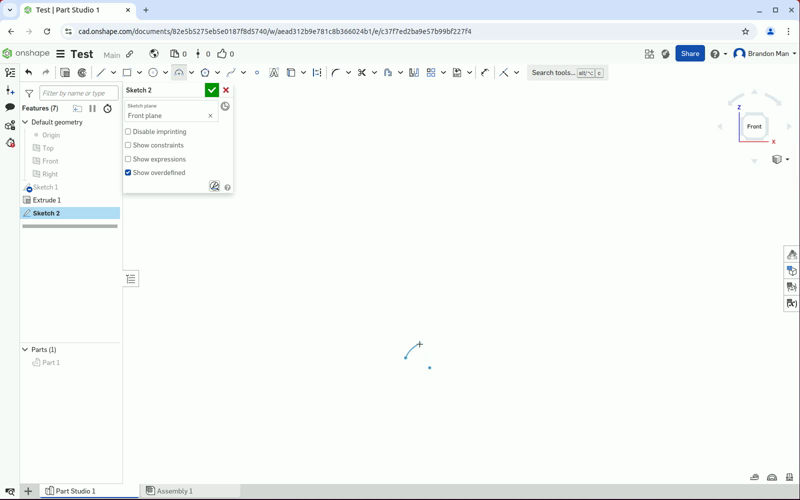
scroll(6)
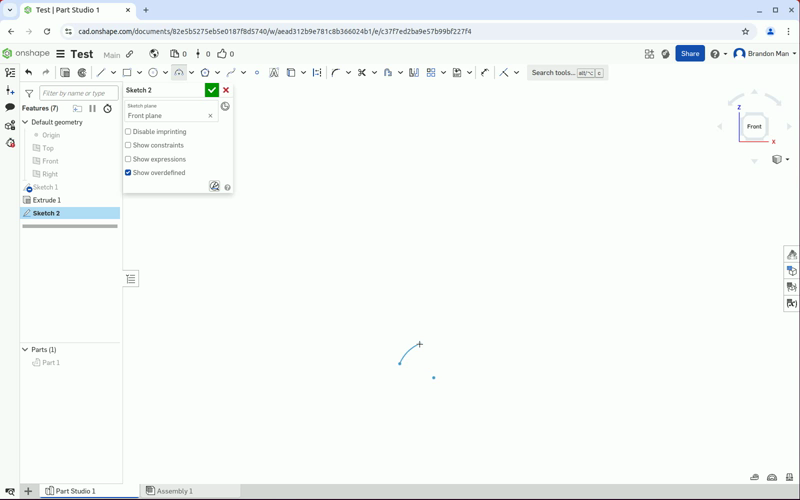
scroll(6)
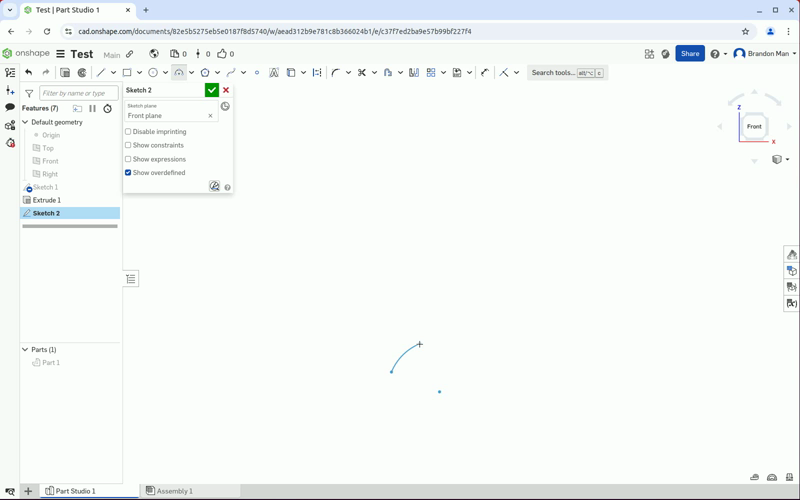
click(419, 343)
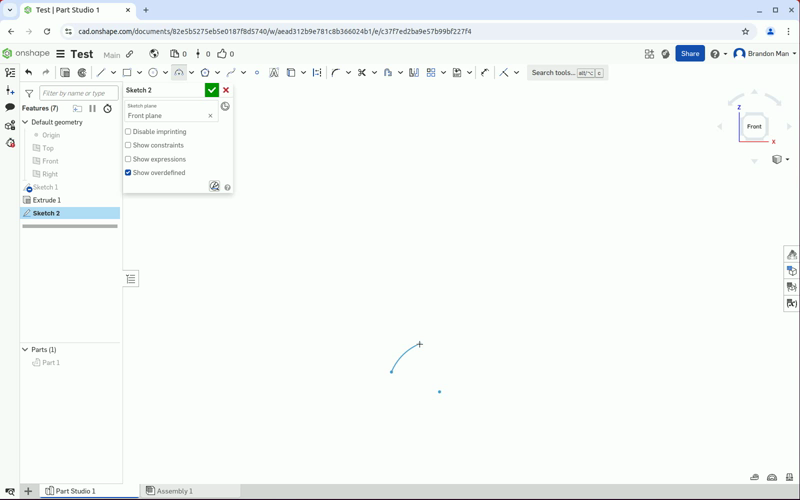
scroll(-6)
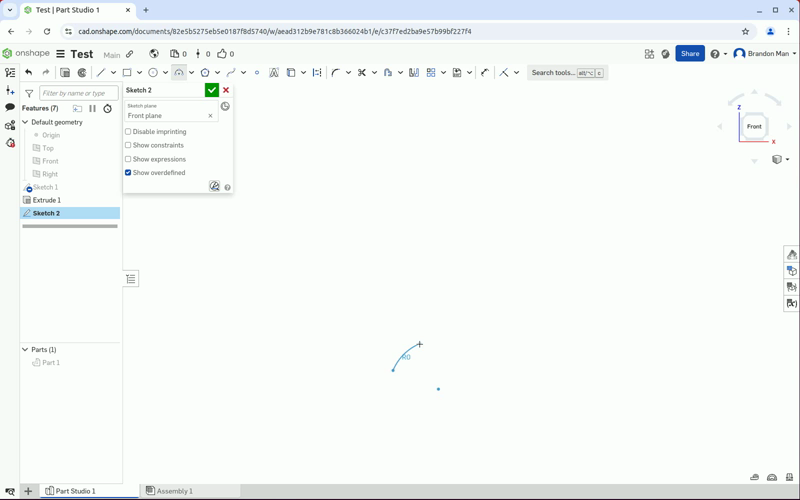
scroll(-6)
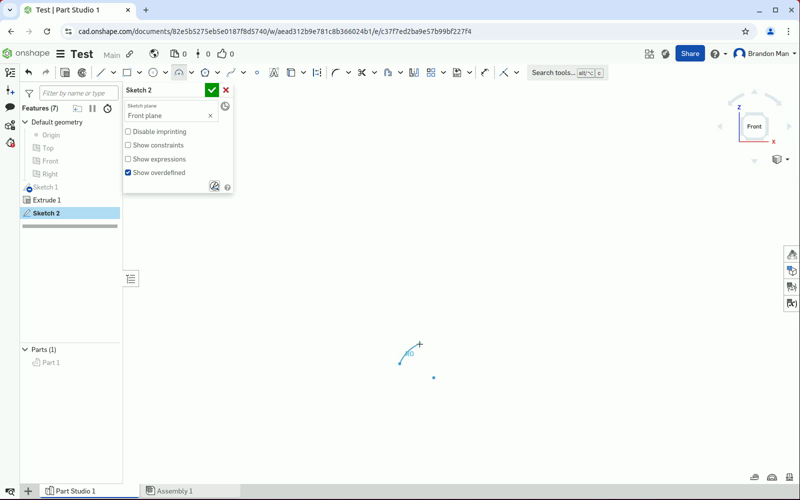
scroll(-6)
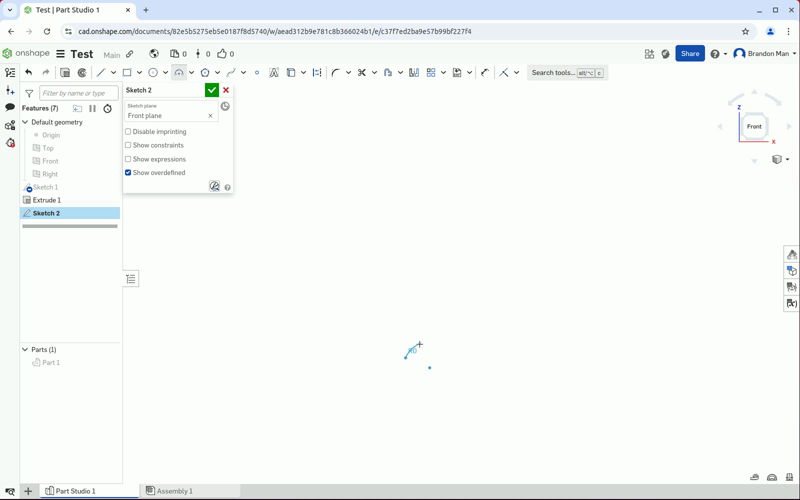
scroll(-6)
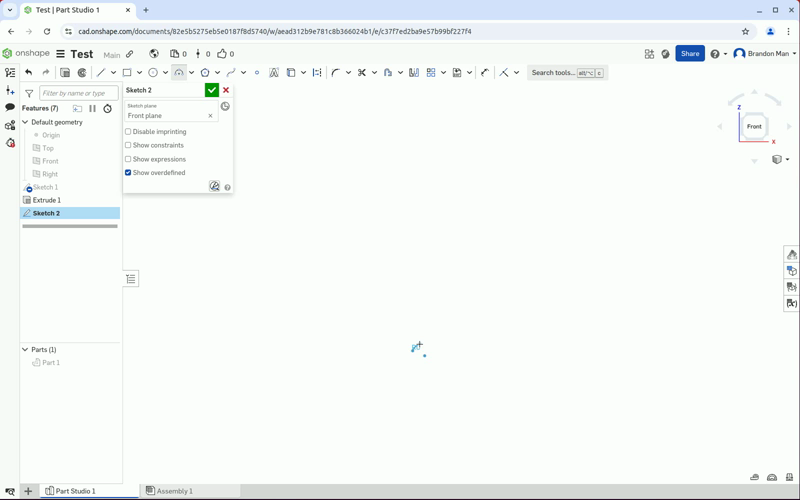
scroll(-6)
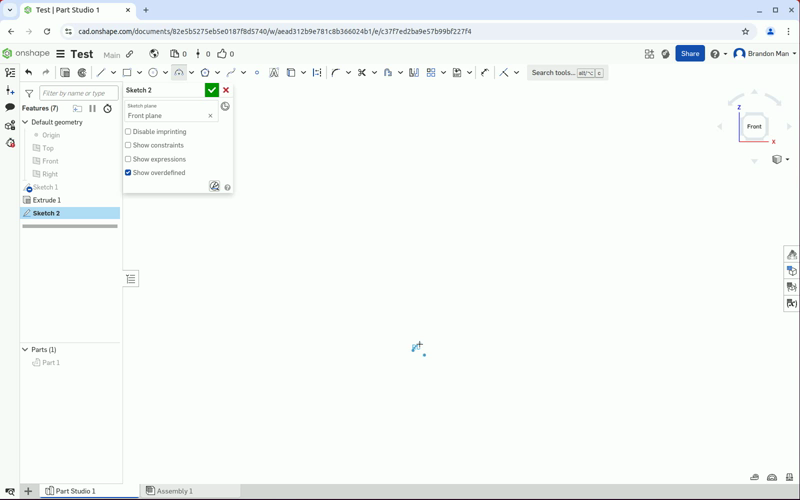
scroll(-6)
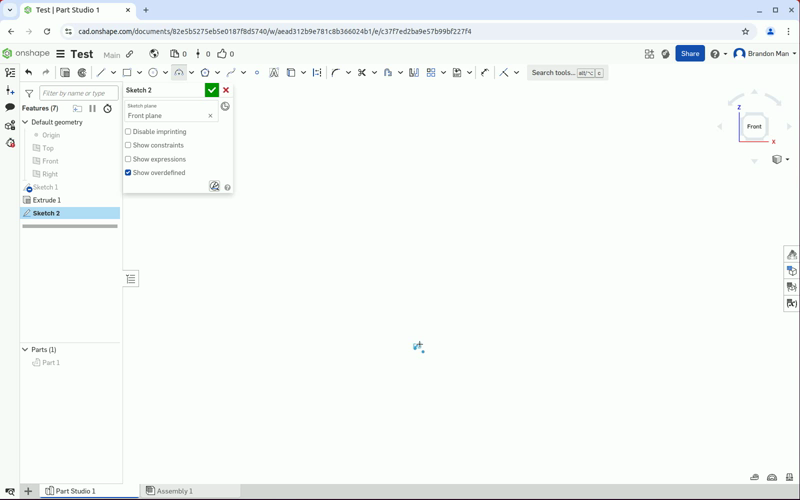
scroll(-6)
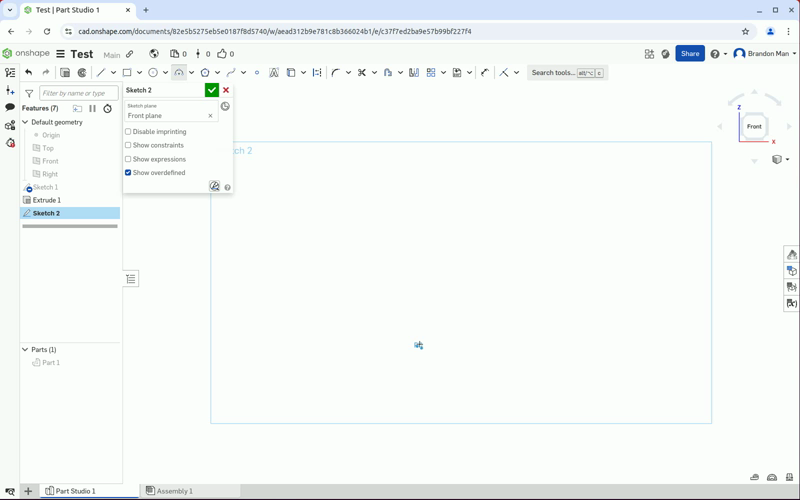
mouse_move(418, 345)
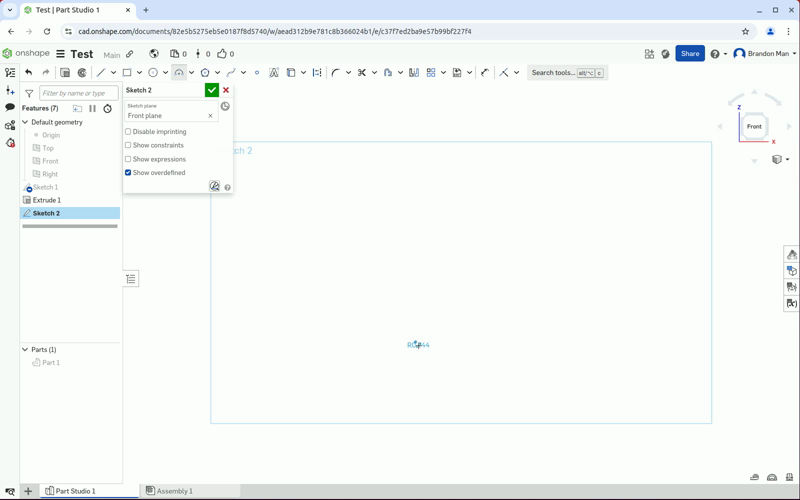
scroll(6)
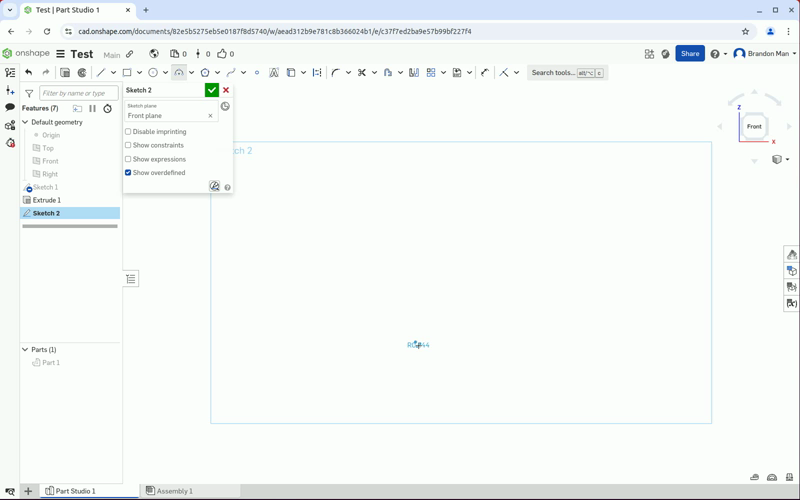
scroll(6)
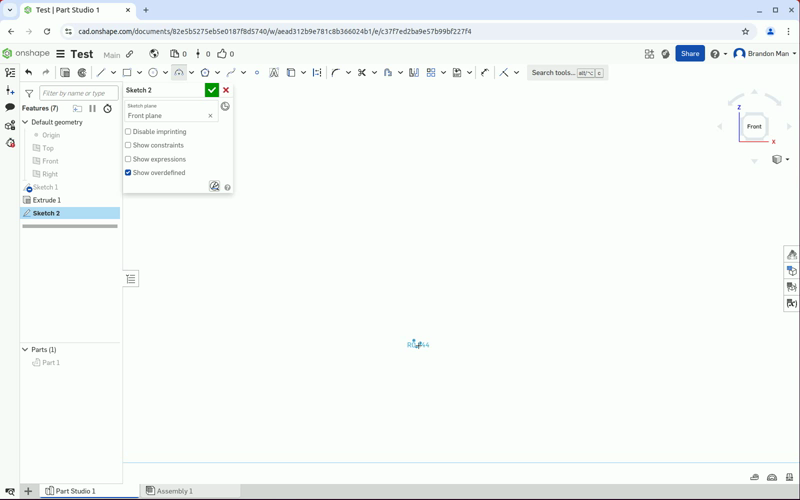
scroll(6)
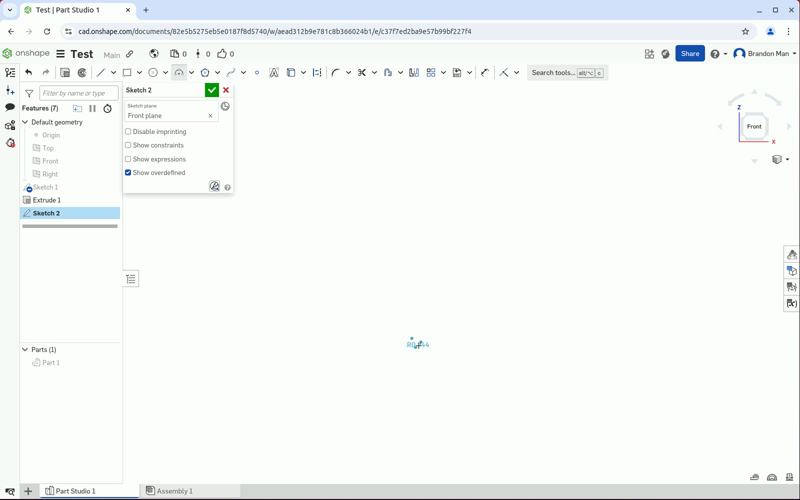
scroll(6)
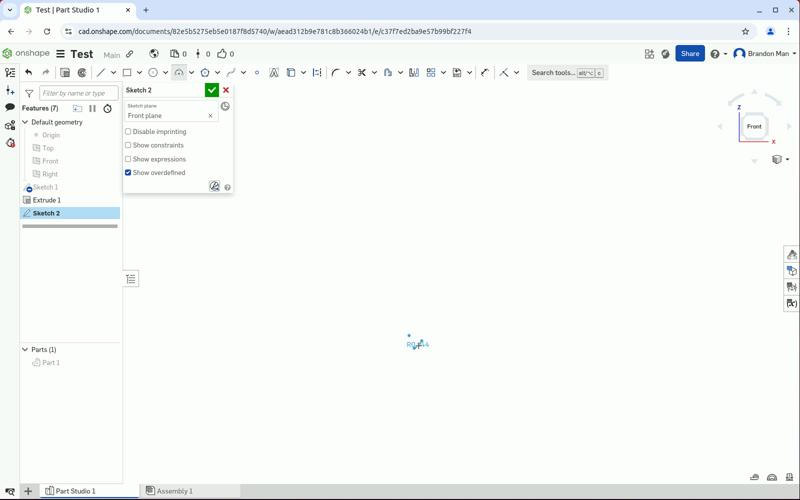
scroll(6)
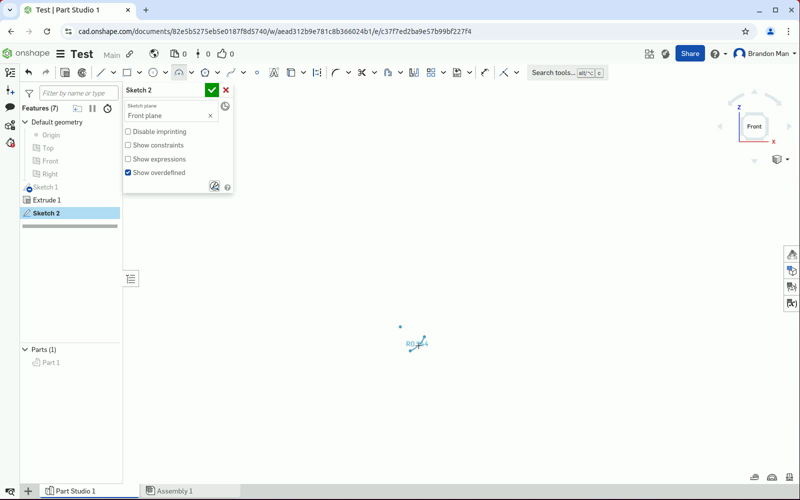
scroll(6)
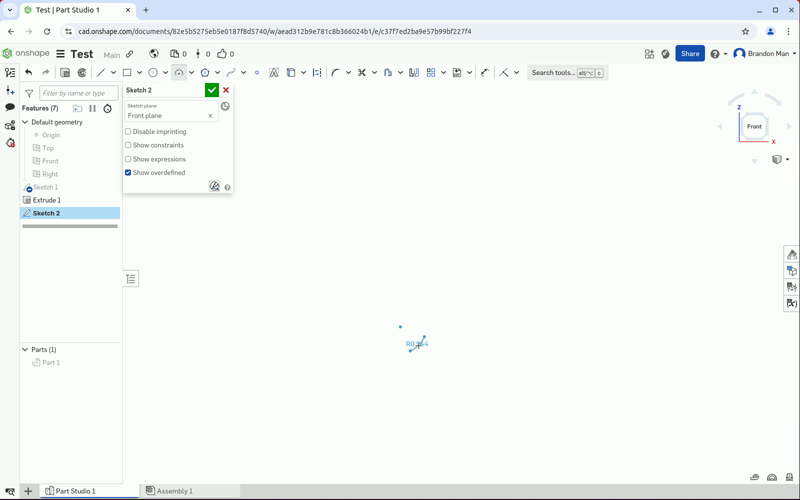
scroll(6)
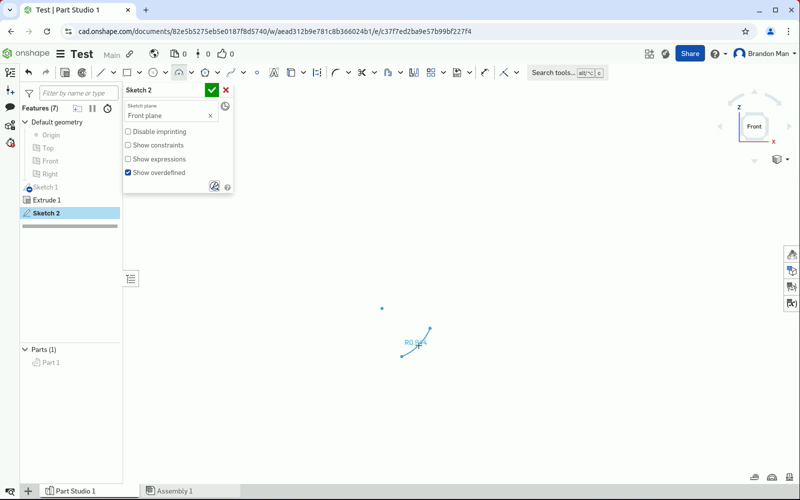
click(418, 345)
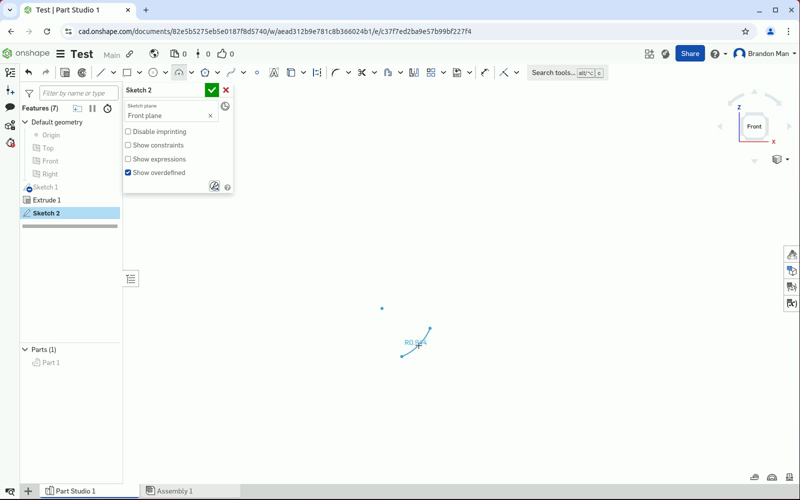
scroll(-6)
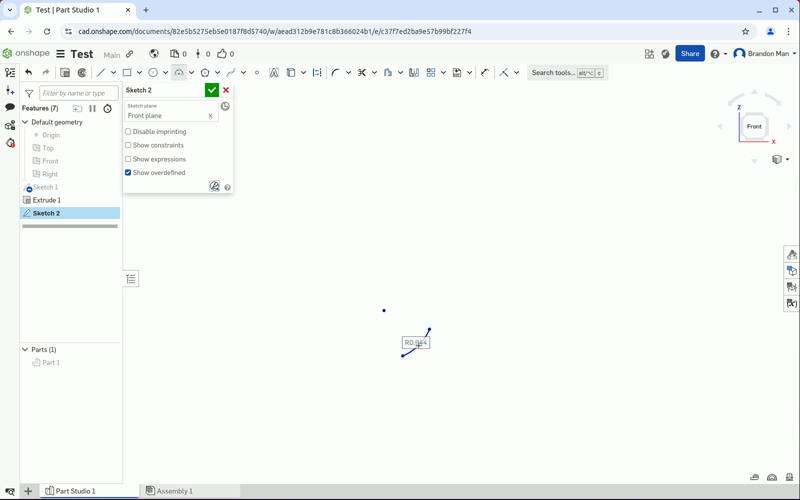
scroll(-6)
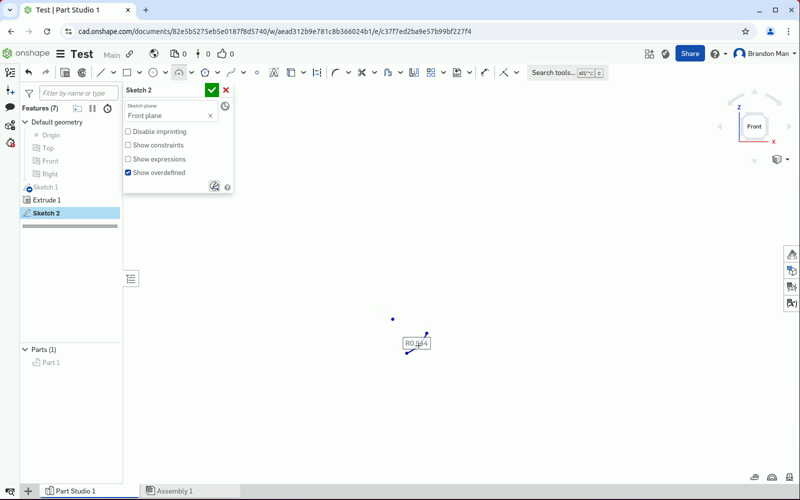
scroll(-6)
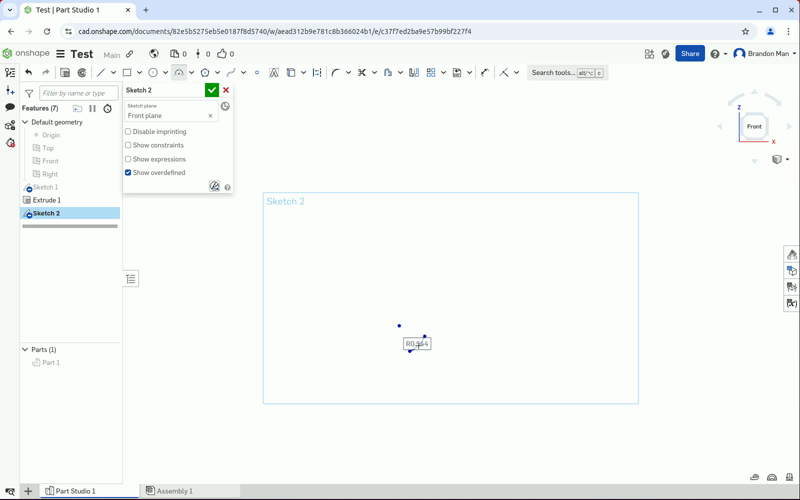
scroll(-6)
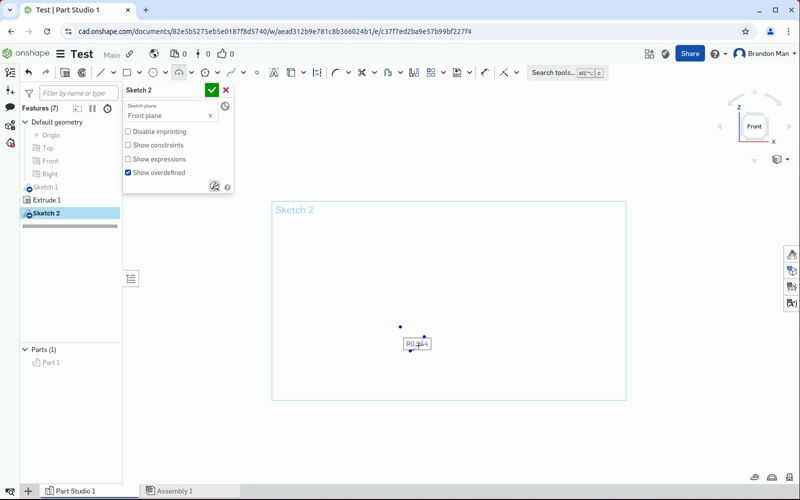
scroll(-6)
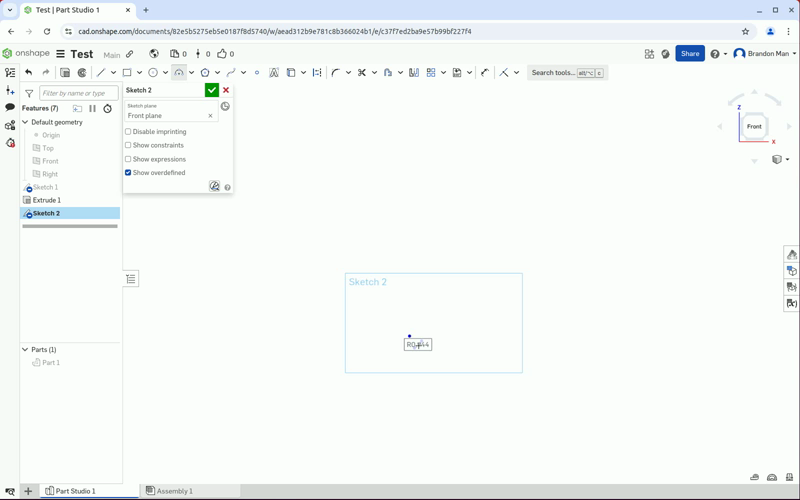
scroll(-6)
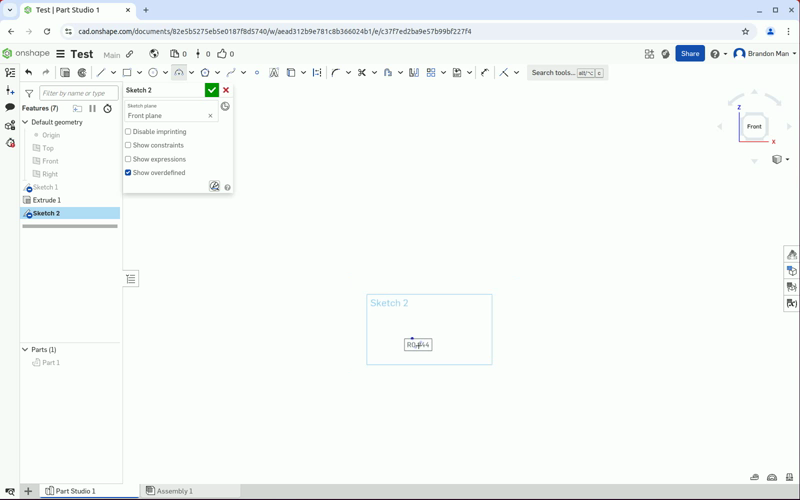
scroll(-6)
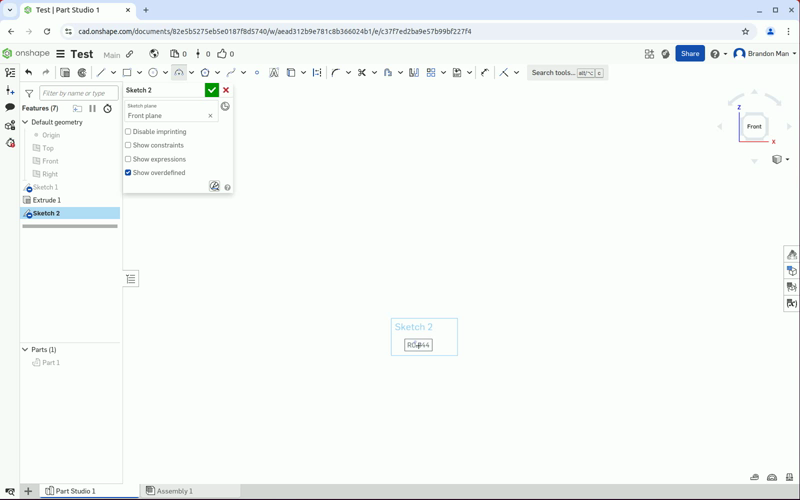
key_up(shift)
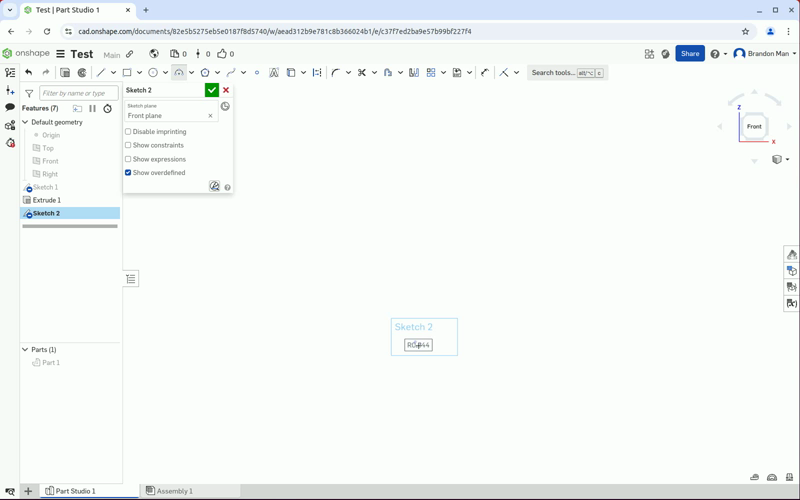
mouse_move(419, 343)
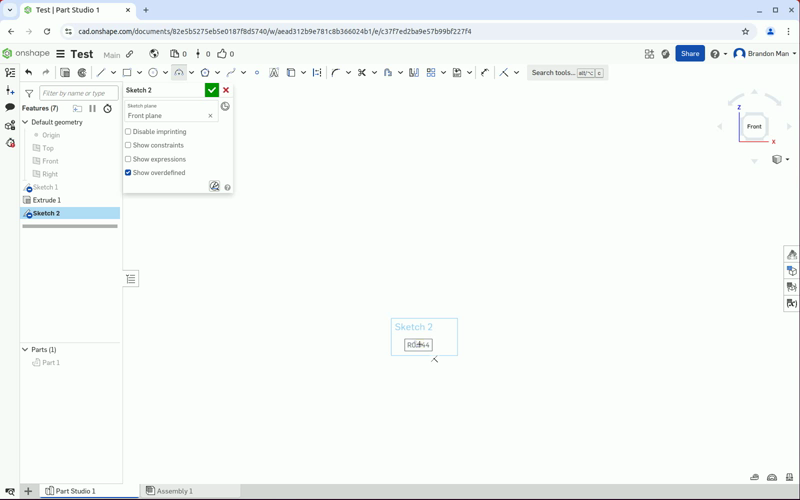
scroll(6)
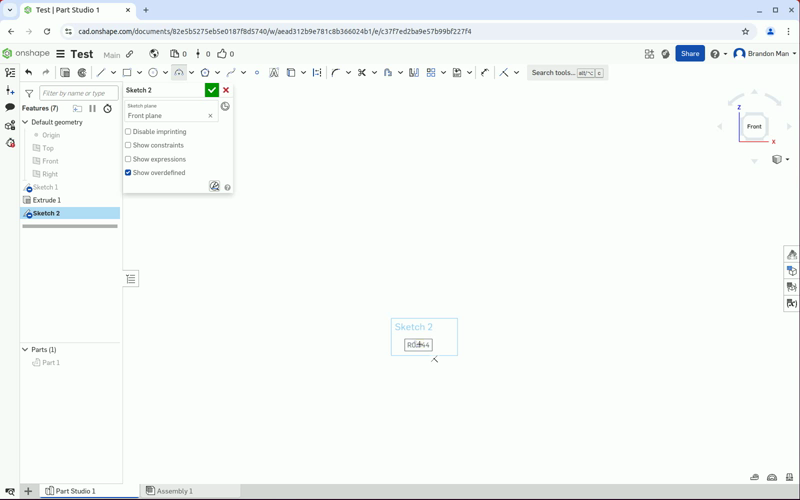
scroll(6)
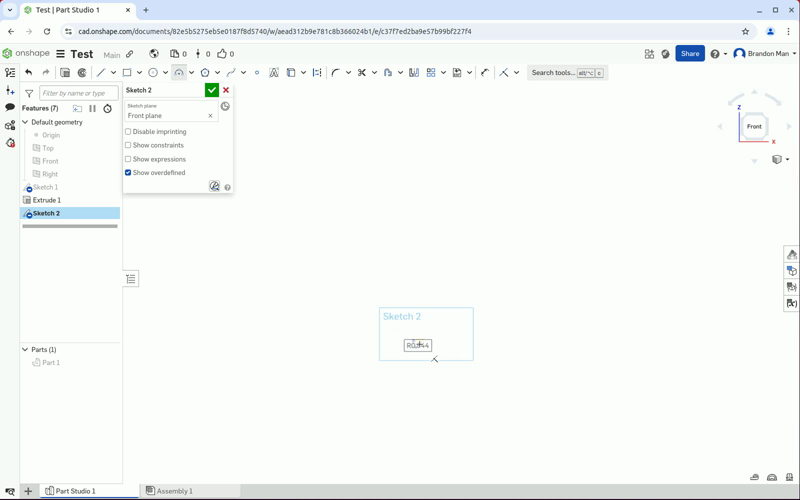
scroll(6)
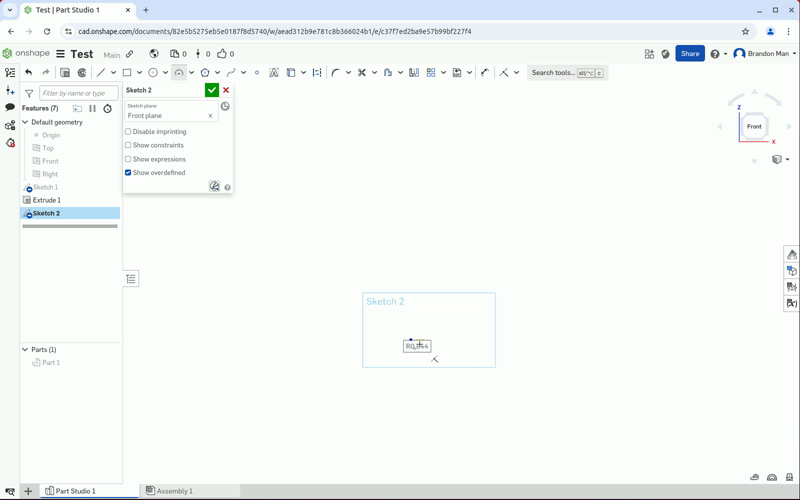
scroll(6)
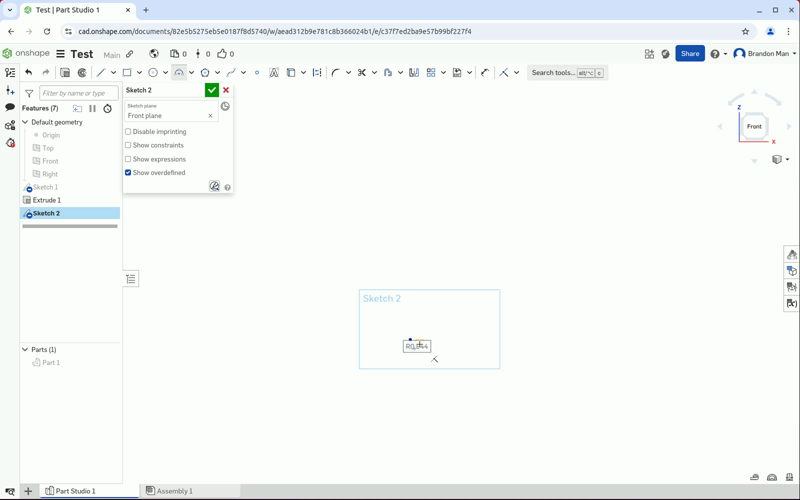
scroll(6)
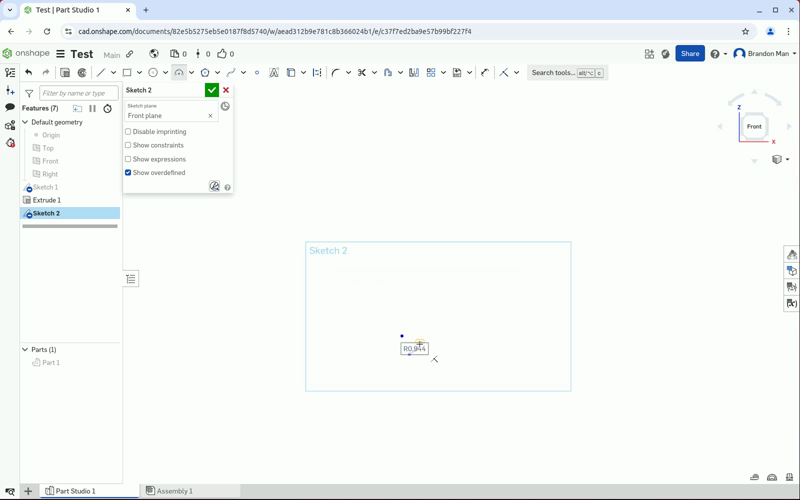
scroll(6)
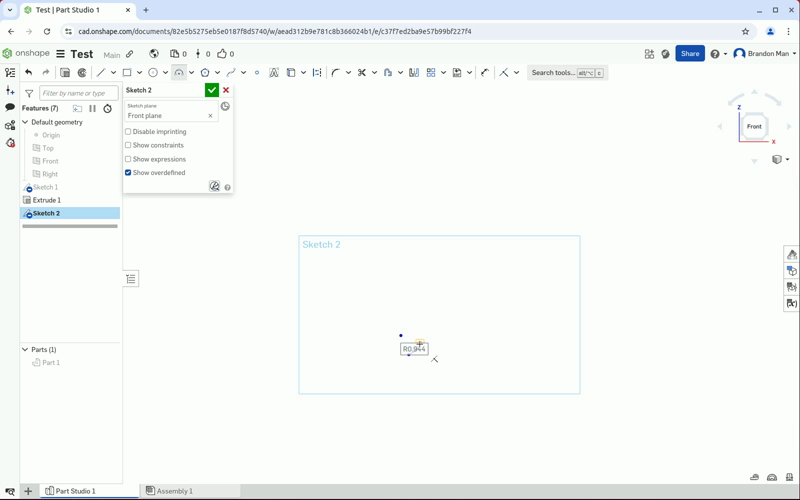
scroll(6)
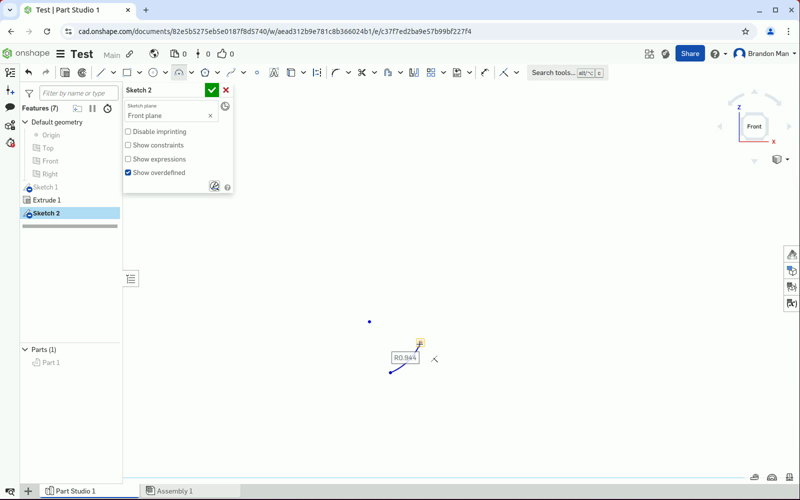
click(419, 343)
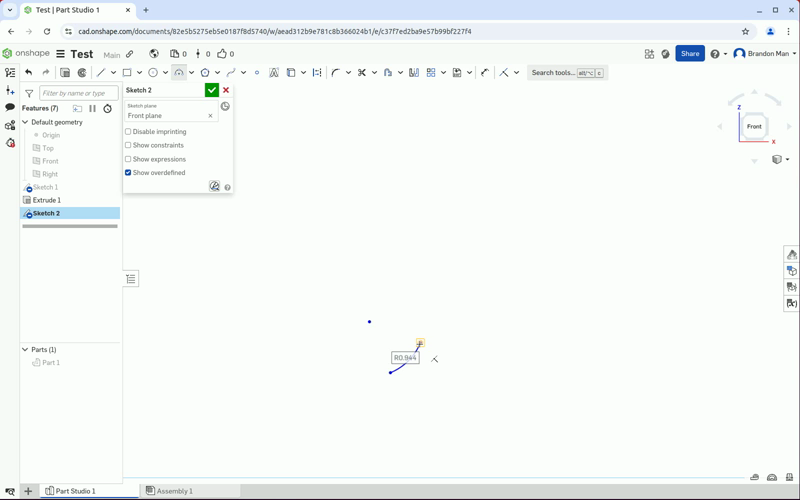
scroll(-6)
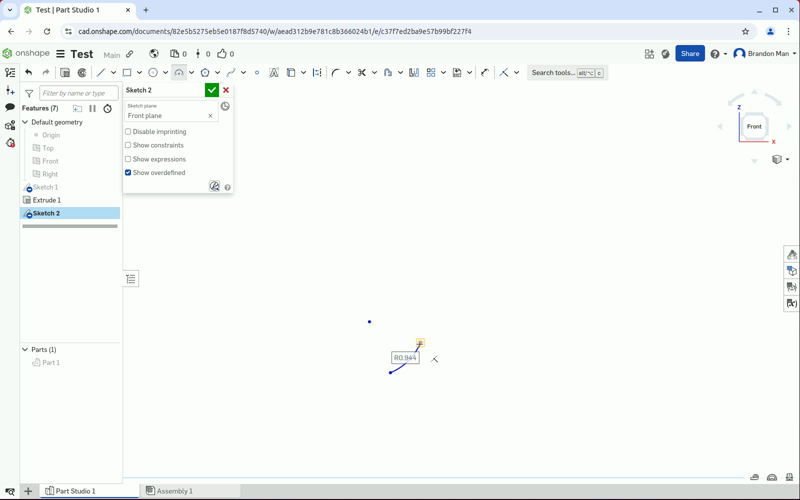
scroll(-6)
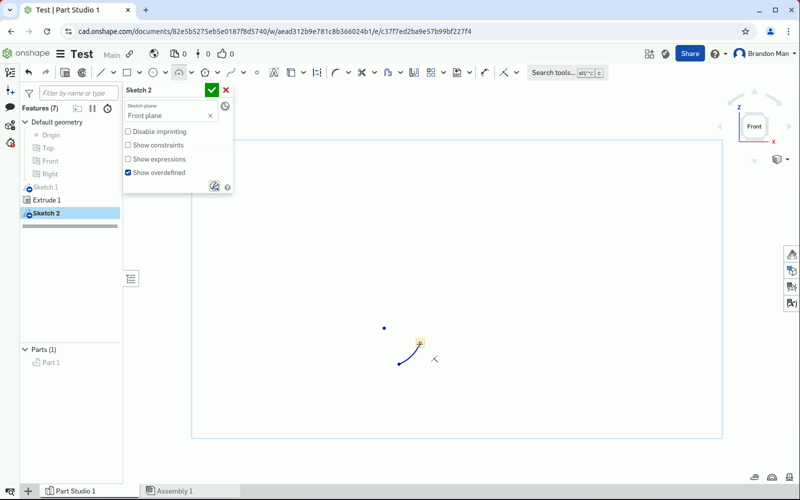
scroll(-6)
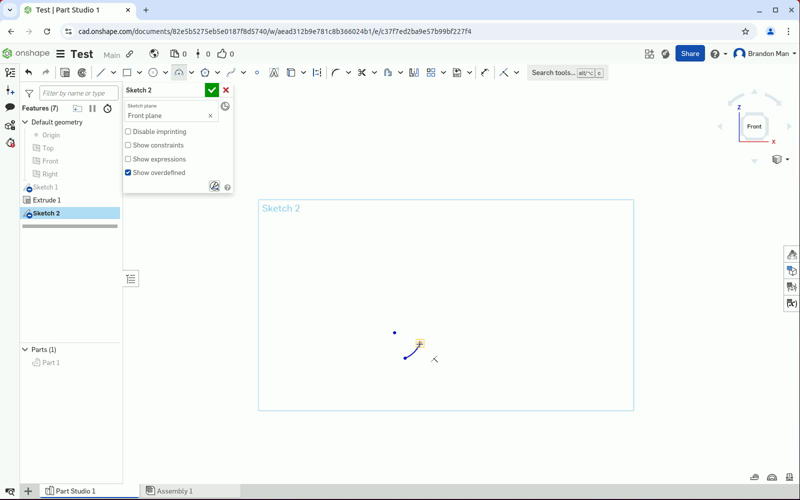
scroll(-6)
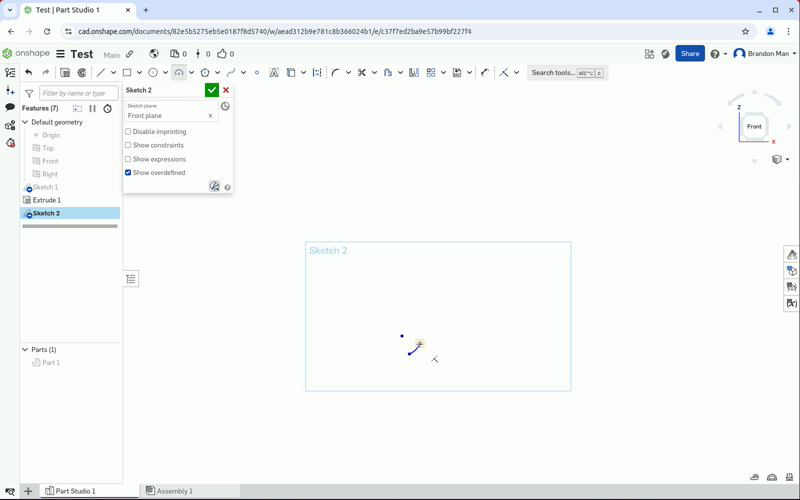
scroll(-6)
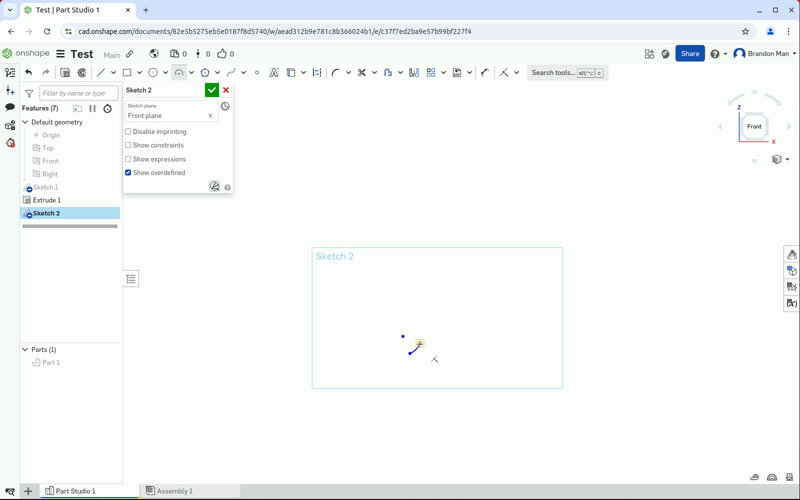
scroll(-6)
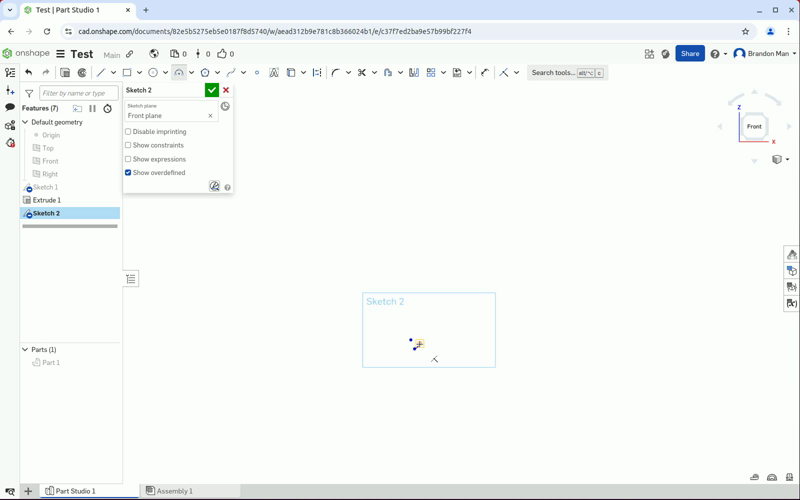
scroll(-6)
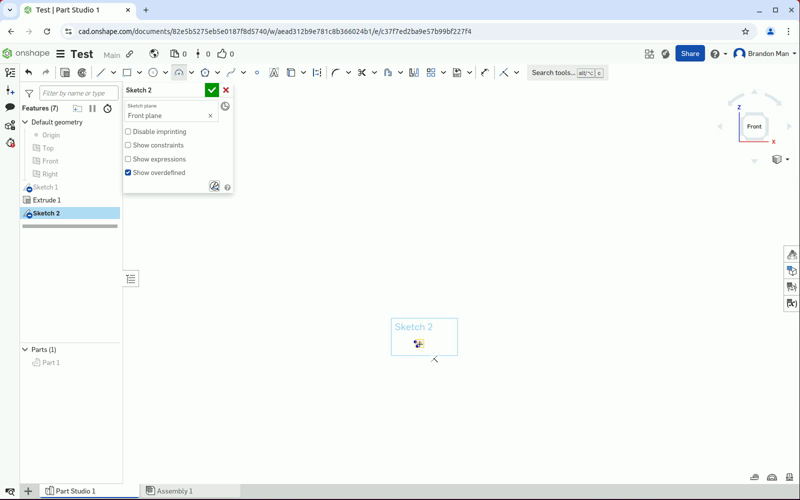
mouse_move(417, 346)
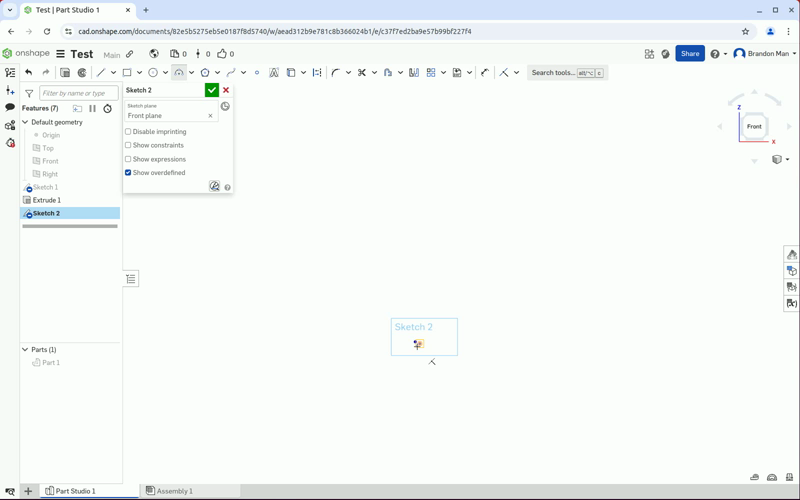
scroll(6)
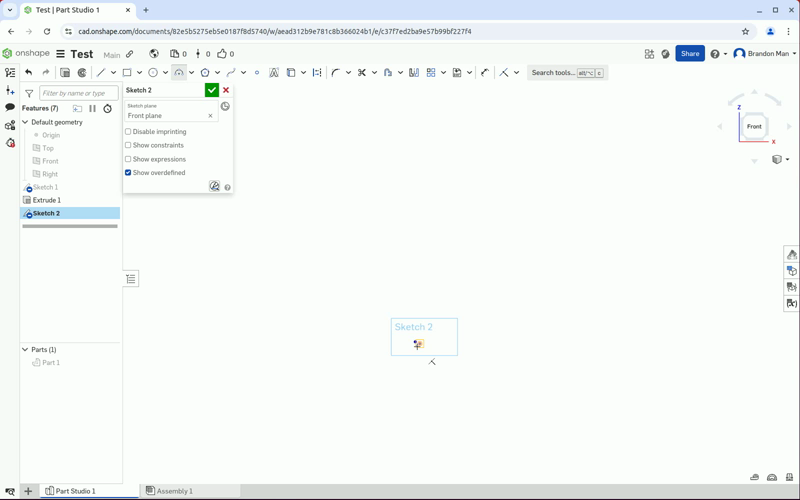
scroll(6)
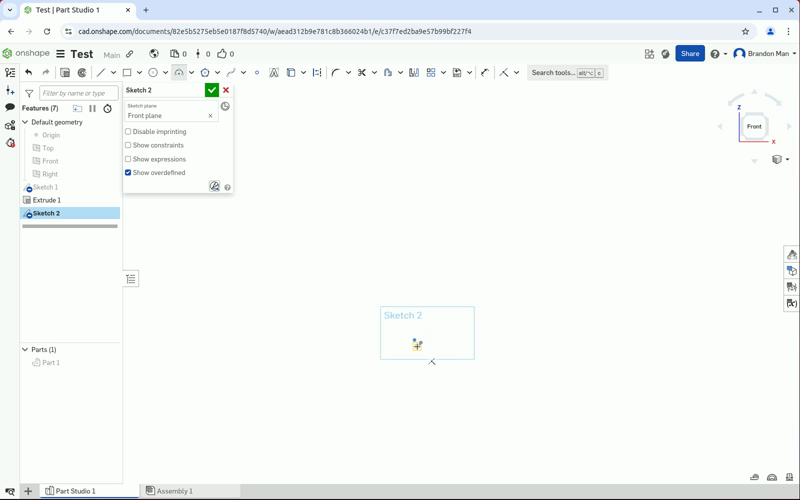
scroll(6)
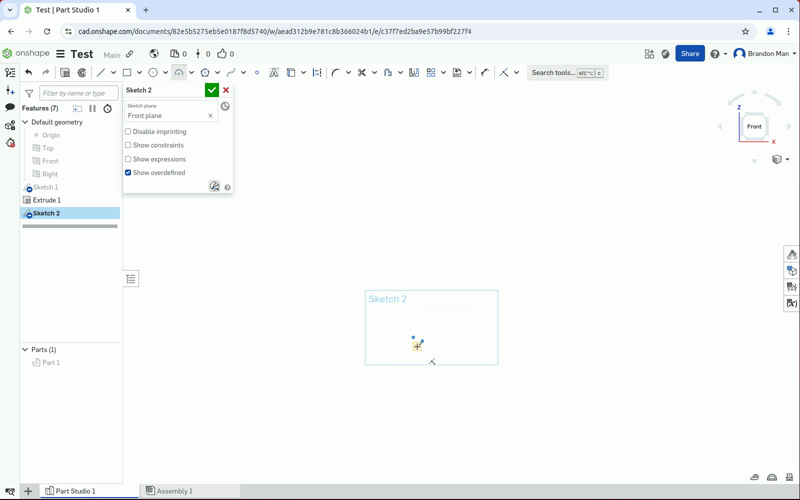
scroll(6)
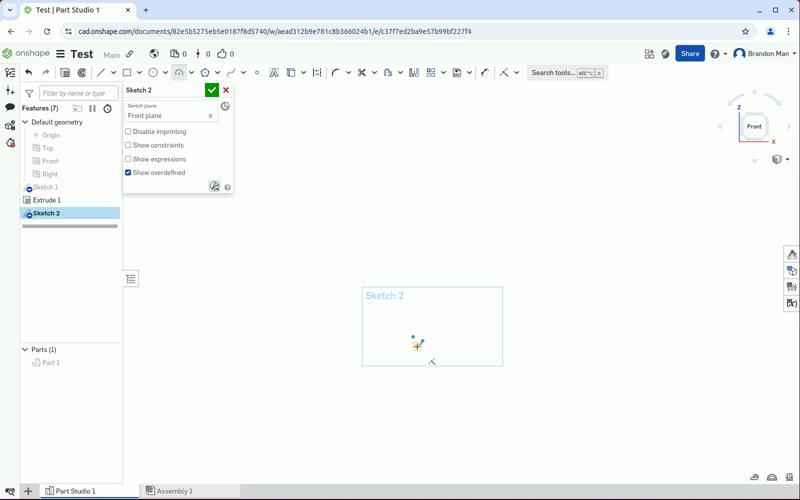
scroll(6)
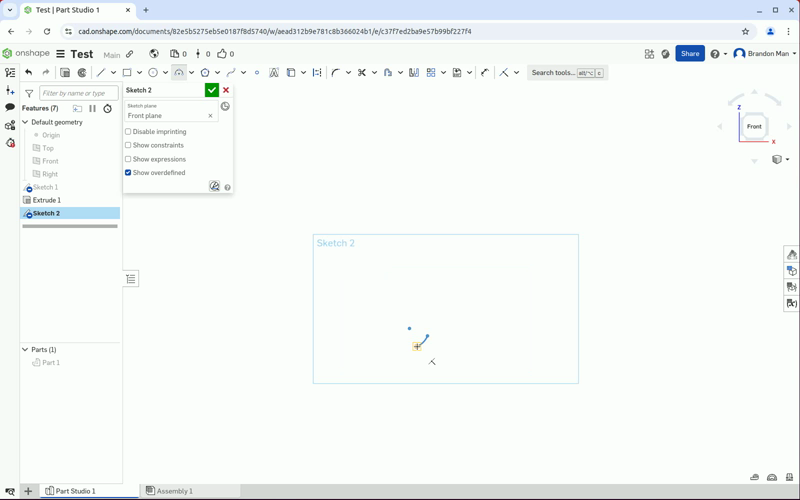
scroll(6)
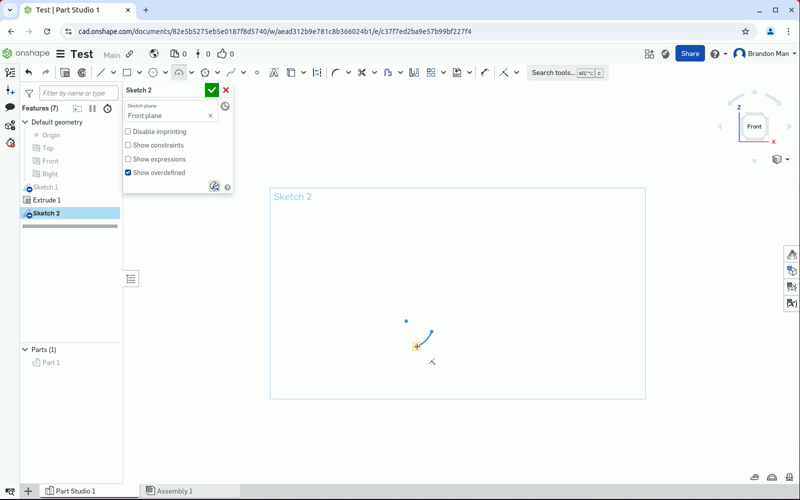
scroll(6)
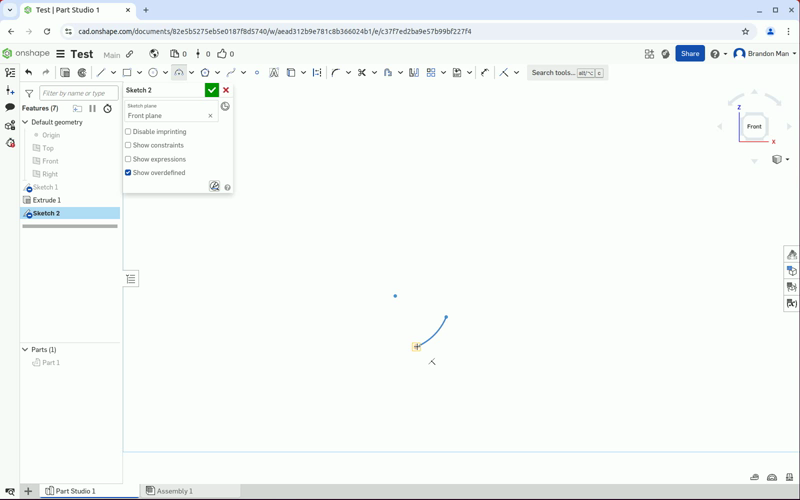
click(417, 346)
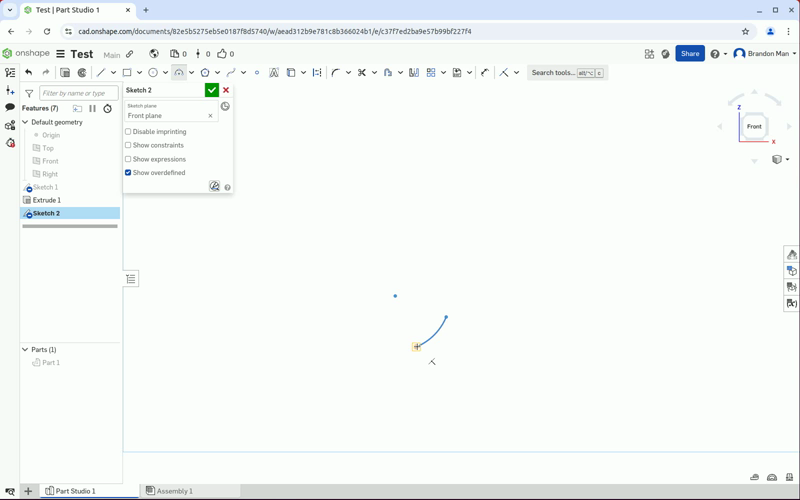
scroll(-6)
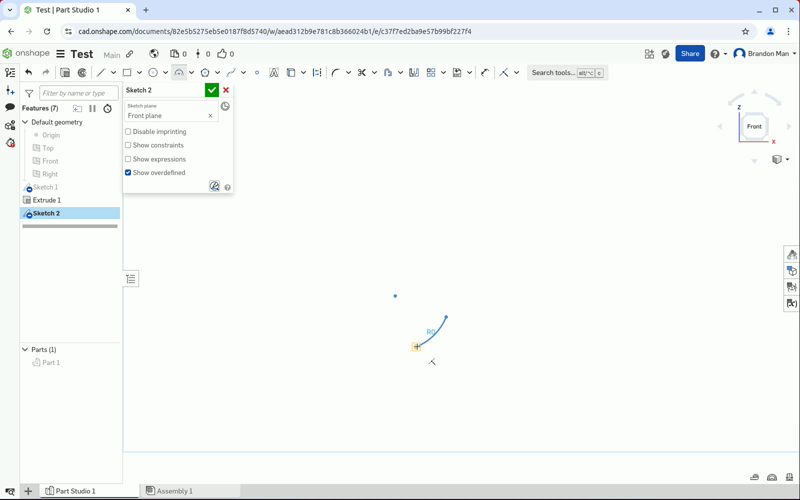
scroll(-6)
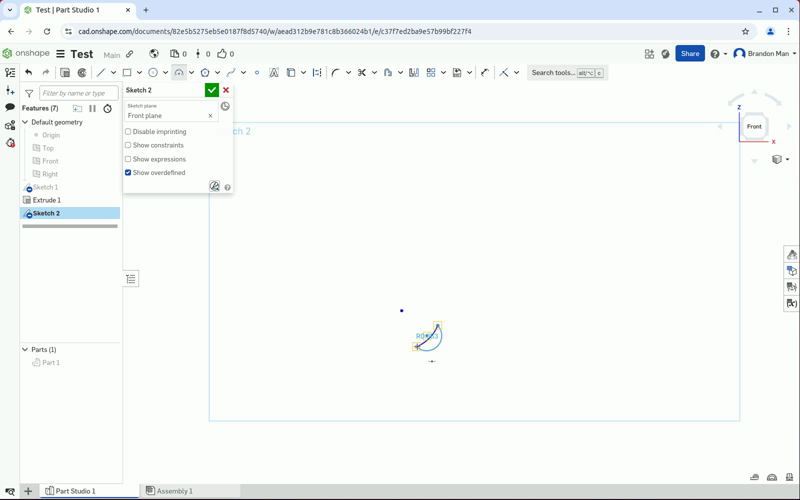
scroll(-6)
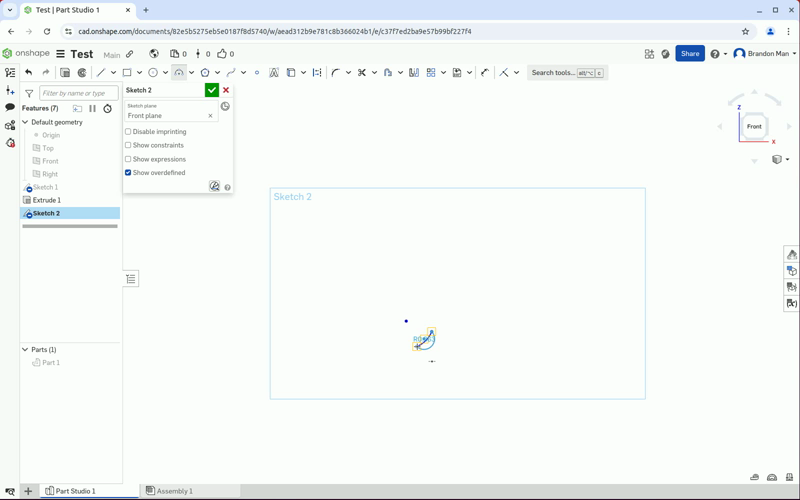
scroll(-6)
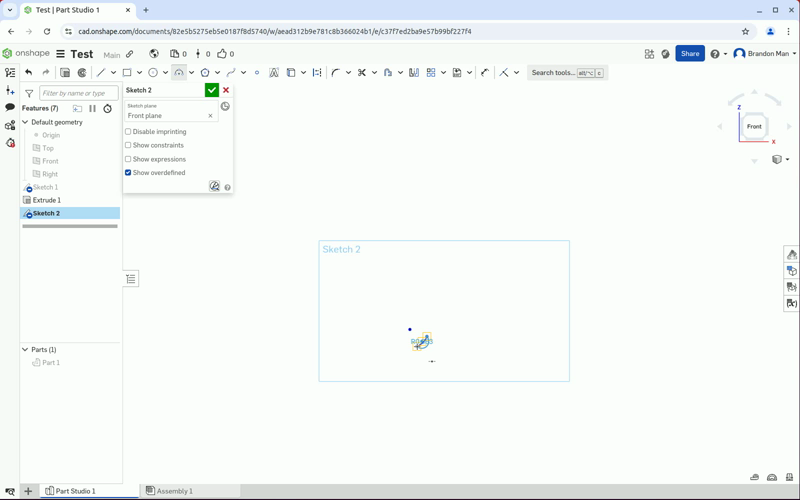
scroll(-6)
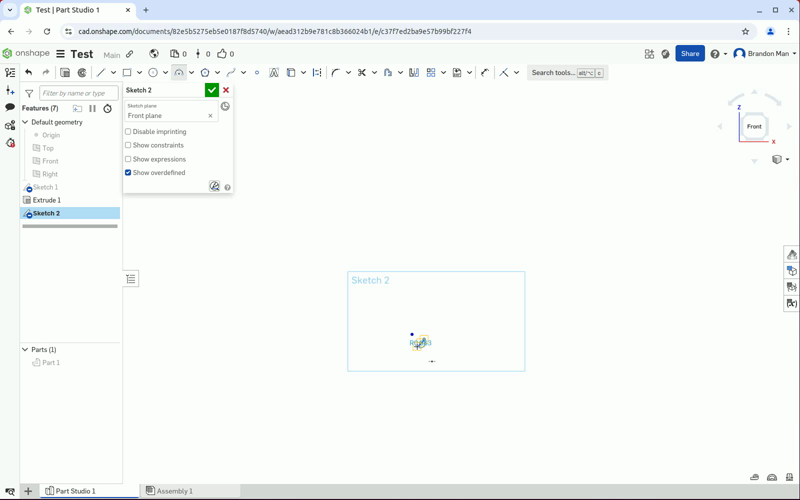
scroll(-6)
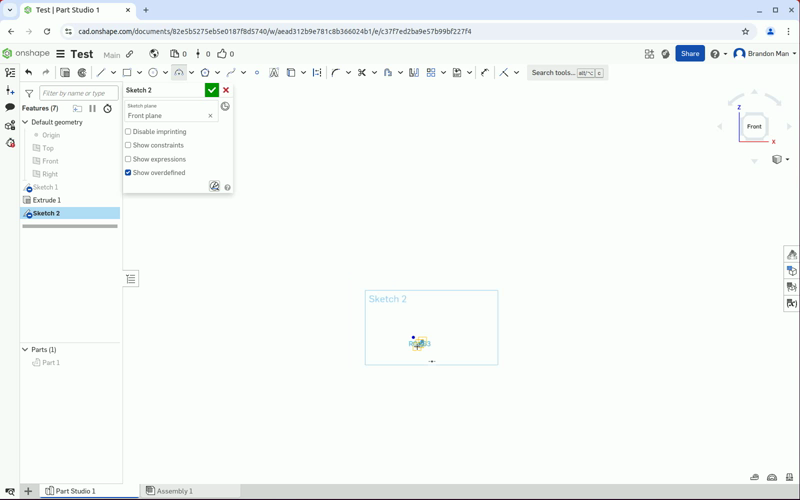
scroll(-6)
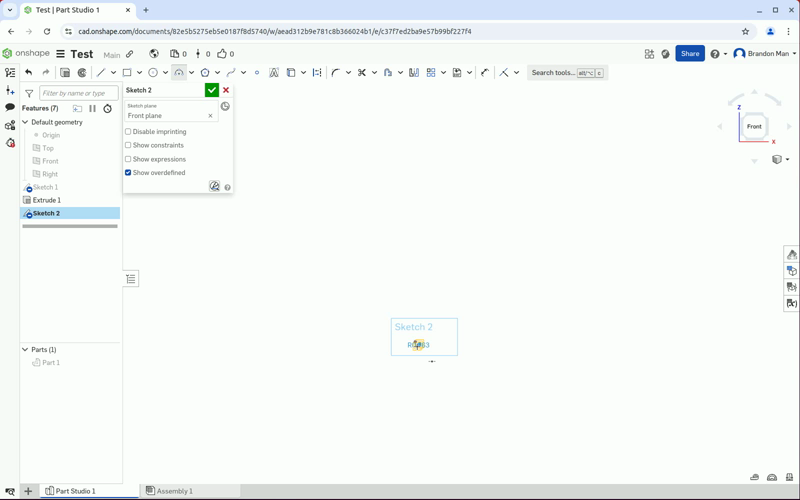
key_down(shift)
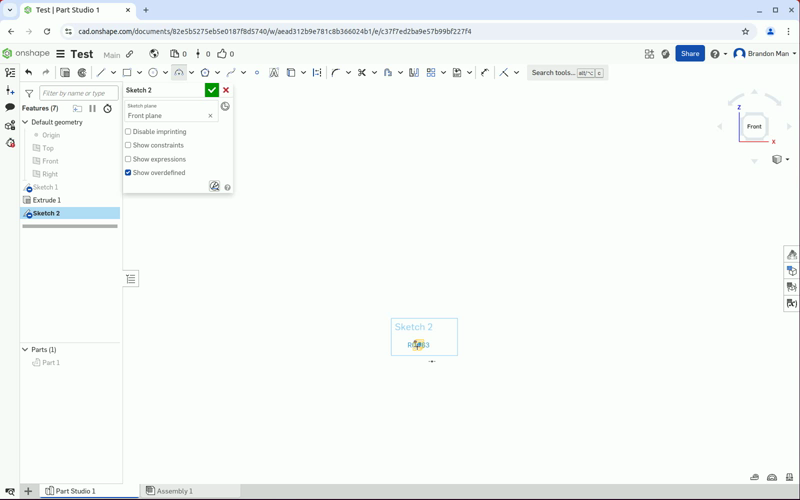
mouse_move(366, 293)
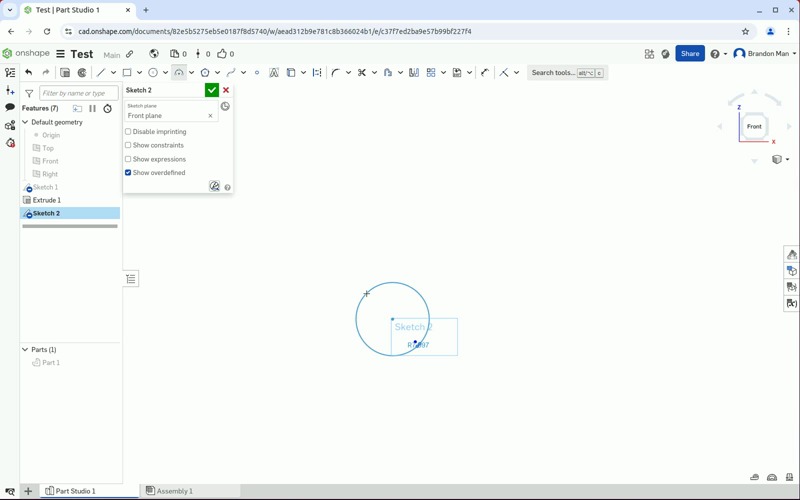
scroll(6)
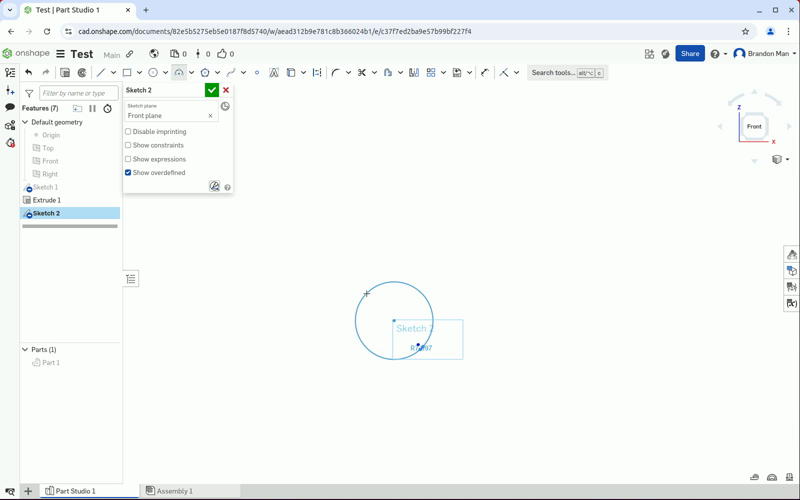
scroll(6)
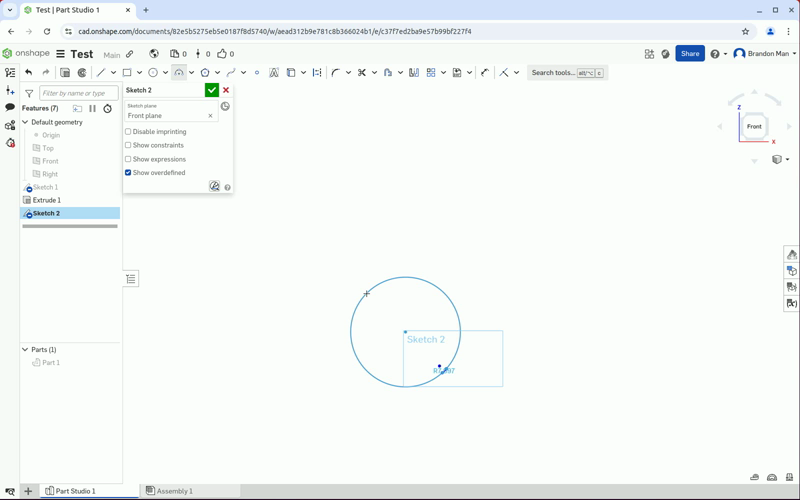
scroll(6)
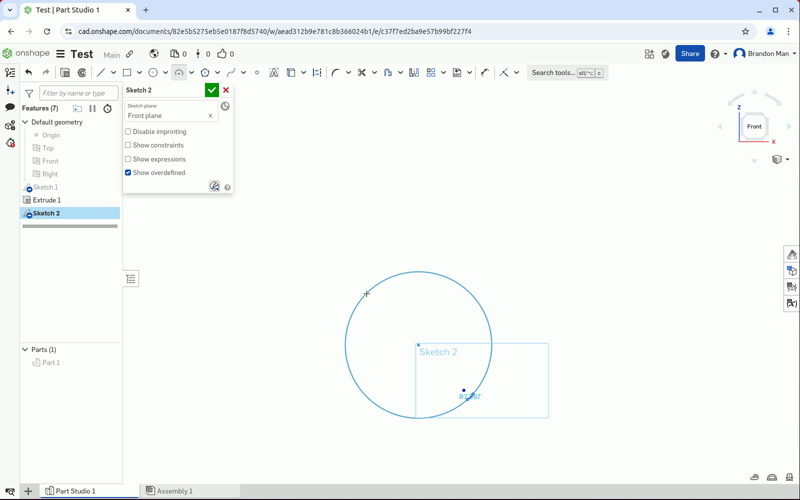
scroll(6)
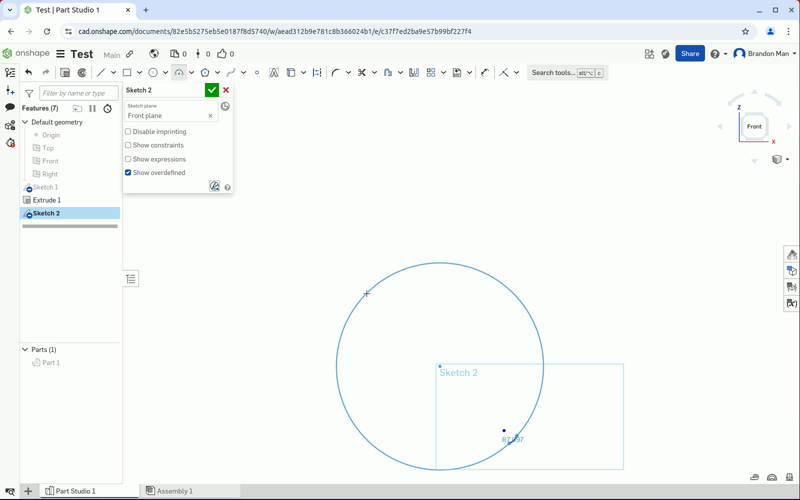
scroll(6)
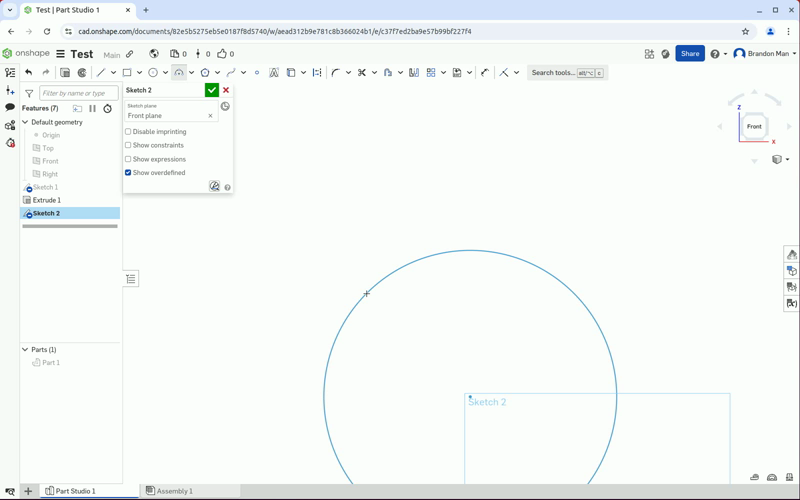
scroll(6)
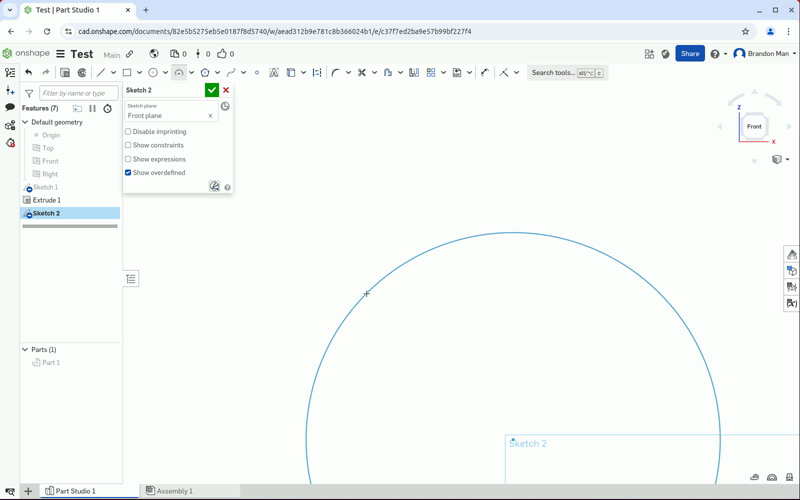
scroll(6)
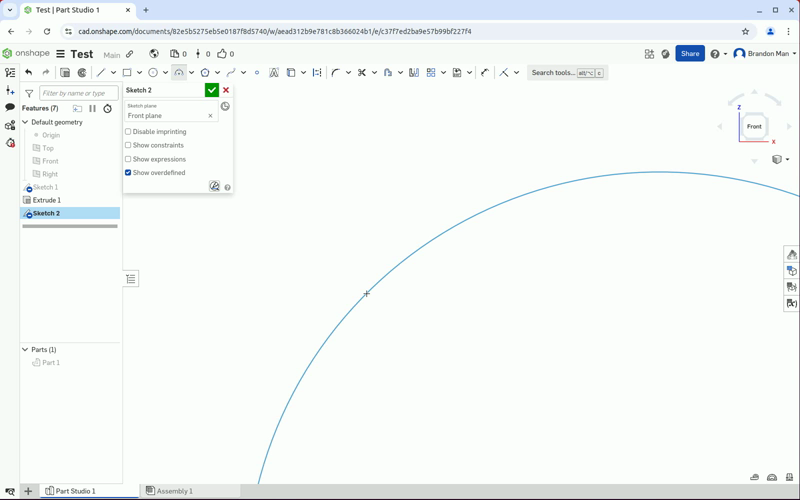
click(366, 293)
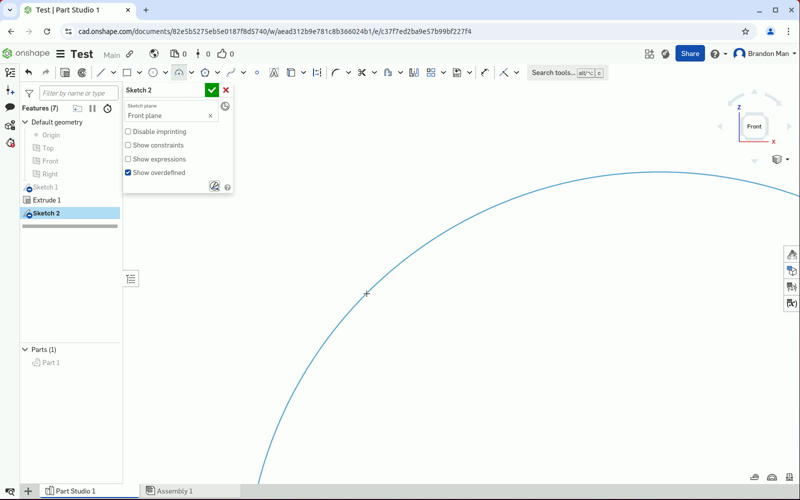
scroll(-6)
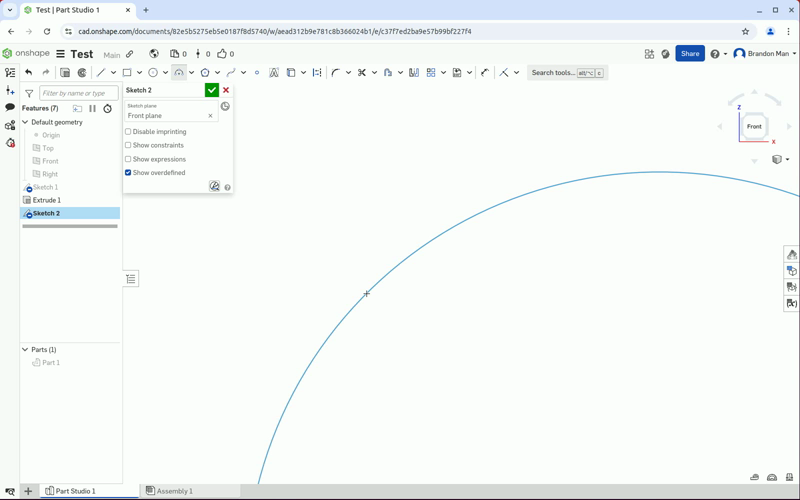
scroll(-6)
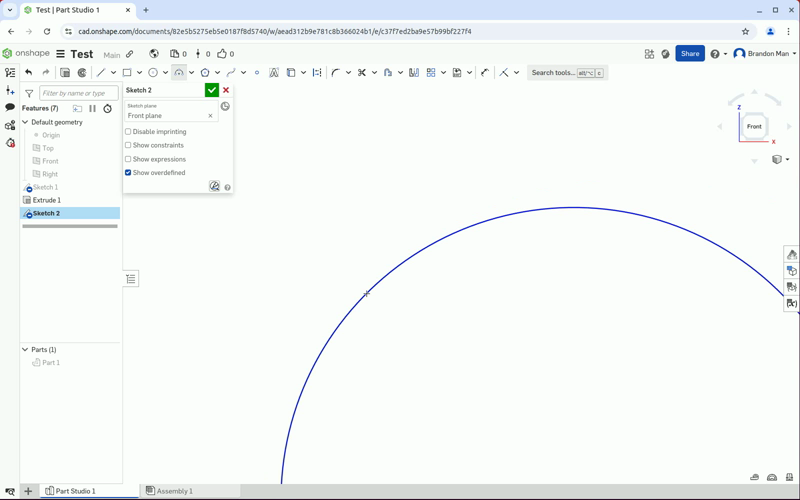
scroll(-6)
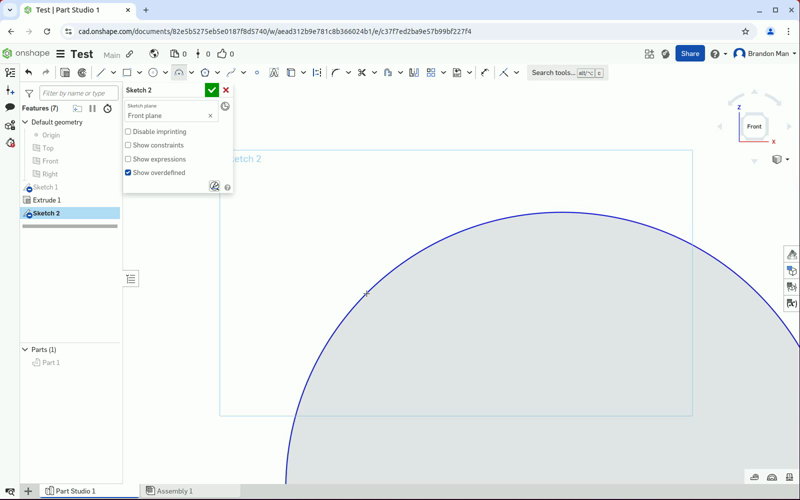
scroll(-6)
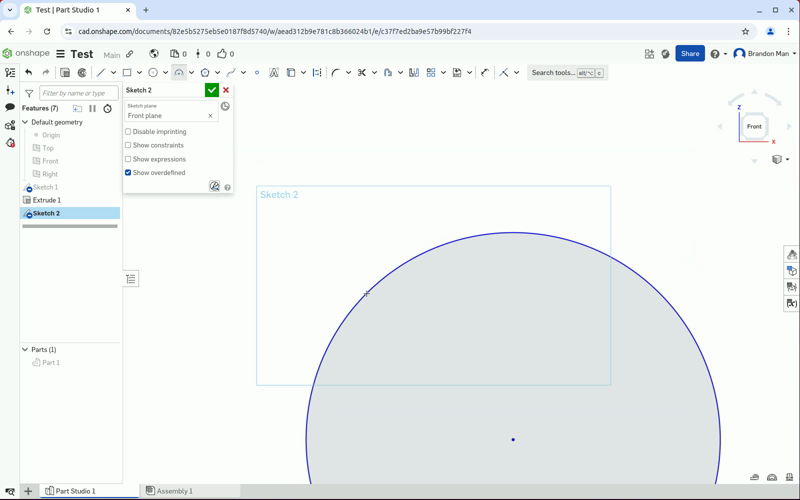
scroll(-6)
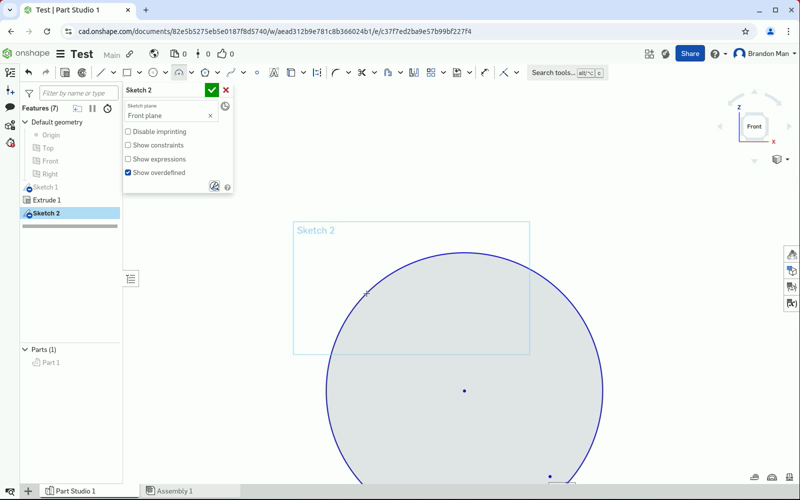
scroll(-6)
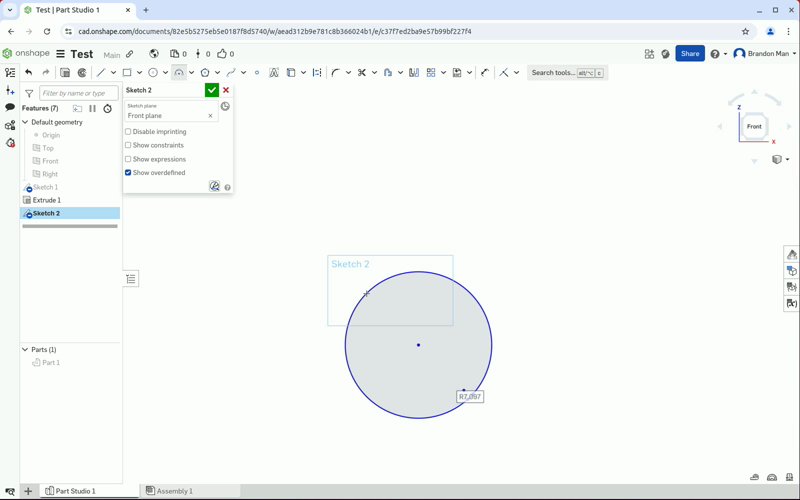
scroll(-6)
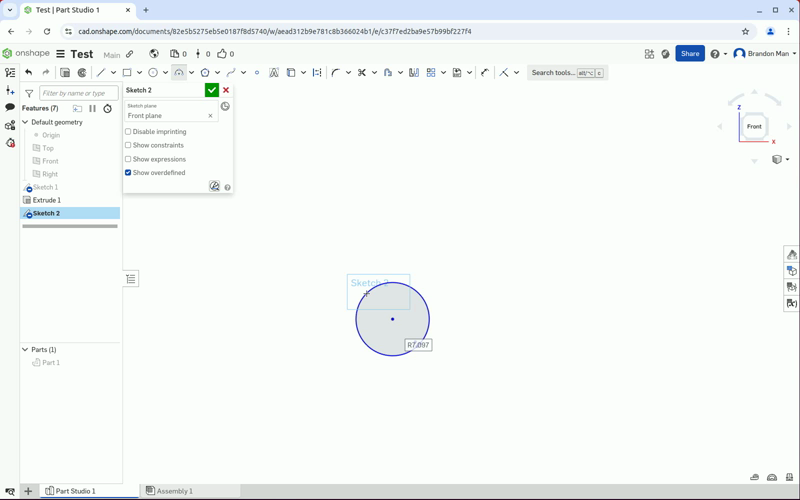
key_up(shift)
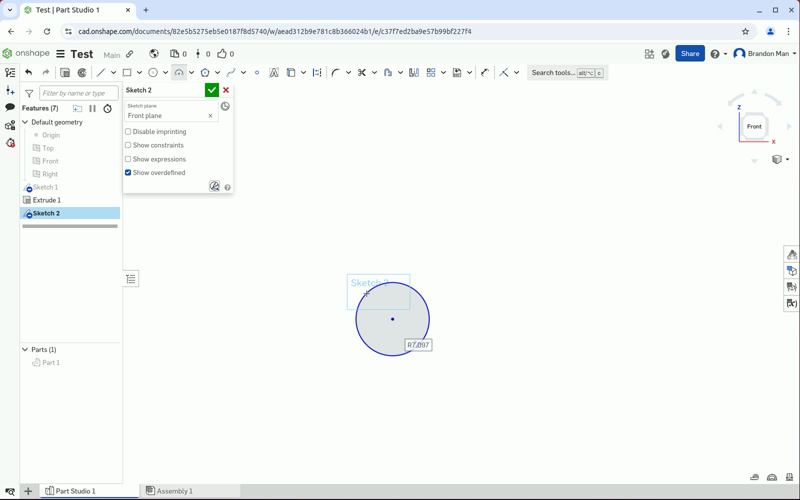
key(esc)
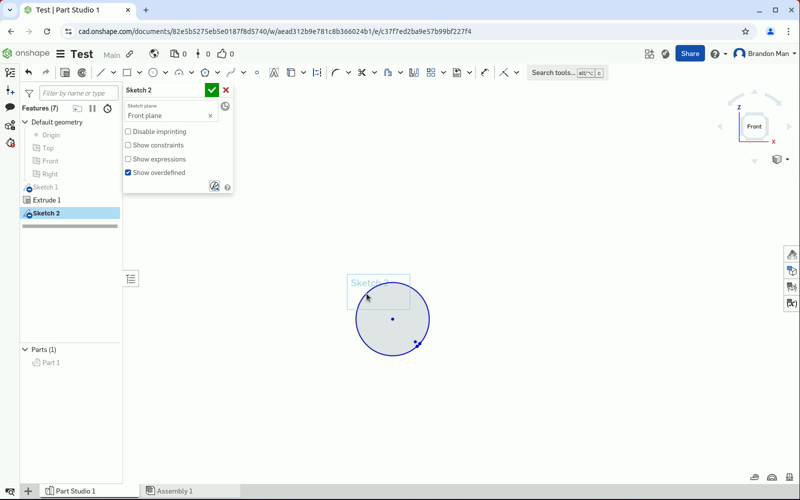
mouse_move(423, 314)
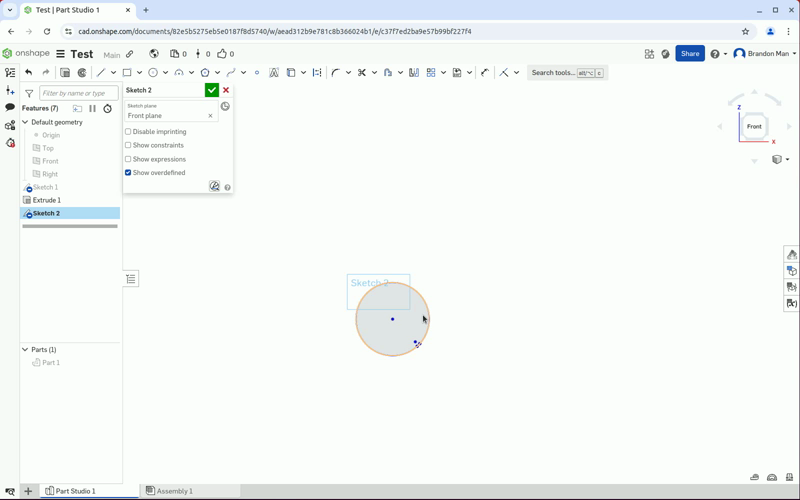
click(423, 314)
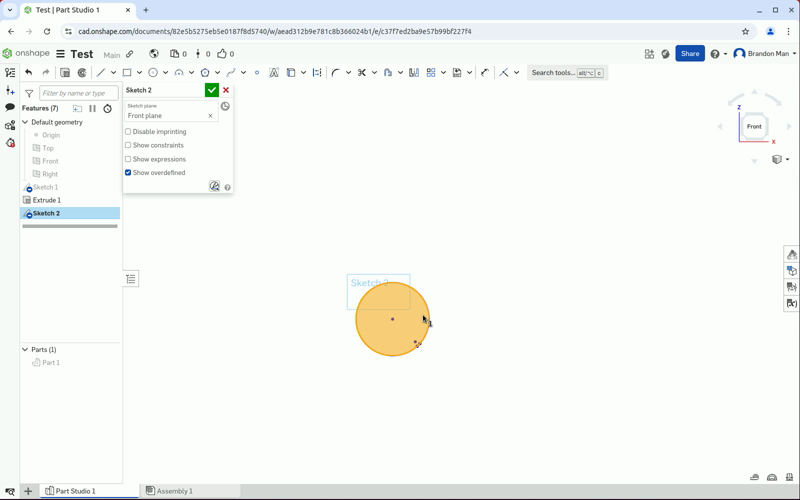
mouse_move(73, 352)
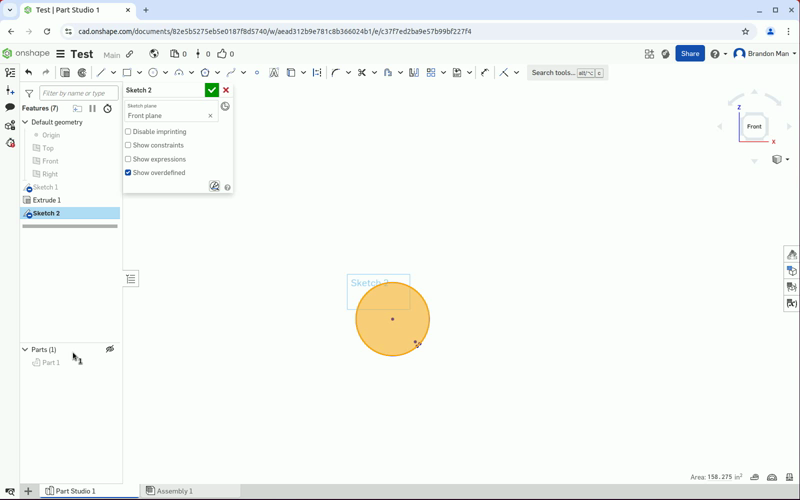
key(shift+y)
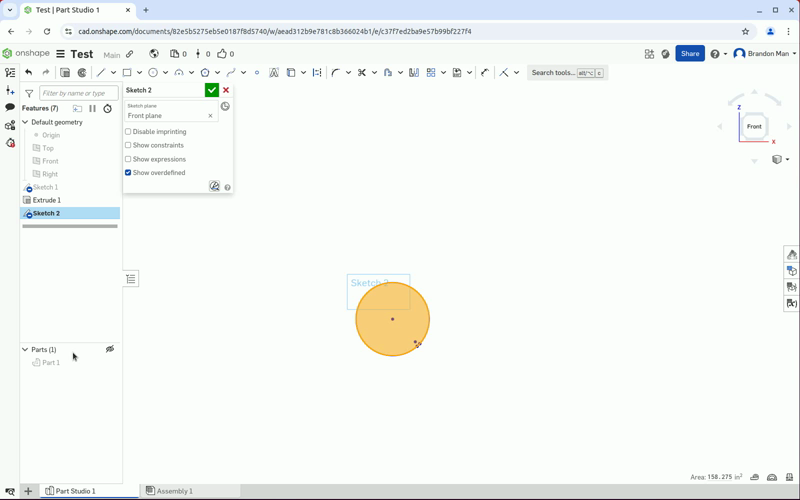
key(shift+e)
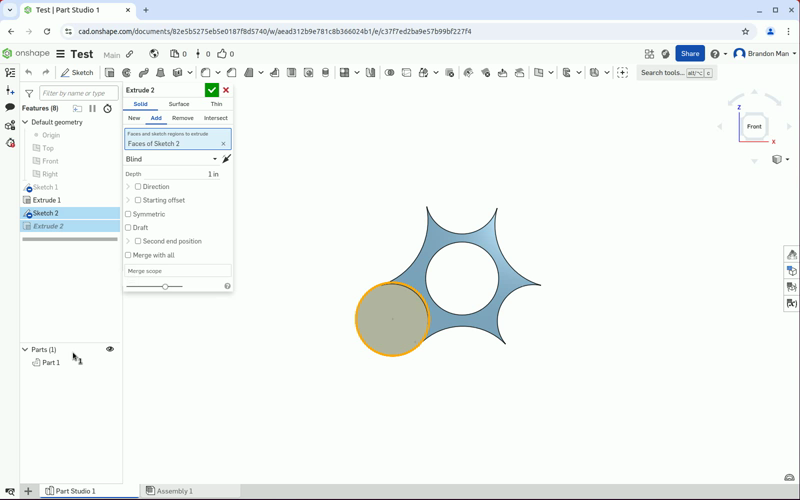
mouse_move(143, 106)
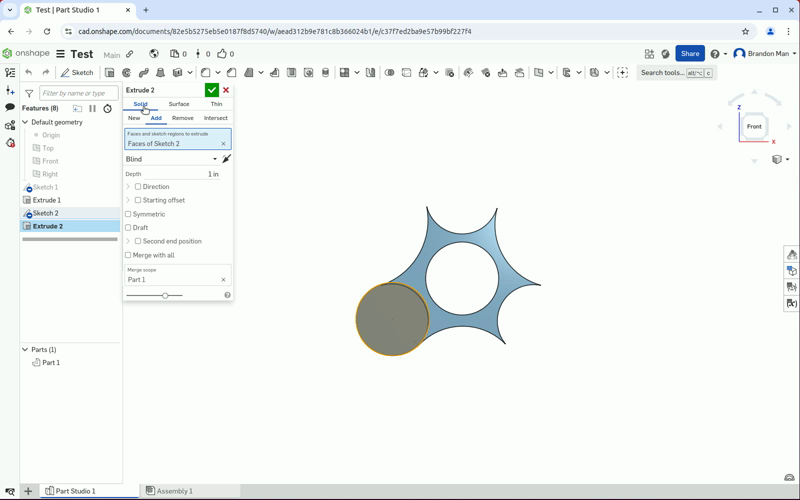
click(143, 106)
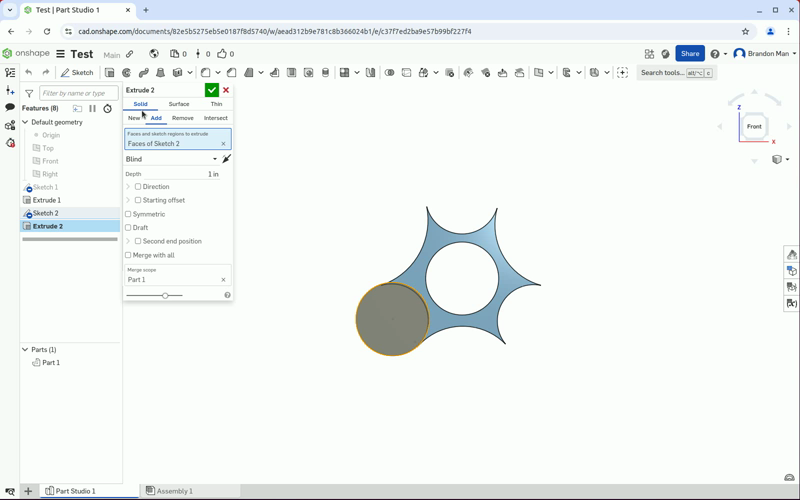
mouse_move(137, 120)
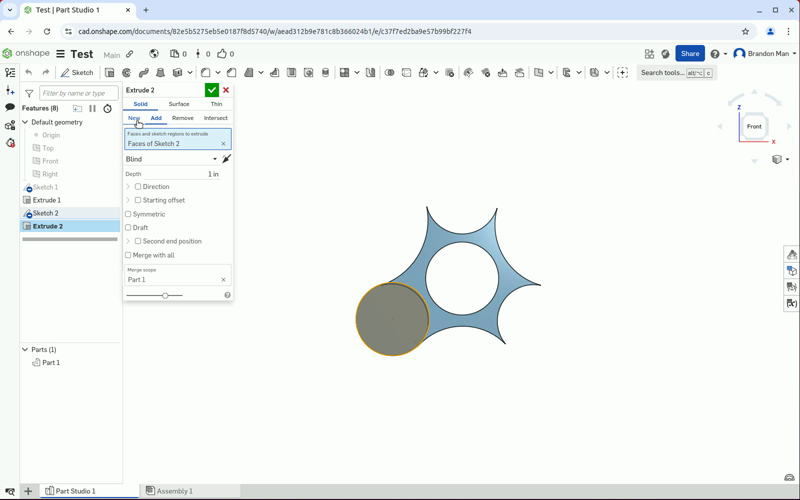
click(137, 120)
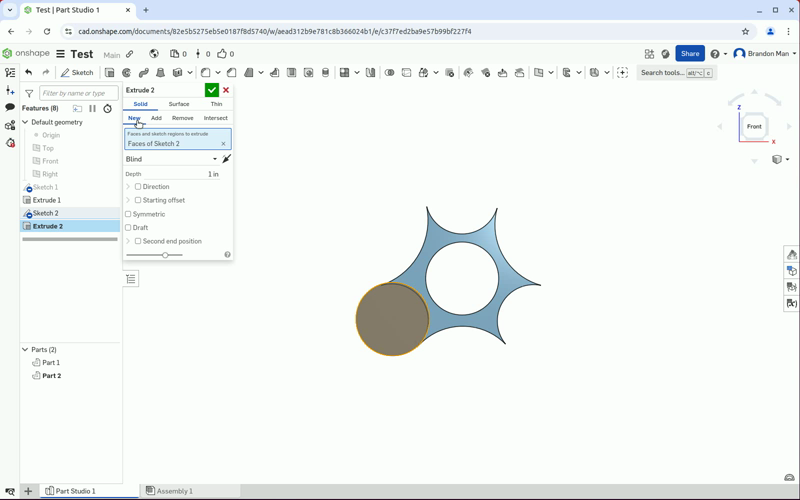
key(tab, 4)
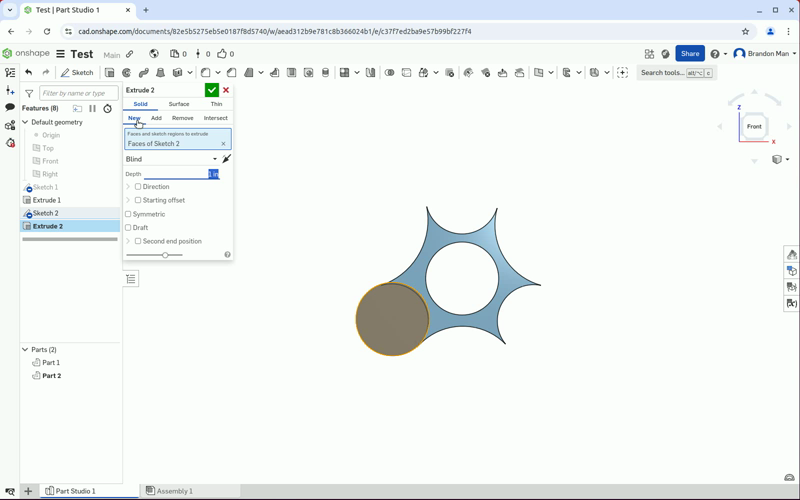
text(4.574)
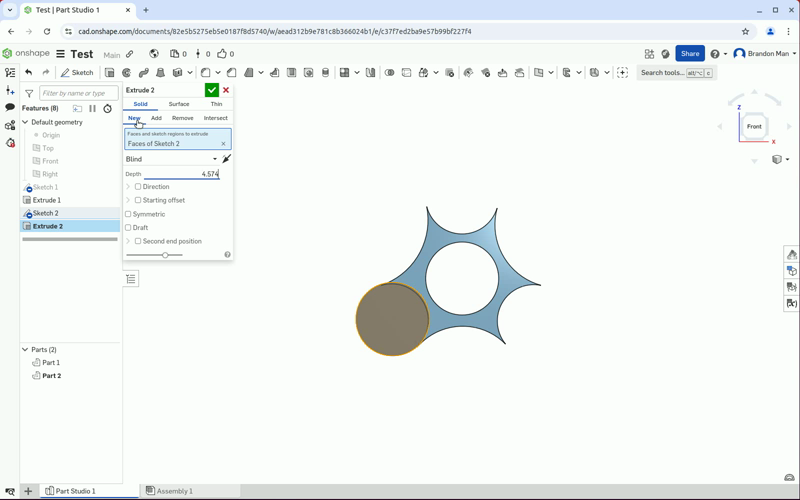
key(enter)
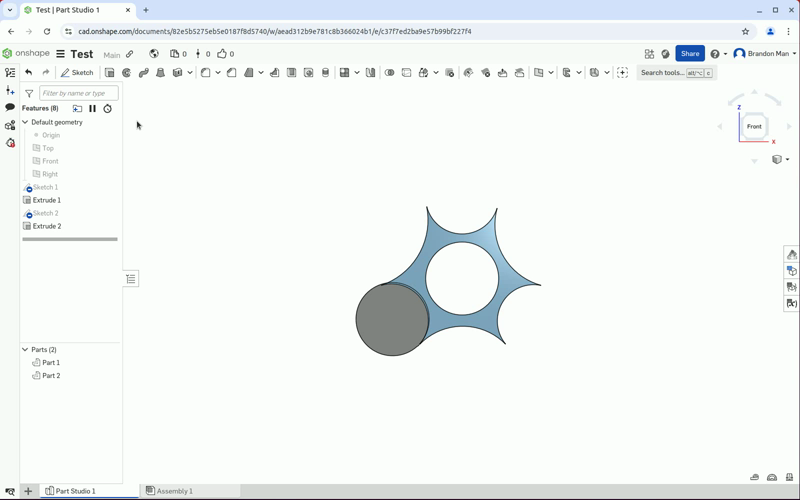
key(shift+h)
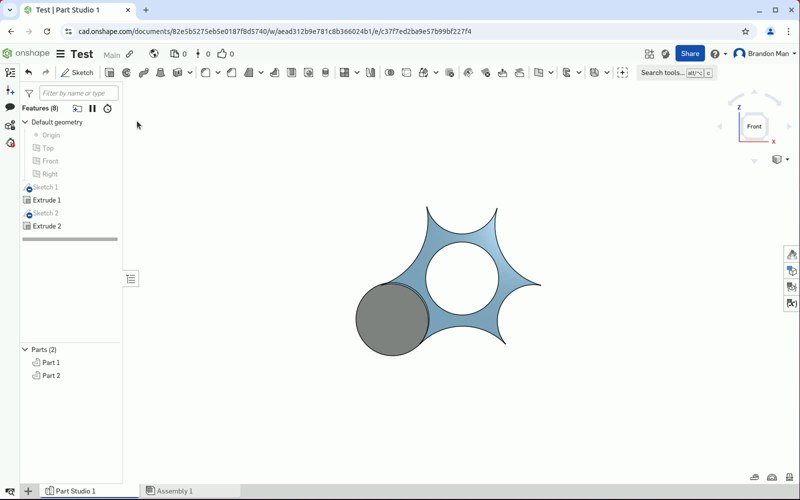
key(shift+h)
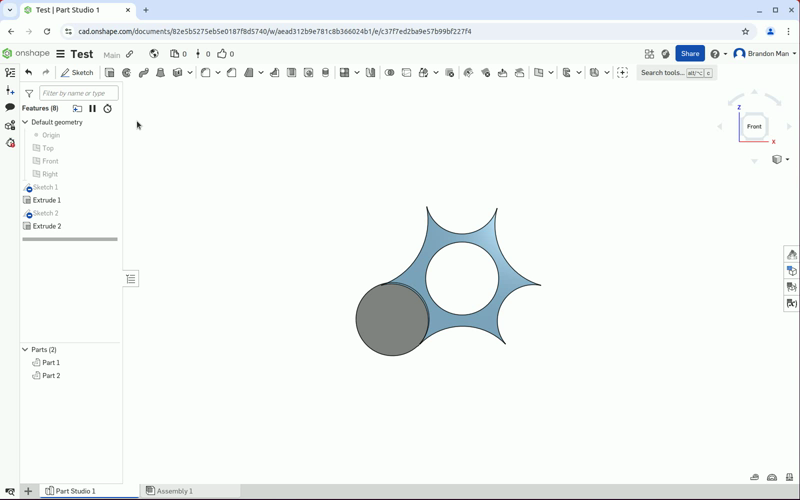
mouse_move(73, 189)
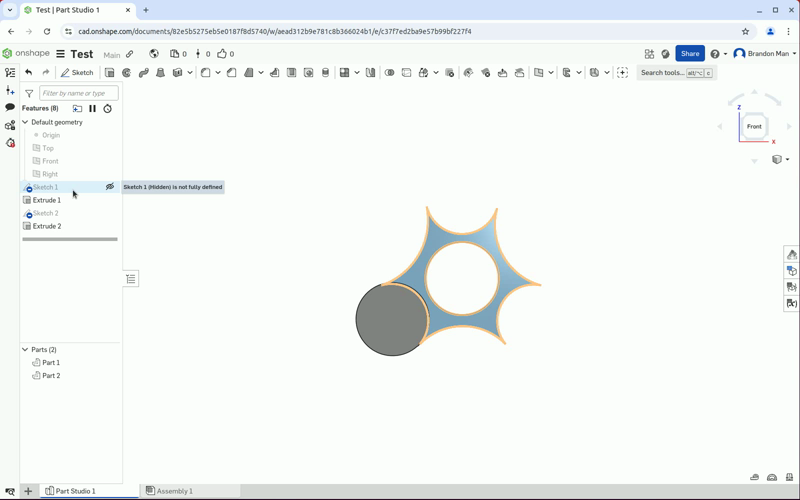
click(73, 189)
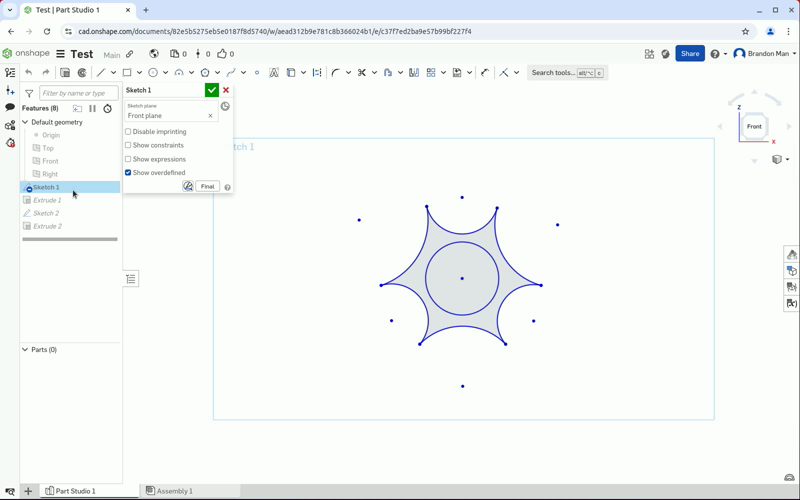
mouse_move(229, 92)
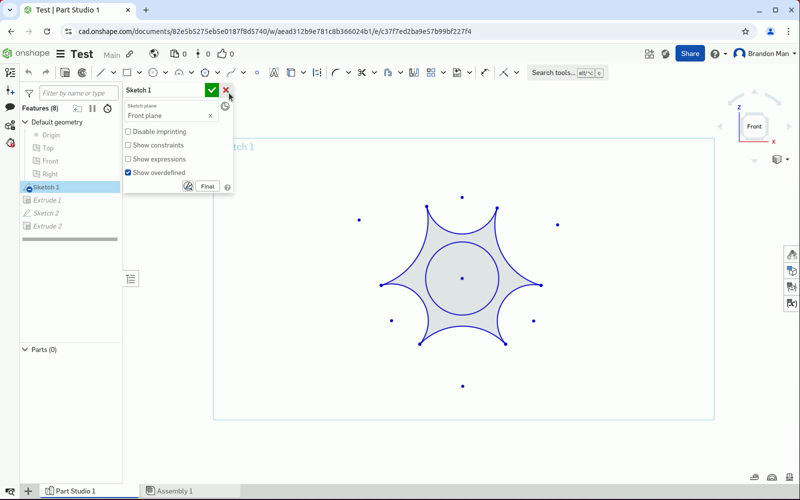
click(229, 92)
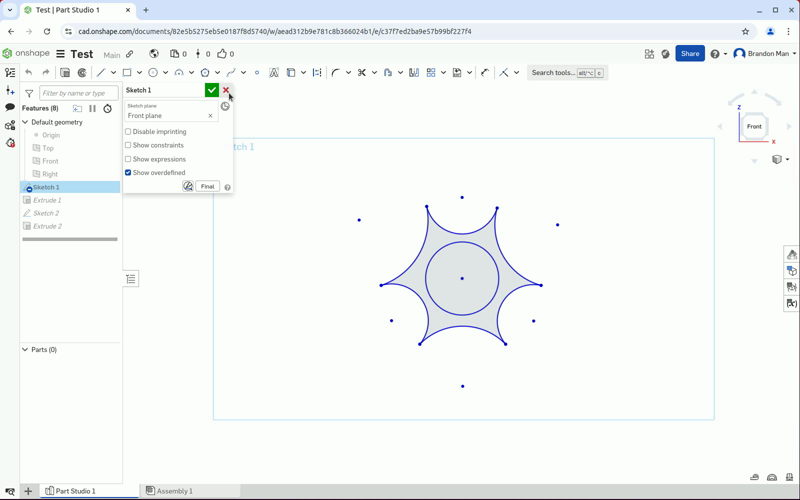
key(shift+s)
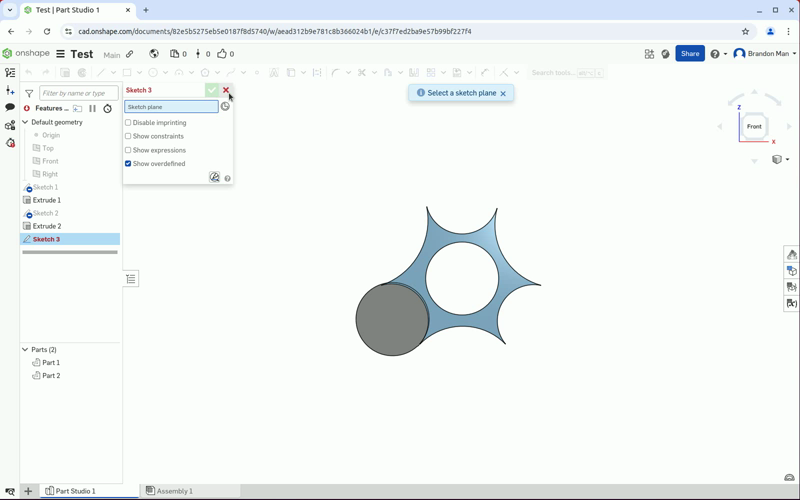
mouse_move(73, 163)
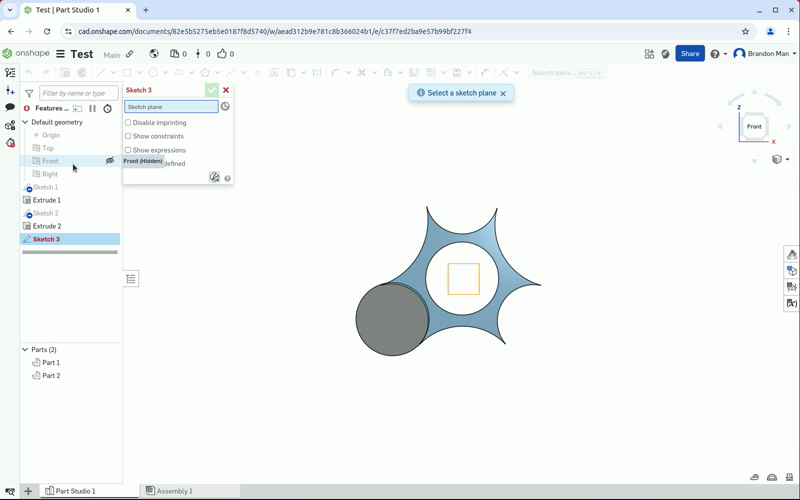
click(73, 163)
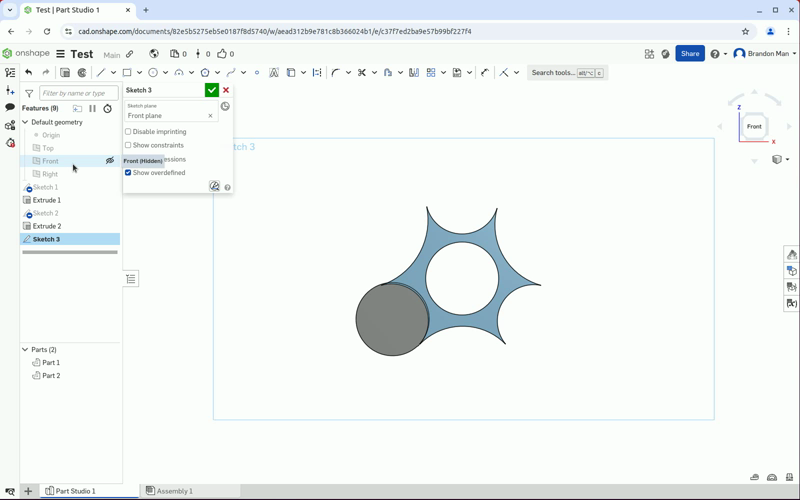
mouse_move(73, 352)
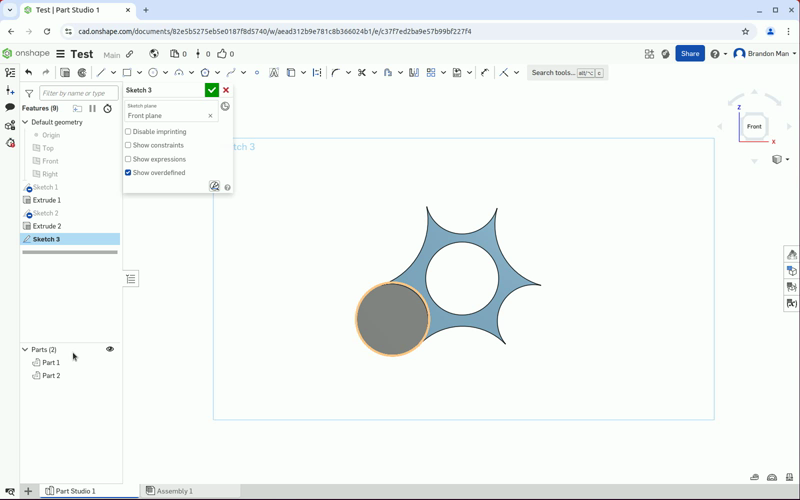
key(y)
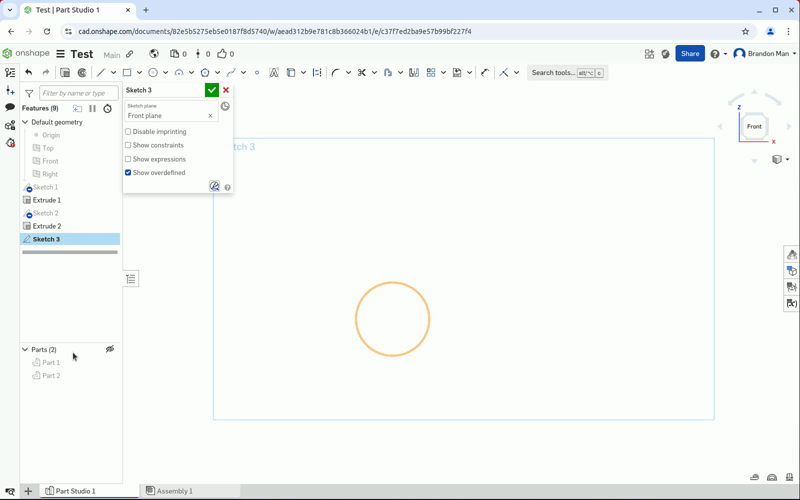
key(a)
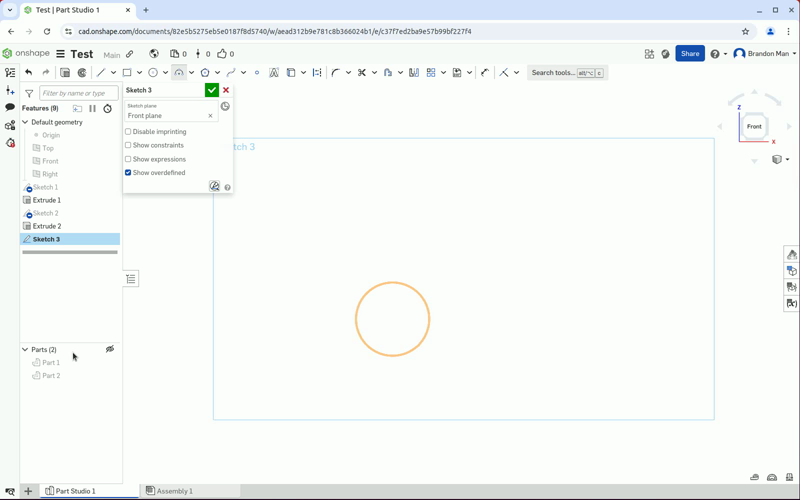
key_down(shift)
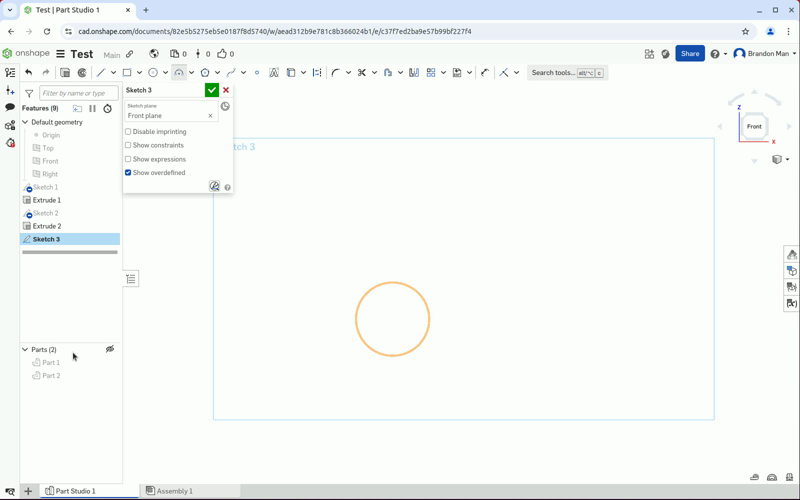
mouse_move(501, 343)
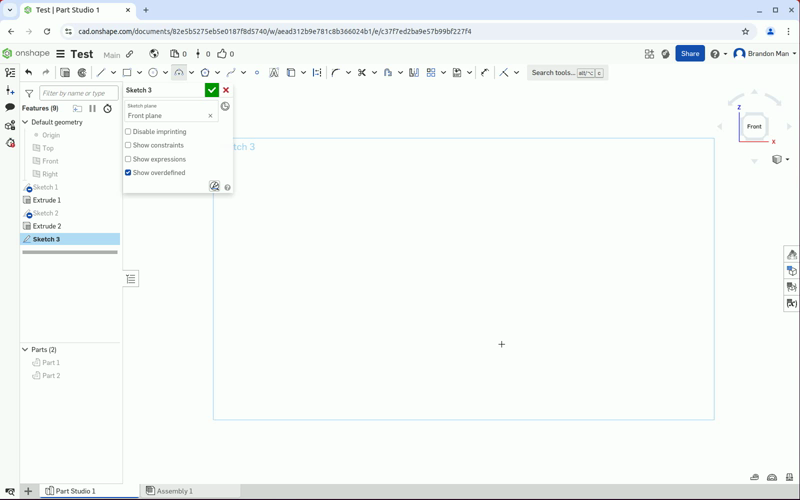
click(501, 343)
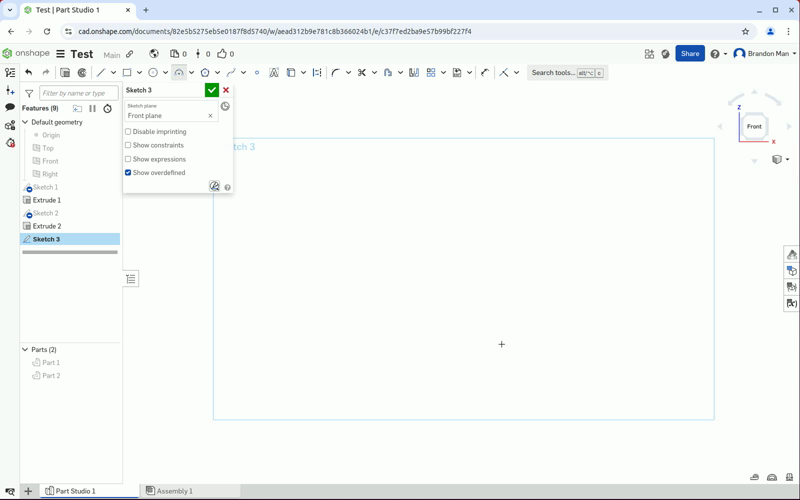
key_up(shift)
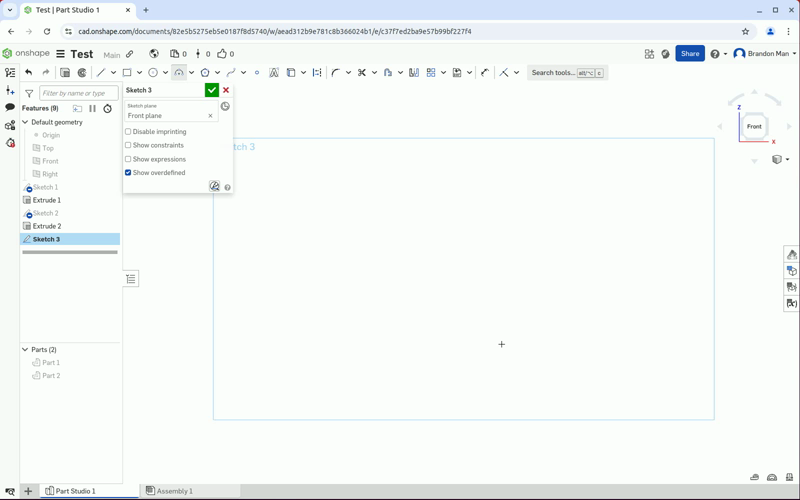
key_down(shift)
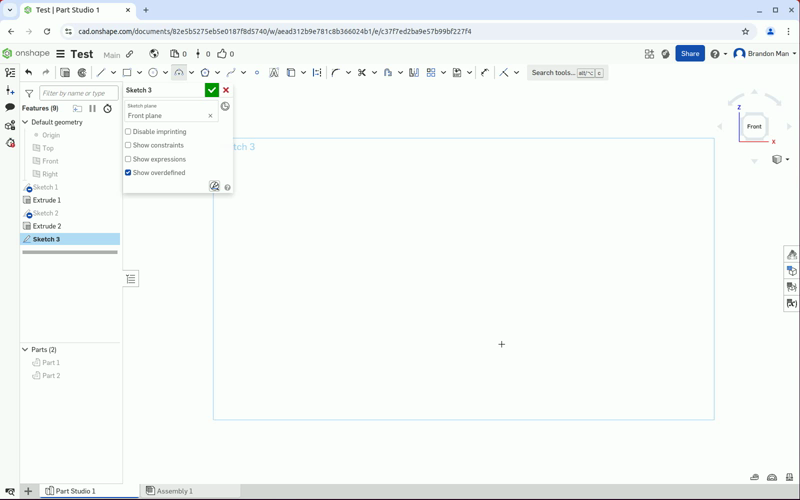
mouse_move(504, 346)
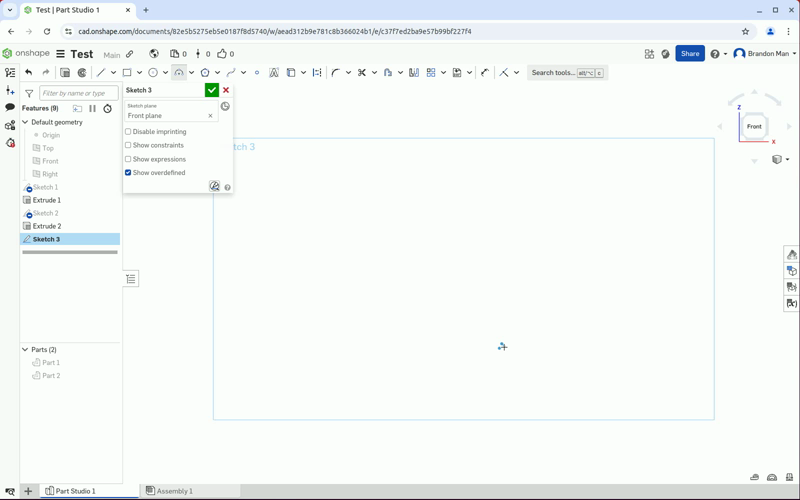
scroll(6)
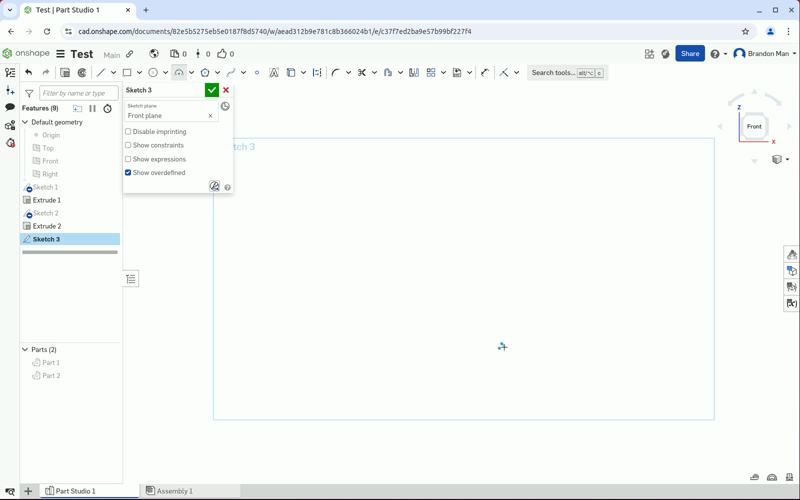
scroll(6)
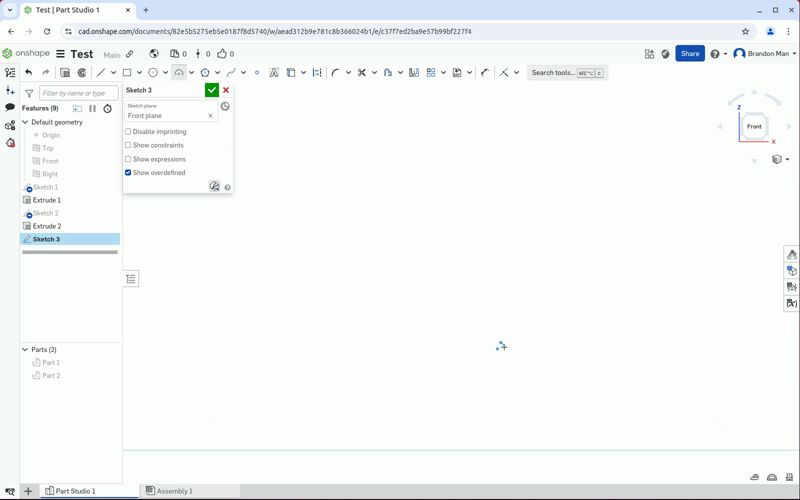
scroll(6)
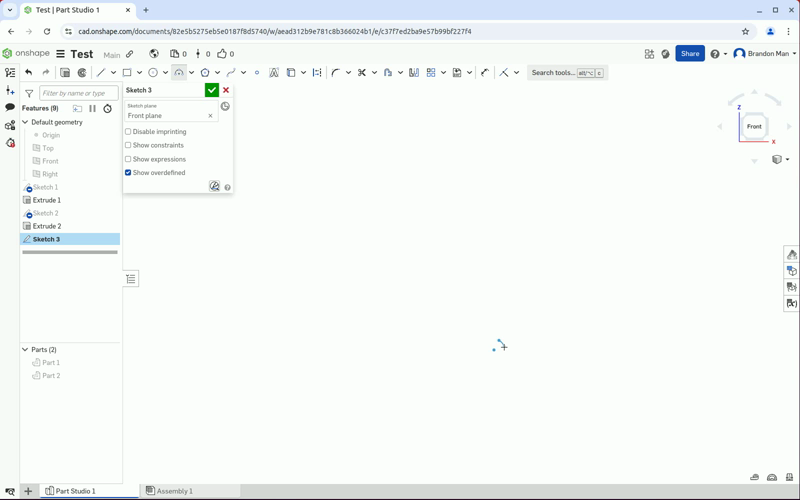
scroll(6)
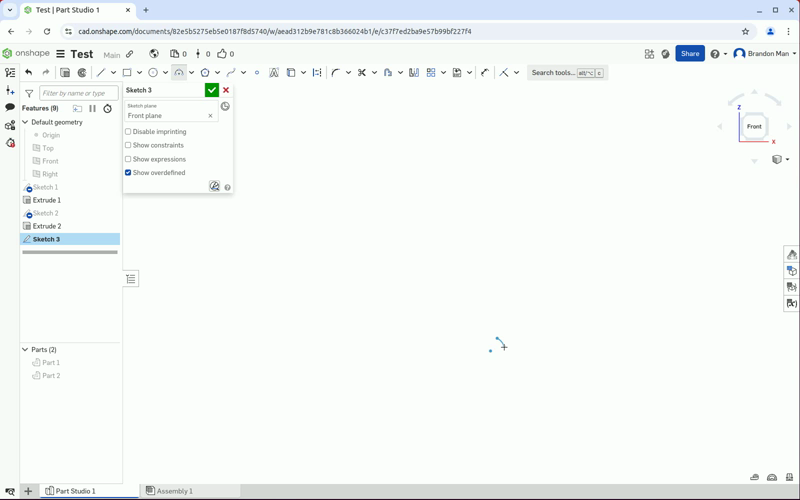
scroll(6)
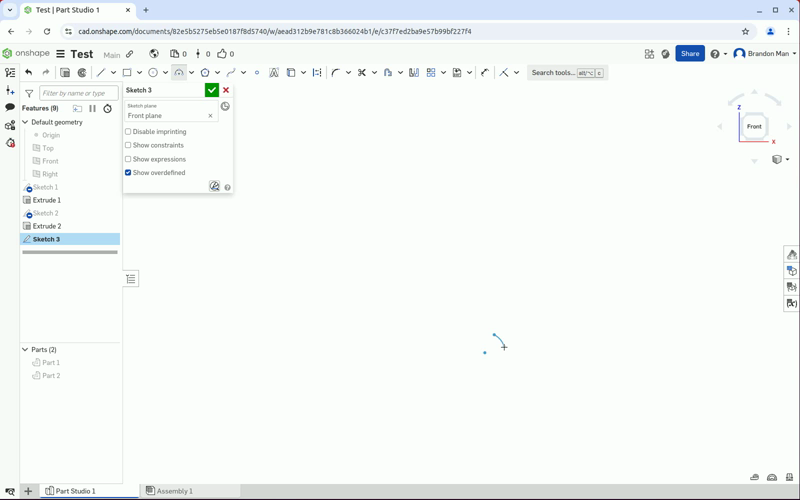
scroll(6)
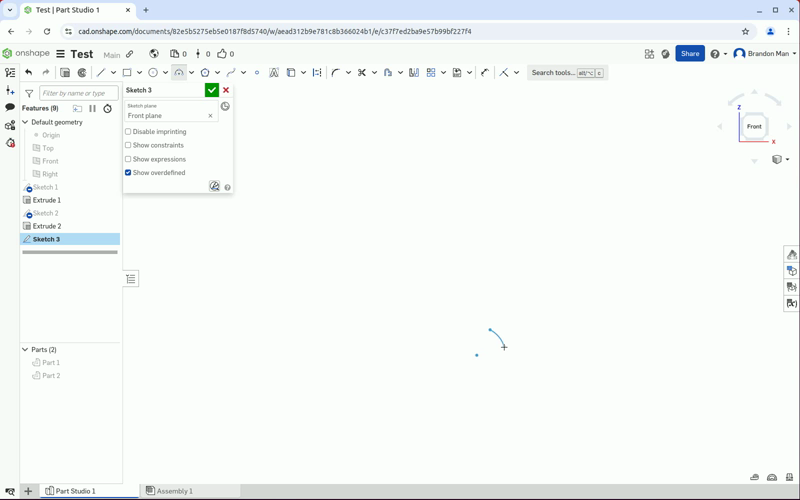
scroll(6)
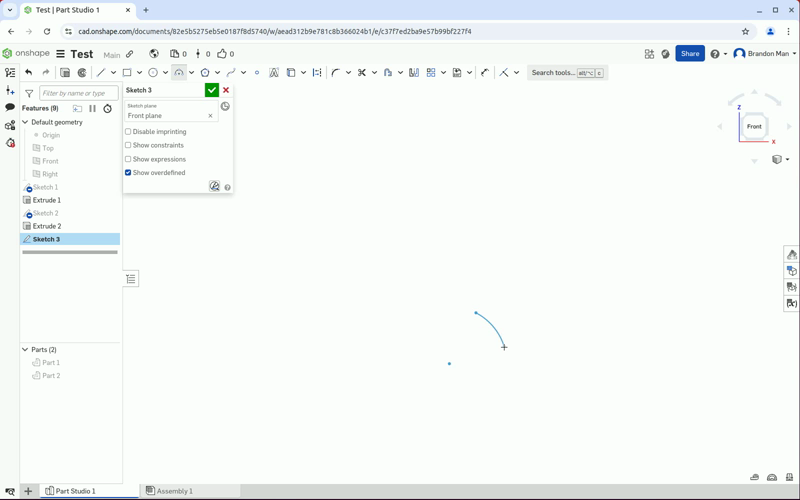
click(504, 346)
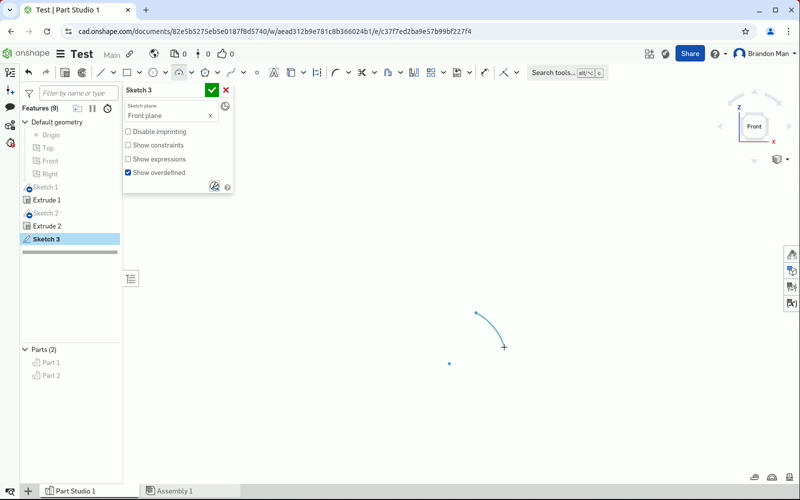
scroll(-6)
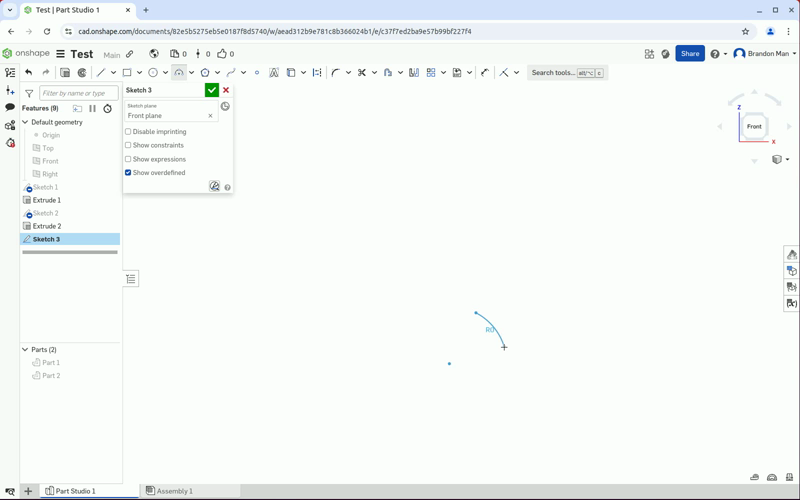
scroll(-6)
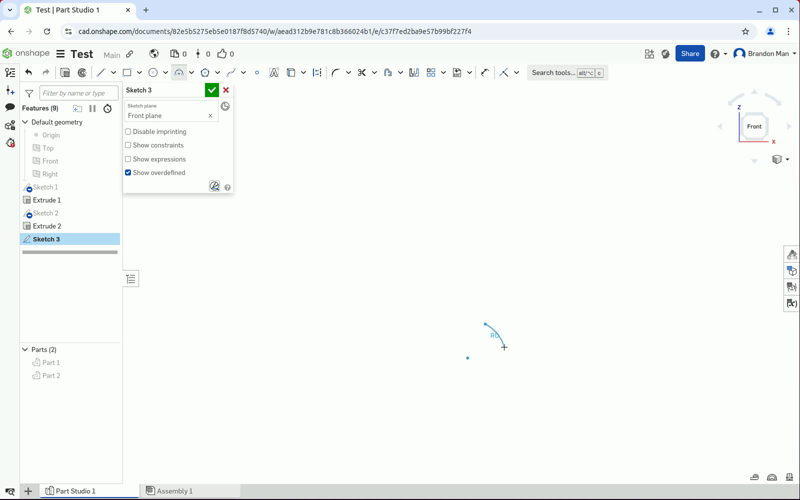
scroll(-6)
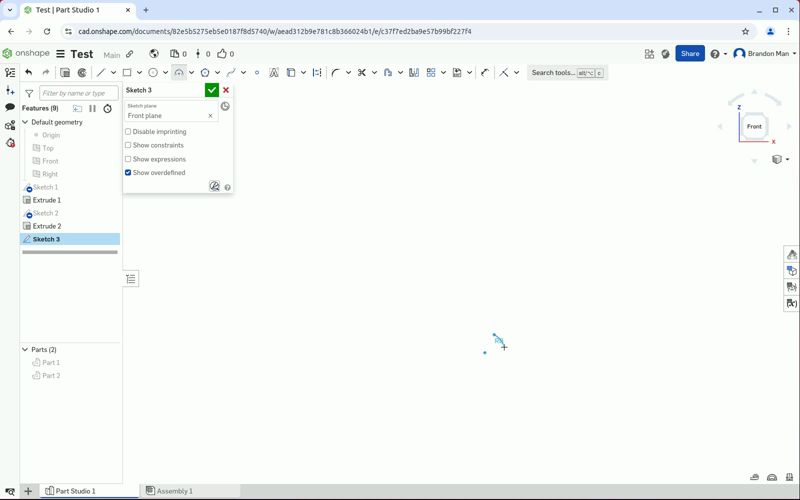
scroll(-6)
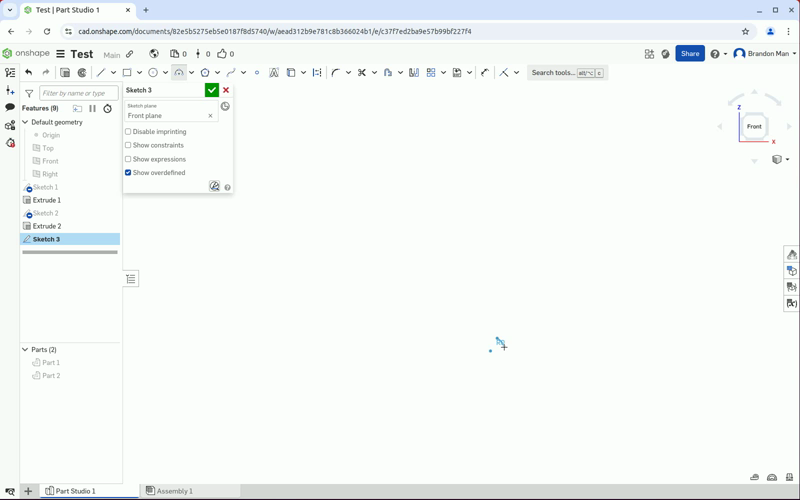
scroll(-6)
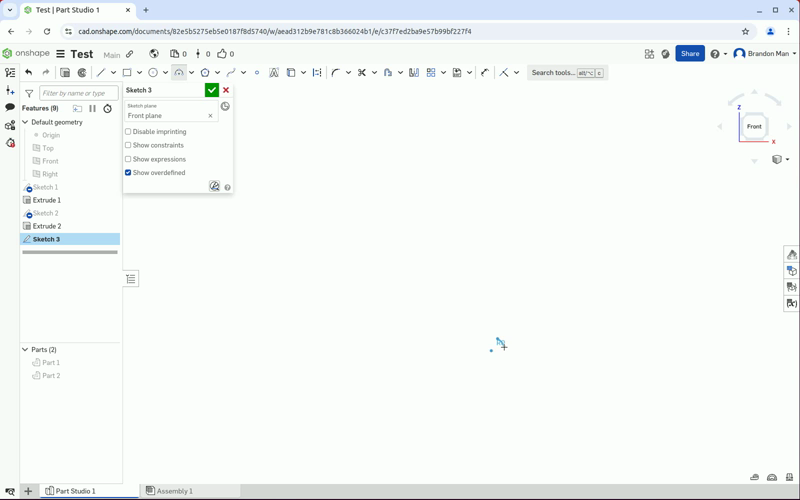
scroll(-6)
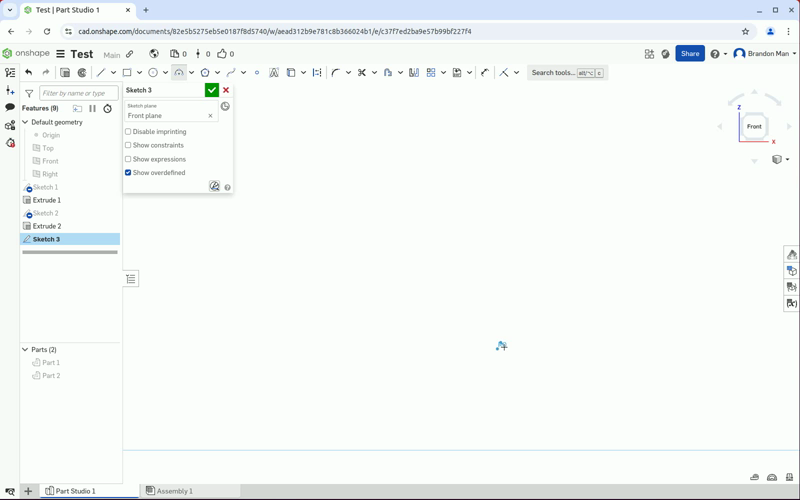
scroll(-6)
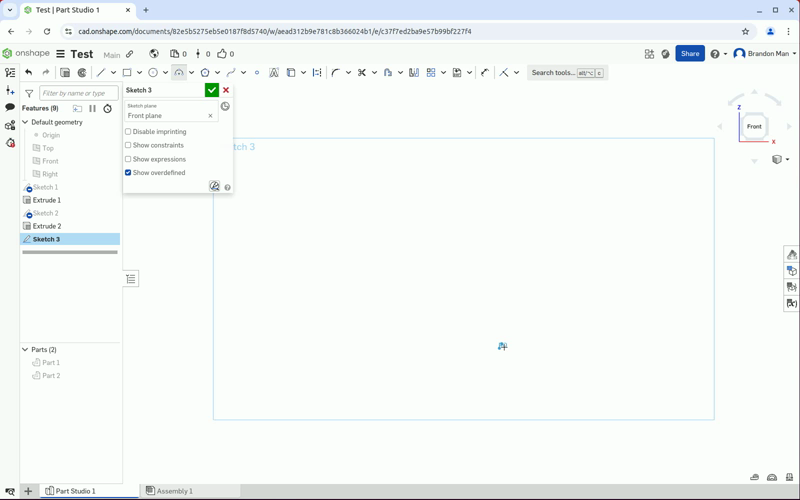
mouse_move(503, 345)
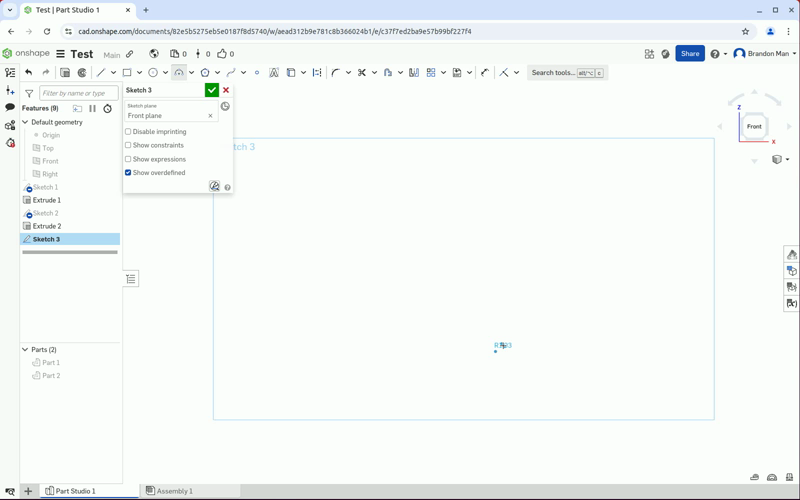
scroll(6)
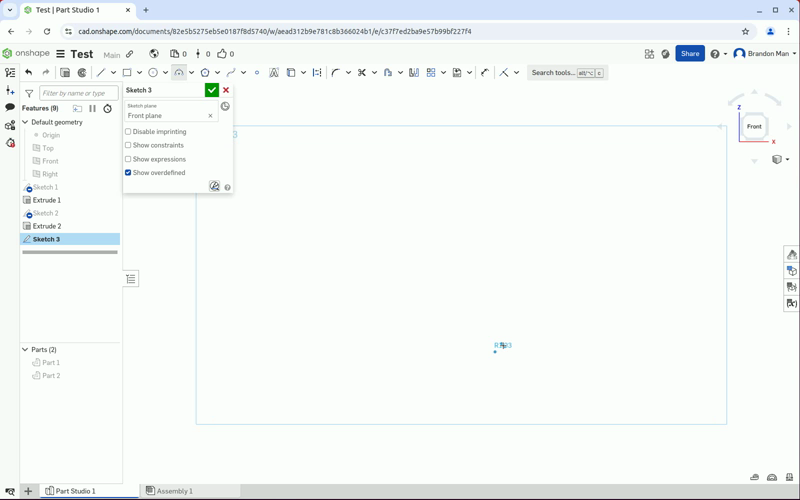
scroll(6)
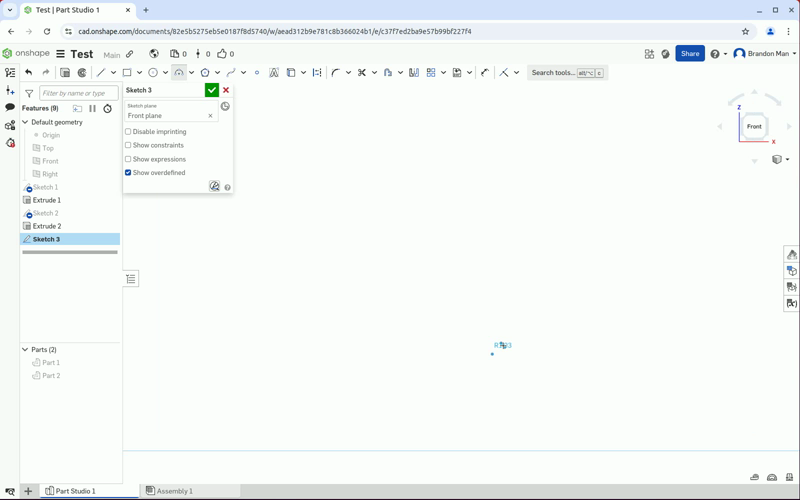
scroll(6)
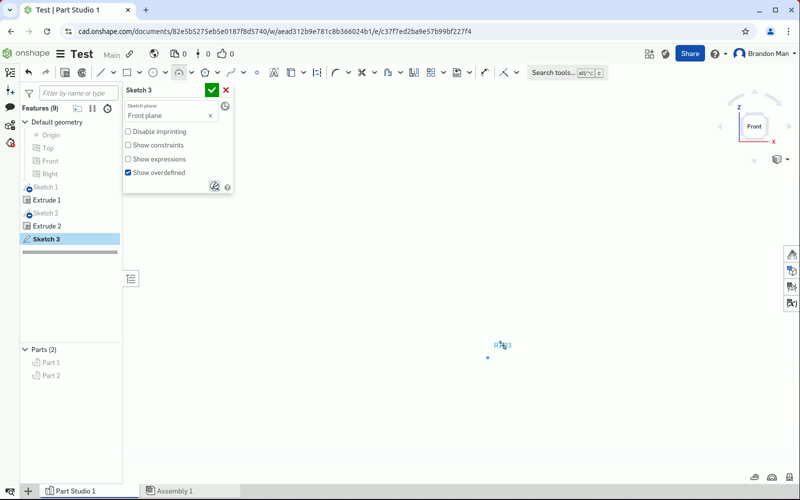
scroll(6)
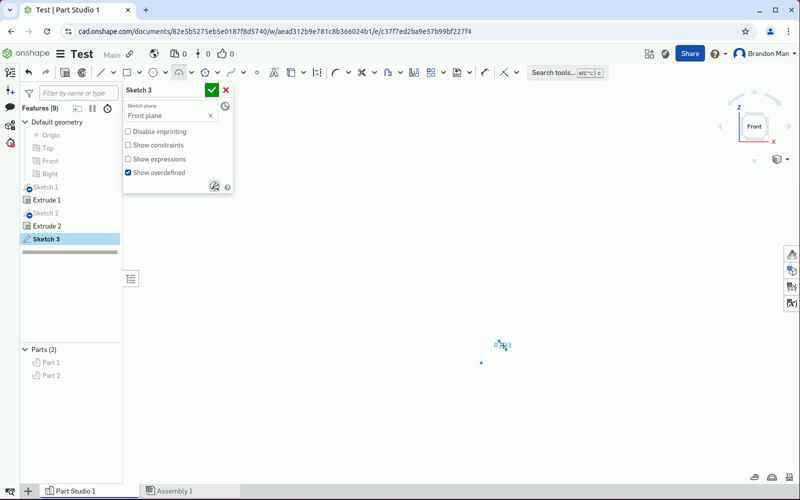
scroll(6)
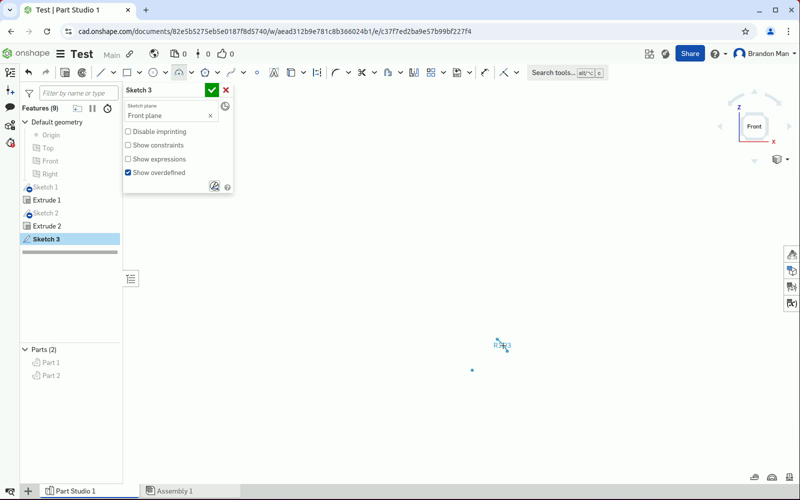
scroll(6)
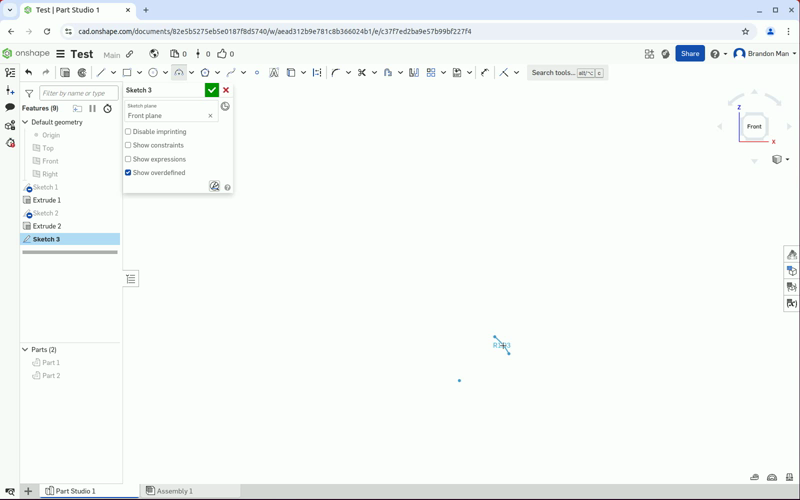
scroll(6)
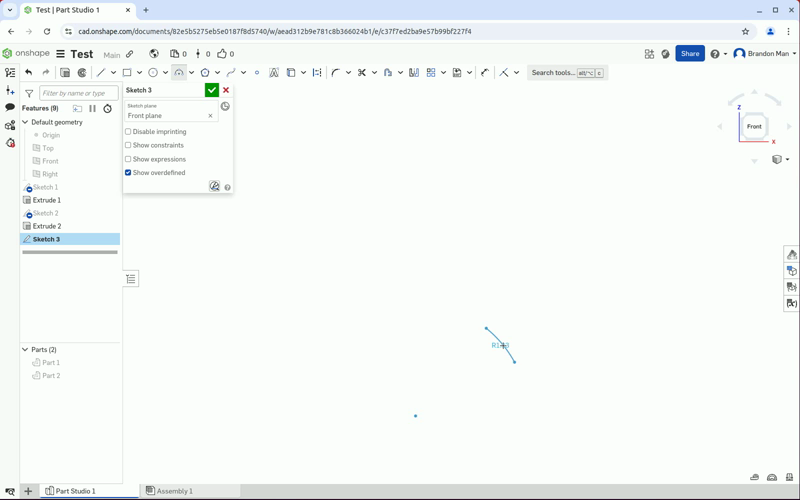
click(503, 345)
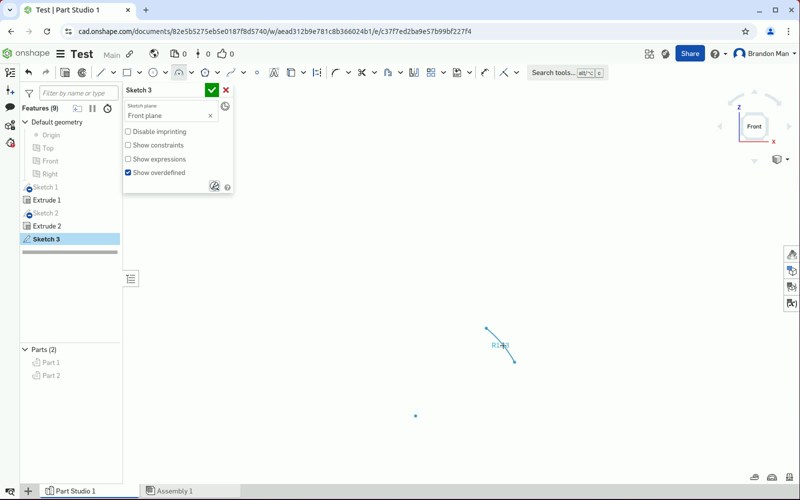
scroll(-6)
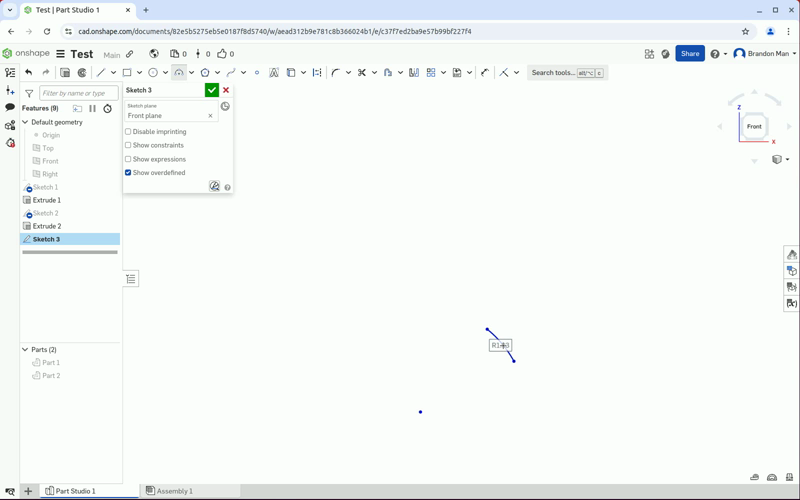
scroll(-6)
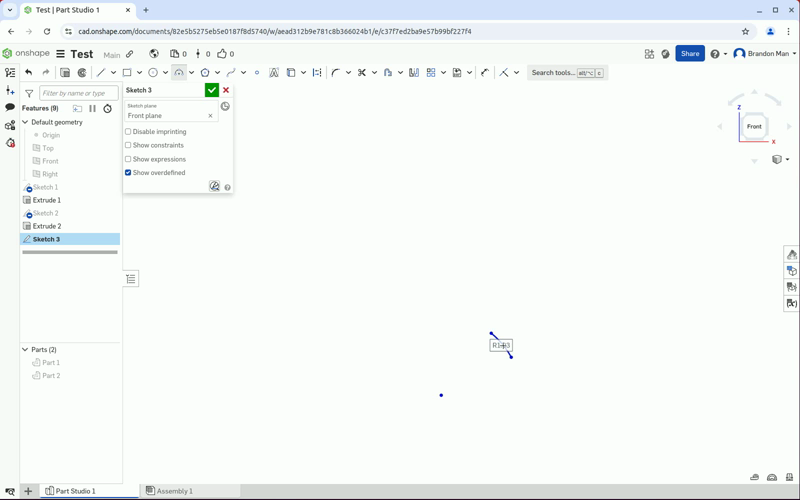
scroll(-6)
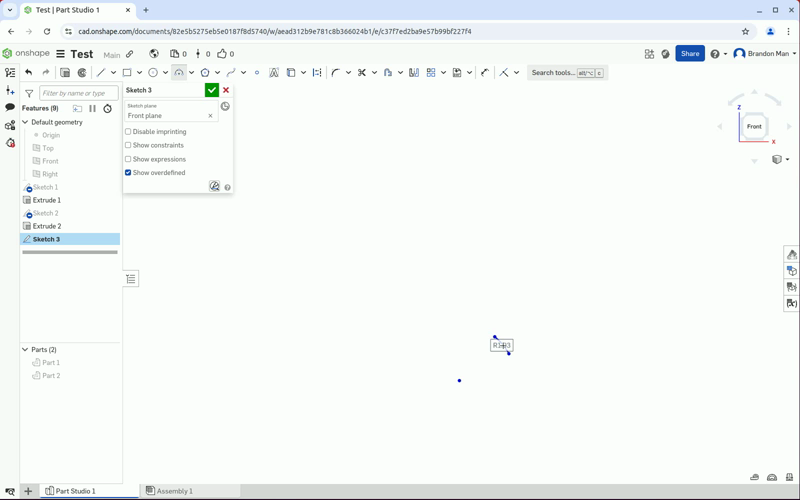
scroll(-6)
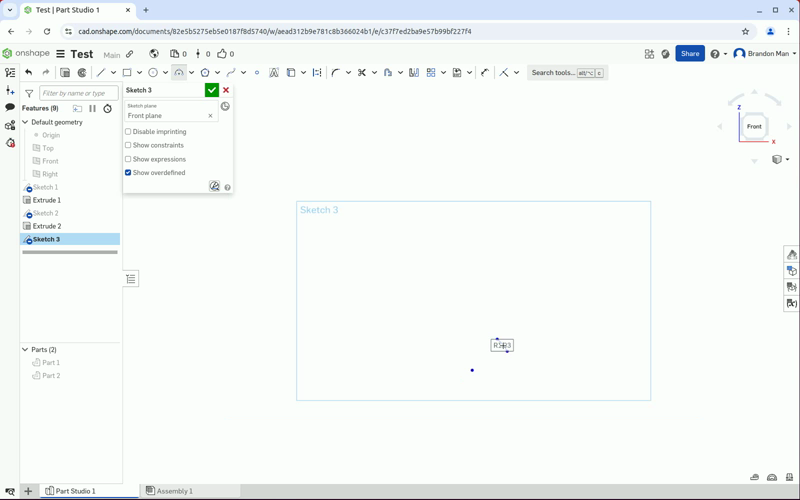
scroll(-6)
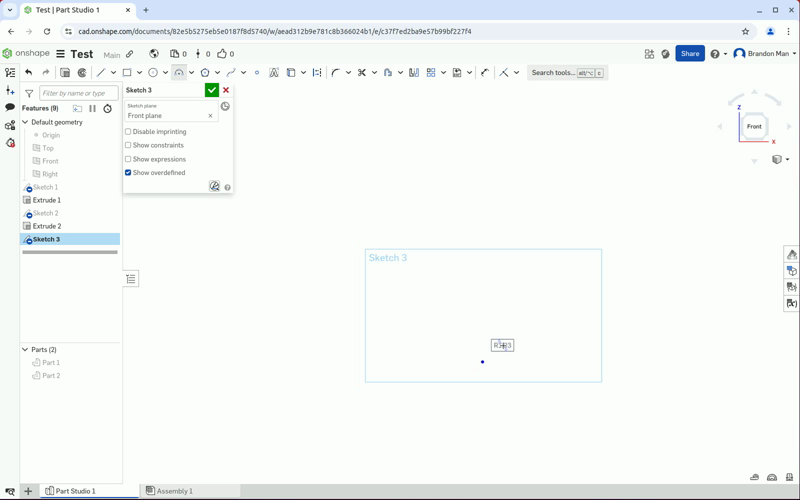
scroll(-6)
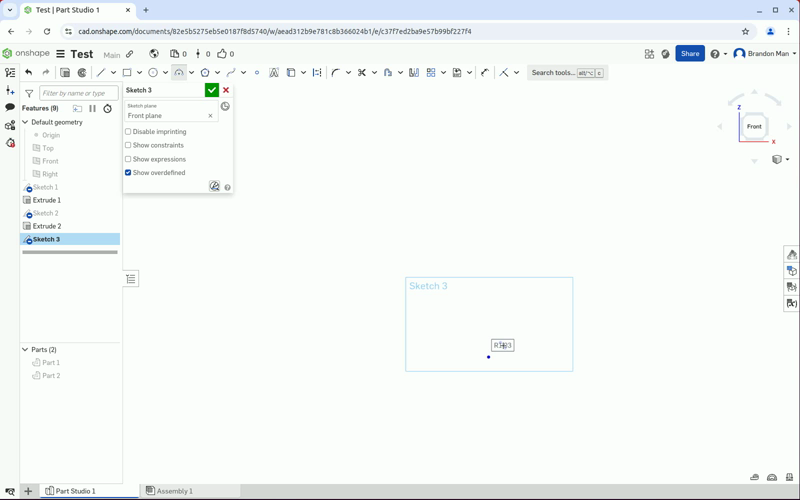
scroll(-6)
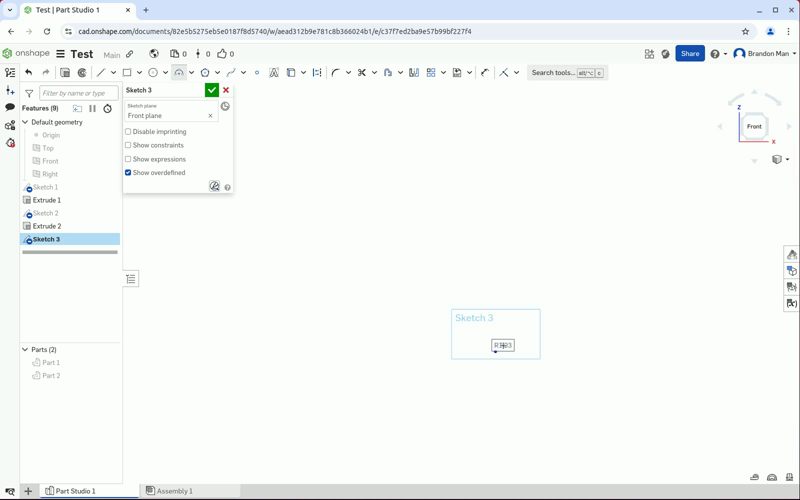
key_up(shift)
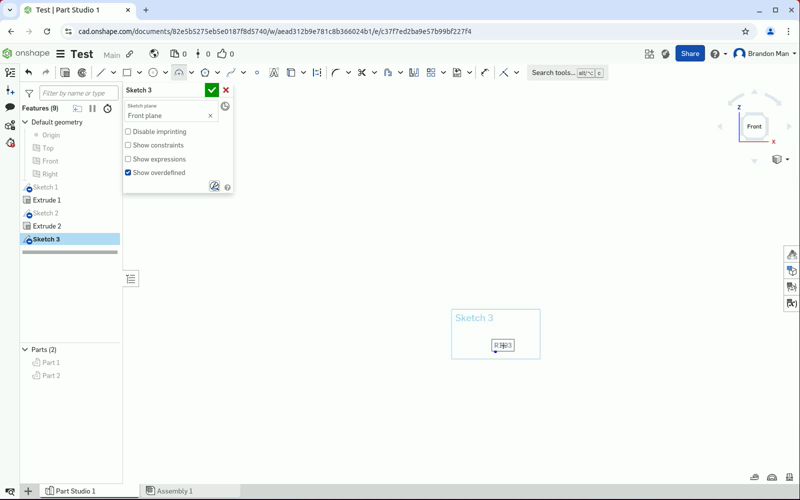
mouse_move(504, 346)
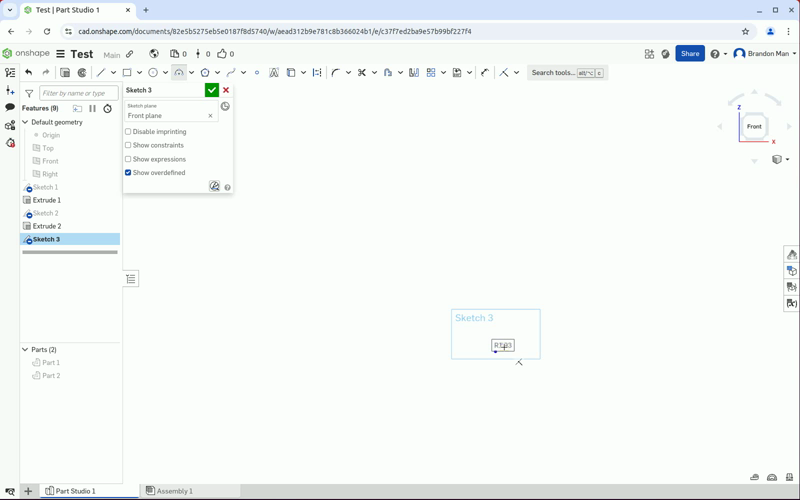
scroll(6)
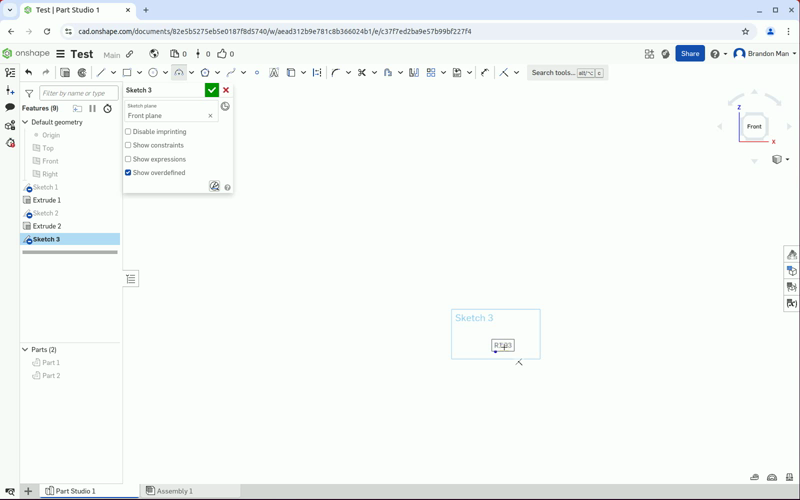
scroll(6)
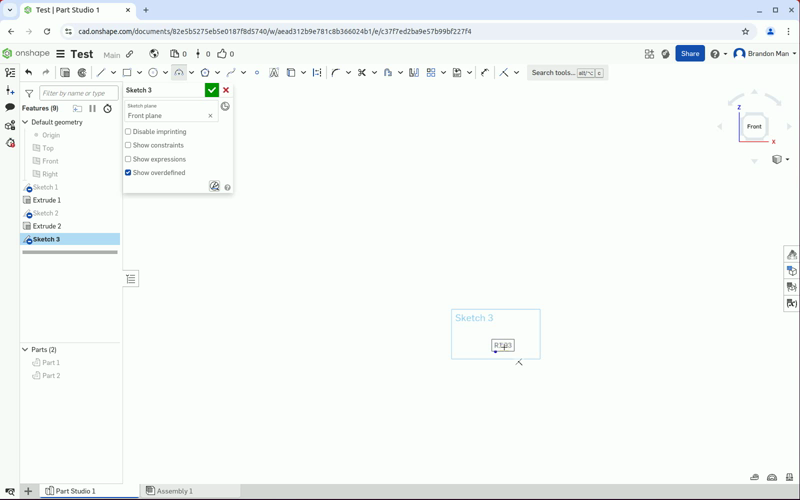
scroll(6)
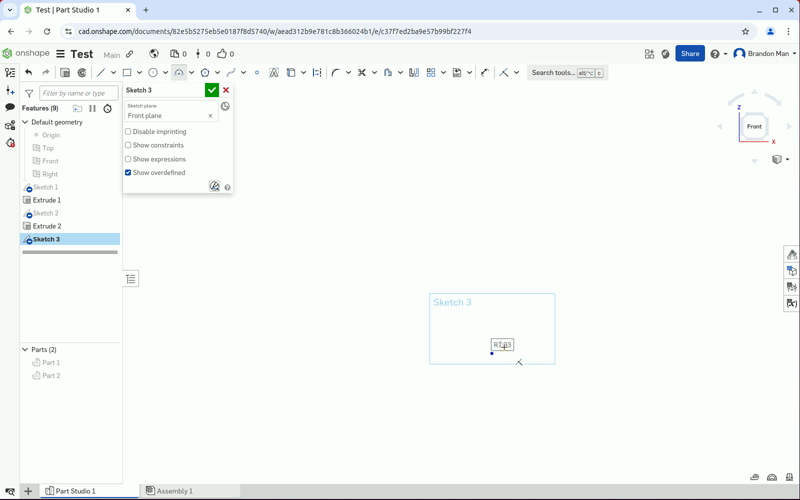
scroll(6)
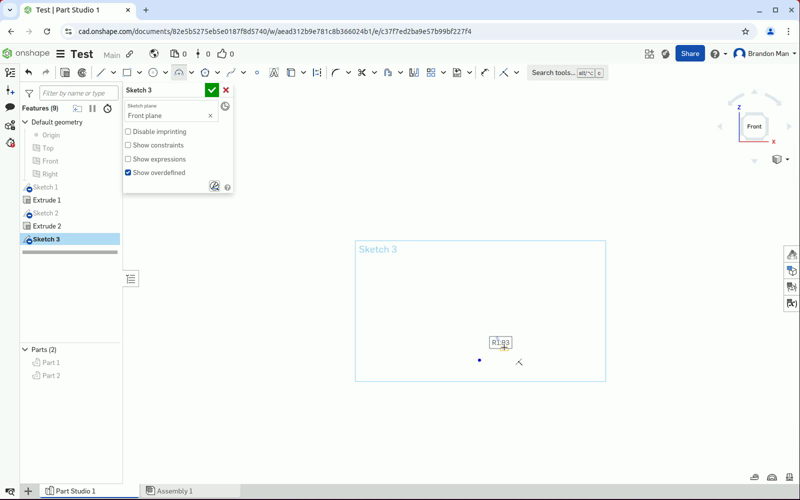
scroll(6)
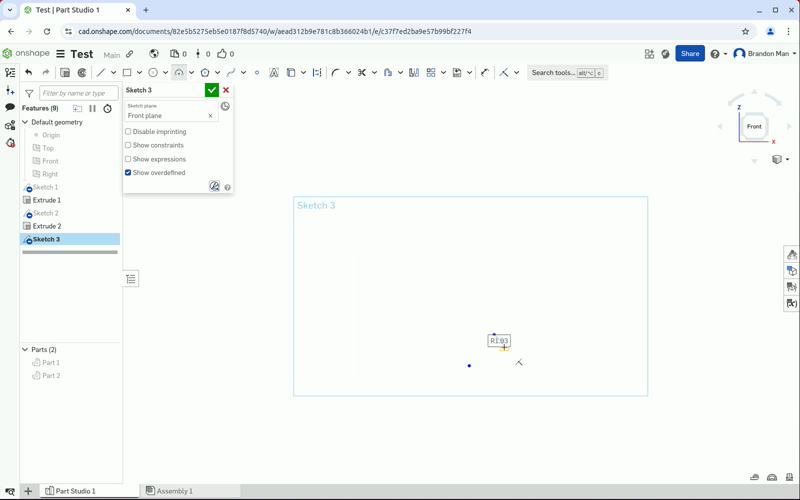
scroll(6)
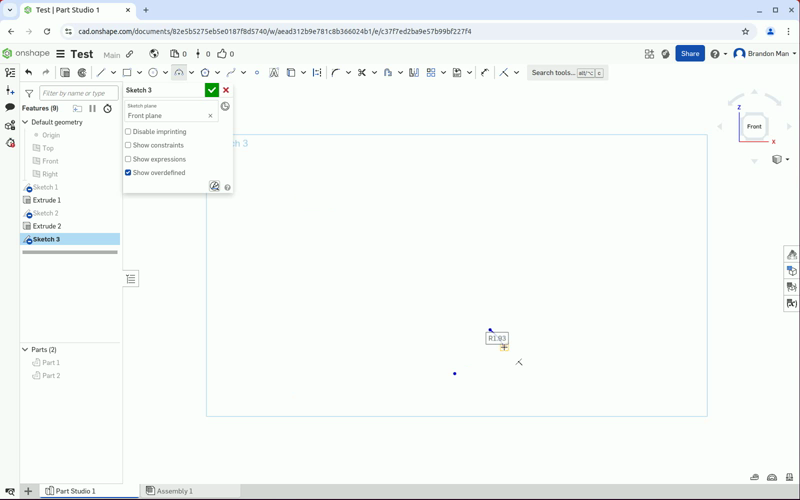
scroll(6)
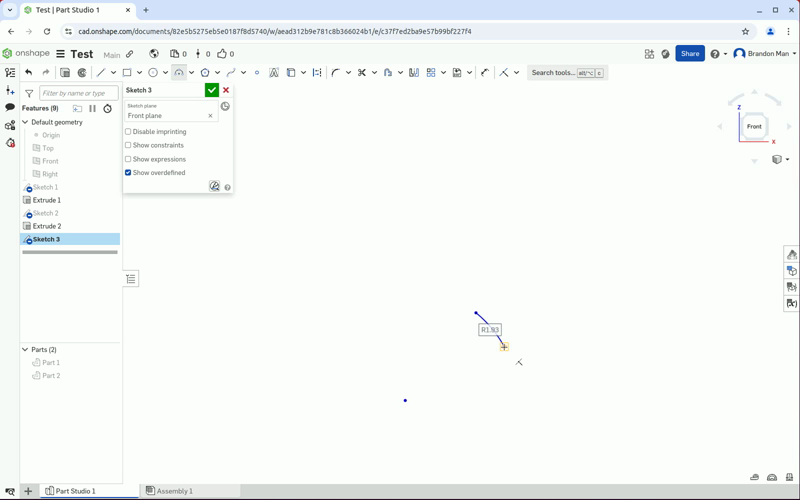
click(504, 346)
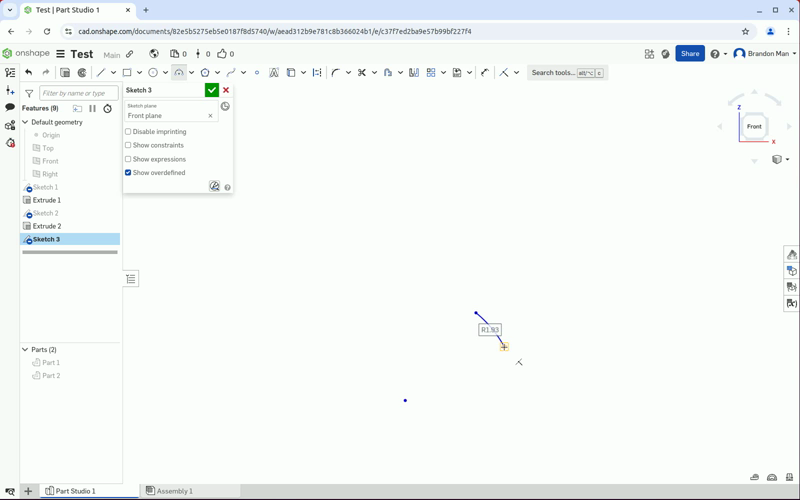
scroll(-6)
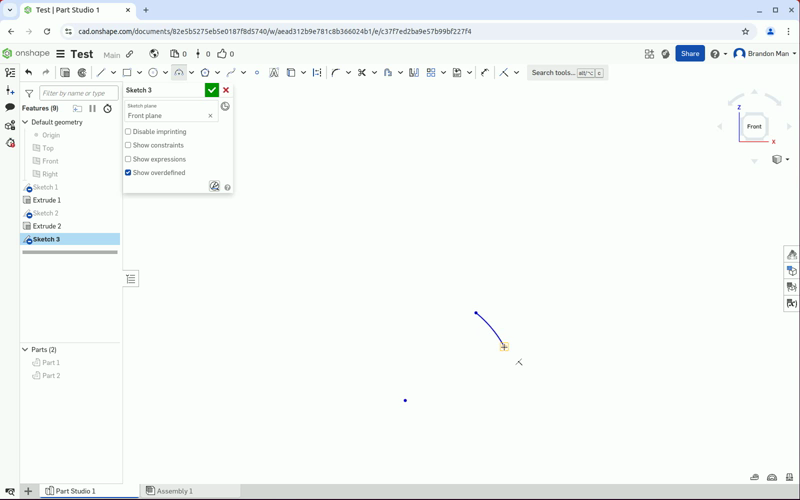
scroll(-6)
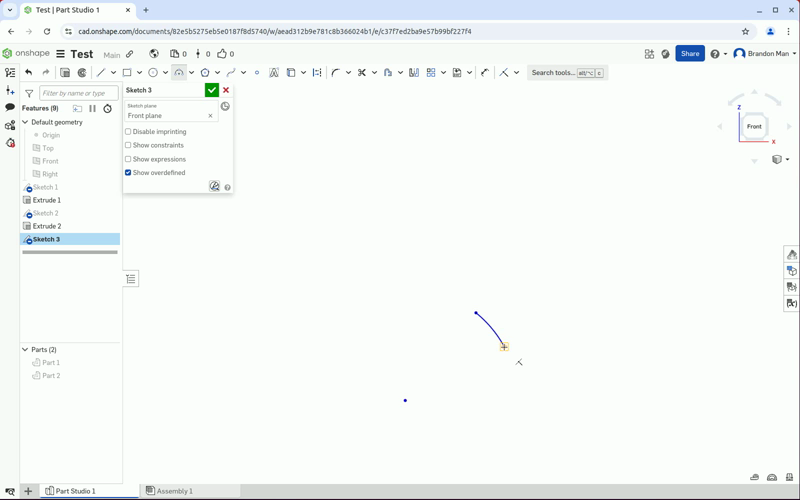
scroll(-6)
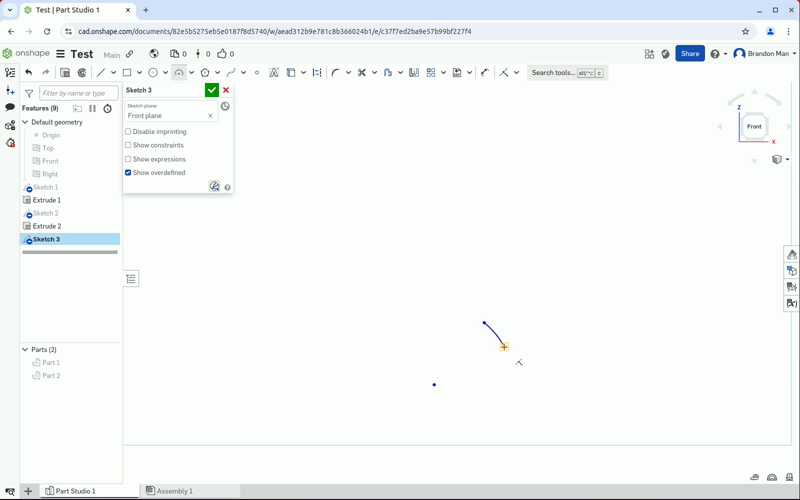
scroll(-6)
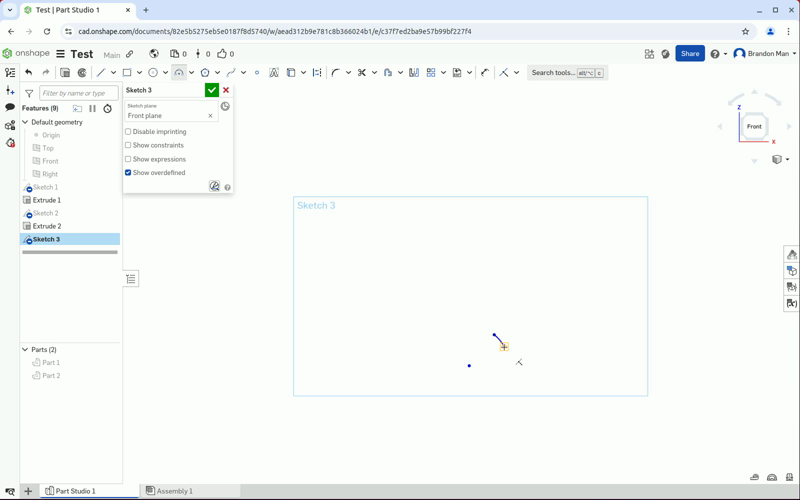
scroll(-6)
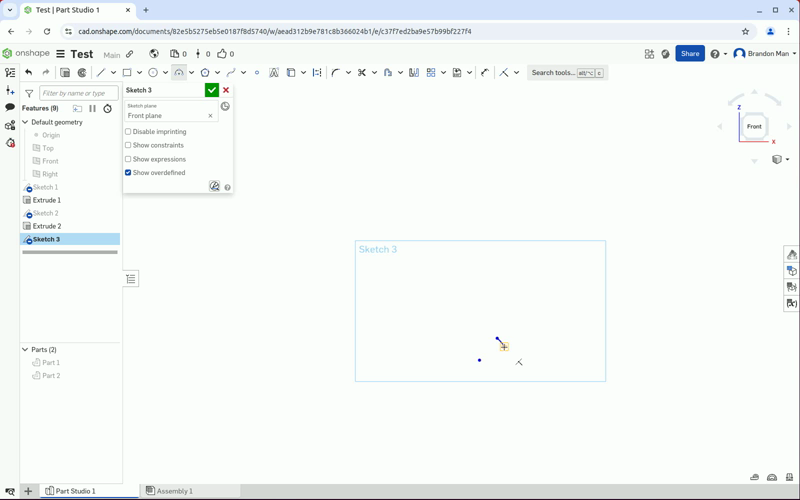
scroll(-6)
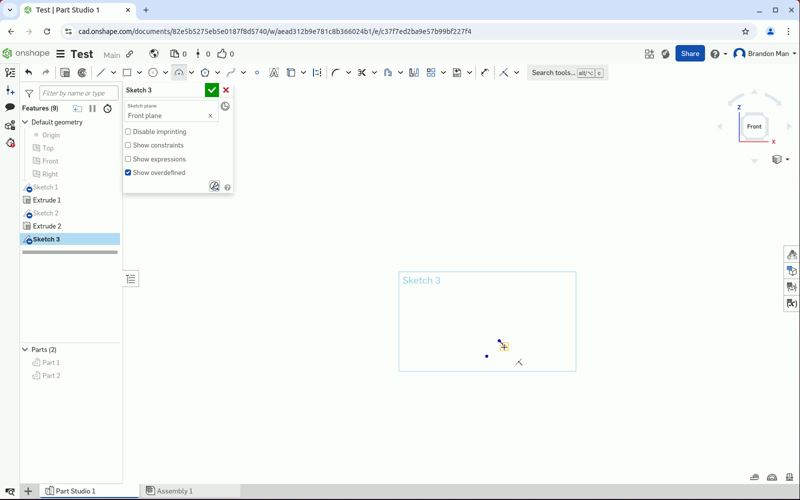
scroll(-6)
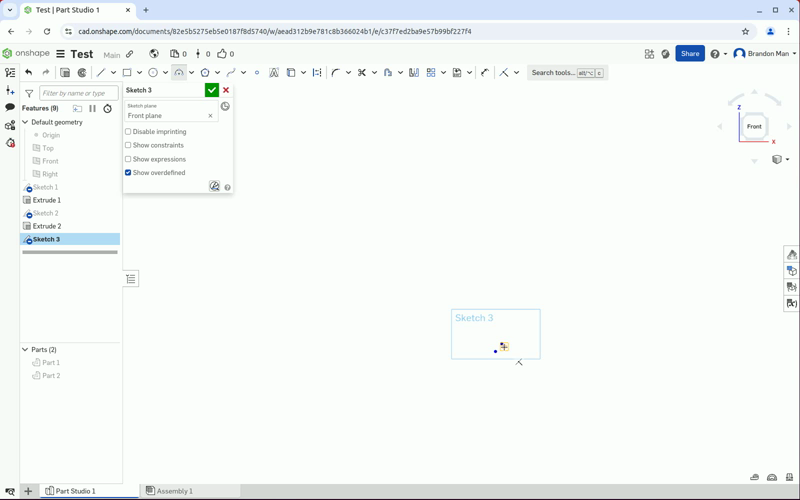
key_down(shift)
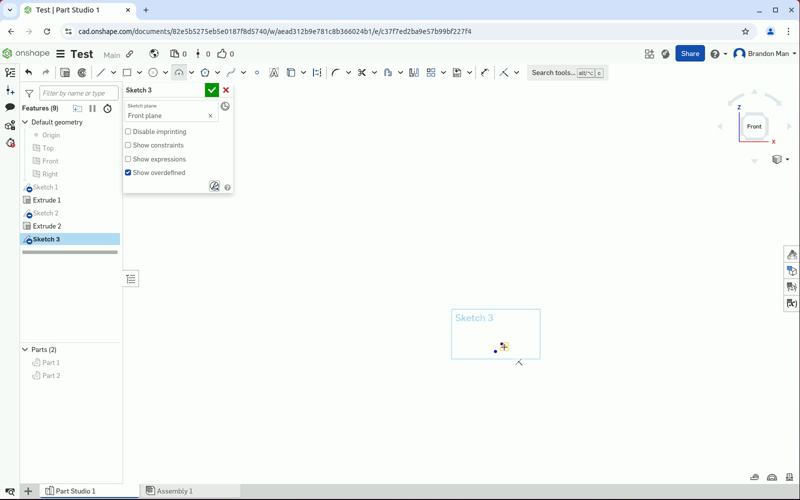
mouse_move(537, 288)
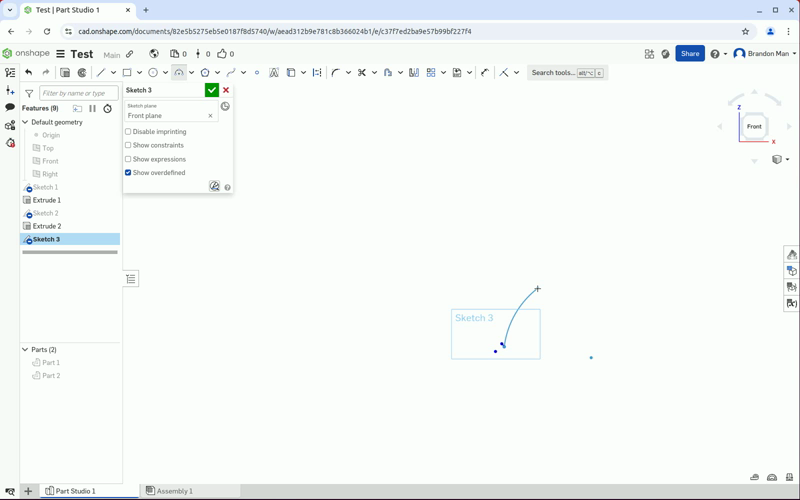
click(537, 288)
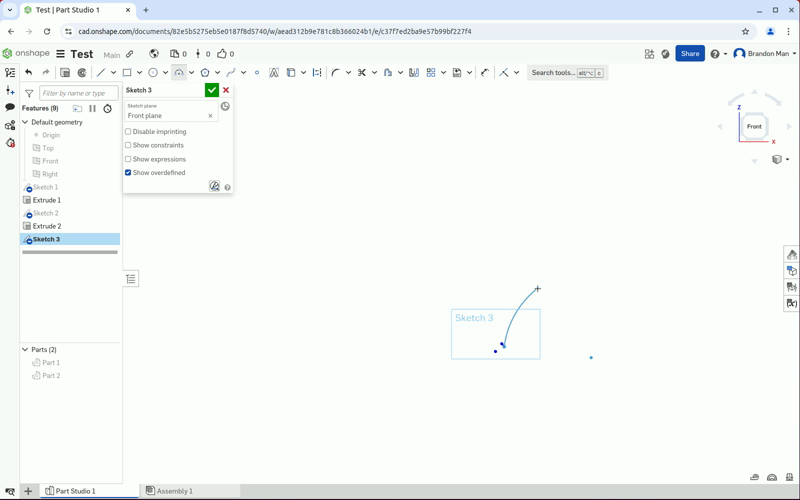
mouse_move(558, 338)
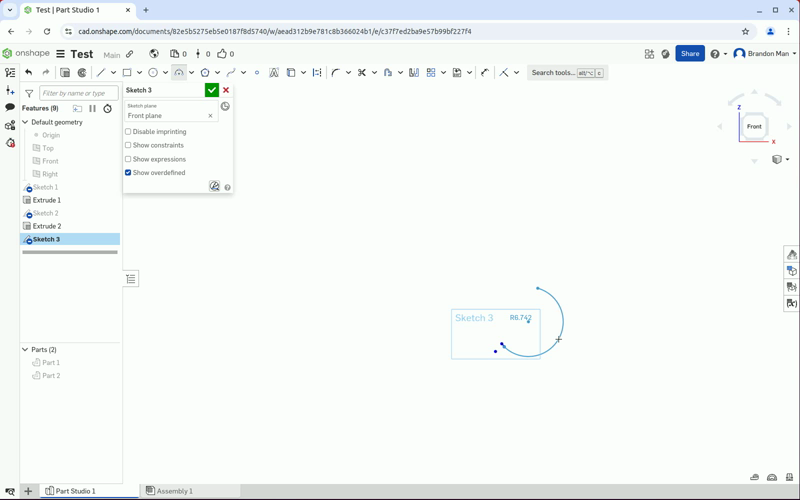
click(558, 338)
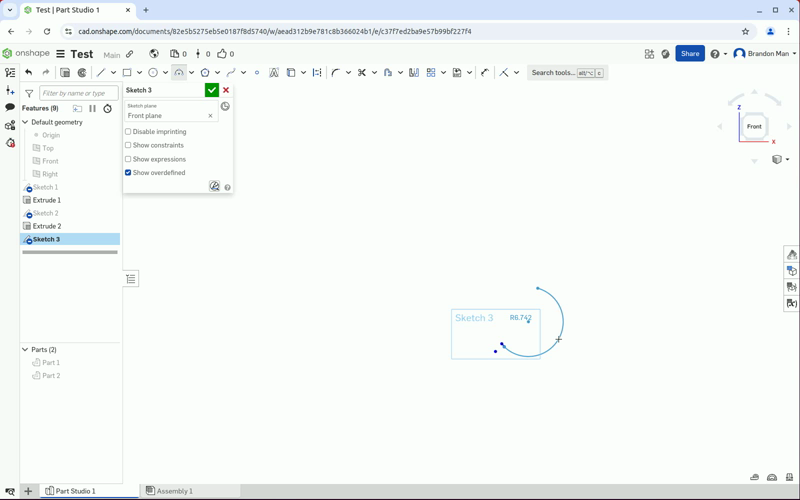
key_up(shift)
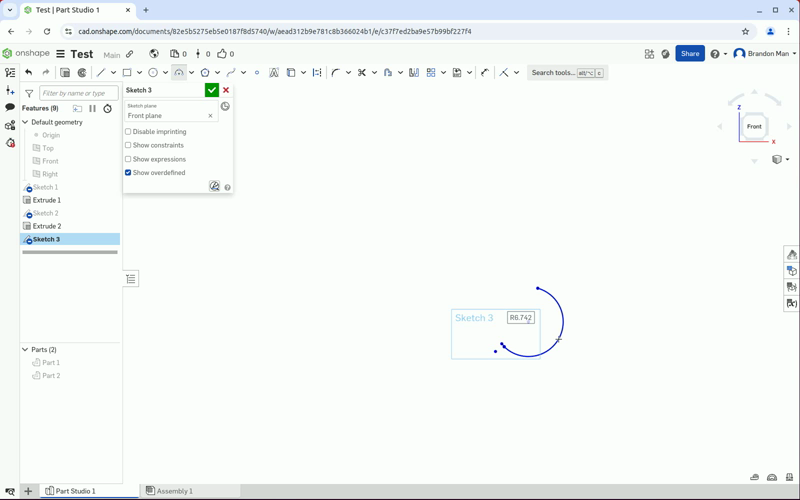
mouse_move(537, 288)
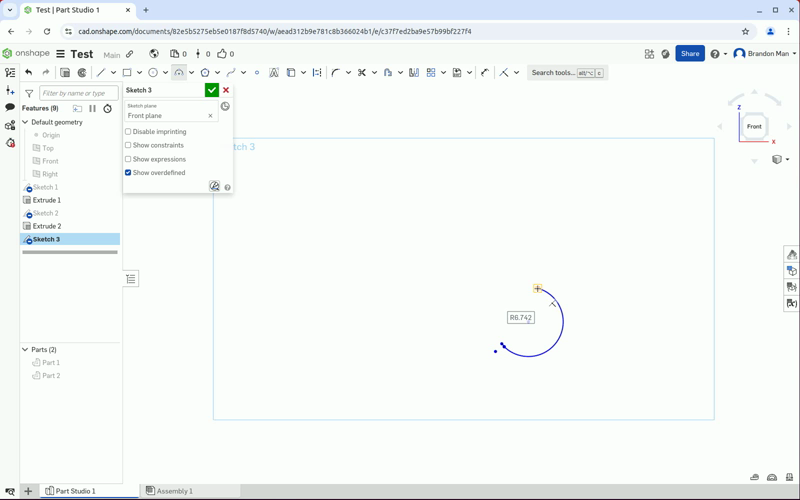
click(537, 288)
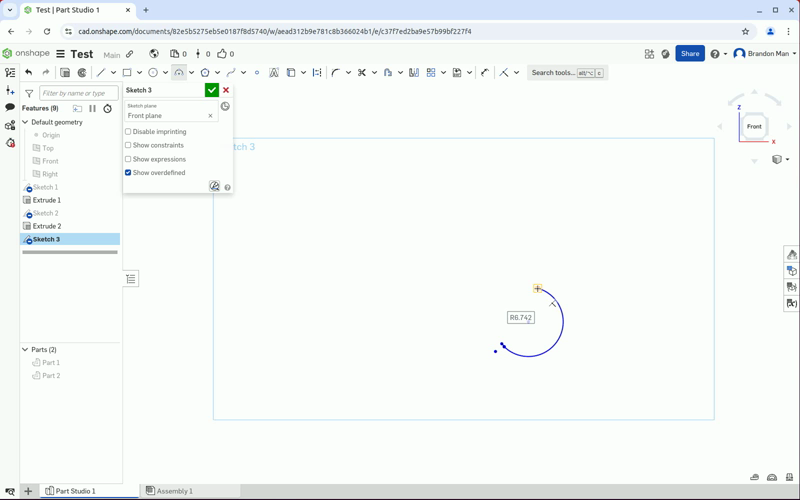
key_down(shift)
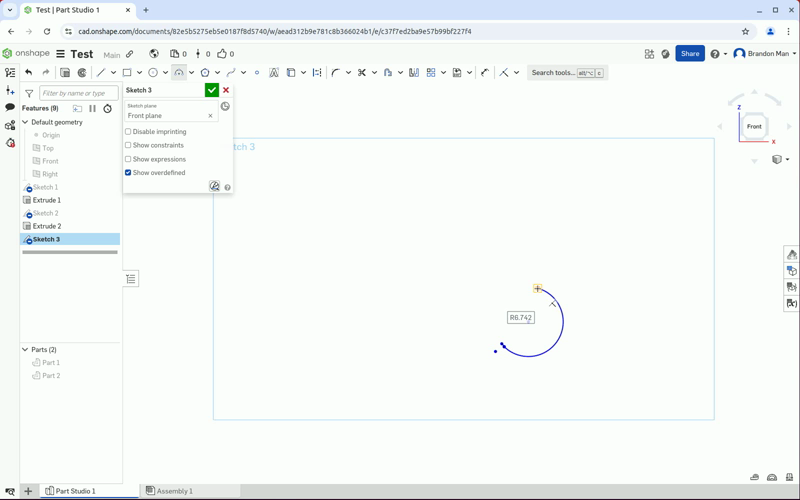
mouse_move(536, 287)
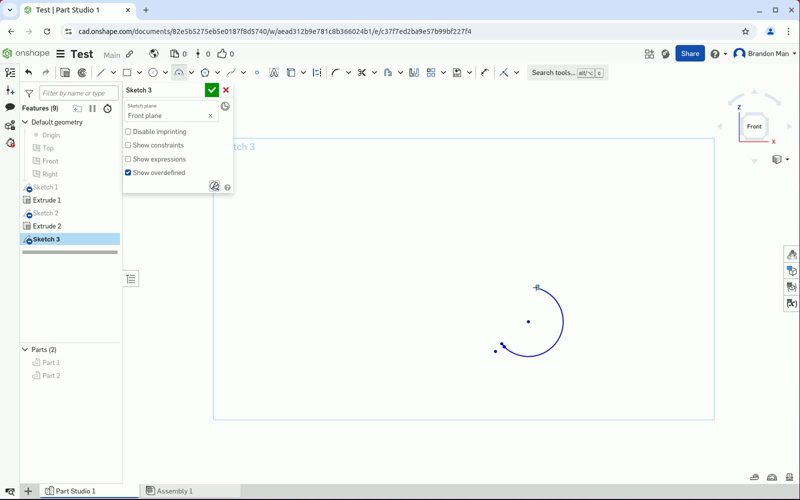
scroll(6)
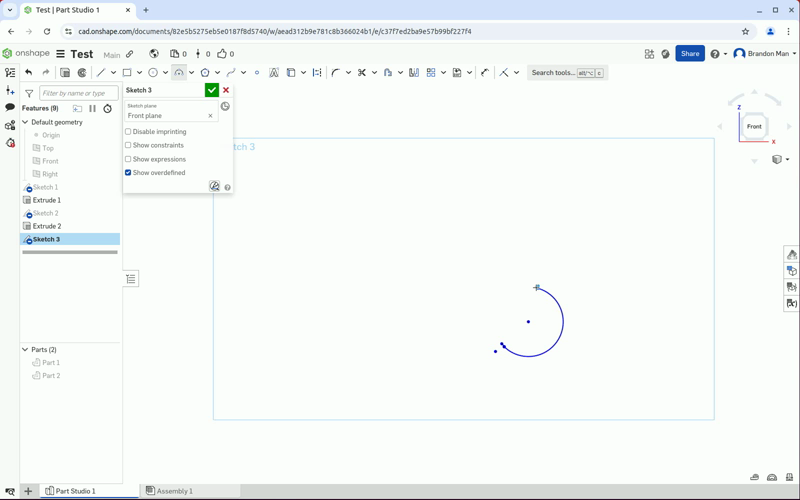
scroll(6)
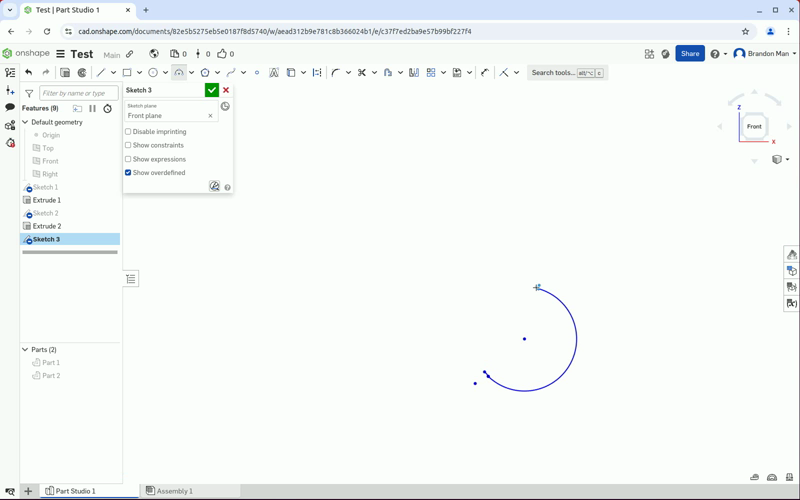
scroll(6)
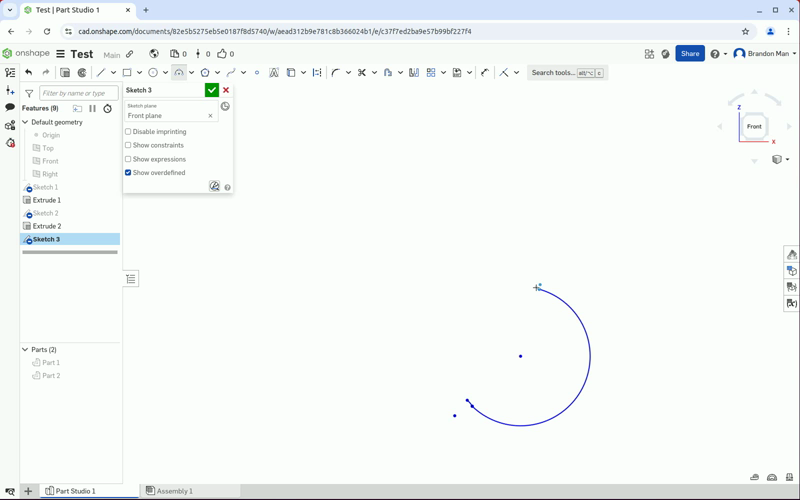
scroll(6)
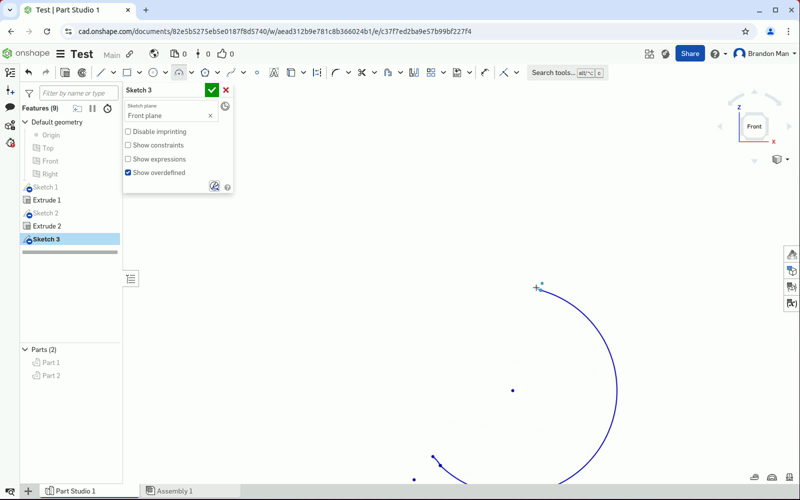
scroll(6)
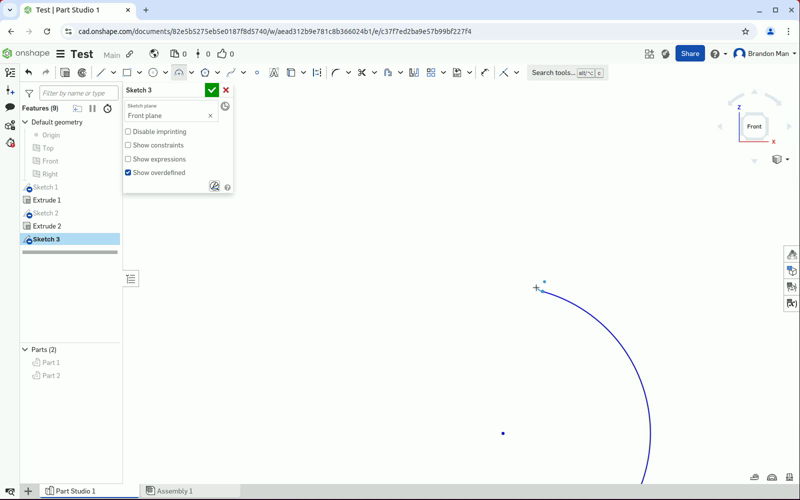
scroll(6)
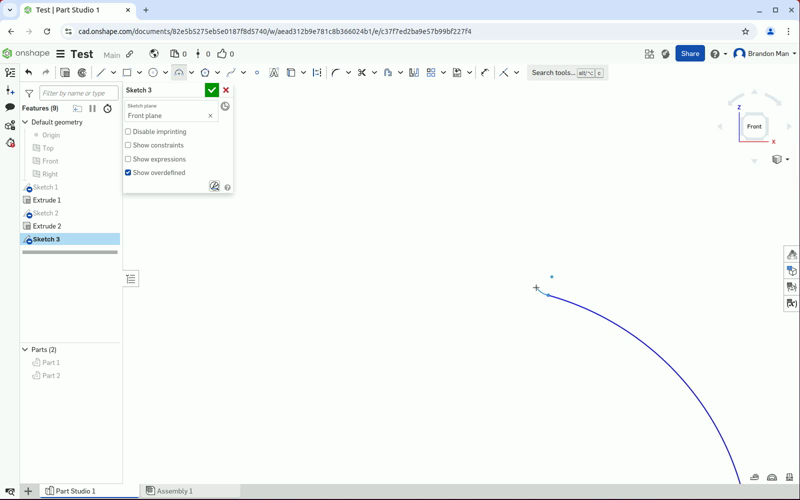
scroll(6)
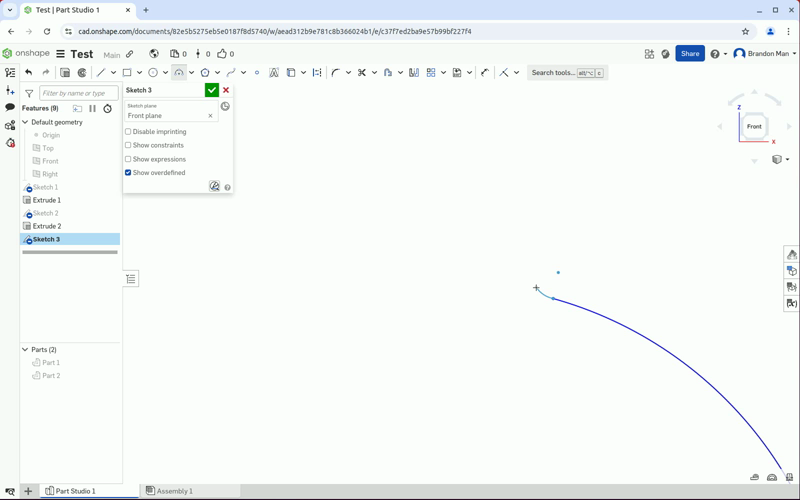
click(536, 287)
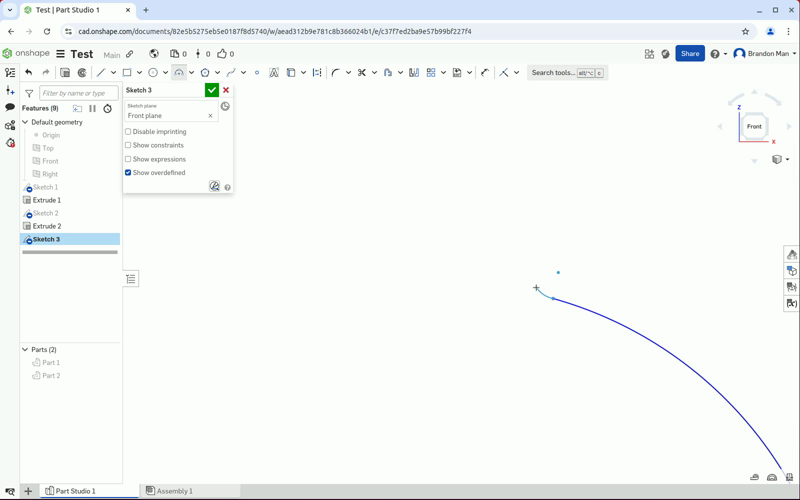
scroll(-6)
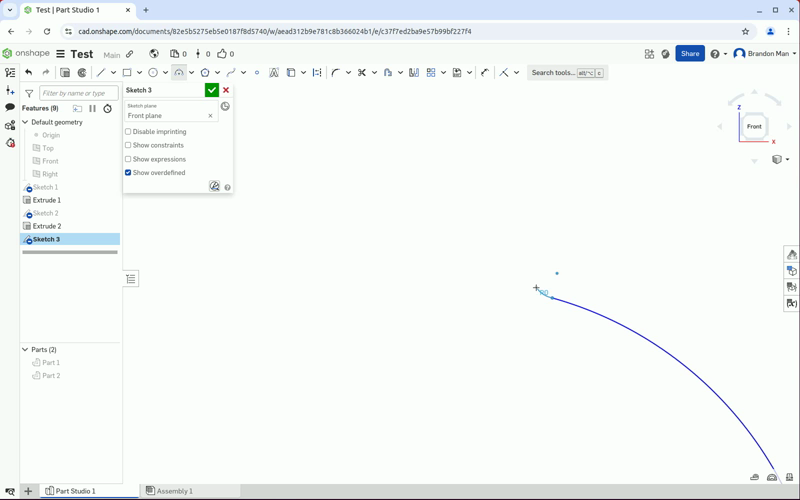
scroll(-6)
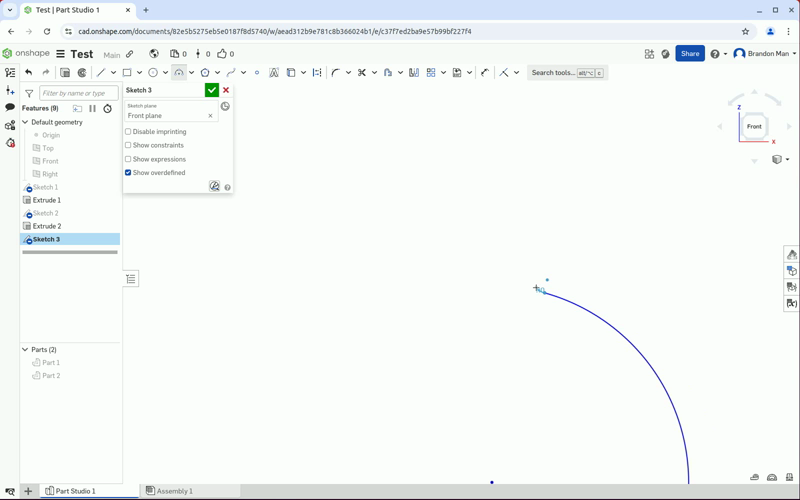
scroll(-6)
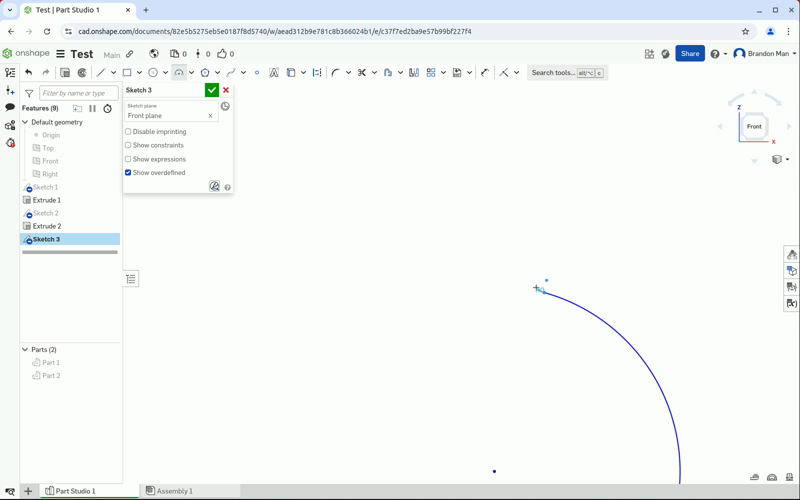
scroll(-6)
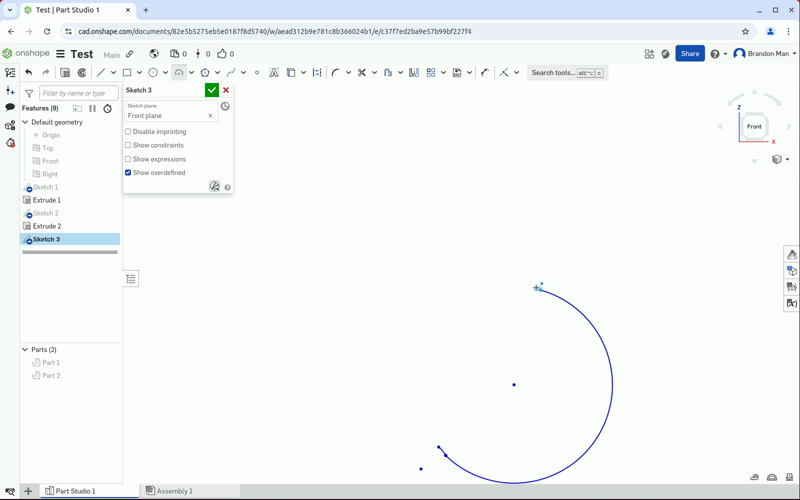
scroll(-6)
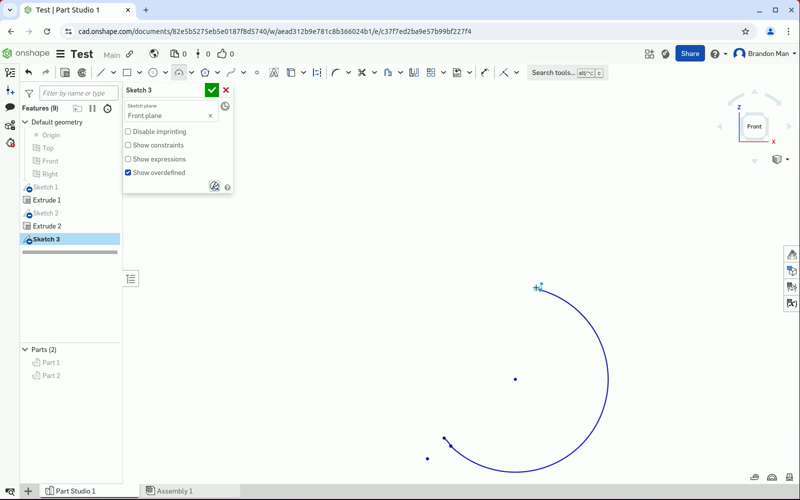
scroll(-6)
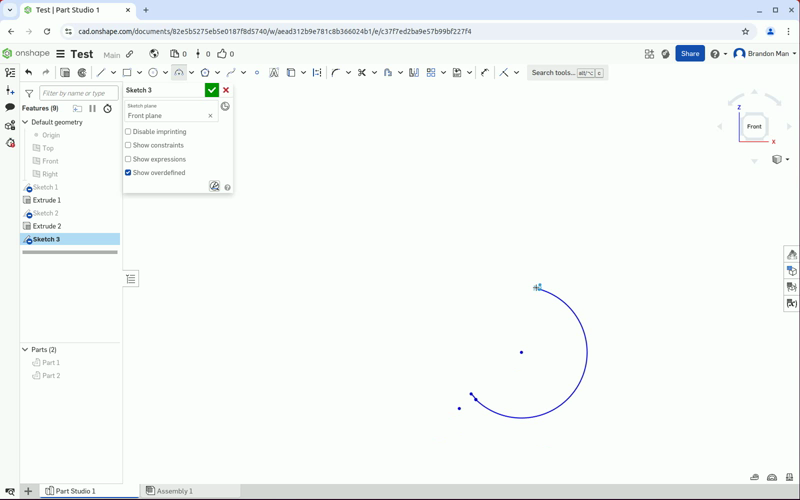
scroll(-6)
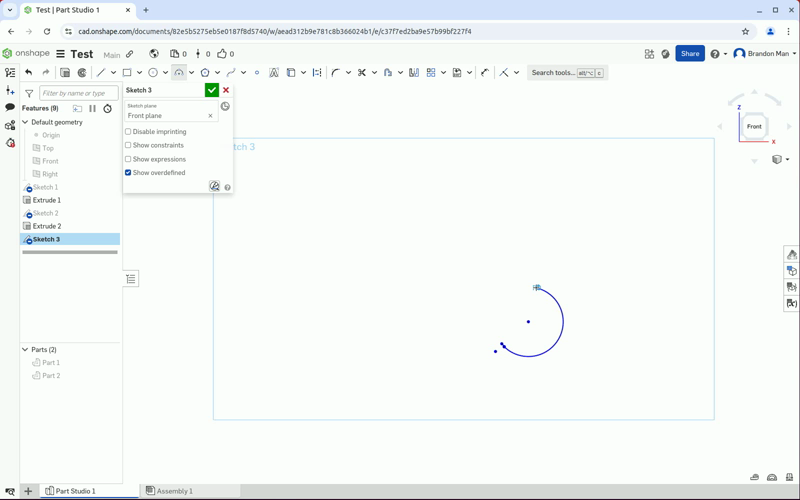
mouse_move(537, 287)
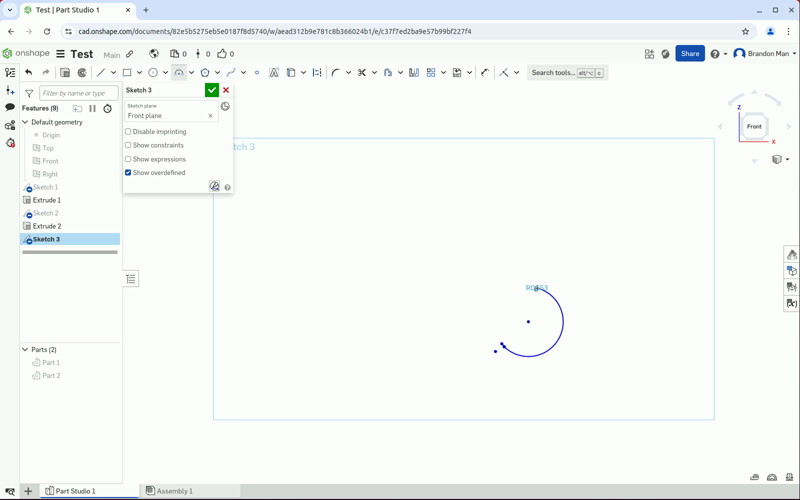
scroll(6)
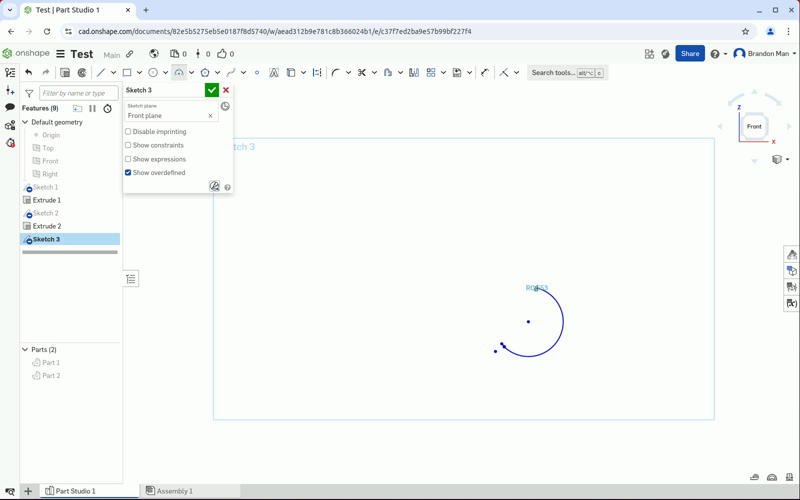
scroll(6)
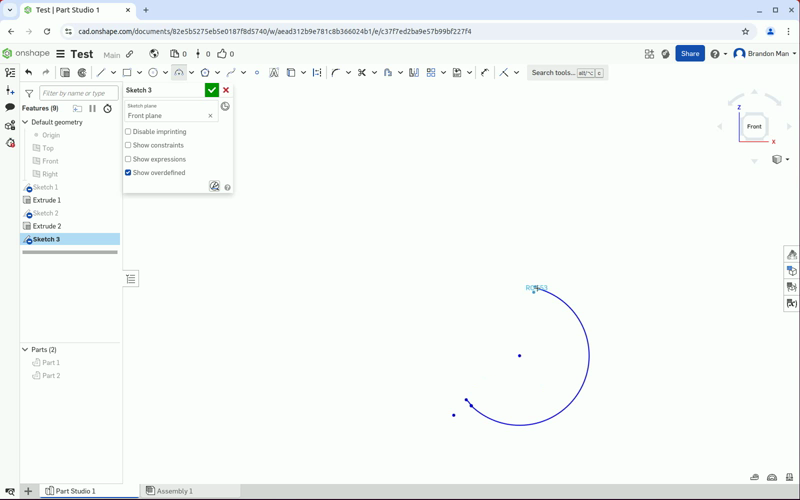
scroll(6)
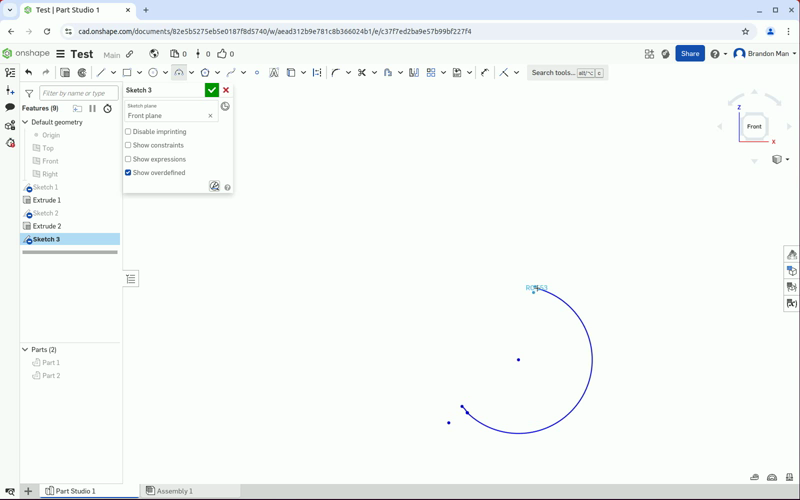
scroll(6)
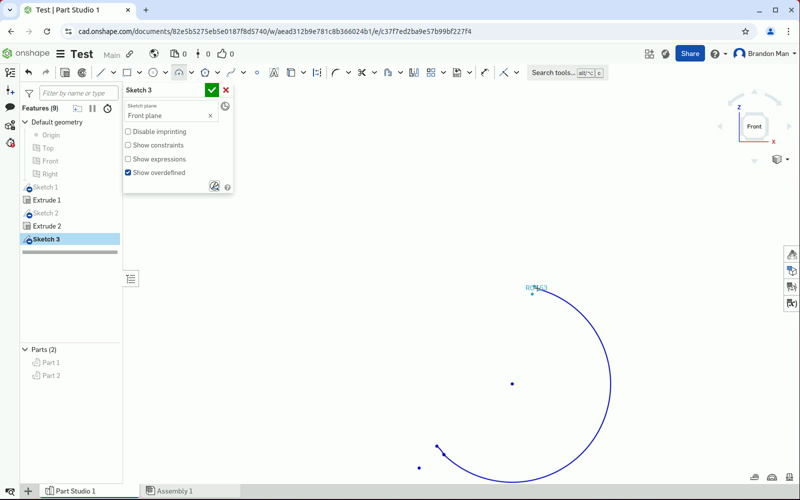
scroll(6)
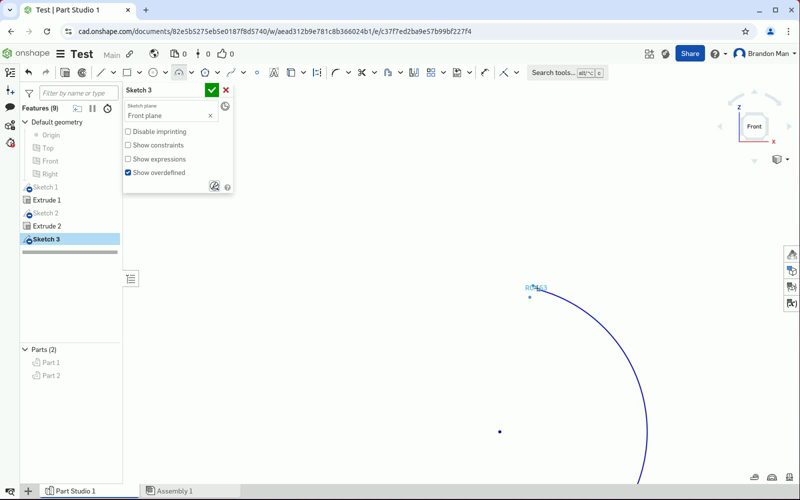
scroll(6)
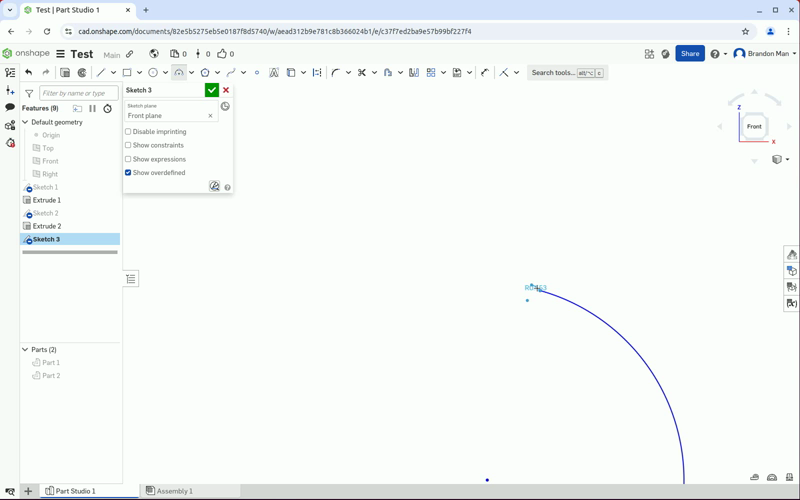
scroll(6)
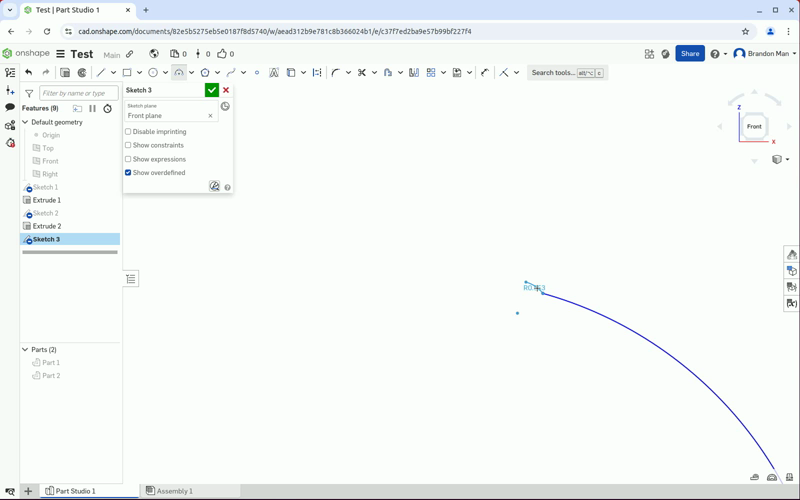
click(537, 287)
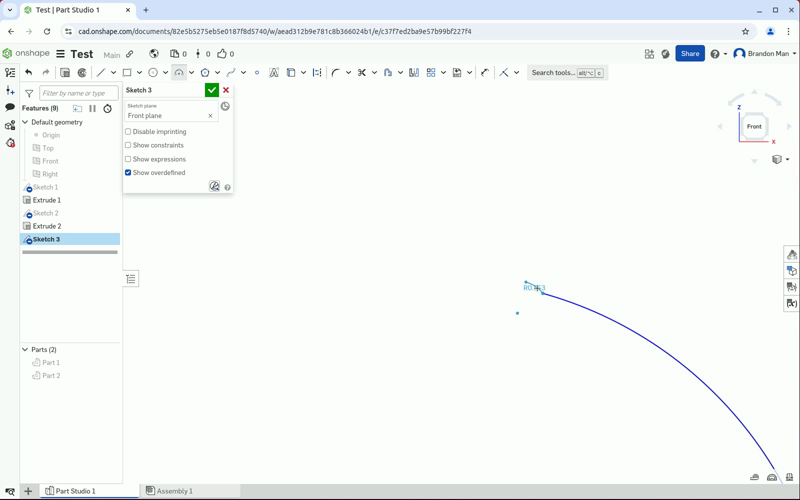
scroll(-6)
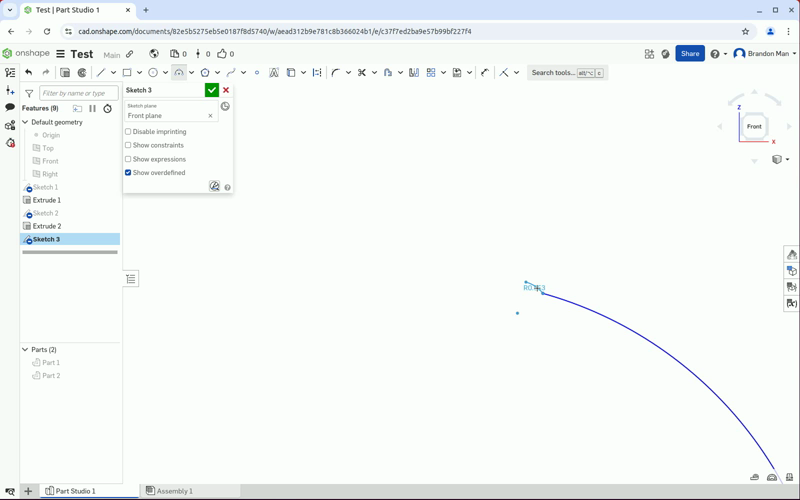
scroll(-6)
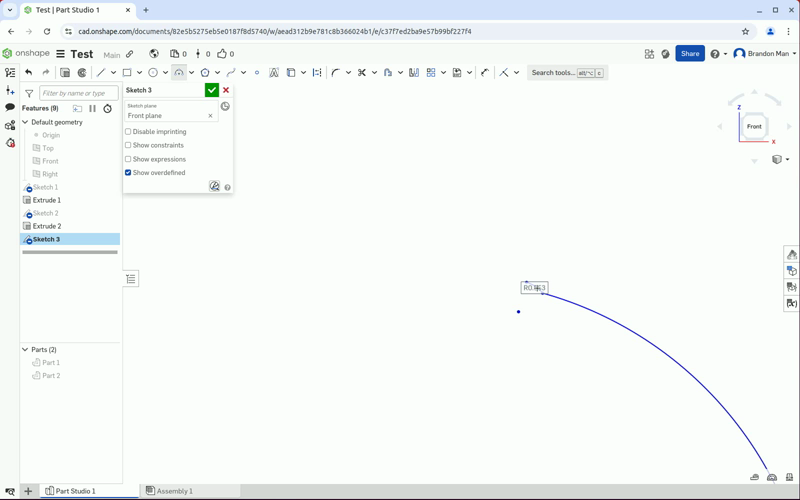
scroll(-6)
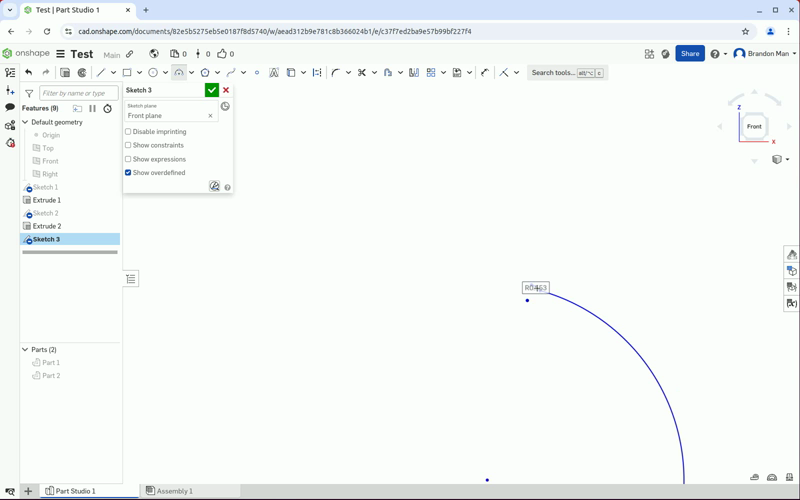
scroll(-6)
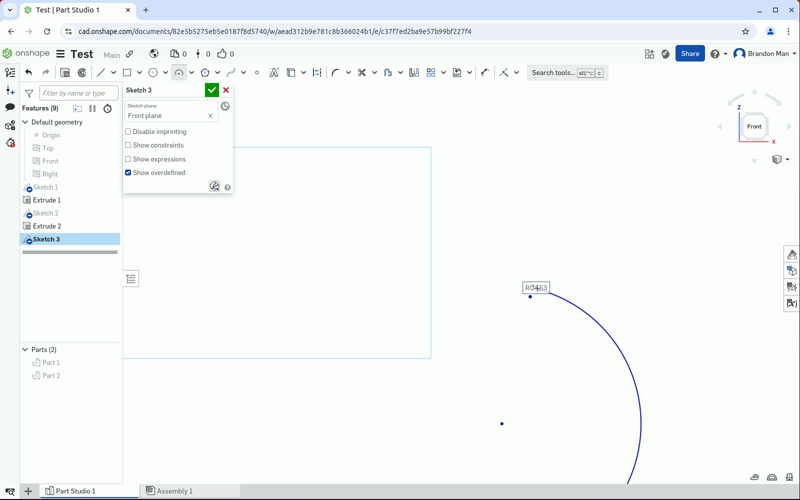
scroll(-6)
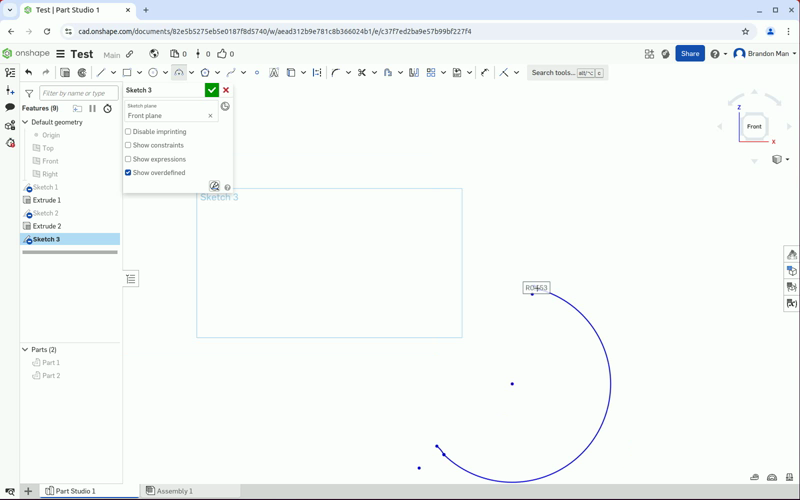
scroll(-6)
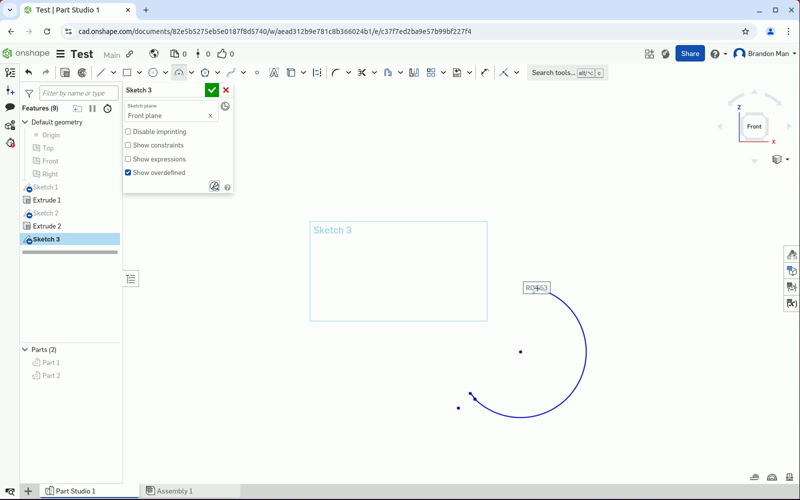
scroll(-6)
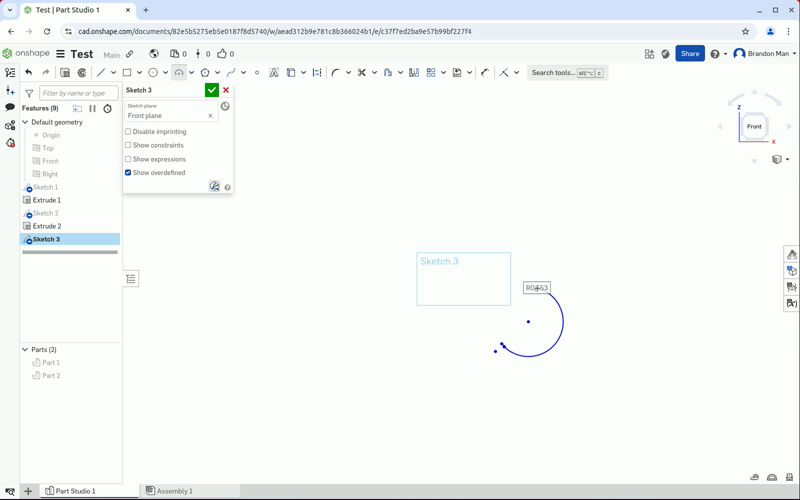
key_up(shift)
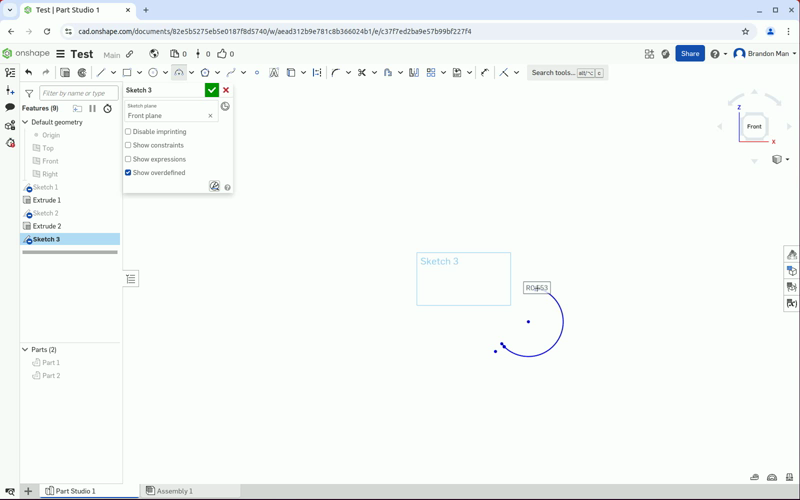
mouse_move(536, 287)
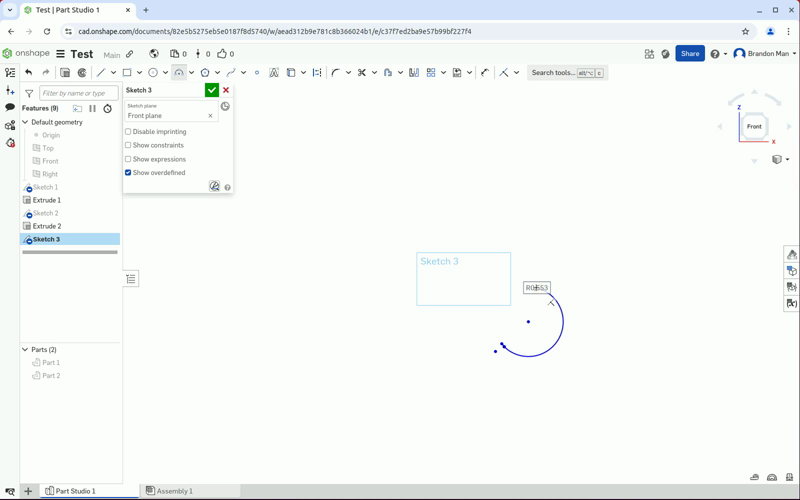
scroll(6)
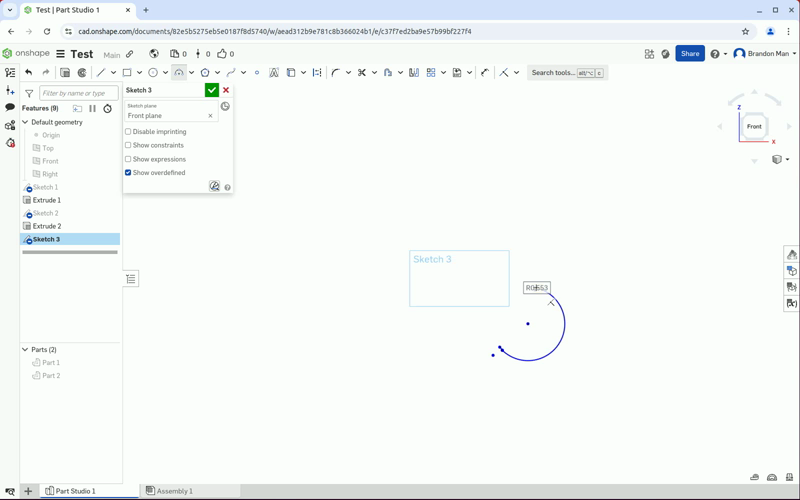
scroll(6)
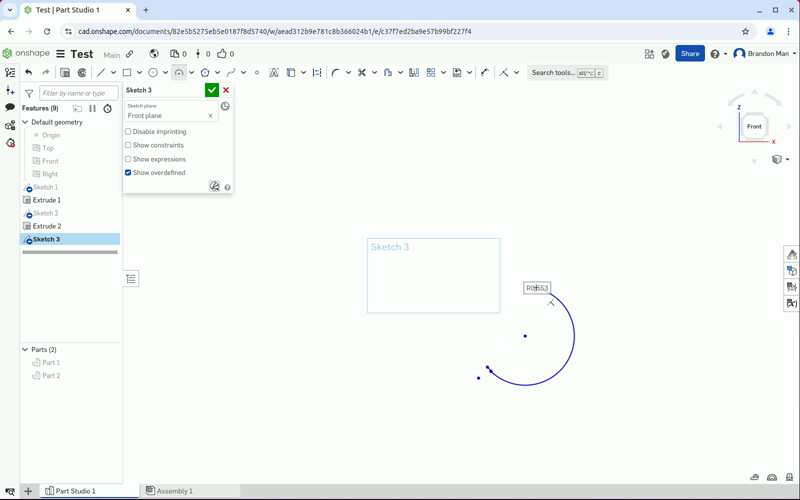
scroll(6)
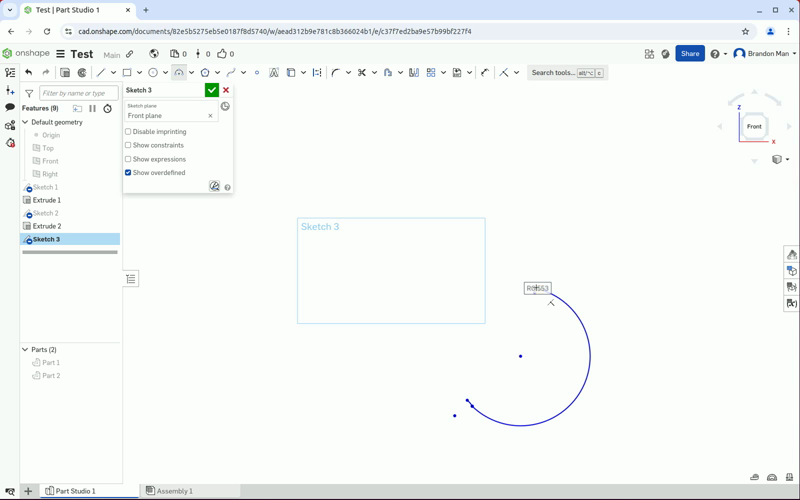
scroll(6)
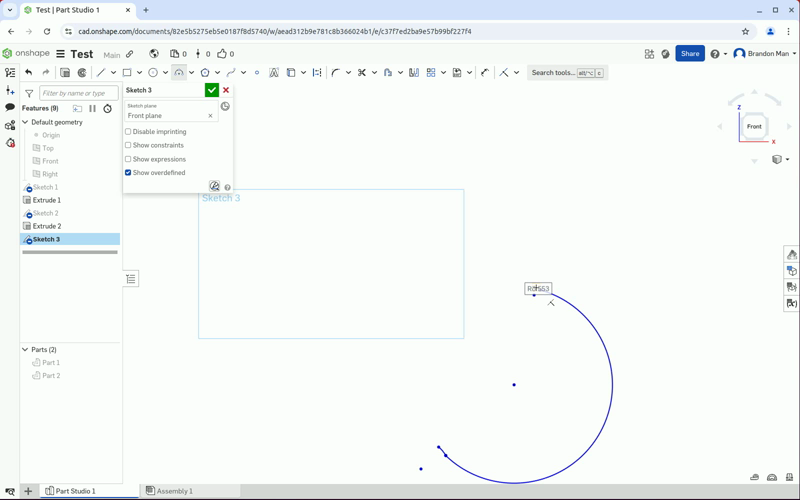
scroll(6)
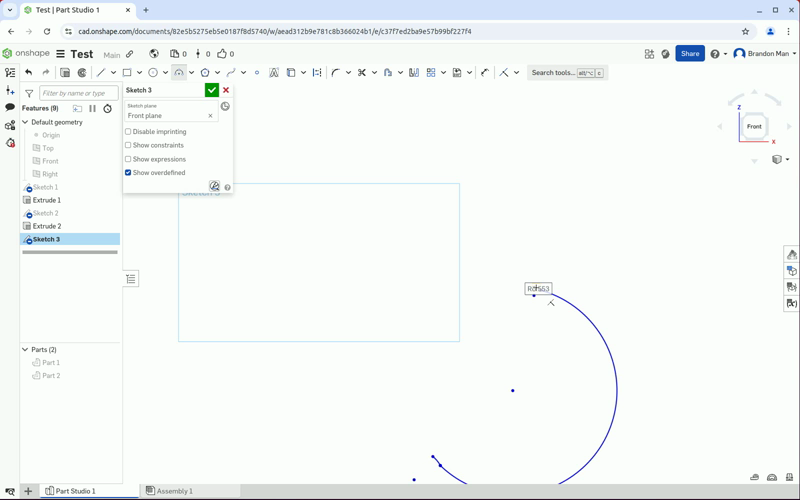
scroll(6)
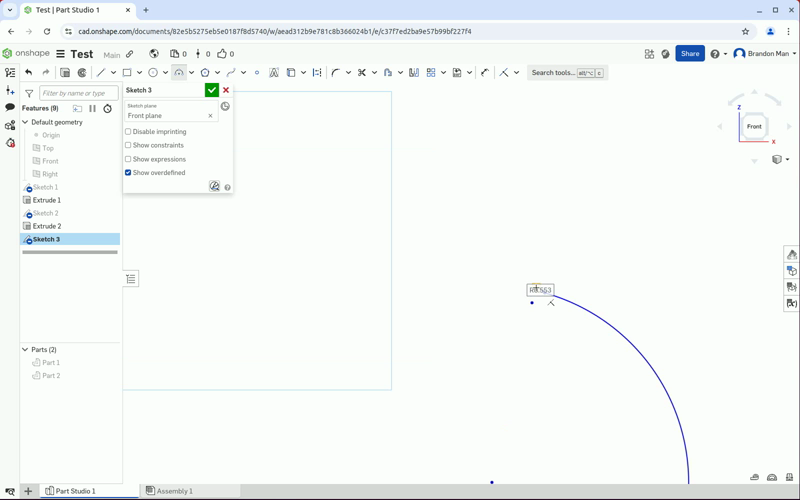
scroll(6)
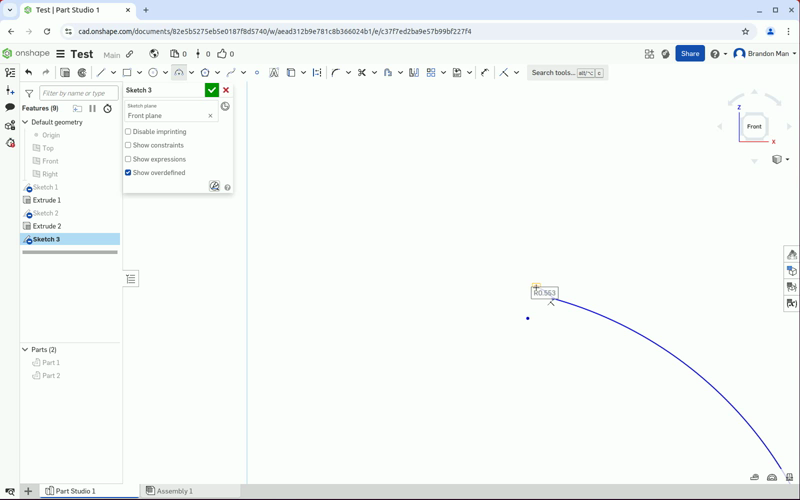
click(536, 287)
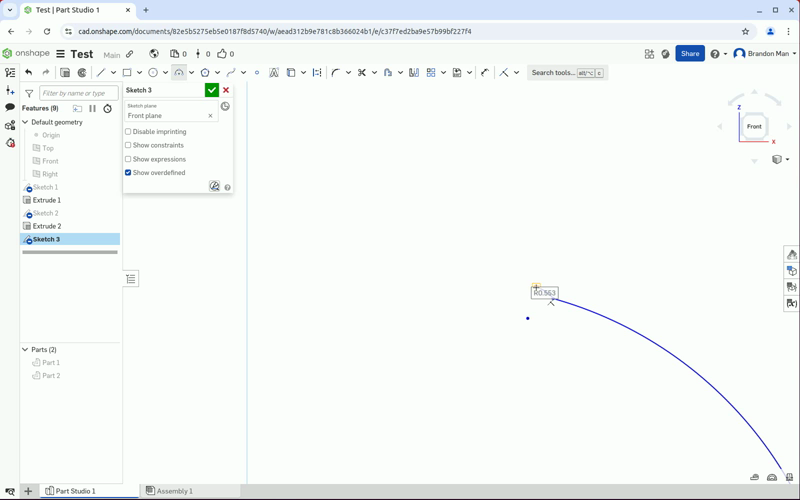
scroll(-6)
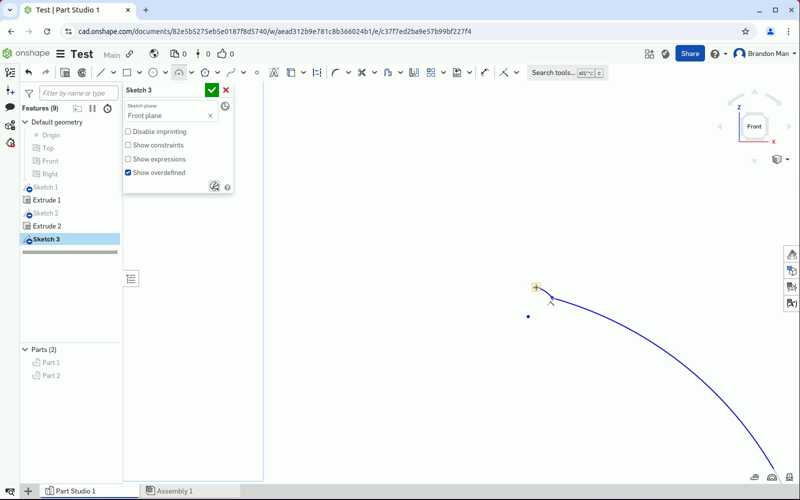
scroll(-6)
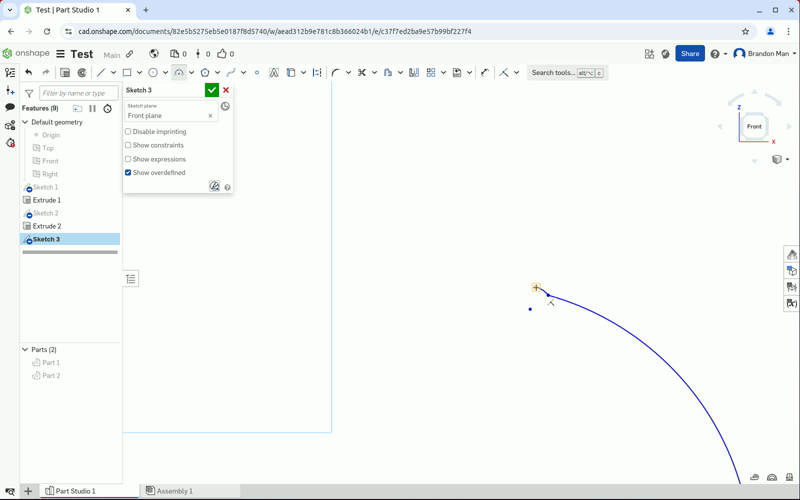
scroll(-6)
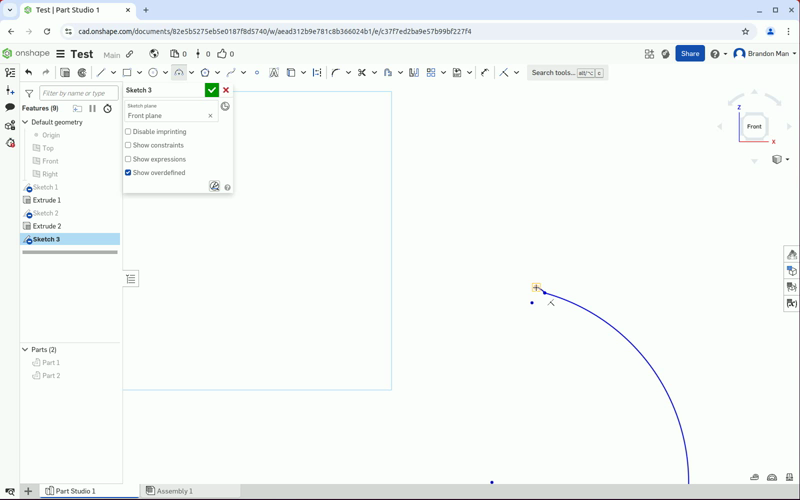
scroll(-6)
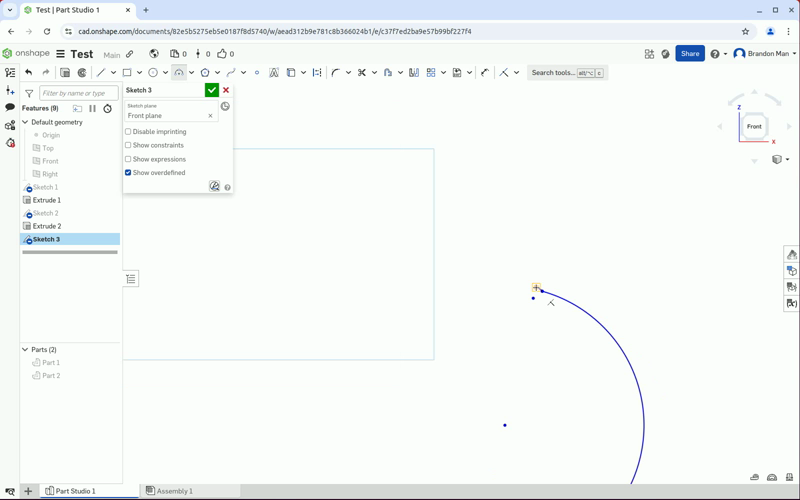
scroll(-6)
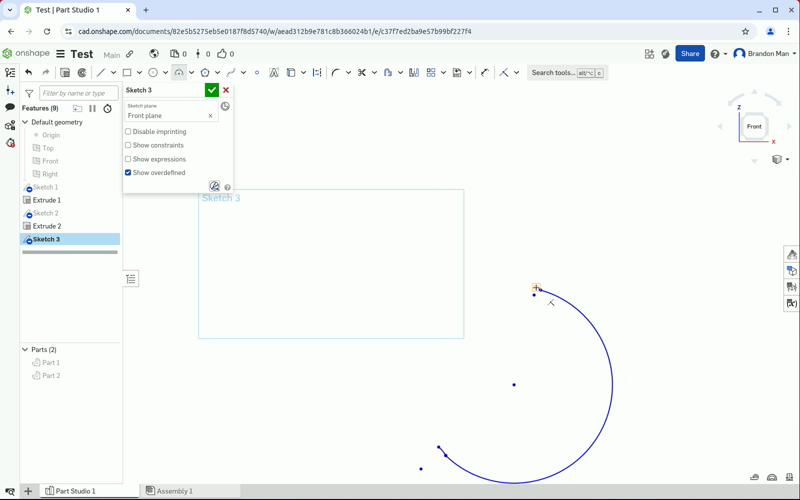
scroll(-6)
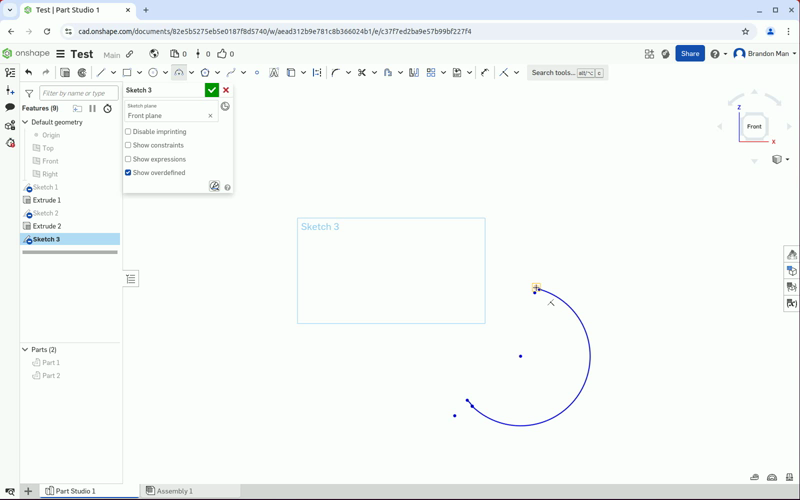
scroll(-6)
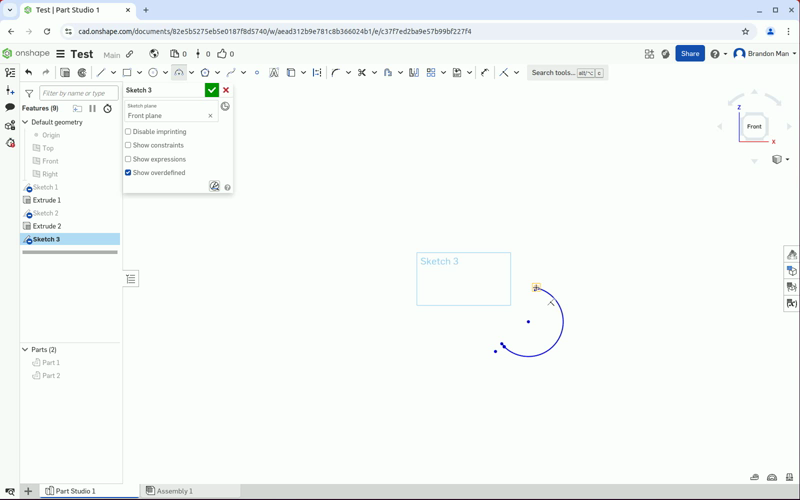
mouse_move(501, 343)
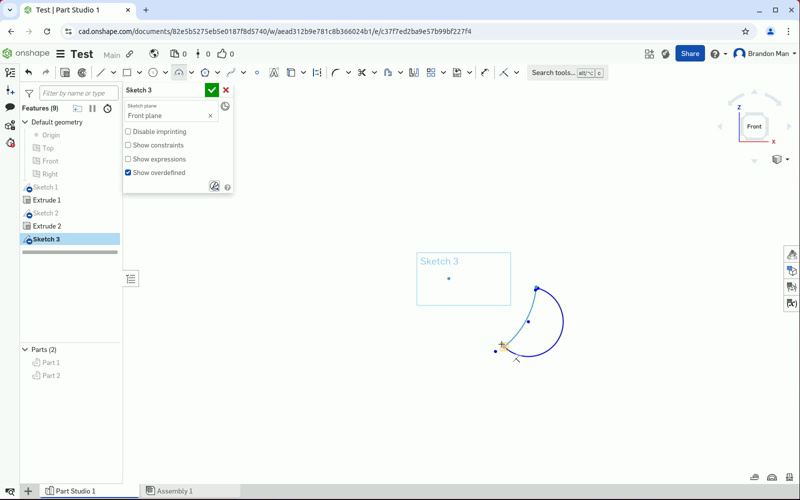
scroll(6)
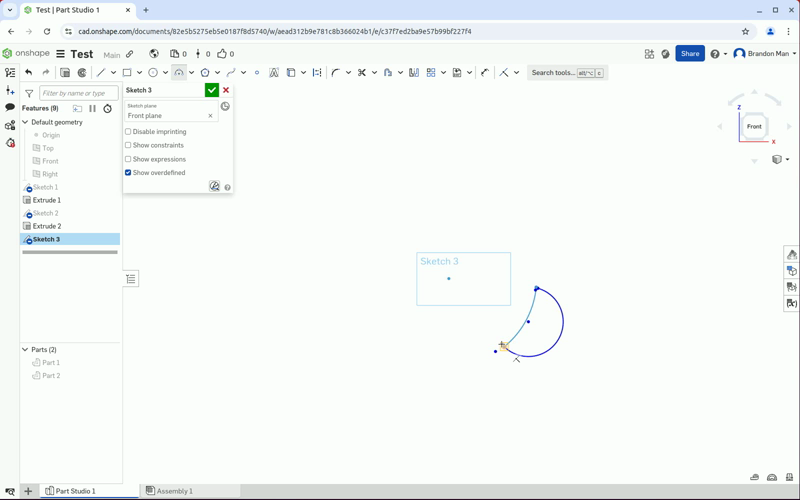
scroll(6)
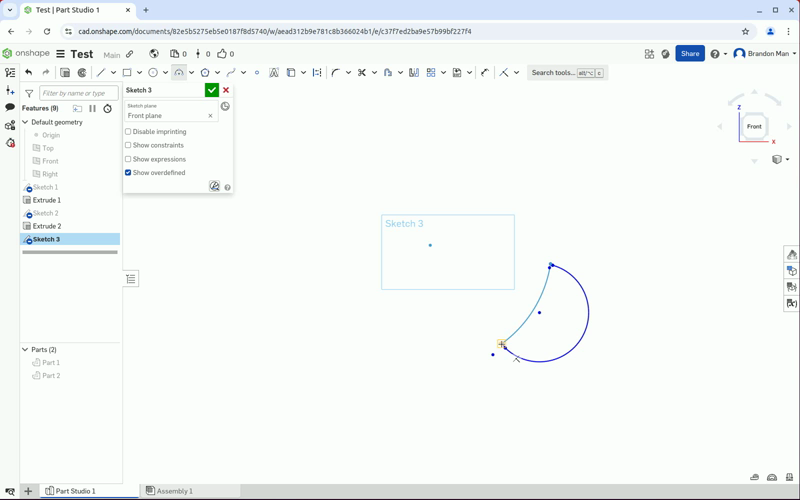
scroll(6)
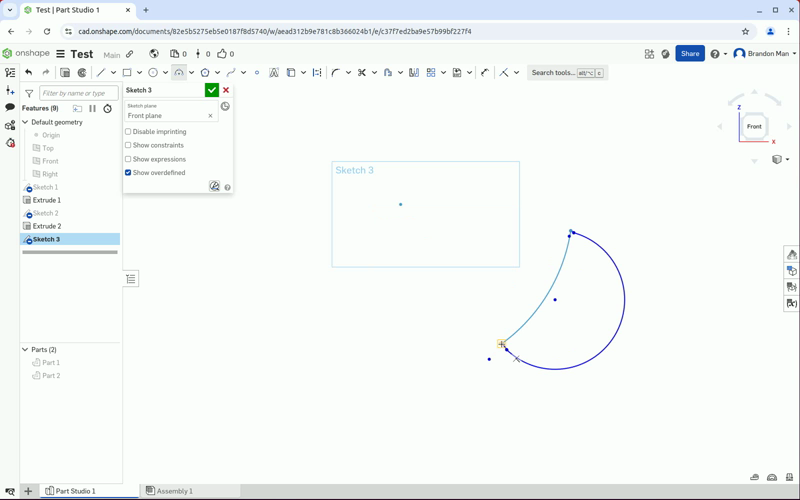
scroll(6)
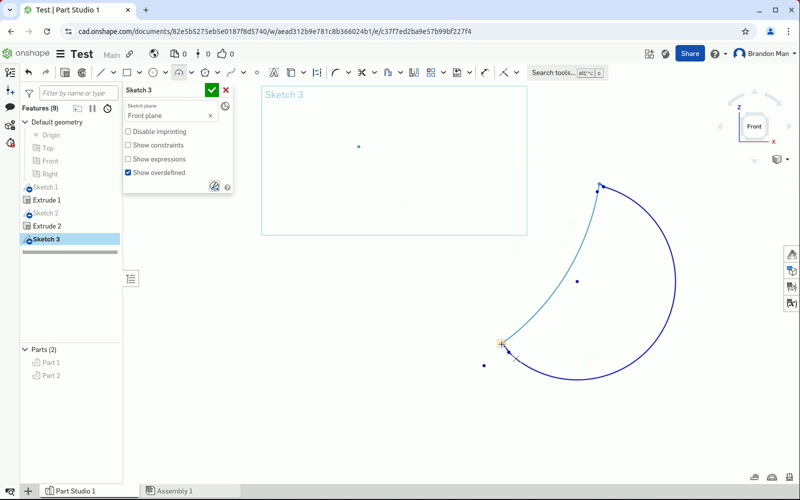
scroll(6)
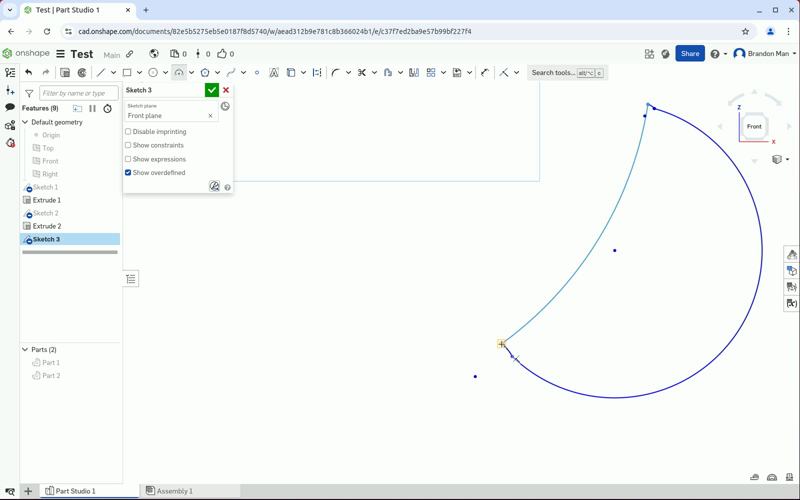
scroll(6)
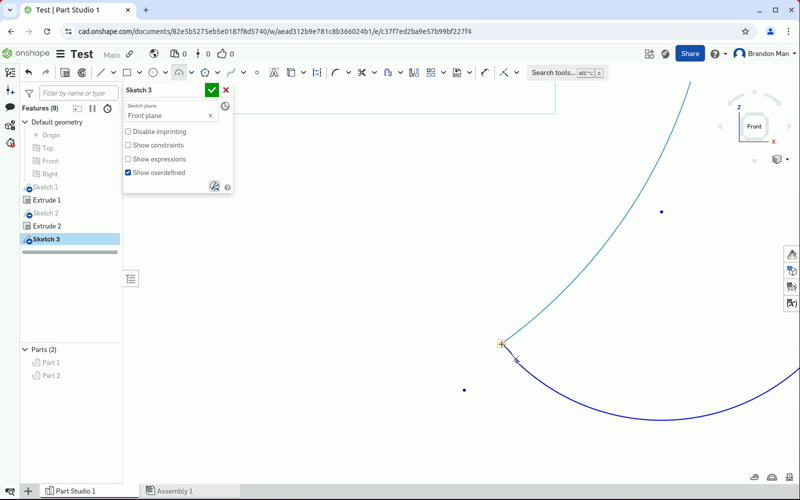
scroll(6)
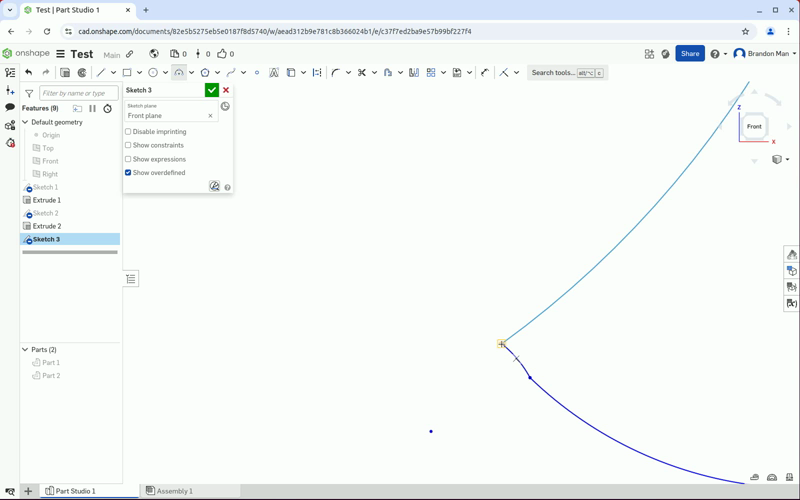
click(501, 343)
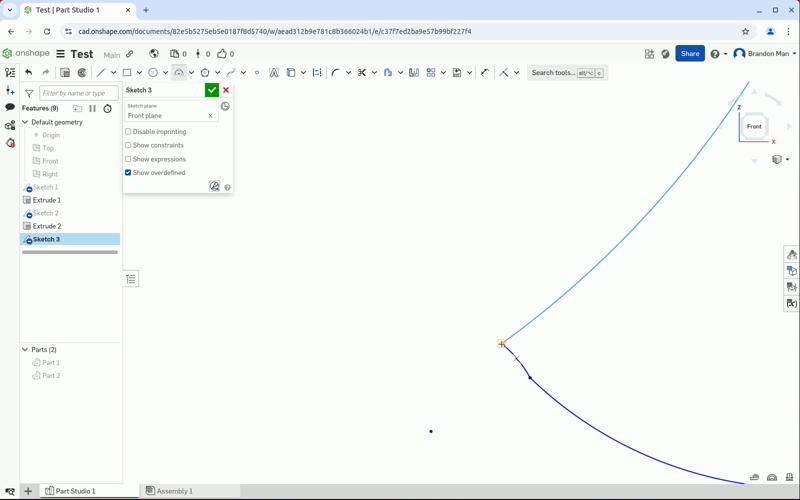
scroll(-6)
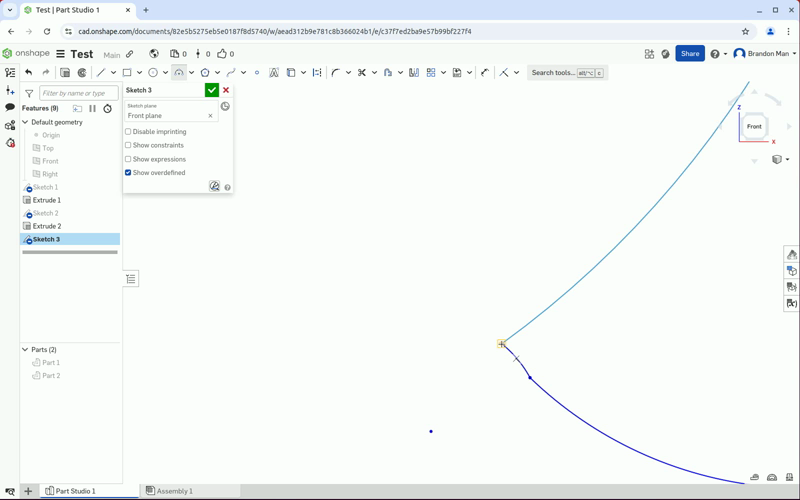
scroll(-6)
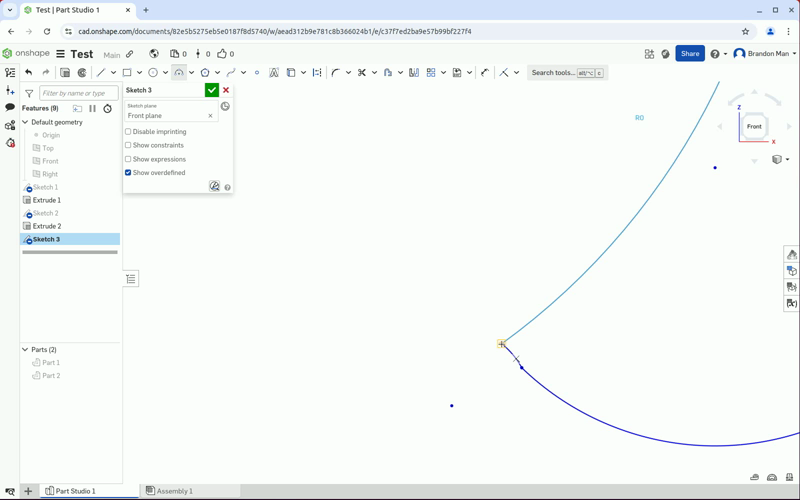
scroll(-6)
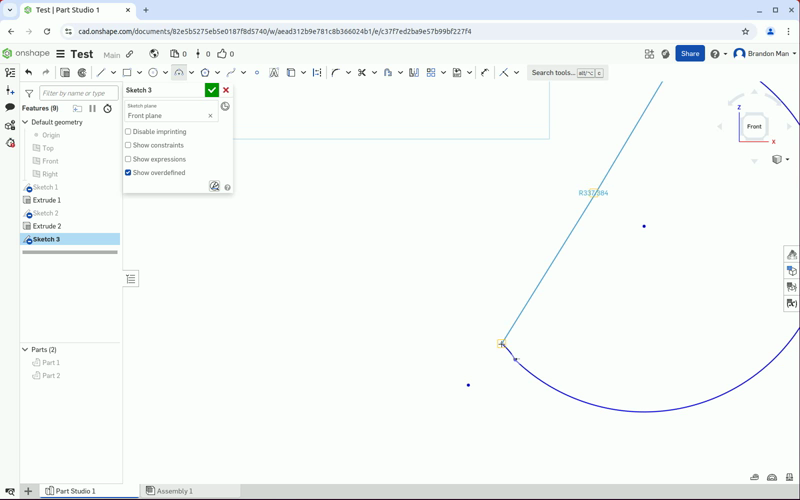
scroll(-6)
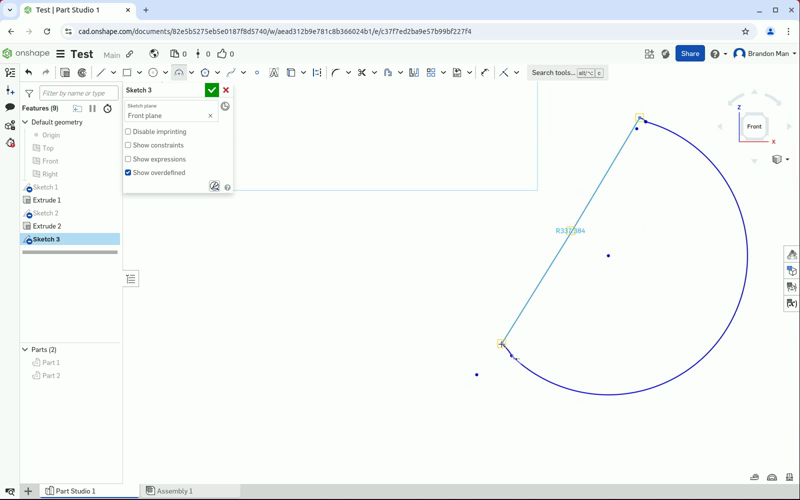
scroll(-6)
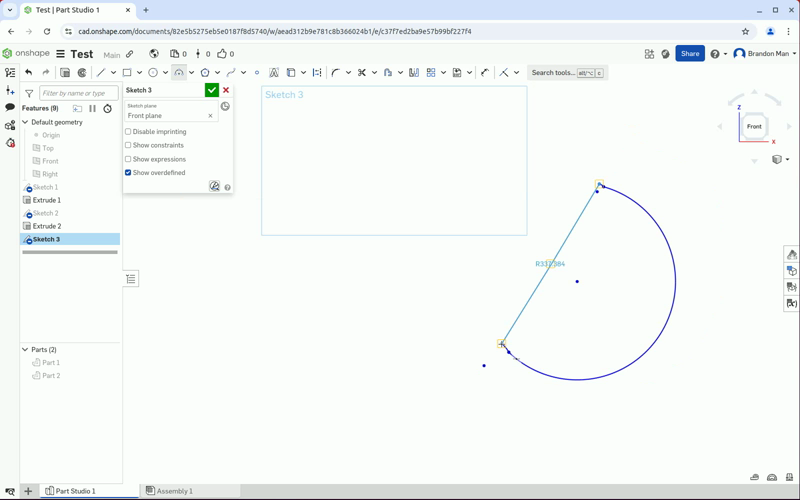
scroll(-6)
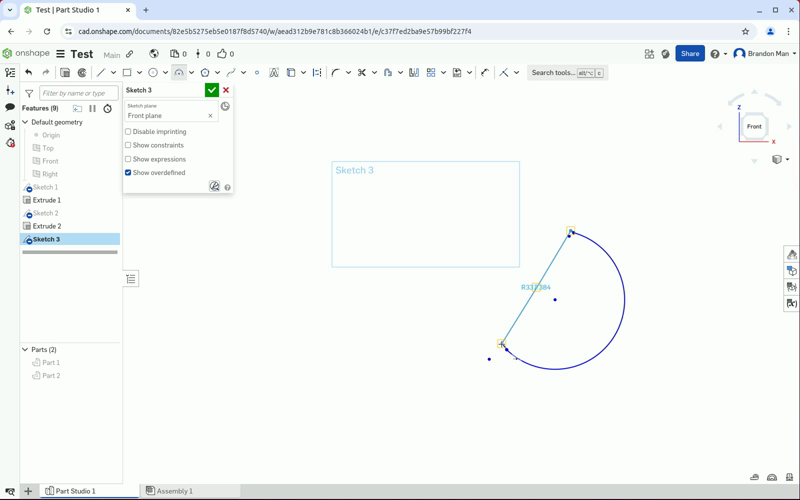
scroll(-6)
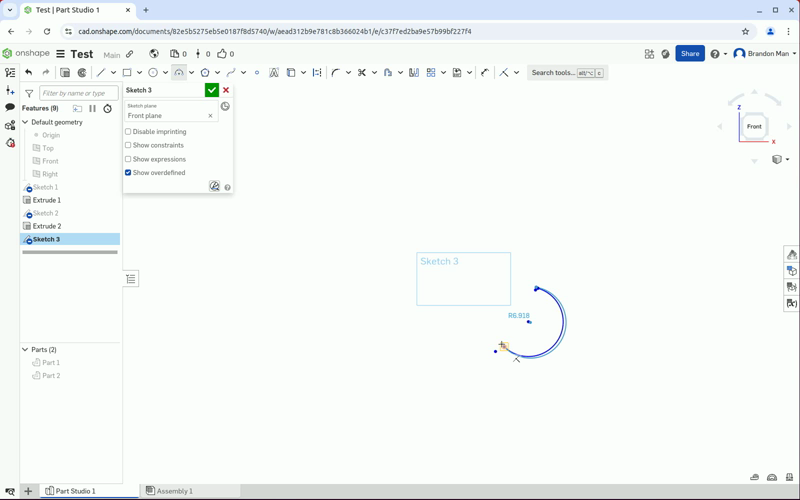
key_down(shift)
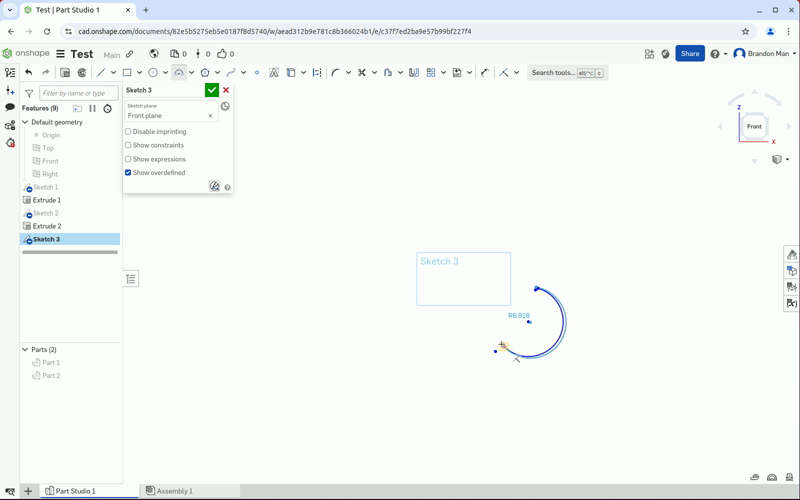
mouse_move(498, 303)
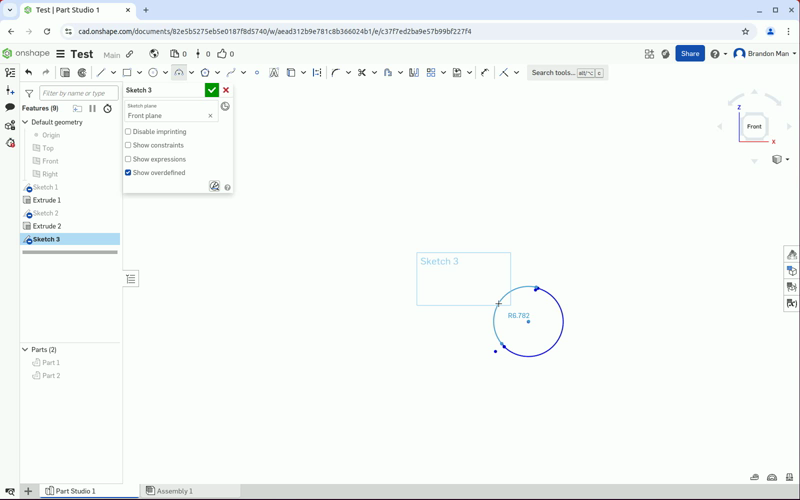
click(498, 303)
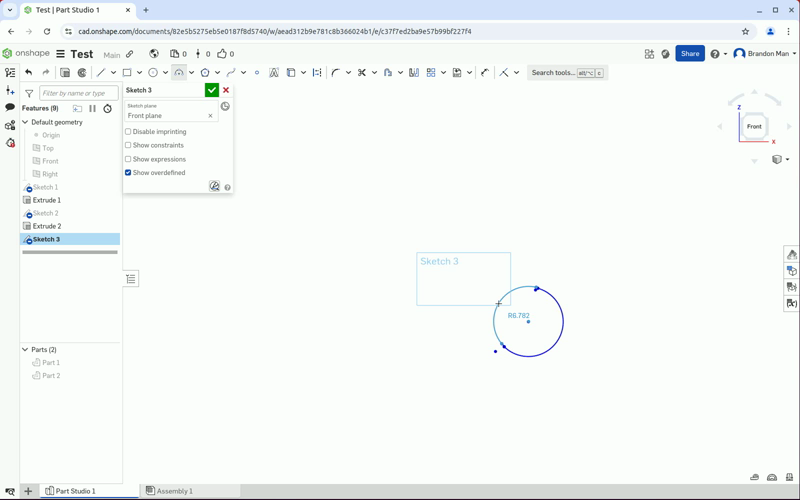
key_up(shift)
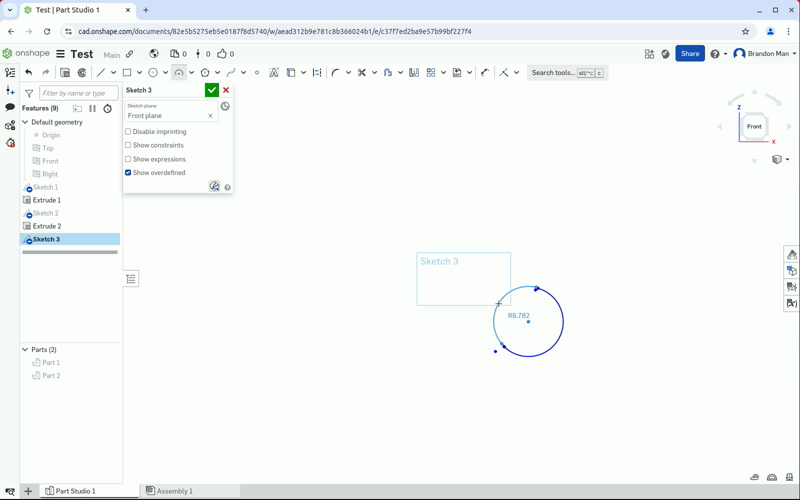
key(esc)
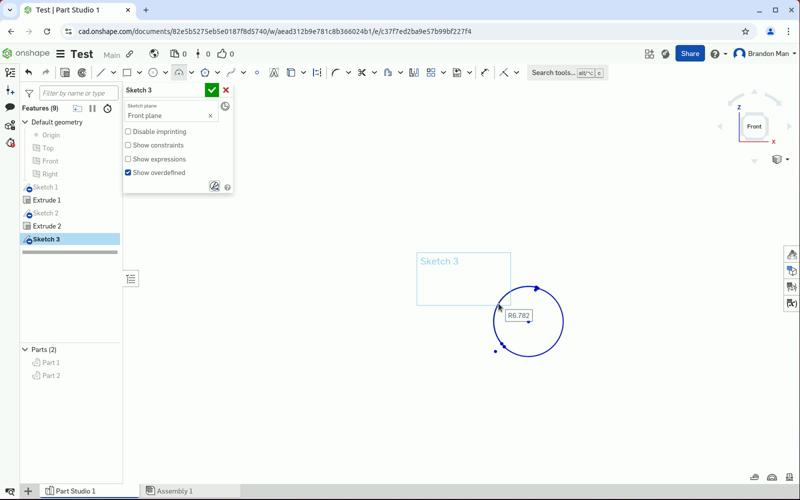
mouse_move(528, 334)
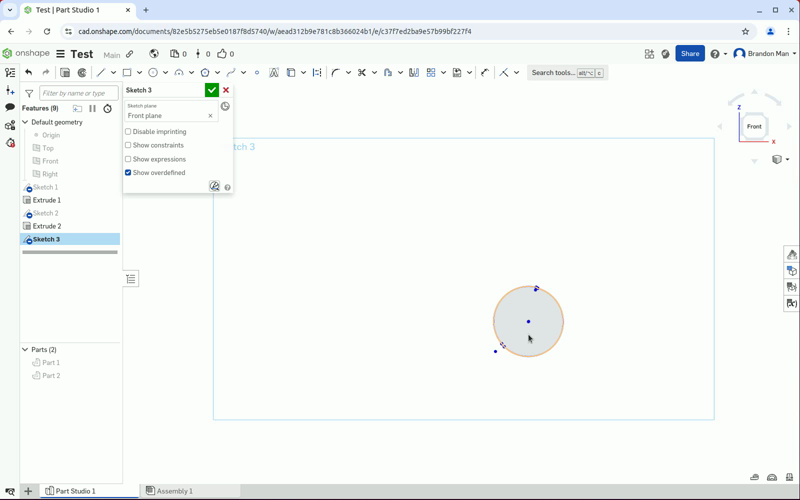
click(528, 334)
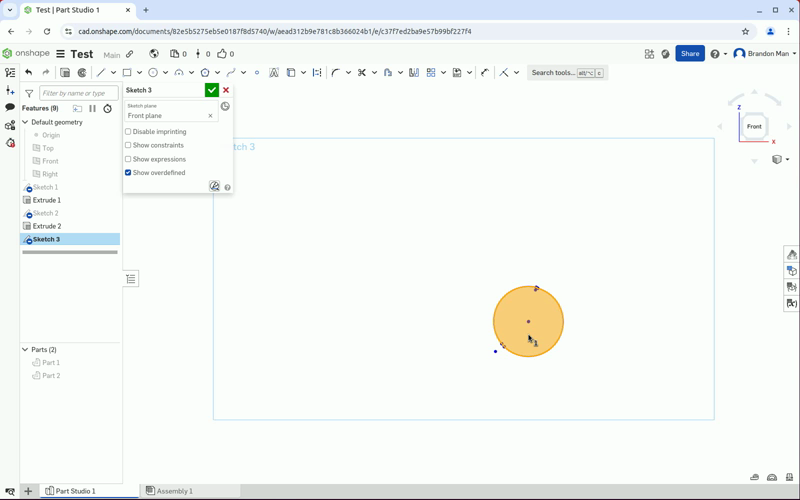
mouse_move(73, 352)
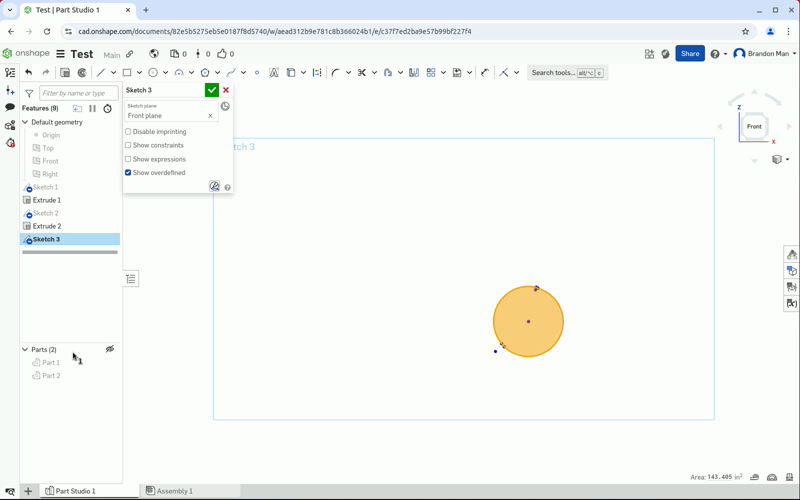
key(shift+y)
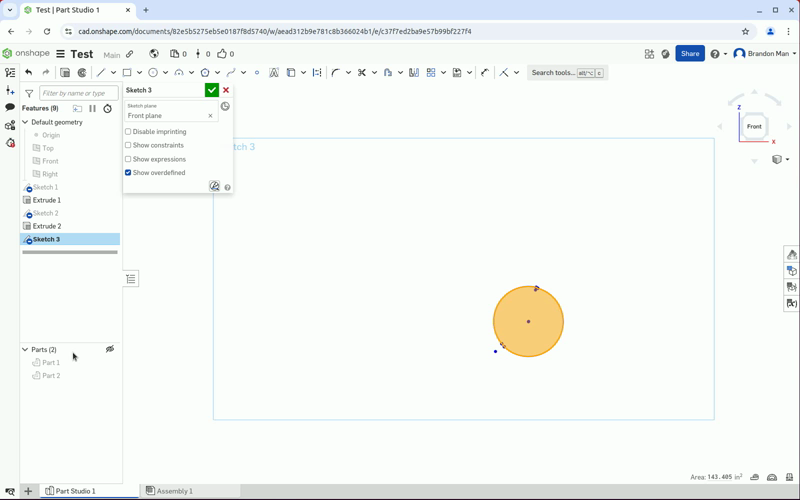
key(shift+e)
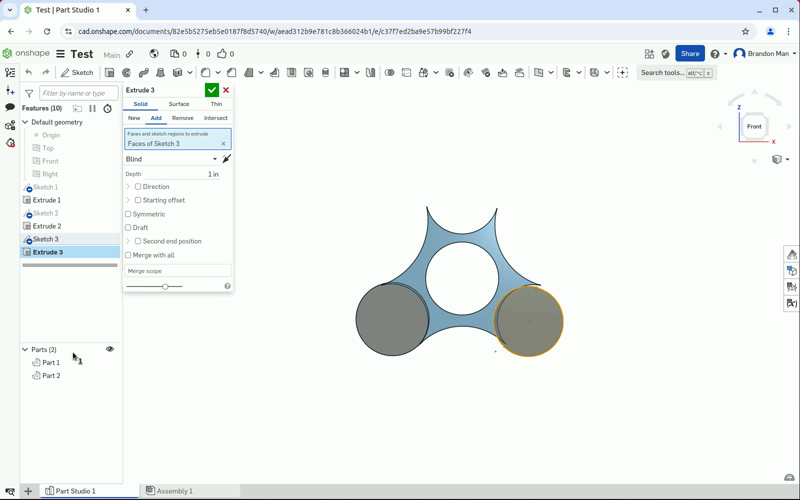
mouse_move(143, 106)
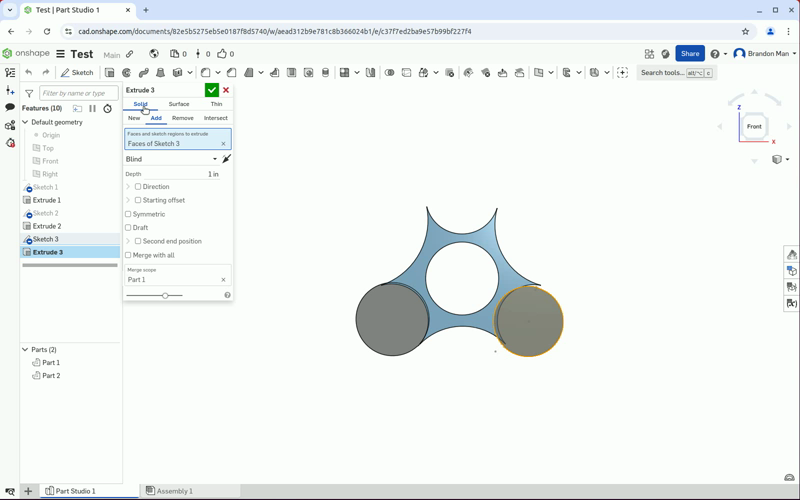
click(143, 106)
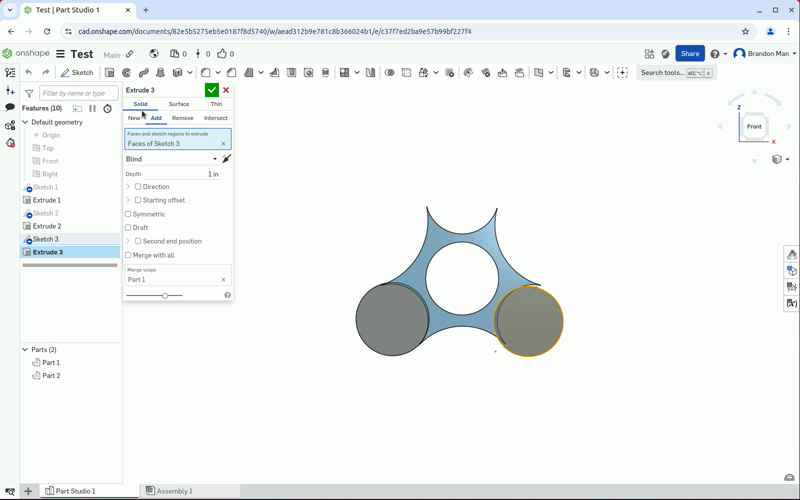
mouse_move(137, 120)
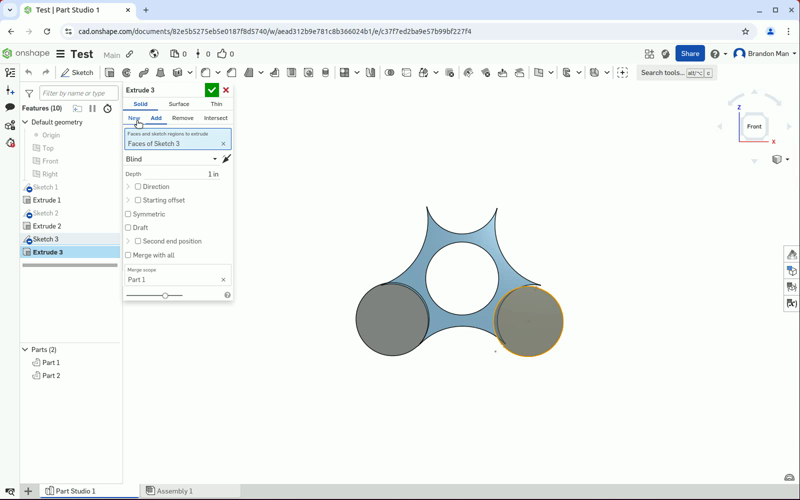
click(137, 120)
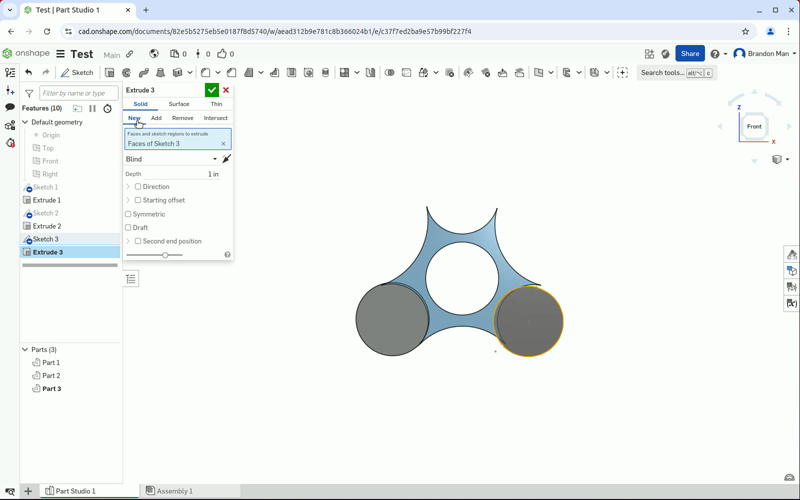
key(tab, 4)
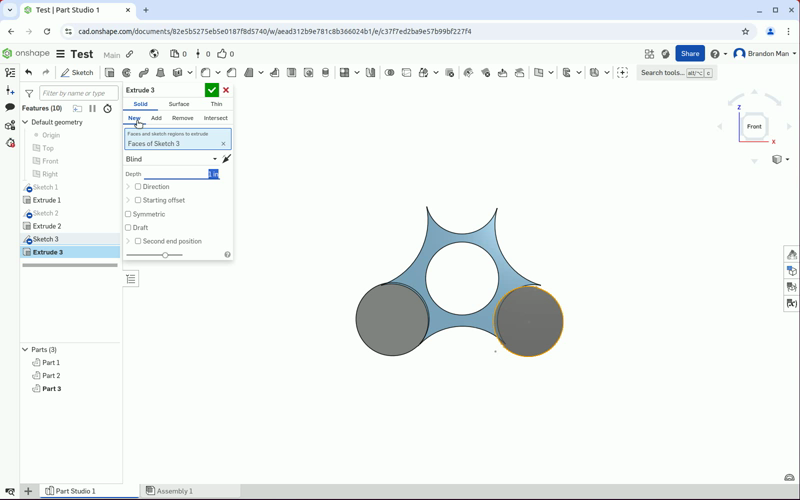
text(4.574)
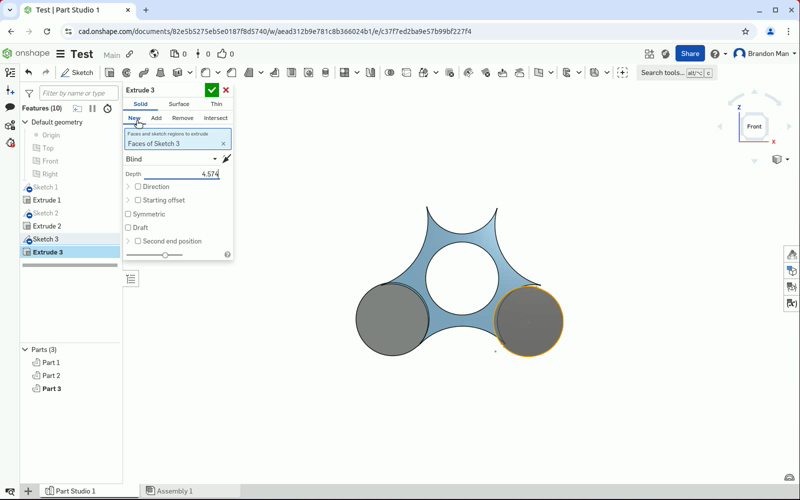
key(enter)
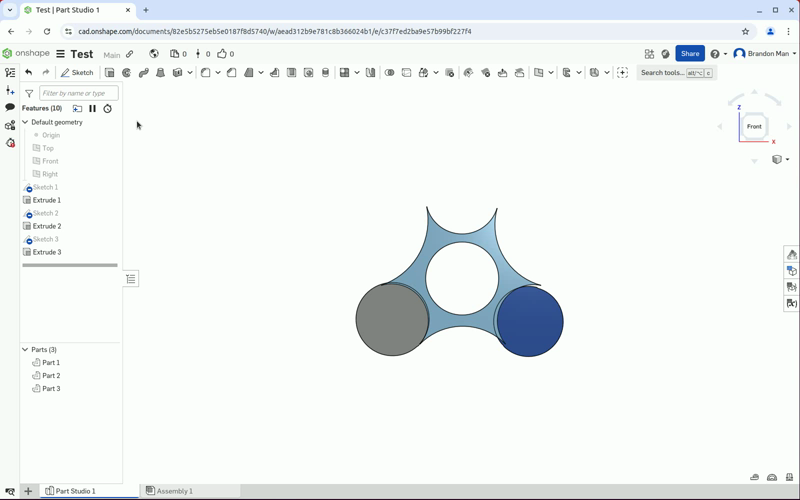
key(shift+h)
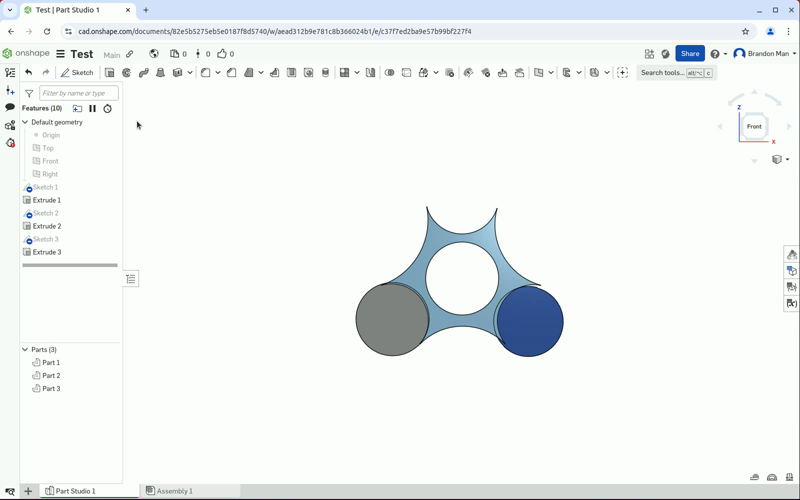
key(shift+h)
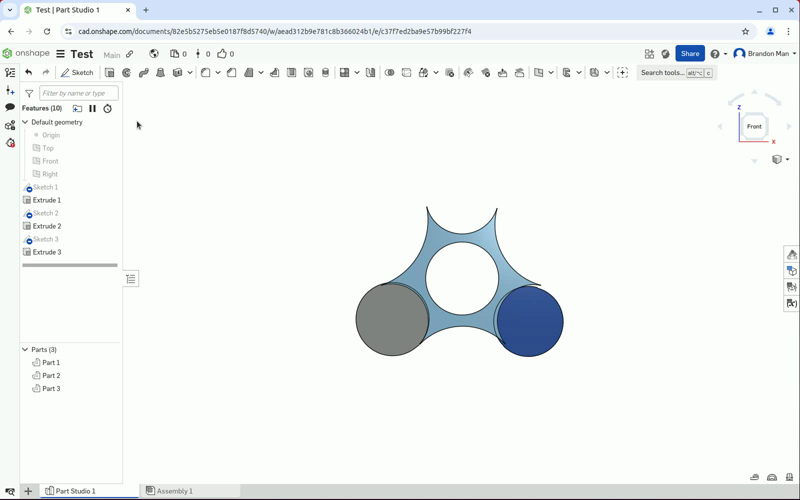
mouse_move(73, 189)
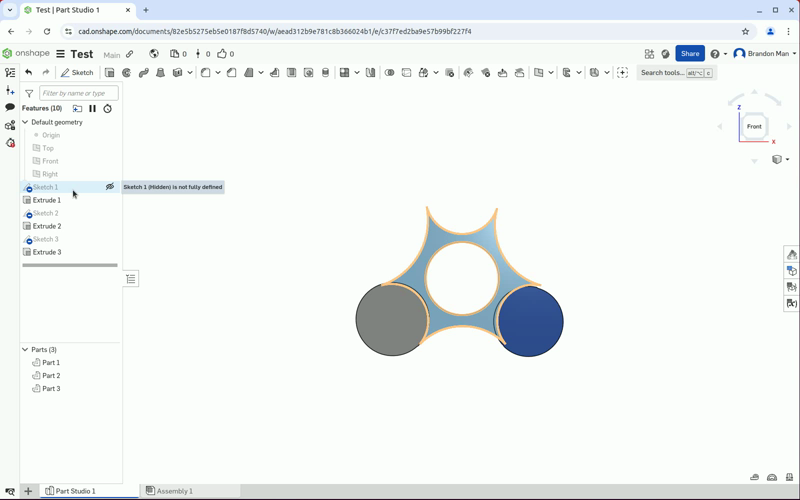
click(73, 189)
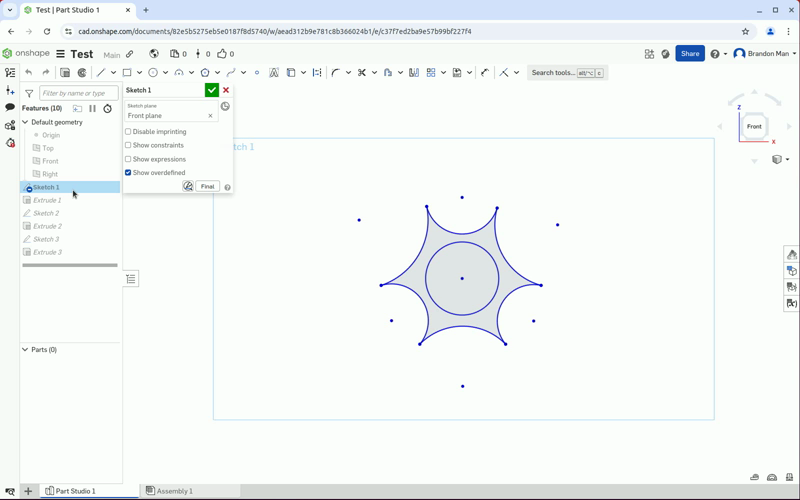
mouse_move(229, 92)
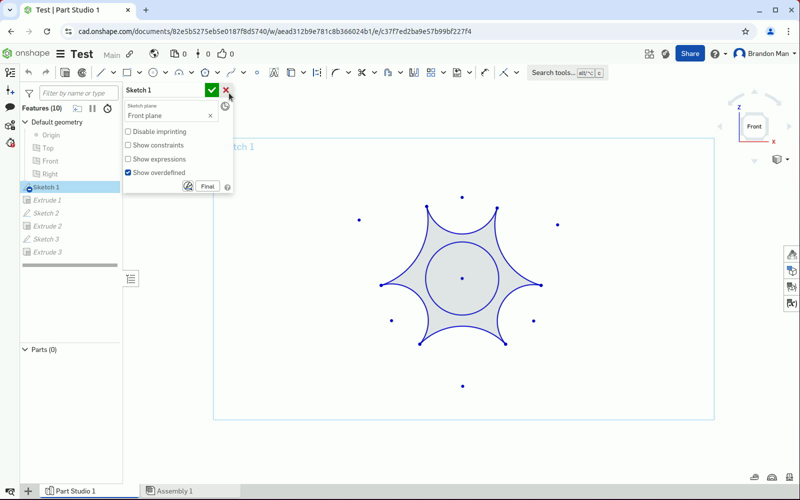
click(229, 92)
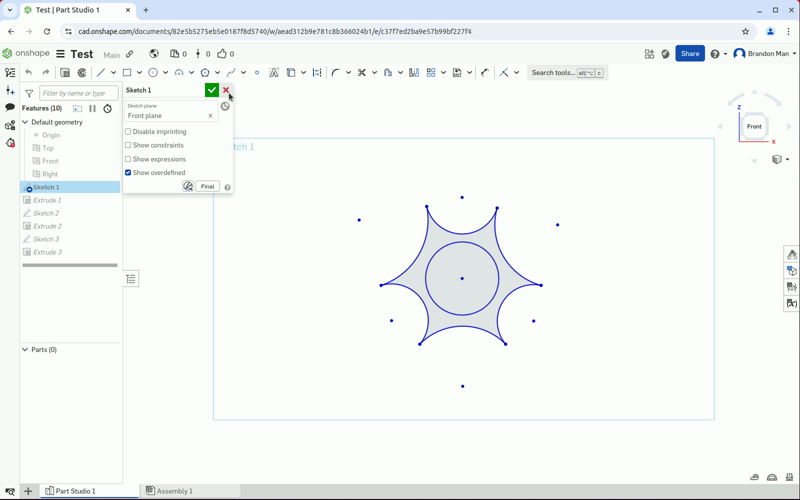
key(shift+s)
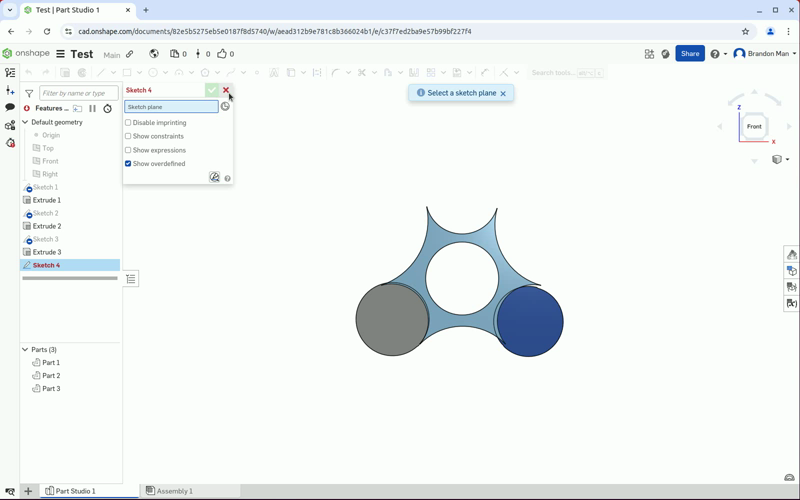
mouse_move(73, 163)
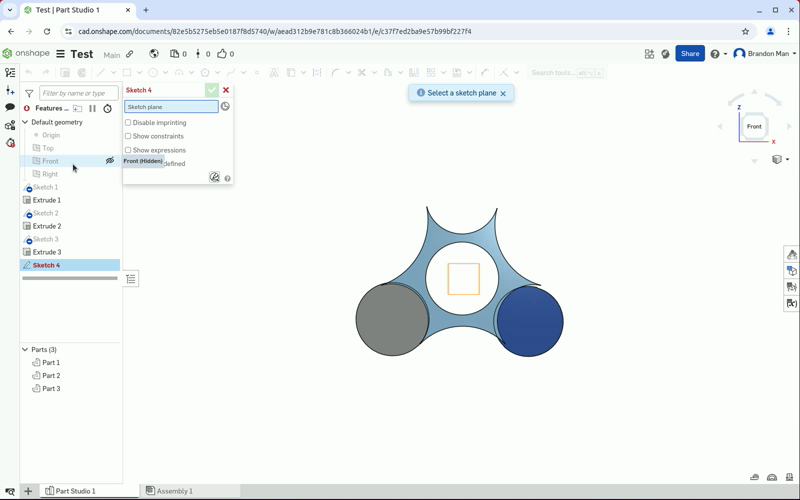
click(73, 163)
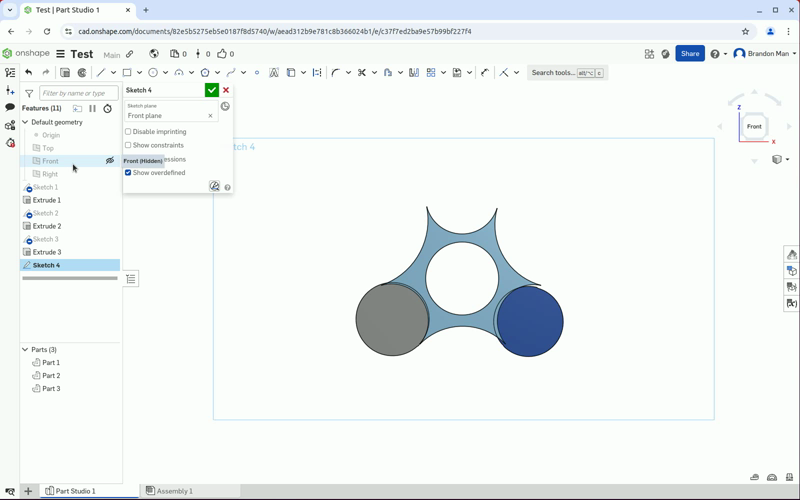
mouse_move(73, 352)
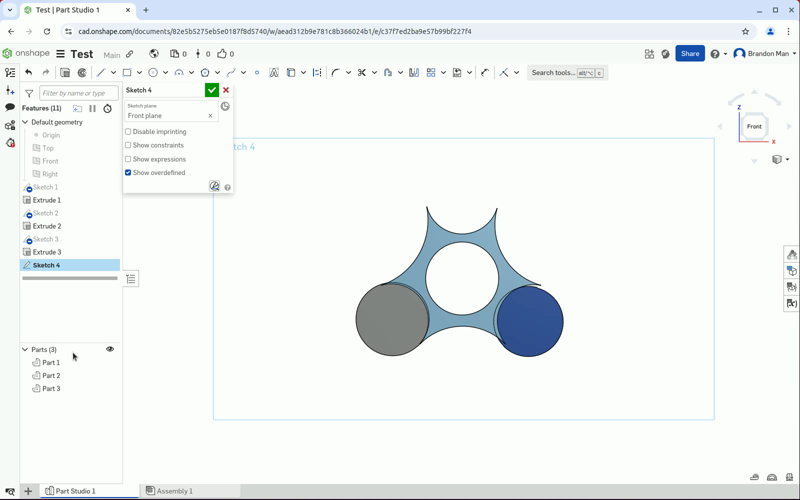
key(y)
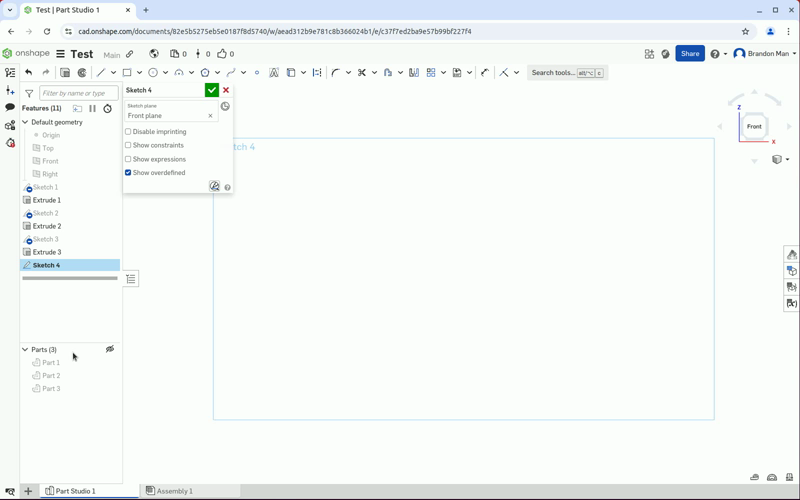
key(a)
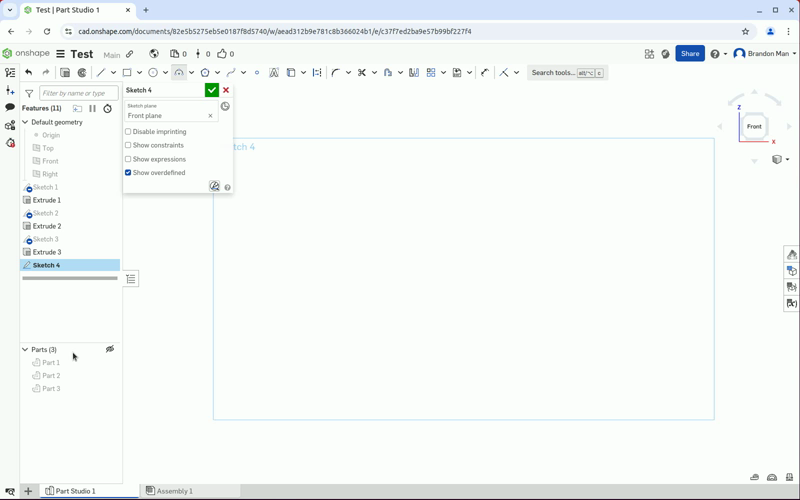
key_down(shift)
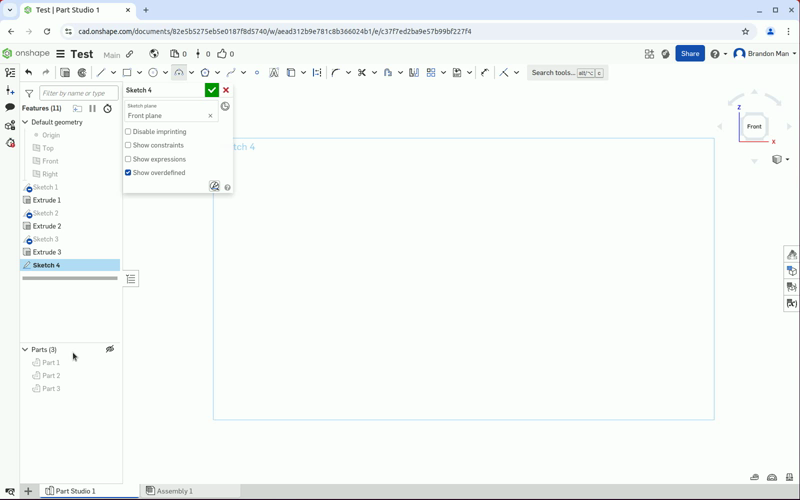
mouse_move(493, 215)
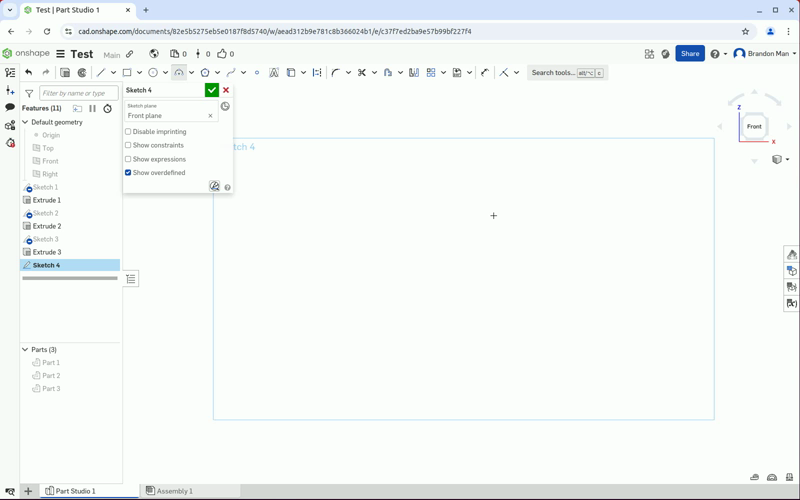
click(493, 215)
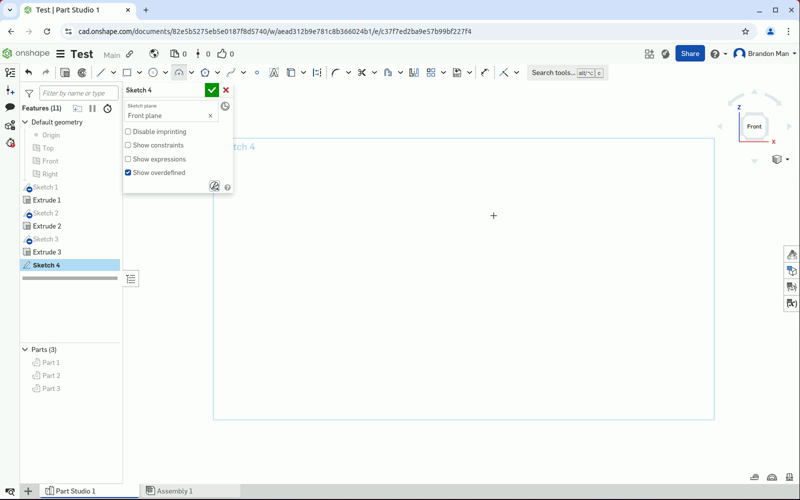
key_up(shift)
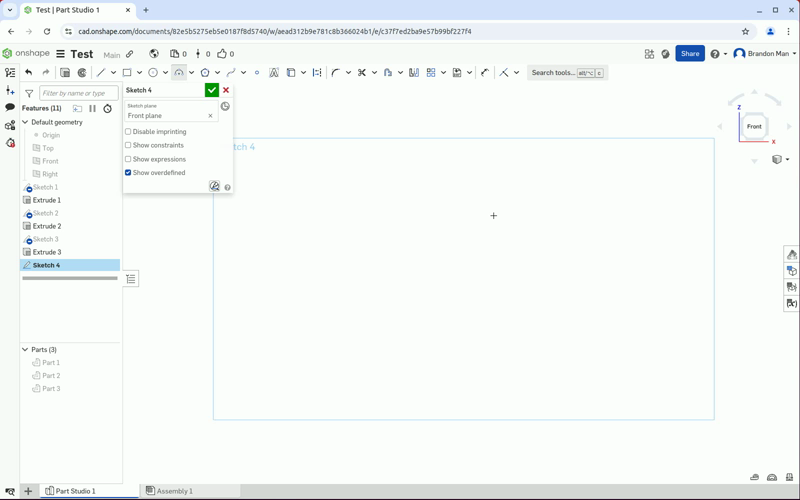
key_down(shift)
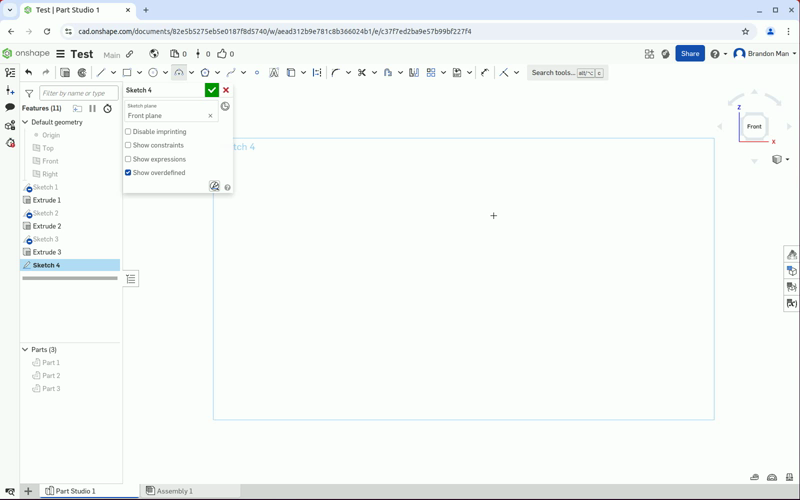
mouse_move(494, 212)
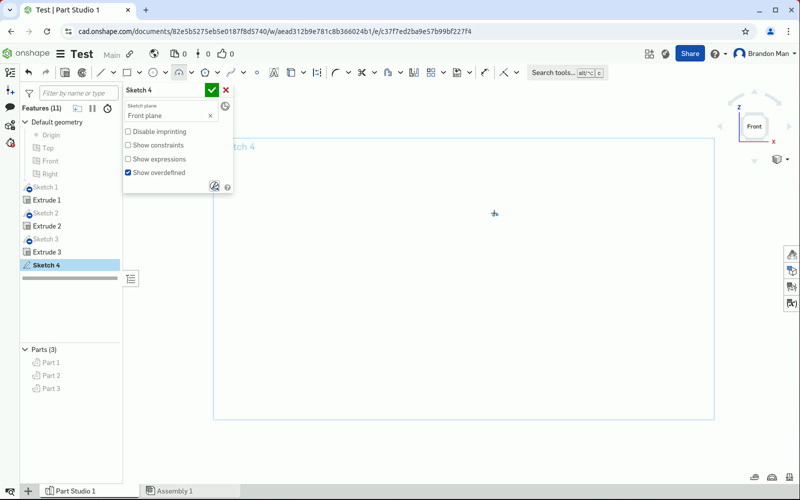
scroll(6)
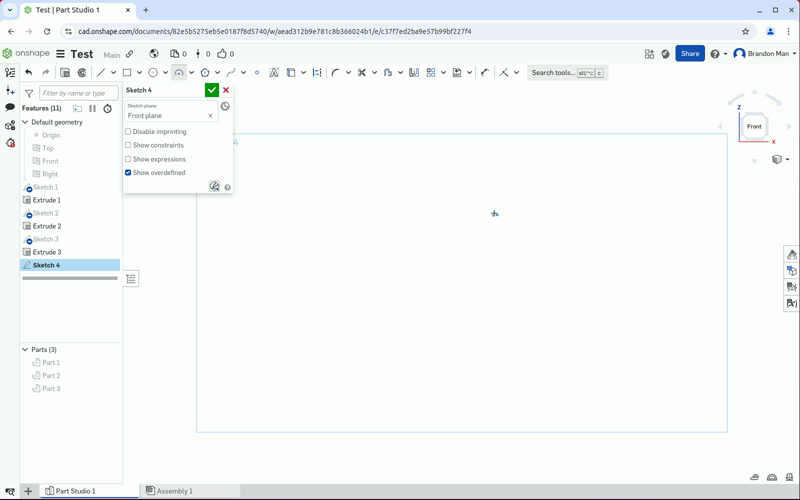
scroll(6)
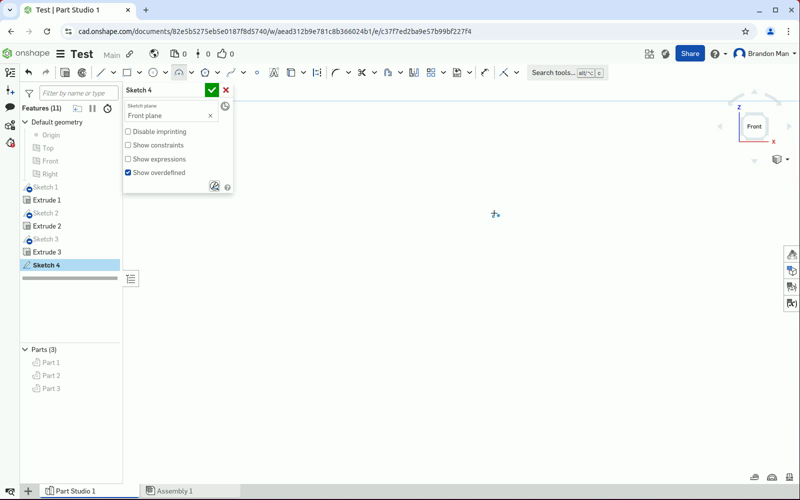
scroll(6)
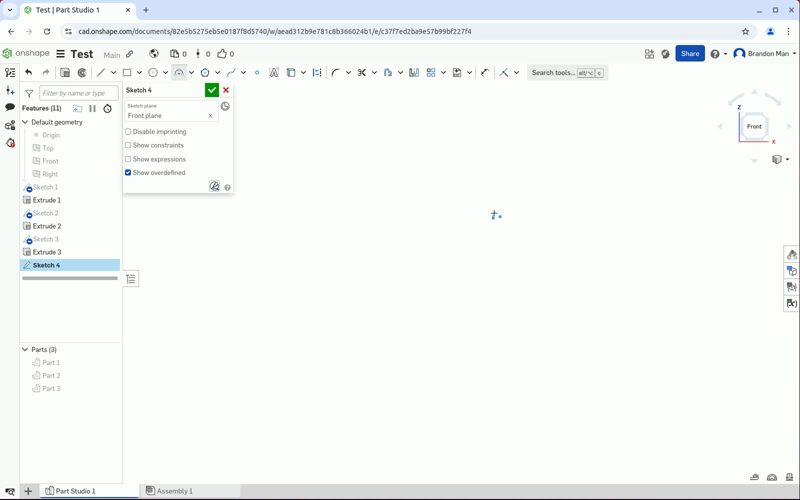
scroll(6)
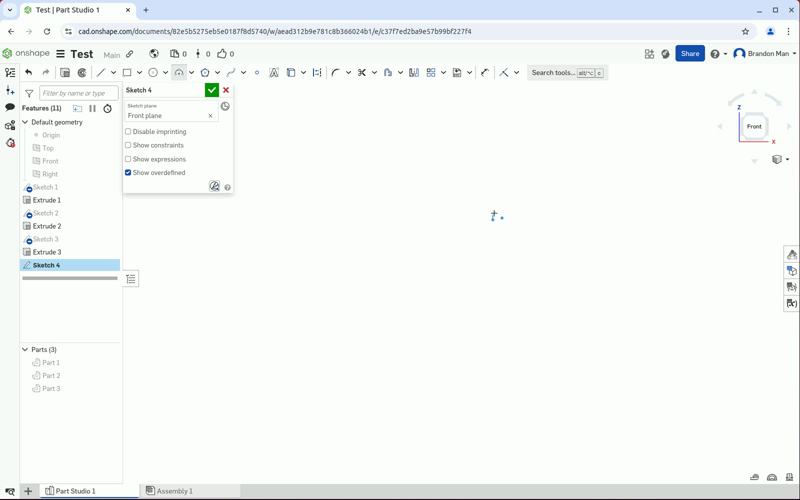
scroll(6)
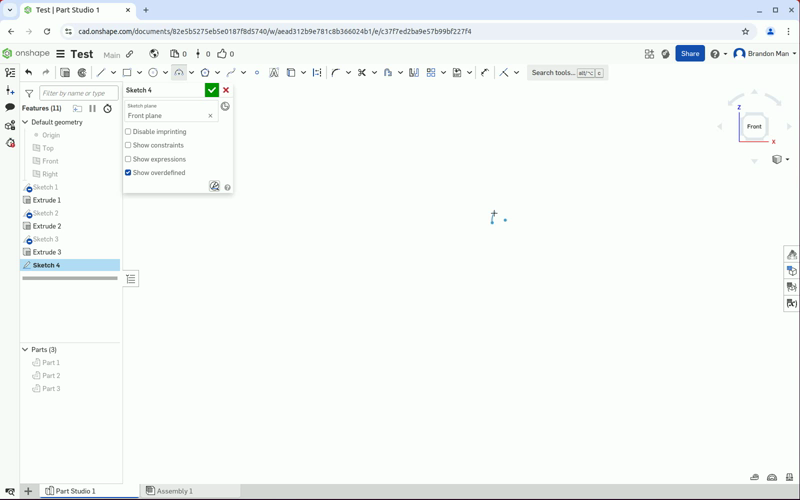
scroll(6)
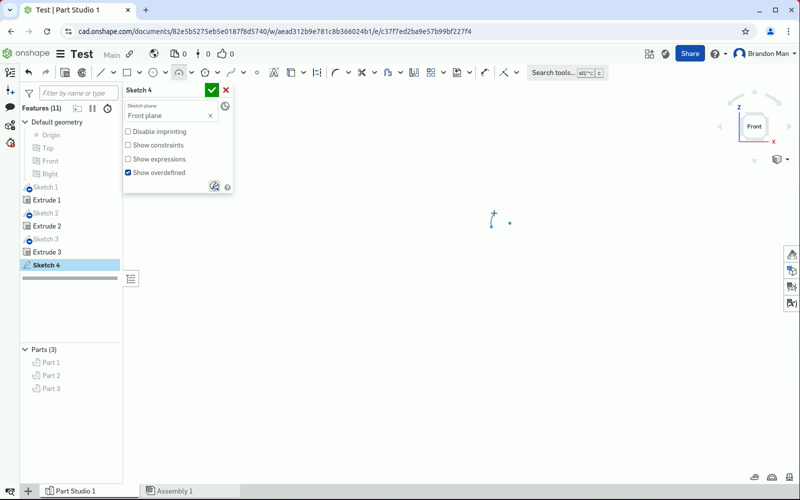
scroll(6)
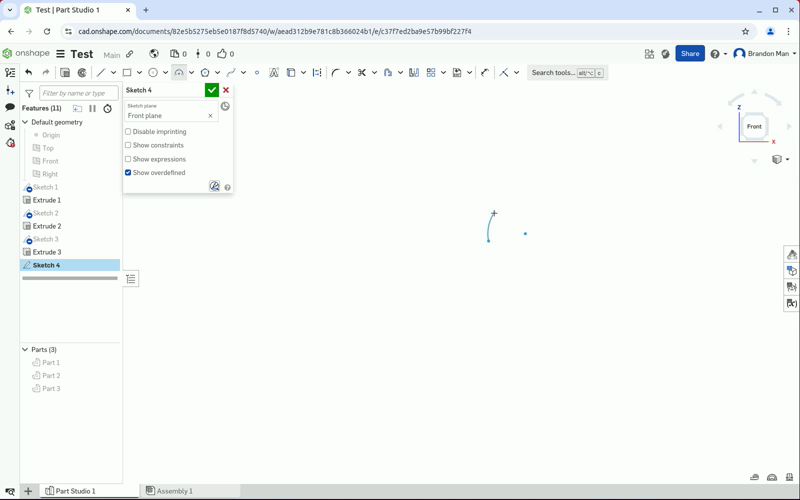
click(494, 212)
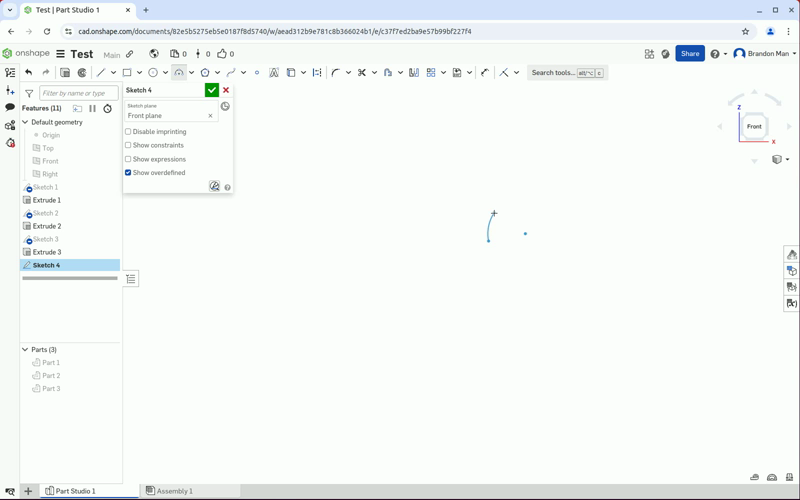
scroll(-6)
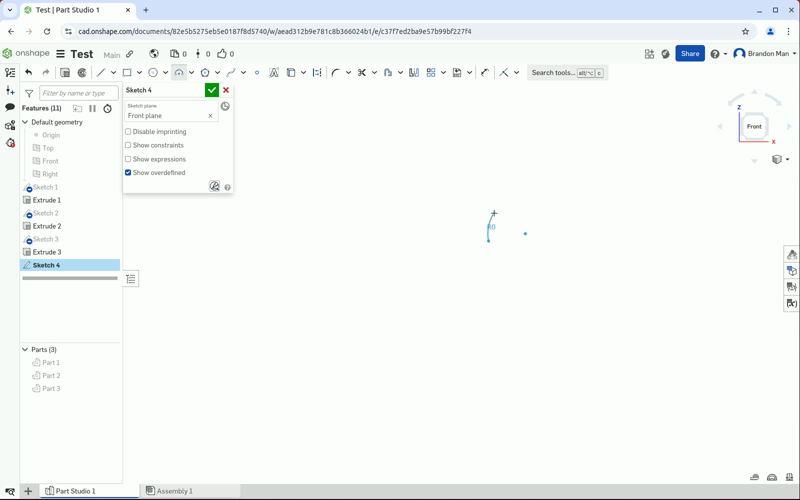
scroll(-6)
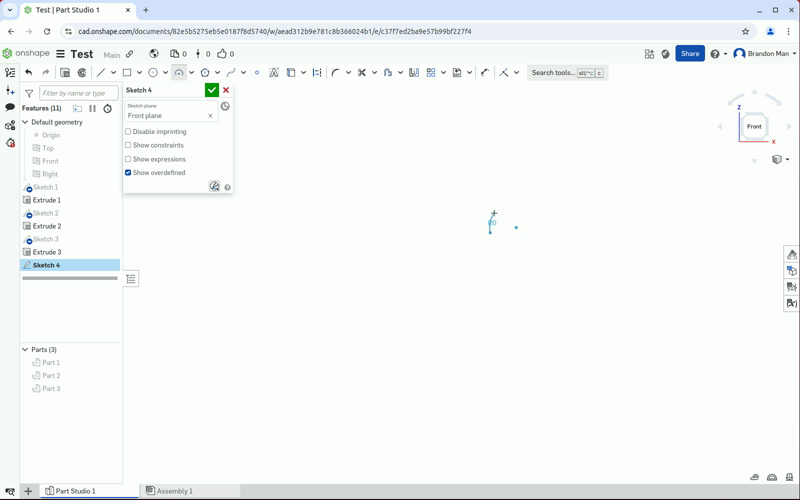
scroll(-6)
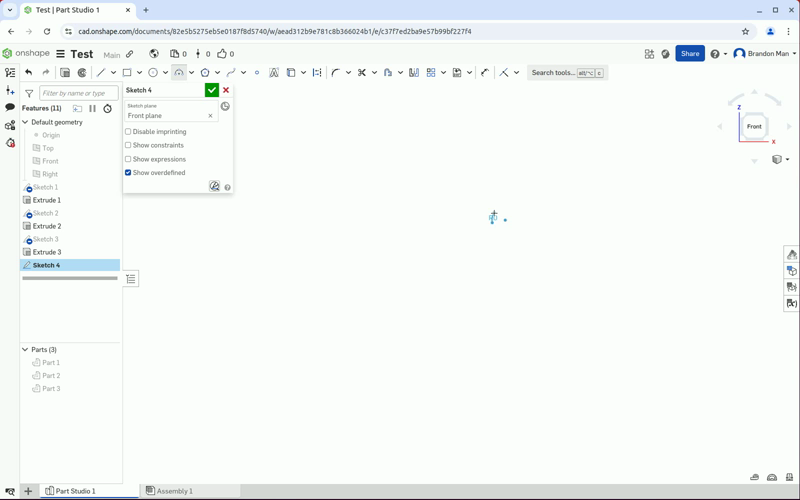
scroll(-6)
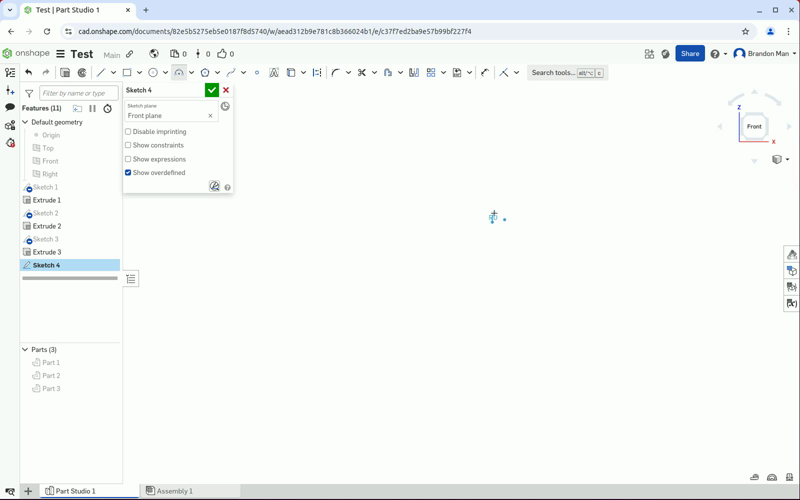
scroll(-6)
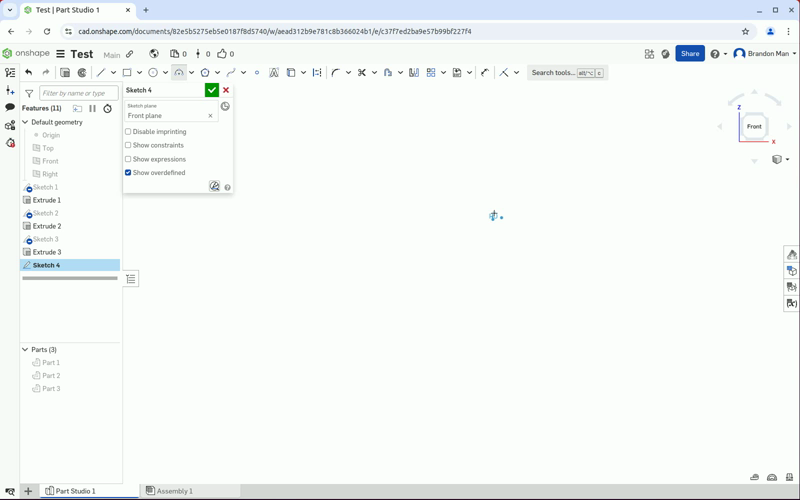
scroll(-6)
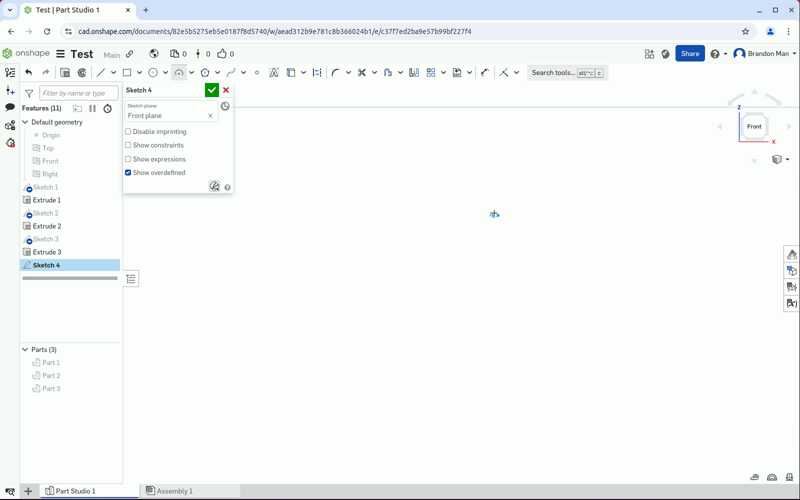
scroll(-6)
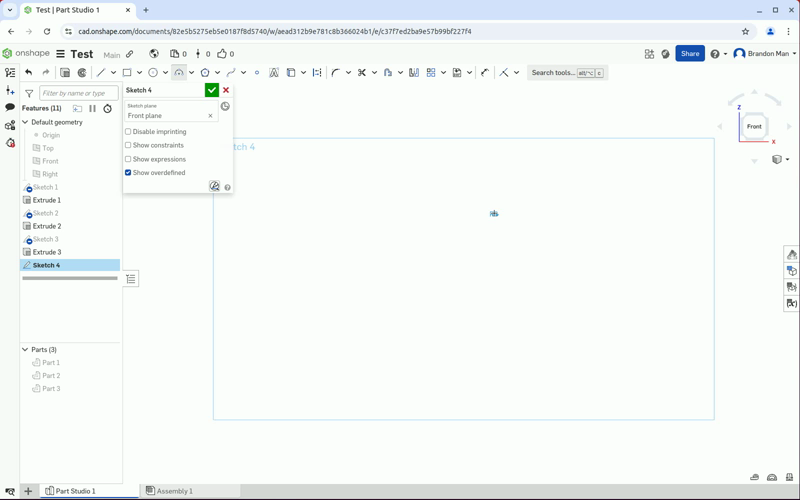
mouse_move(494, 213)
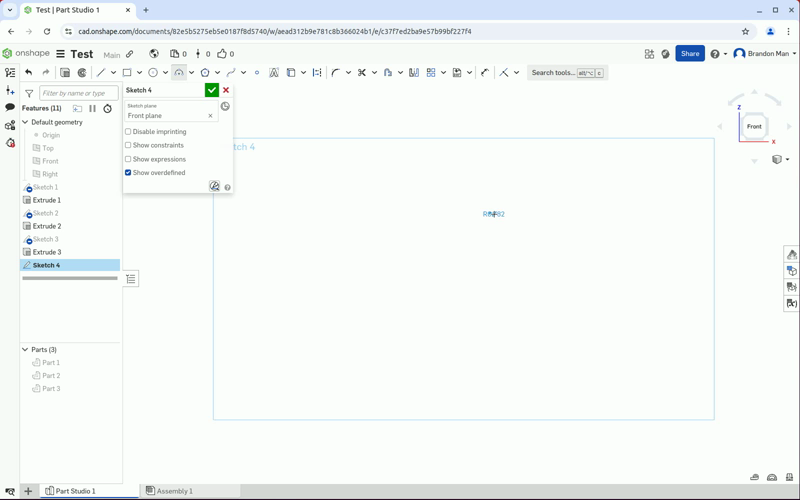
scroll(6)
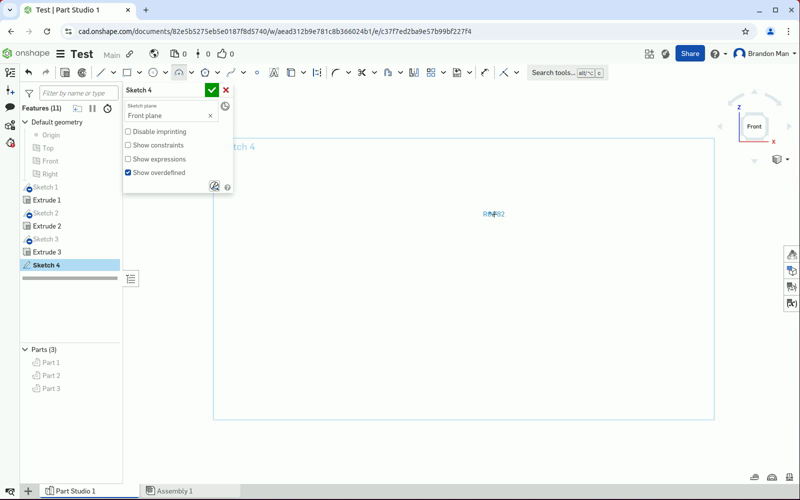
scroll(6)
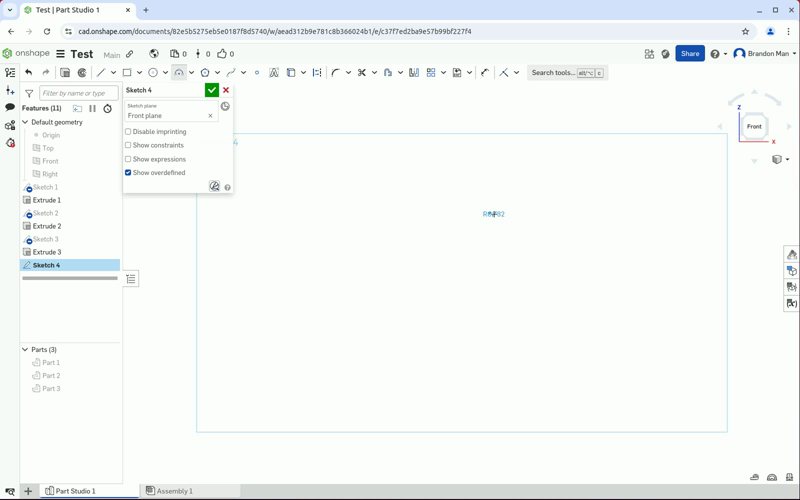
scroll(6)
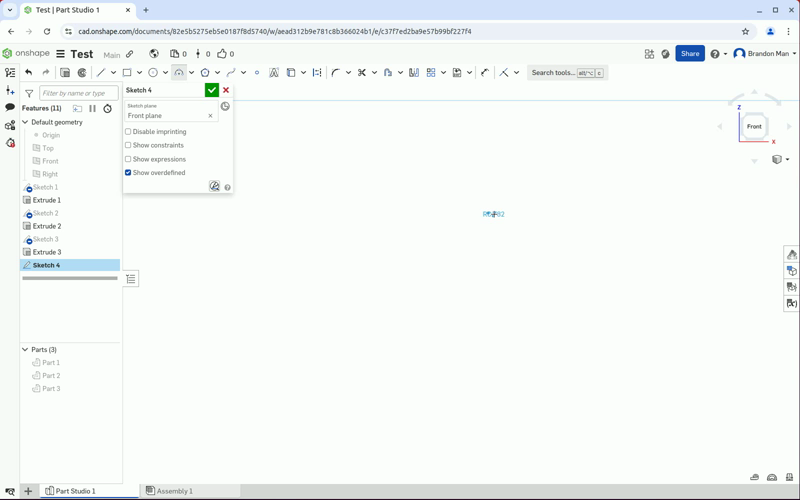
scroll(6)
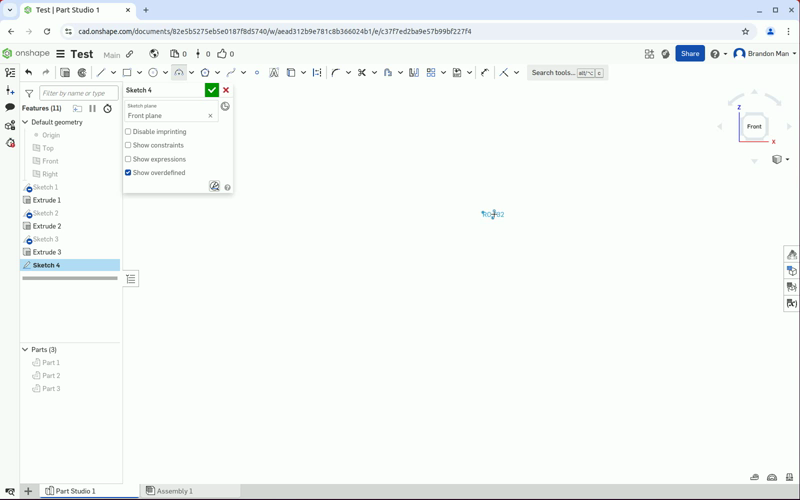
scroll(6)
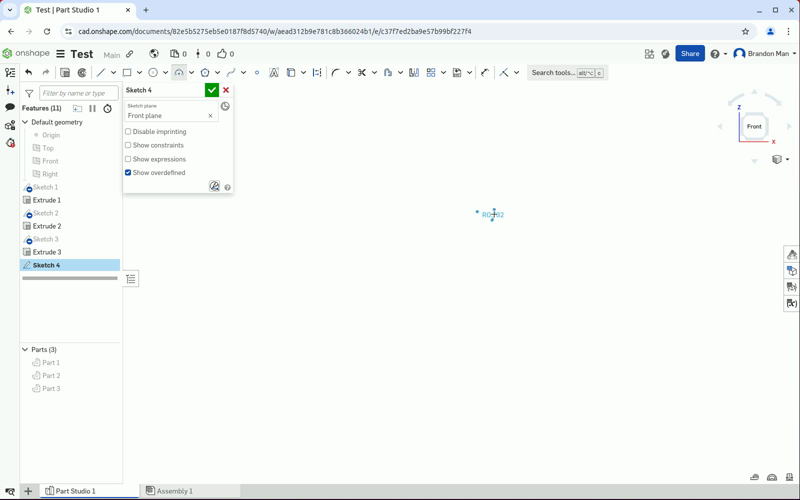
scroll(6)
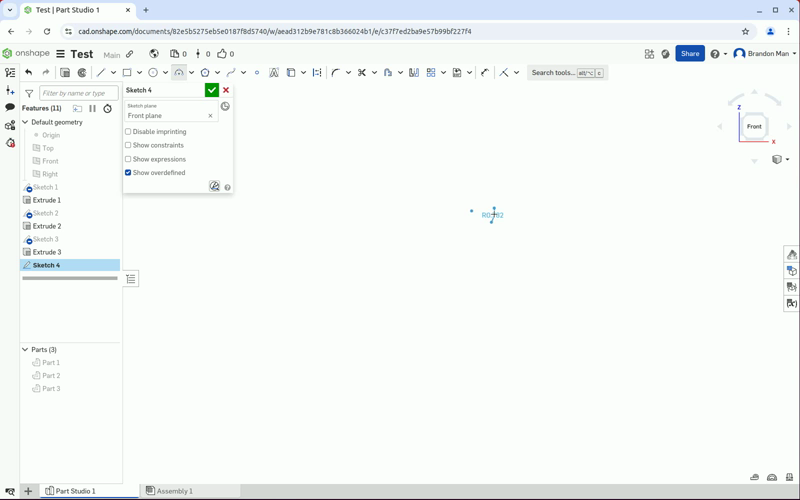
scroll(6)
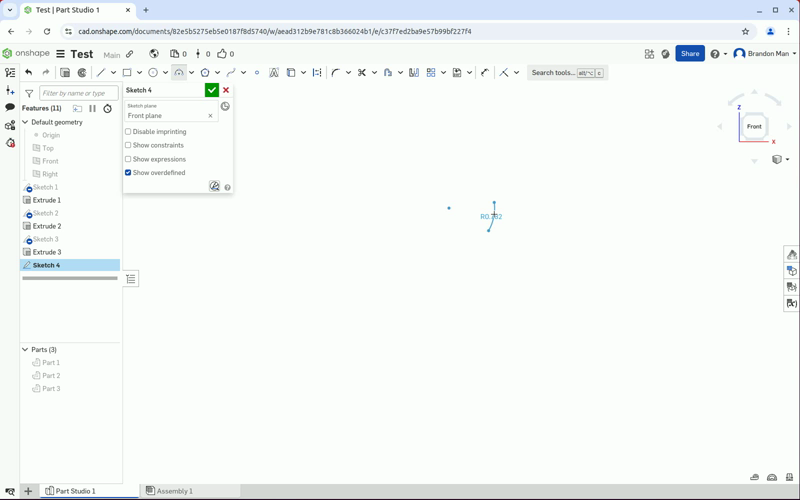
click(494, 213)
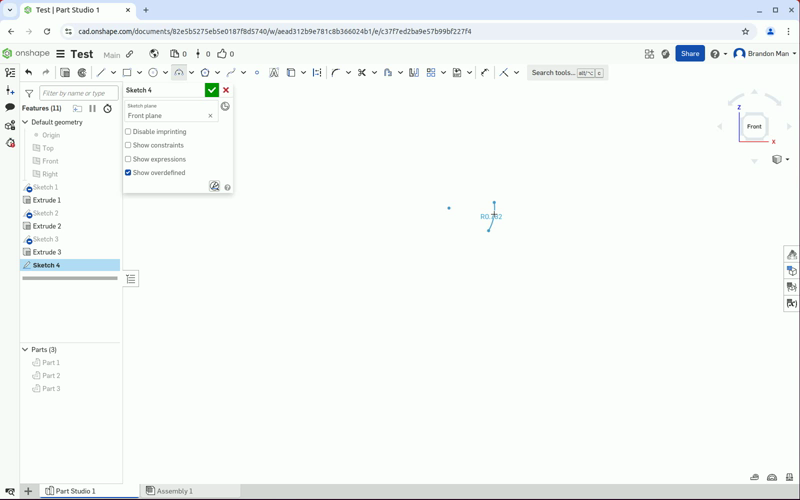
scroll(-6)
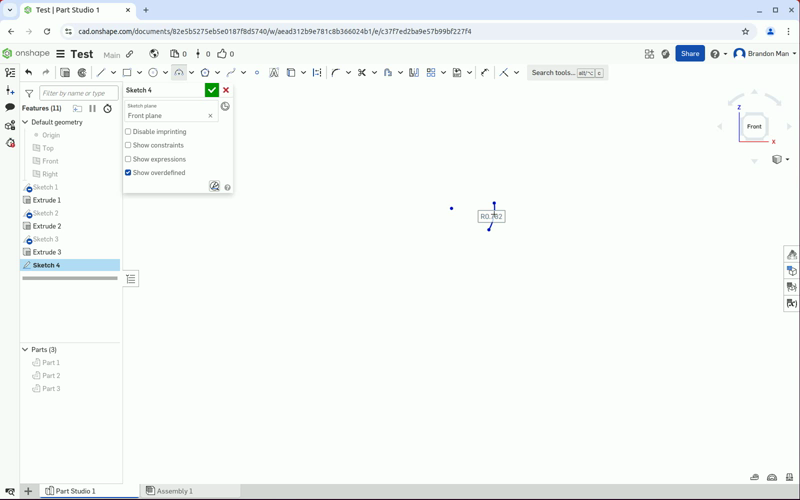
scroll(-6)
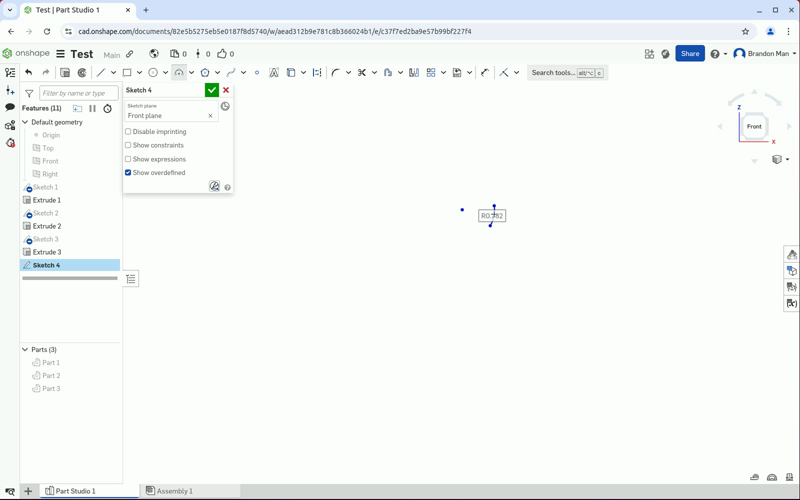
scroll(-6)
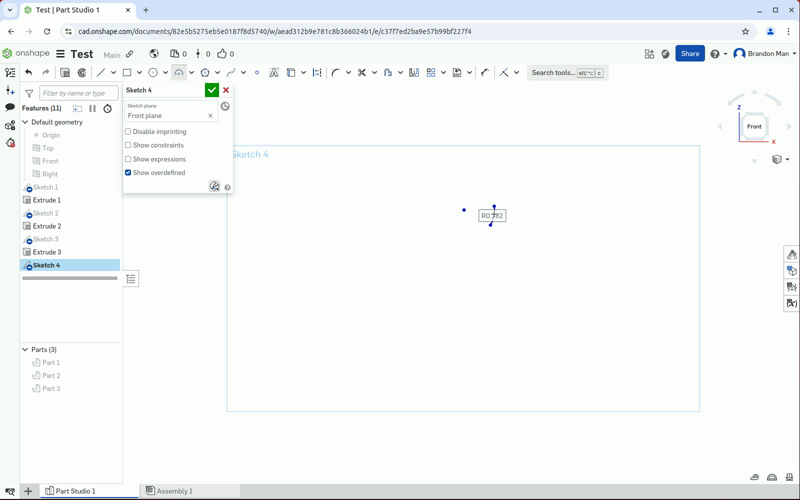
scroll(-6)
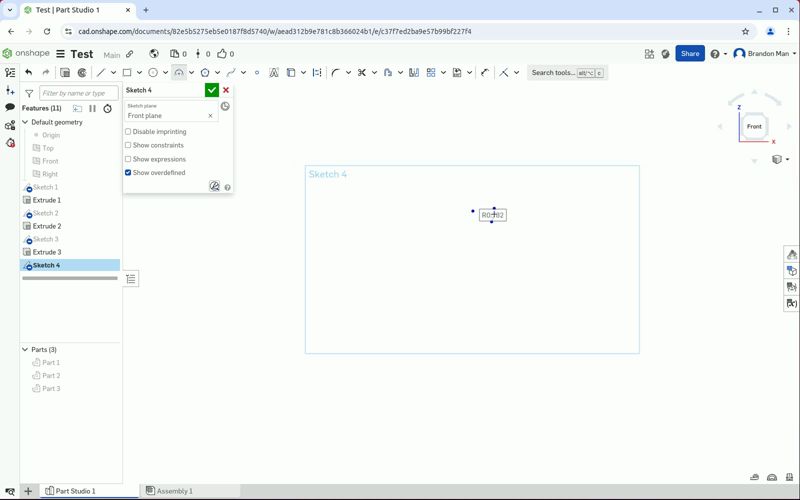
scroll(-6)
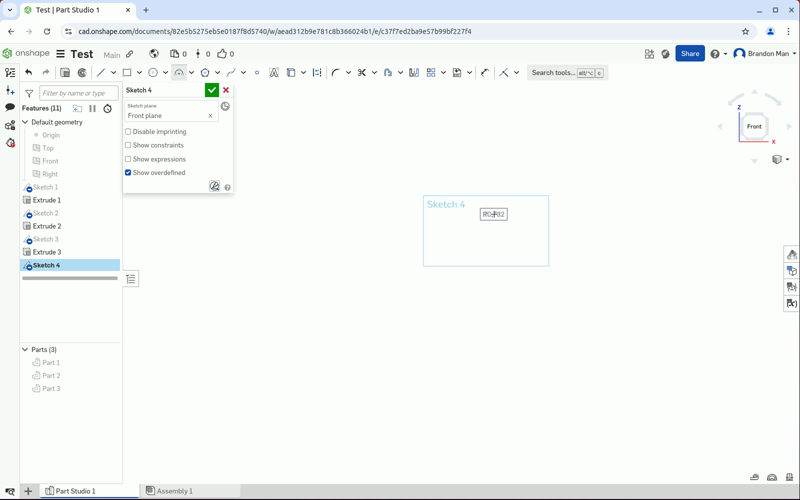
scroll(-6)
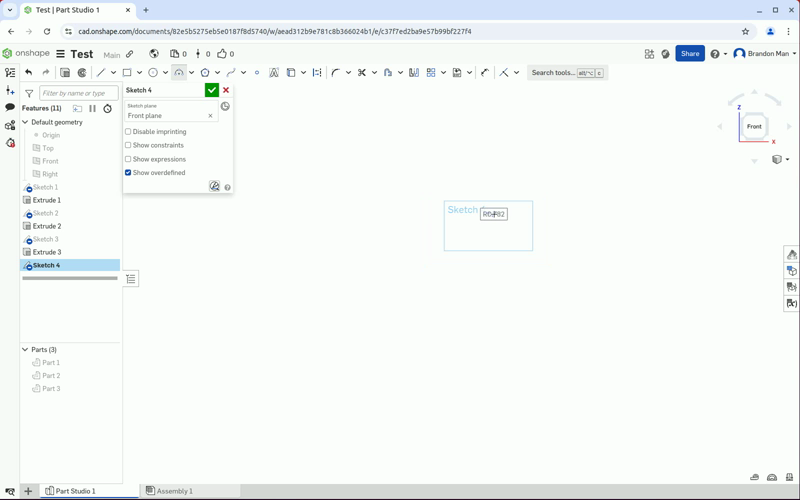
scroll(-6)
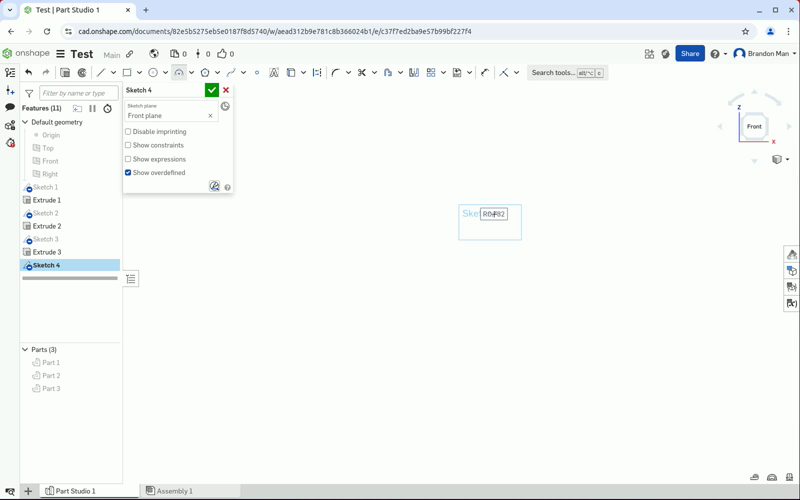
key_up(shift)
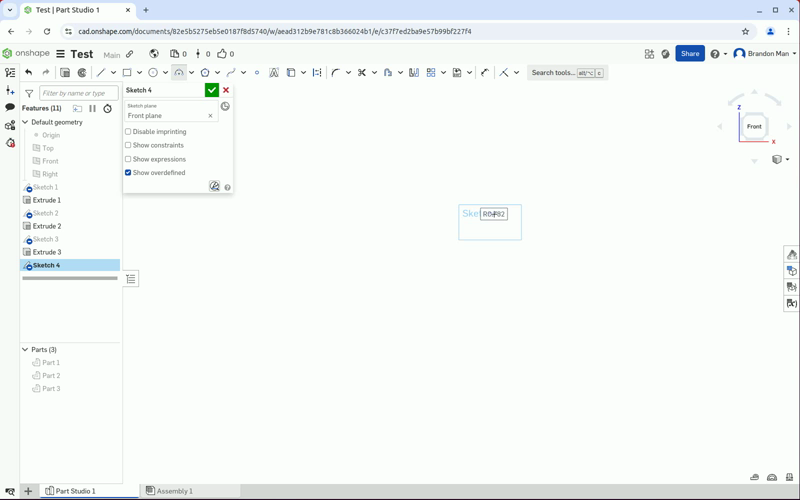
mouse_move(494, 212)
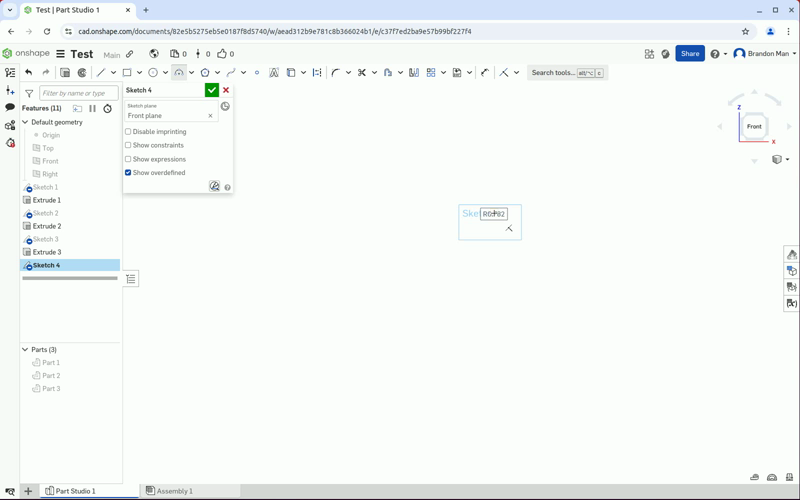
scroll(6)
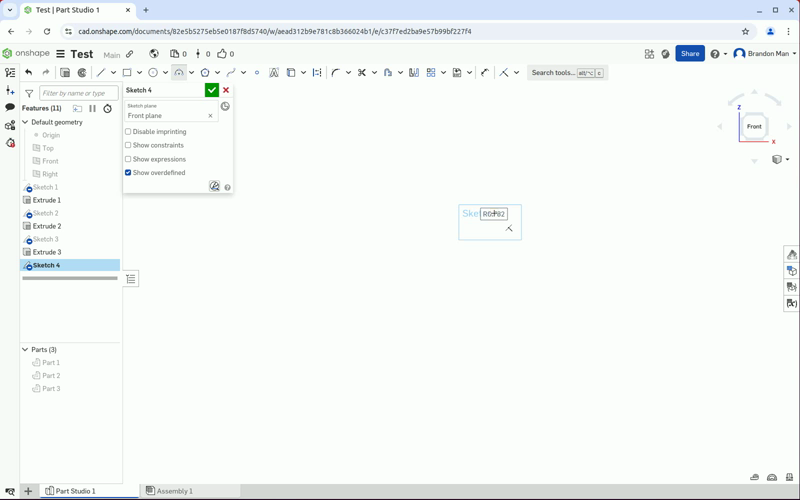
scroll(6)
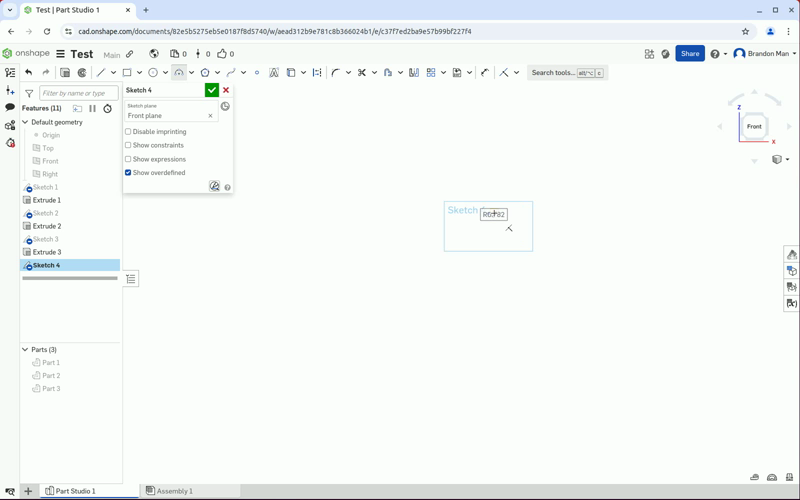
scroll(6)
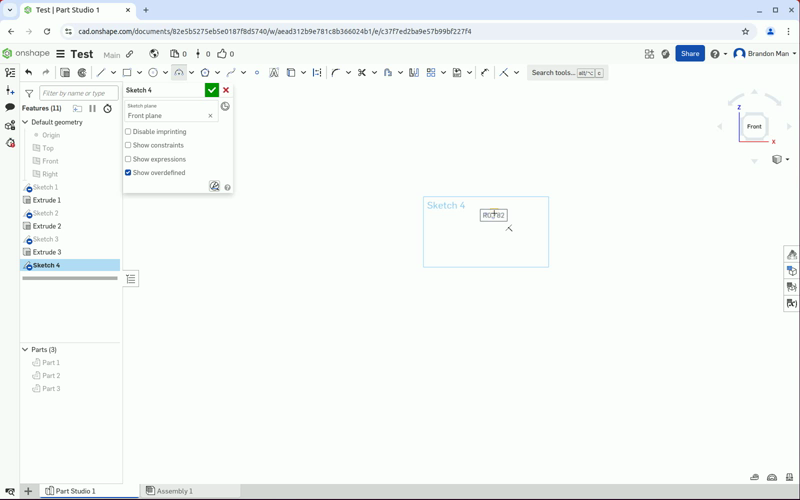
scroll(6)
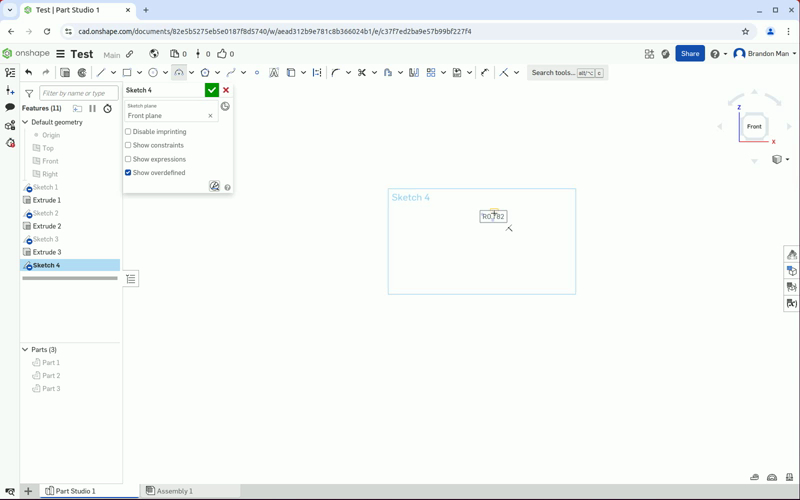
scroll(6)
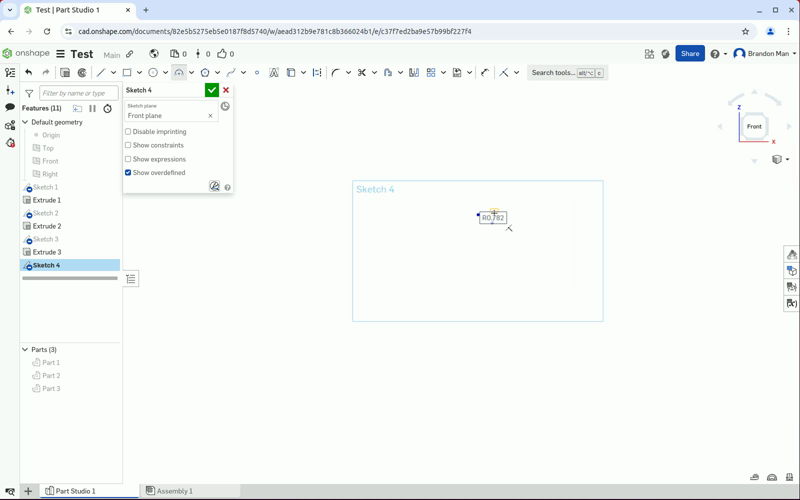
scroll(6)
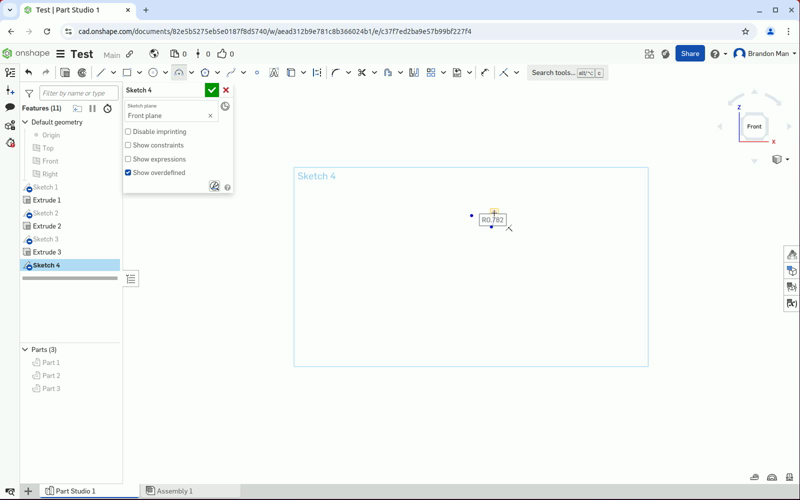
scroll(6)
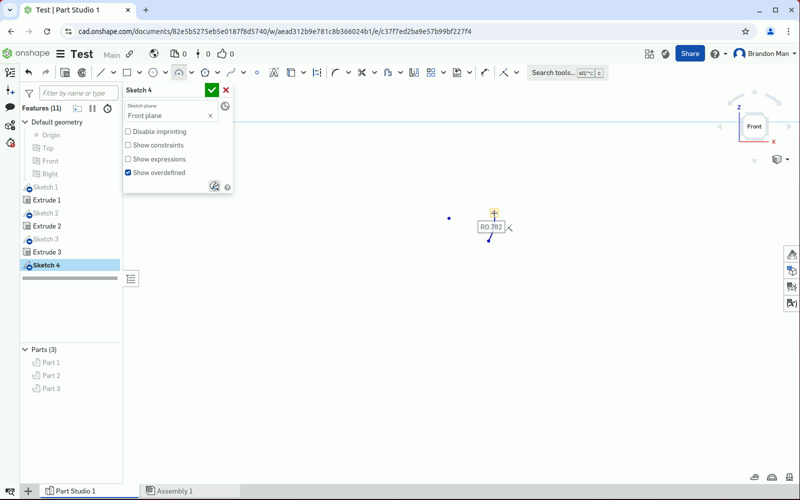
click(494, 212)
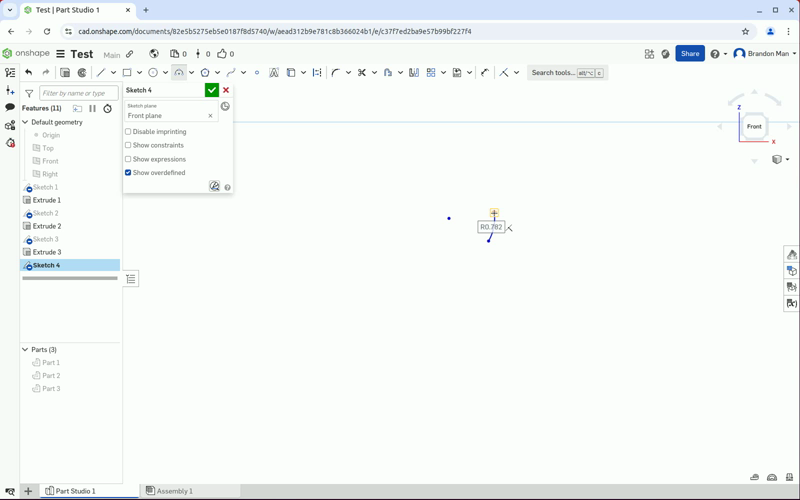
scroll(-6)
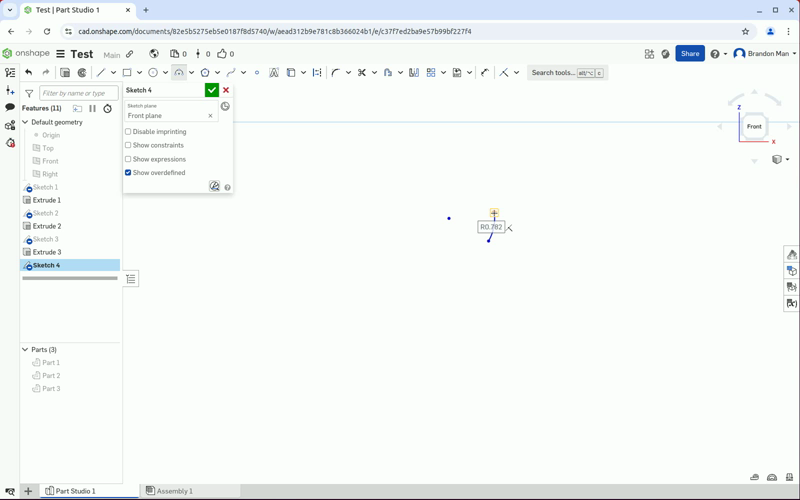
scroll(-6)
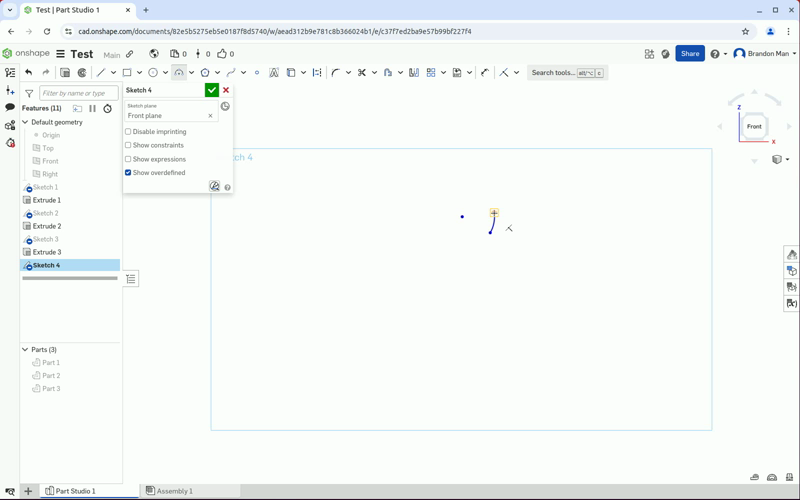
scroll(-6)
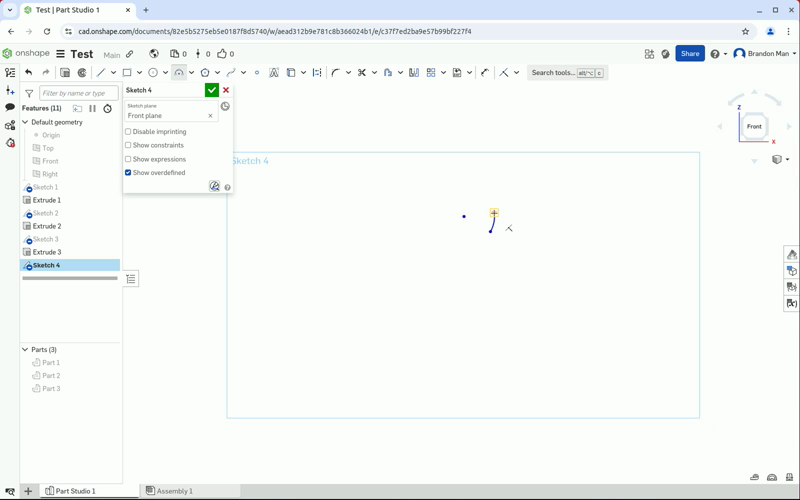
scroll(-6)
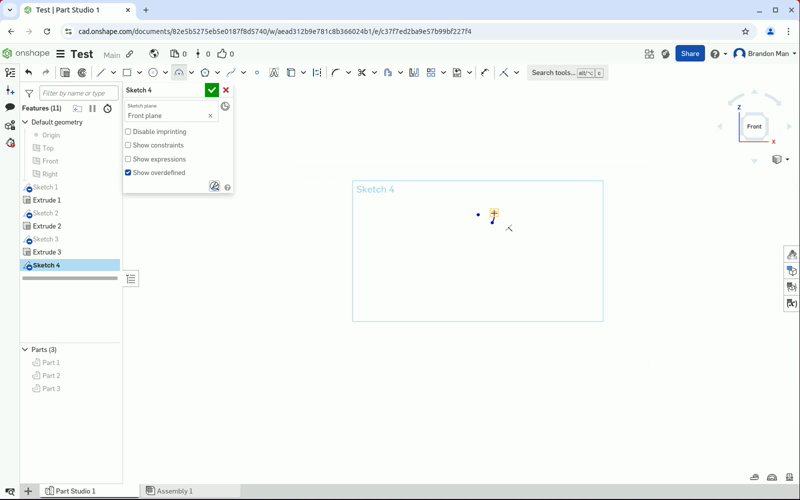
scroll(-6)
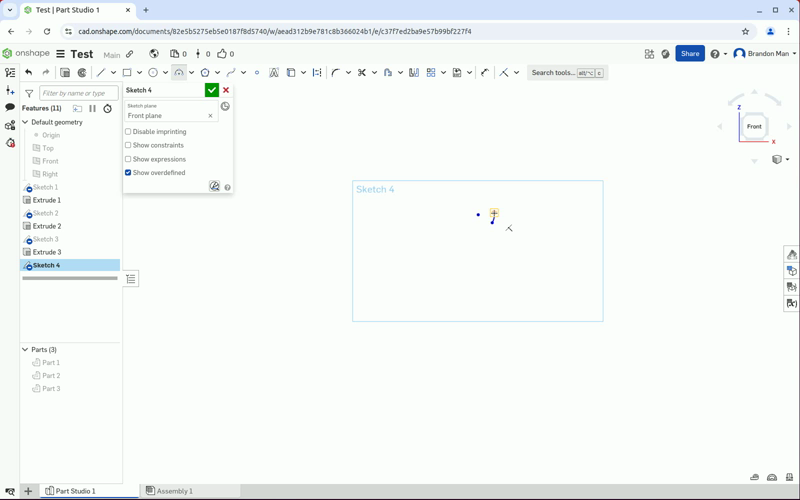
scroll(-6)
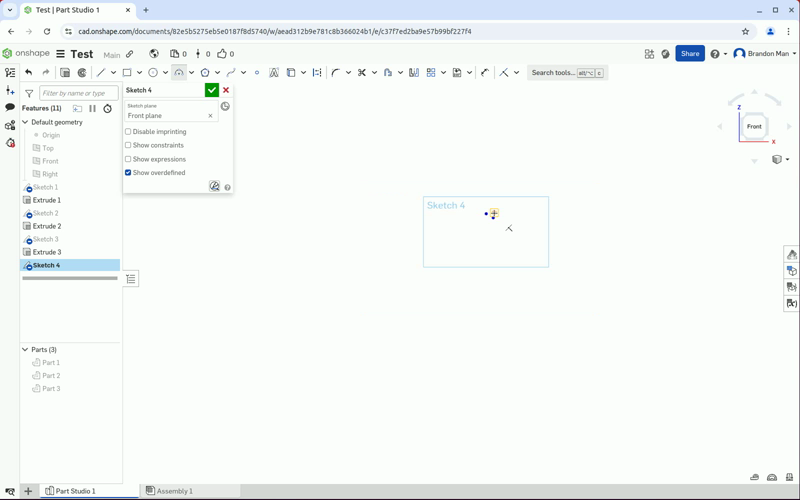
scroll(-6)
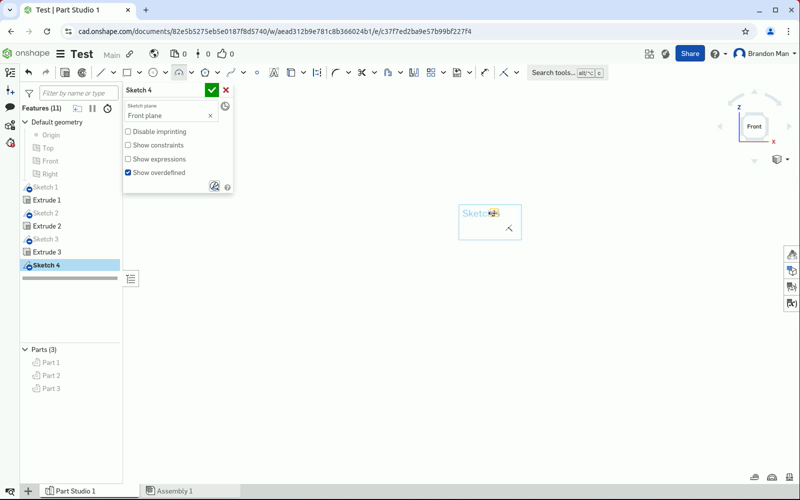
mouse_move(493, 215)
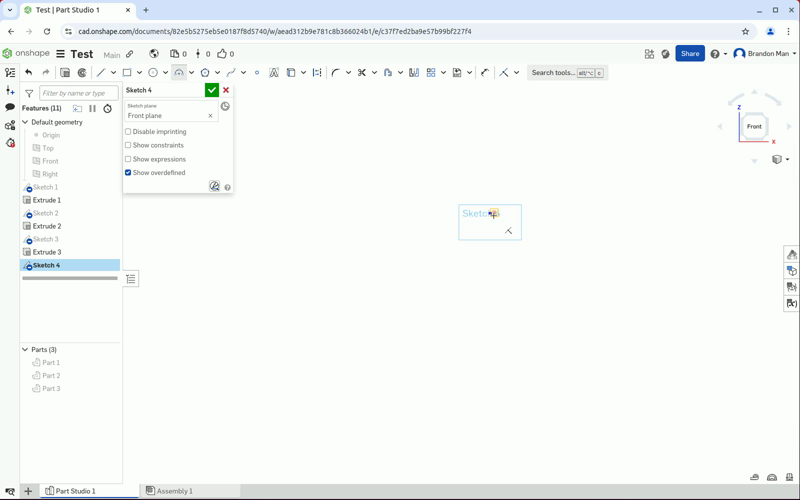
scroll(6)
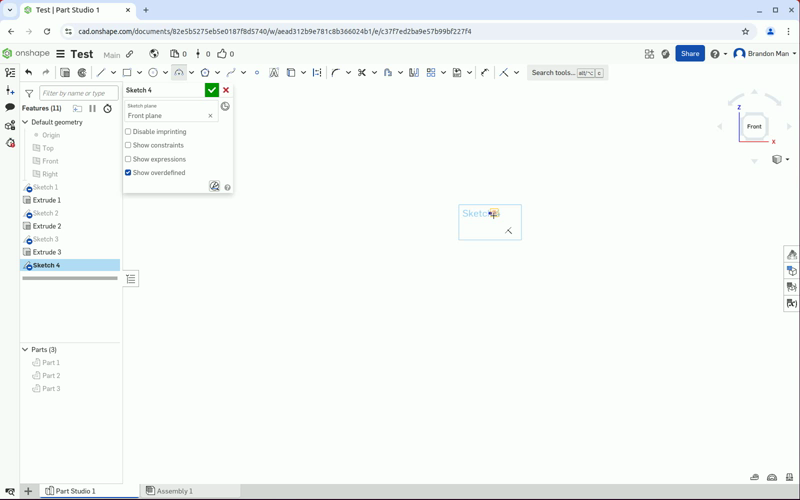
scroll(6)
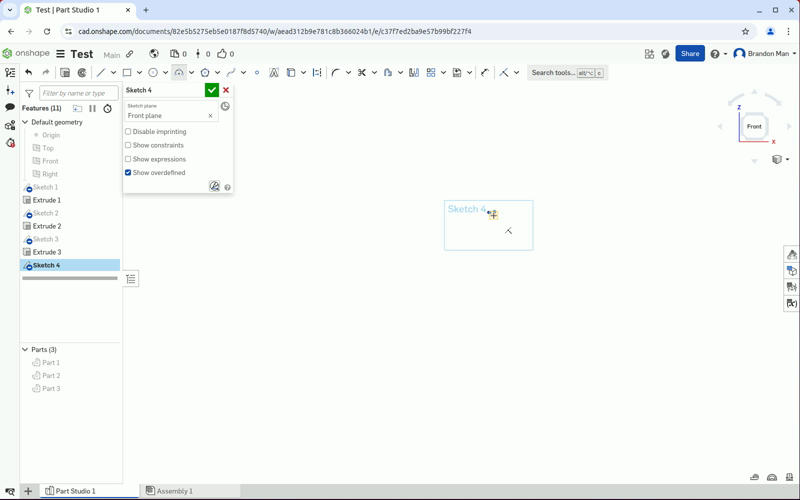
scroll(6)
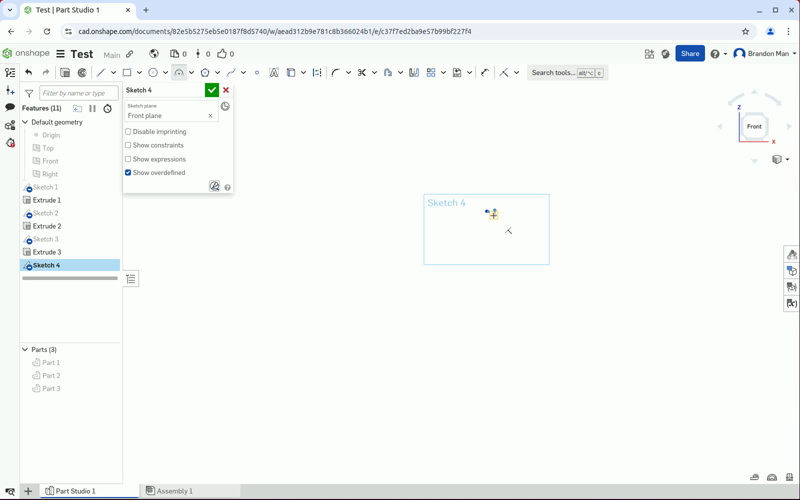
scroll(6)
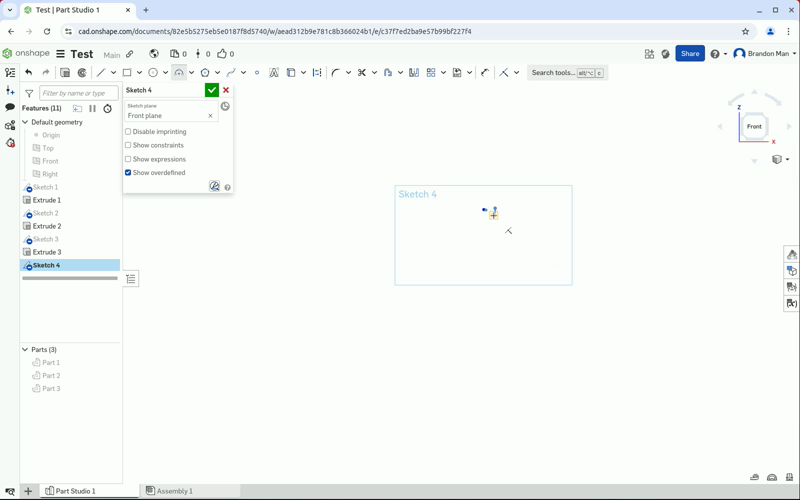
scroll(6)
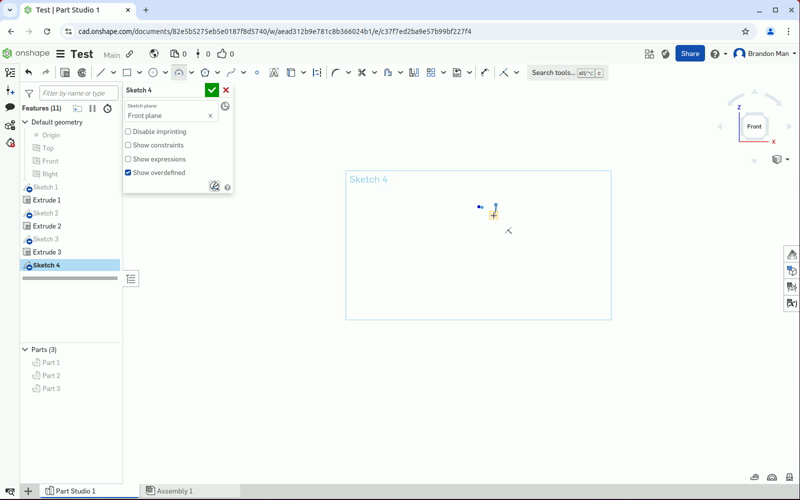
scroll(6)
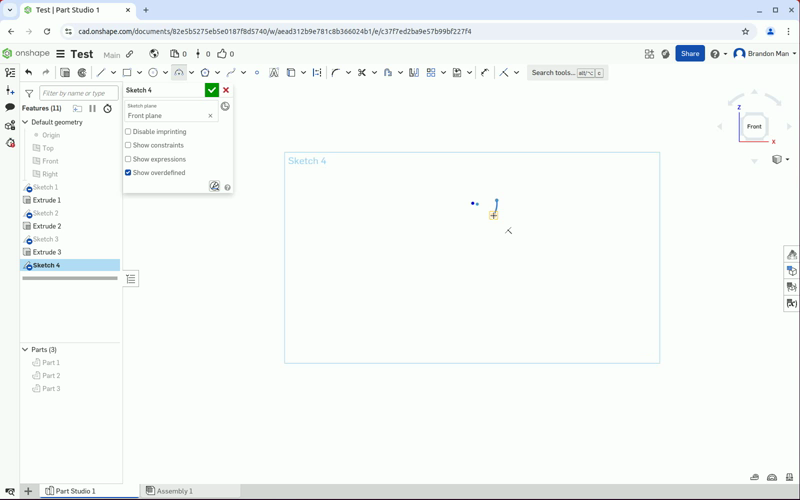
scroll(6)
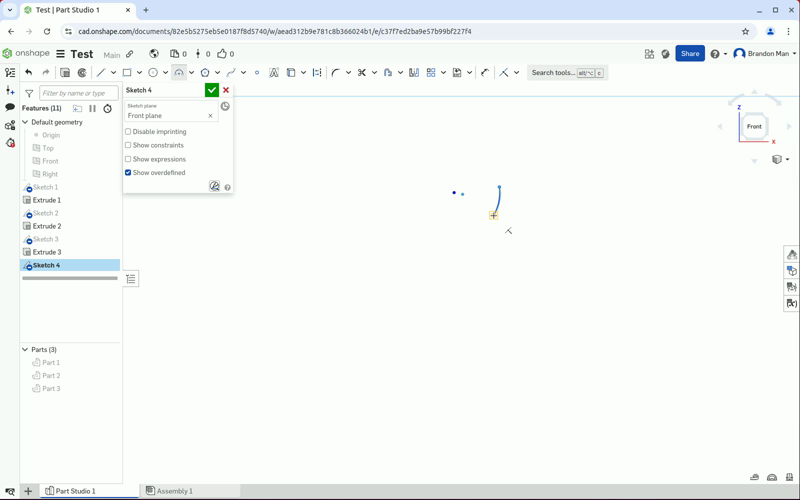
click(493, 215)
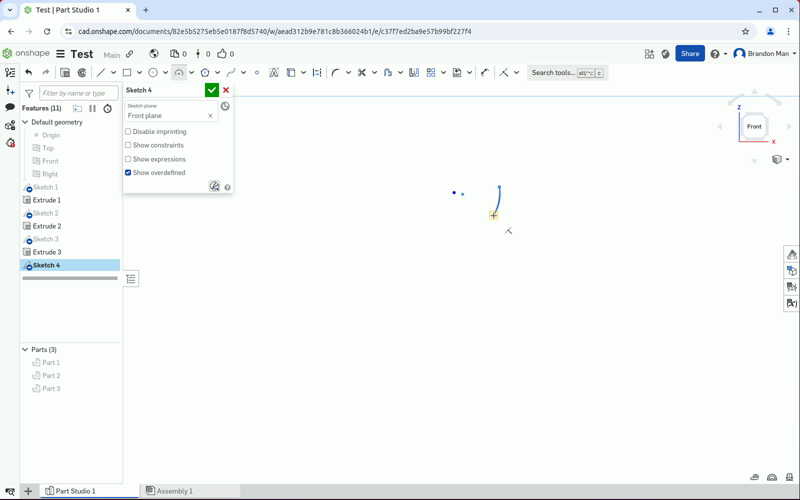
scroll(-6)
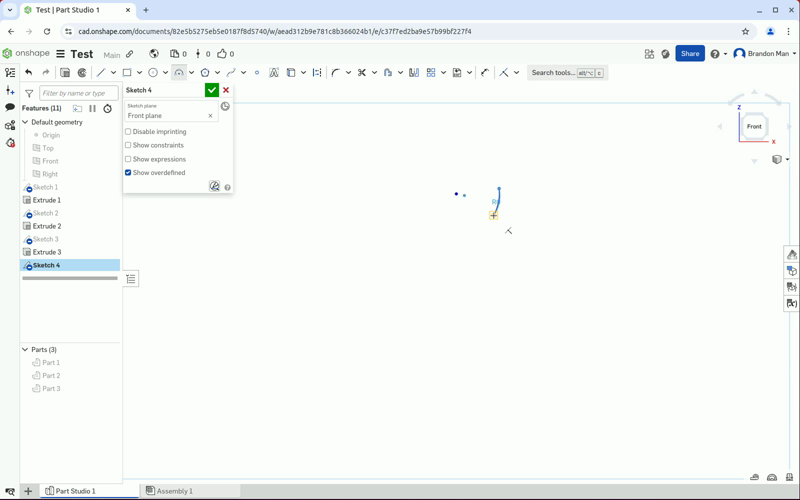
scroll(-6)
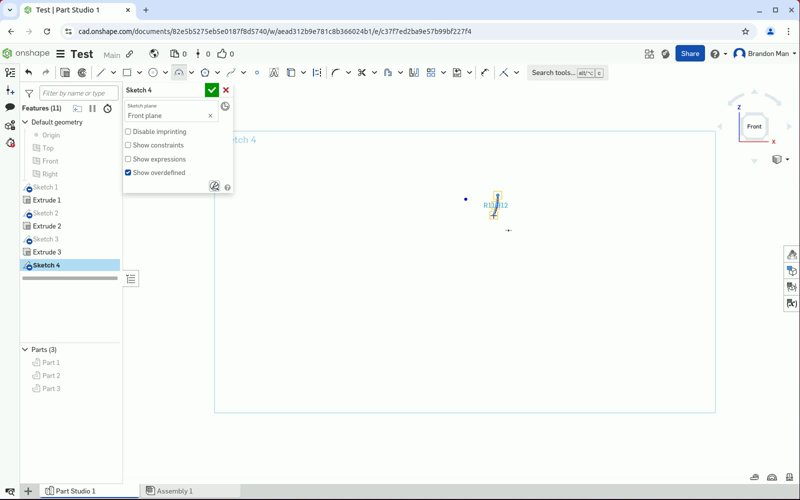
scroll(-6)
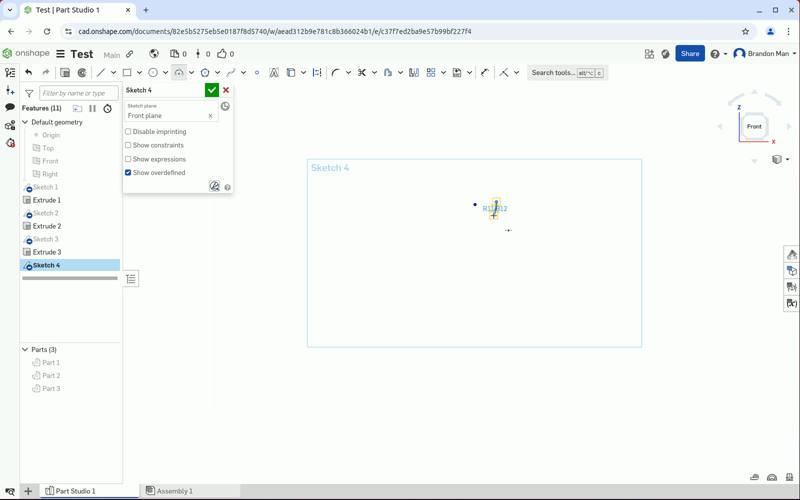
scroll(-6)
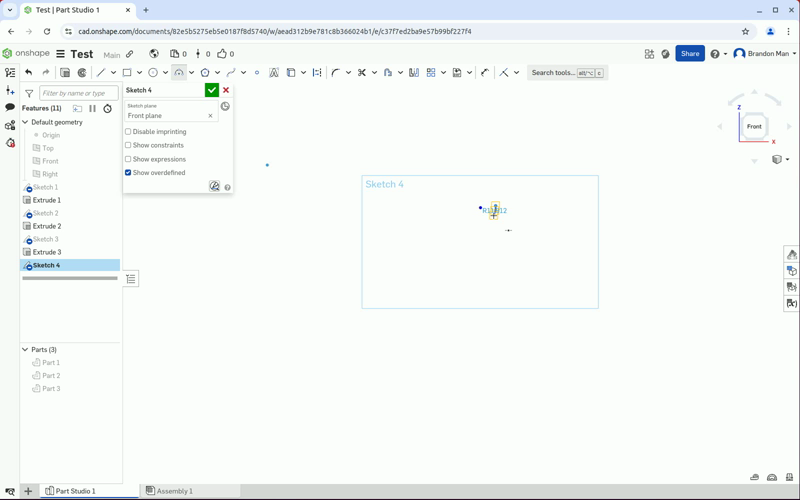
scroll(-6)
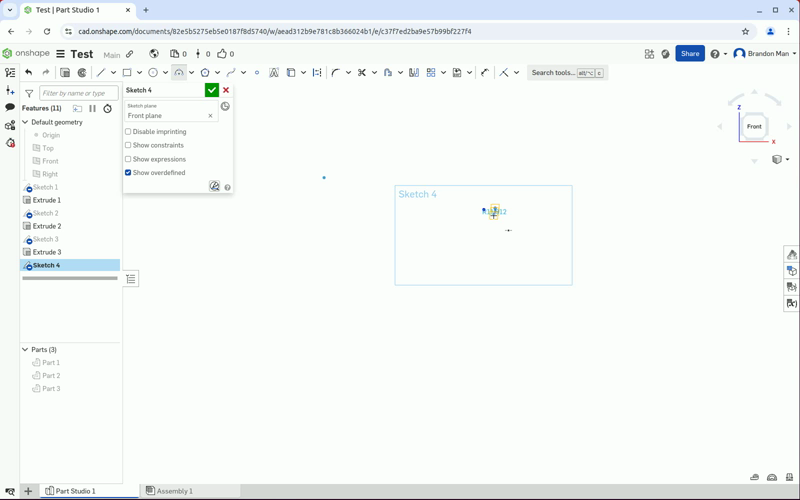
scroll(-6)
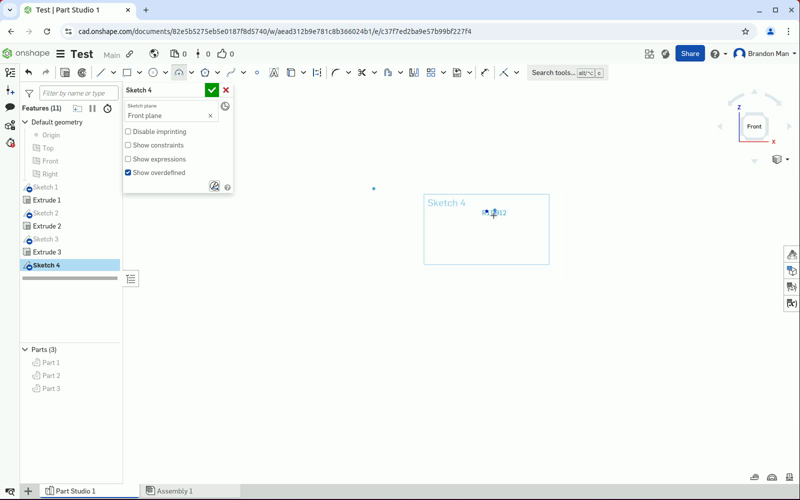
scroll(-6)
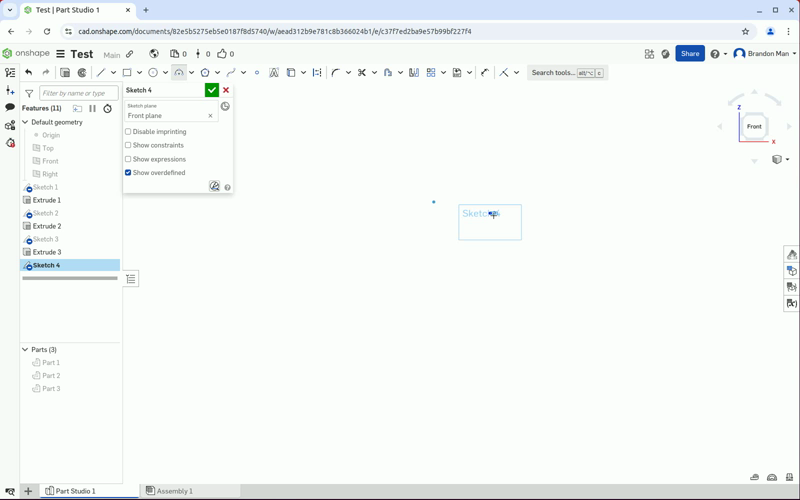
key_down(shift)
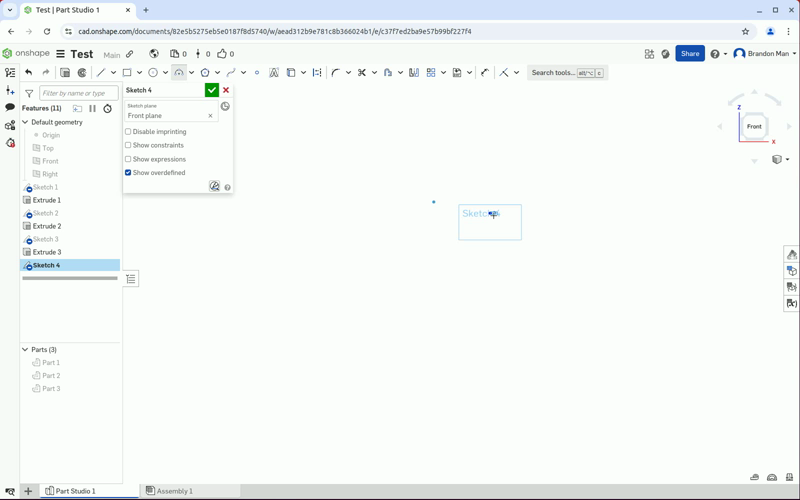
mouse_move(405, 184)
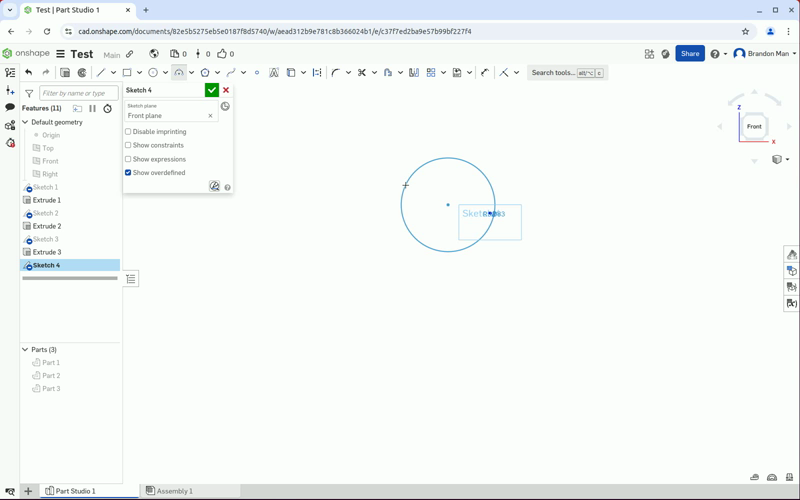
scroll(6)
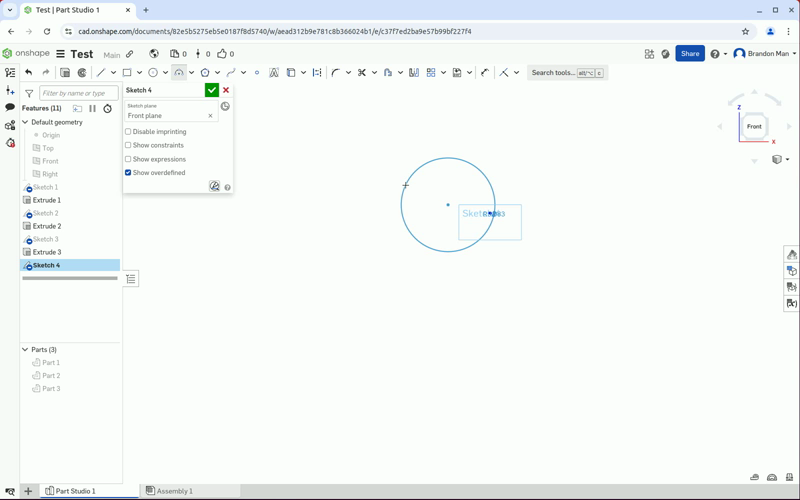
scroll(6)
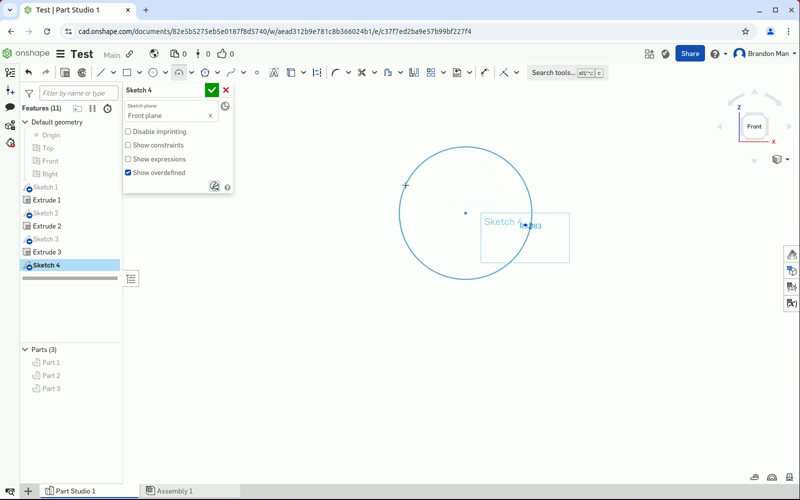
scroll(6)
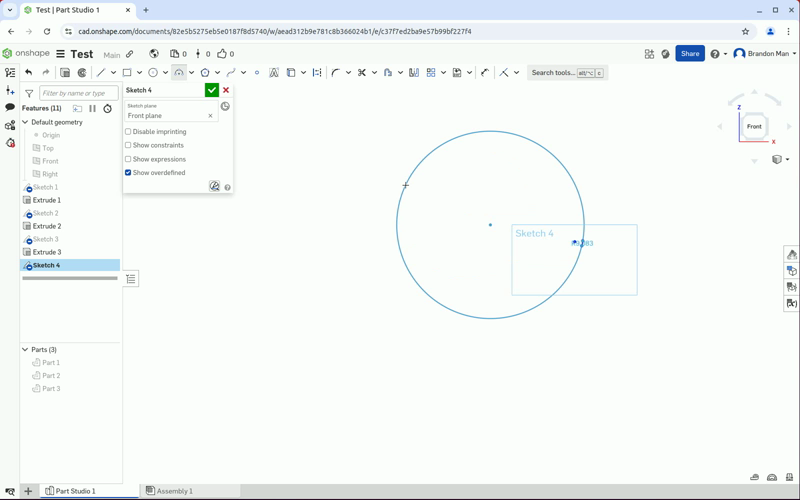
scroll(6)
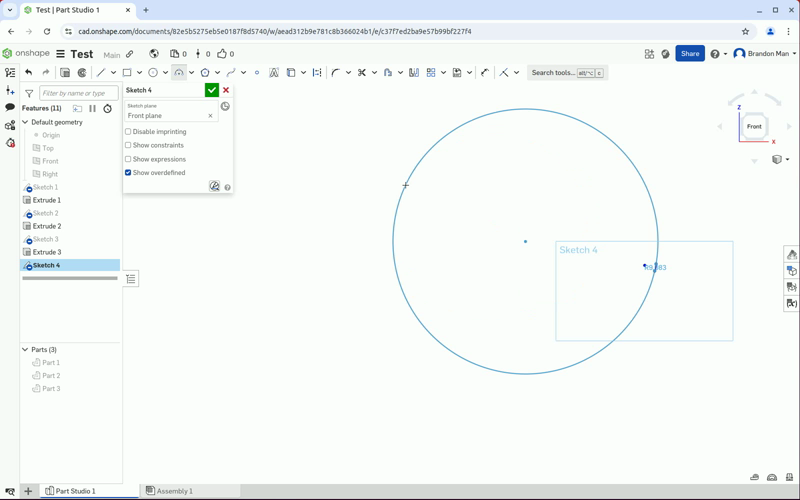
scroll(6)
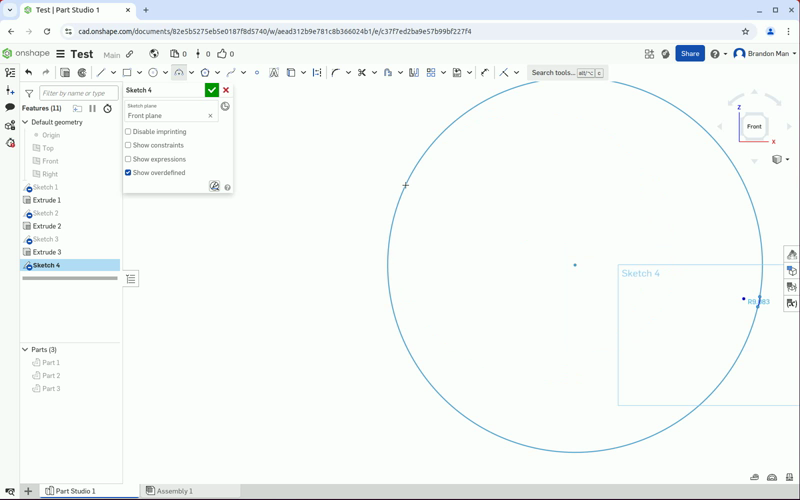
scroll(6)
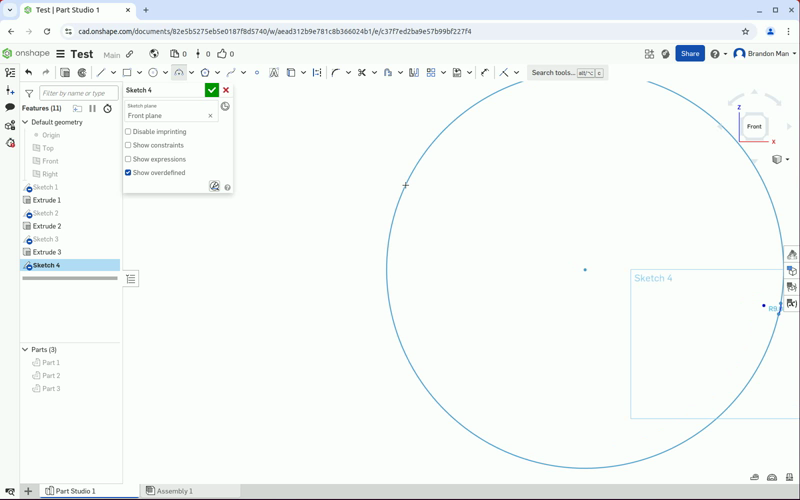
scroll(6)
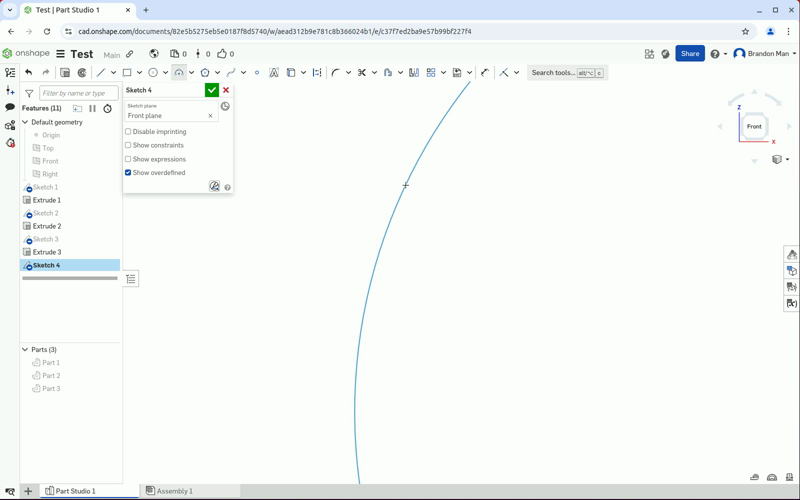
click(405, 184)
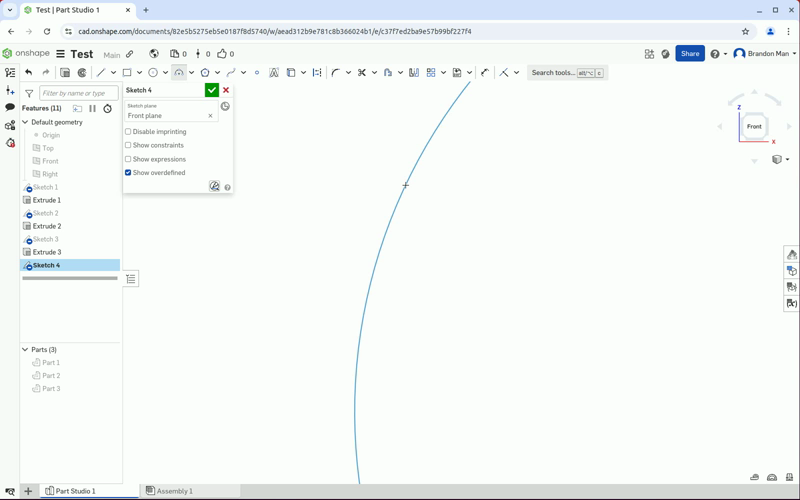
scroll(-6)
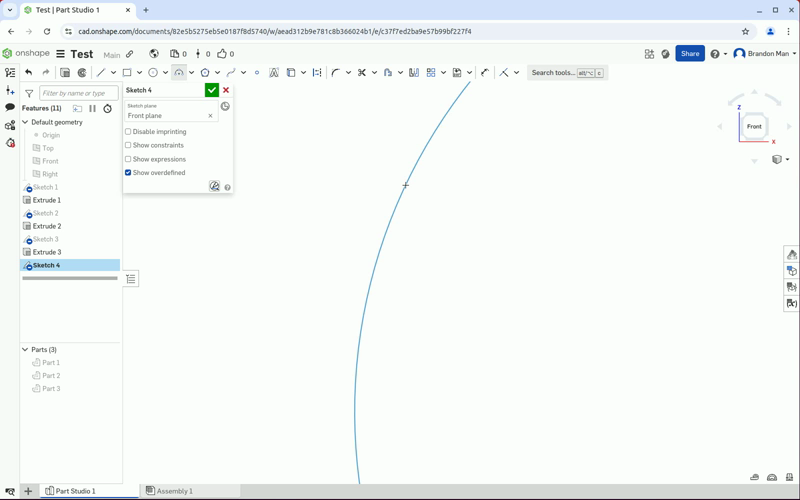
scroll(-6)
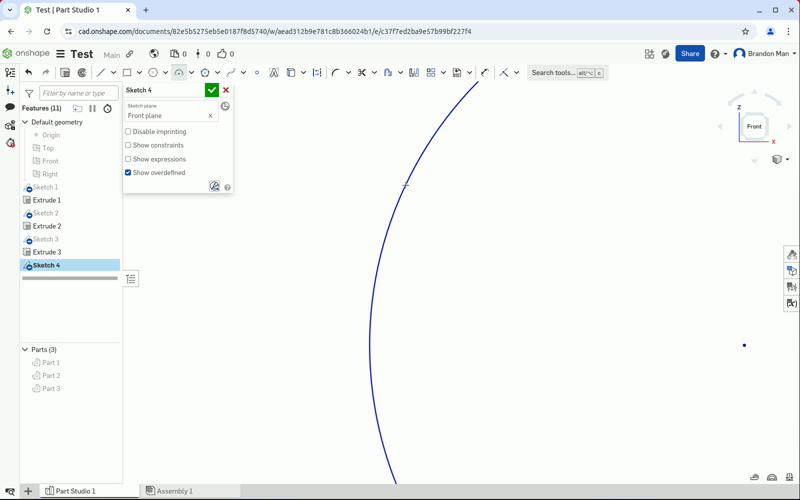
scroll(-6)
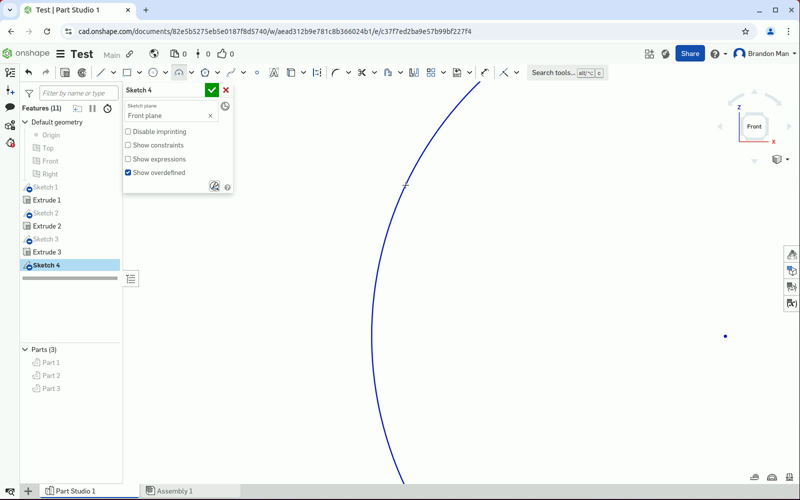
scroll(-6)
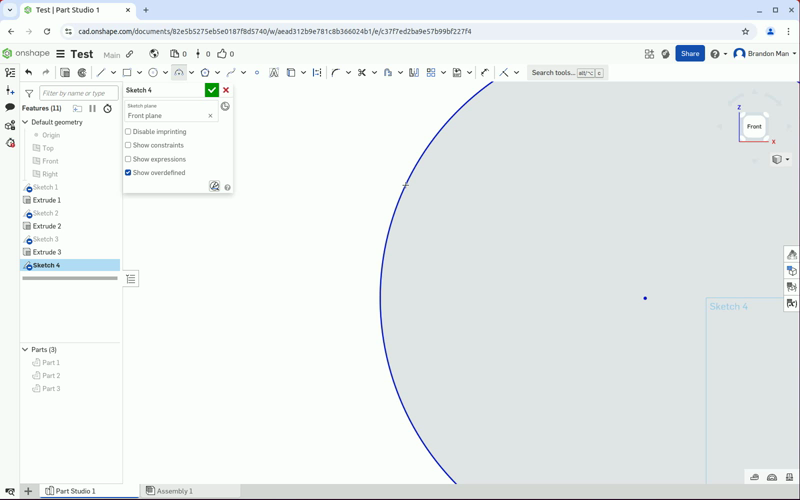
scroll(-6)
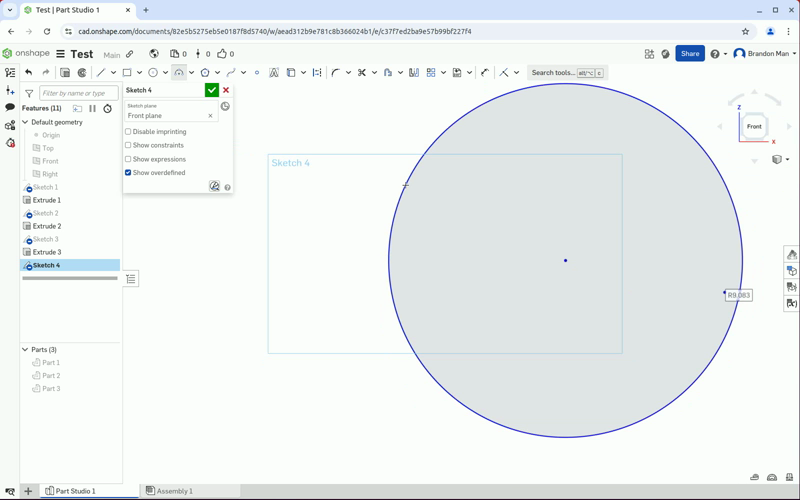
scroll(-6)
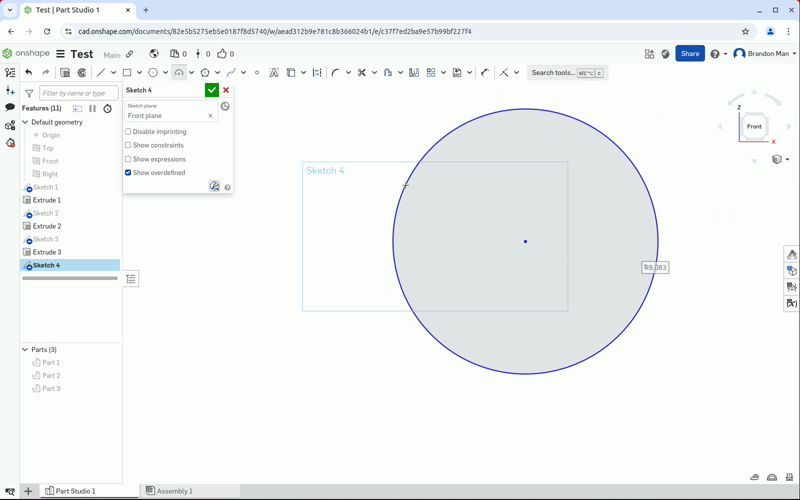
scroll(-6)
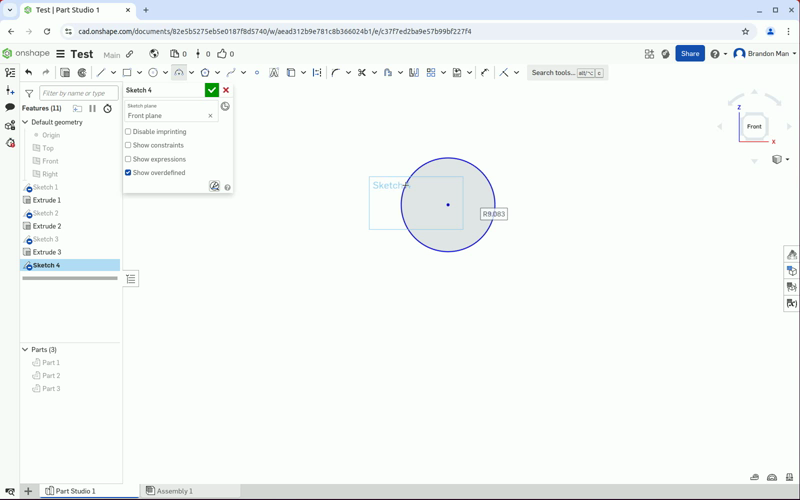
key_up(shift)
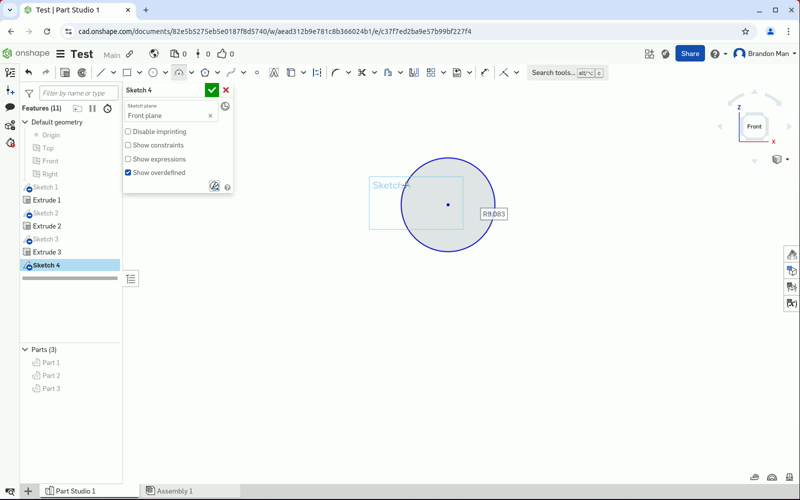
key(esc)
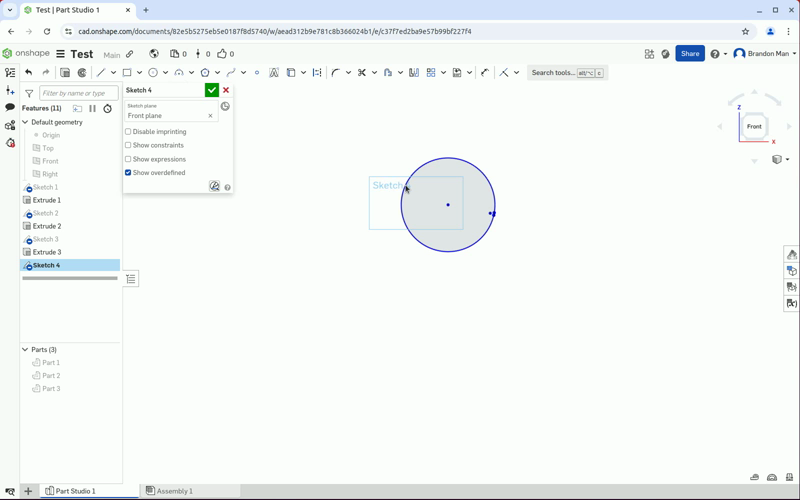
mouse_move(457, 174)
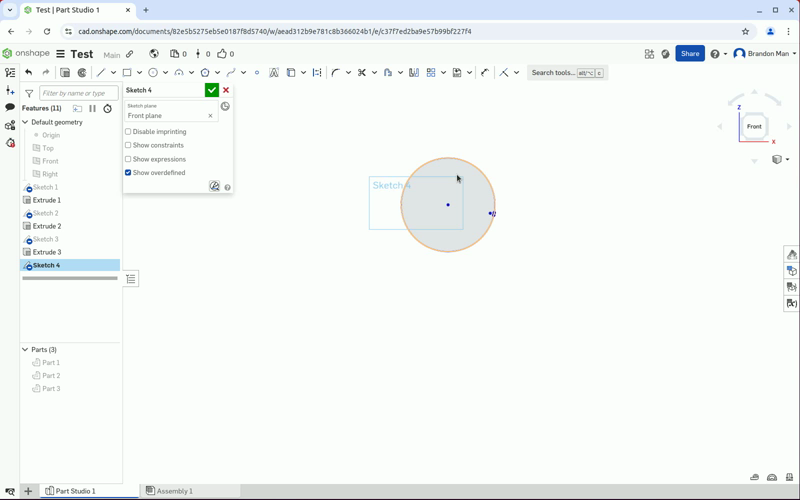
click(457, 174)
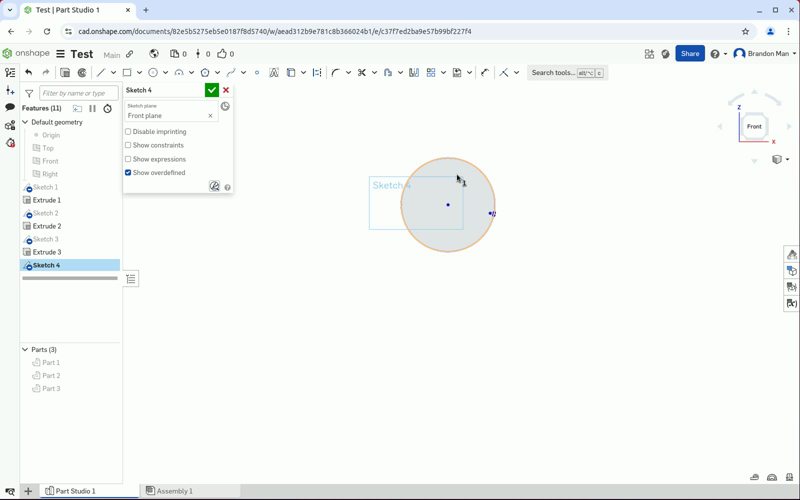
mouse_move(73, 352)
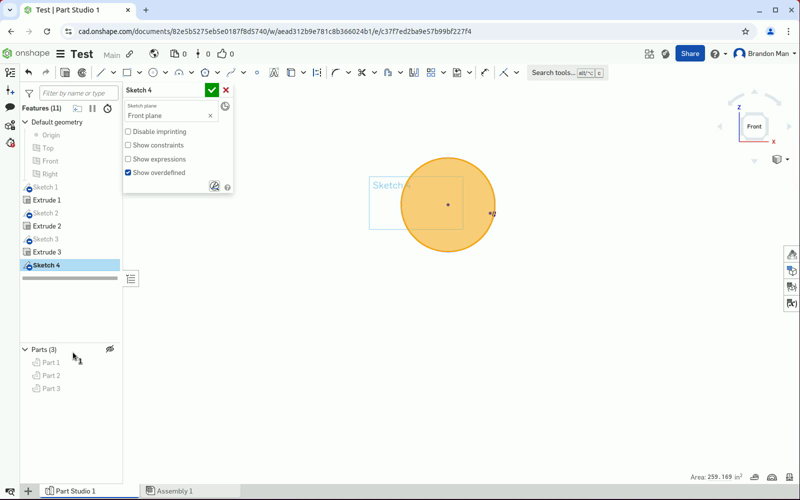
key(shift+y)
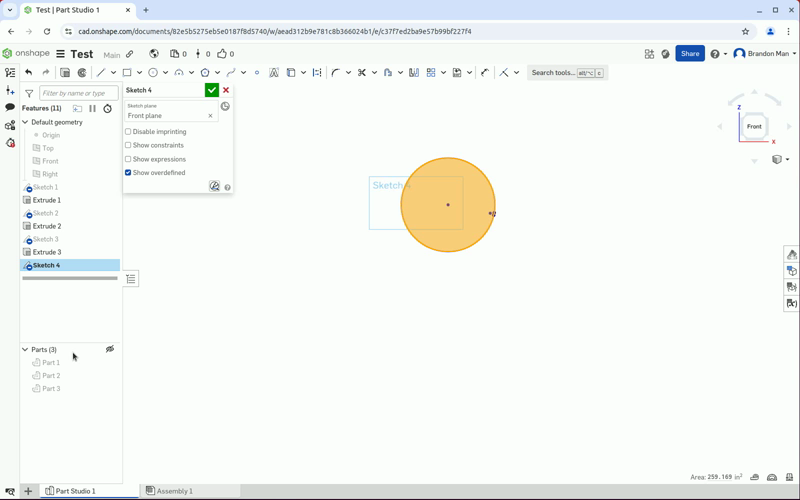
key(shift+e)
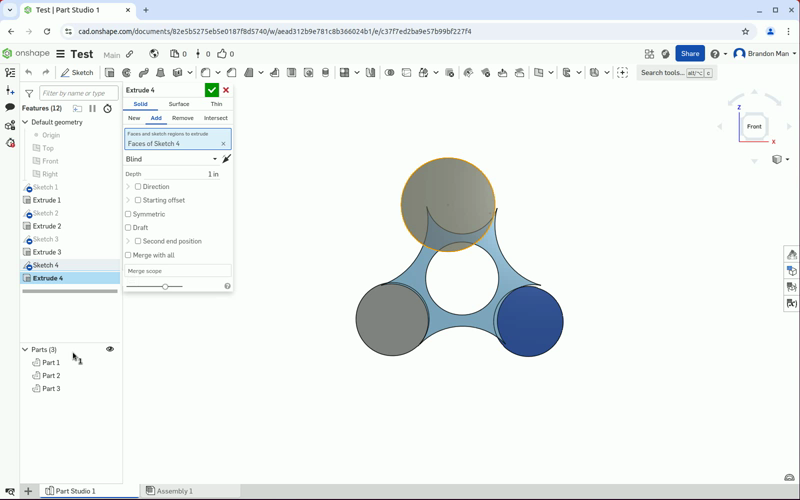
mouse_move(143, 106)
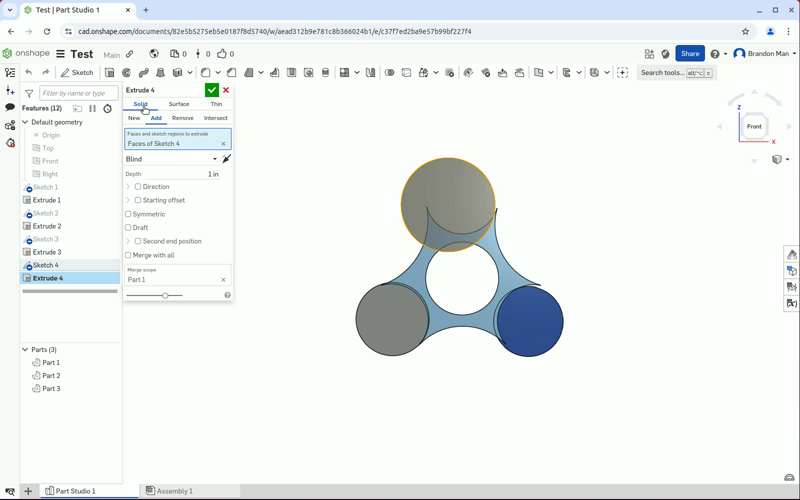
click(143, 106)
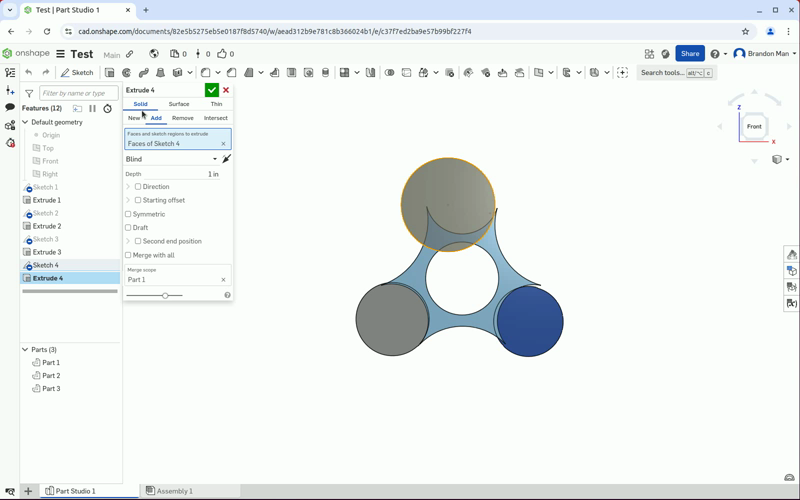
mouse_move(137, 120)
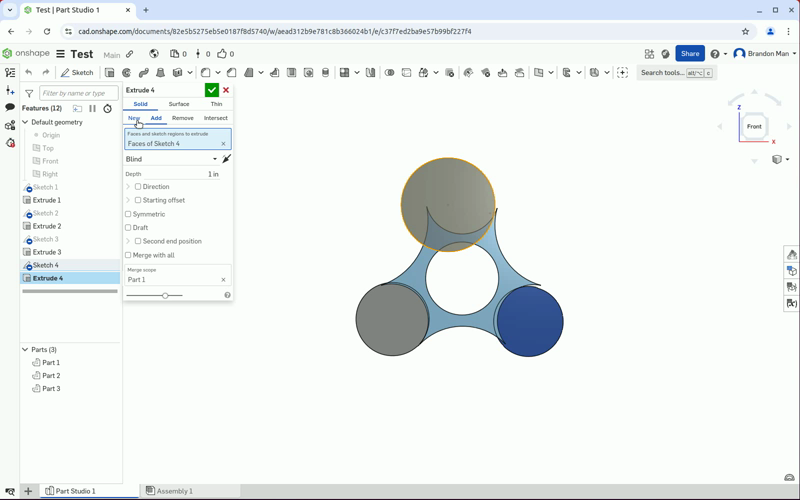
click(137, 120)
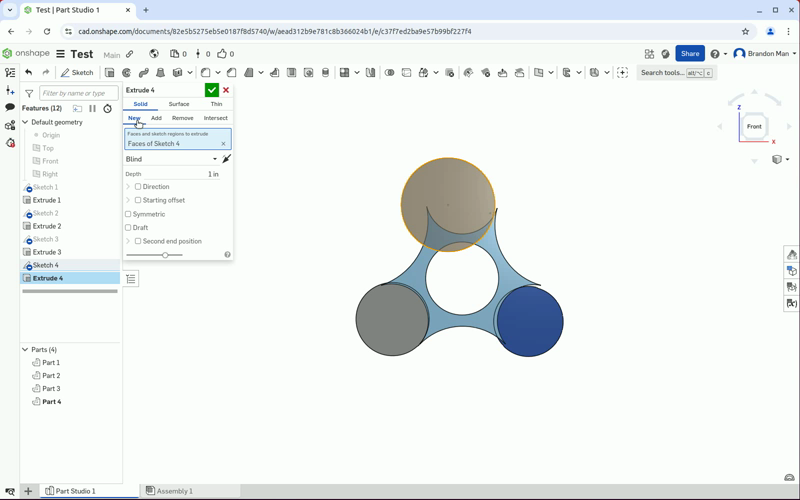
key(tab, 4)
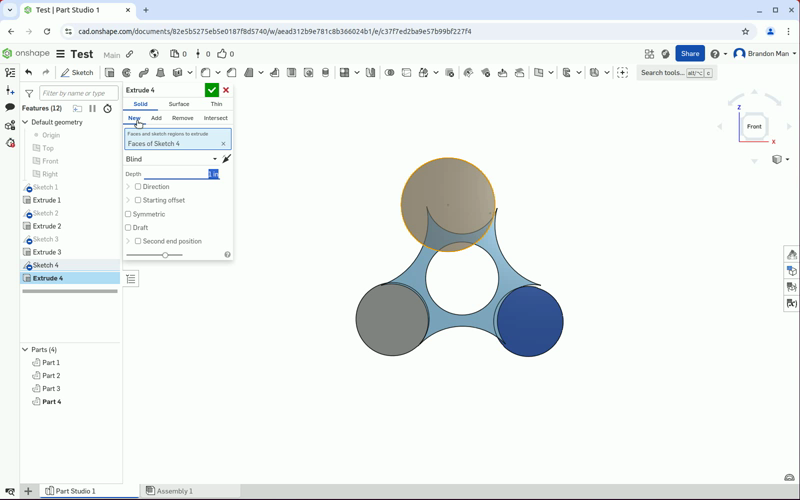
text(4.574)
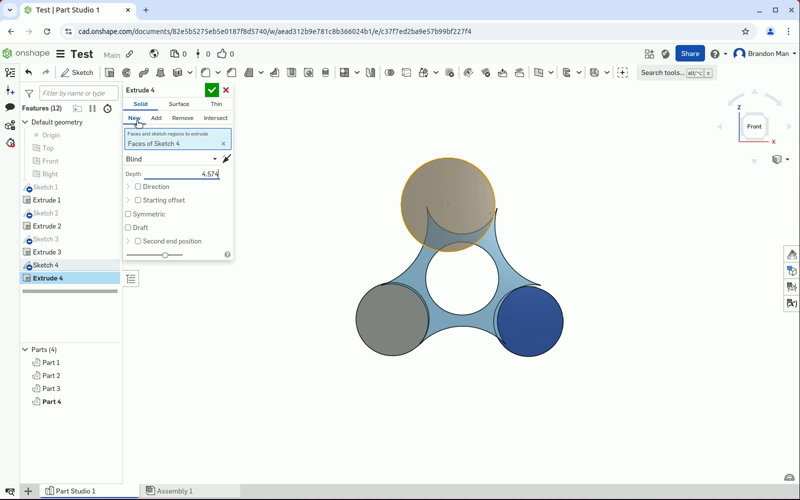
key(enter)
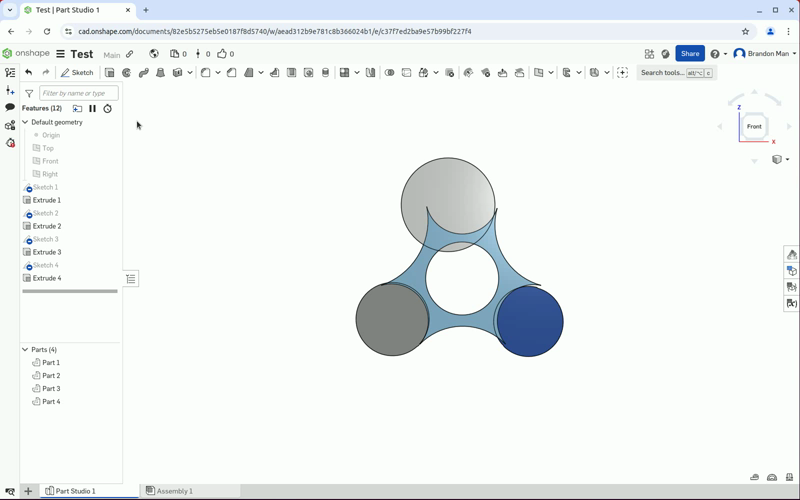
key(shift+h)
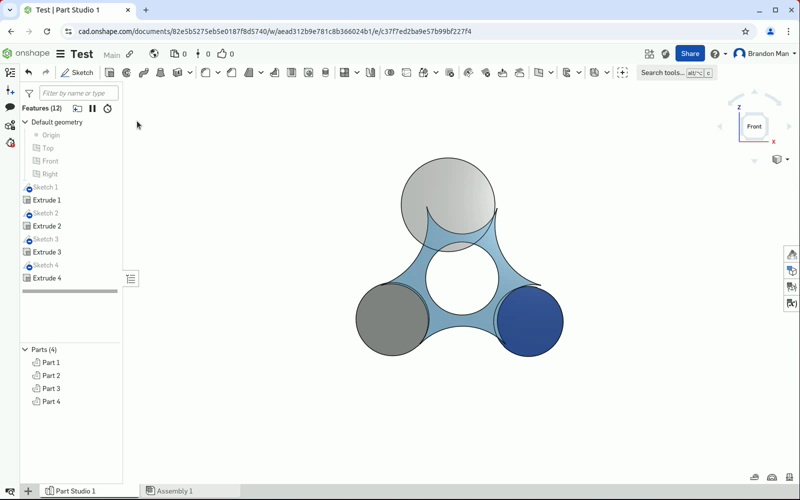
key(shift+h)
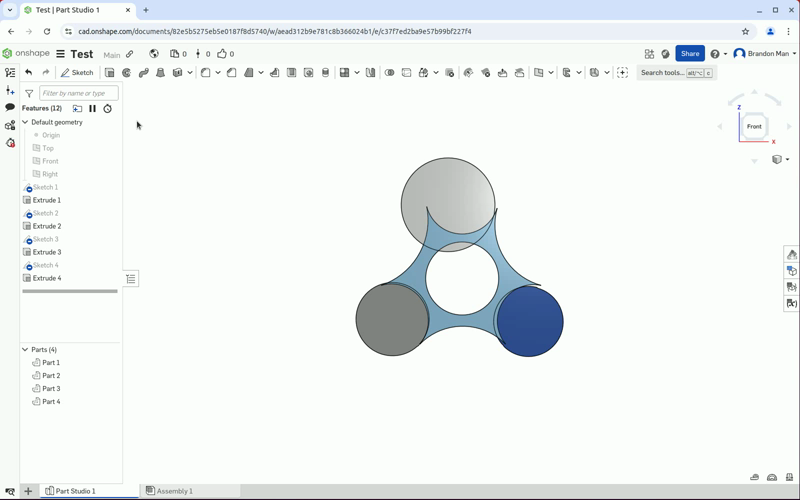
mouse_move(73, 189)
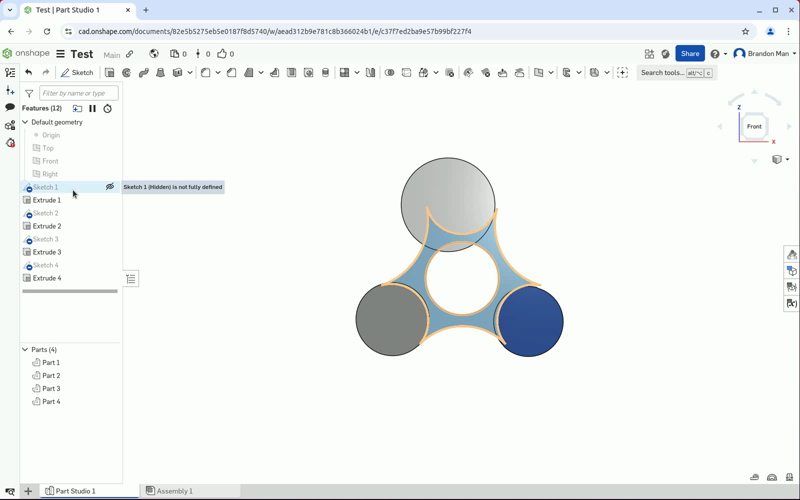
click(73, 189)
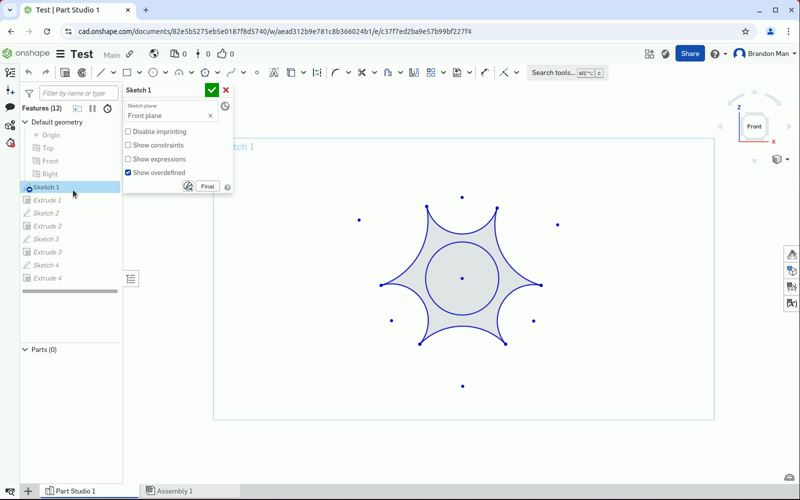
mouse_move(229, 92)
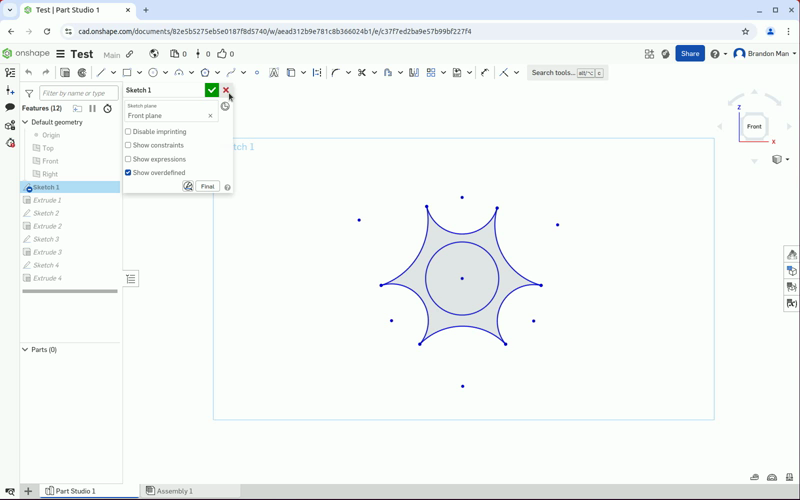
click(229, 92)
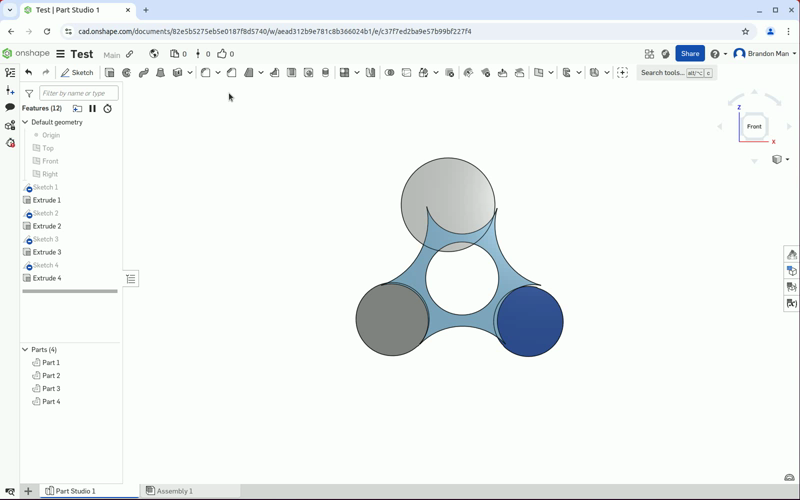
mouse_move(541, 75)
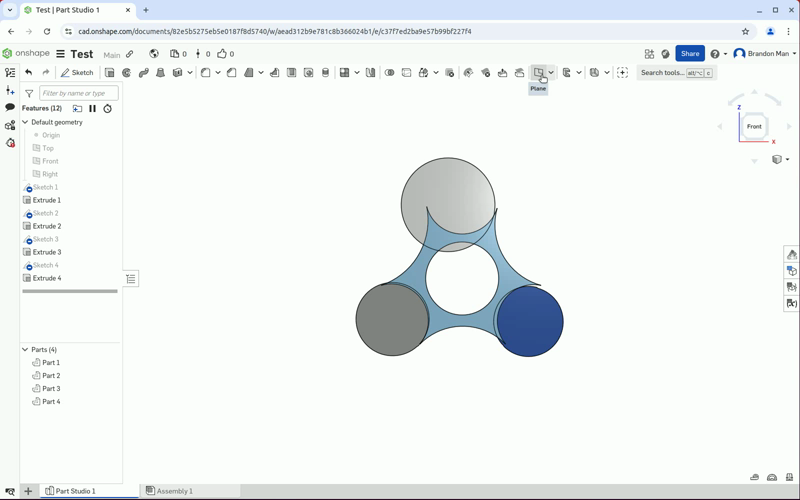
click(541, 75)
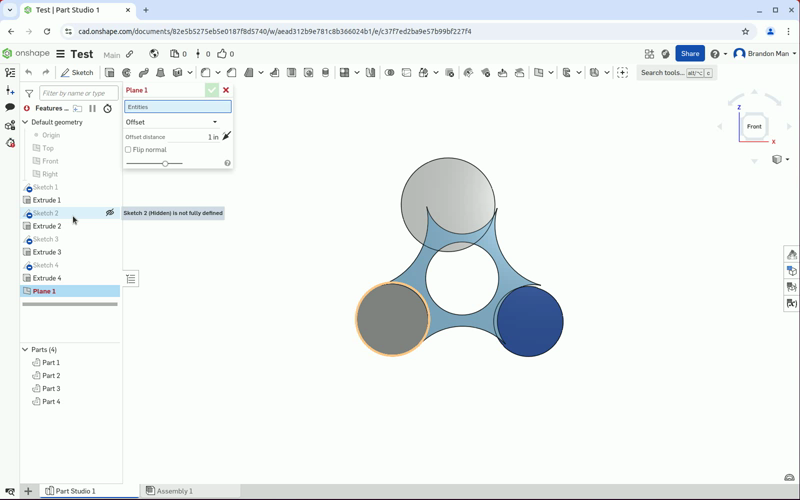
scroll(3)
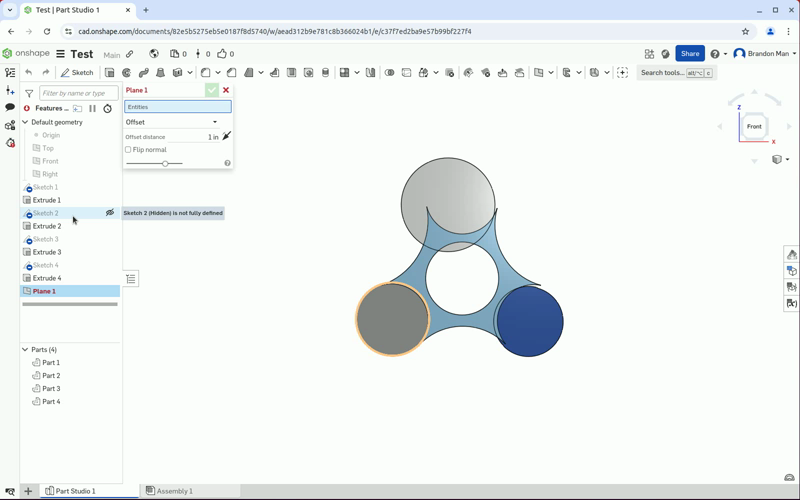
mouse_move(73, 163)
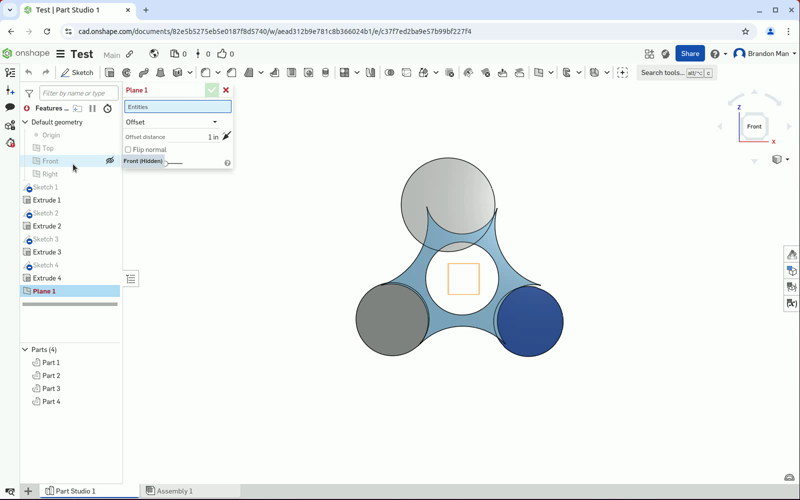
click(73, 163)
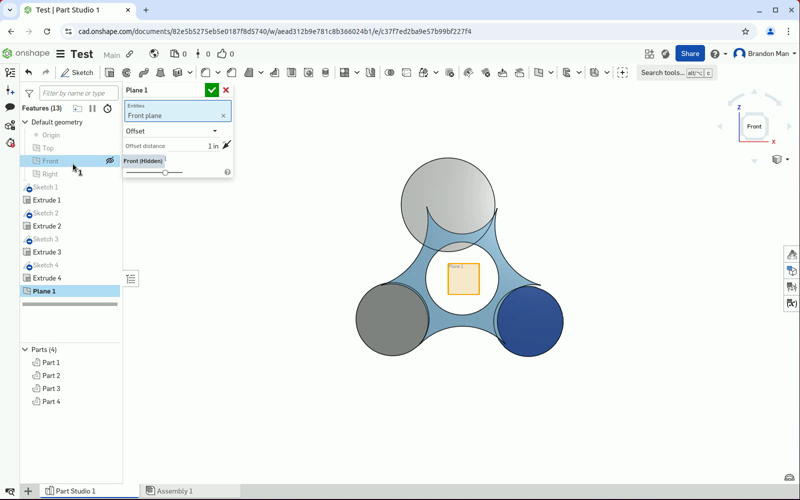
key(tab, 2)
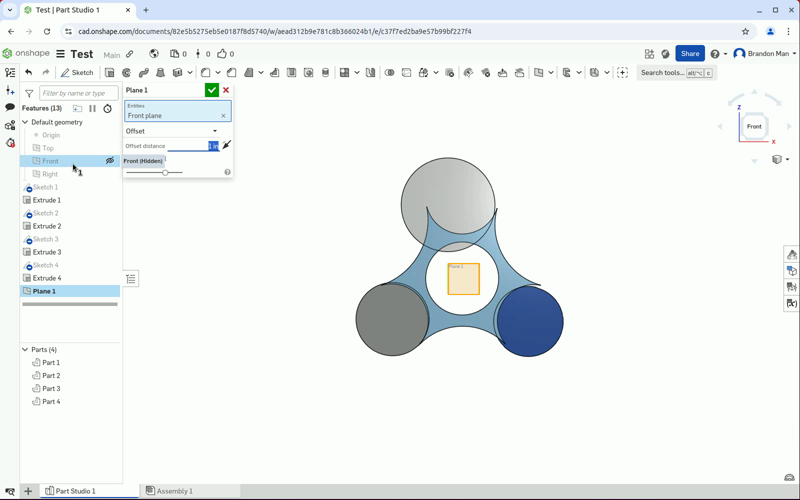
text(4.56)
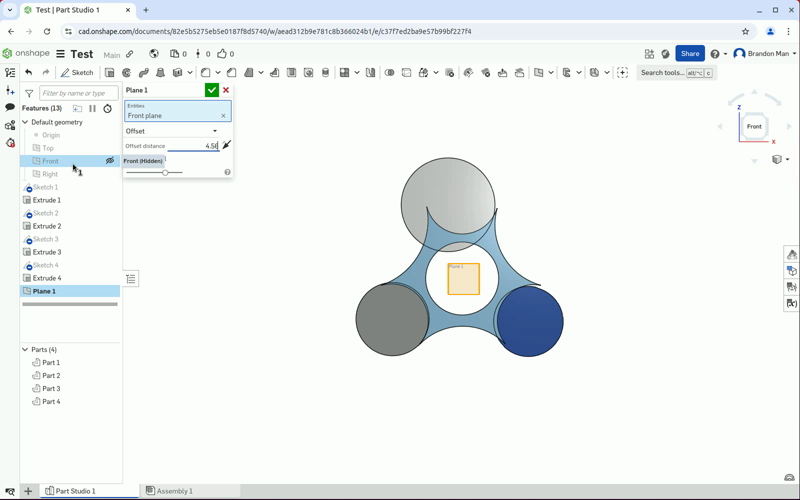
key(enter, 2)
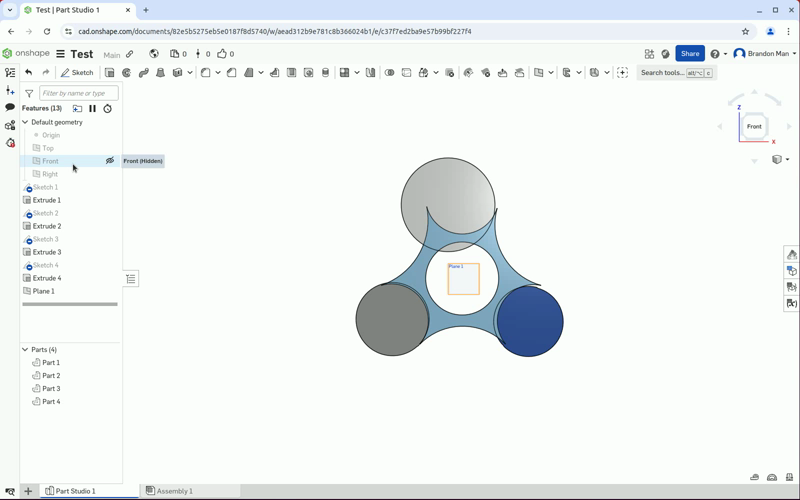
key(shift+s)
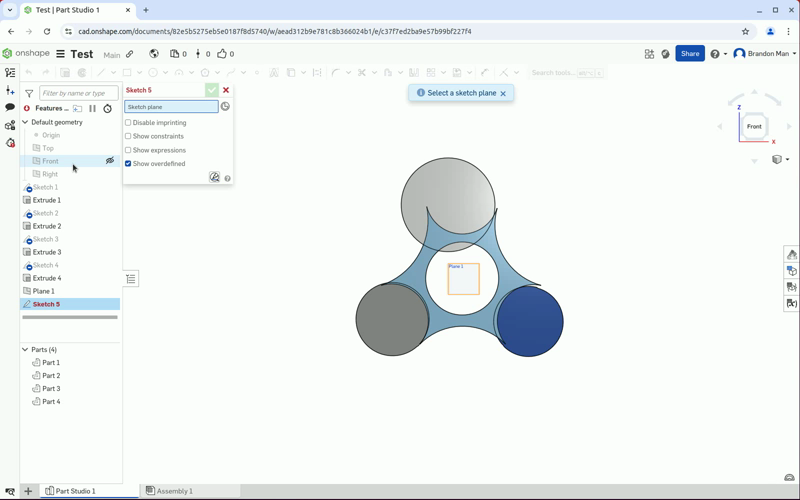
mouse_move(73, 293)
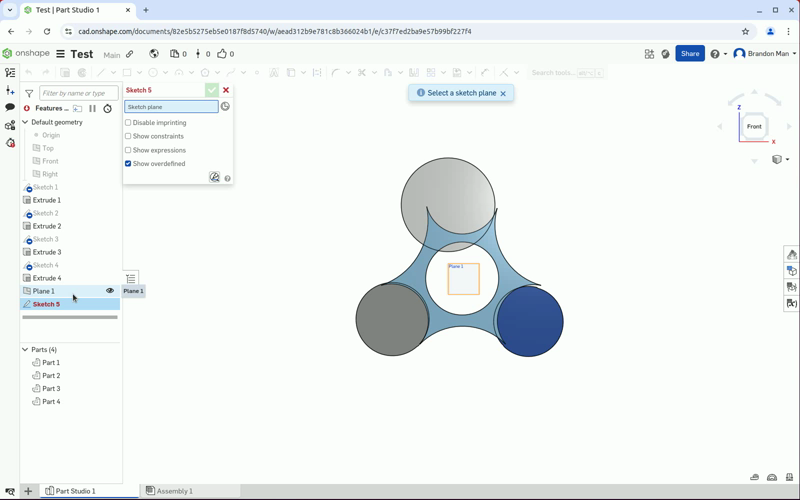
click(73, 293)
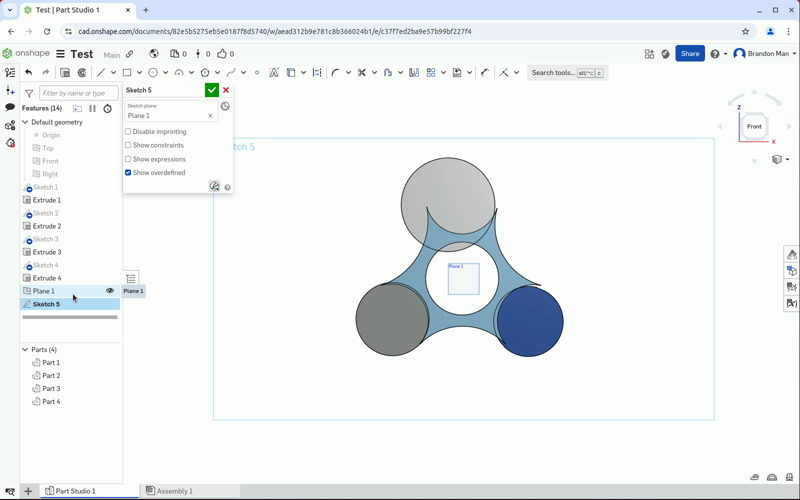
mouse_move(73, 352)
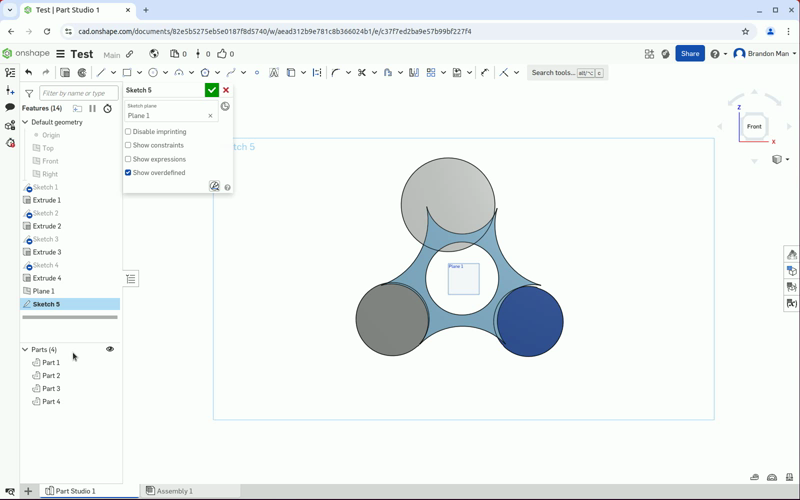
key(y)
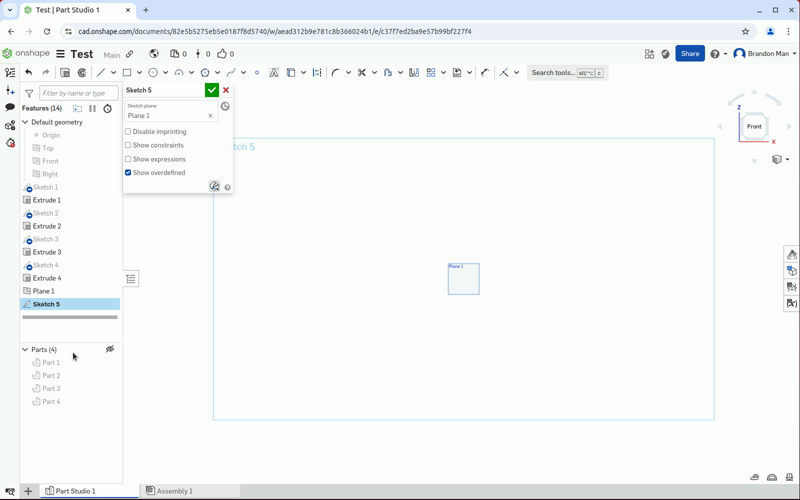
key(l)
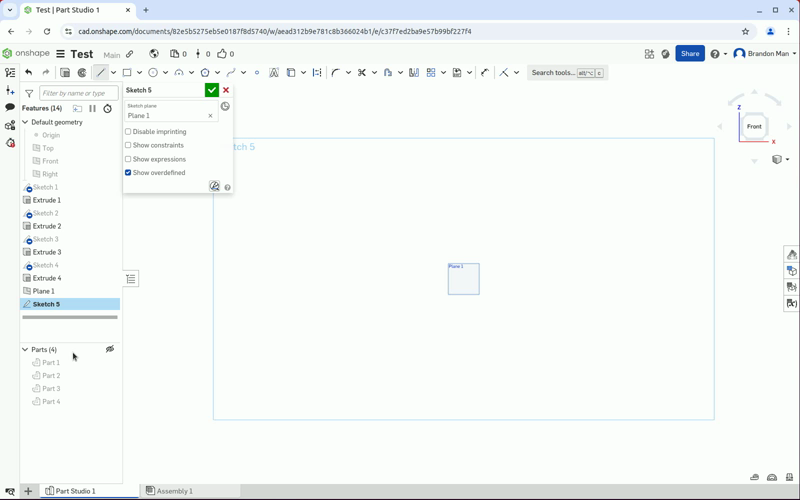
key_down(shift)
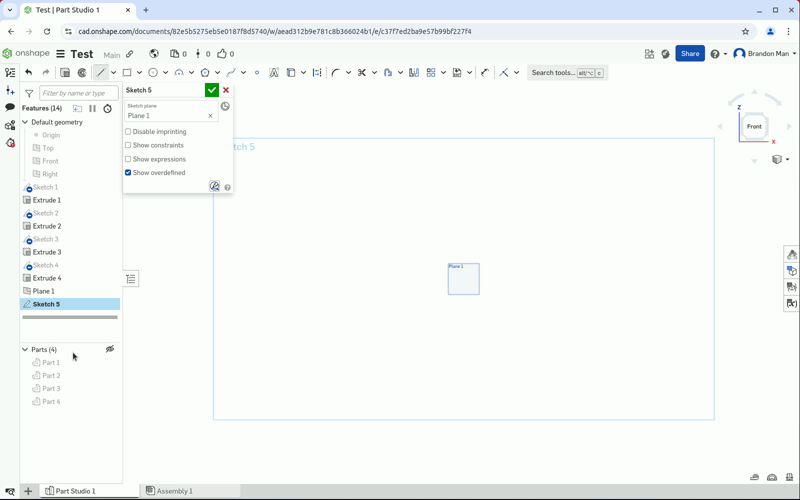
mouse_move(450, 246)
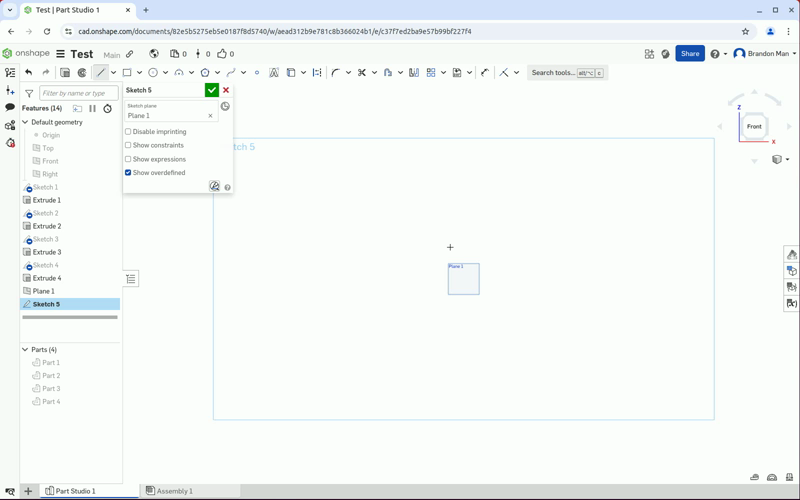
click(450, 246)
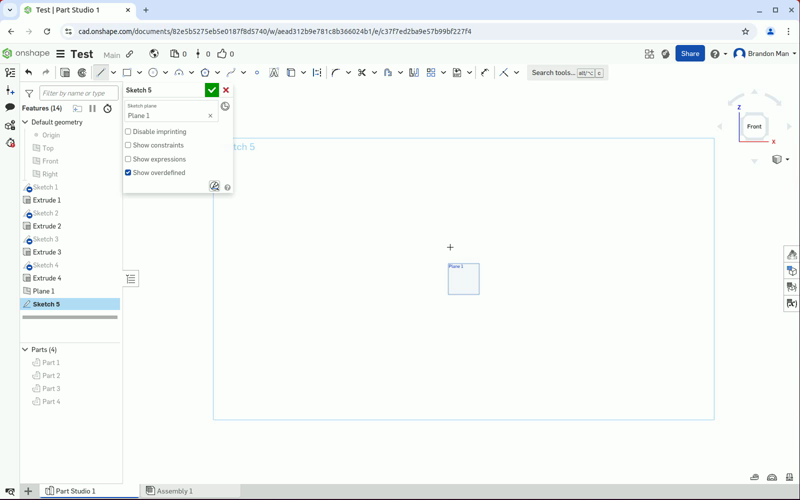
key_up(shift)
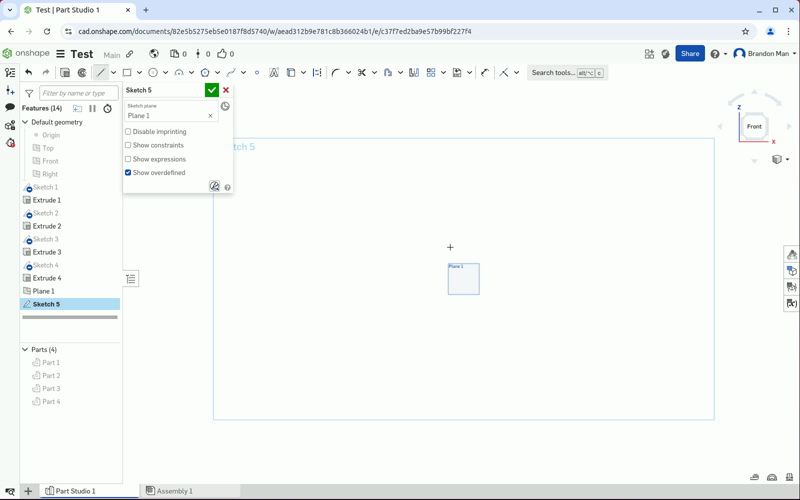
key_down(shift)
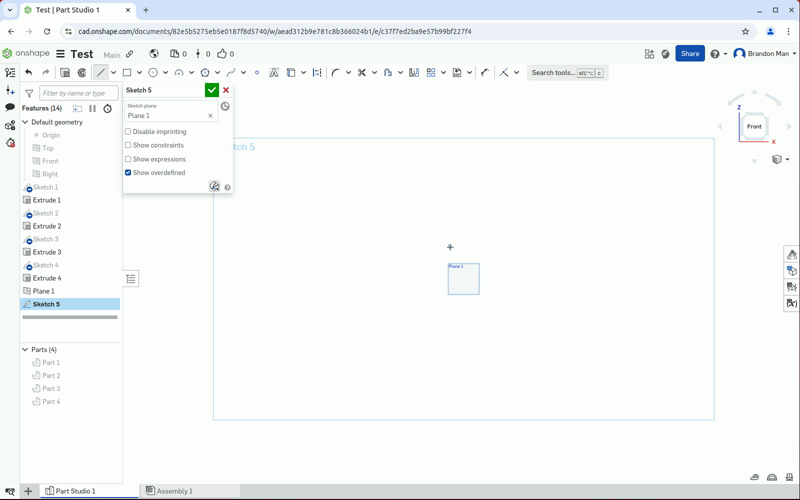
mouse_move(480, 246)
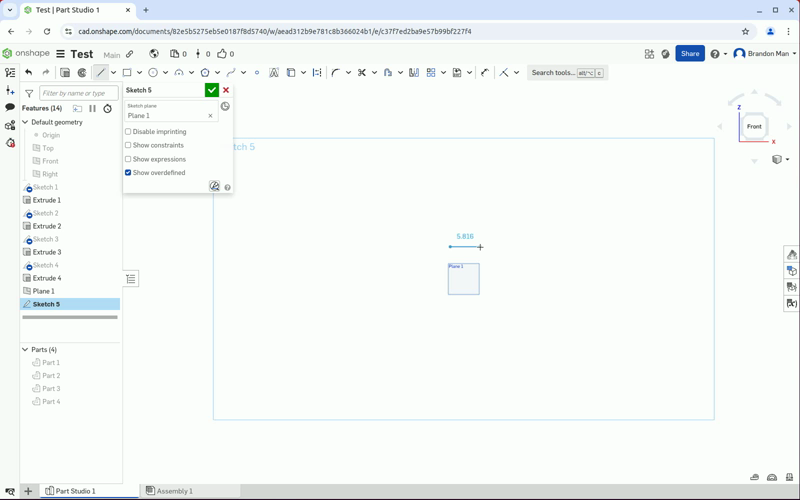
mouse_move(456, 246)
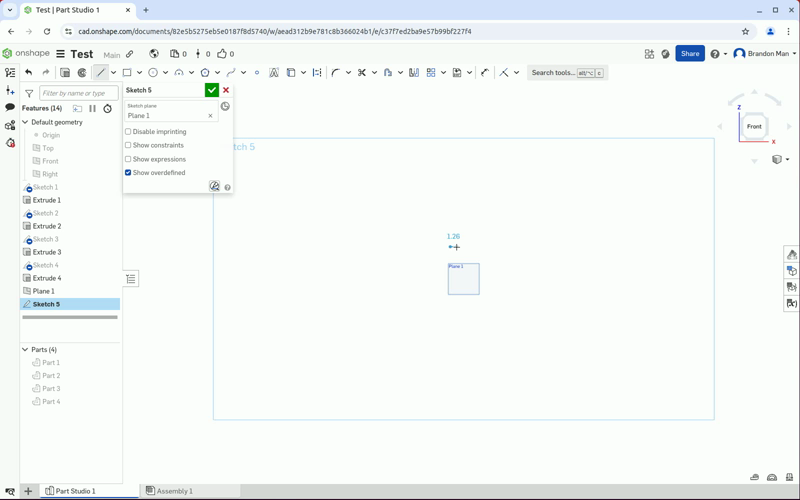
scroll(6)
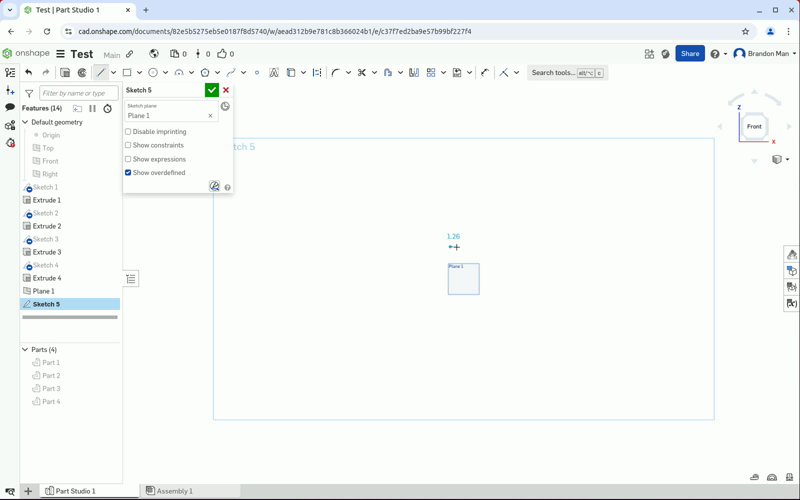
scroll(6)
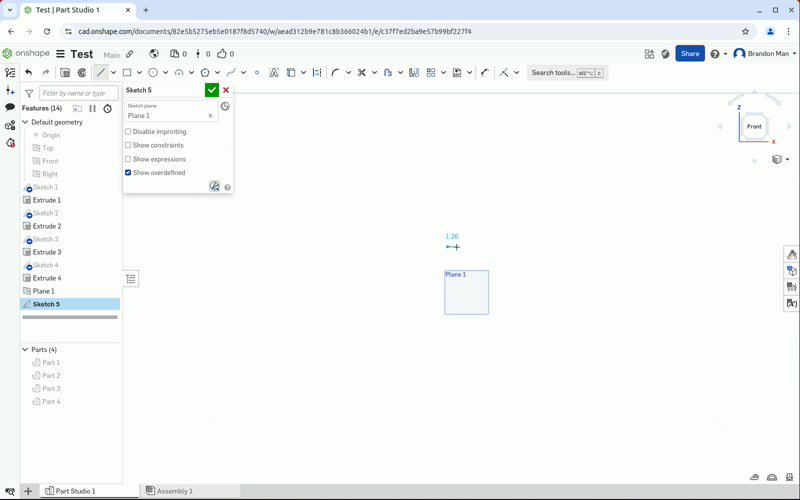
scroll(6)
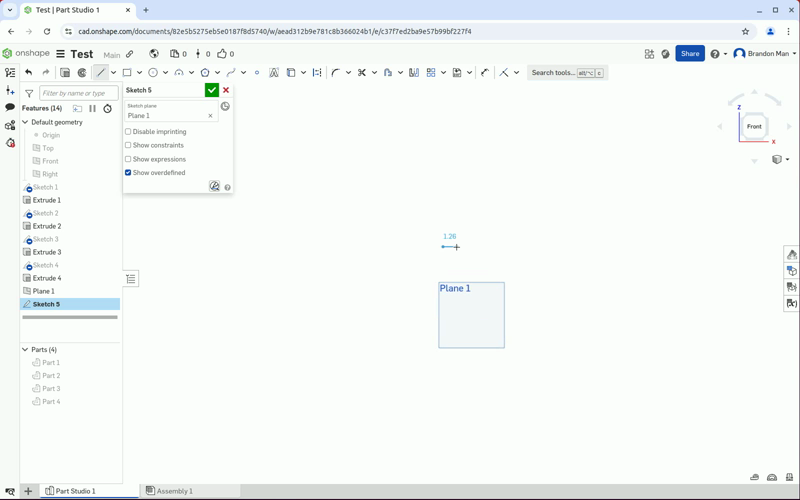
scroll(6)
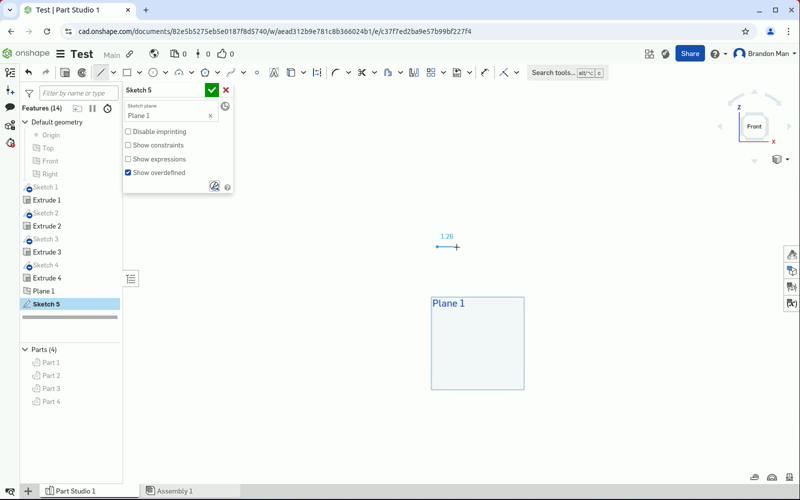
scroll(6)
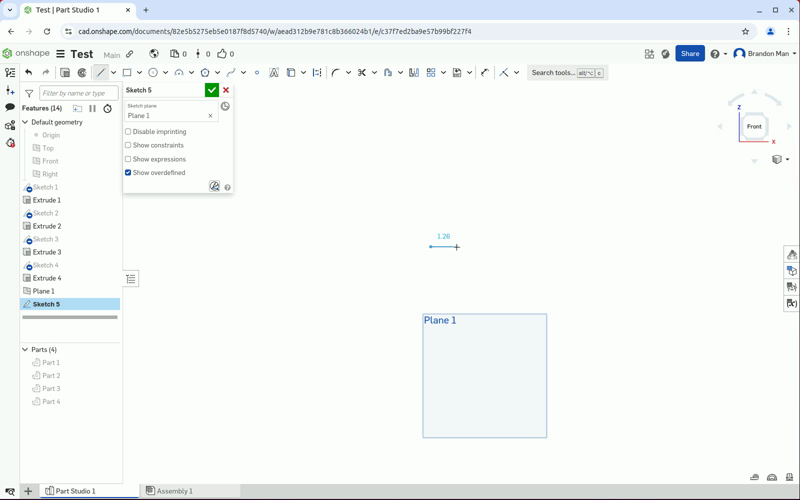
scroll(6)
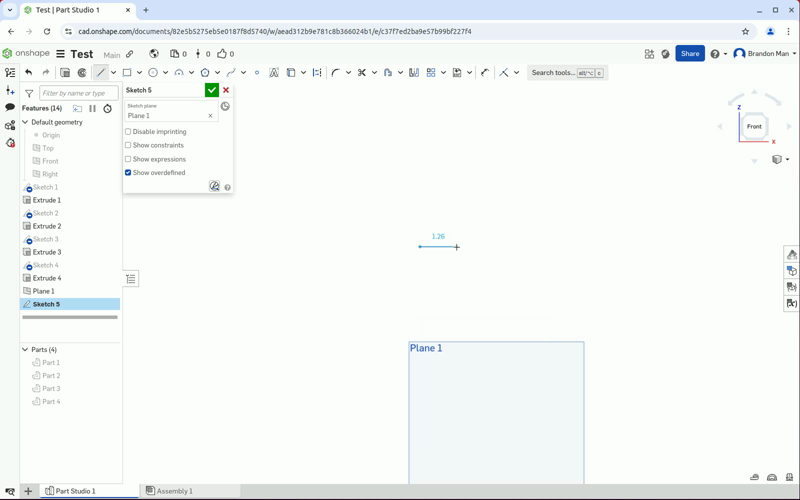
scroll(6)
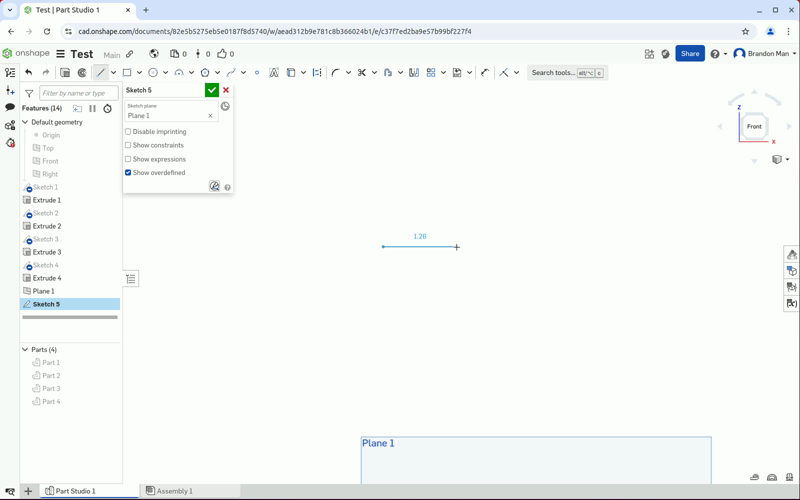
click(456, 246)
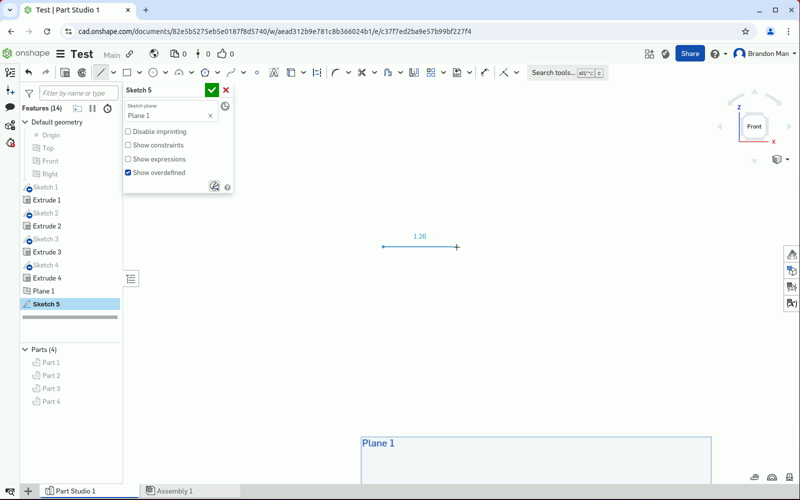
scroll(-6)
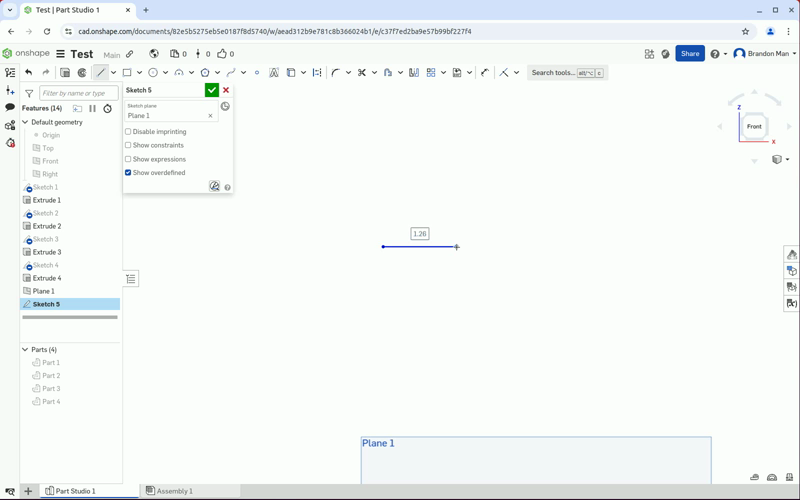
scroll(-6)
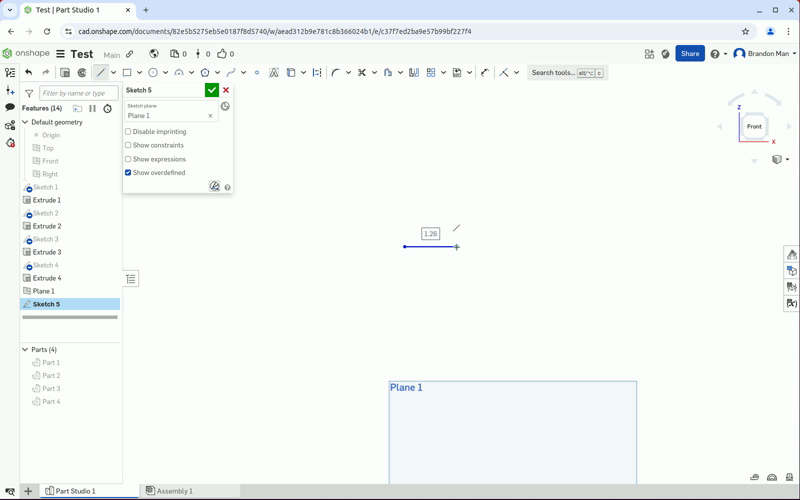
scroll(-6)
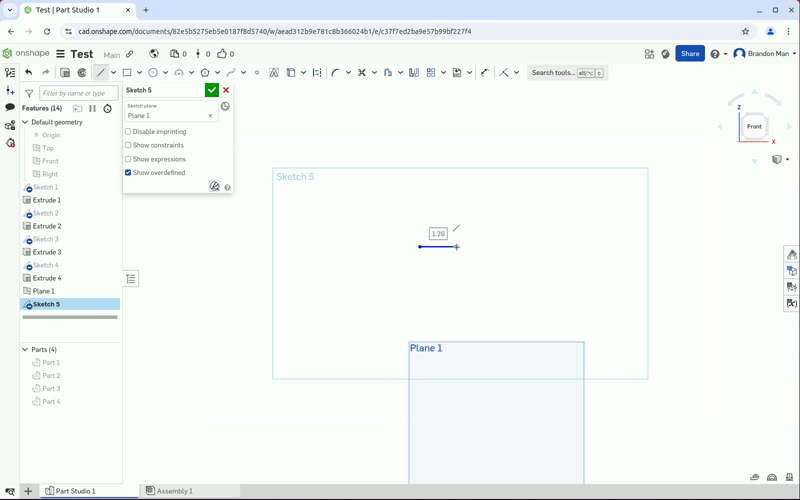
scroll(-6)
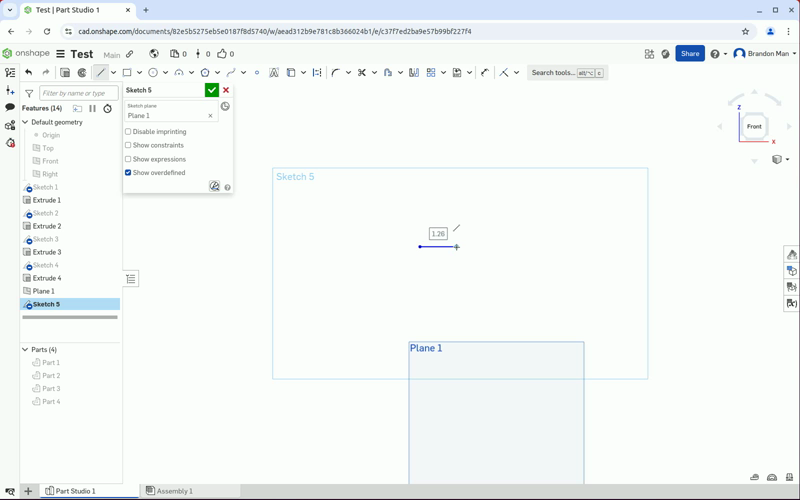
scroll(-6)
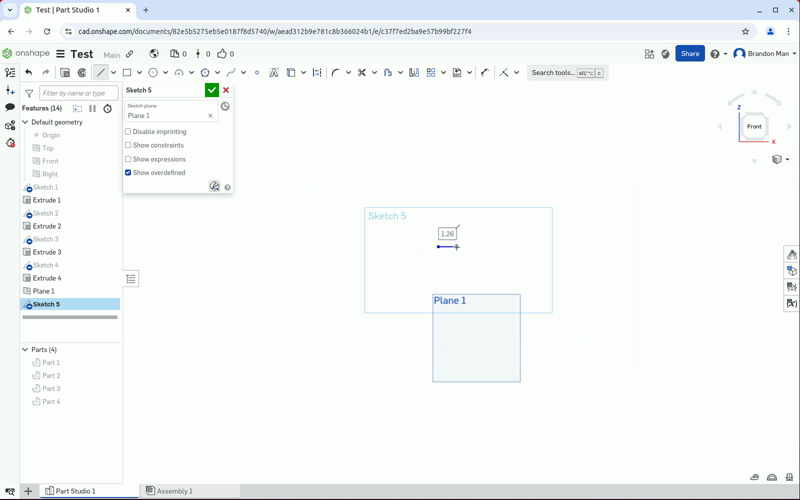
scroll(-6)
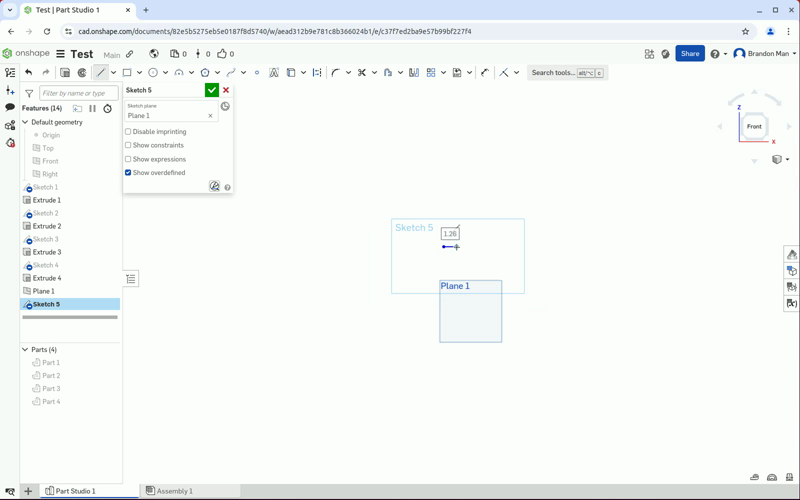
scroll(-6)
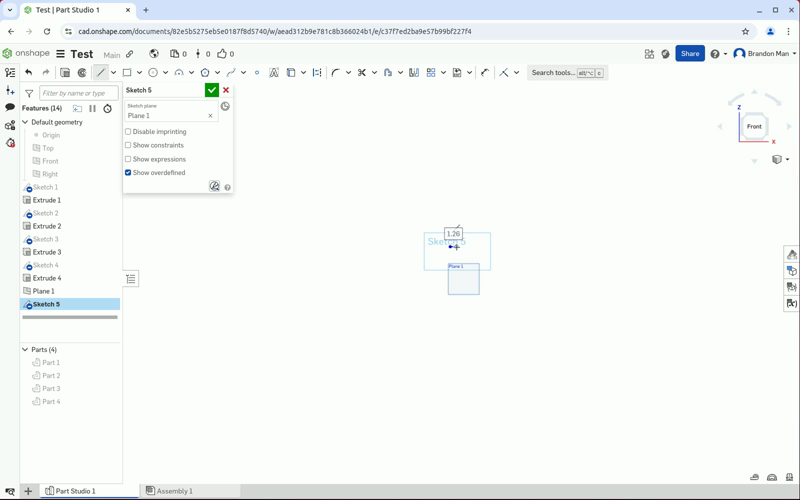
key_up(shift)
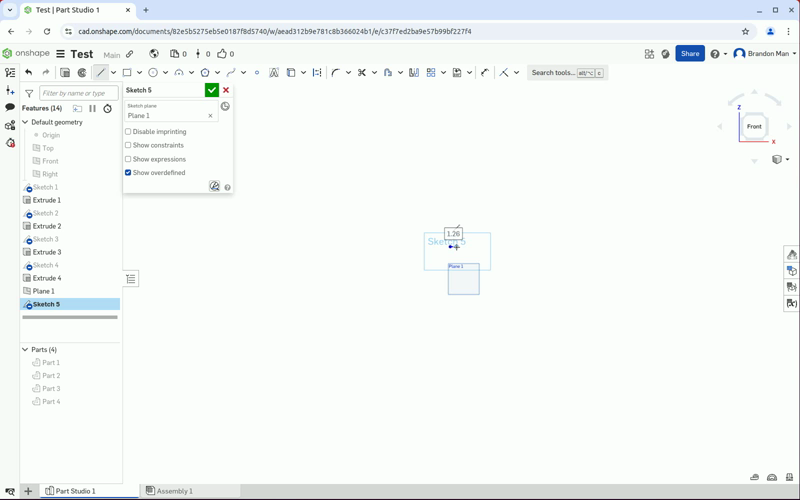
key_down(shift)
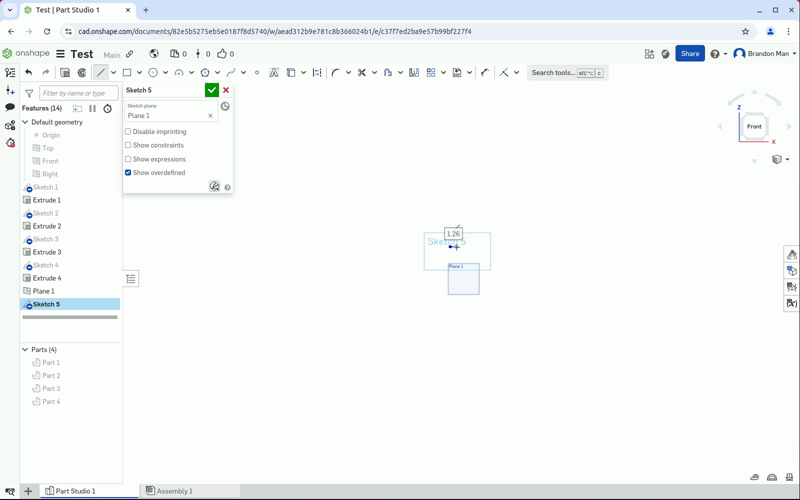
mouse_move(486, 246)
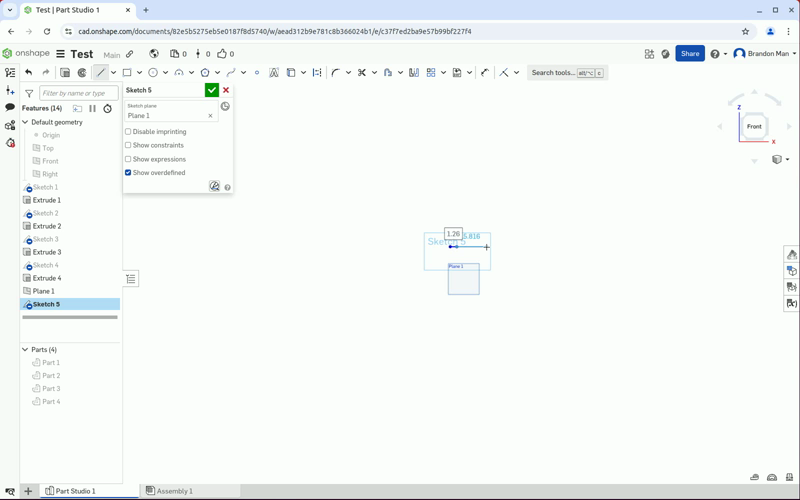
mouse_move(457, 244)
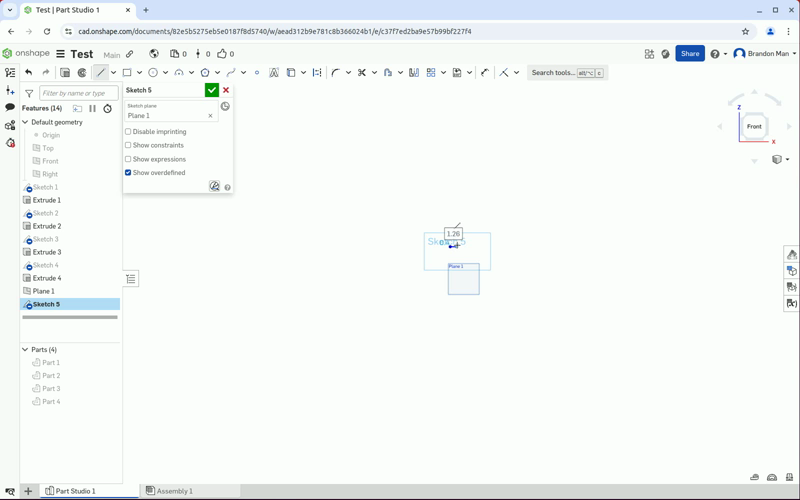
scroll(6)
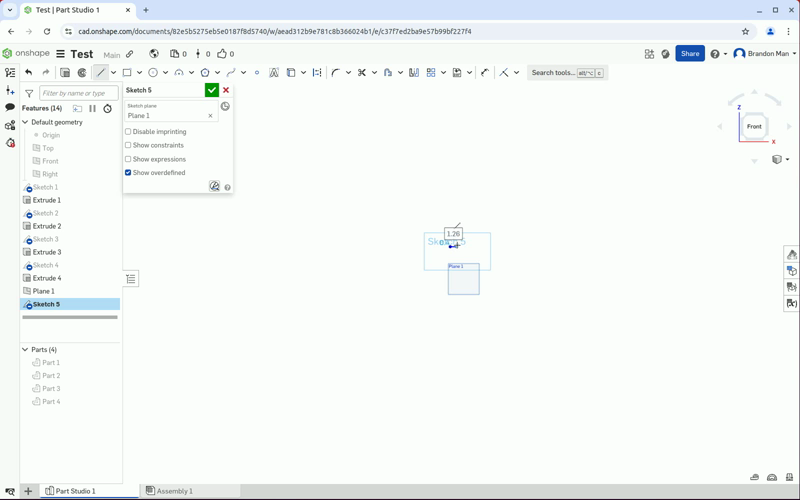
scroll(6)
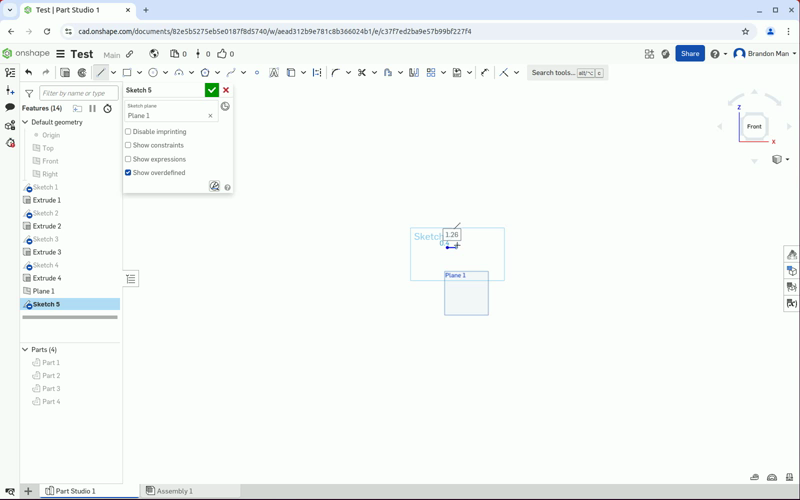
scroll(6)
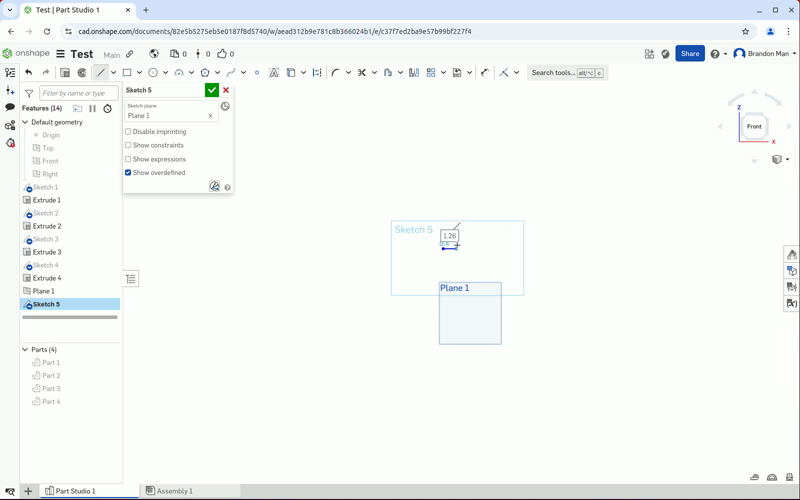
scroll(6)
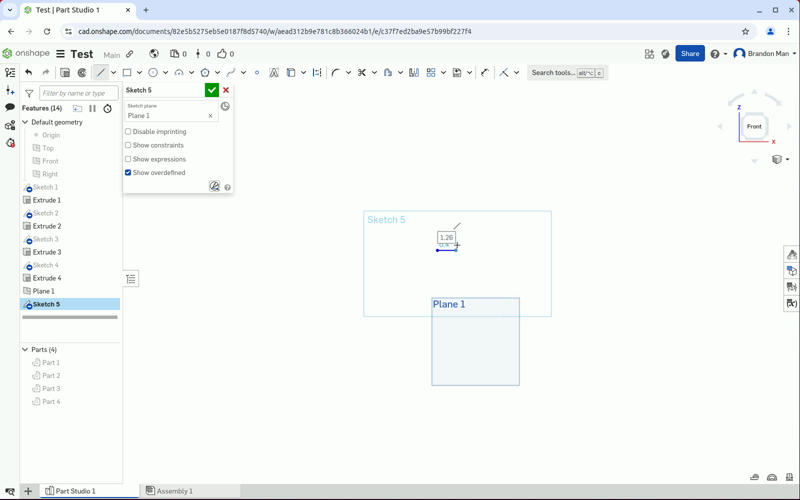
scroll(6)
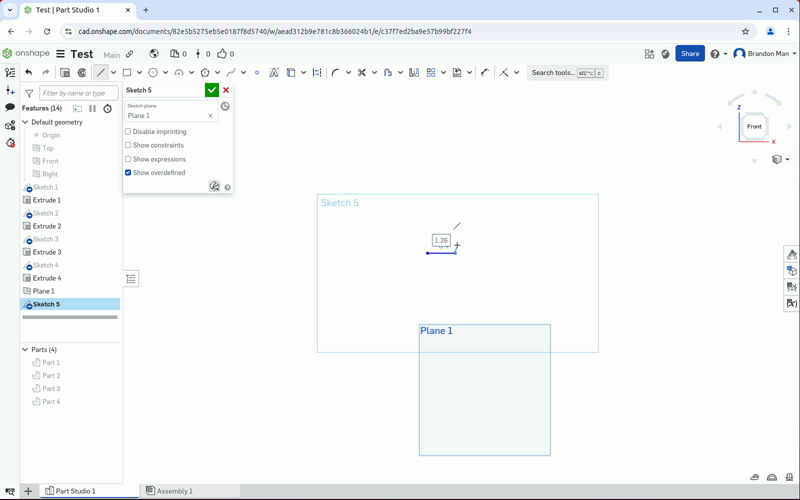
scroll(6)
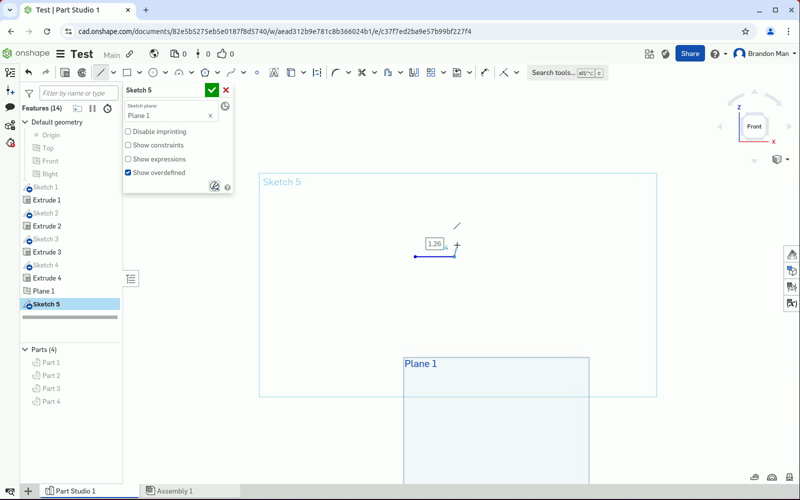
scroll(6)
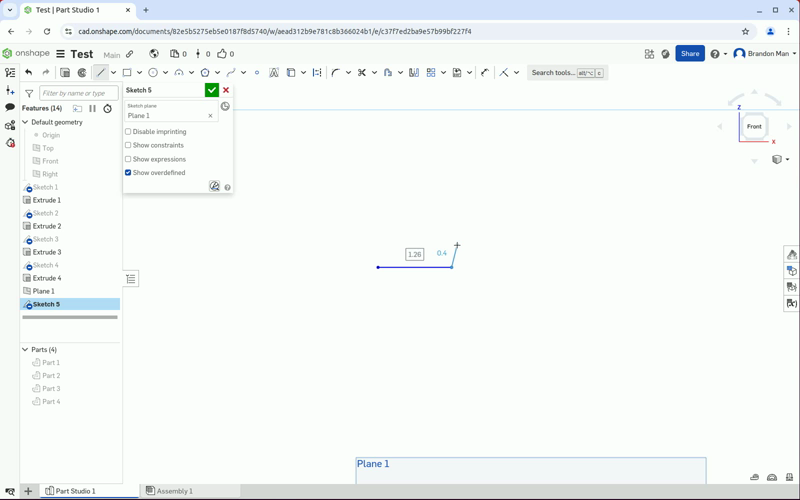
click(457, 244)
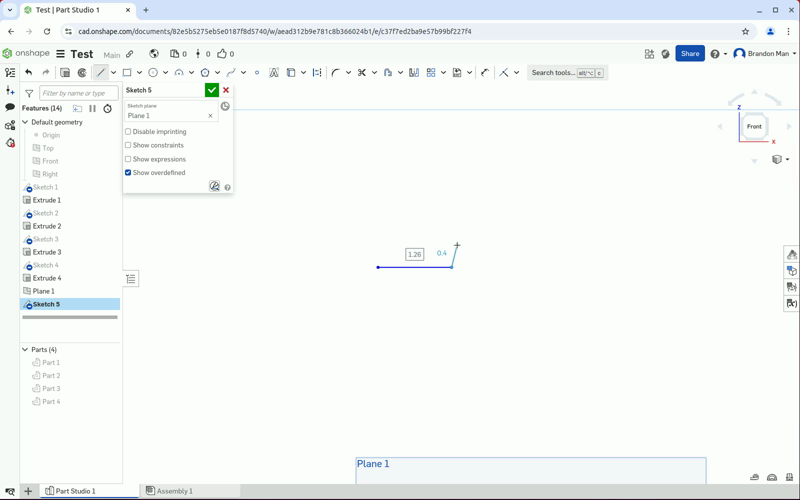
scroll(-6)
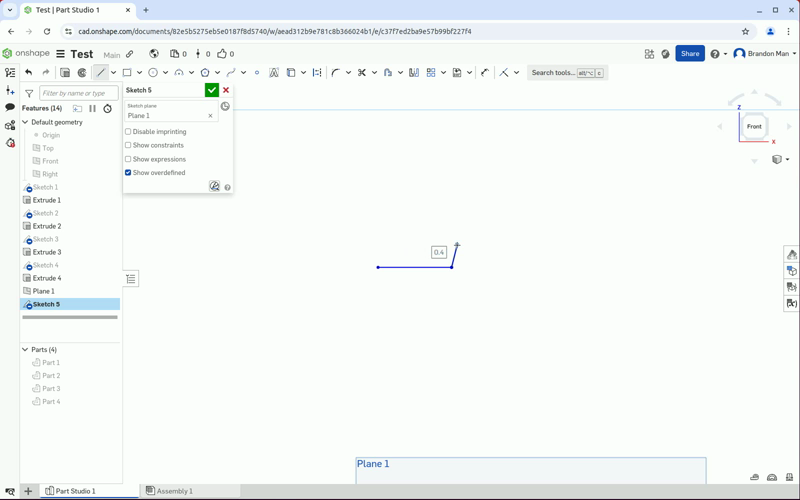
scroll(-6)
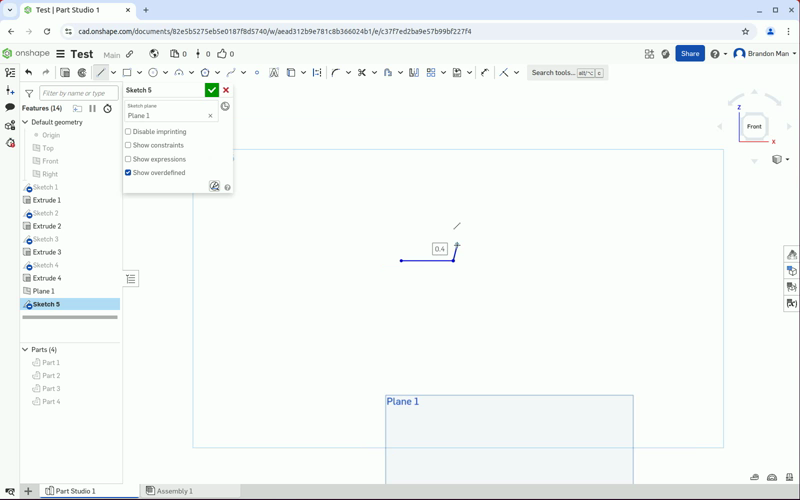
scroll(-6)
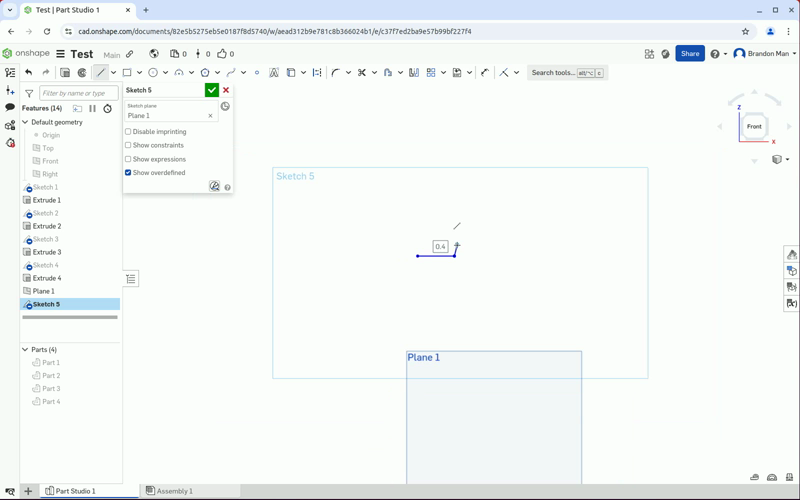
scroll(-6)
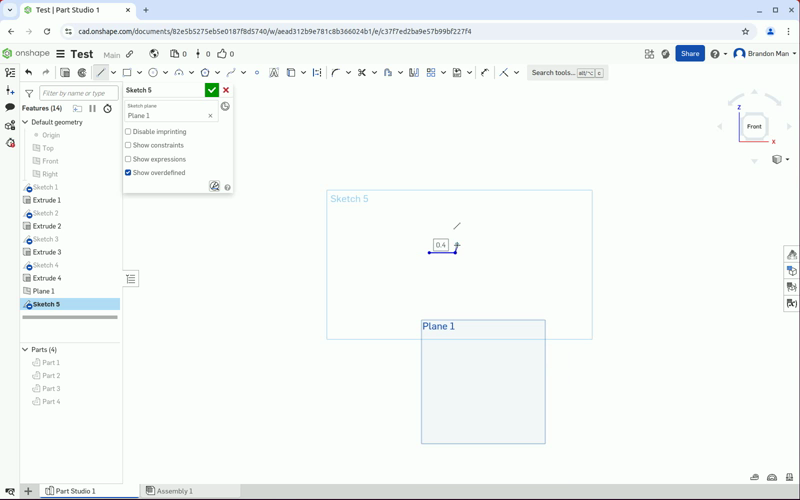
scroll(-6)
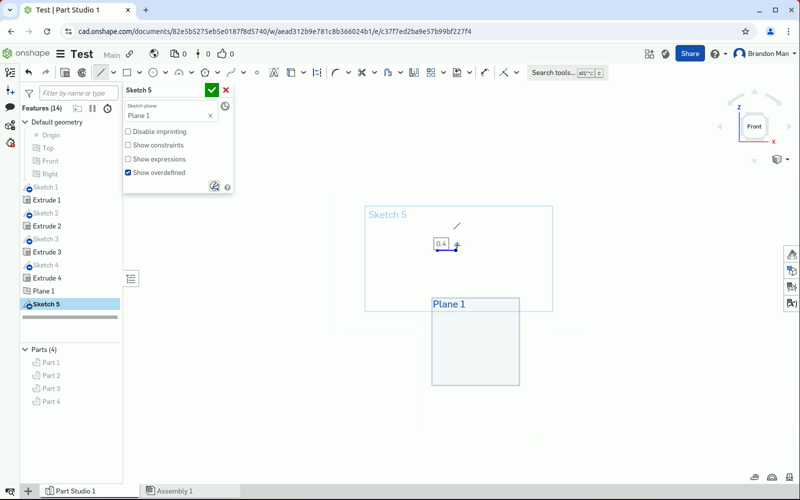
scroll(-6)
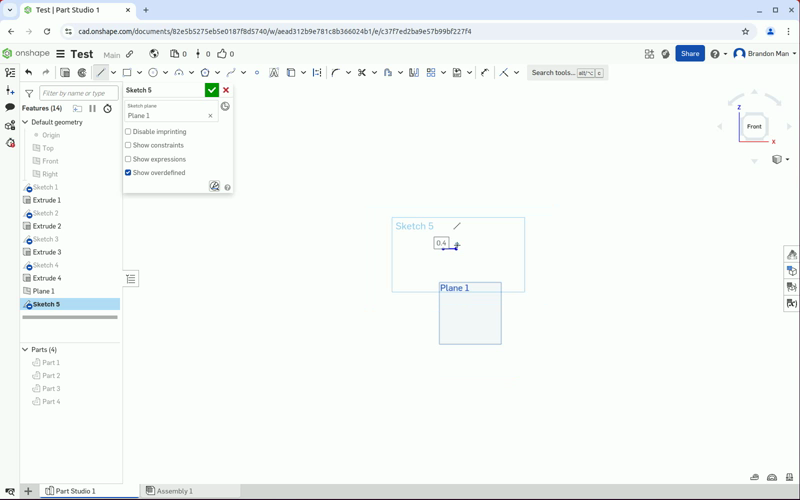
scroll(-6)
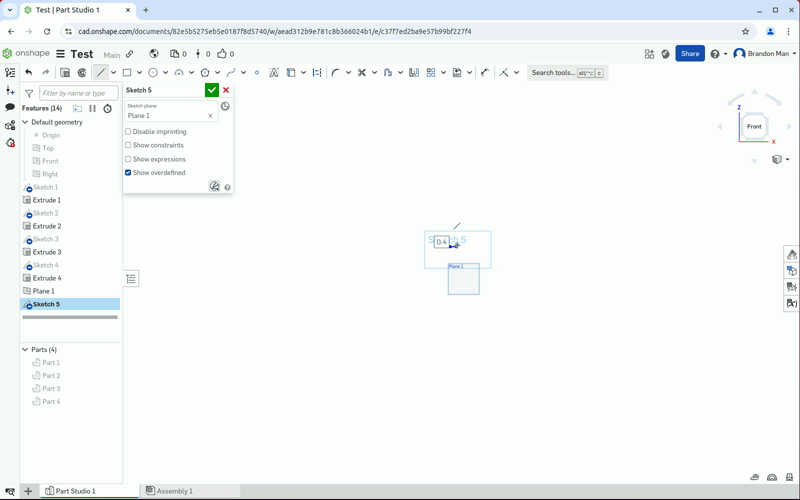
key_up(shift)
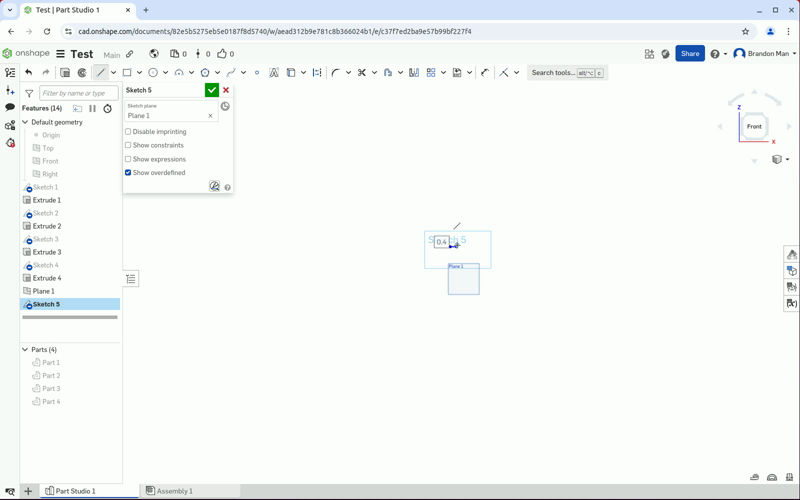
key_down(shift)
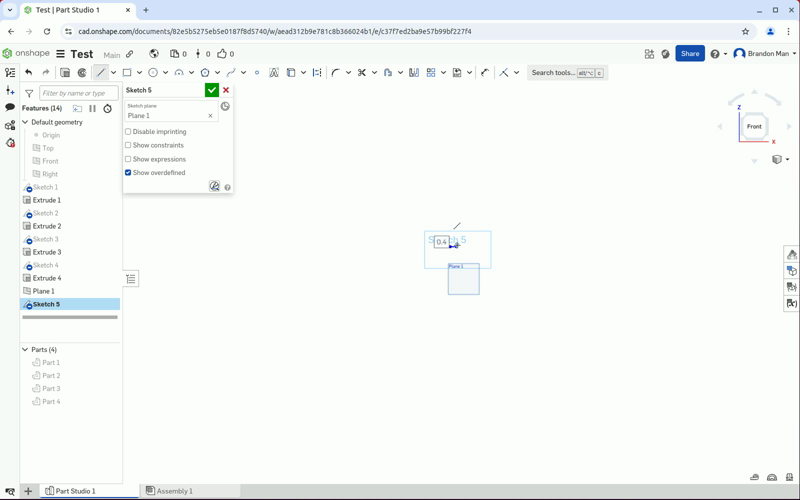
mouse_move(487, 244)
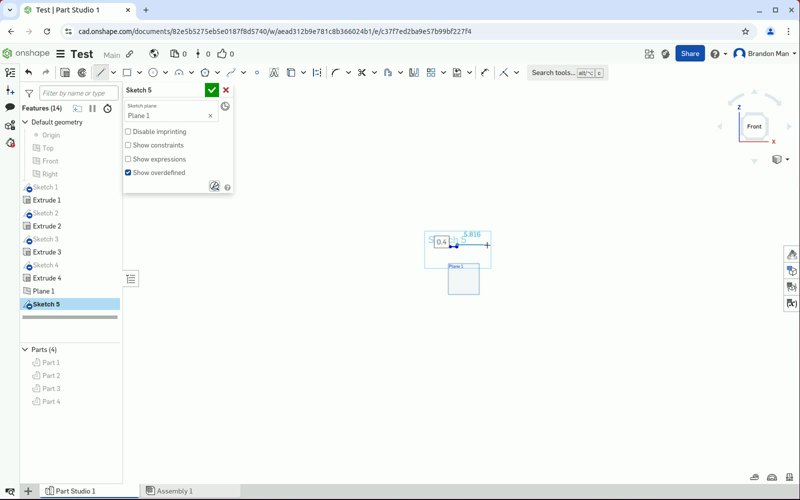
mouse_move(453, 244)
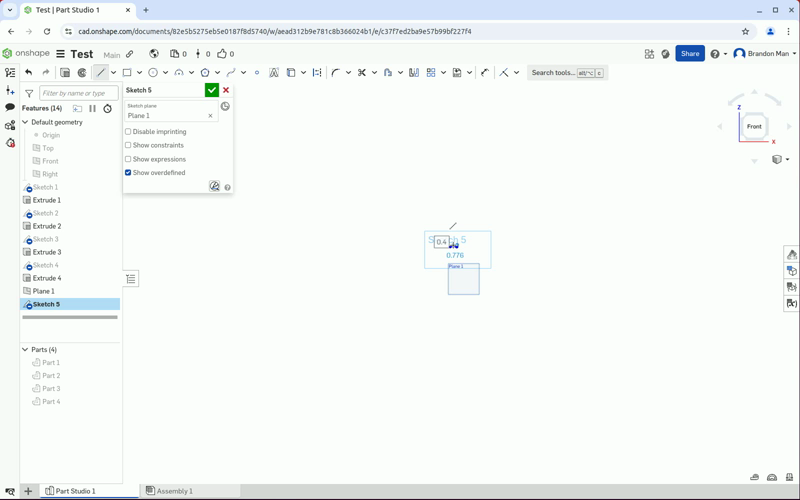
scroll(6)
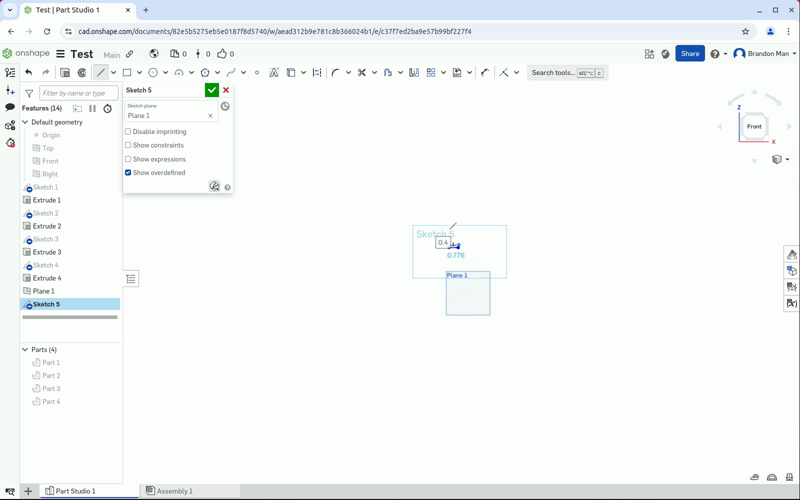
scroll(6)
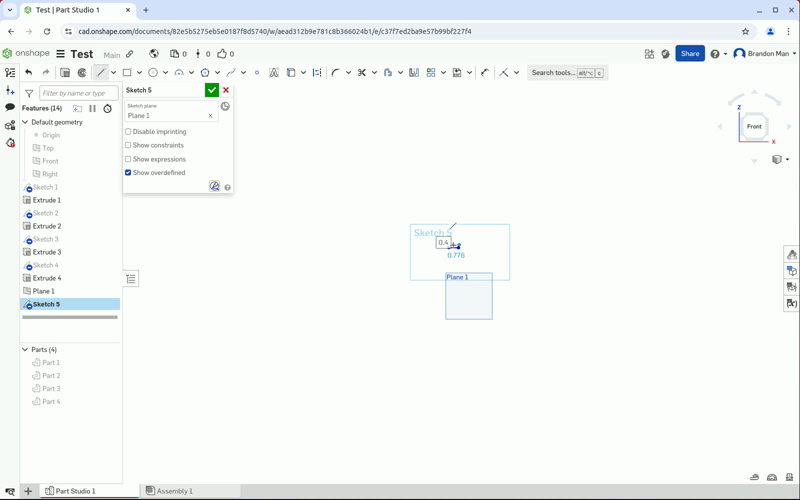
scroll(6)
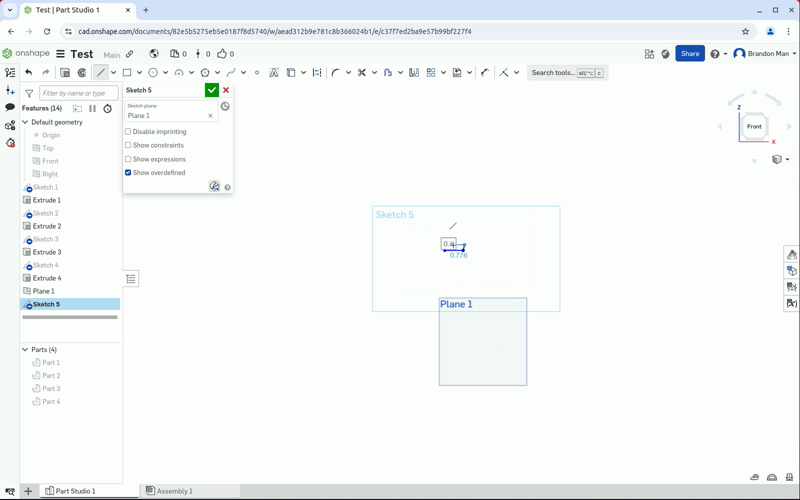
scroll(6)
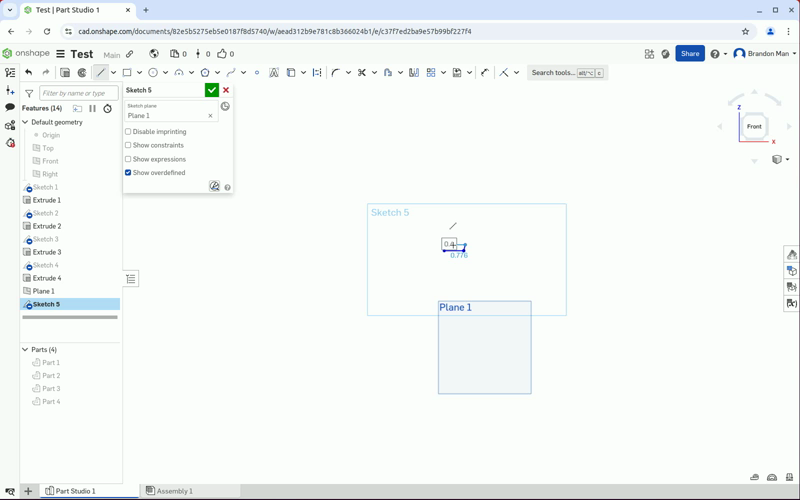
scroll(6)
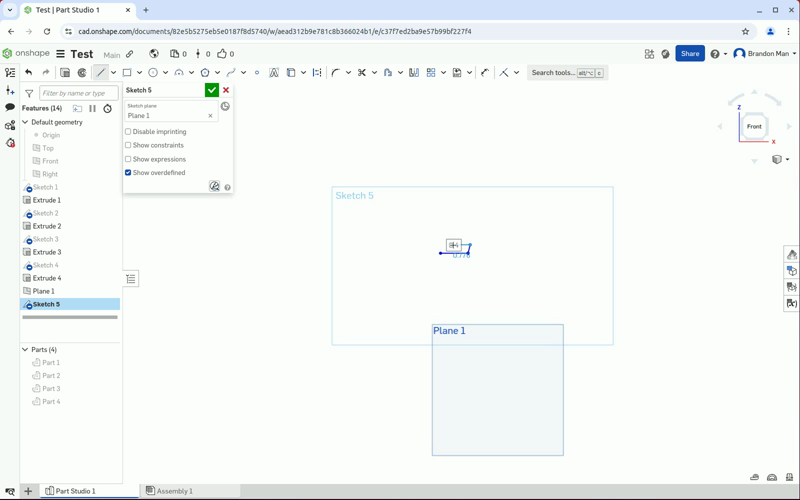
scroll(6)
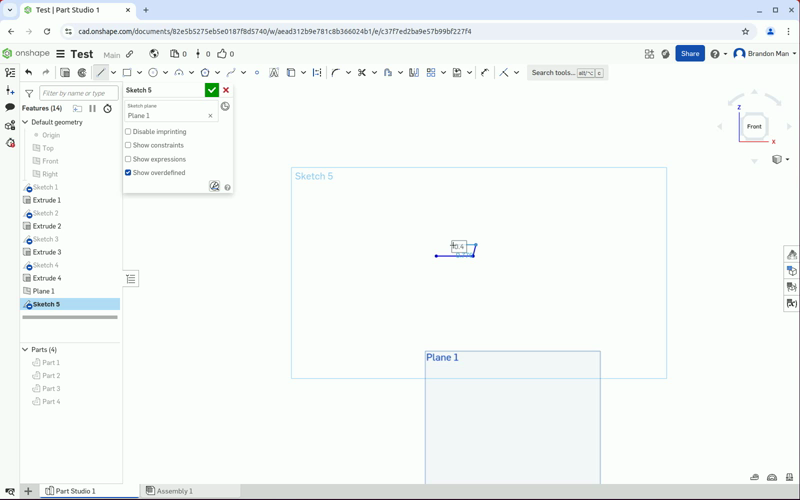
scroll(6)
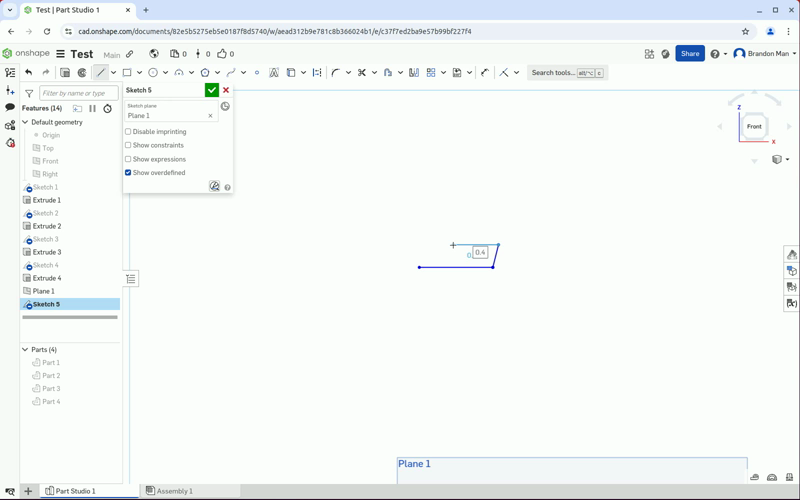
click(453, 244)
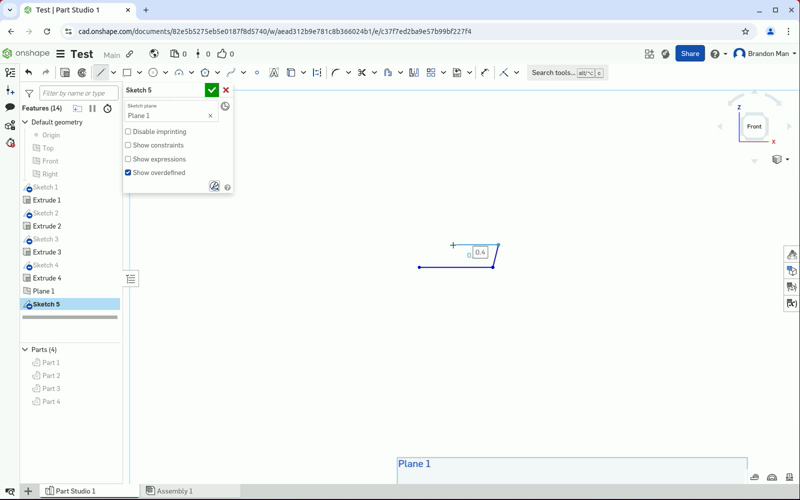
scroll(-6)
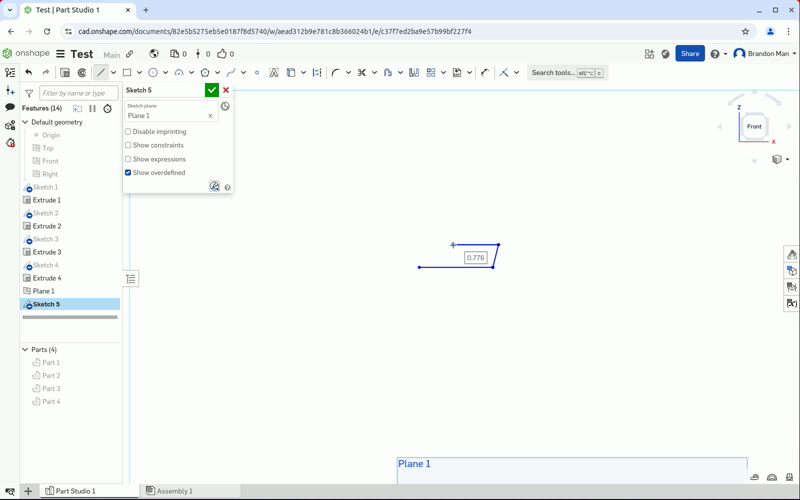
scroll(-6)
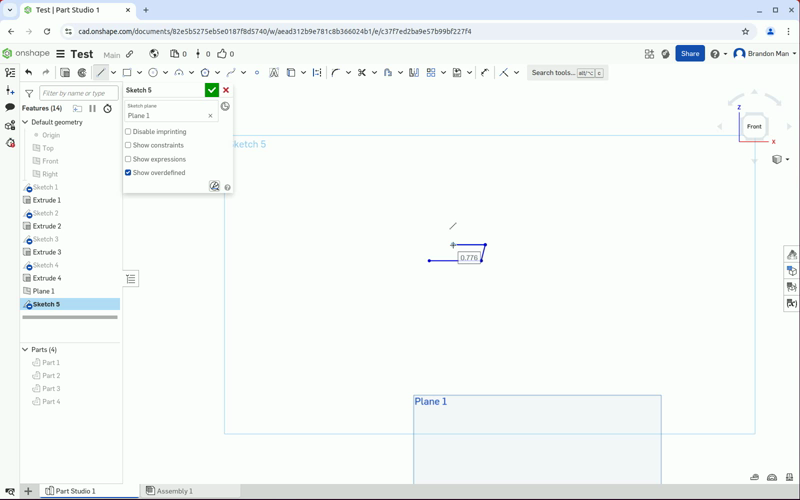
scroll(-6)
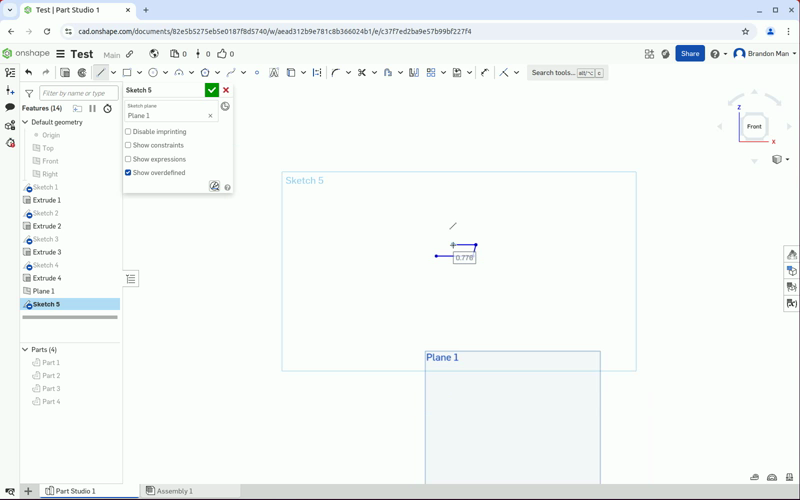
scroll(-6)
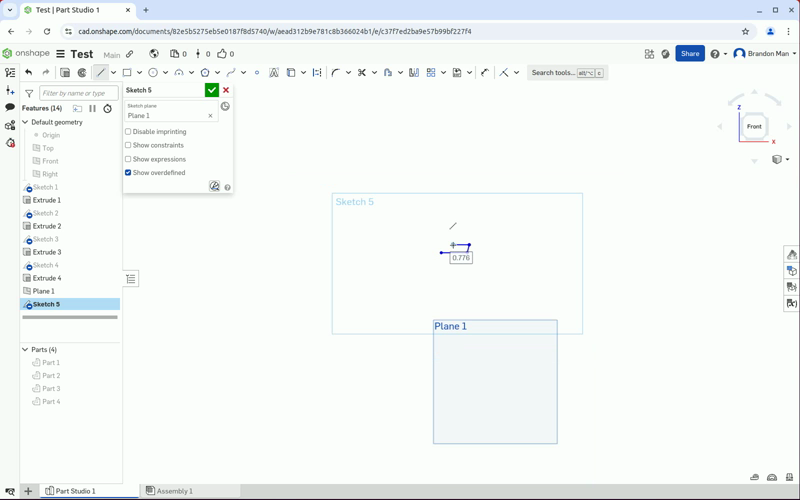
scroll(-6)
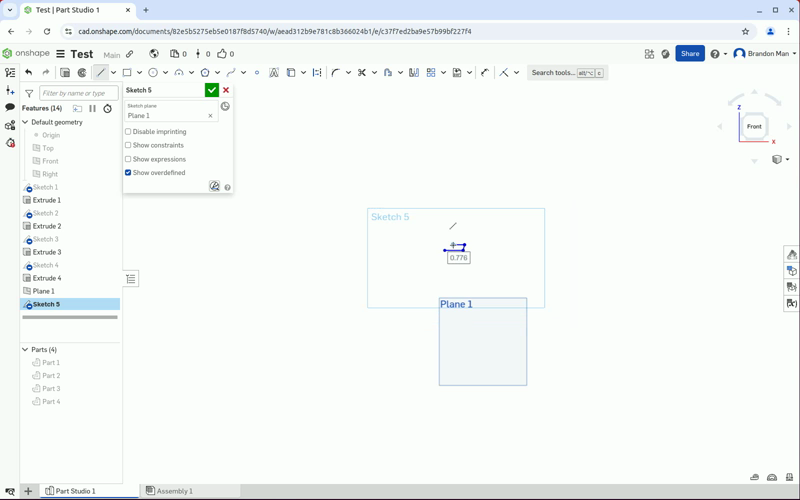
scroll(-6)
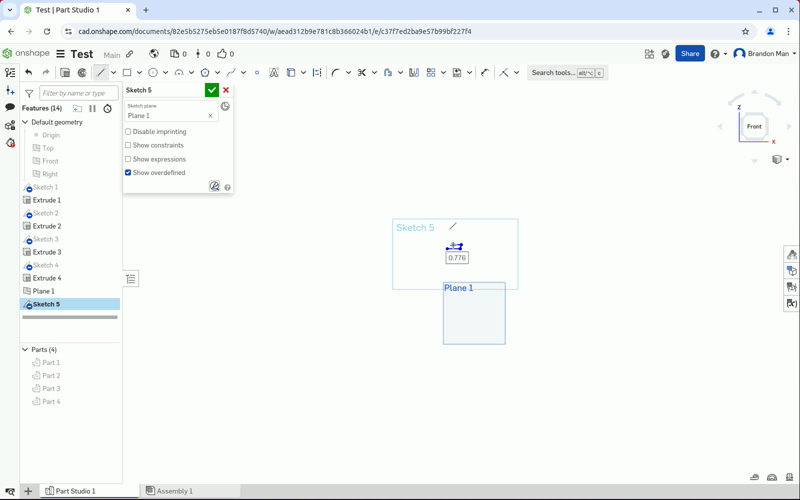
scroll(-6)
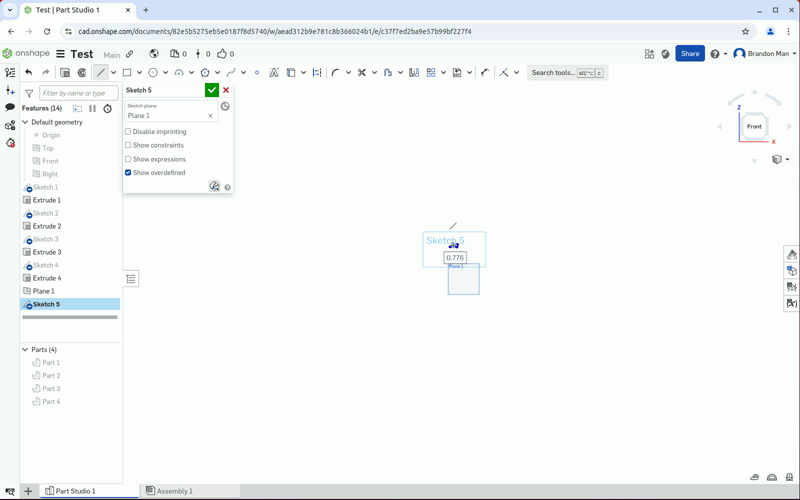
key_up(shift)
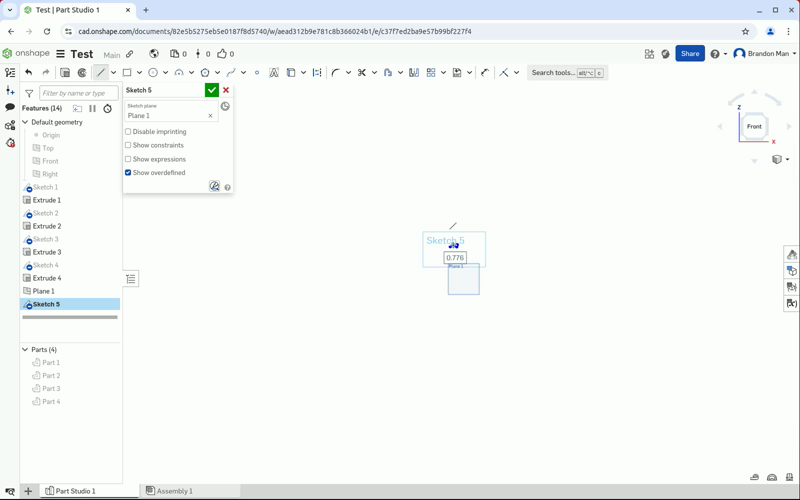
key_down(shift)
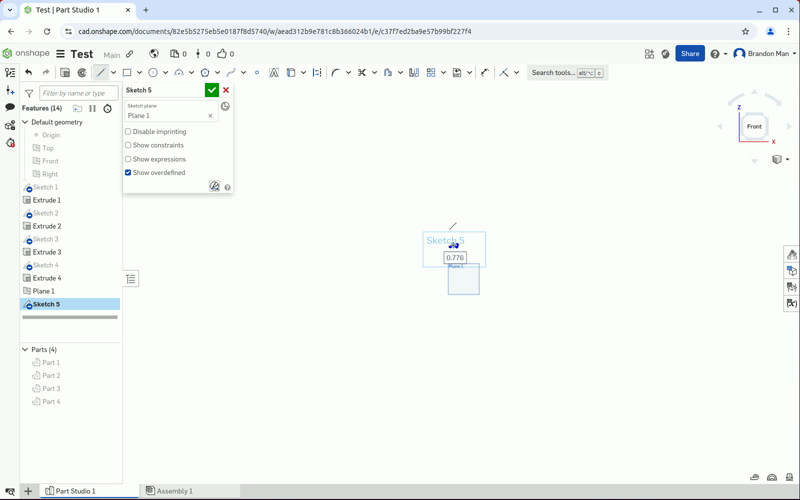
mouse_move(483, 244)
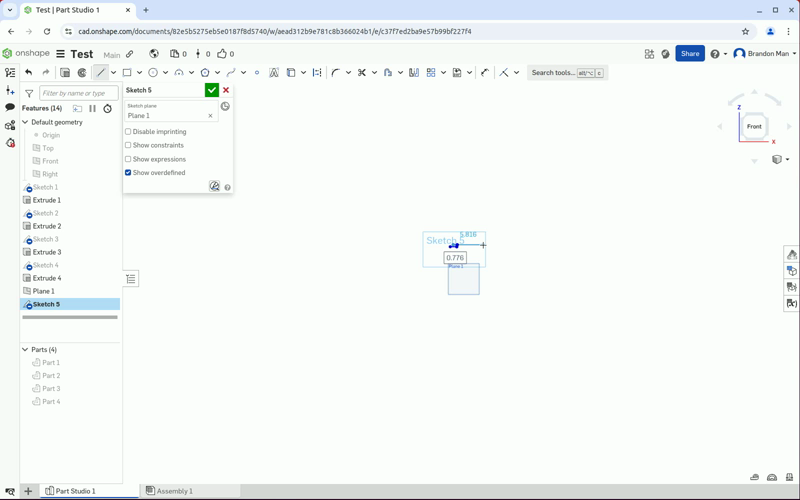
mouse_move(455, 234)
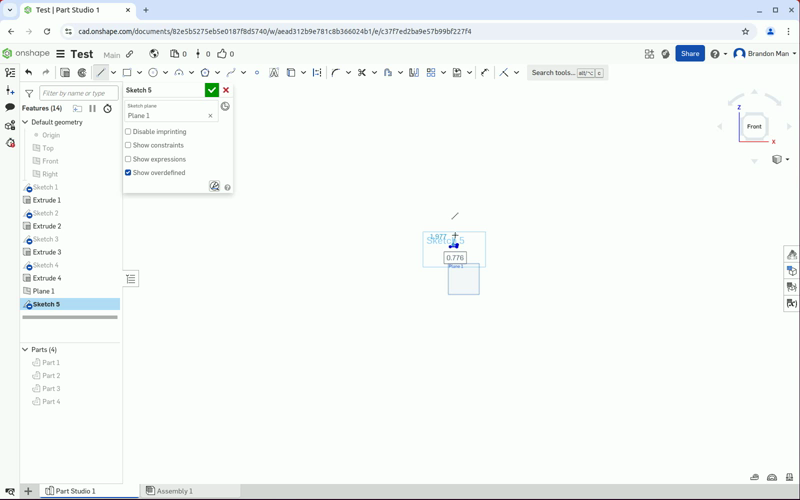
click(455, 234)
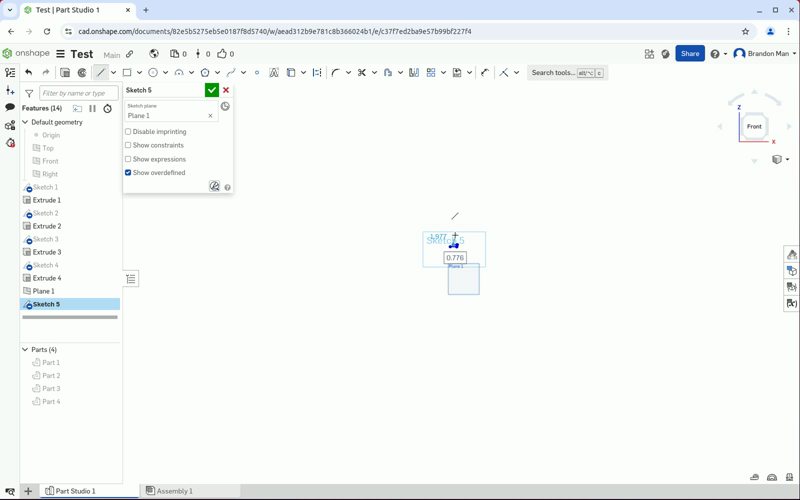
key_up(shift)
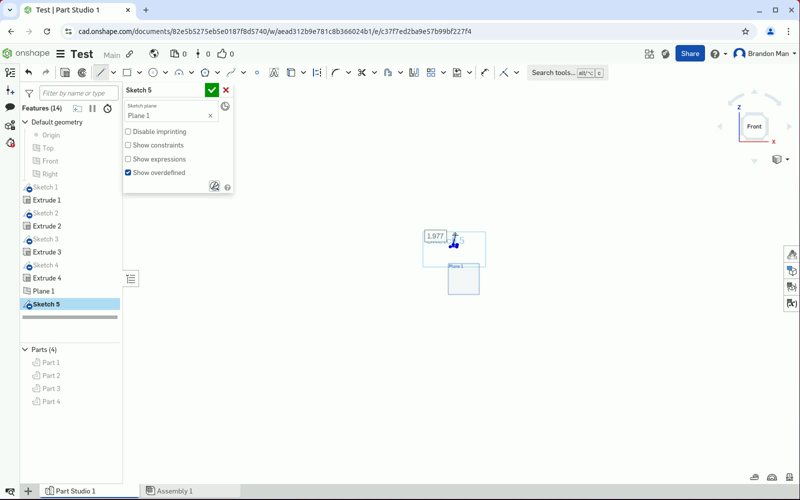
key_down(shift)
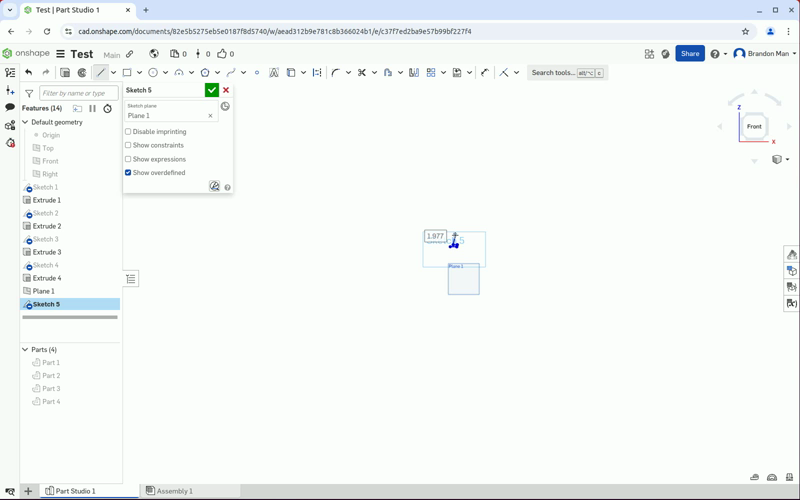
mouse_move(485, 234)
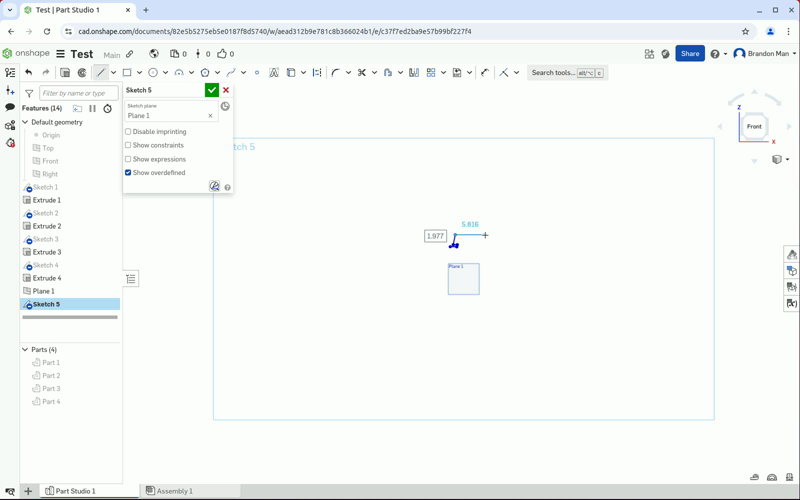
mouse_move(452, 234)
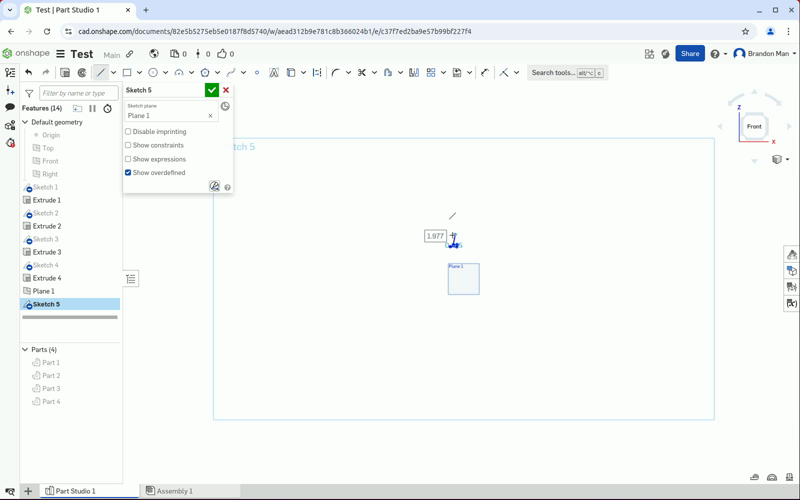
scroll(6)
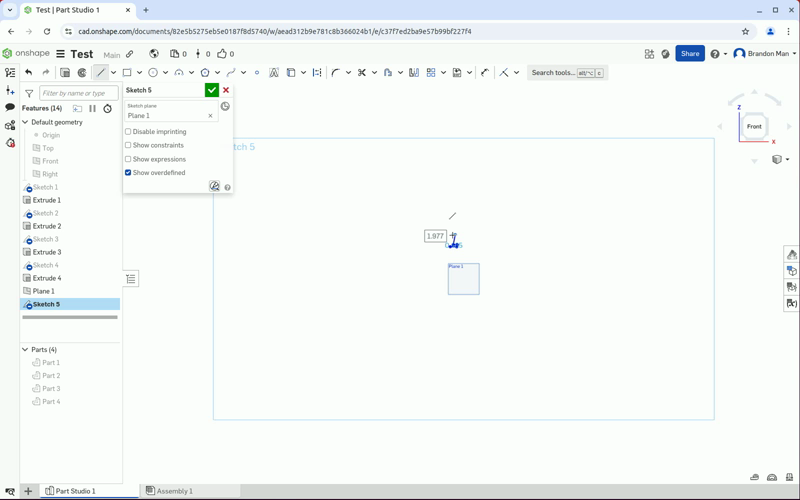
scroll(6)
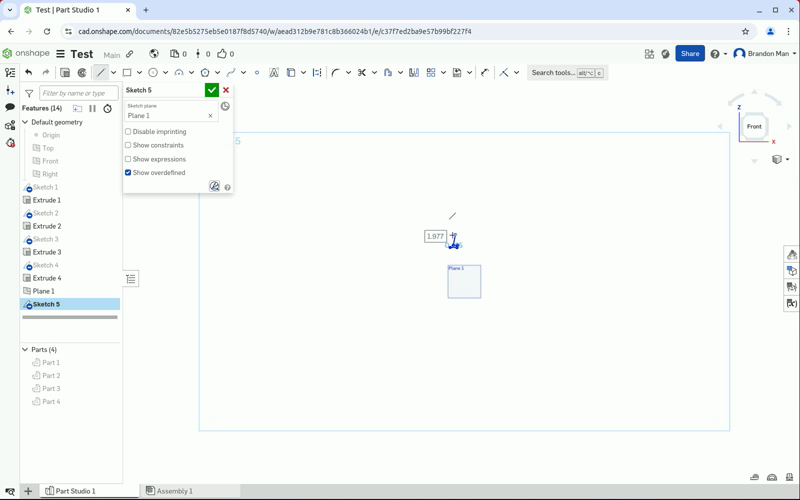
scroll(6)
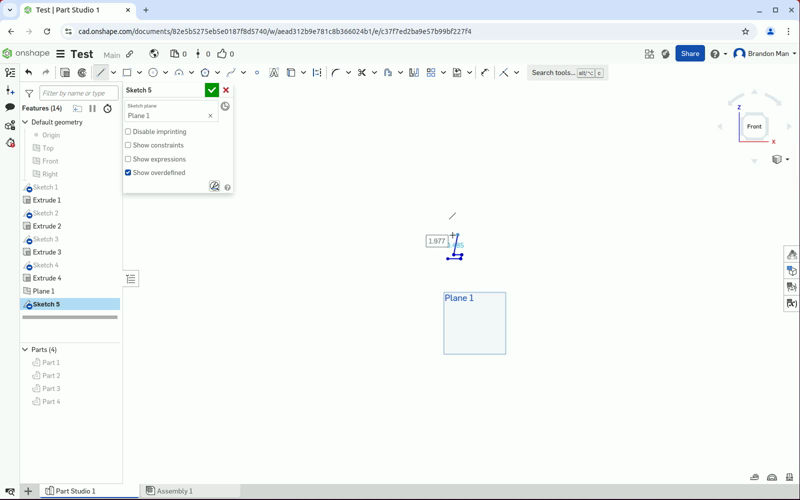
scroll(6)
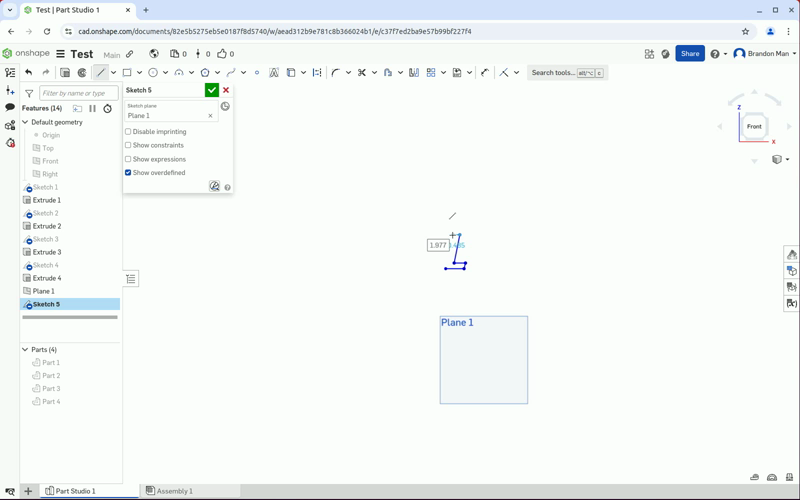
scroll(6)
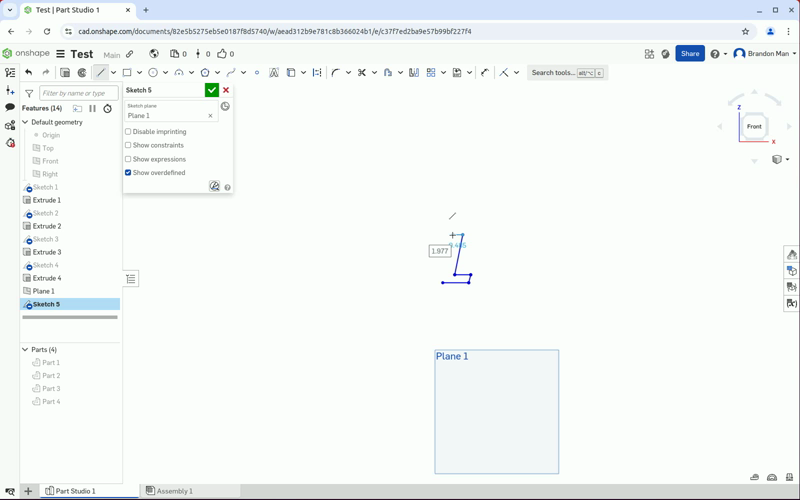
scroll(6)
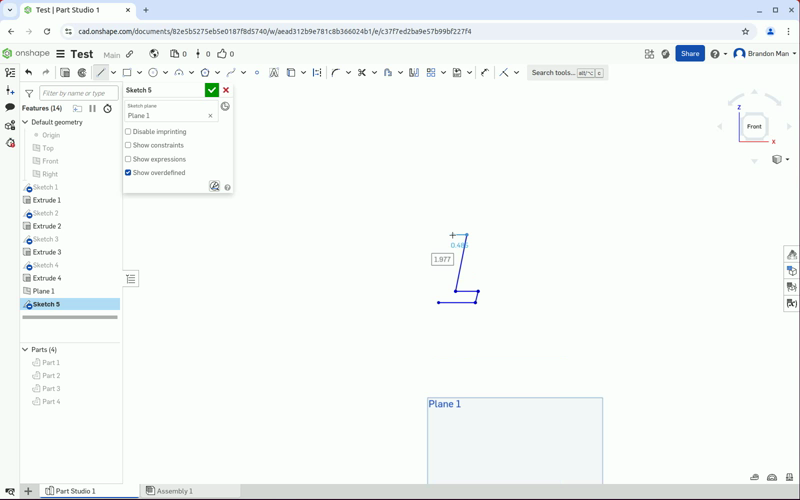
scroll(6)
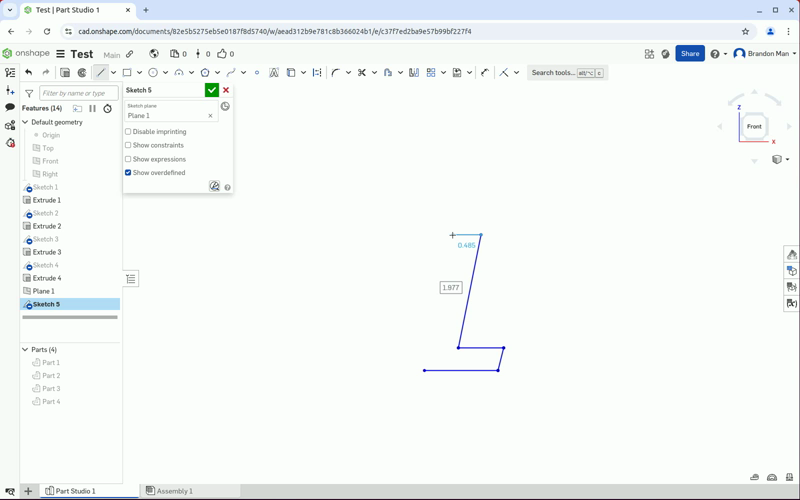
click(452, 234)
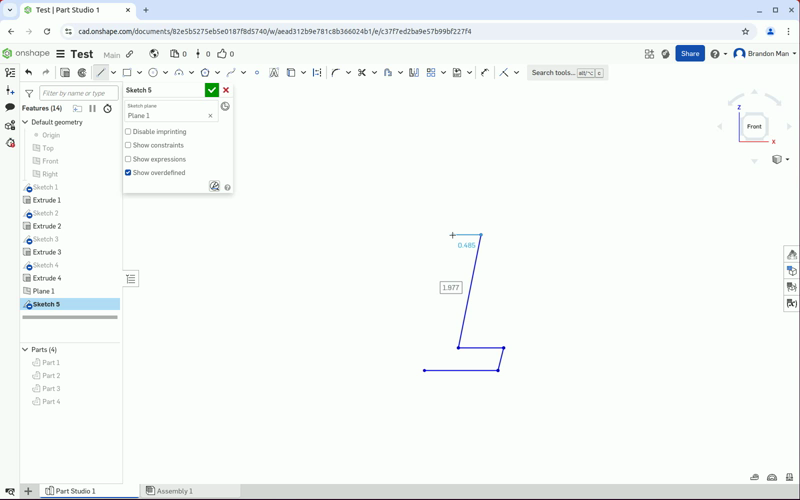
scroll(-6)
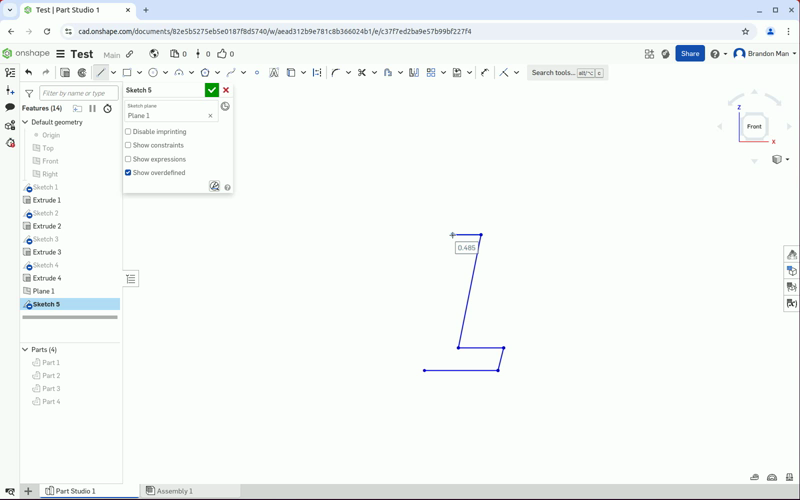
scroll(-6)
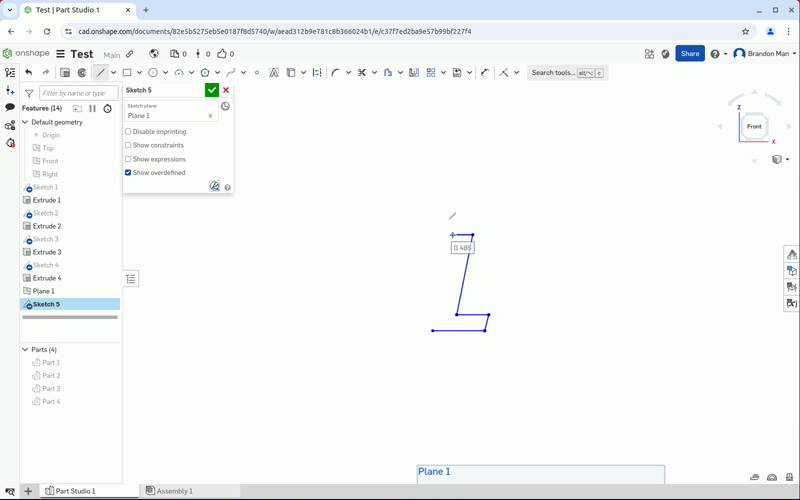
scroll(-6)
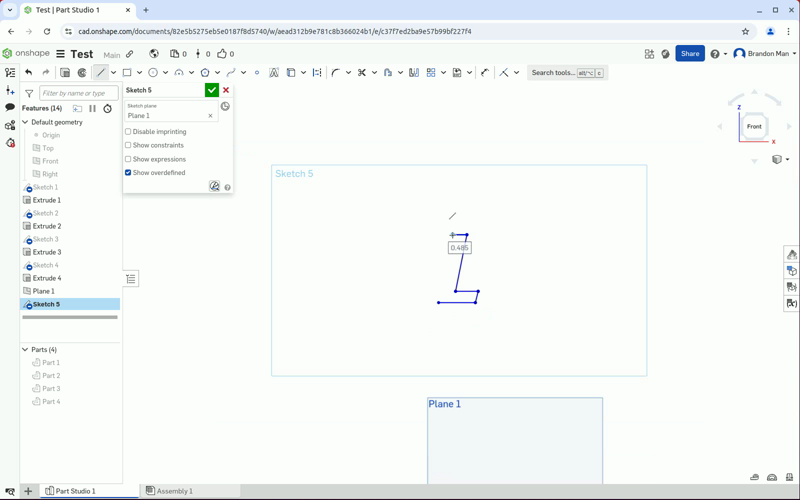
scroll(-6)
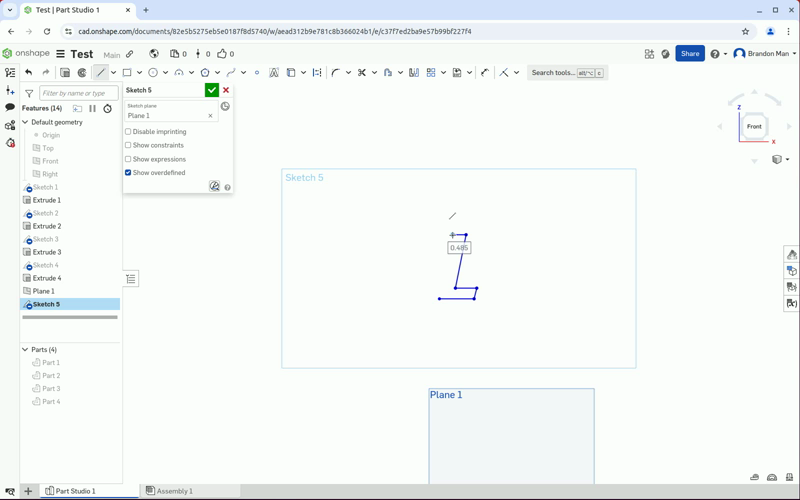
scroll(-6)
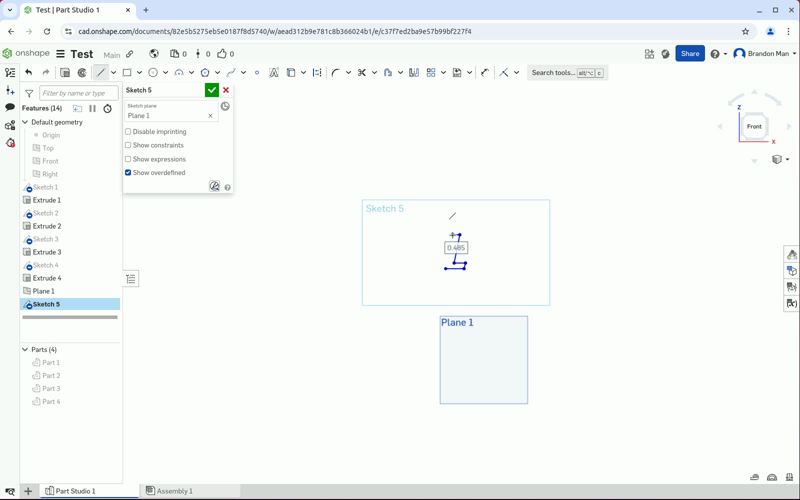
scroll(-6)
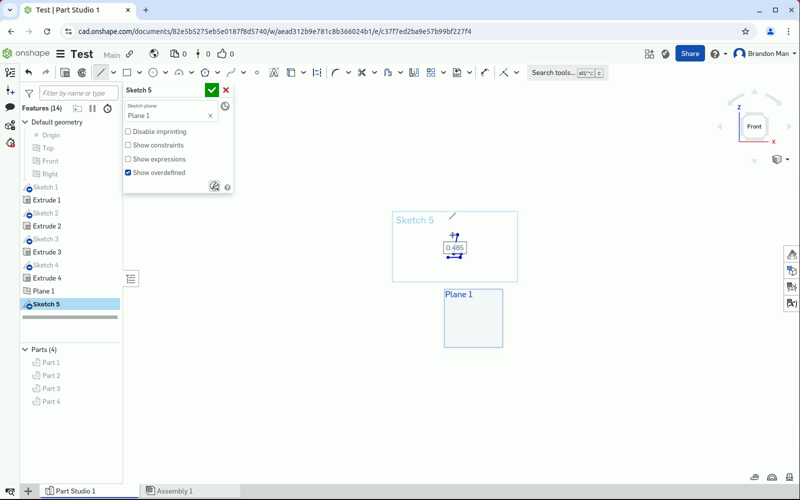
scroll(-6)
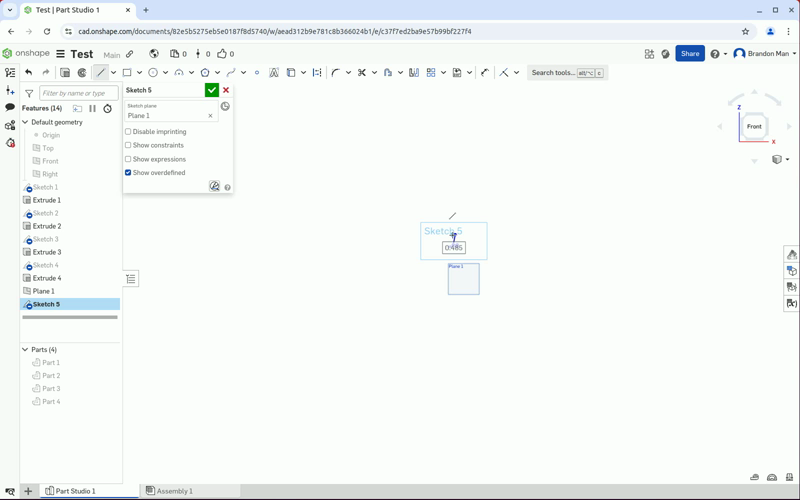
key_up(shift)
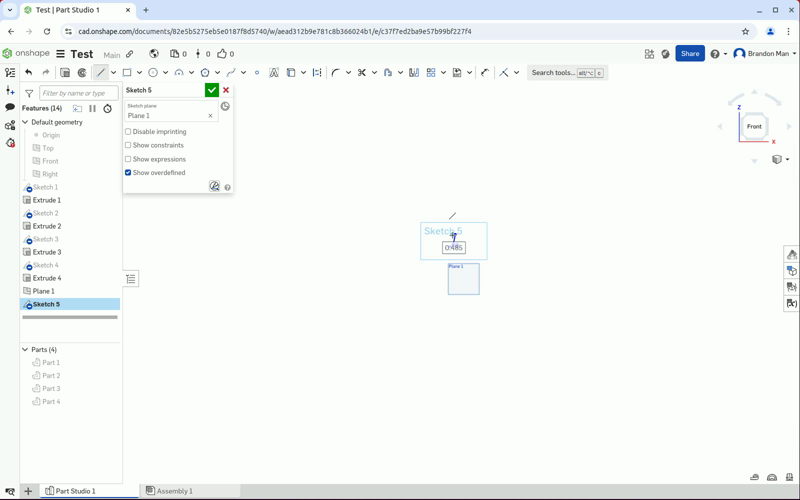
mouse_move(482, 234)
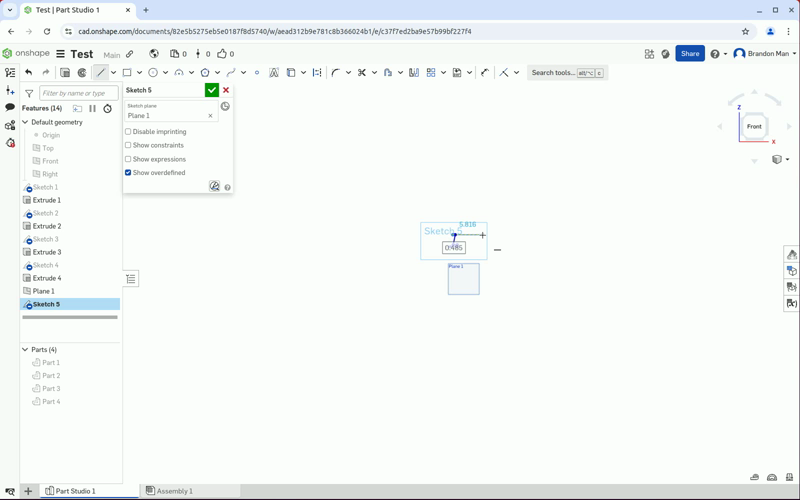
key_down(shift)
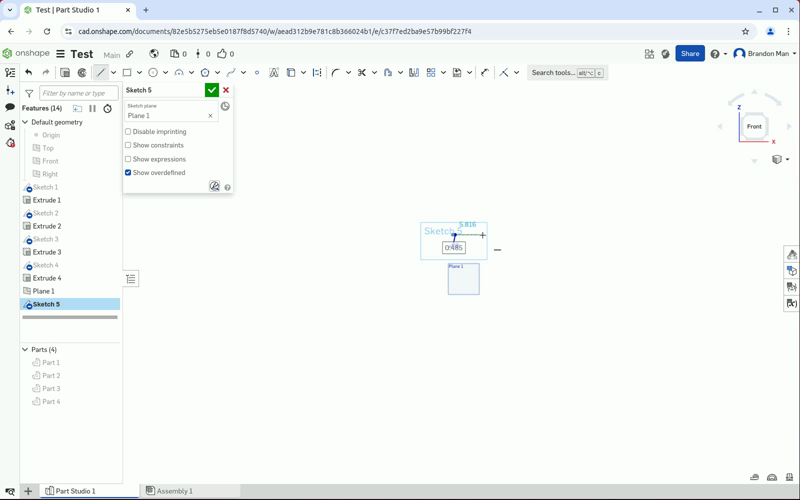
mouse_move(450, 246)
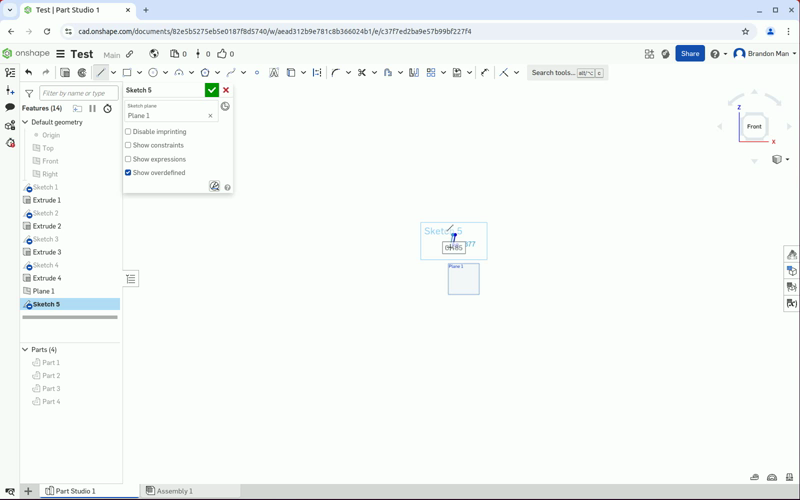
scroll(6)
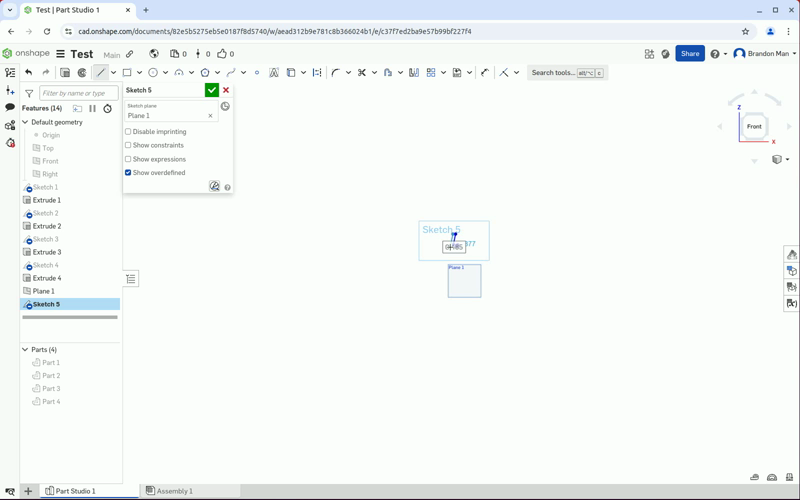
scroll(6)
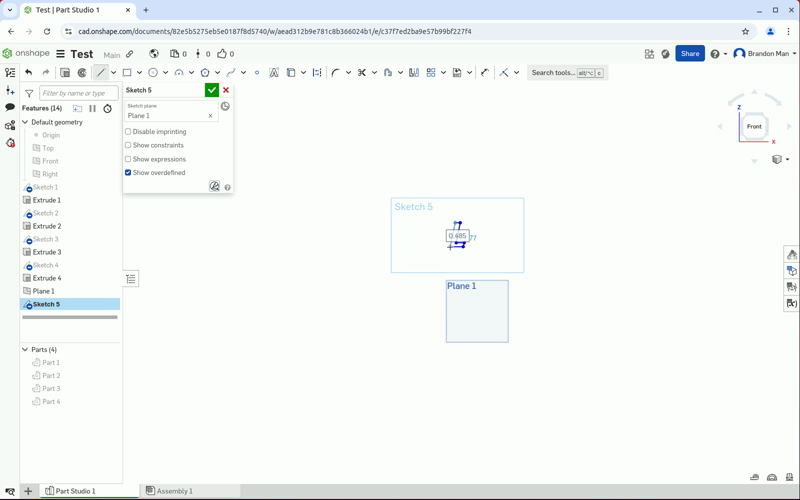
scroll(6)
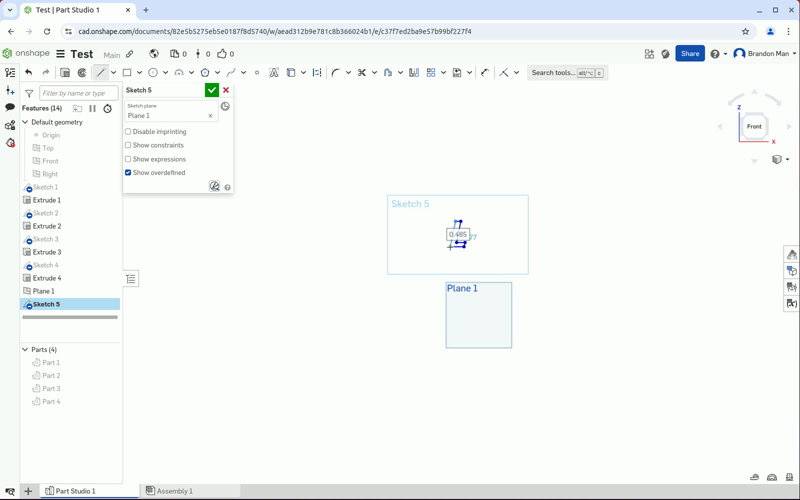
scroll(6)
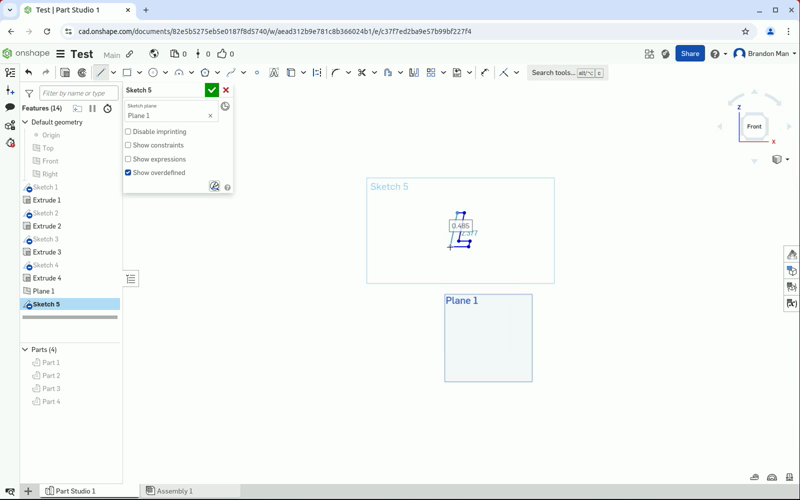
scroll(6)
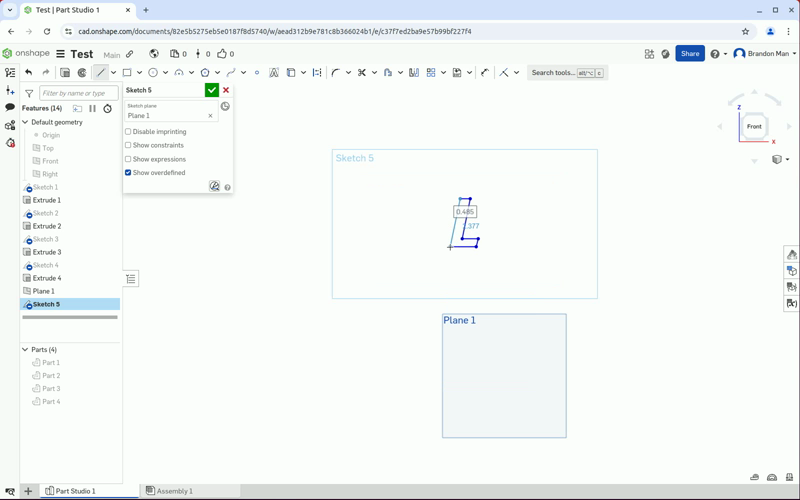
scroll(6)
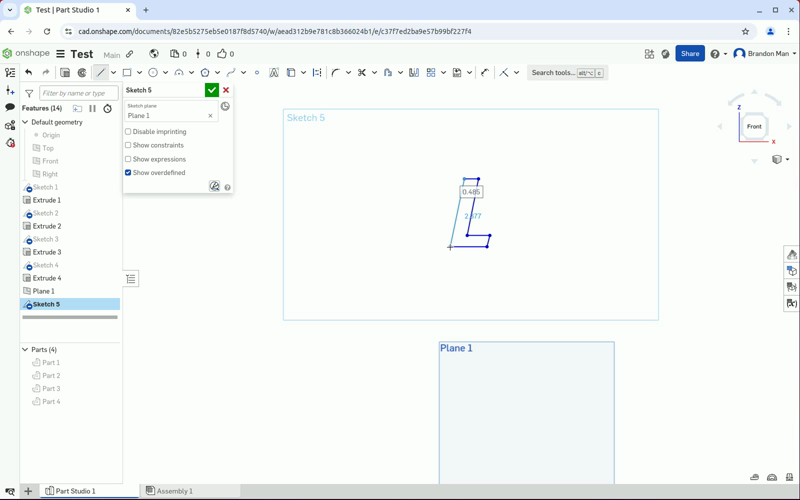
scroll(6)
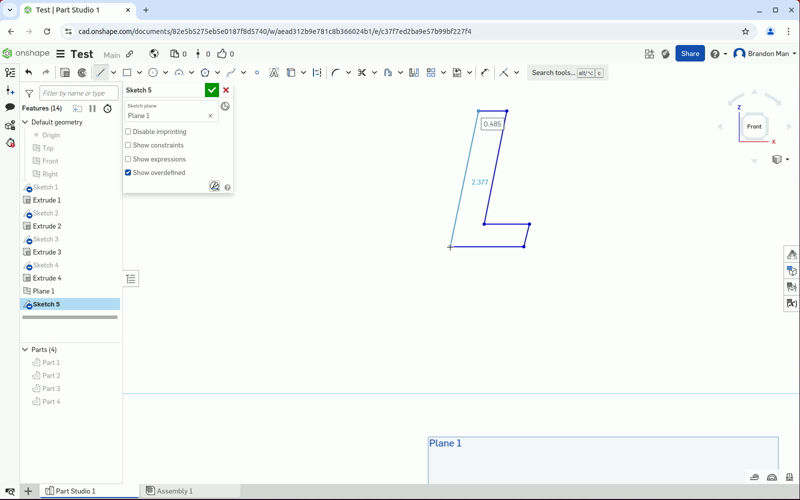
key_up(shift)
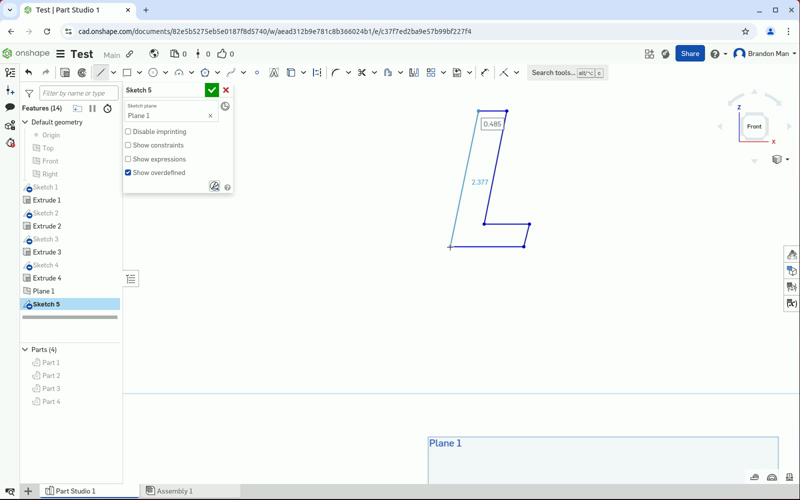
click(450, 246)
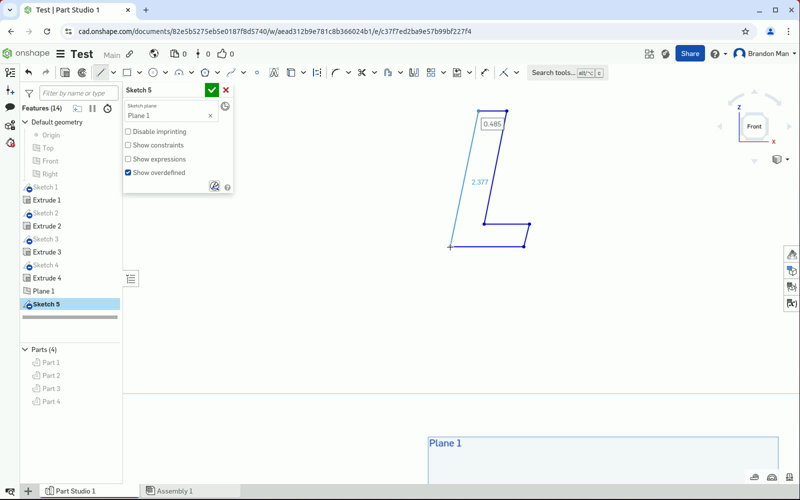
scroll(-6)
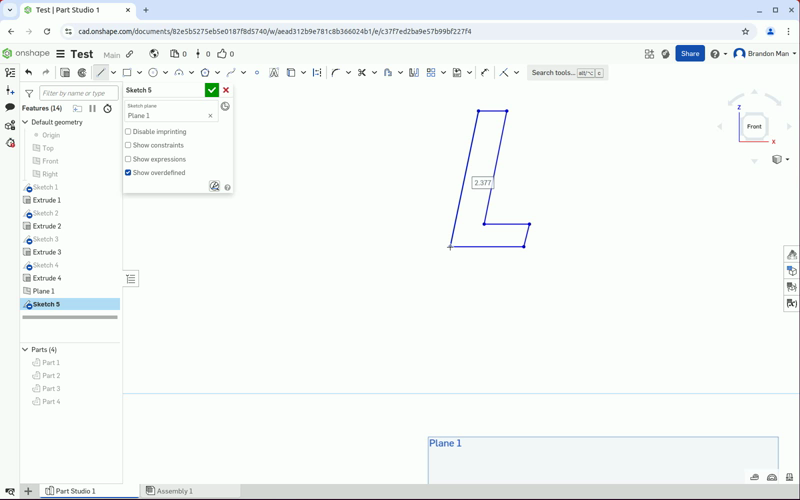
scroll(-6)
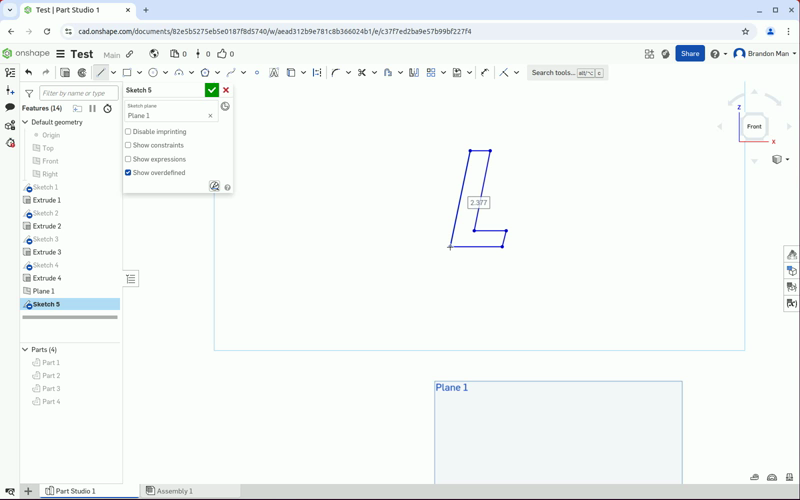
scroll(-6)
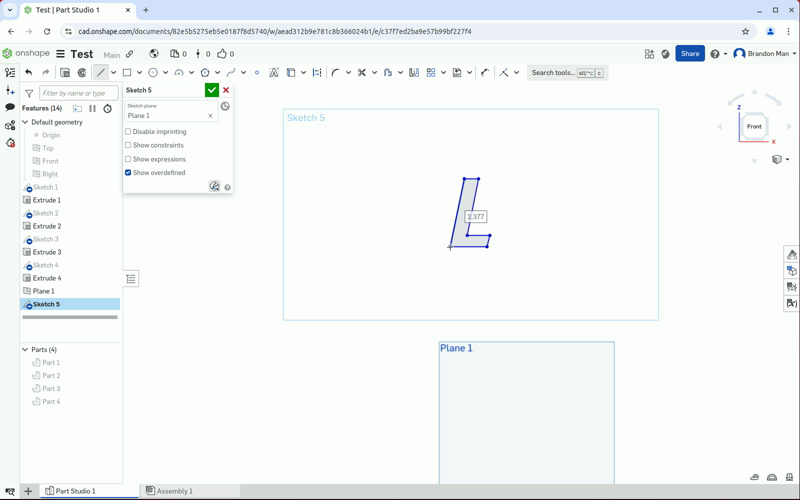
scroll(-6)
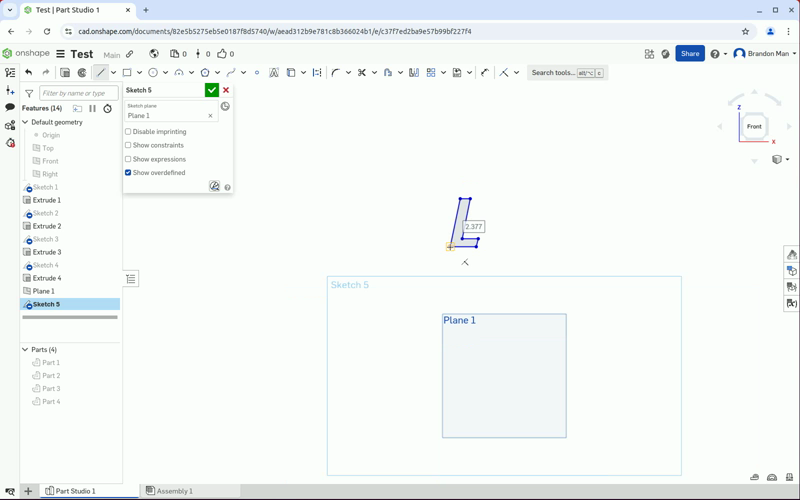
scroll(-6)
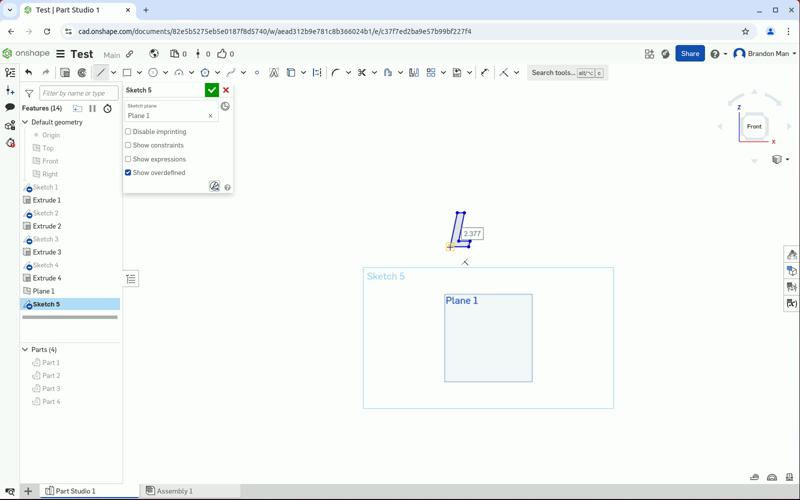
scroll(-6)
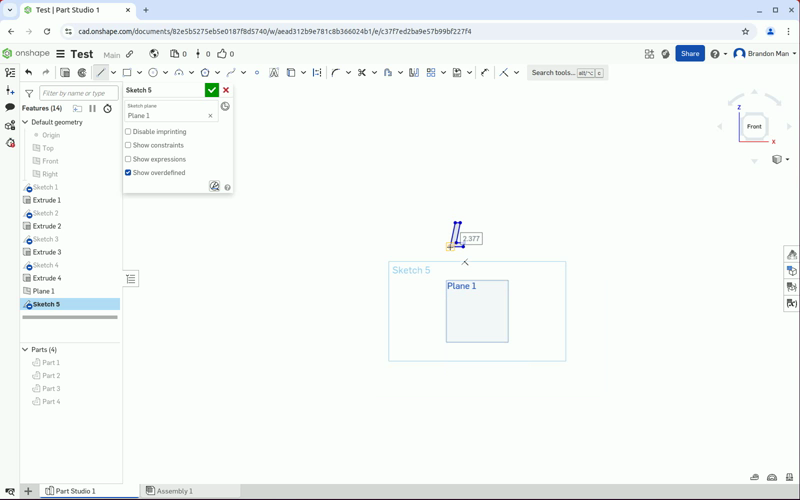
scroll(-6)
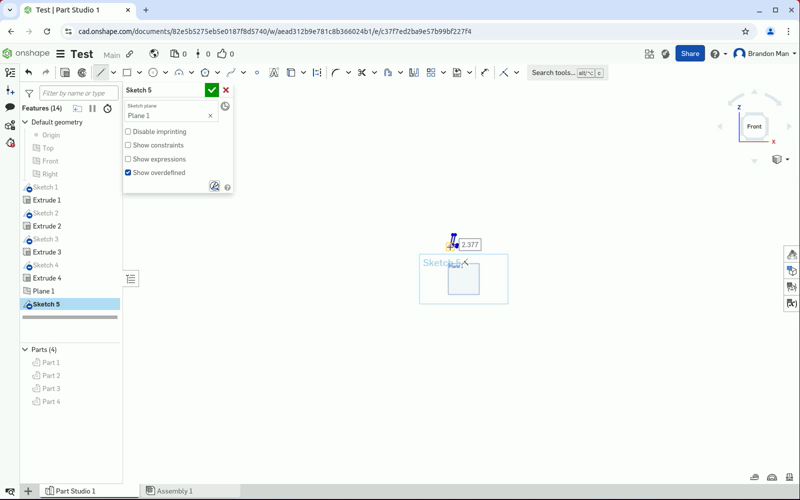
key(esc)
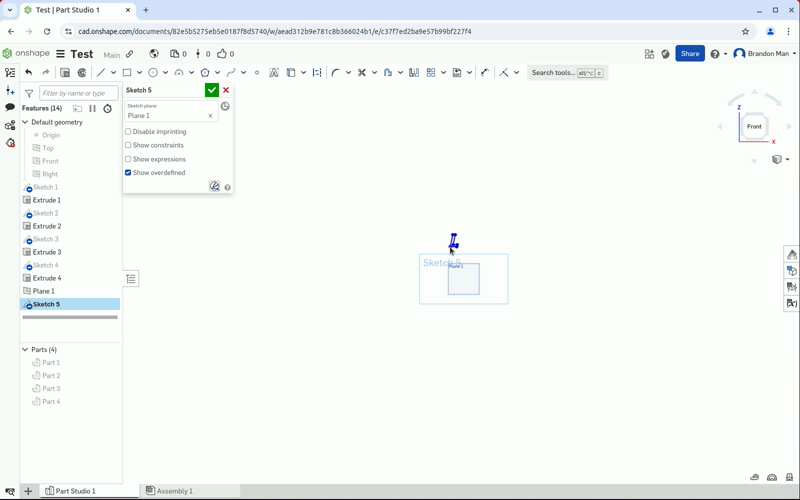
mouse_move(453, 237)
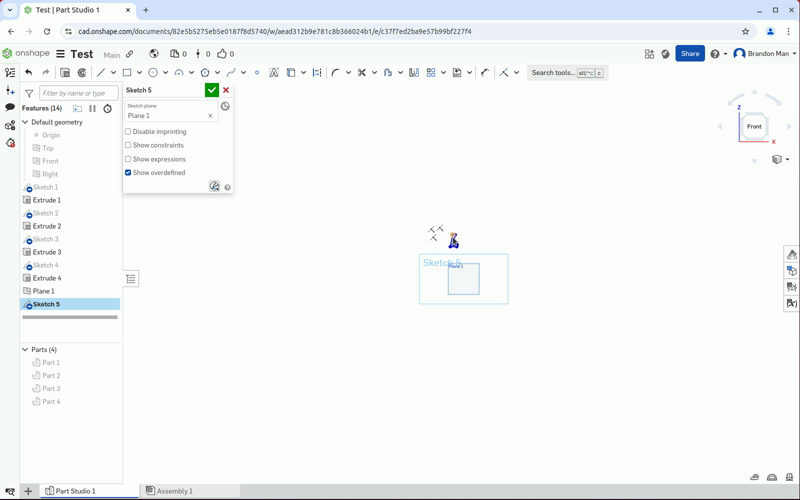
scroll(6)
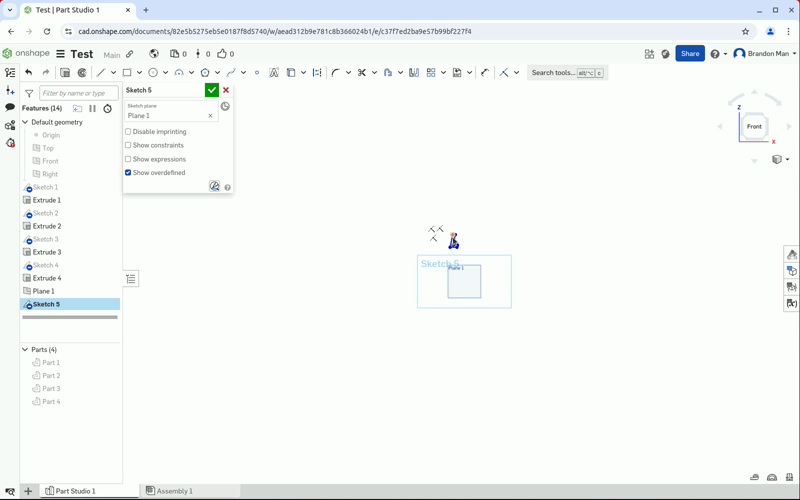
scroll(6)
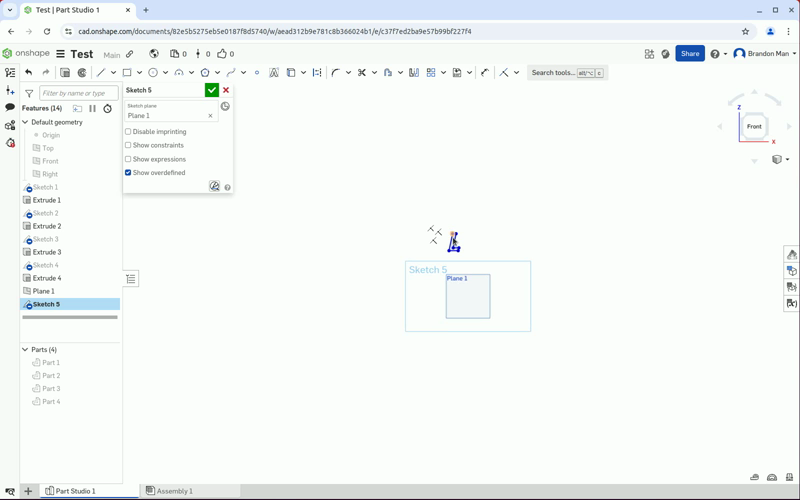
scroll(6)
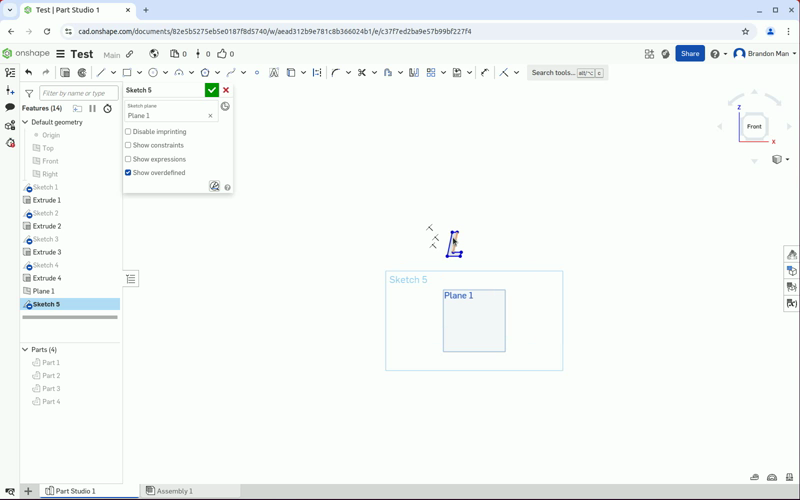
scroll(6)
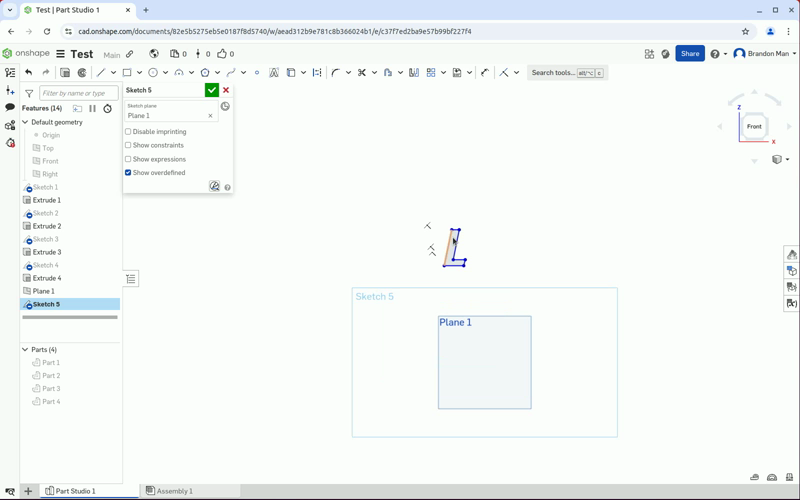
scroll(6)
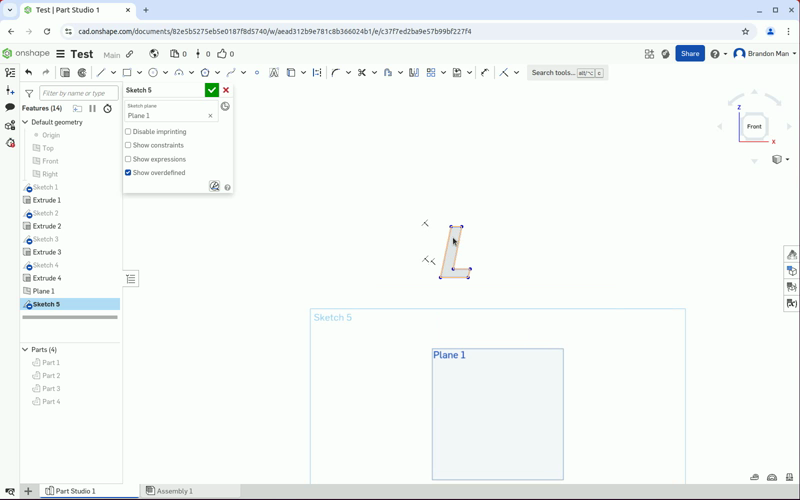
scroll(6)
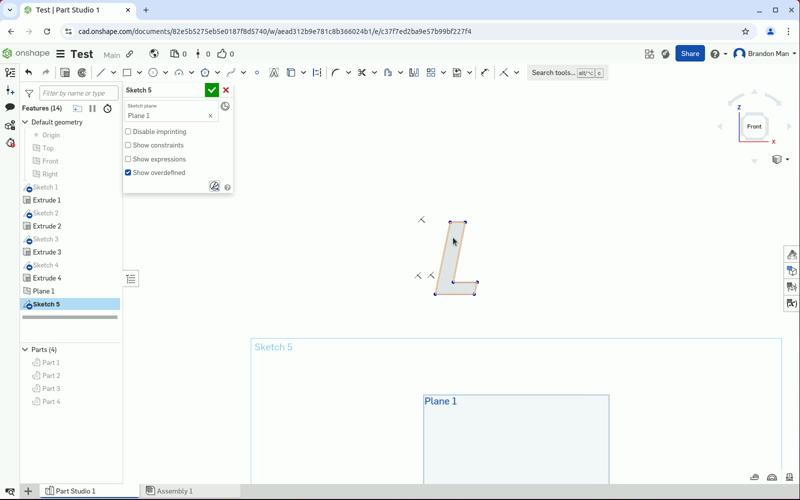
scroll(6)
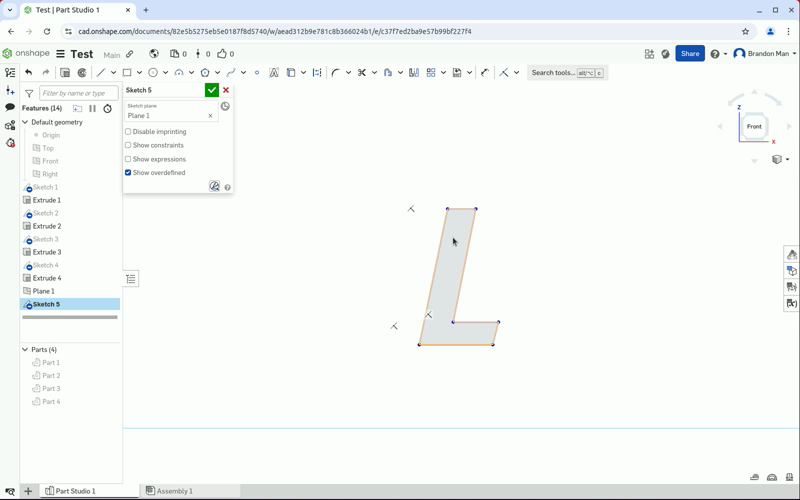
click(453, 237)
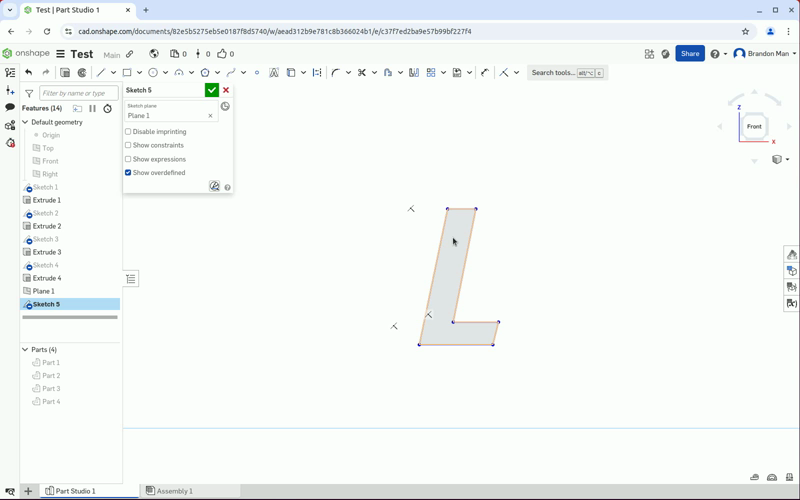
scroll(-6)
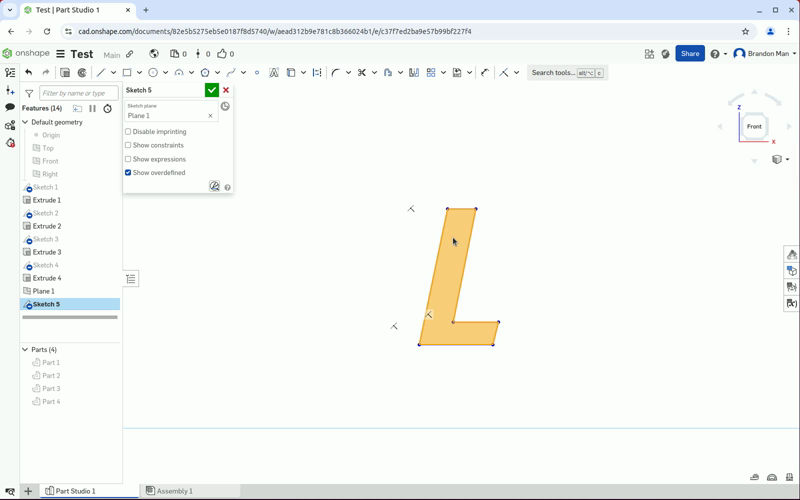
scroll(-6)
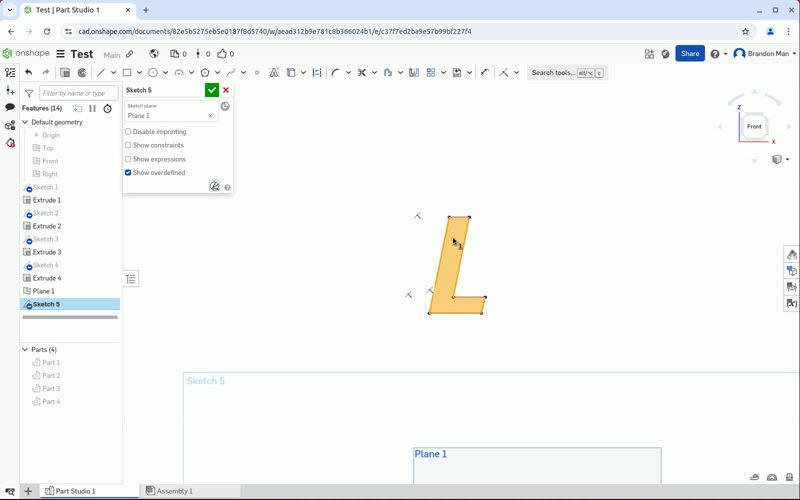
scroll(-6)
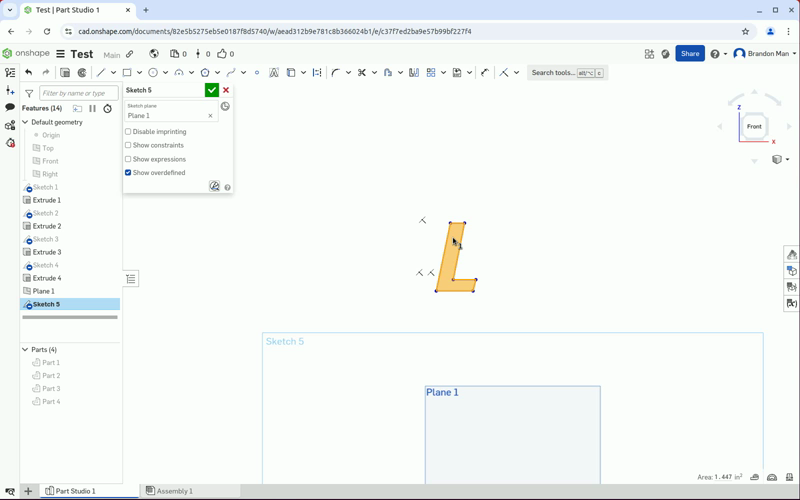
scroll(-6)
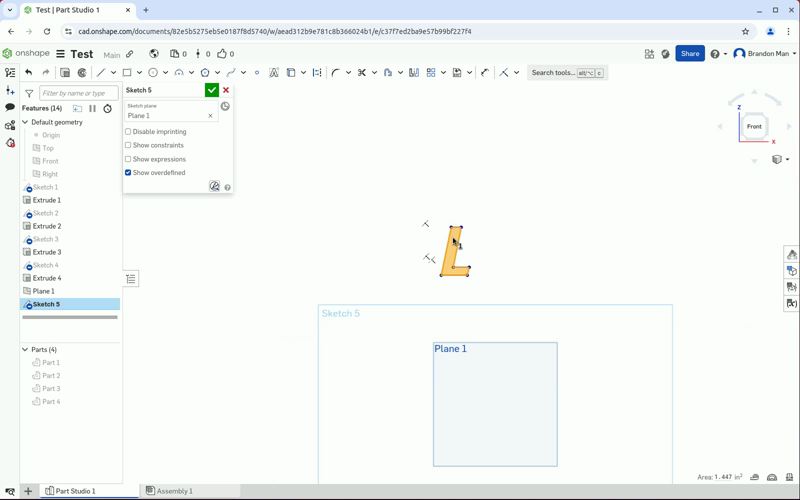
scroll(-6)
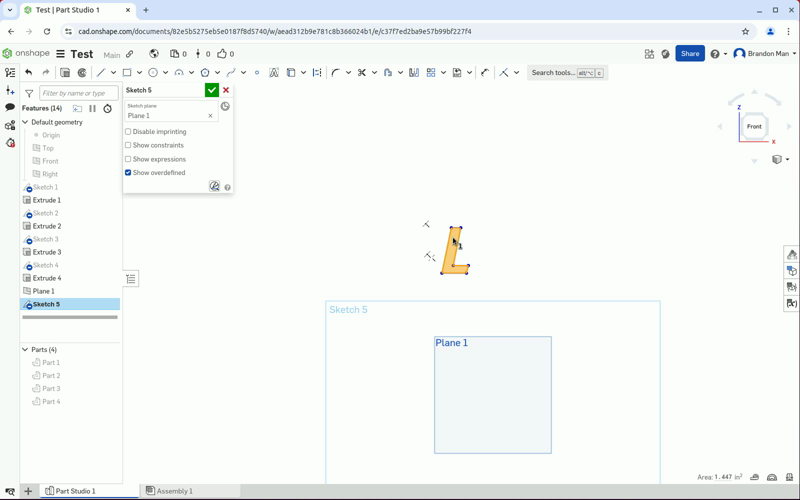
scroll(-6)
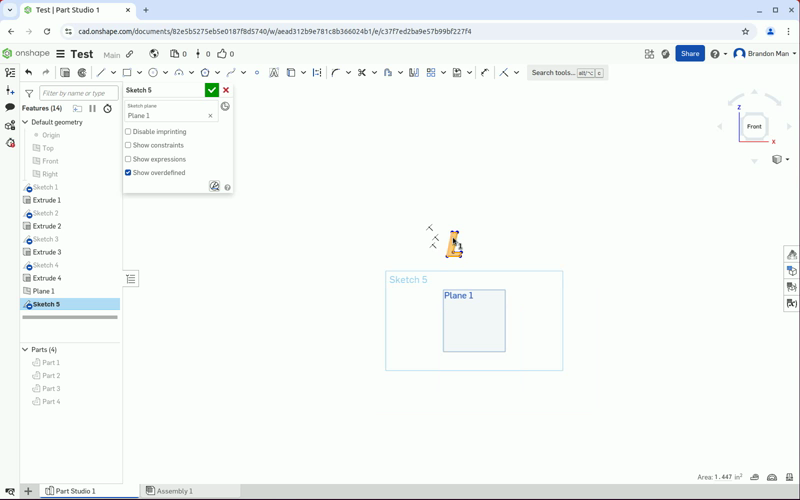
scroll(-6)
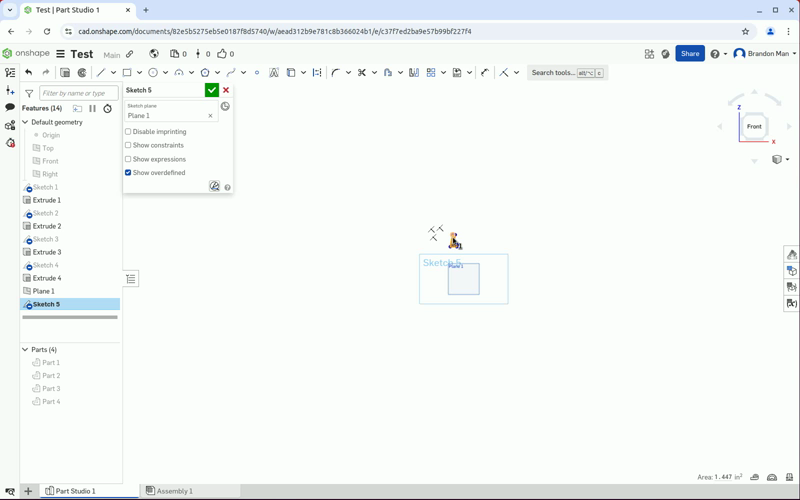
mouse_move(73, 352)
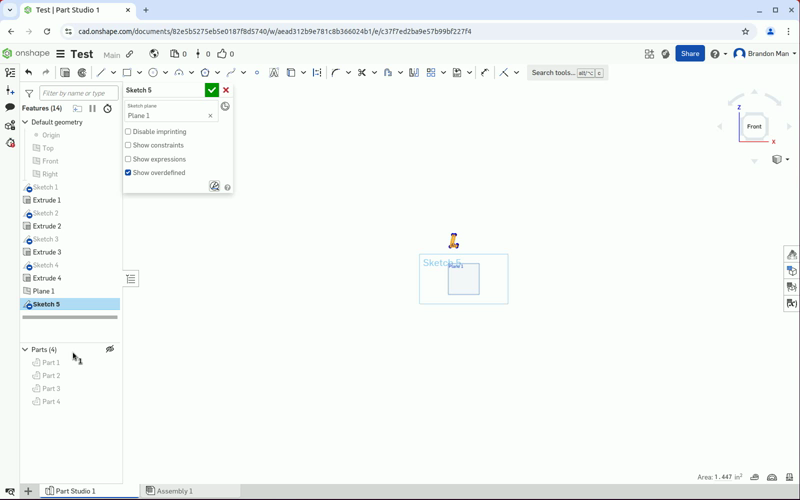
key(shift+y)
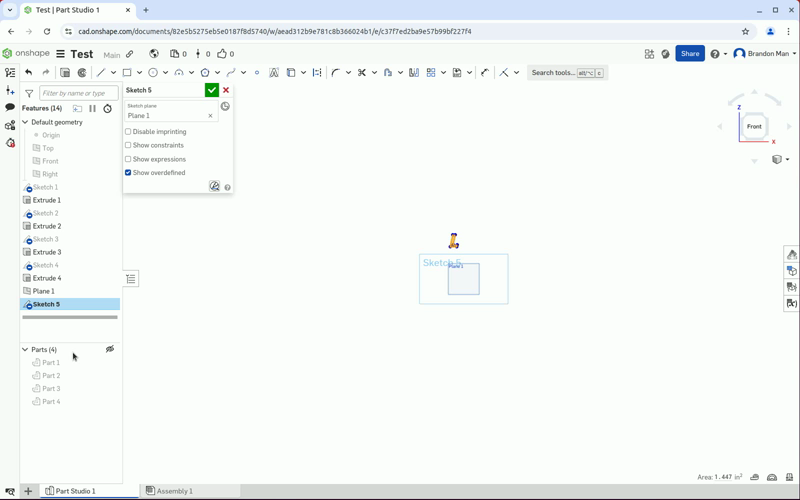
key(shift+e)
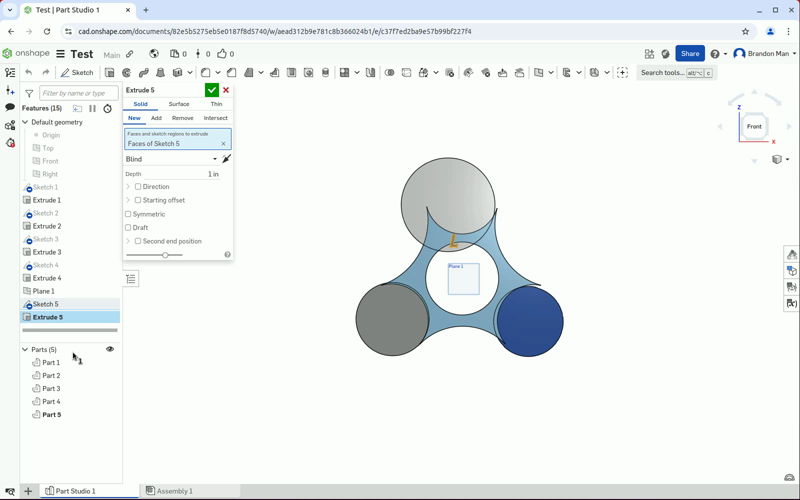
mouse_move(143, 106)
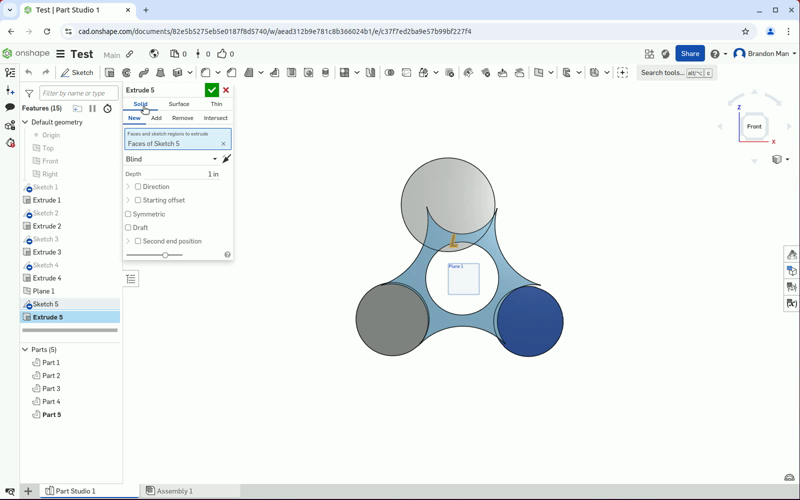
click(143, 106)
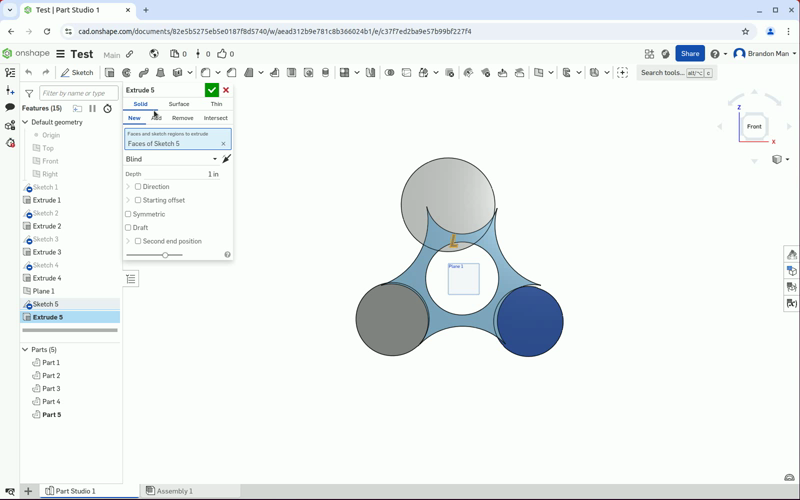
mouse_move(186, 120)
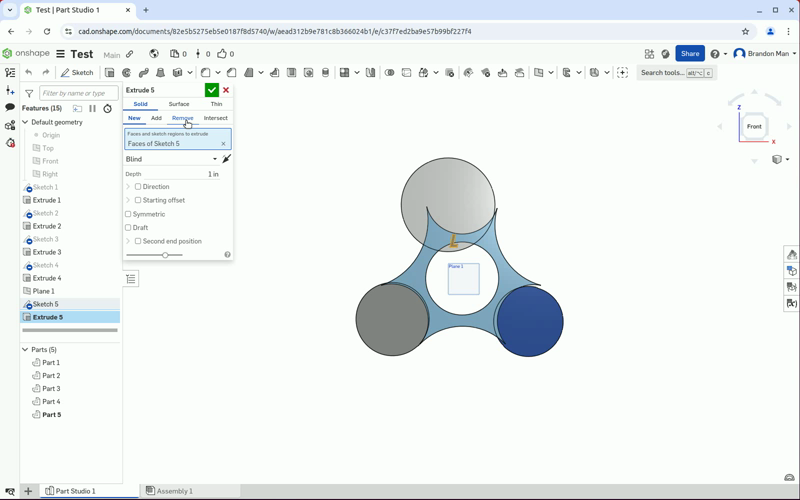
click(186, 120)
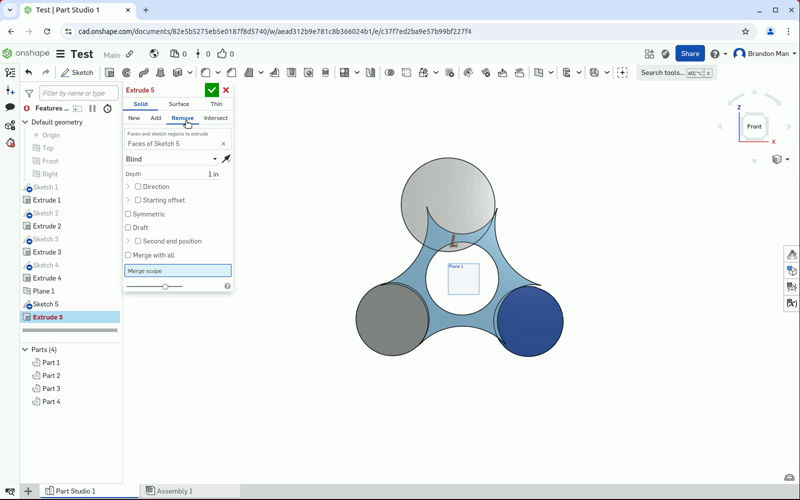
key(tab, 4)
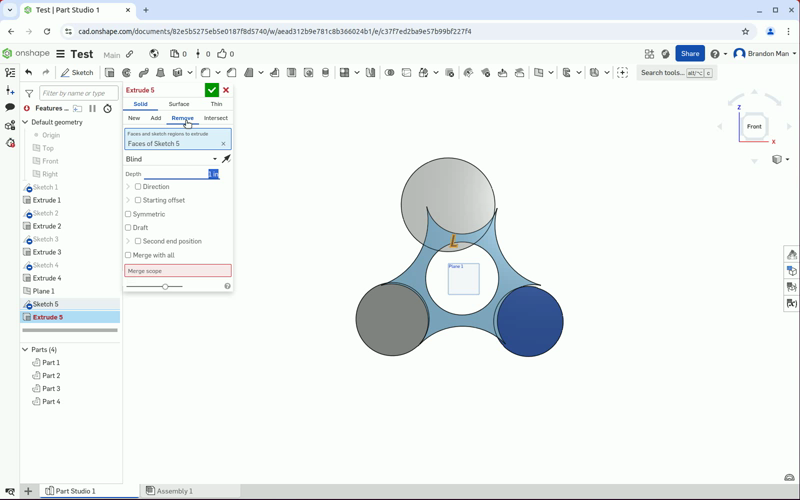
text(8.184)
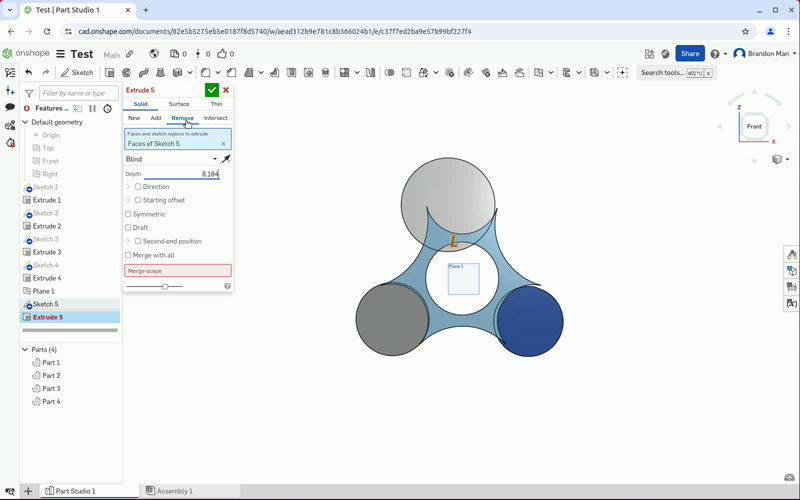
key(tab, 6)
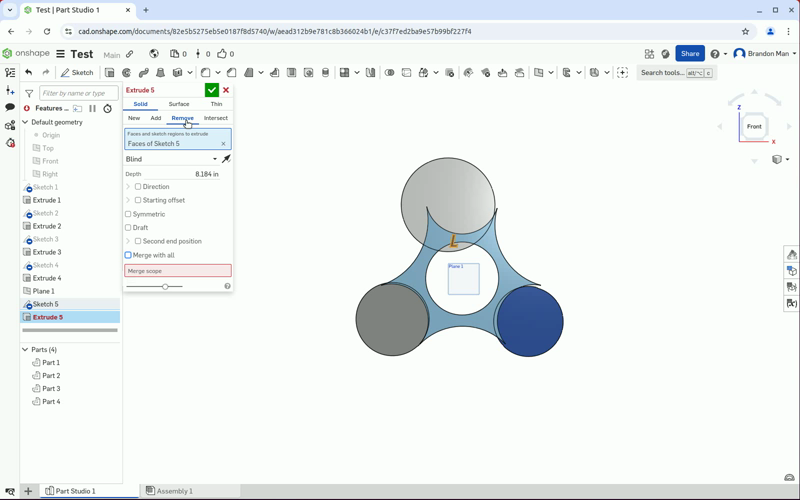
key(space)
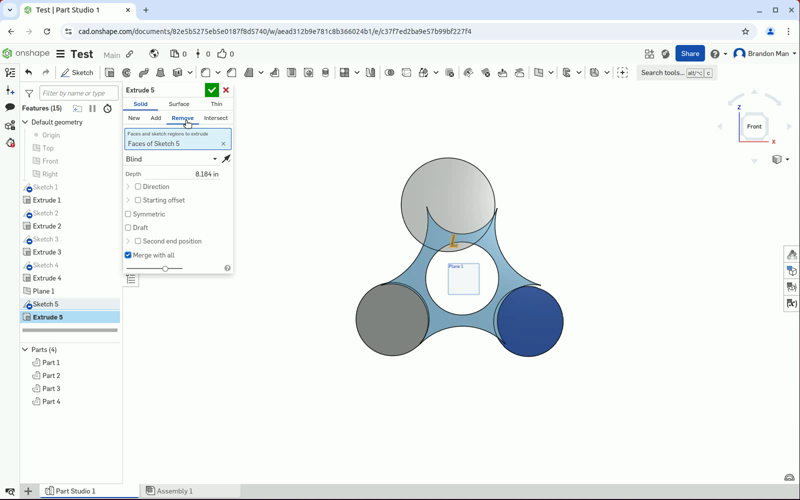
key(enter)
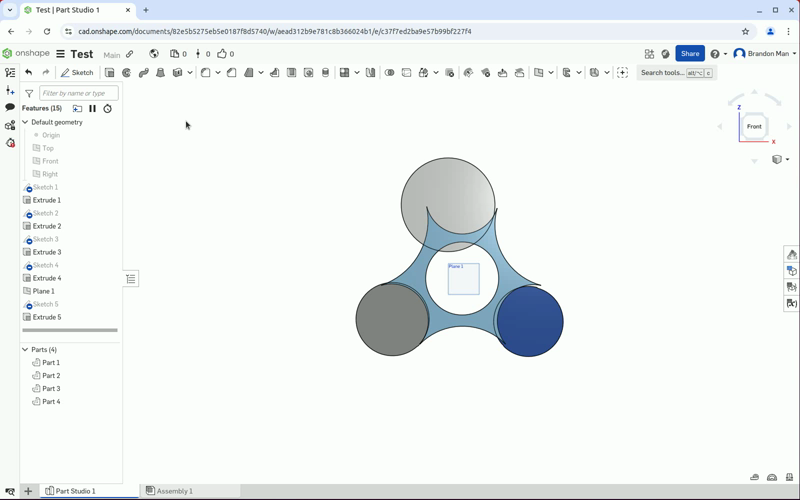
key(shift+h)
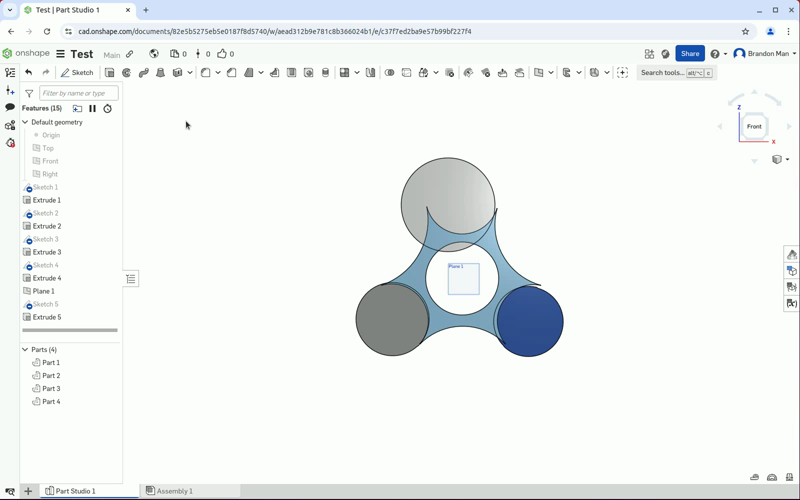
key(shift+h)
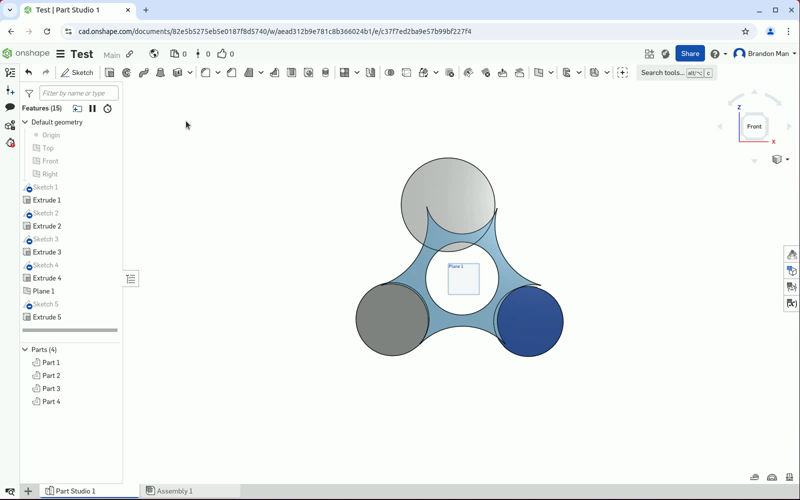
mouse_move(73, 189)
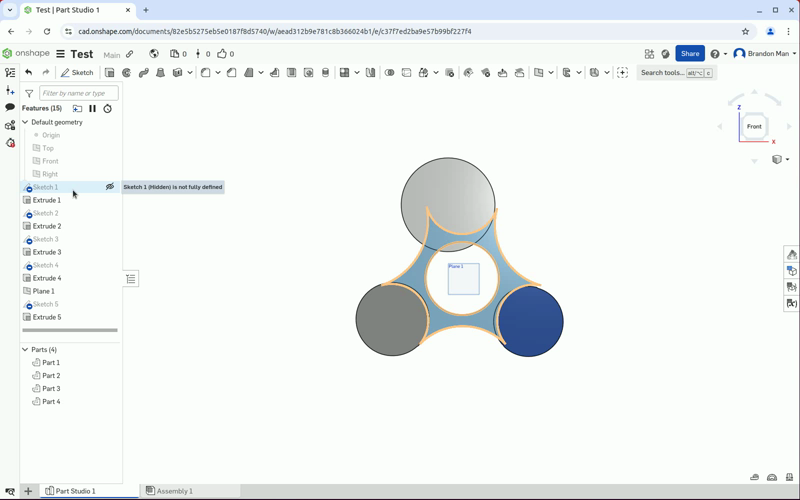
click(73, 189)
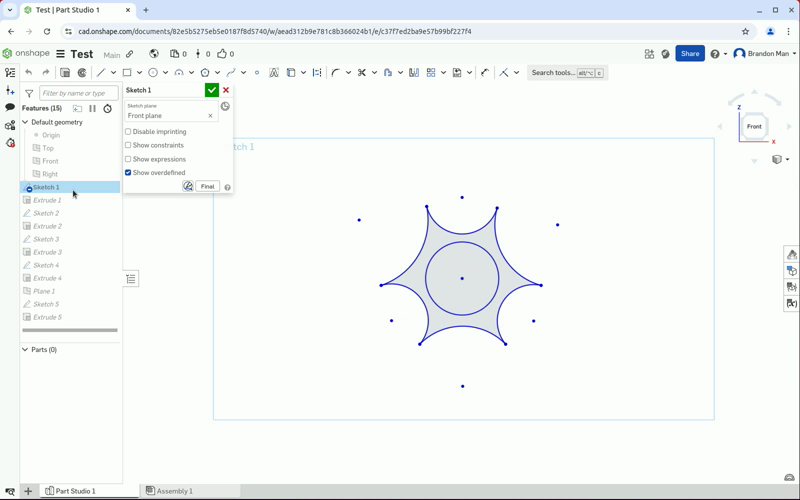
mouse_move(229, 92)
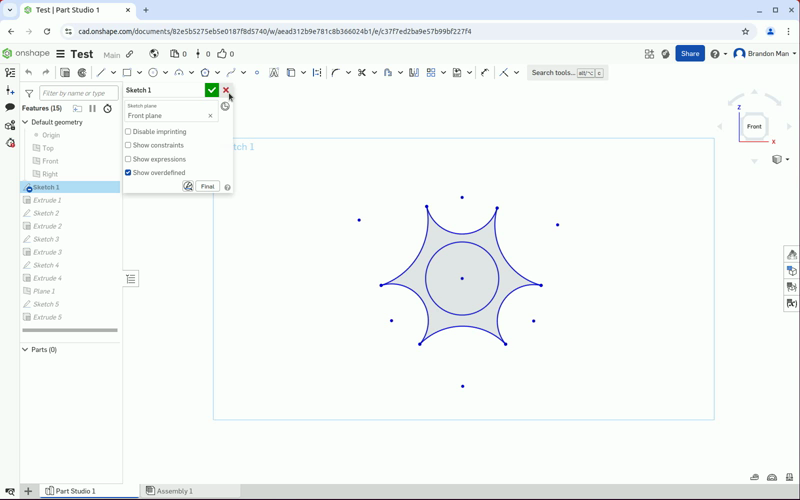
click(229, 92)
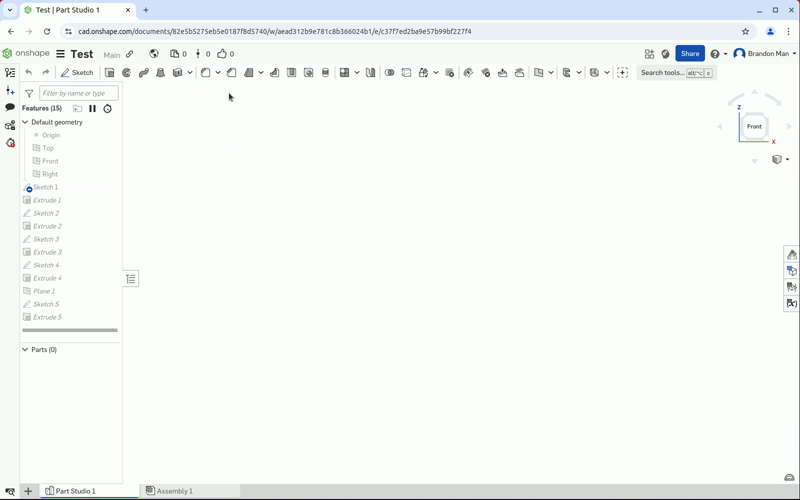
key(shift+s)
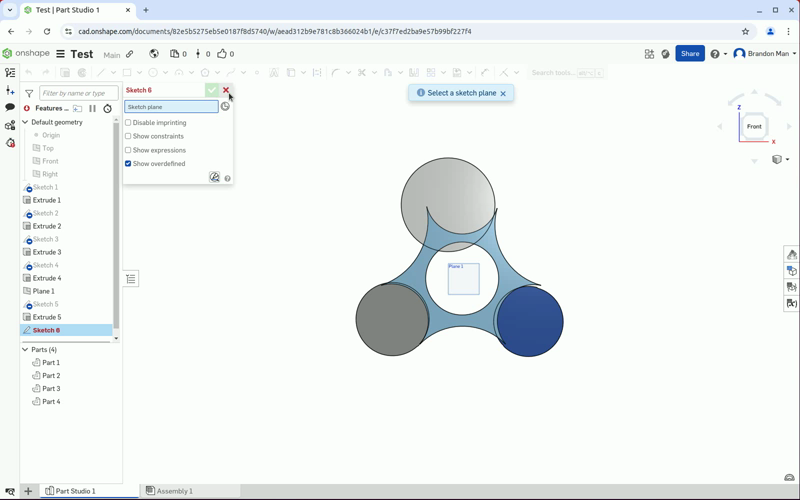
mouse_move(69, 293)
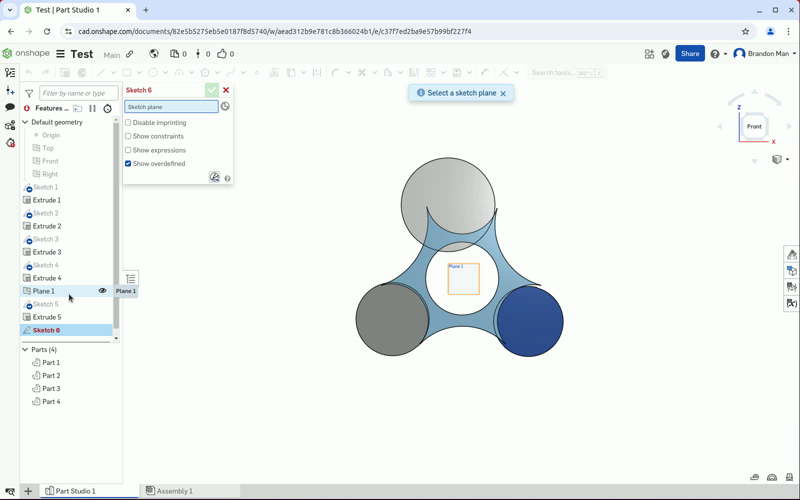
click(69, 293)
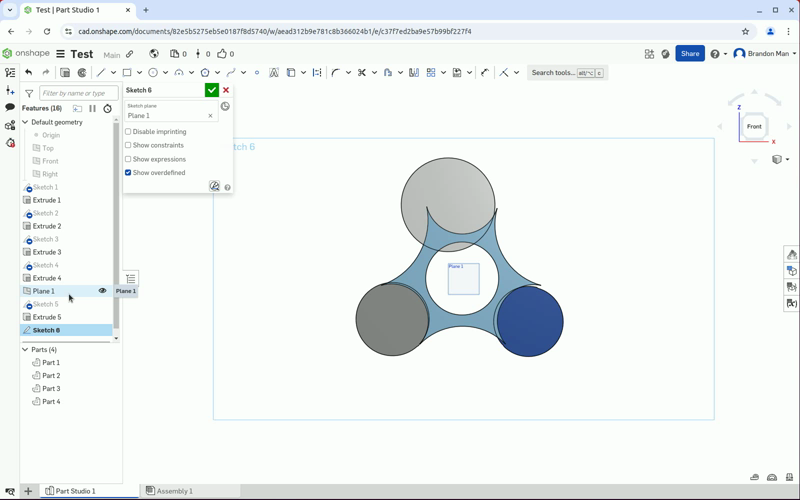
mouse_move(73, 352)
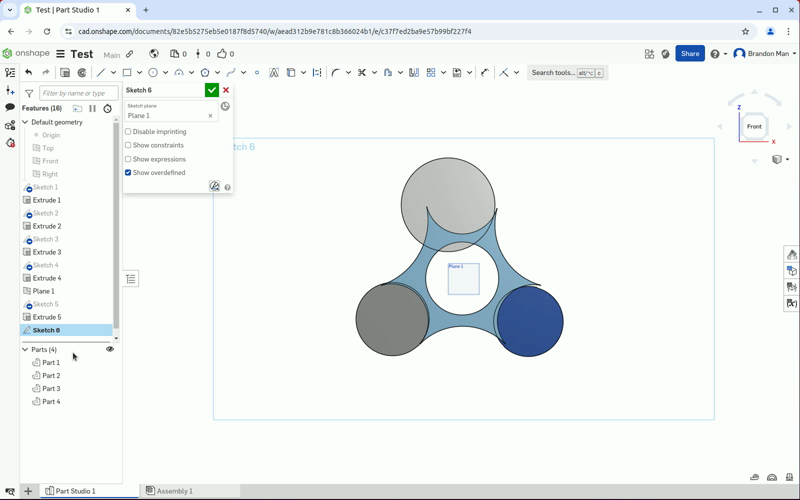
key(y)
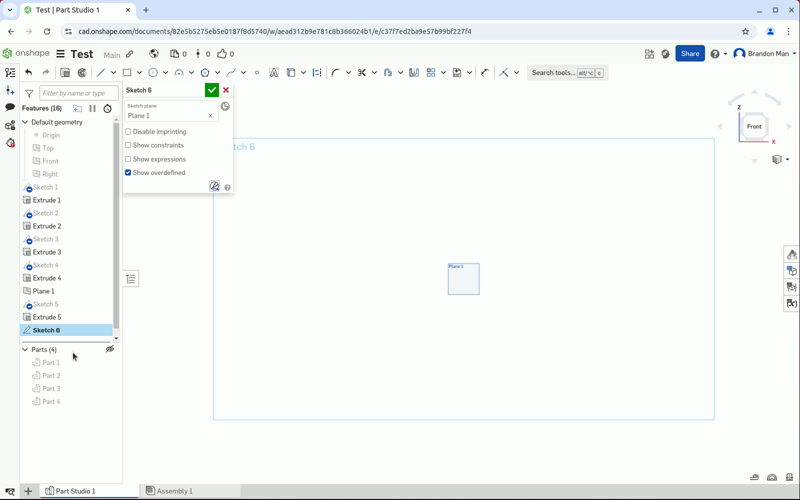
key(l)
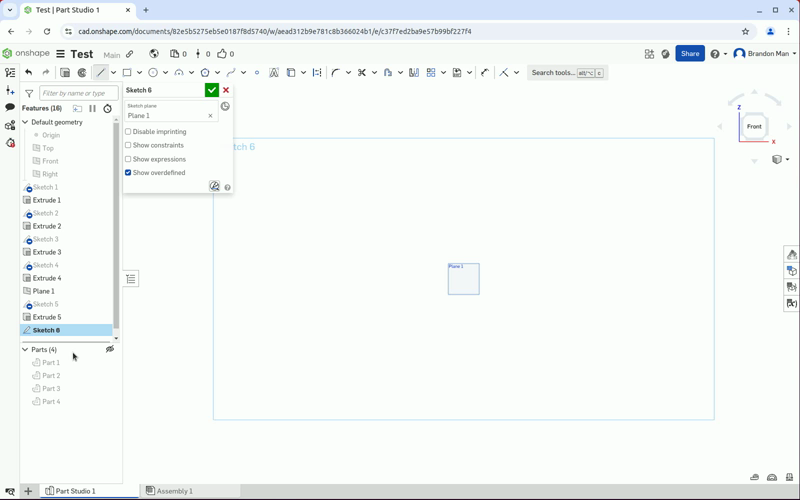
key_down(shift)
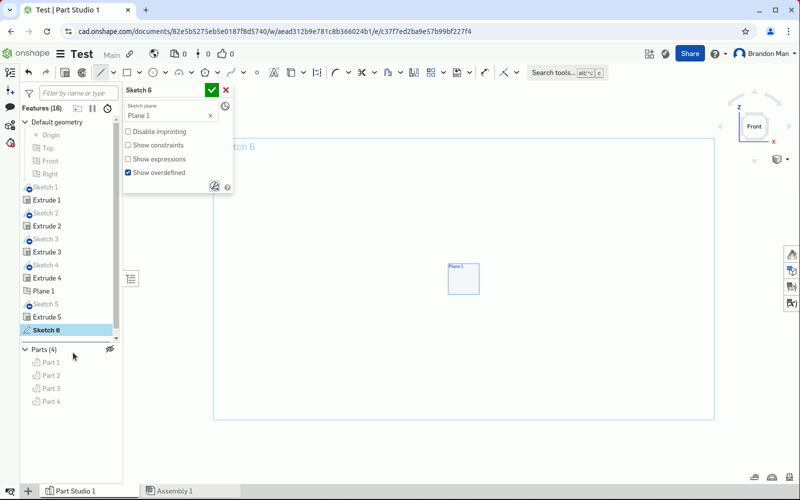
mouse_move(457, 246)
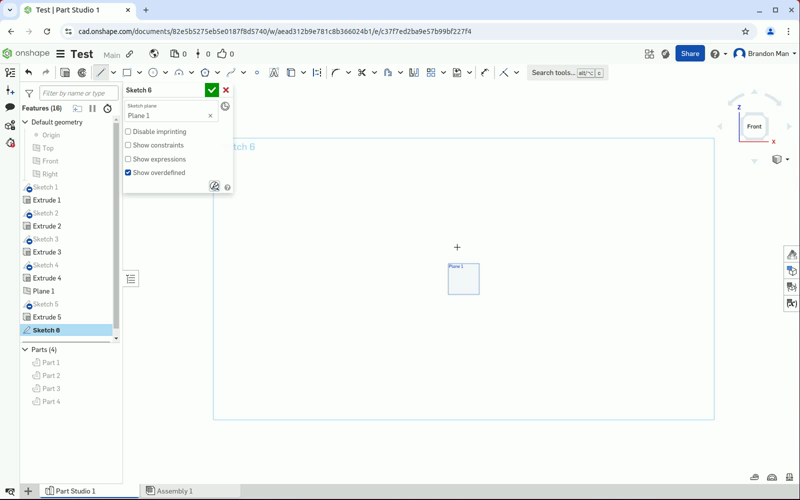
click(457, 246)
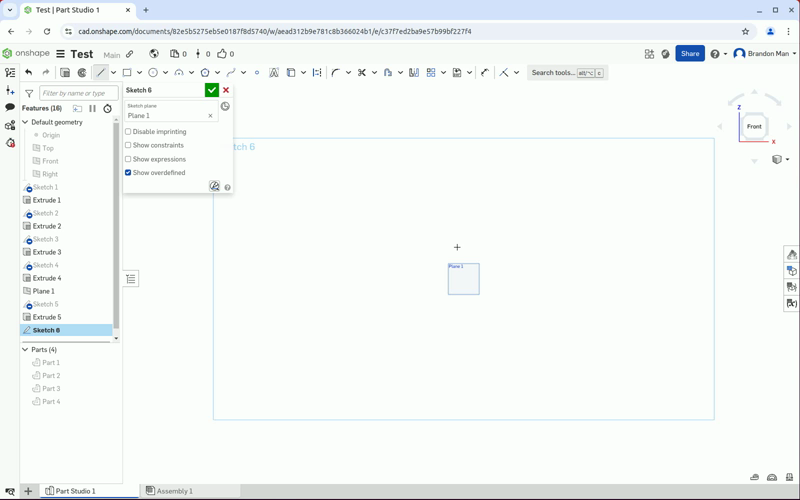
key_up(shift)
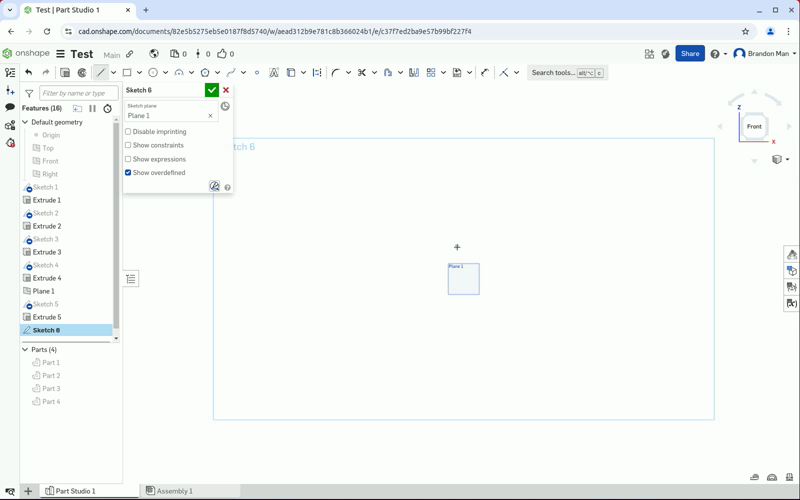
key_down(shift)
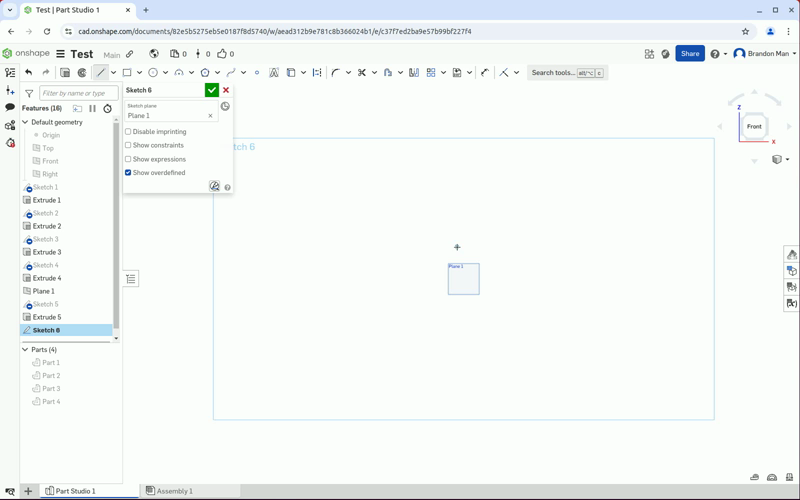
mouse_move(487, 246)
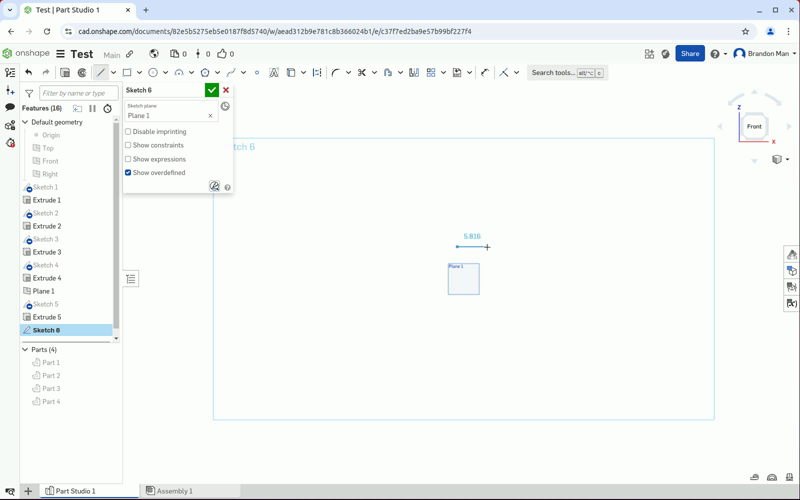
mouse_move(459, 246)
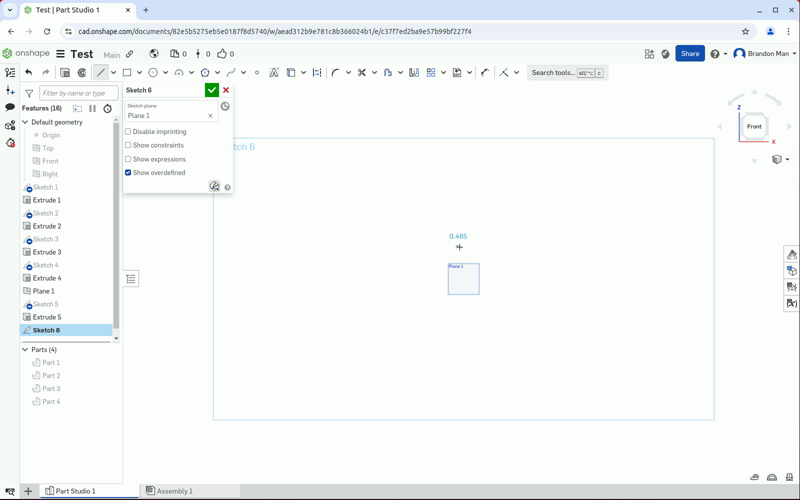
scroll(6)
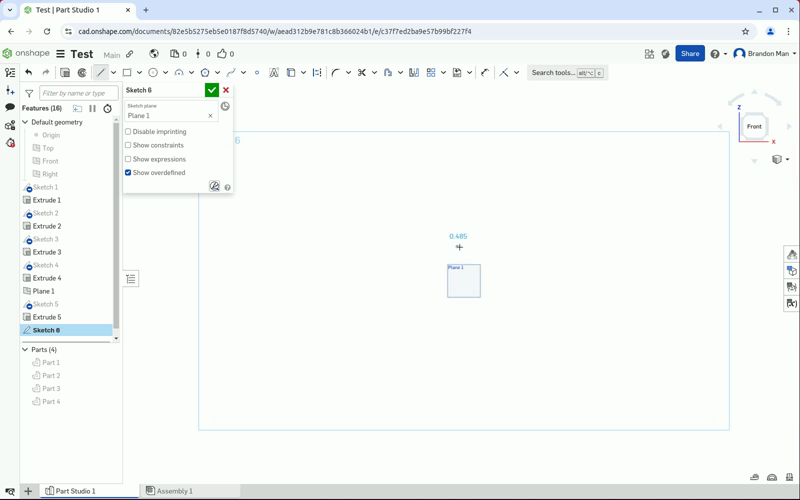
scroll(6)
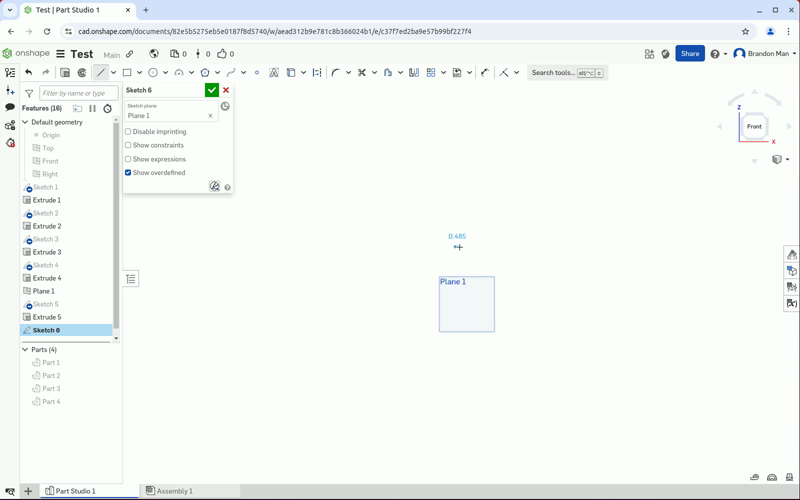
scroll(6)
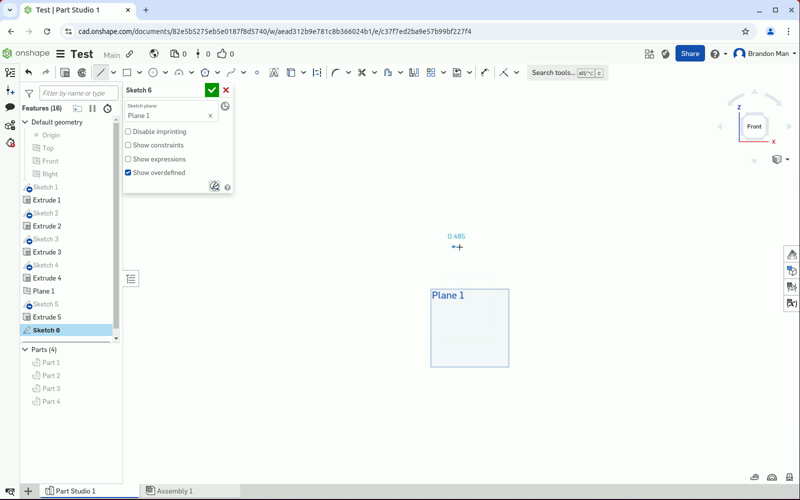
scroll(6)
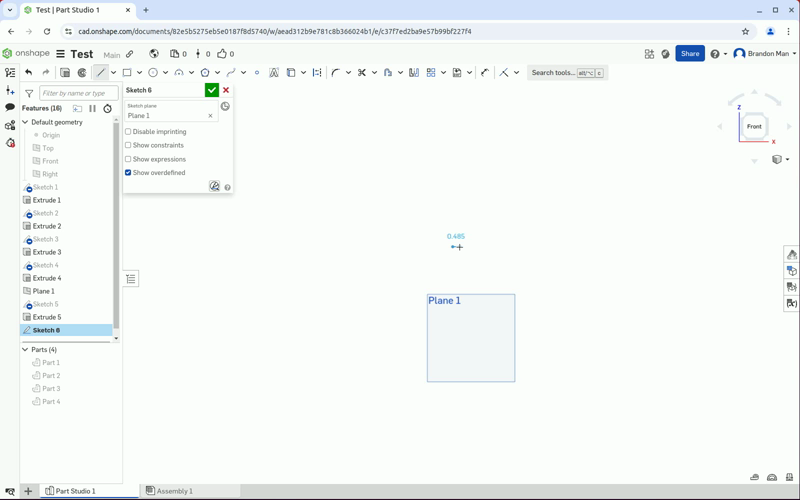
scroll(6)
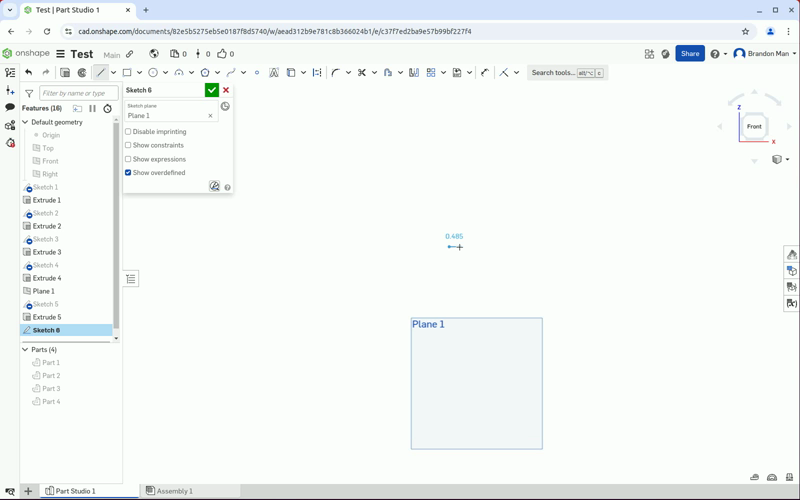
scroll(6)
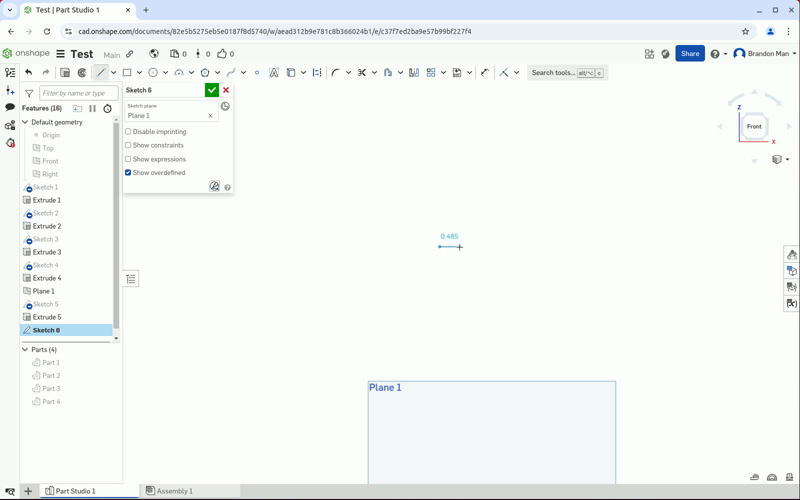
scroll(6)
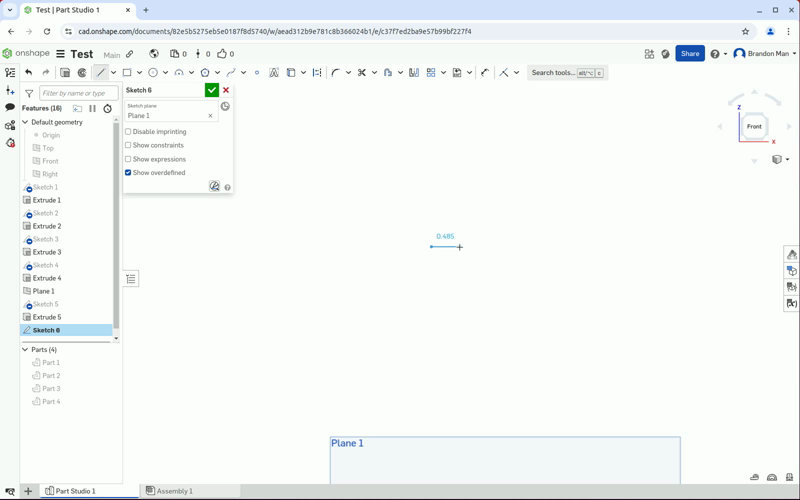
click(459, 246)
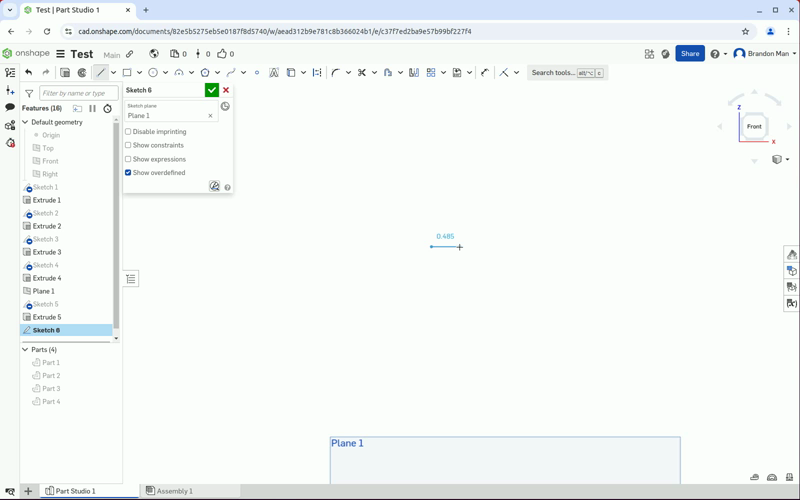
scroll(-6)
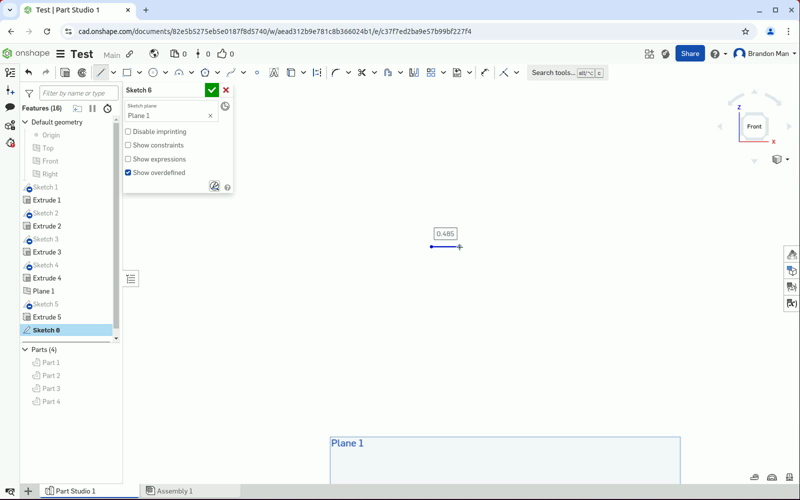
scroll(-6)
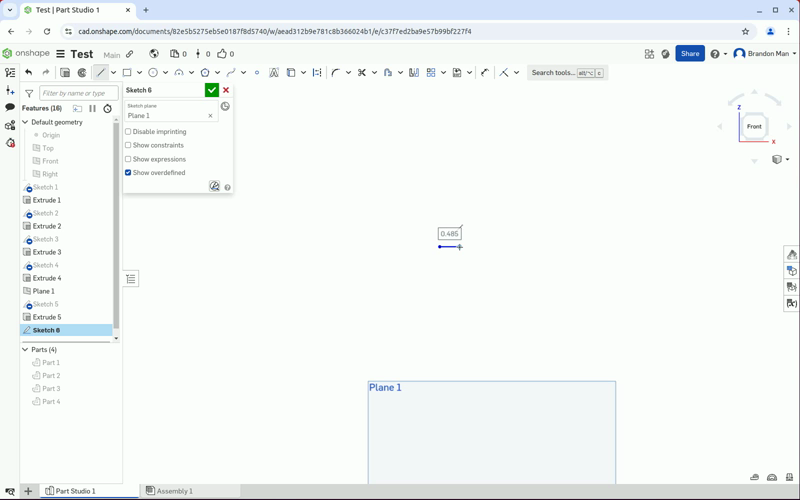
scroll(-6)
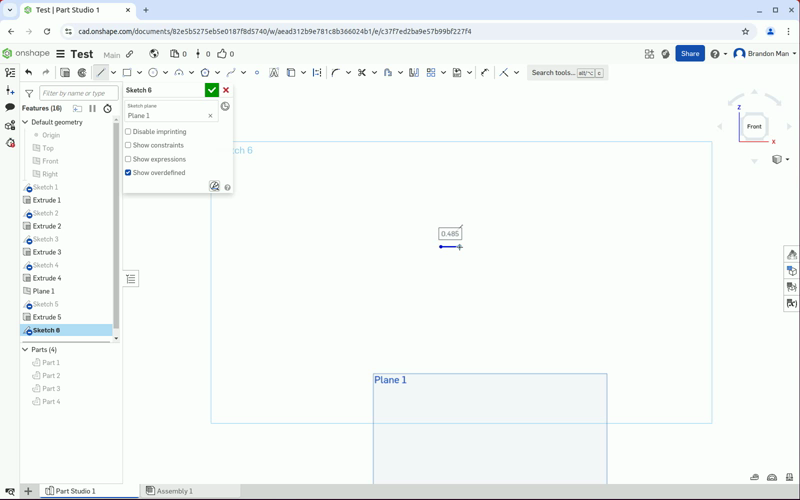
scroll(-6)
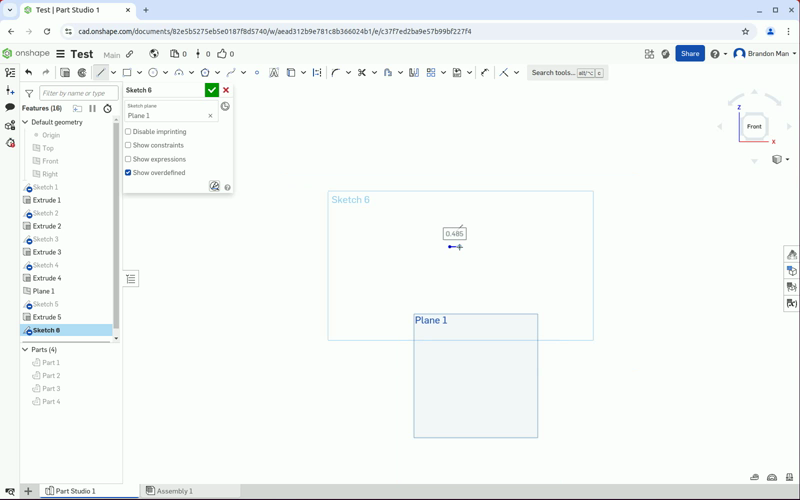
scroll(-6)
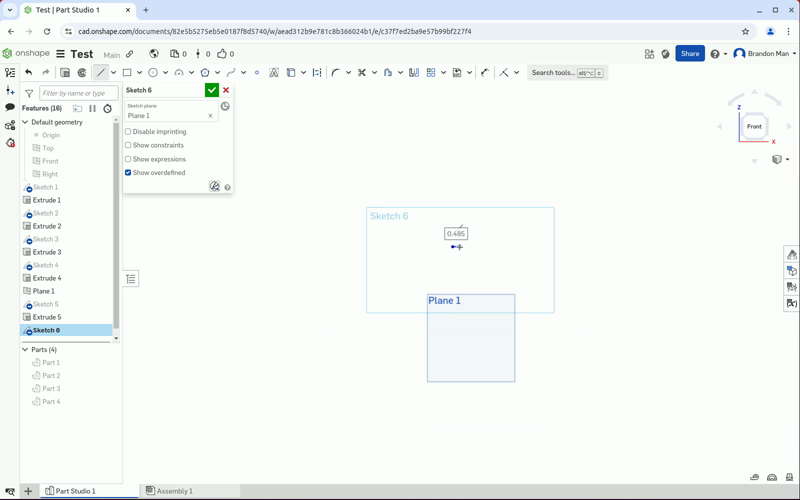
scroll(-6)
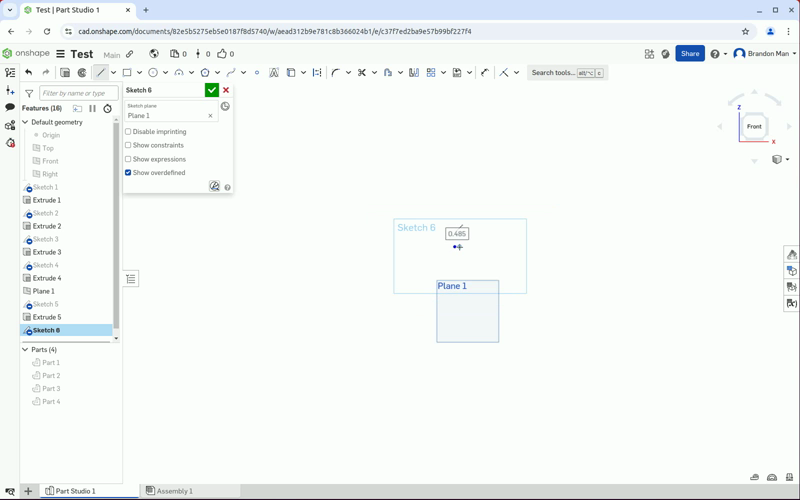
scroll(-6)
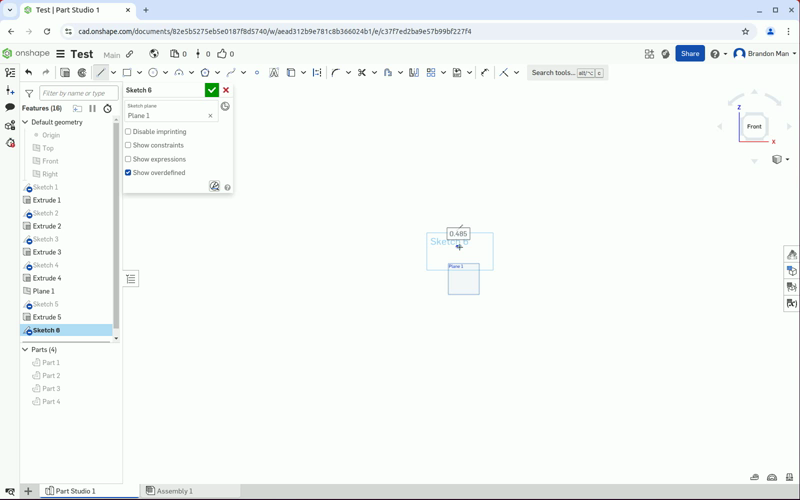
key_up(shift)
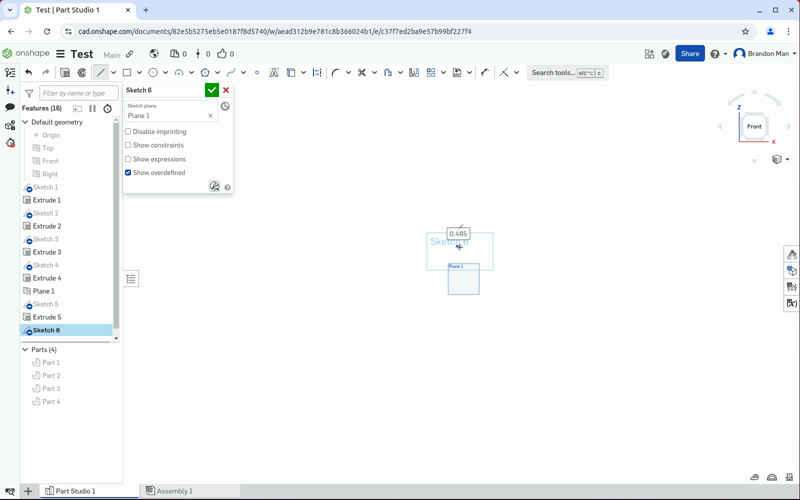
key_down(shift)
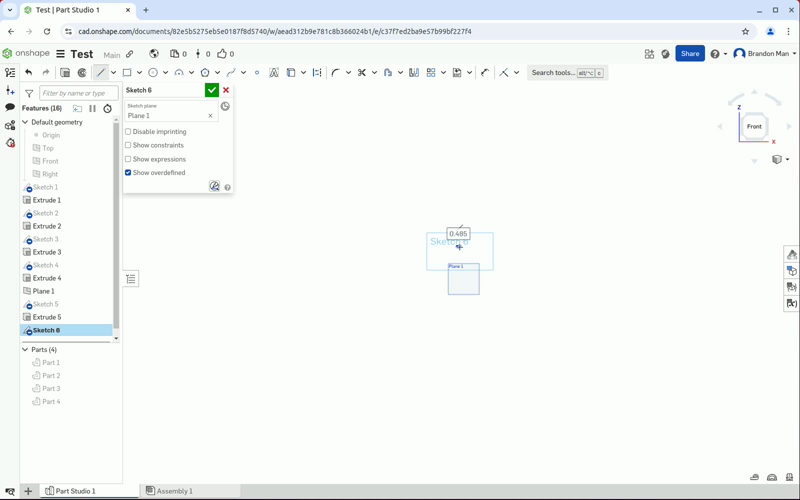
mouse_move(489, 246)
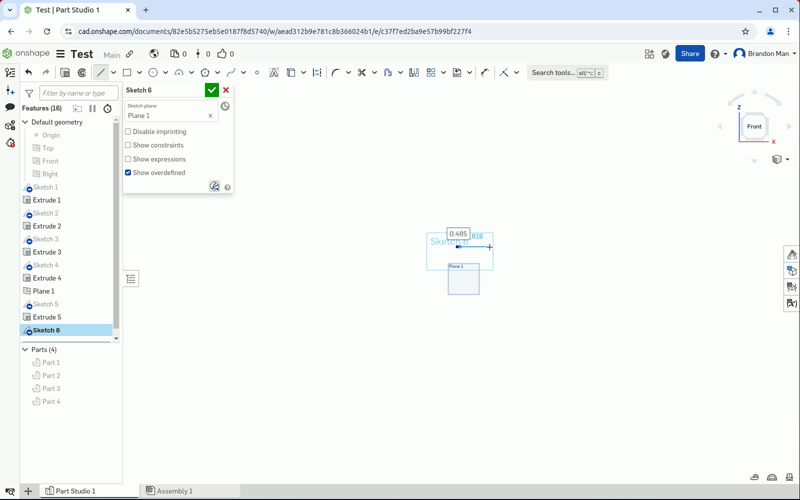
mouse_move(460, 241)
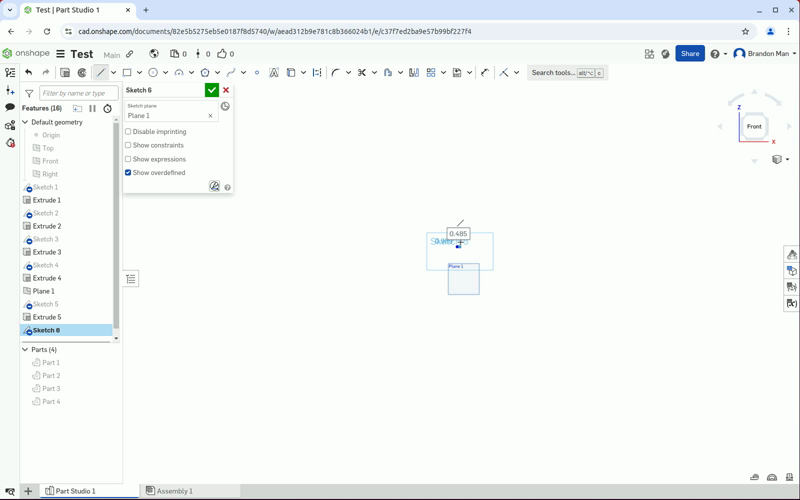
scroll(6)
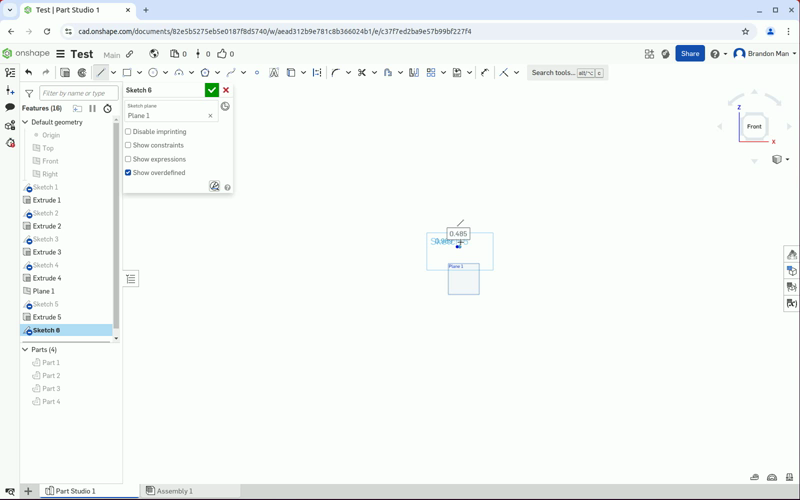
scroll(6)
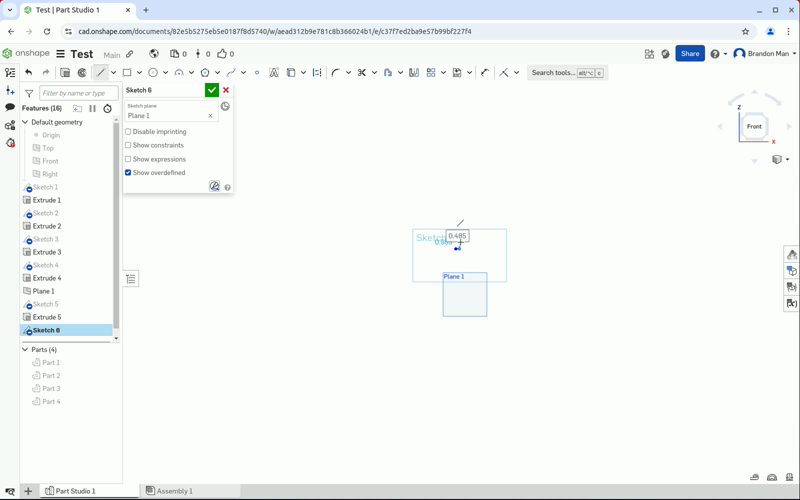
scroll(6)
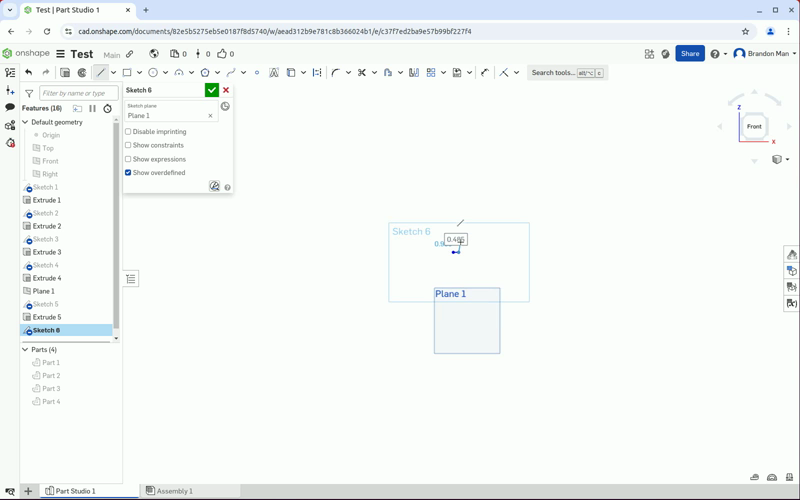
scroll(6)
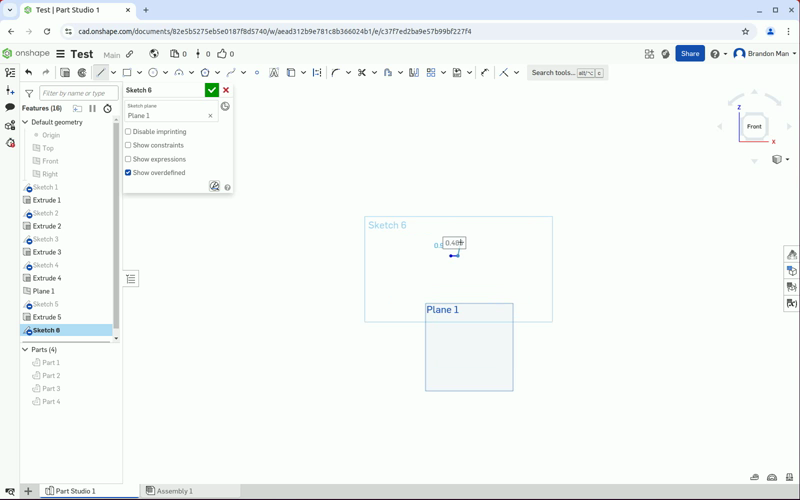
scroll(6)
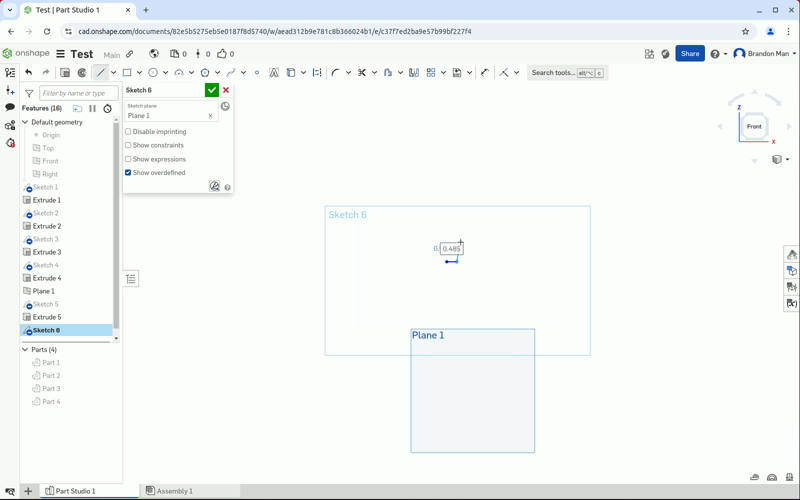
scroll(6)
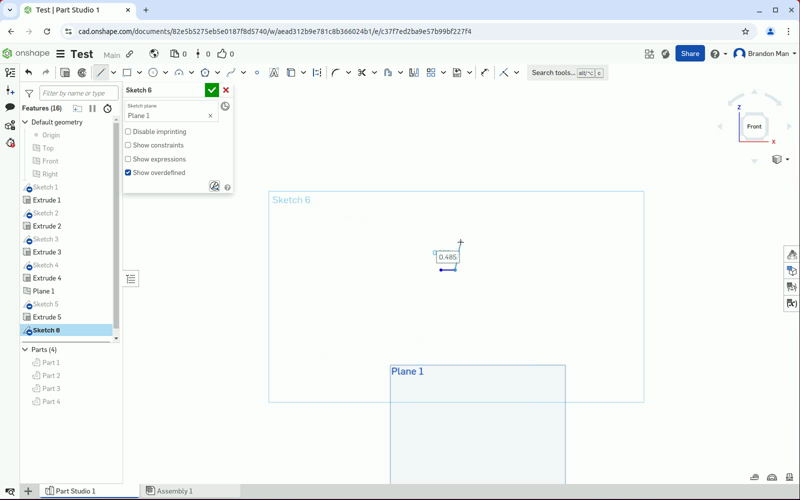
scroll(6)
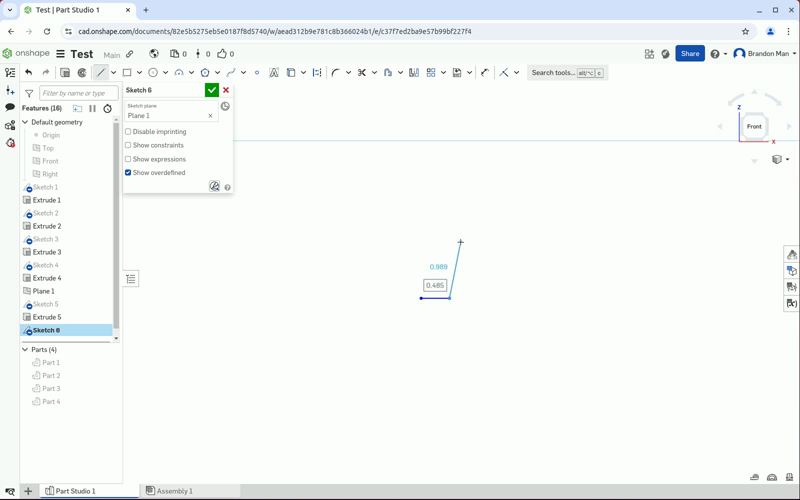
click(460, 241)
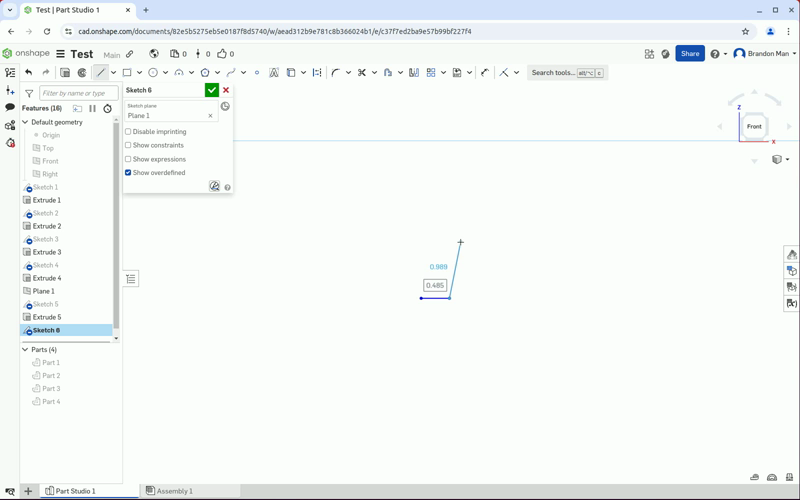
scroll(-6)
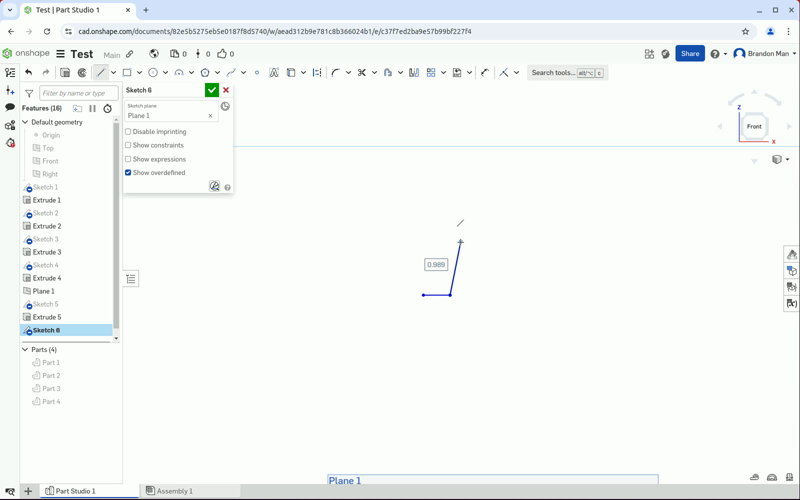
scroll(-6)
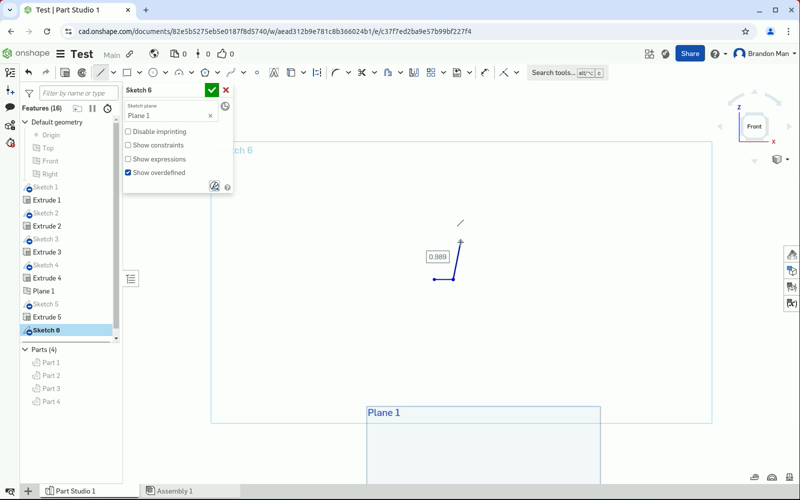
scroll(-6)
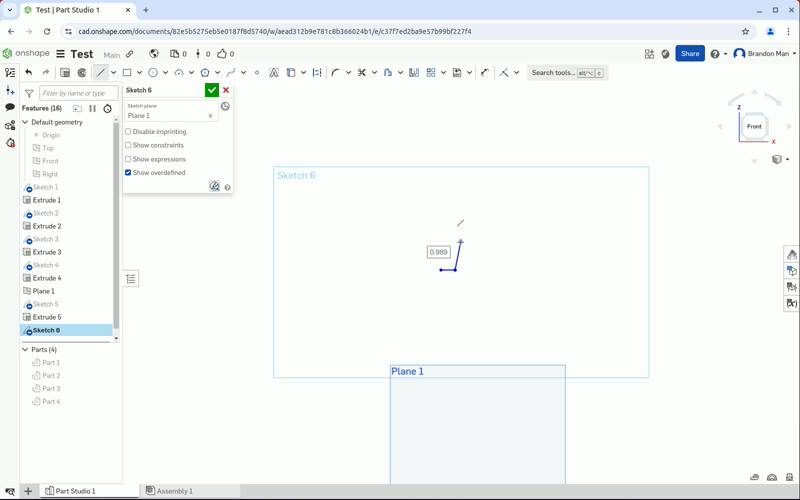
scroll(-6)
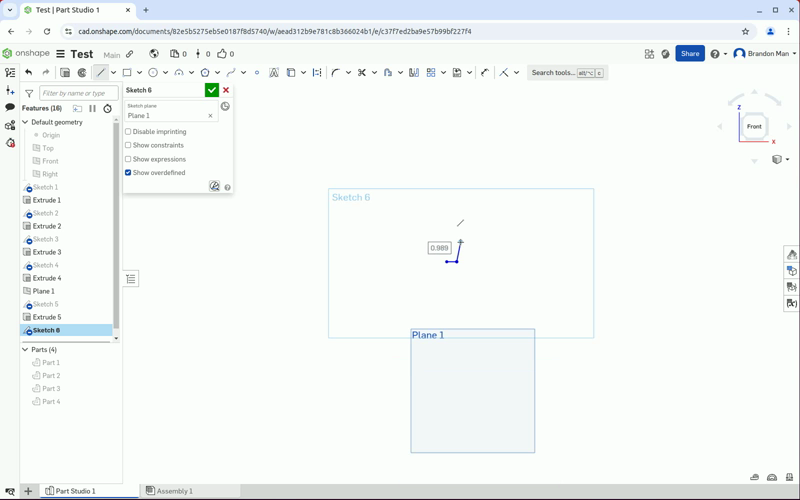
scroll(-6)
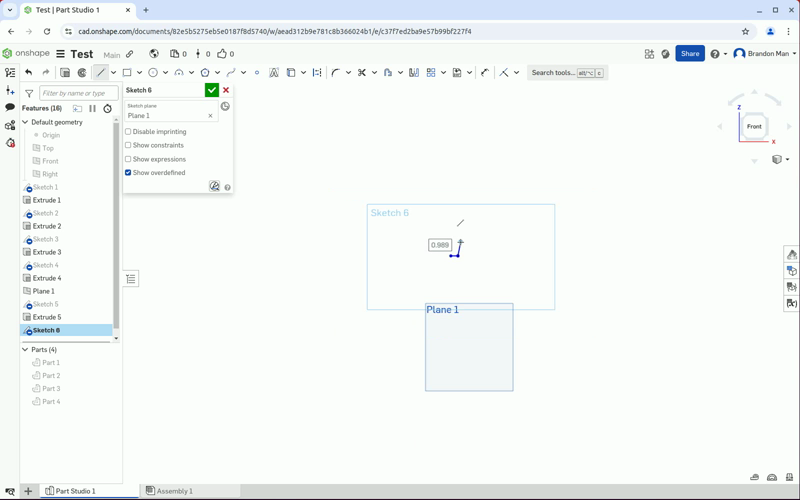
scroll(-6)
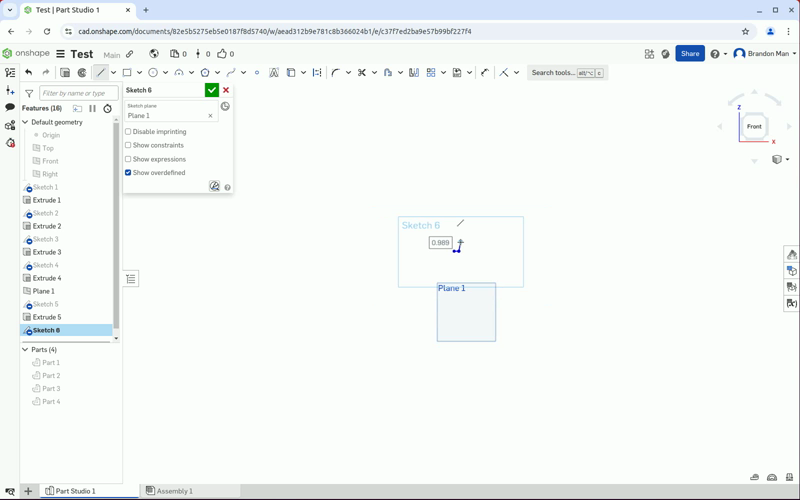
scroll(-6)
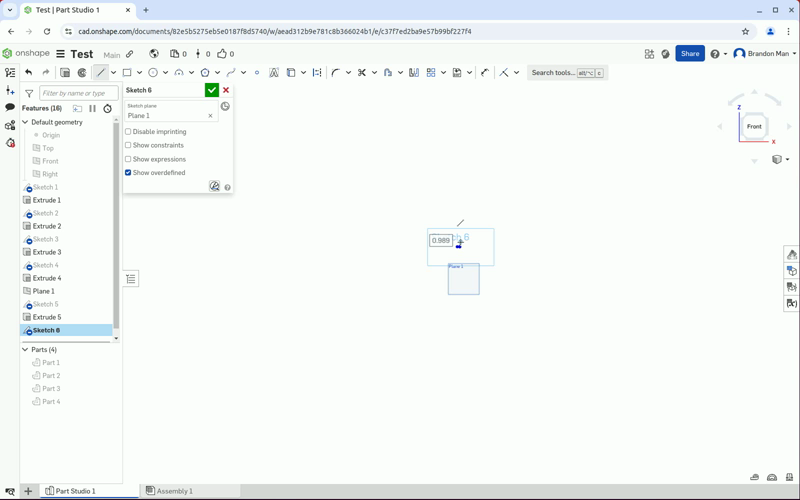
key_up(shift)
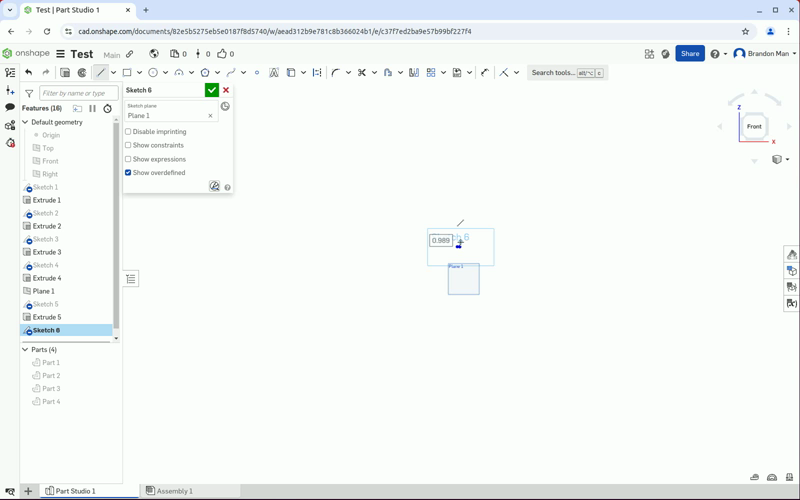
key_down(shift)
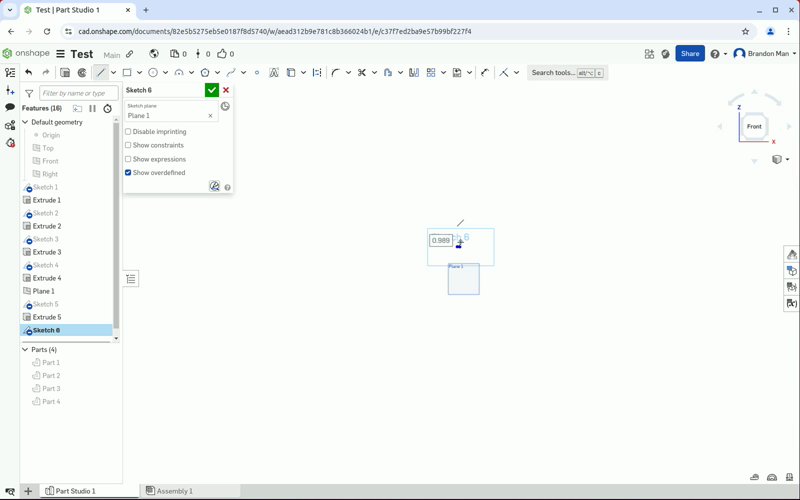
mouse_move(490, 241)
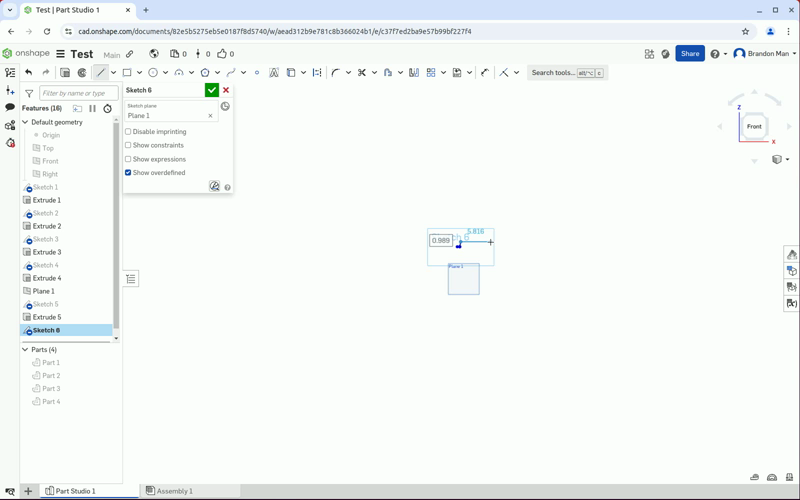
mouse_move(464, 241)
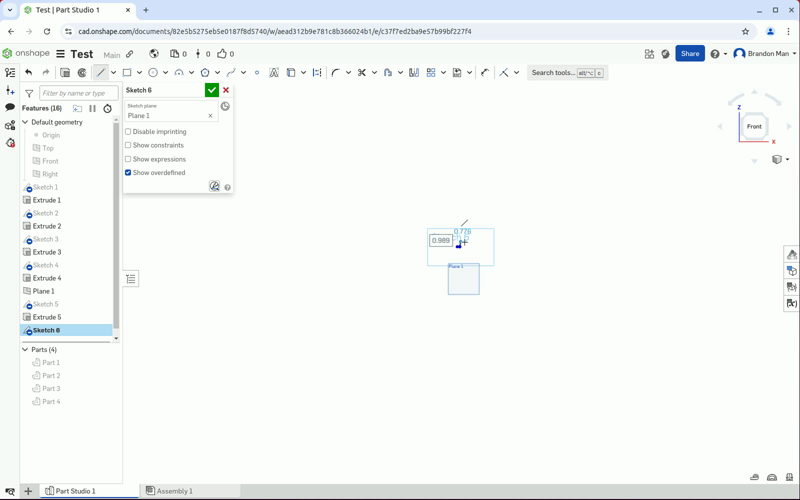
scroll(6)
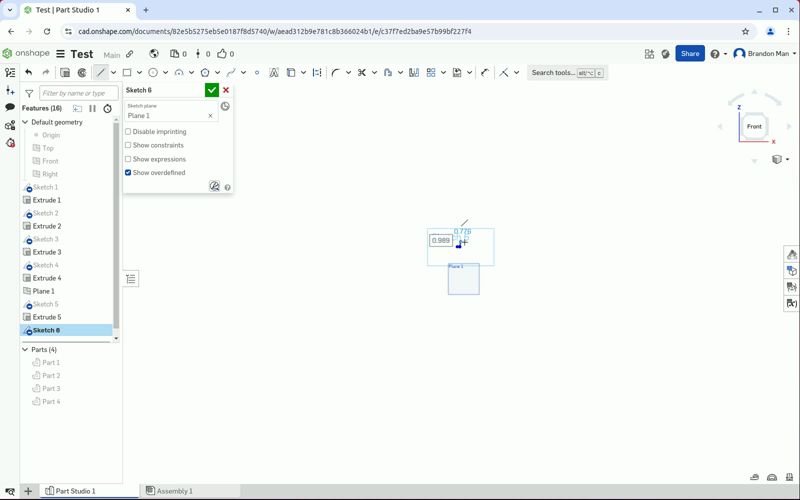
scroll(6)
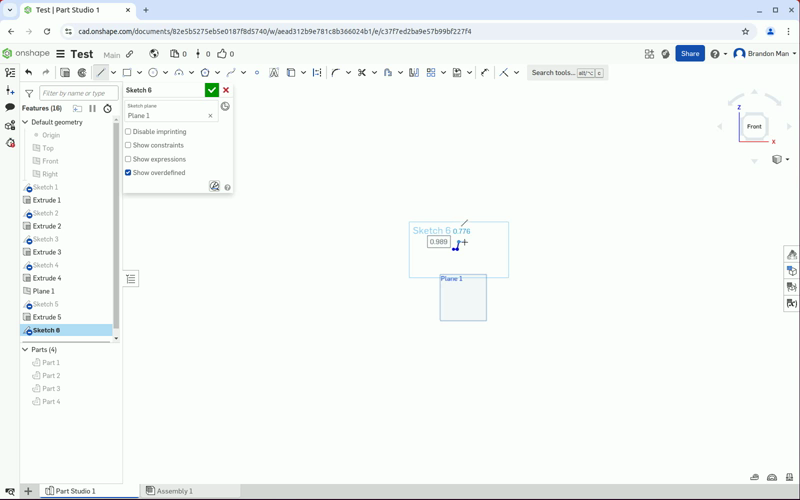
scroll(6)
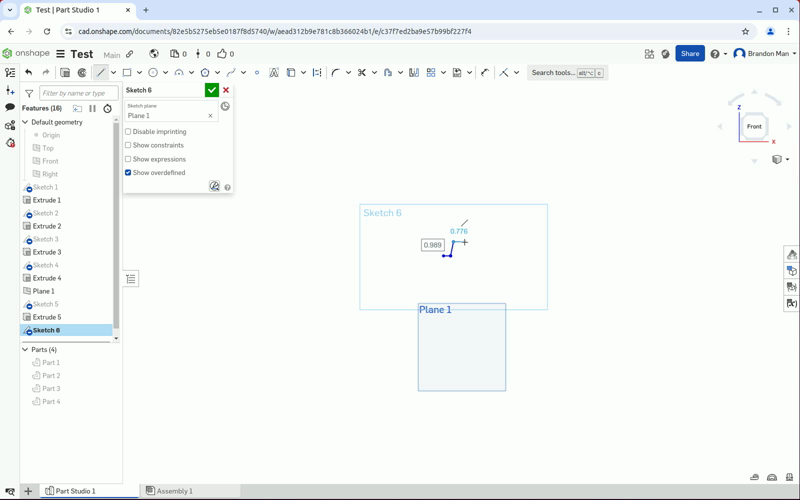
scroll(6)
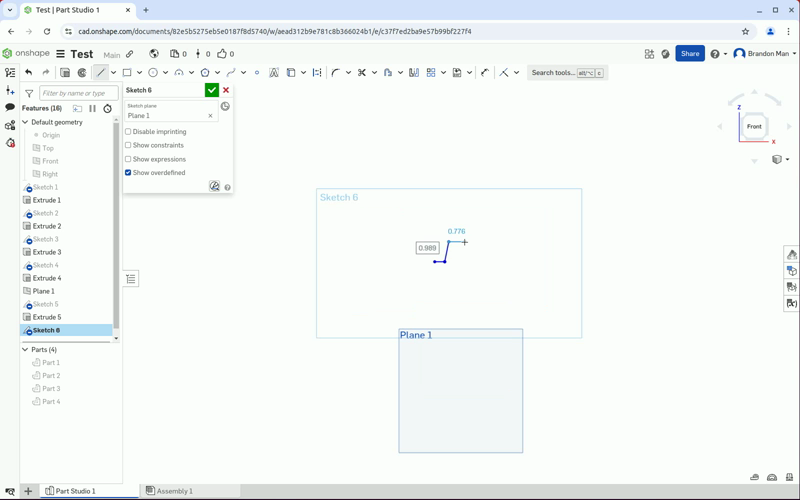
scroll(6)
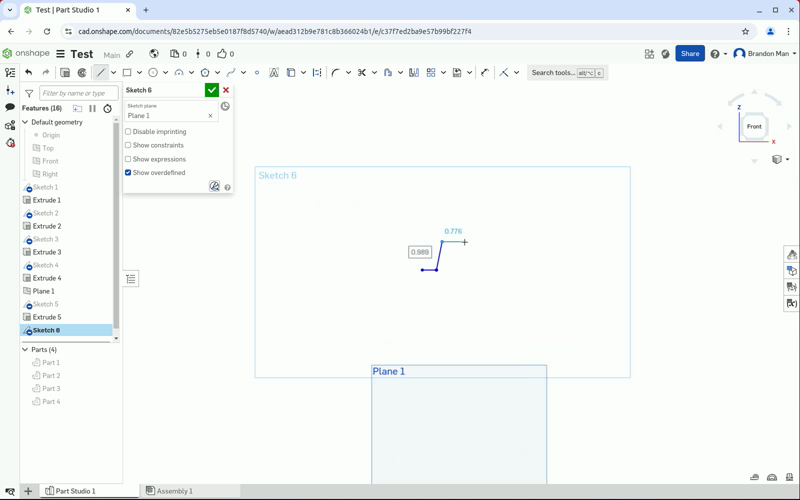
scroll(6)
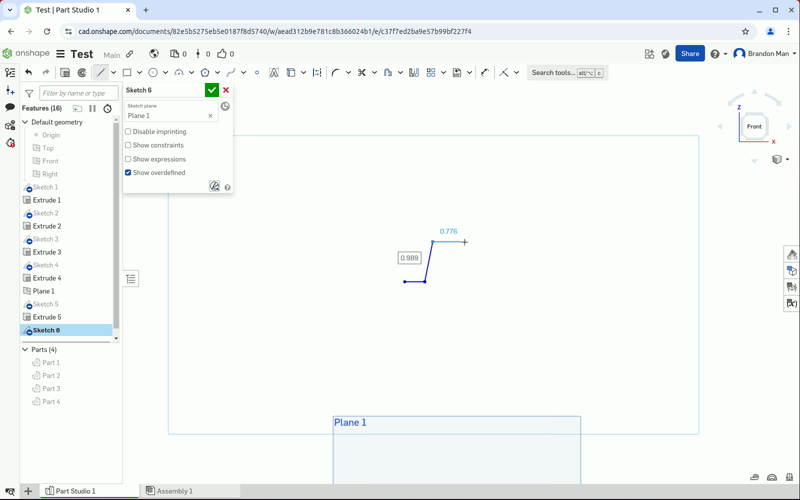
scroll(6)
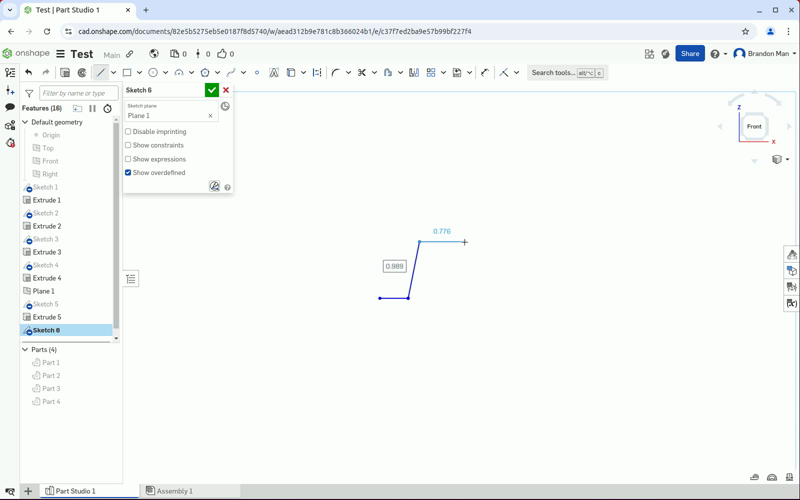
click(464, 241)
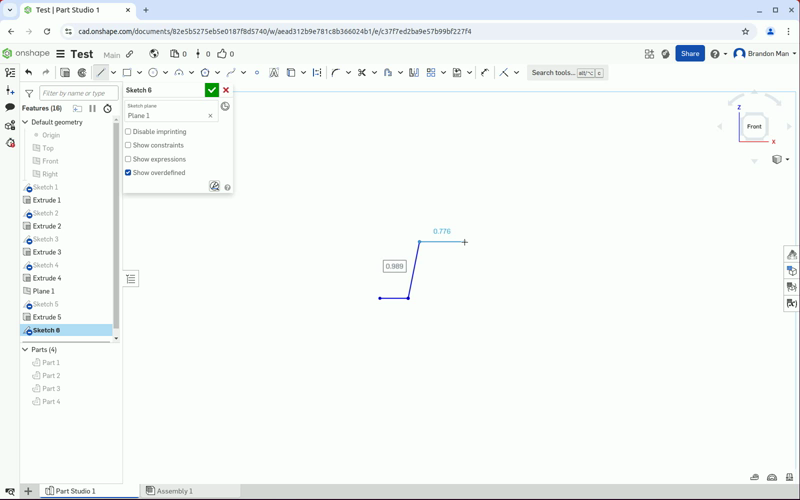
scroll(-6)
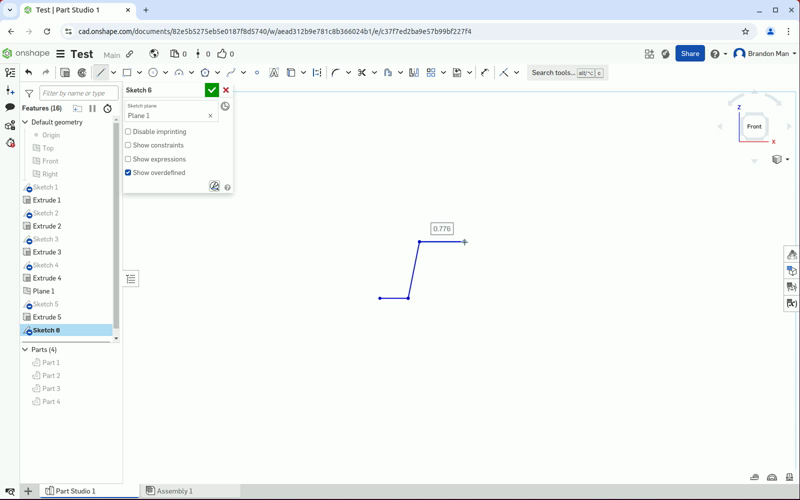
scroll(-6)
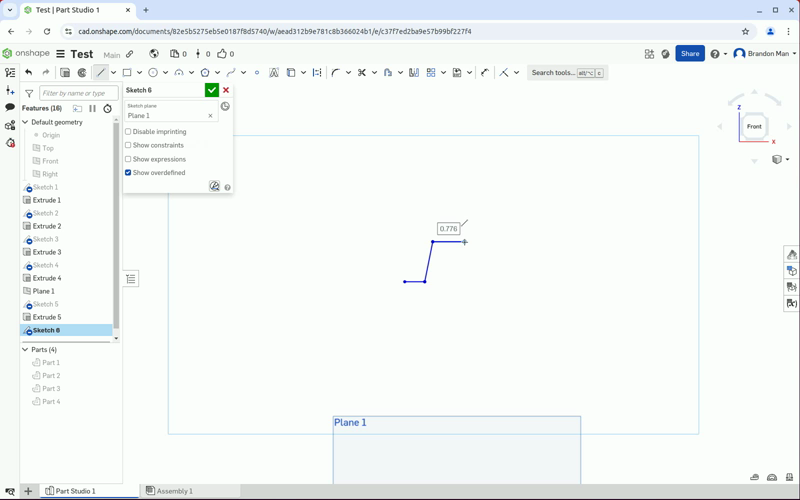
scroll(-6)
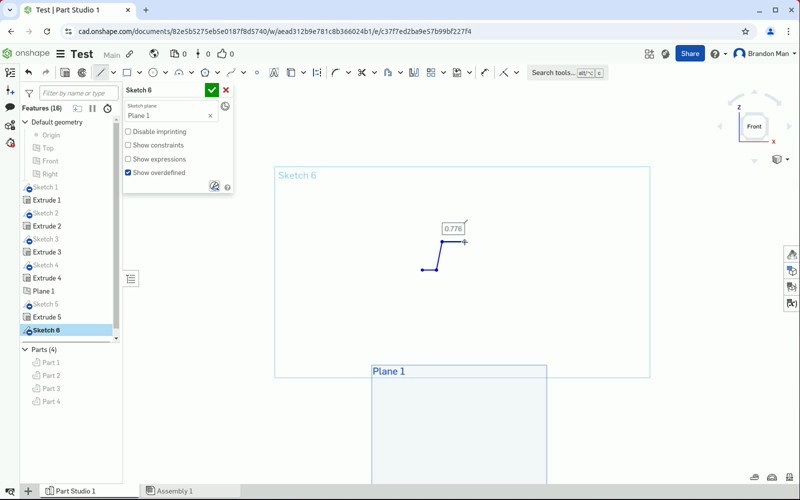
scroll(-6)
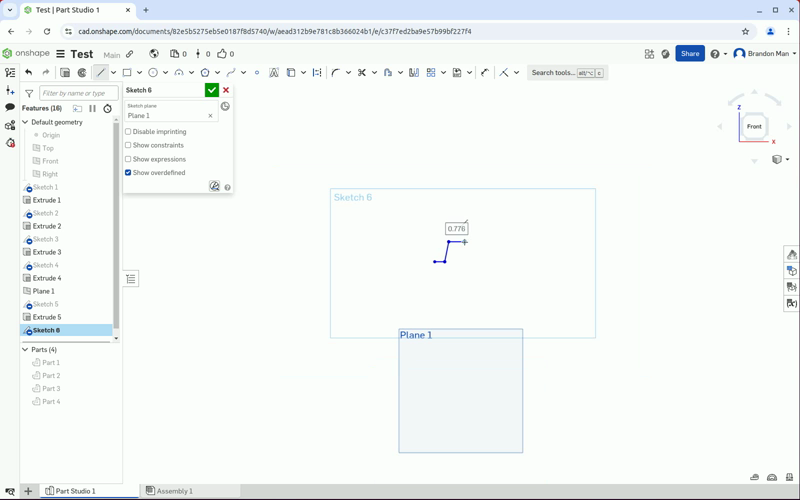
scroll(-6)
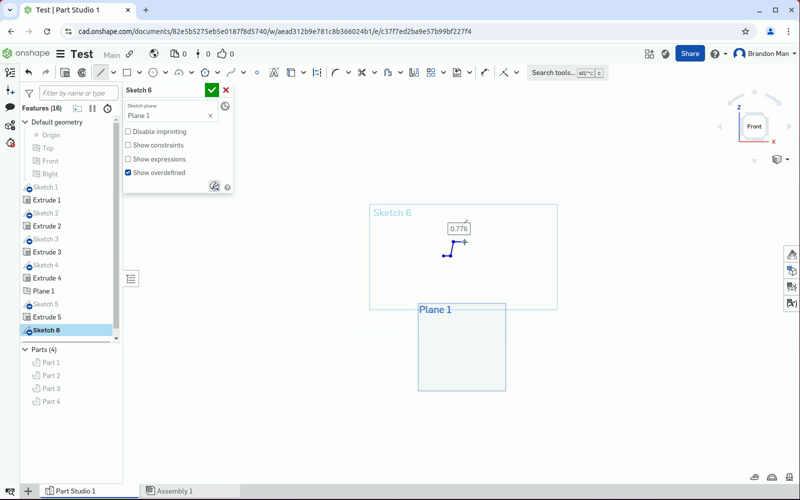
scroll(-6)
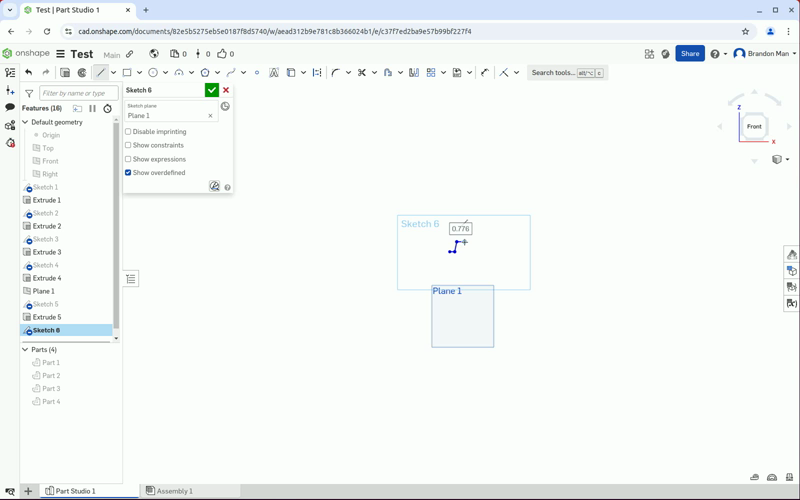
scroll(-6)
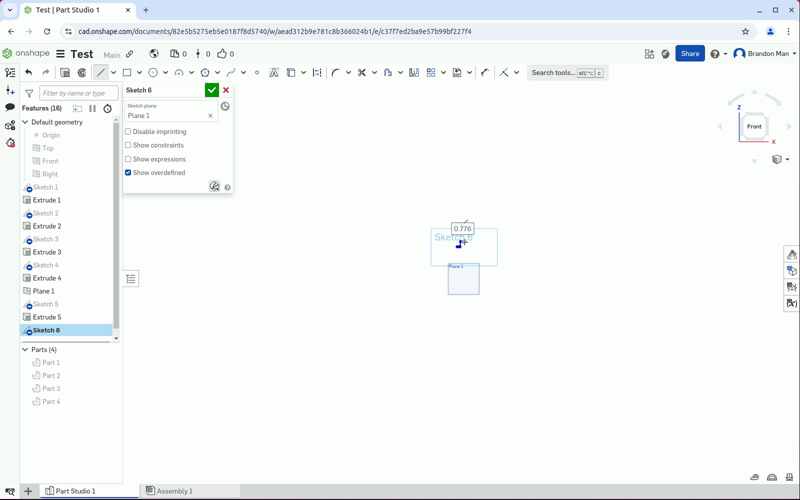
key_up(shift)
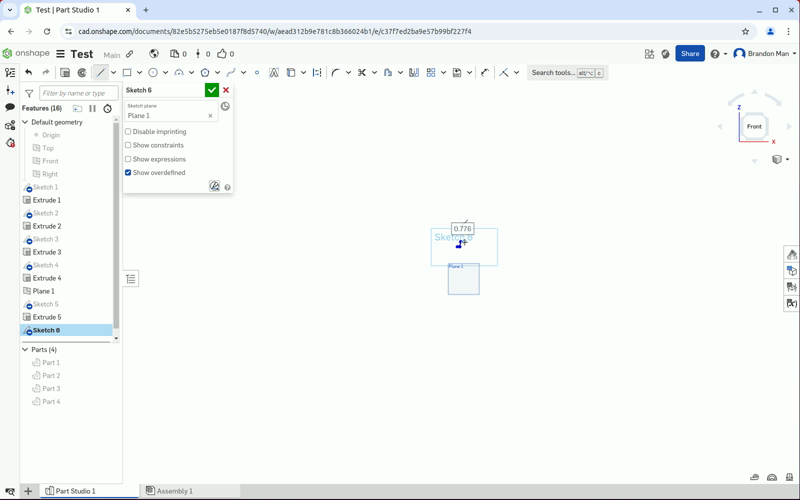
key_down(shift)
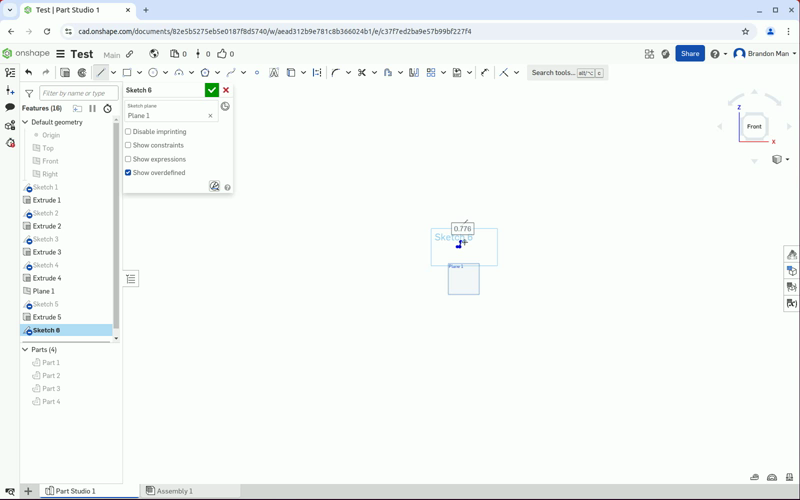
mouse_move(494, 241)
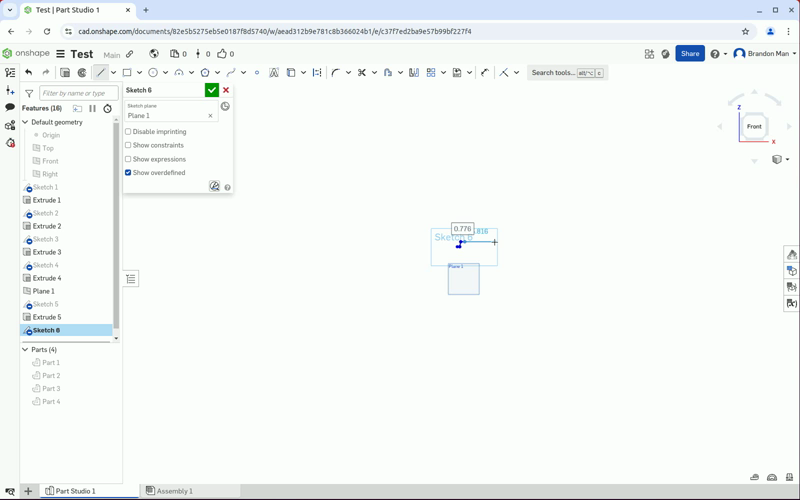
mouse_move(463, 246)
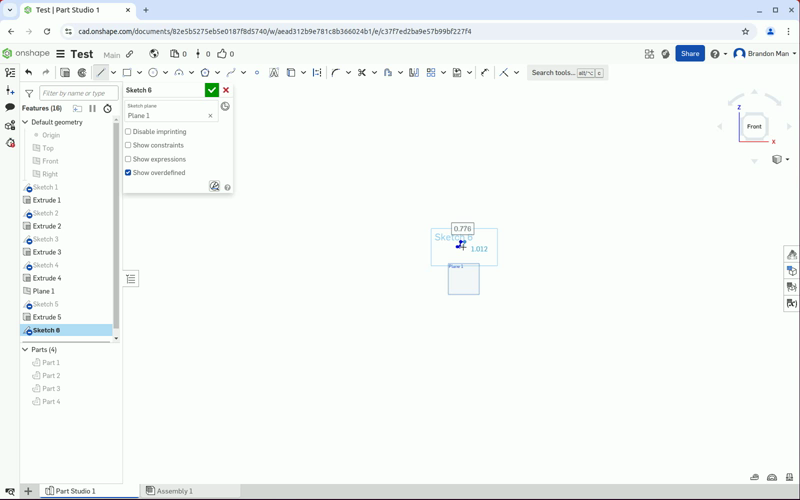
scroll(6)
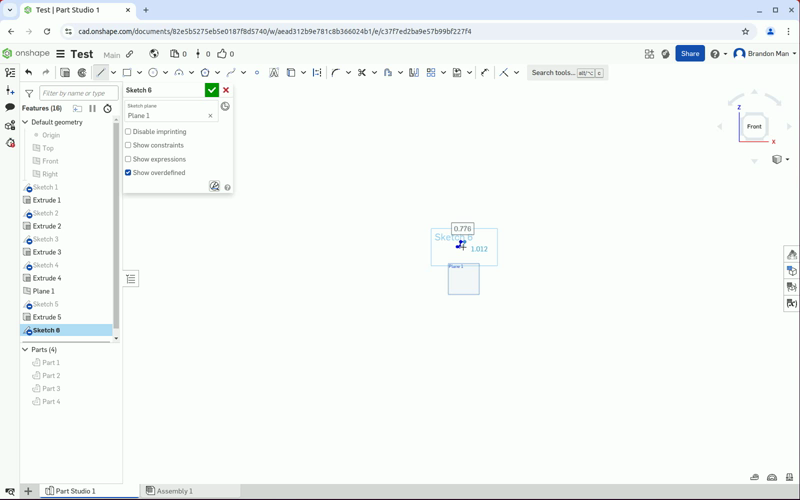
scroll(6)
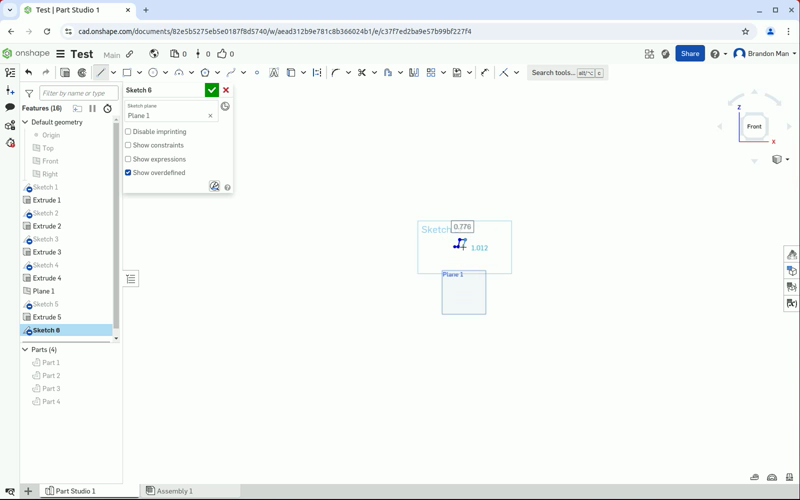
scroll(6)
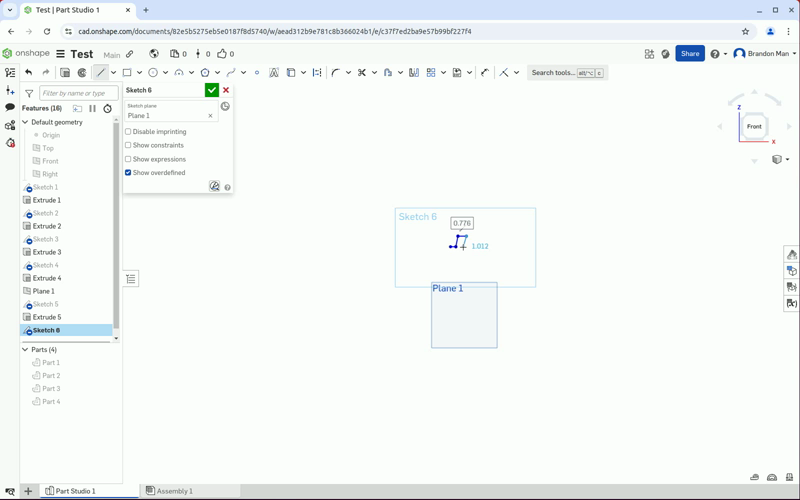
scroll(6)
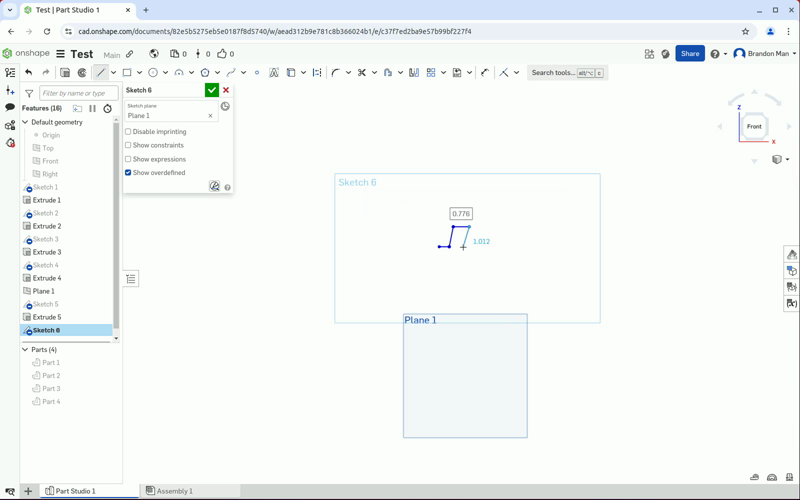
scroll(6)
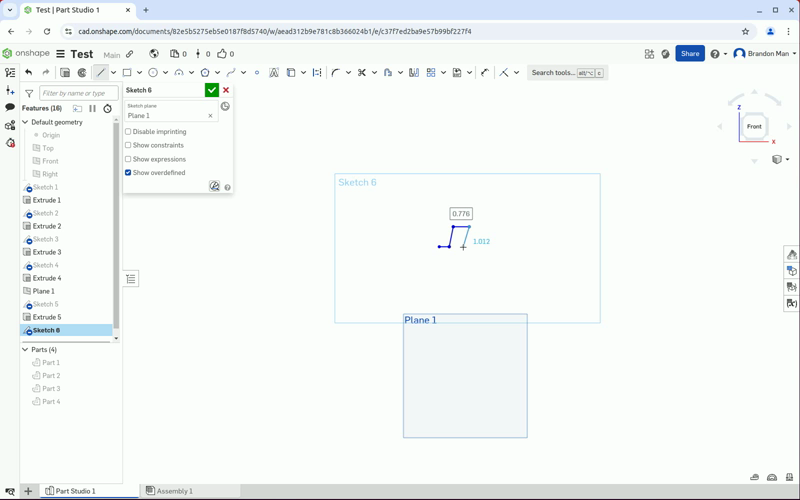
scroll(6)
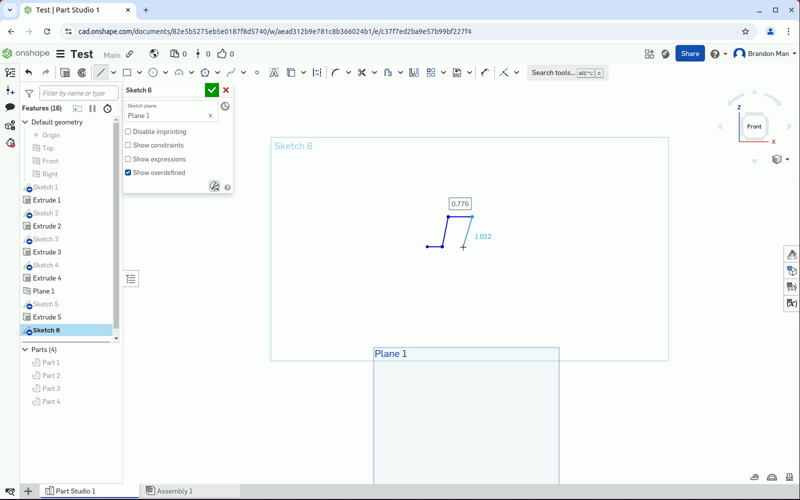
scroll(6)
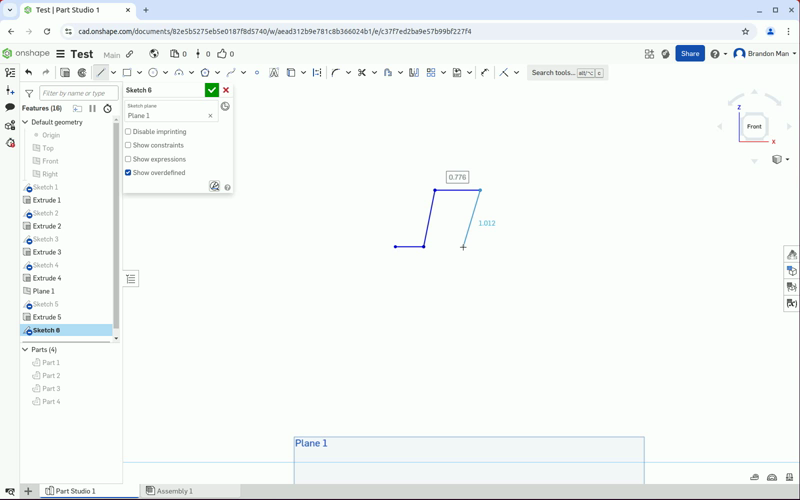
click(463, 246)
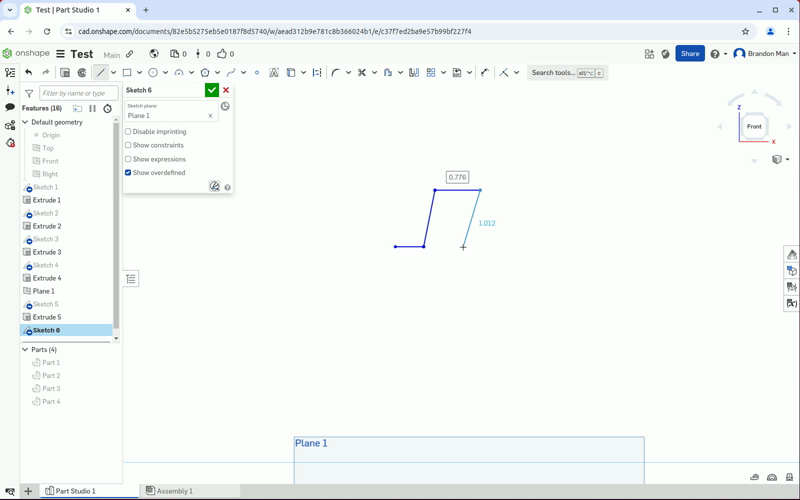
scroll(-6)
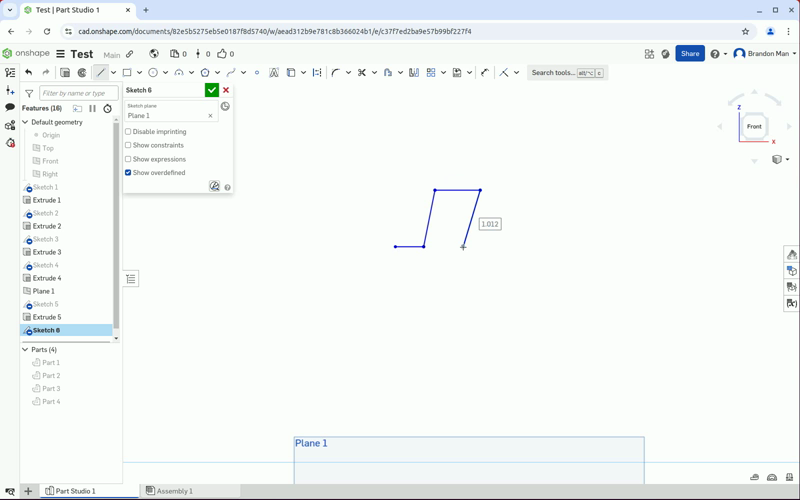
scroll(-6)
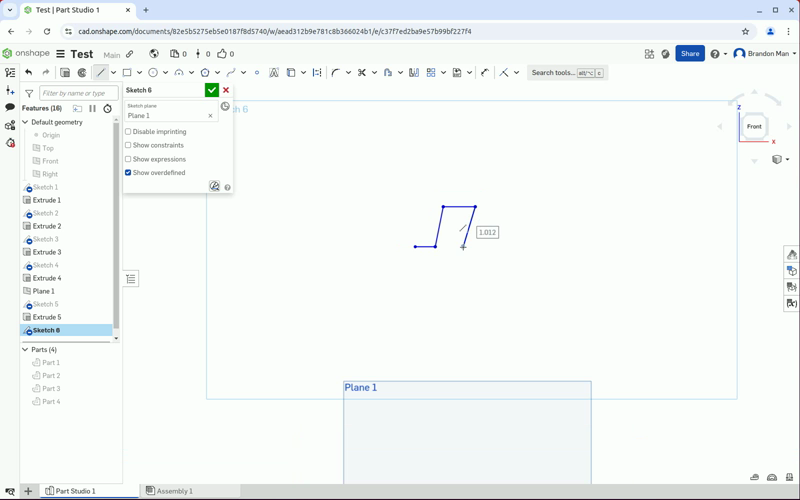
scroll(-6)
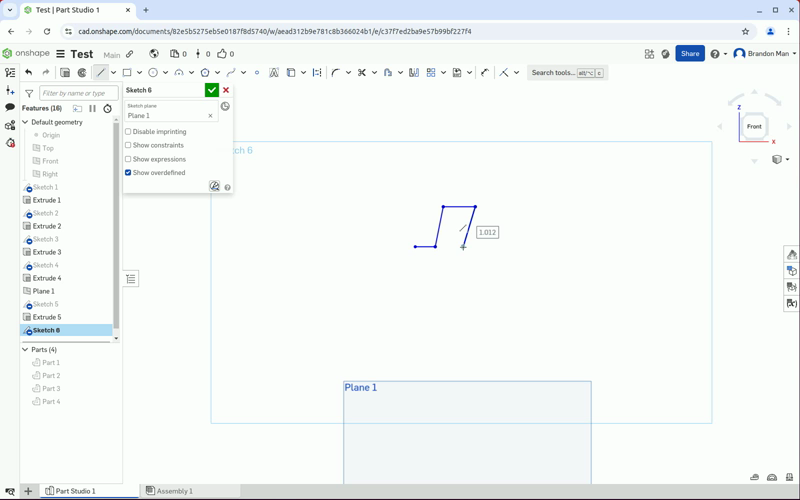
scroll(-6)
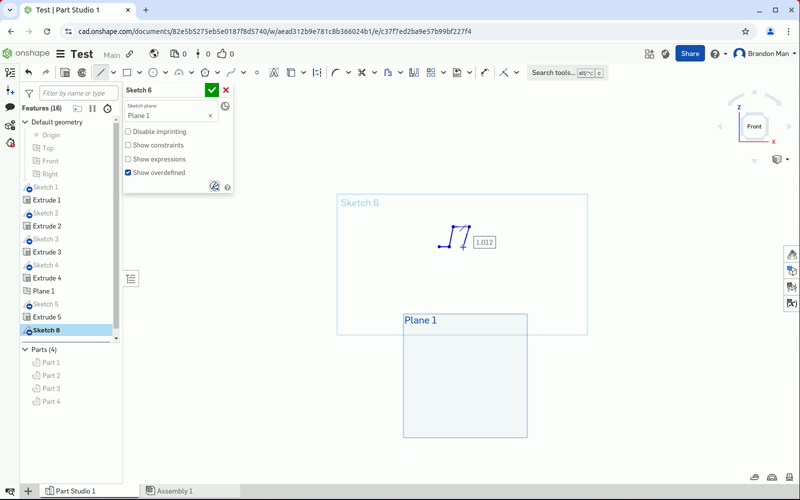
scroll(-6)
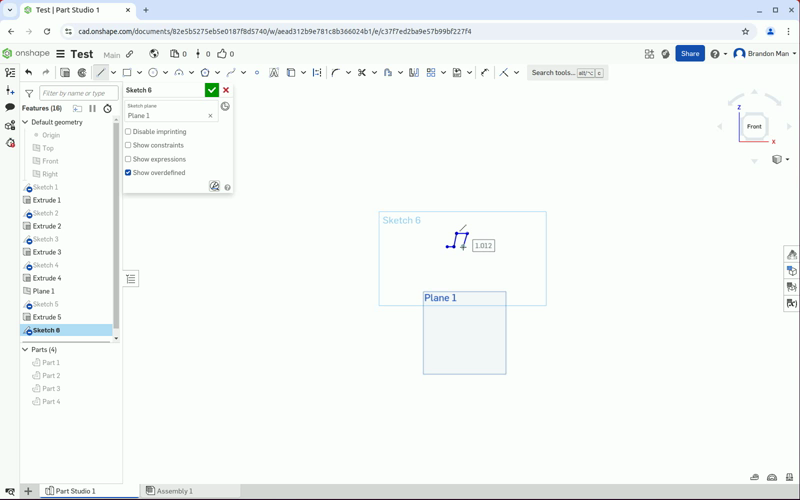
scroll(-6)
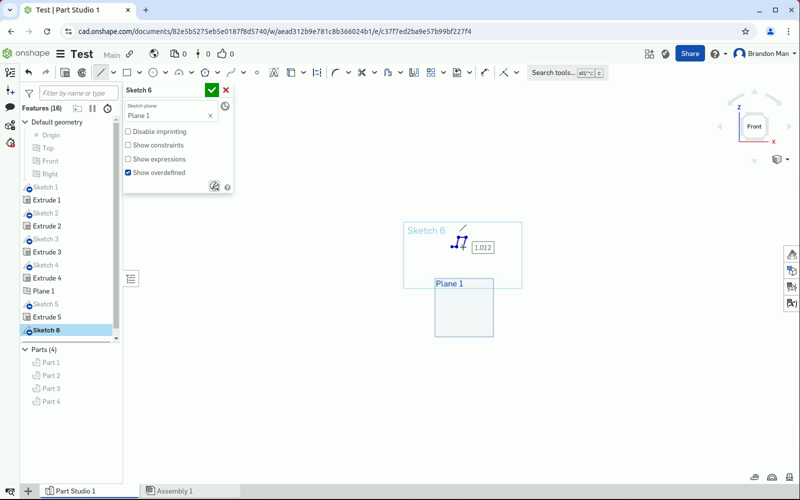
scroll(-6)
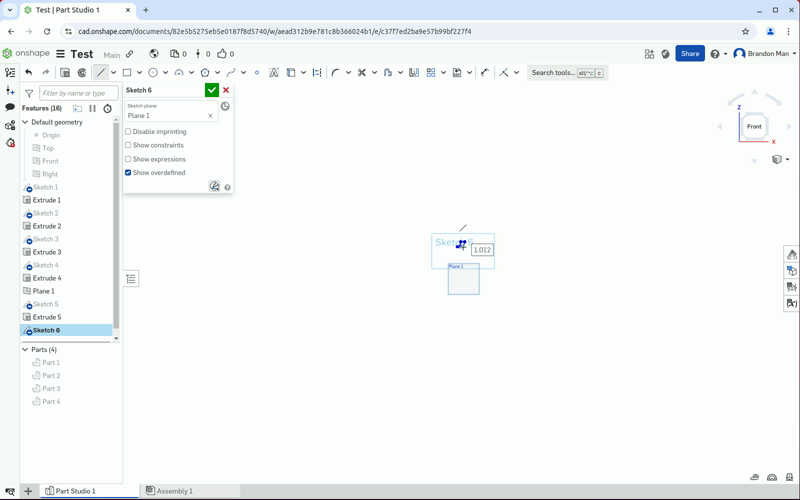
key_up(shift)
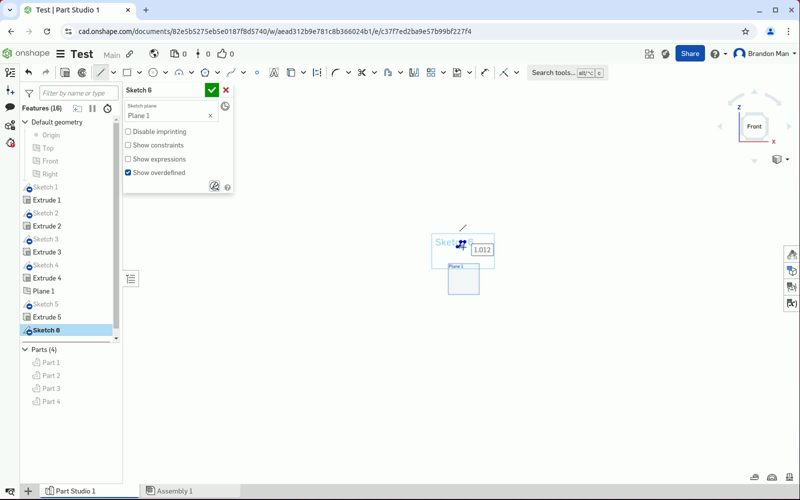
key_down(shift)
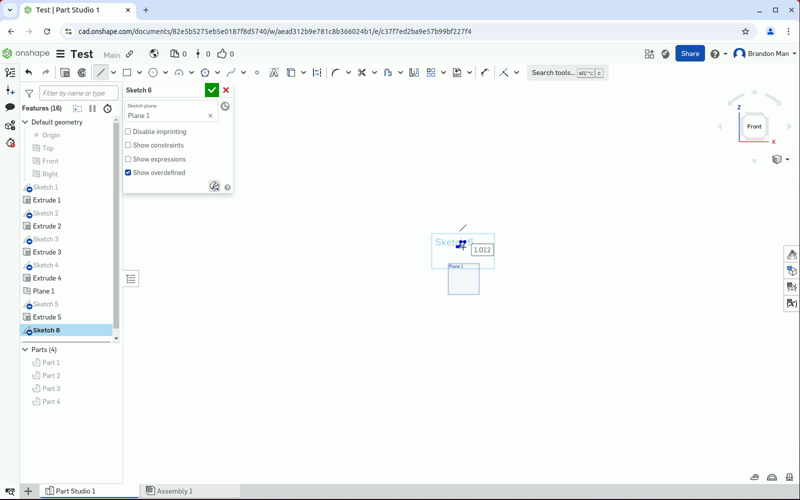
mouse_move(493, 246)
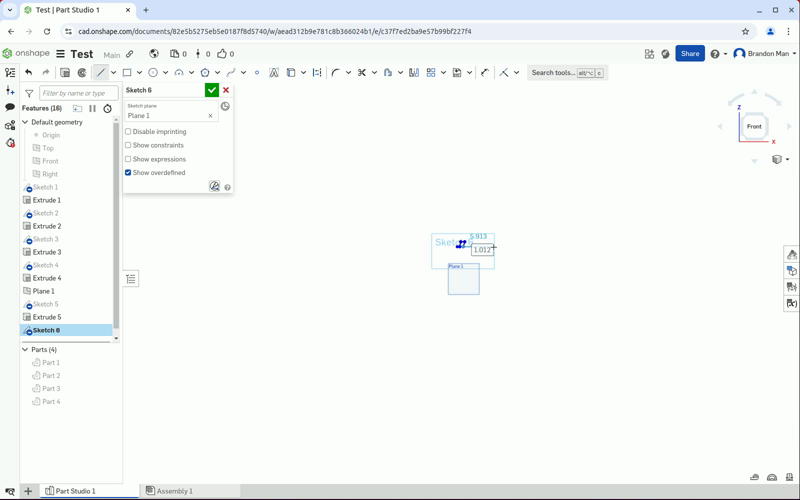
mouse_move(465, 246)
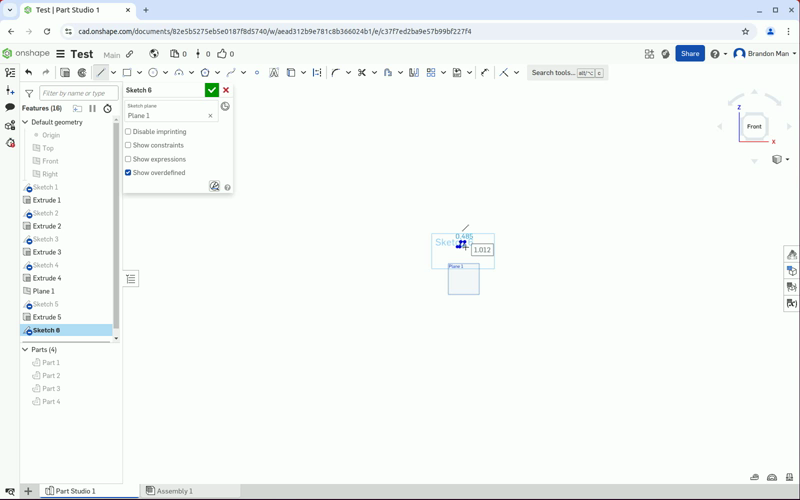
scroll(6)
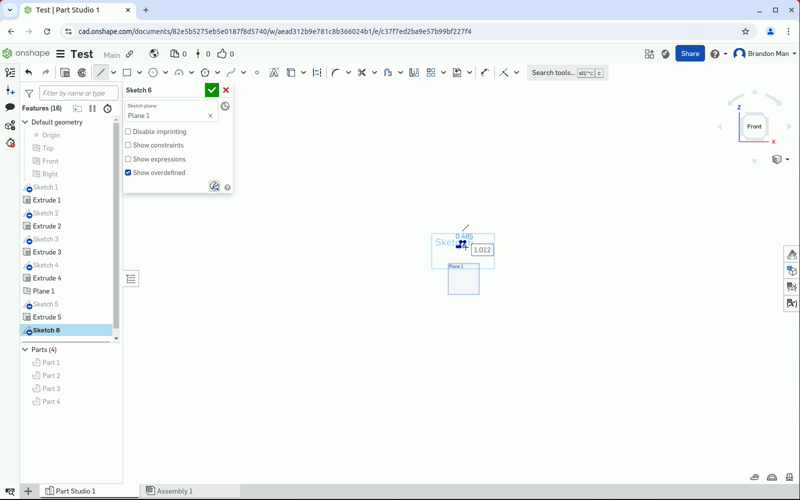
scroll(6)
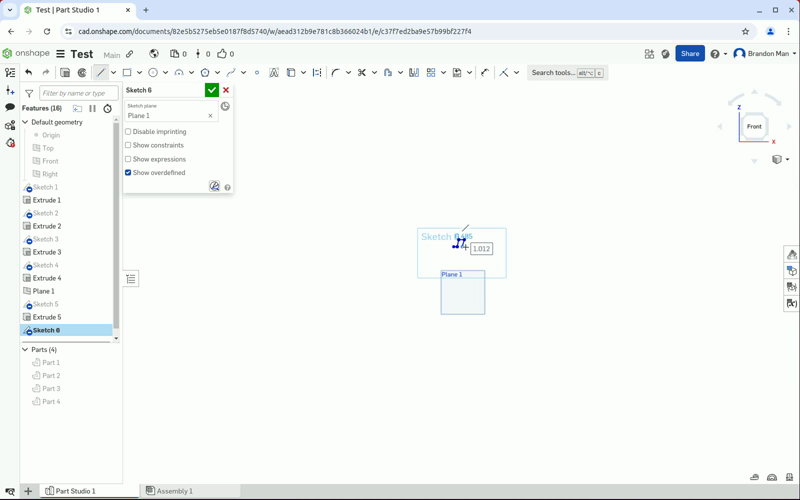
scroll(6)
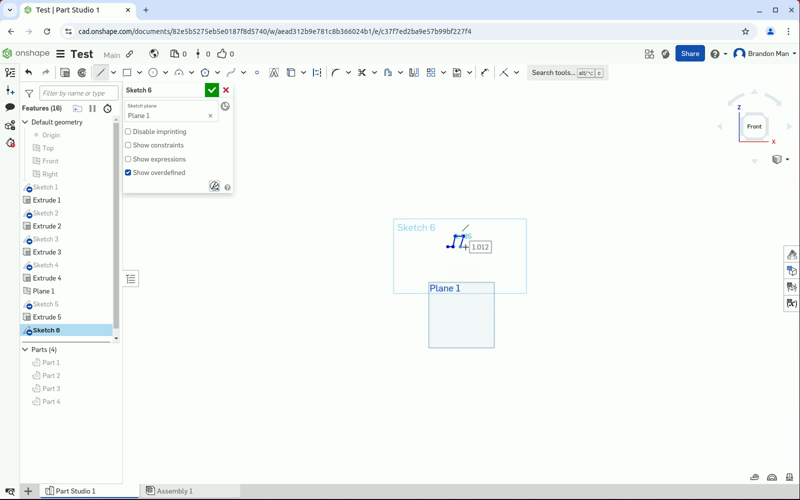
scroll(6)
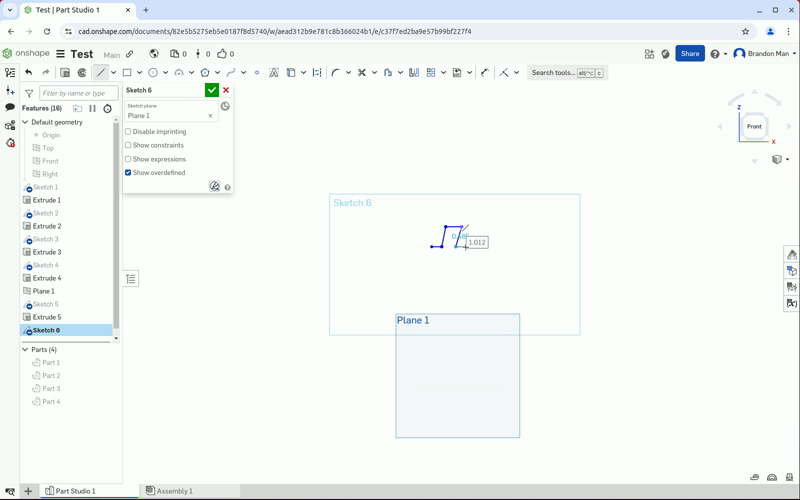
scroll(6)
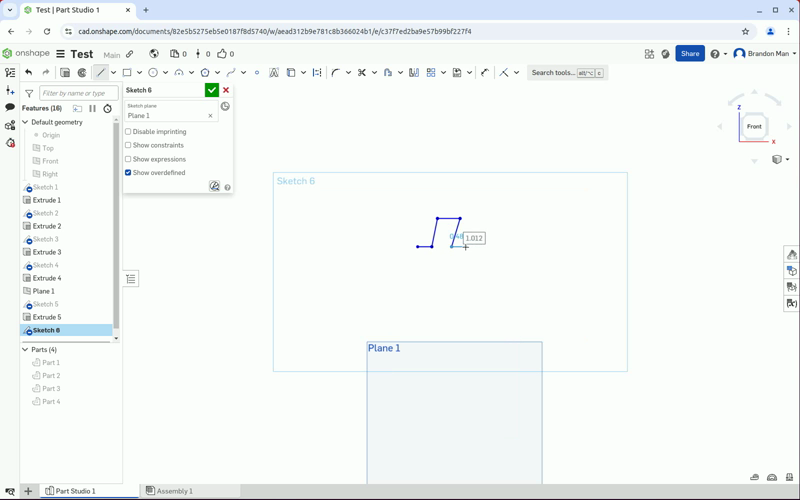
scroll(6)
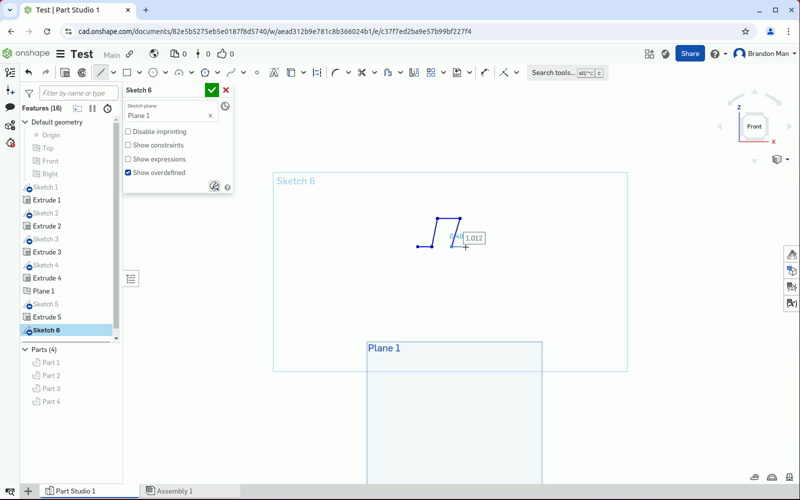
scroll(6)
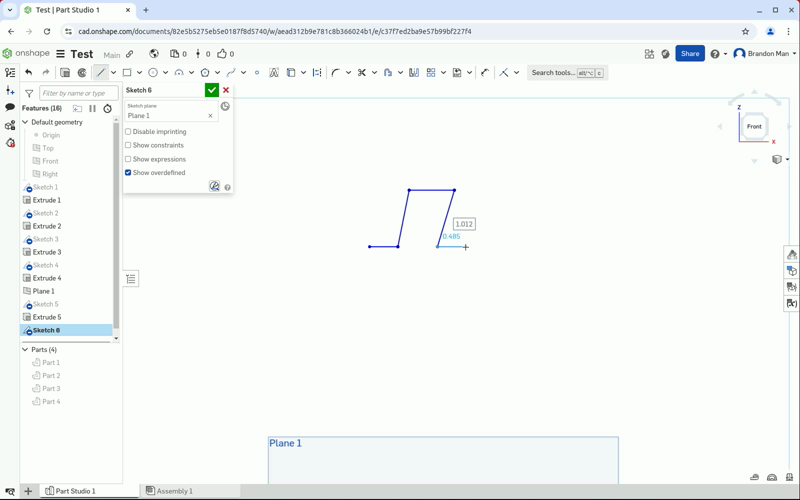
click(465, 246)
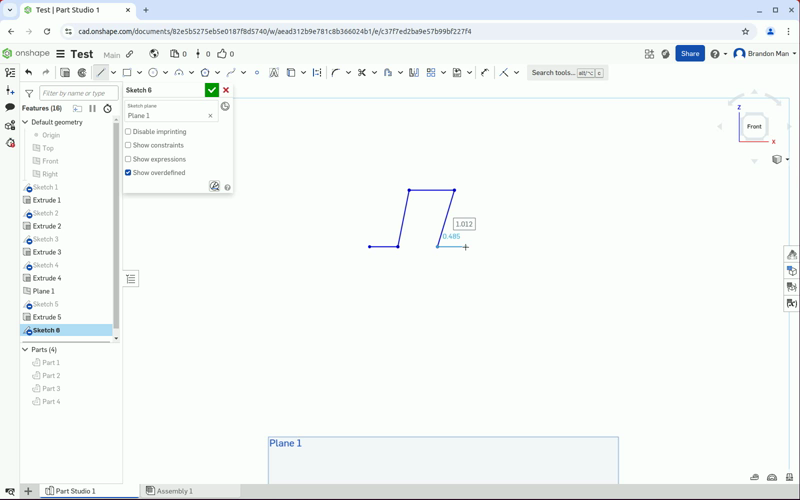
scroll(-6)
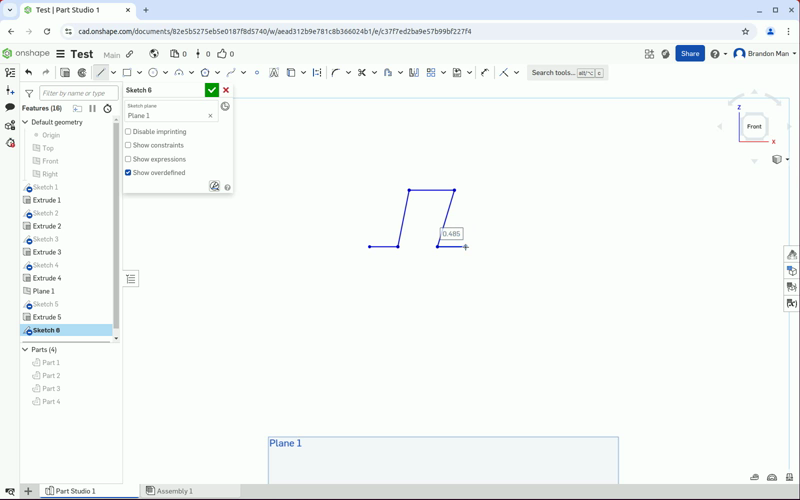
scroll(-6)
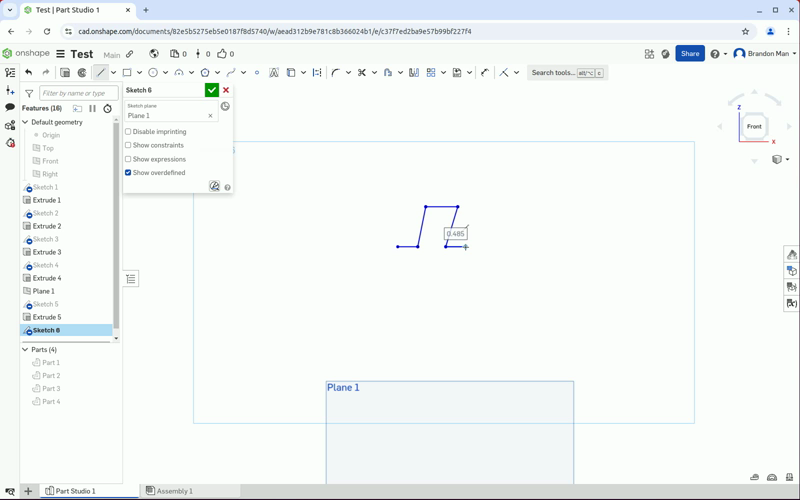
scroll(-6)
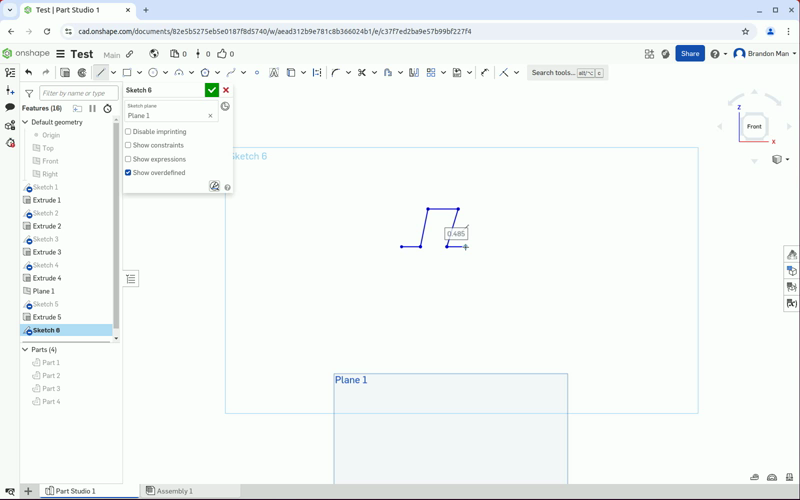
scroll(-6)
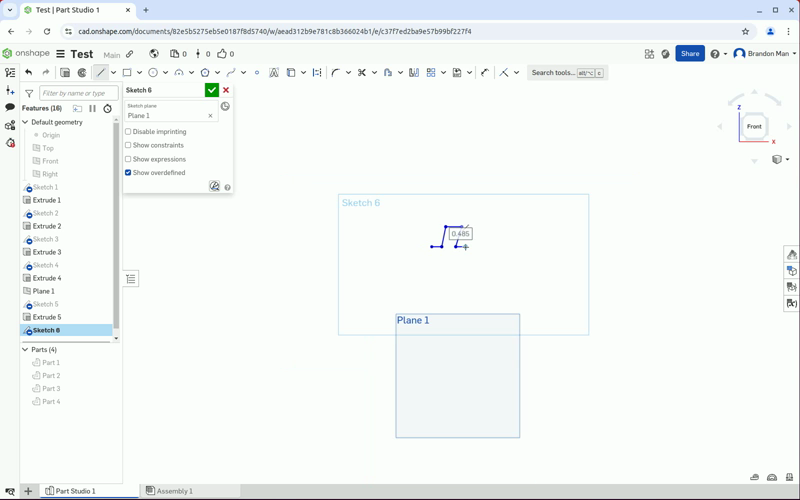
scroll(-6)
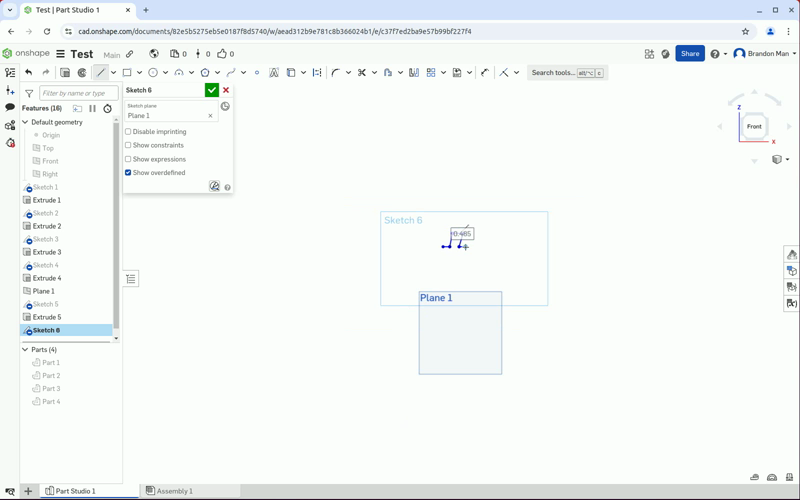
scroll(-6)
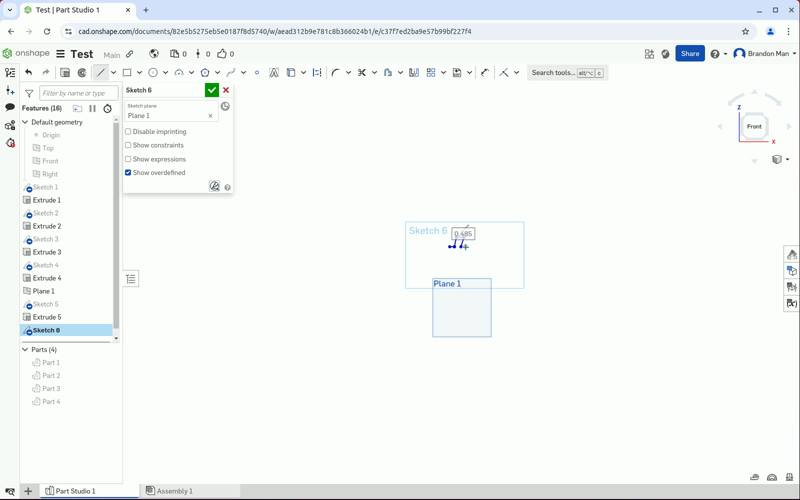
scroll(-6)
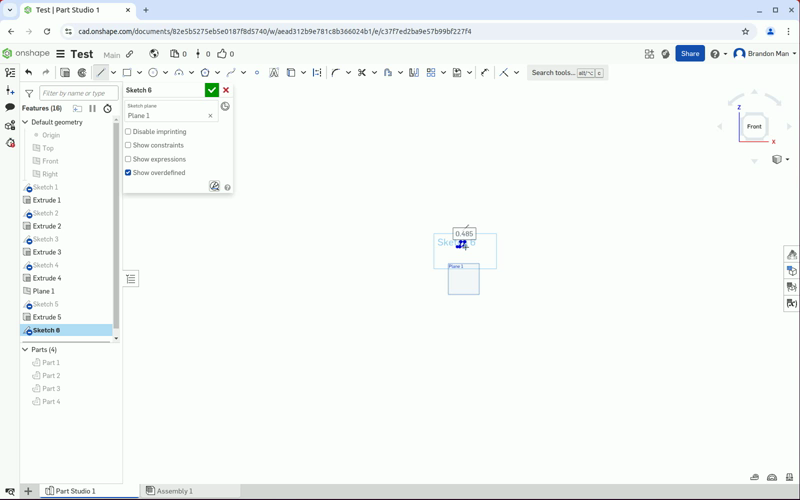
key_up(shift)
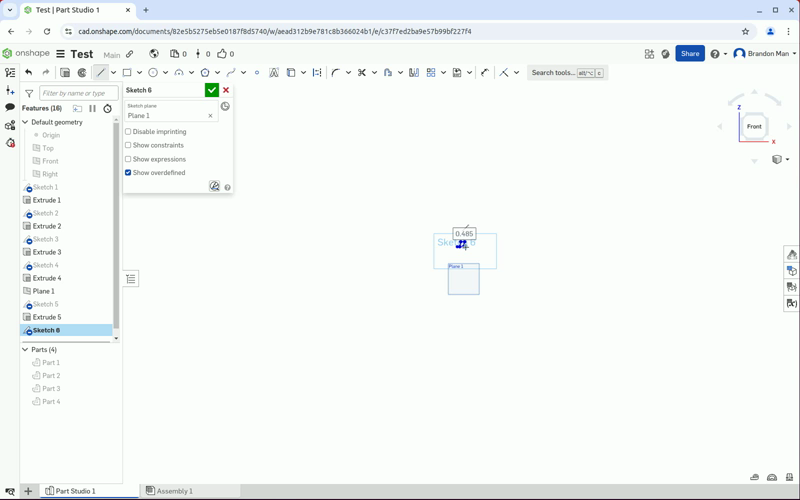
key_down(shift)
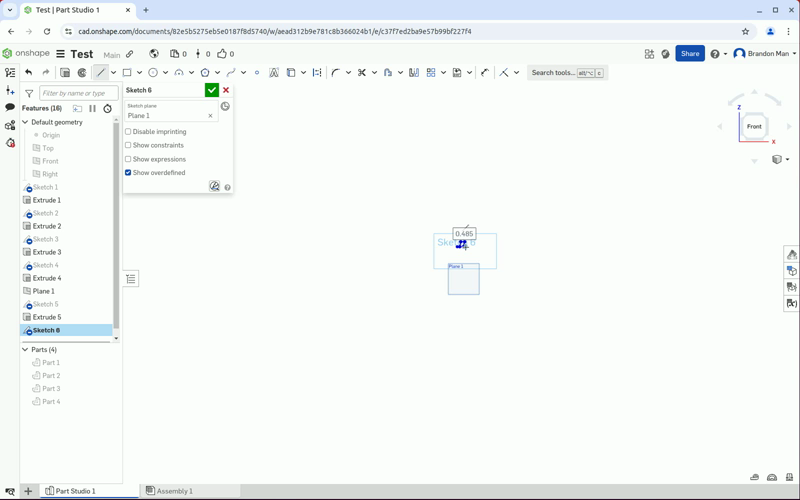
mouse_move(495, 246)
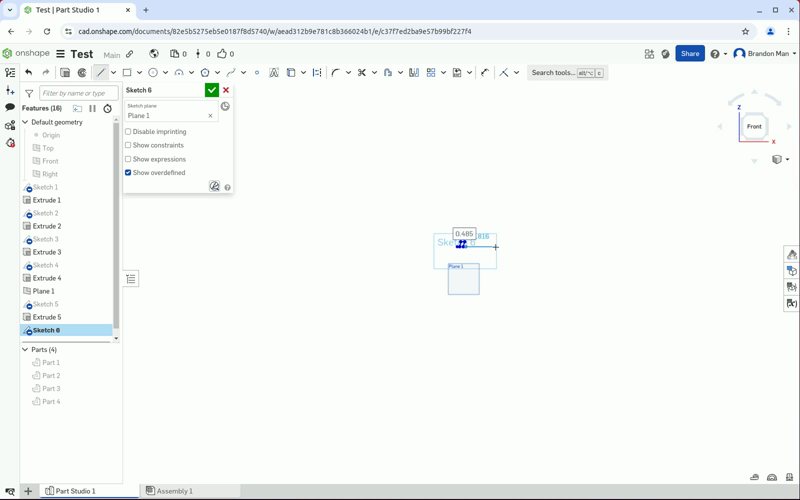
mouse_move(468, 234)
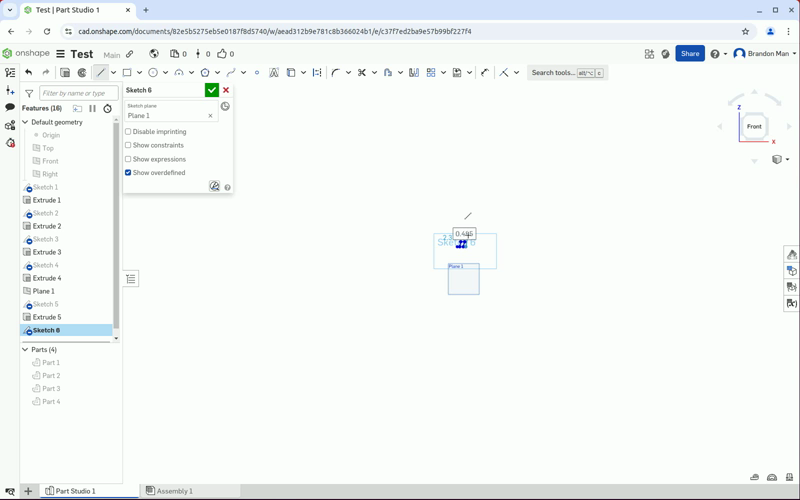
click(468, 234)
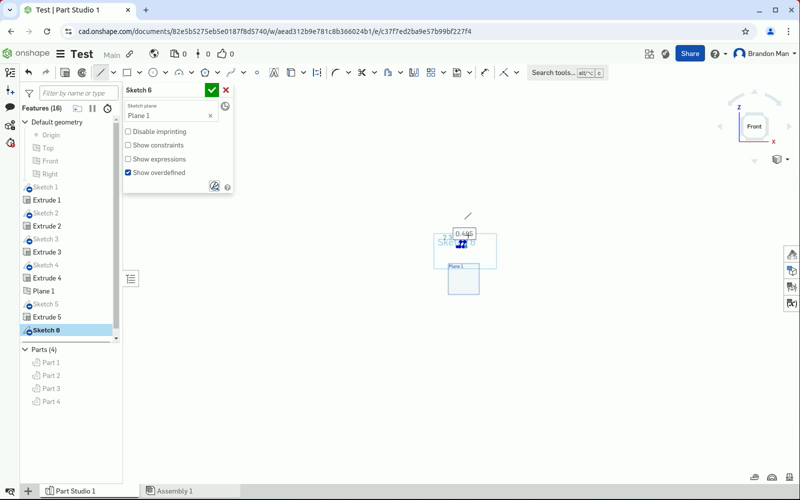
key_up(shift)
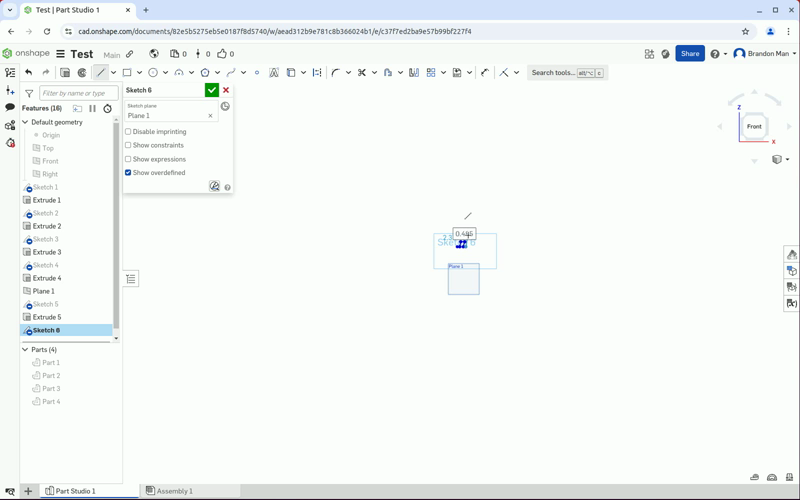
key_down(shift)
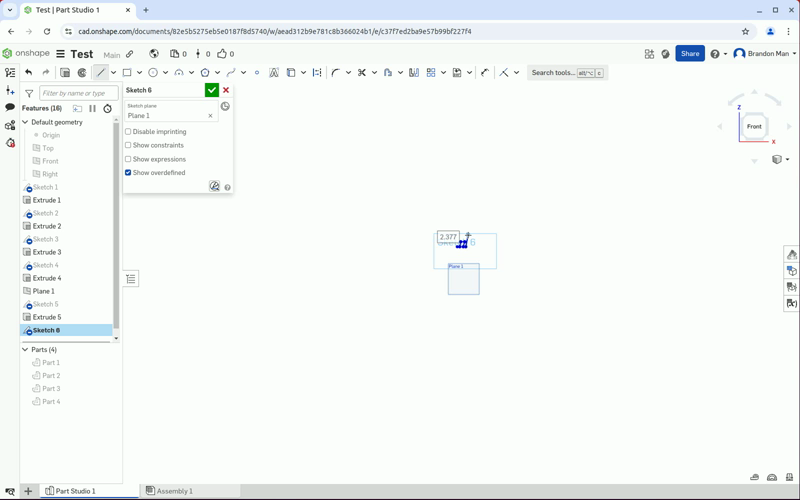
mouse_move(498, 234)
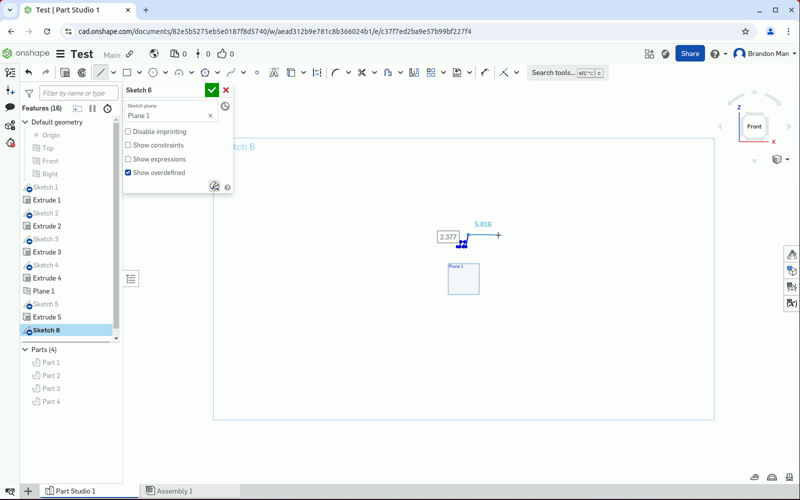
mouse_move(465, 234)
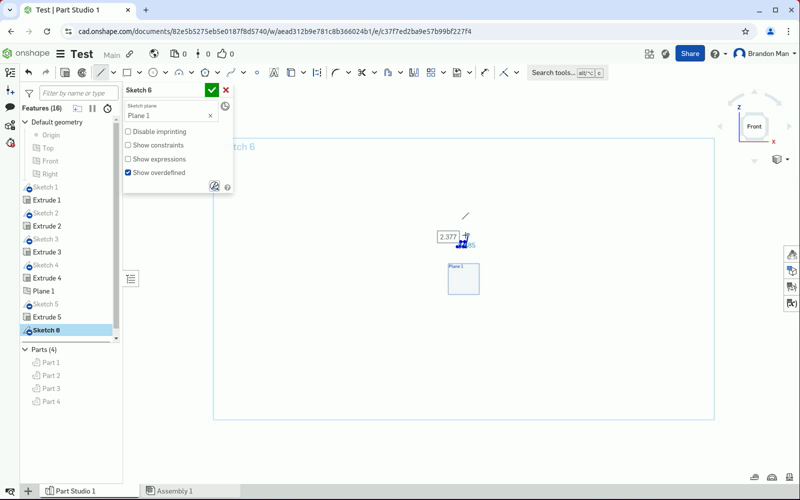
scroll(6)
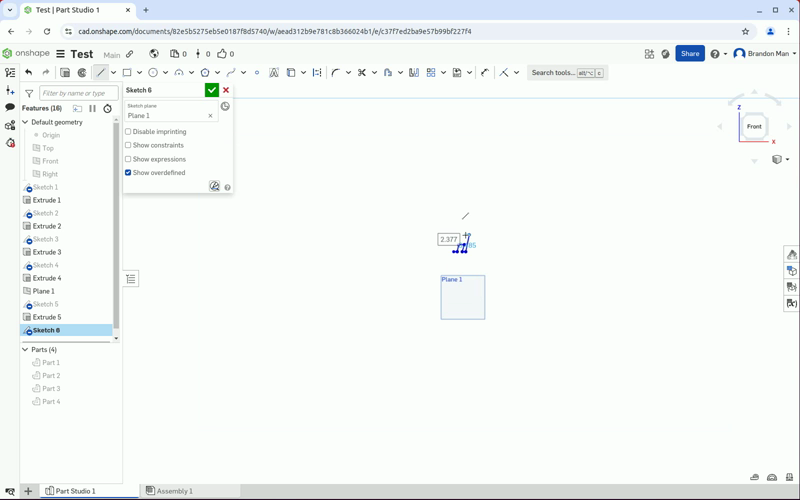
scroll(6)
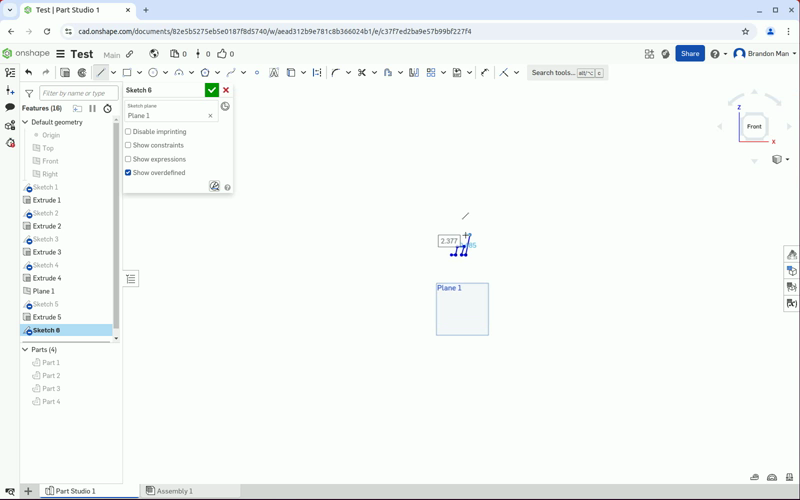
scroll(6)
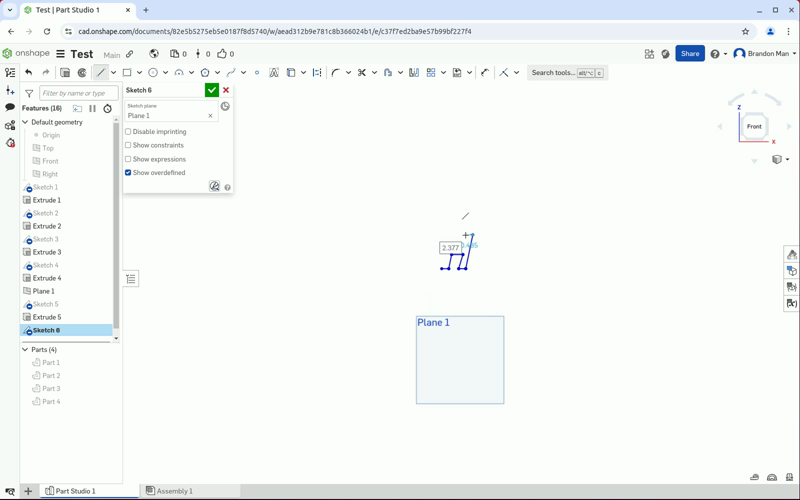
scroll(6)
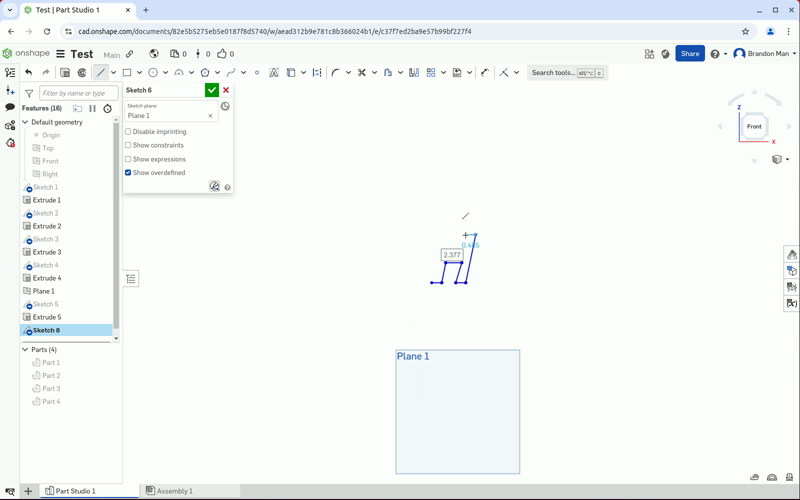
scroll(6)
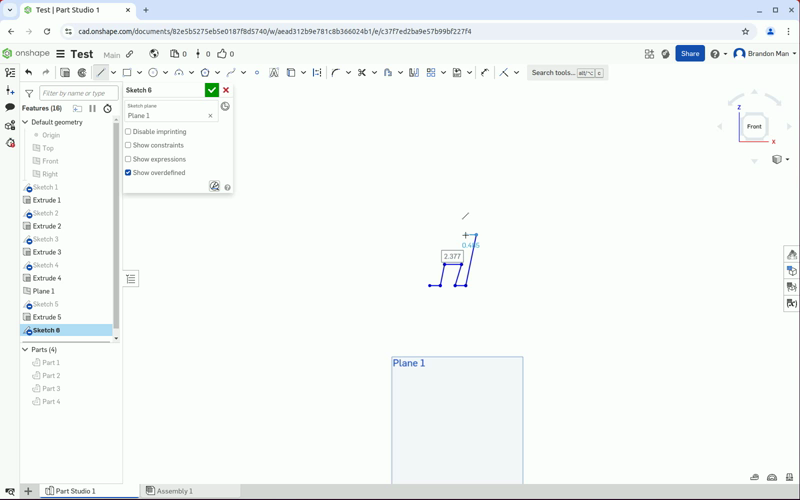
scroll(6)
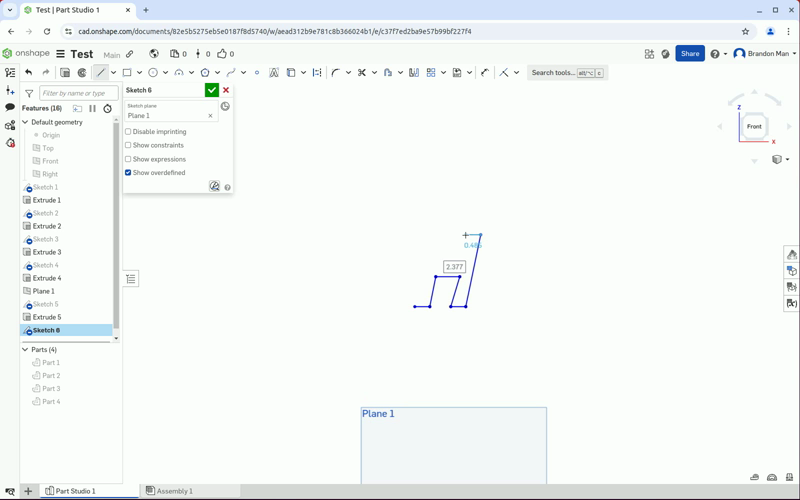
scroll(6)
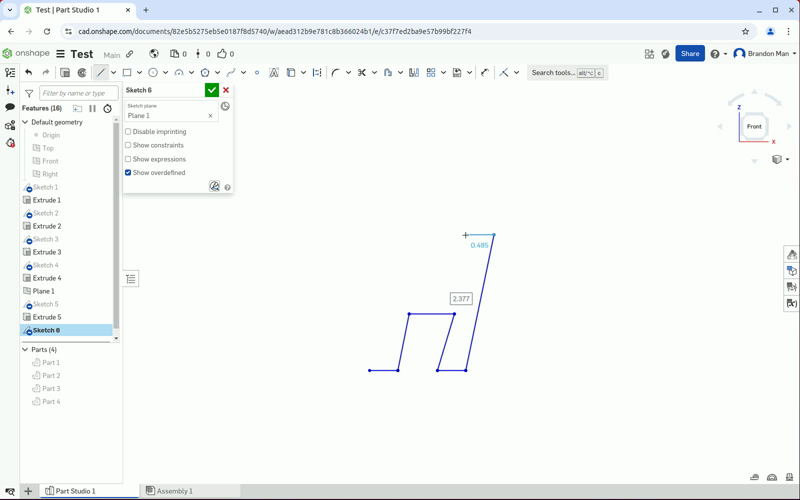
click(465, 234)
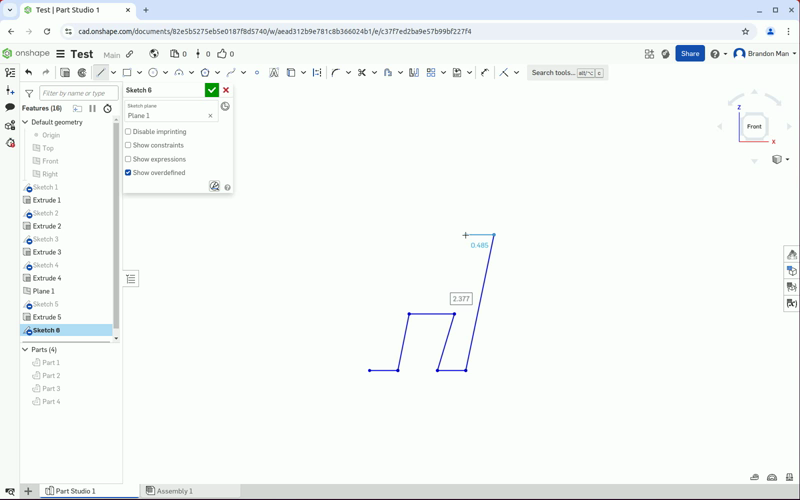
scroll(-6)
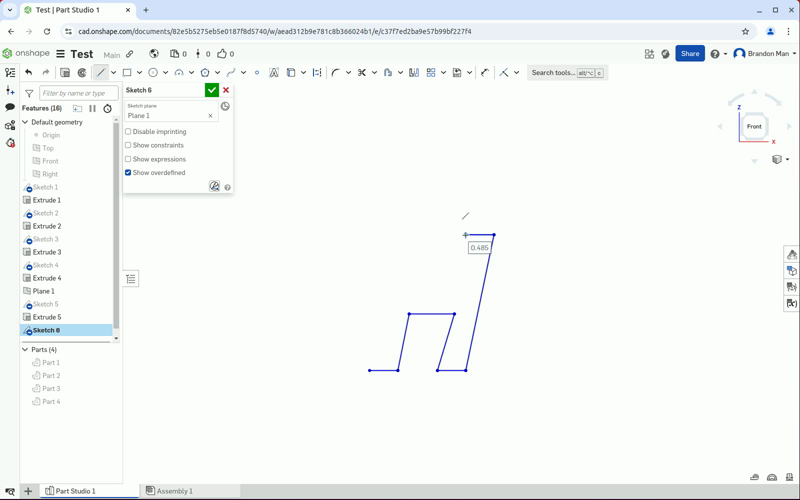
scroll(-6)
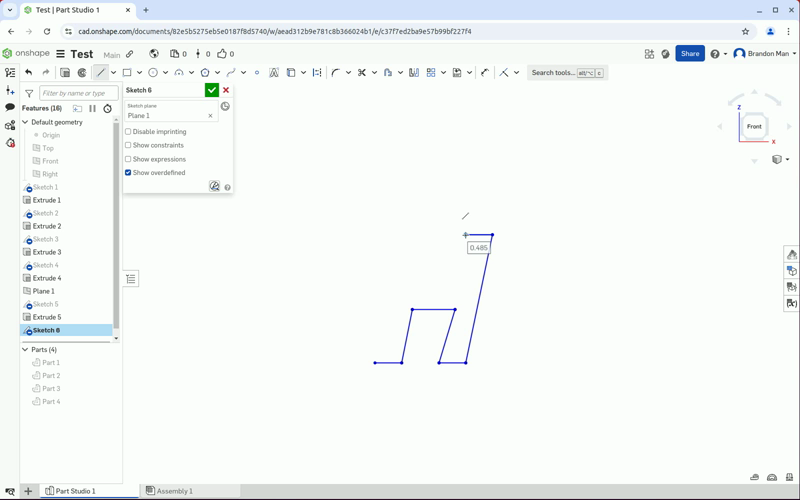
scroll(-6)
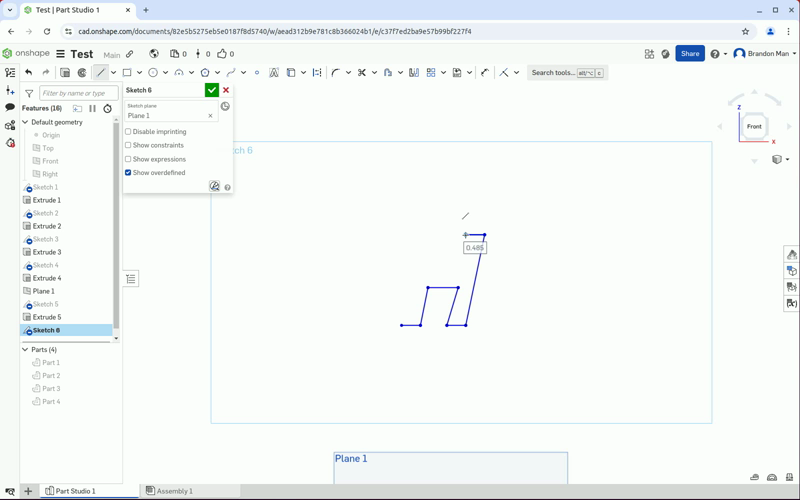
scroll(-6)
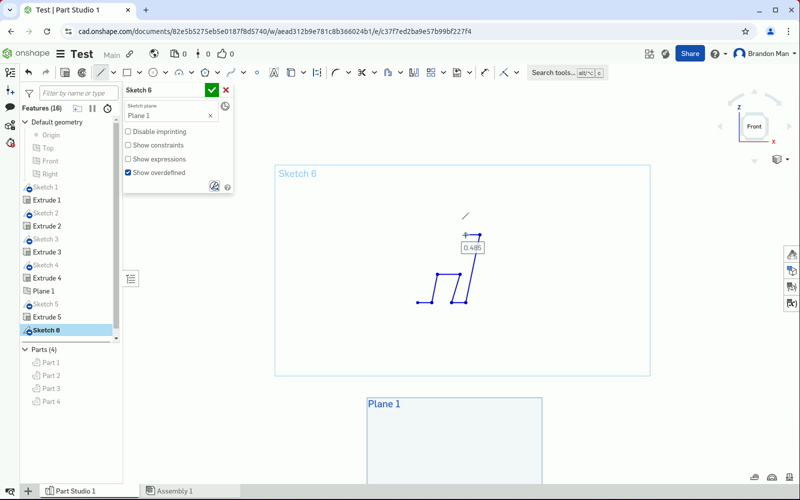
scroll(-6)
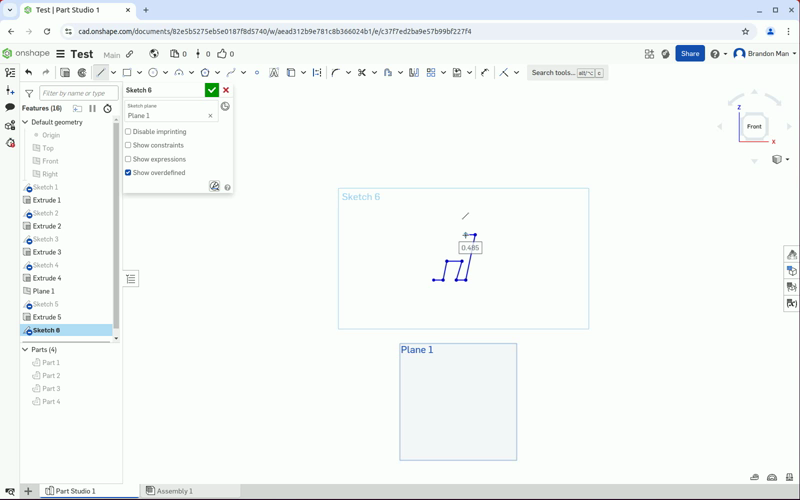
scroll(-6)
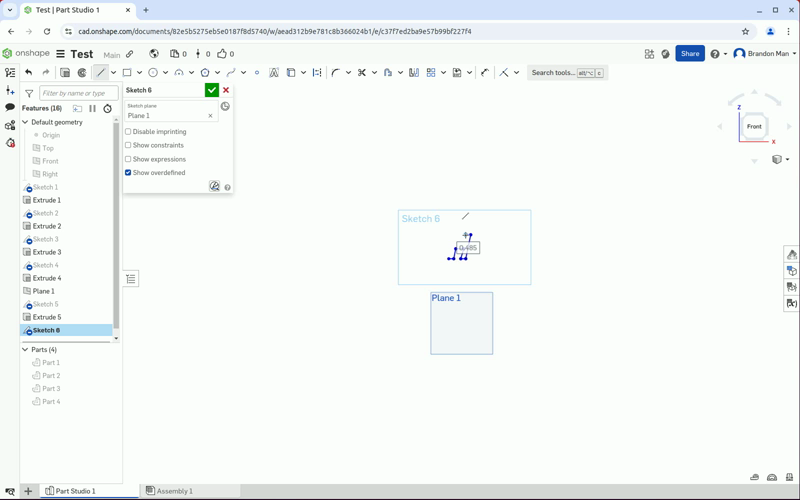
scroll(-6)
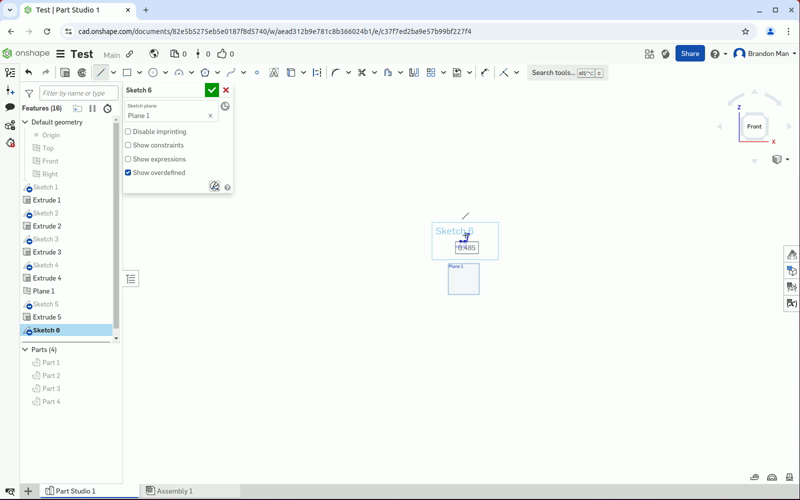
key_up(shift)
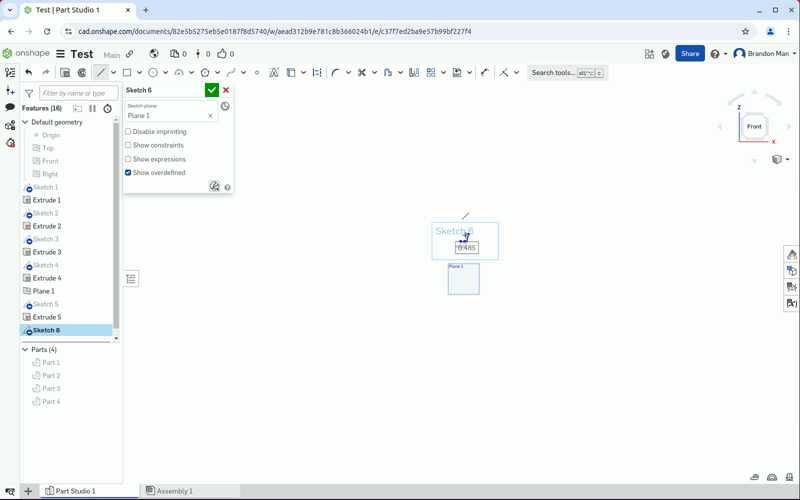
key_down(shift)
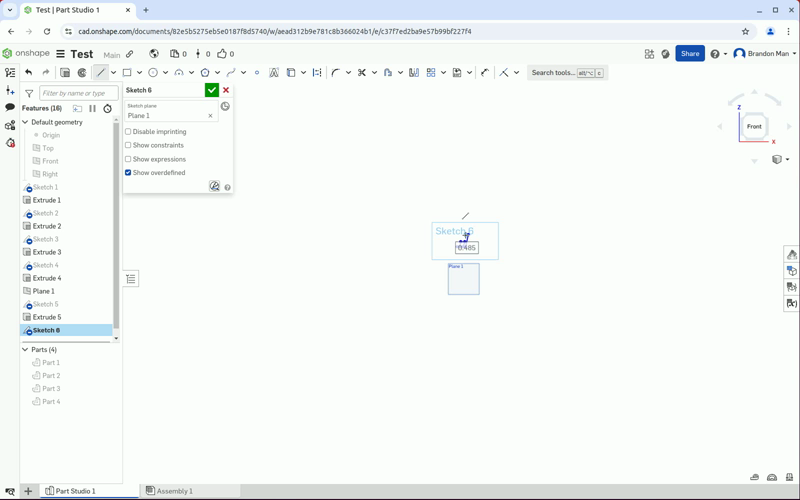
mouse_move(495, 234)
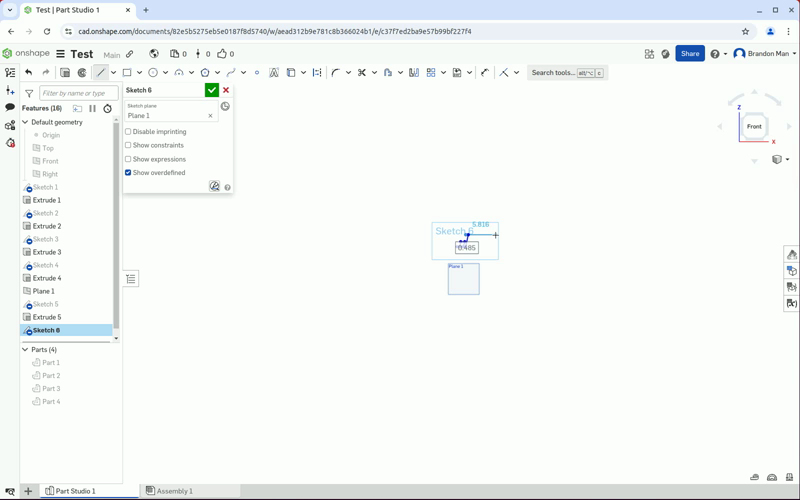
mouse_move(464, 239)
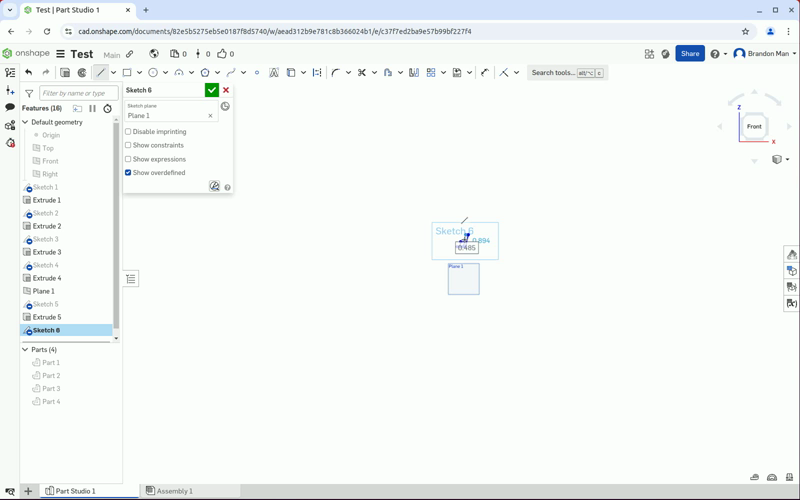
scroll(6)
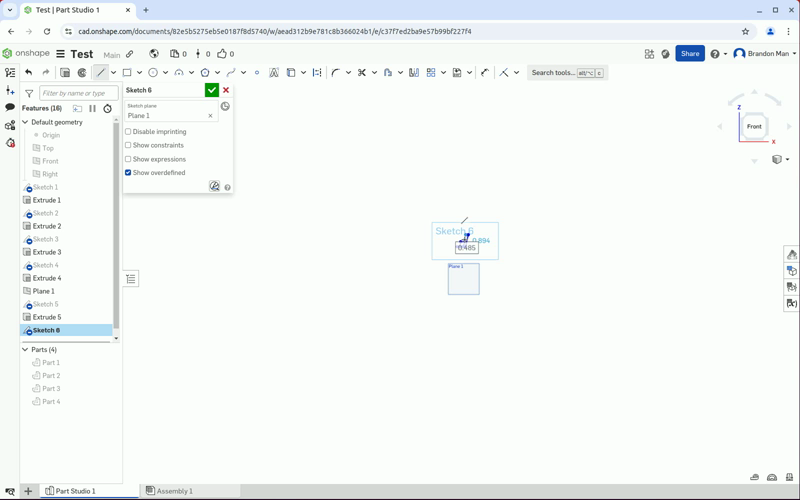
scroll(6)
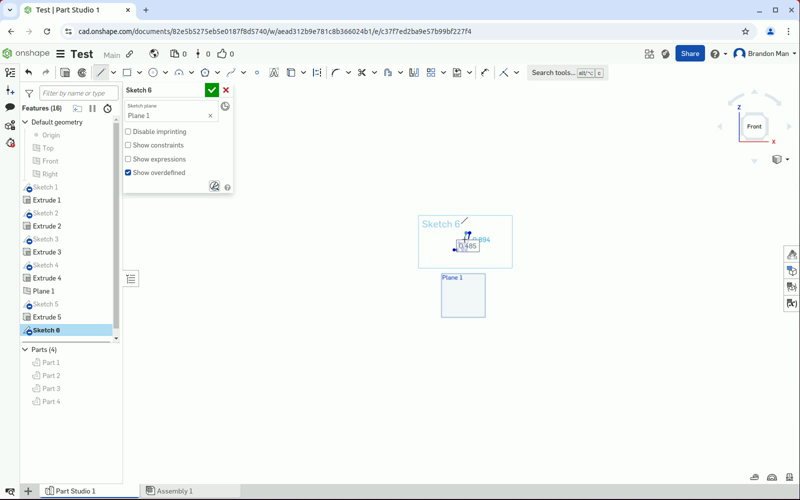
scroll(6)
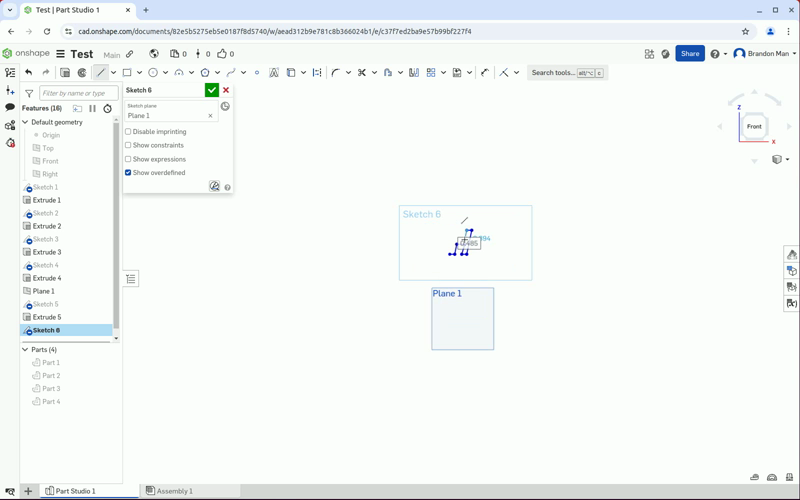
scroll(6)
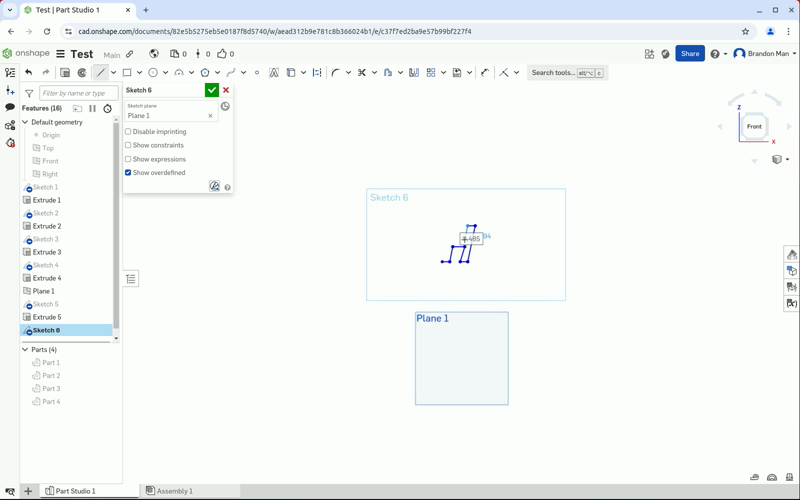
scroll(6)
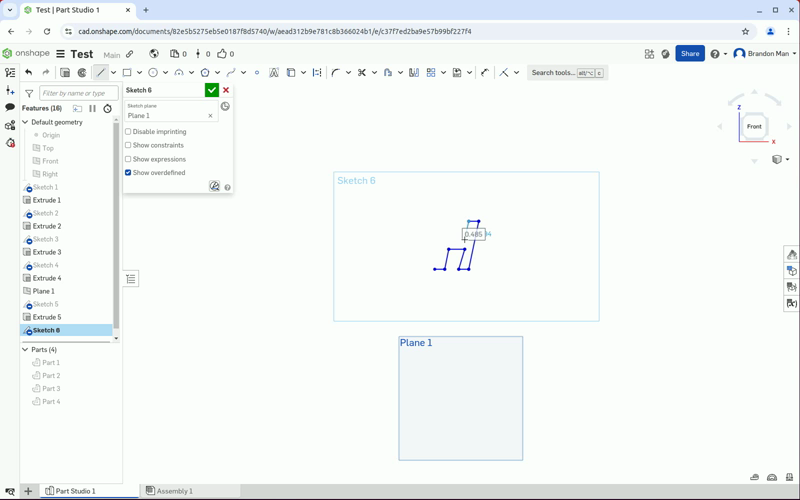
scroll(6)
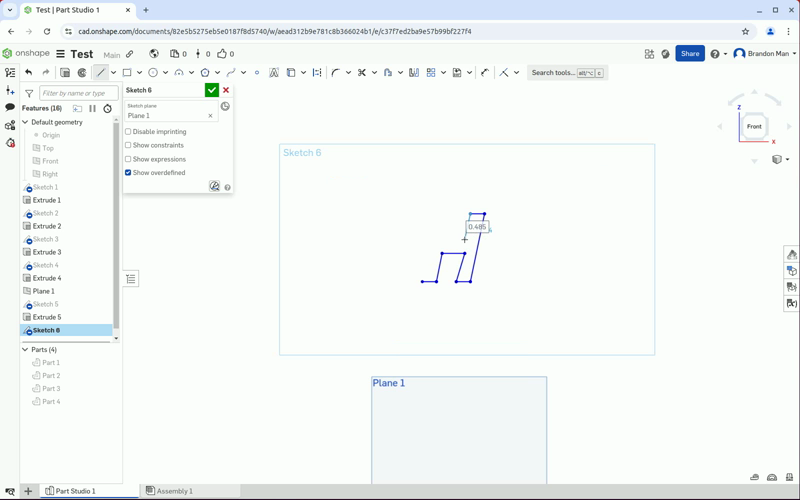
scroll(6)
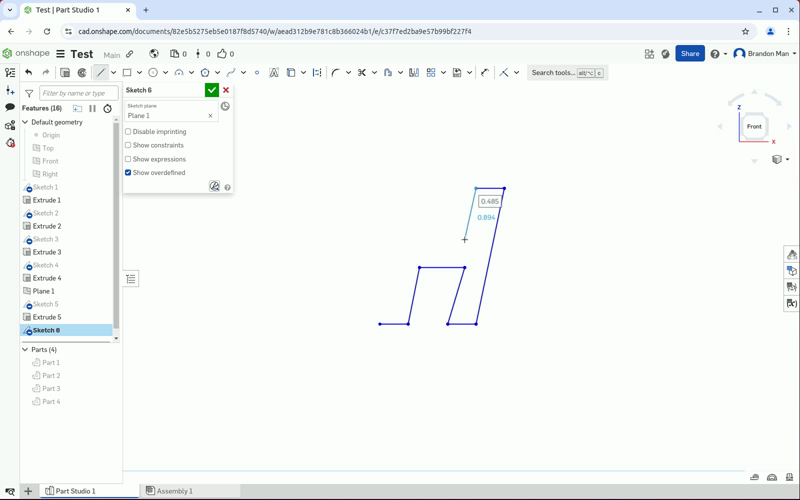
click(464, 239)
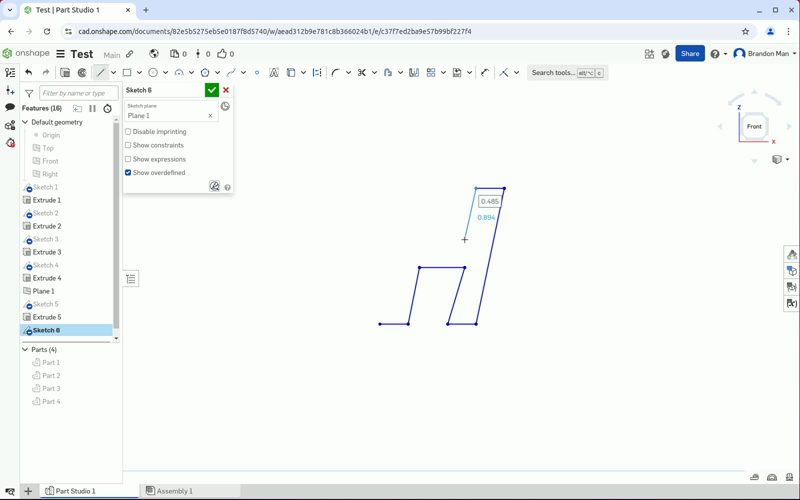
scroll(-6)
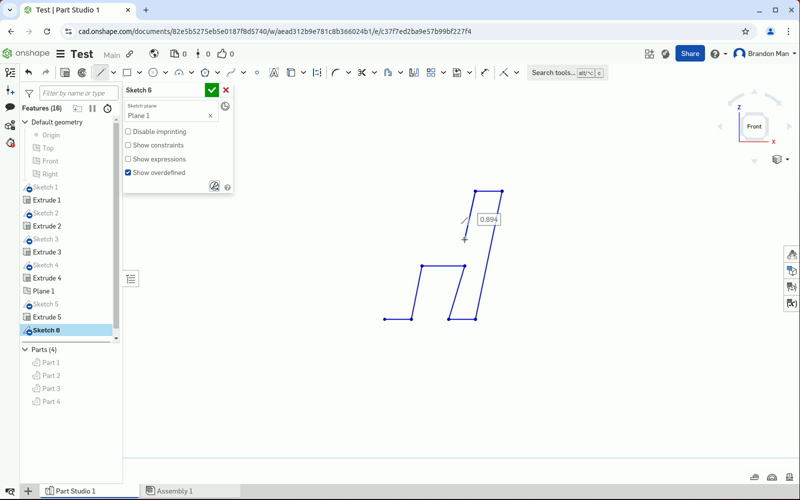
scroll(-6)
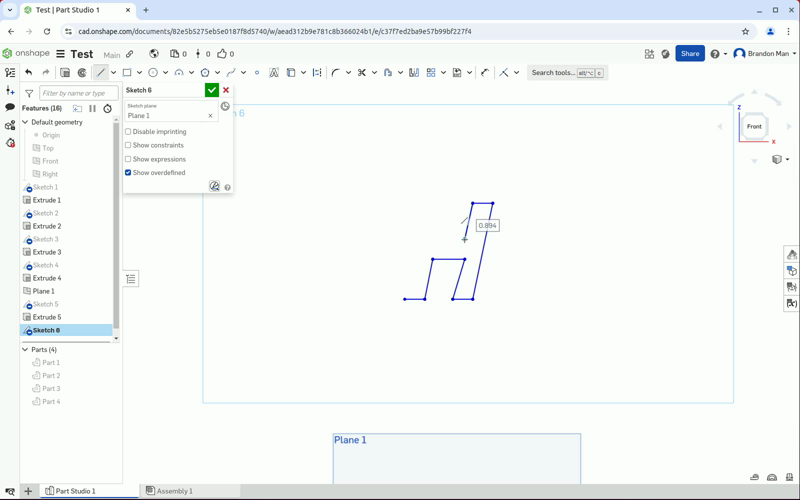
scroll(-6)
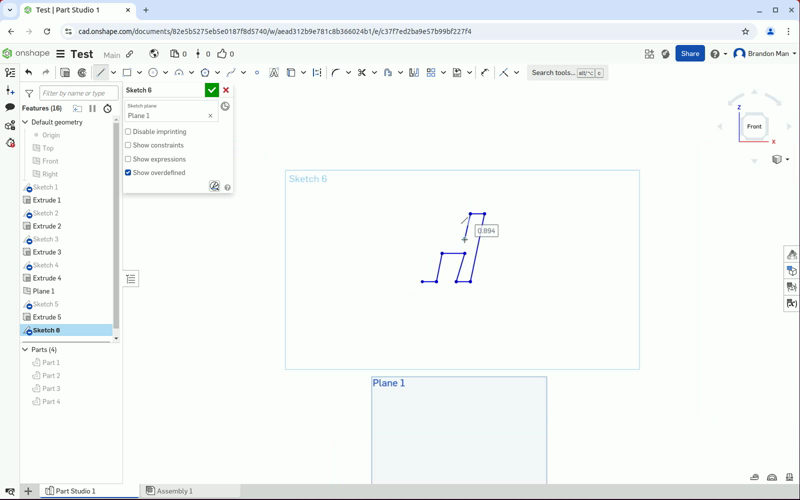
scroll(-6)
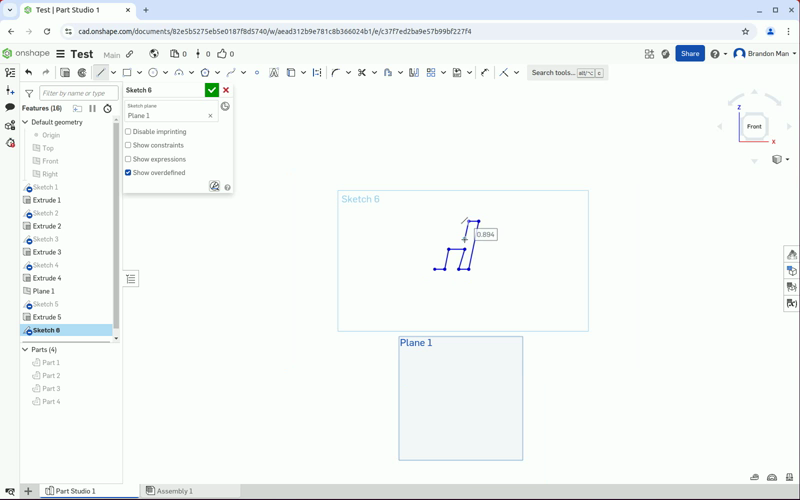
scroll(-6)
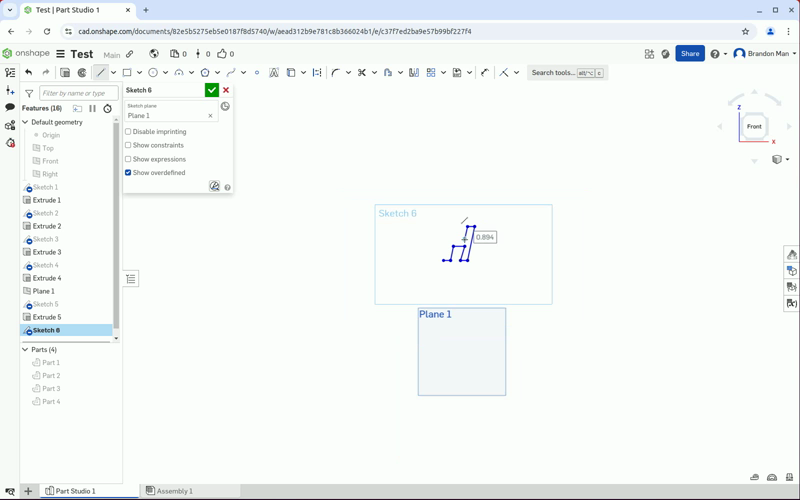
scroll(-6)
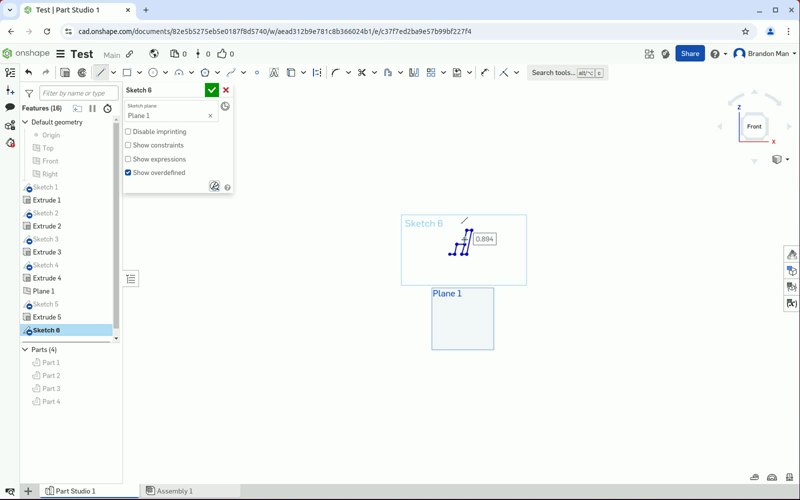
scroll(-6)
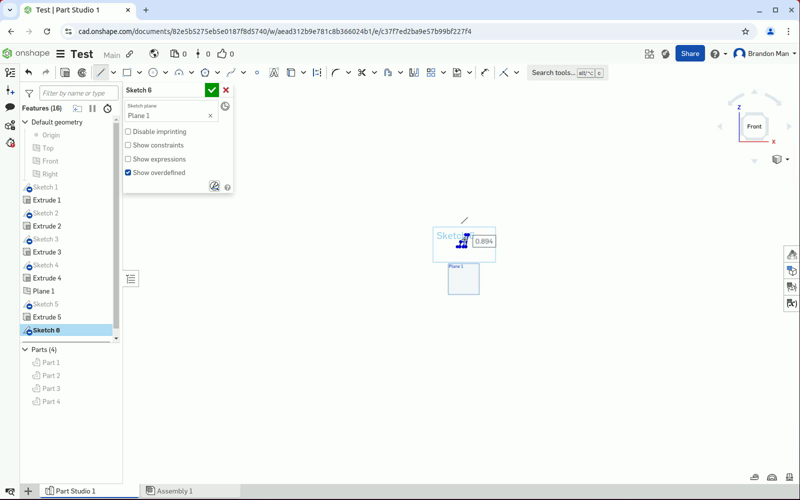
key_up(shift)
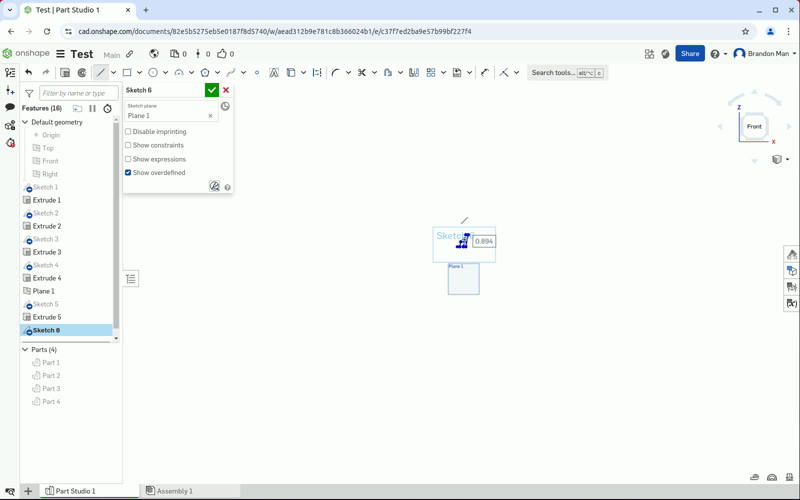
key_down(shift)
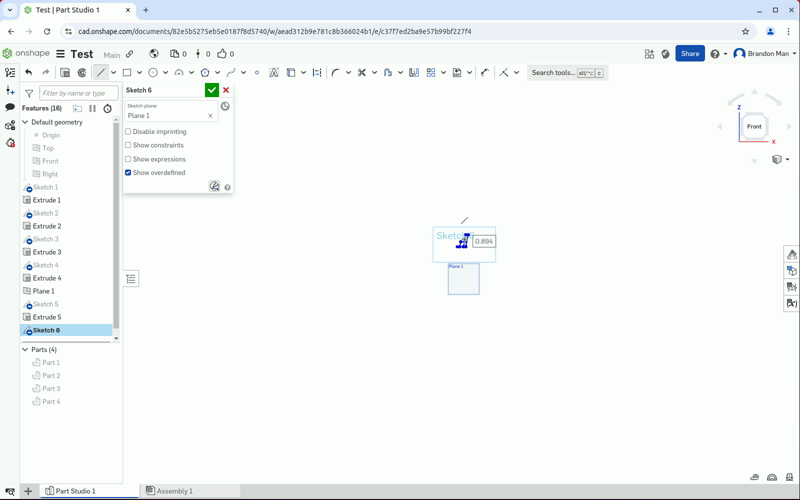
mouse_move(495, 239)
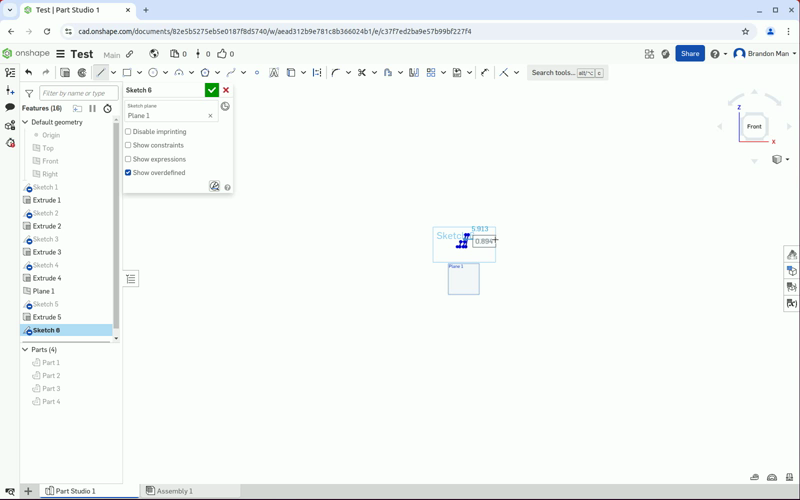
mouse_move(461, 239)
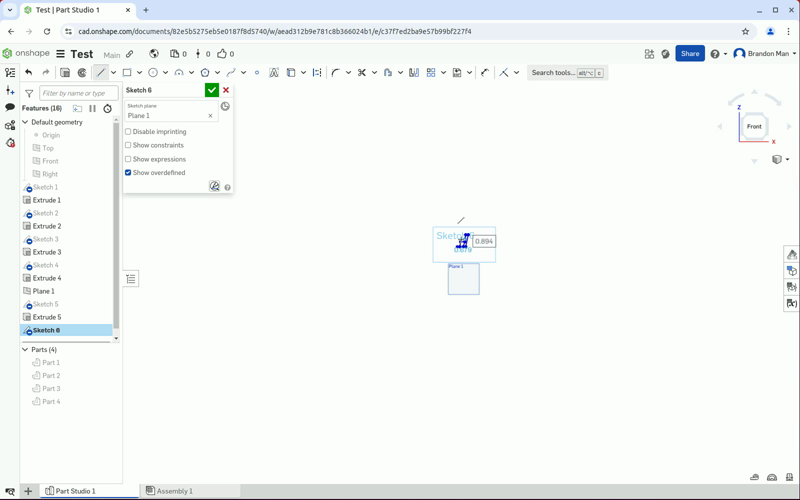
scroll(6)
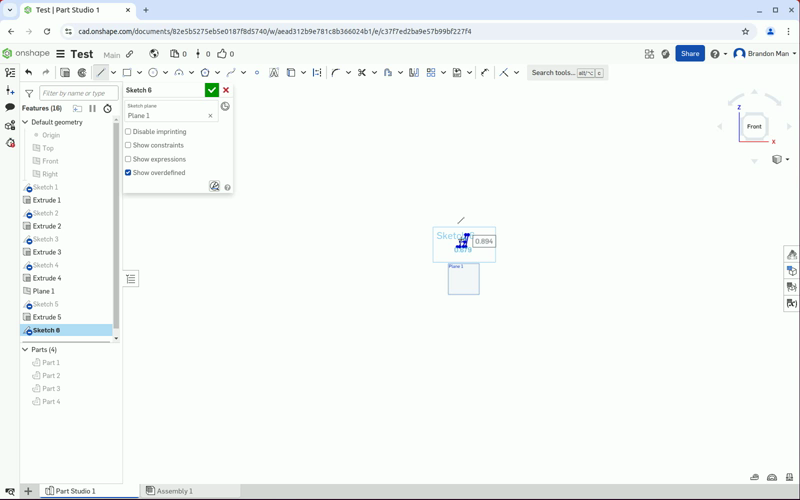
scroll(6)
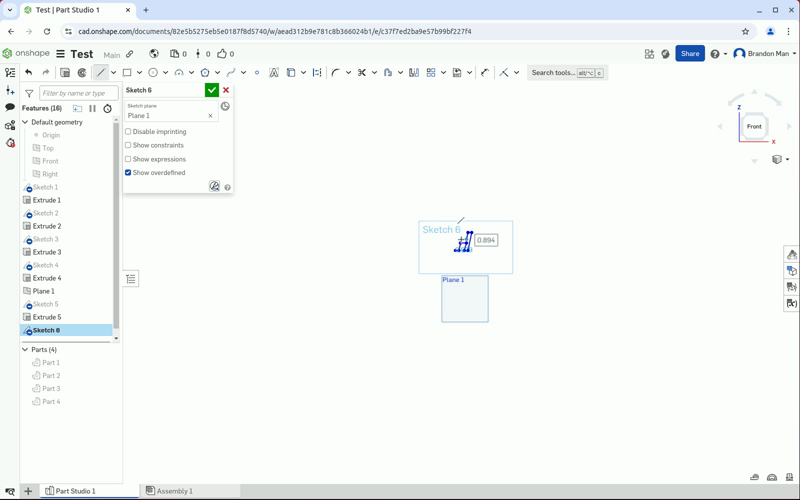
scroll(6)
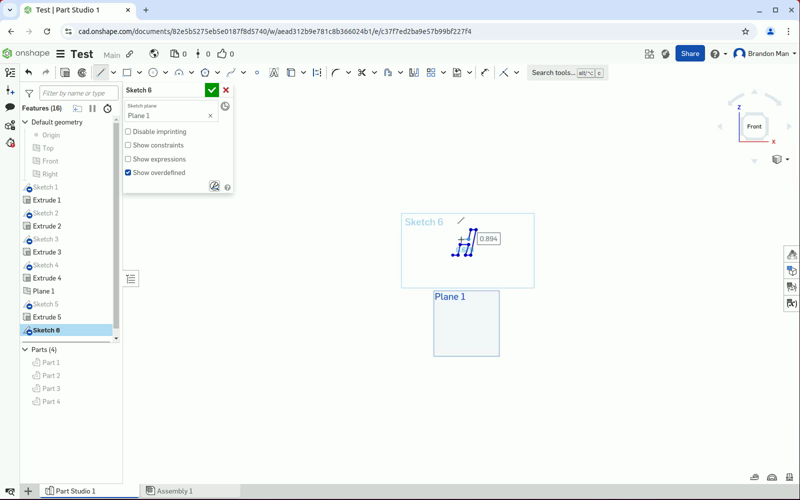
scroll(6)
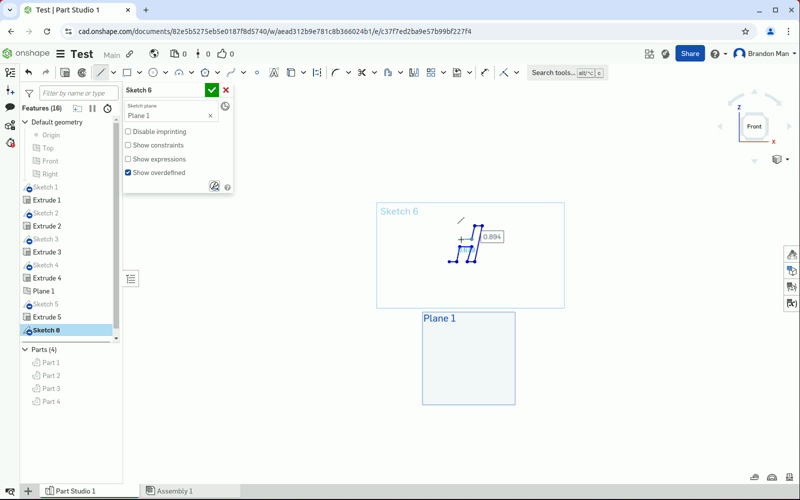
scroll(6)
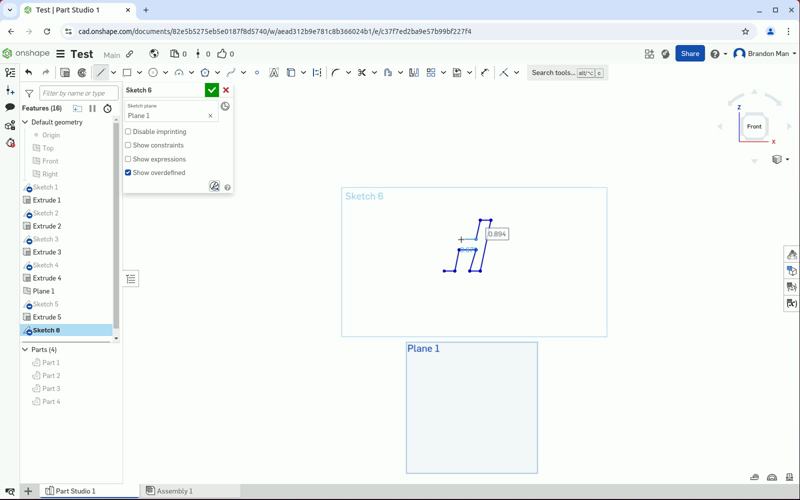
scroll(6)
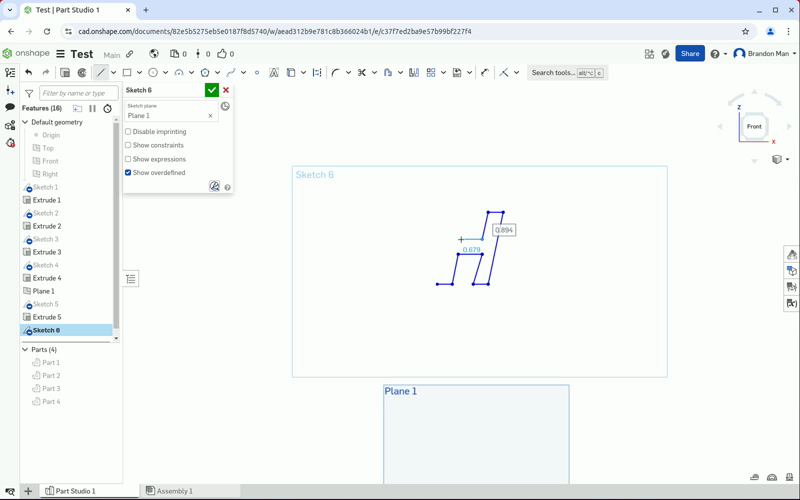
scroll(6)
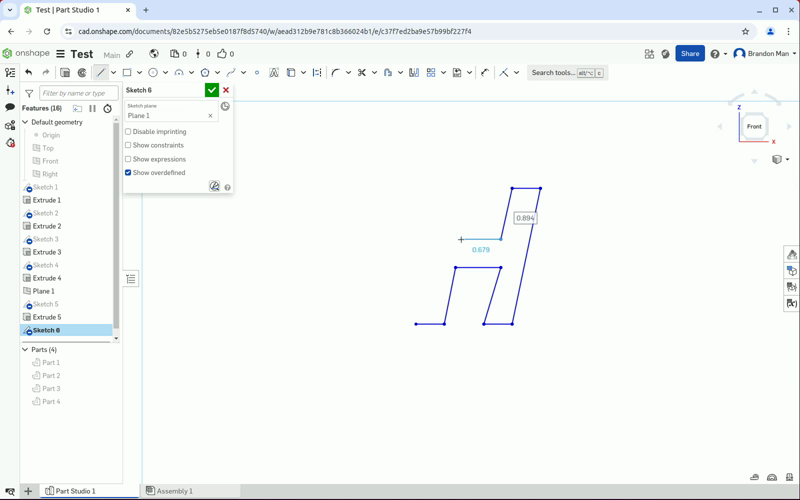
click(461, 239)
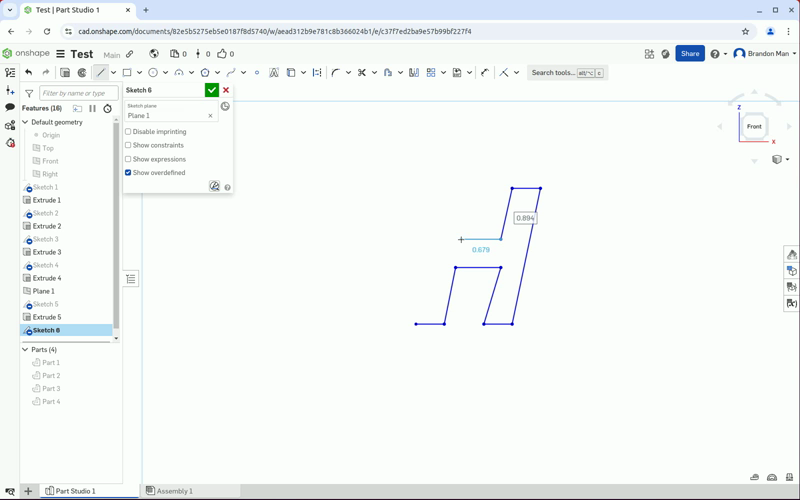
scroll(-6)
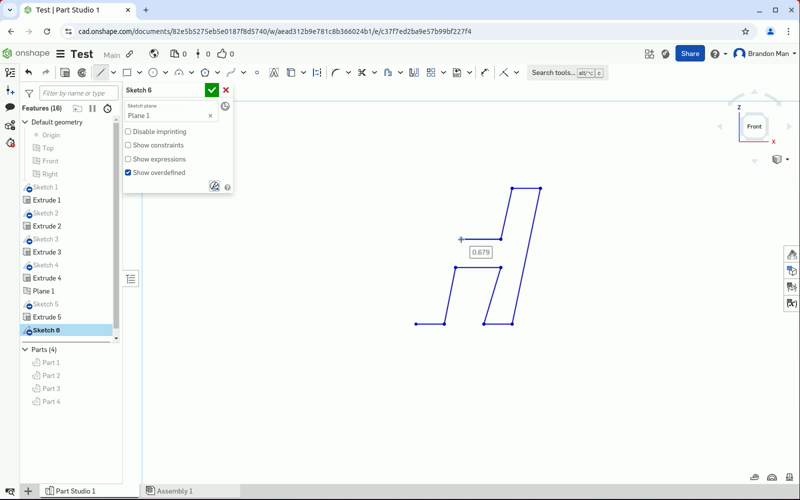
scroll(-6)
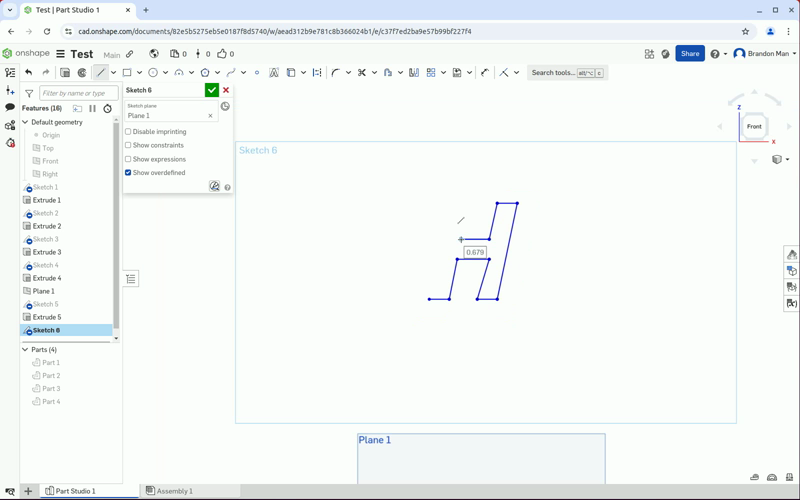
scroll(-6)
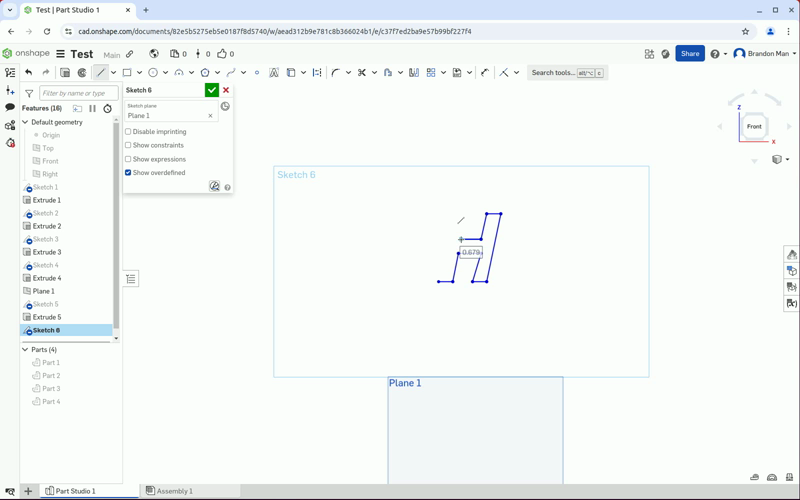
scroll(-6)
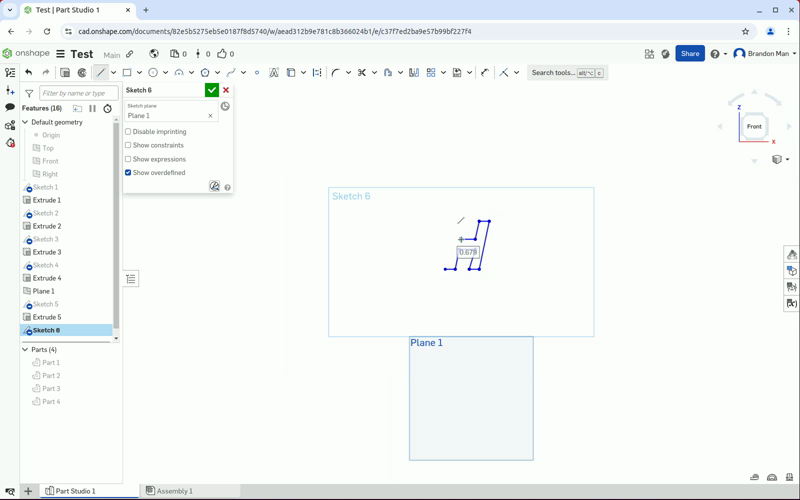
scroll(-6)
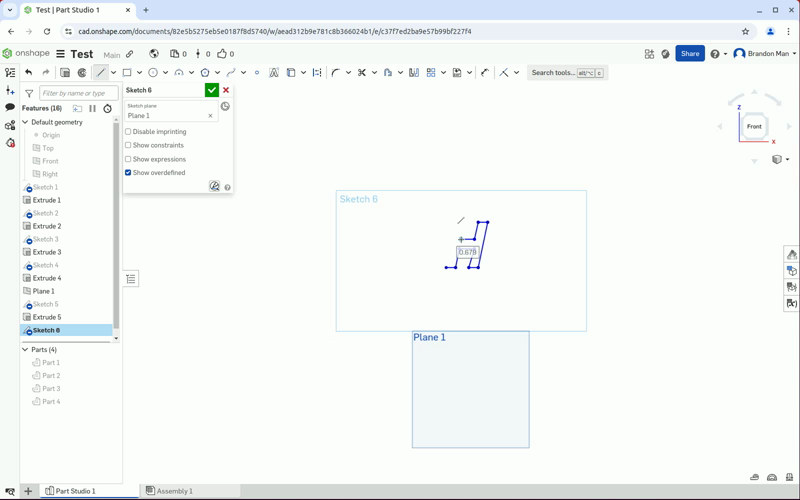
scroll(-6)
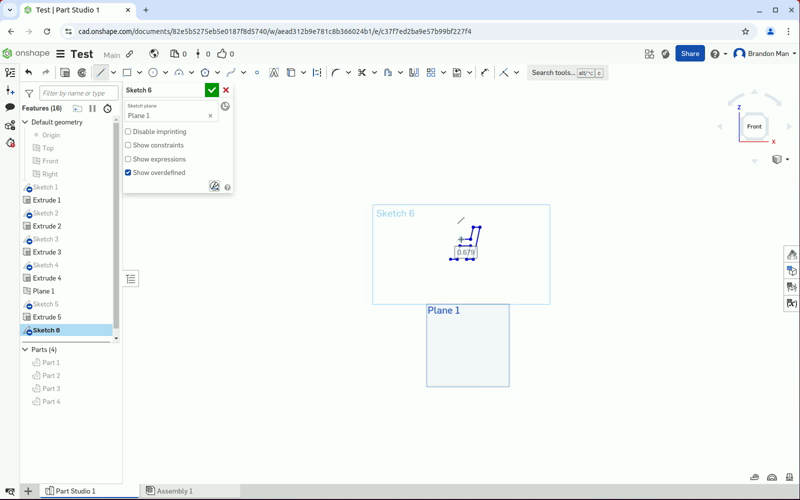
scroll(-6)
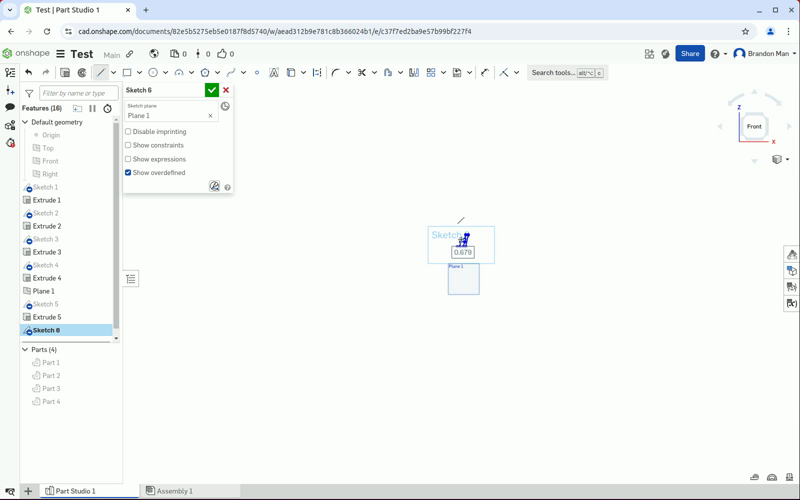
key_up(shift)
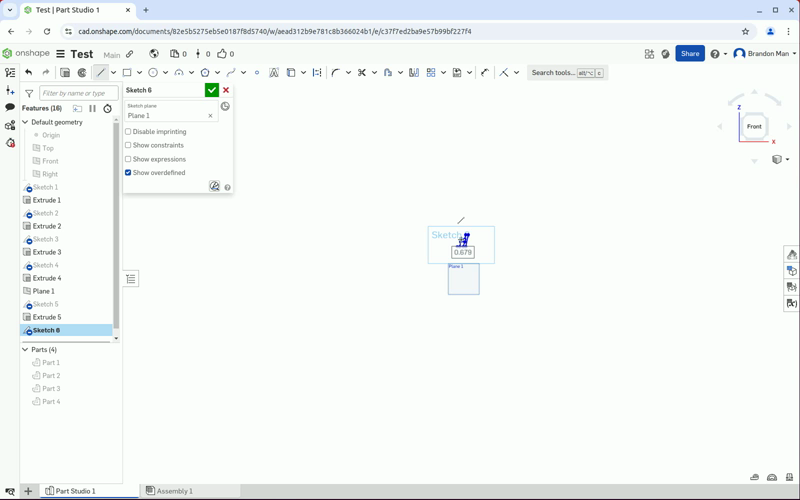
key_down(shift)
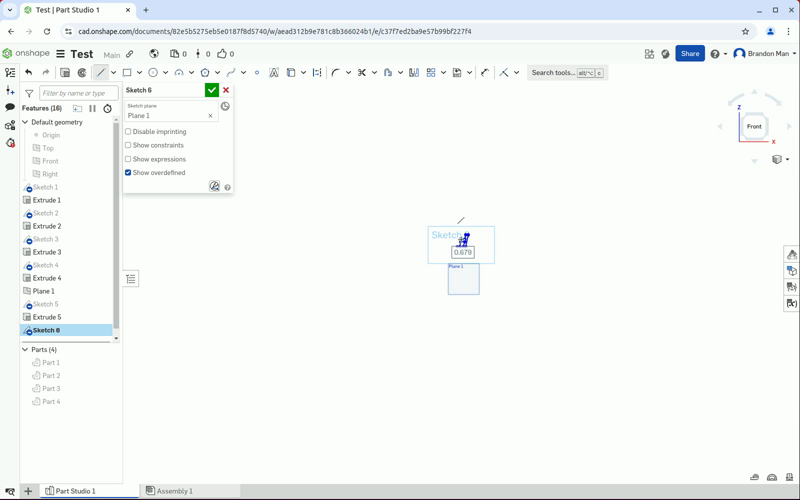
mouse_move(491, 239)
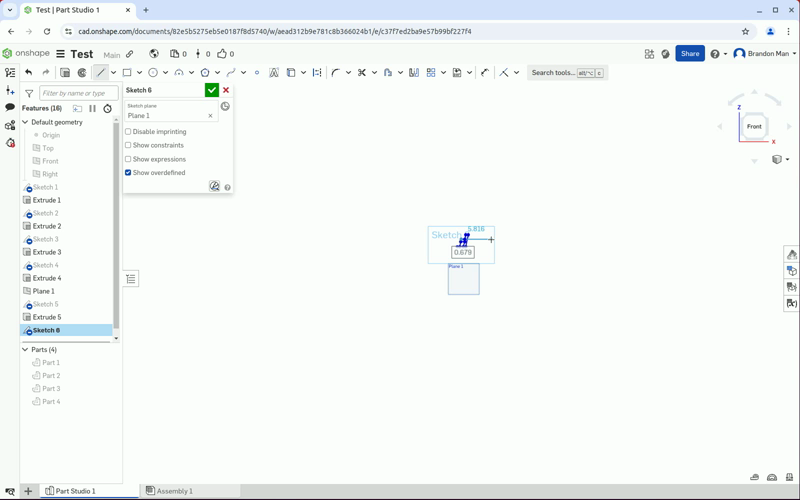
mouse_move(462, 234)
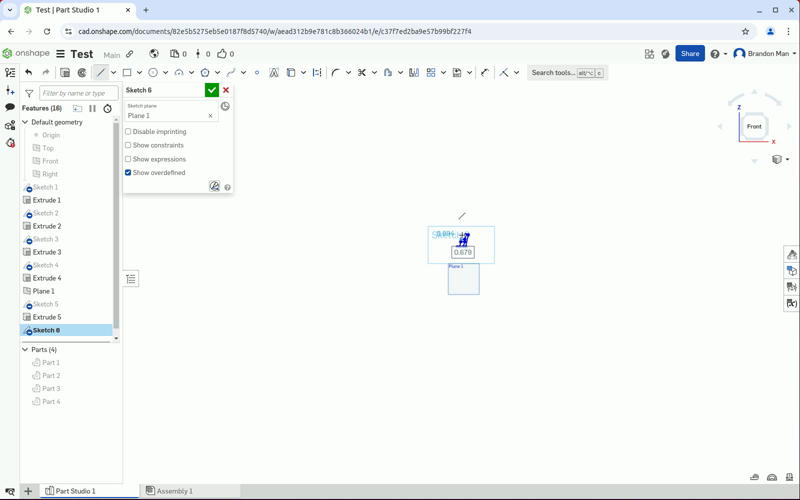
scroll(6)
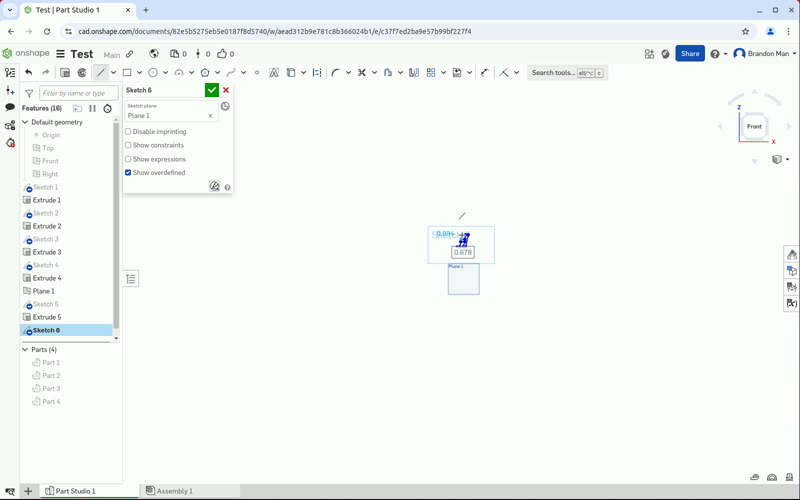
scroll(6)
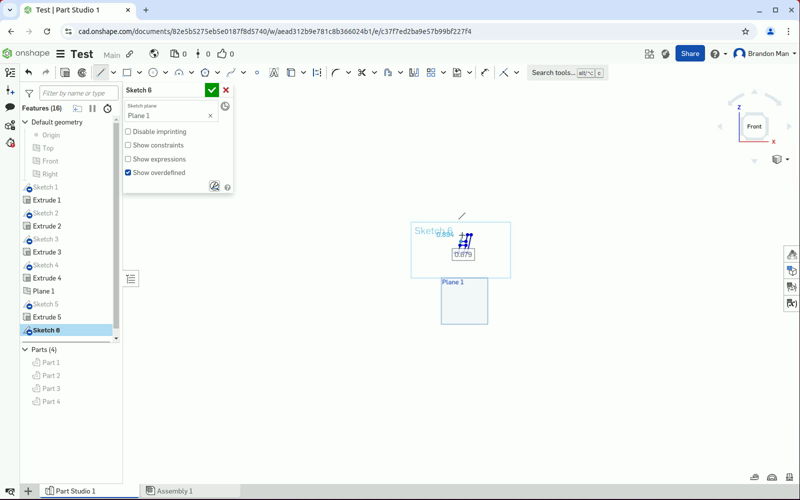
scroll(6)
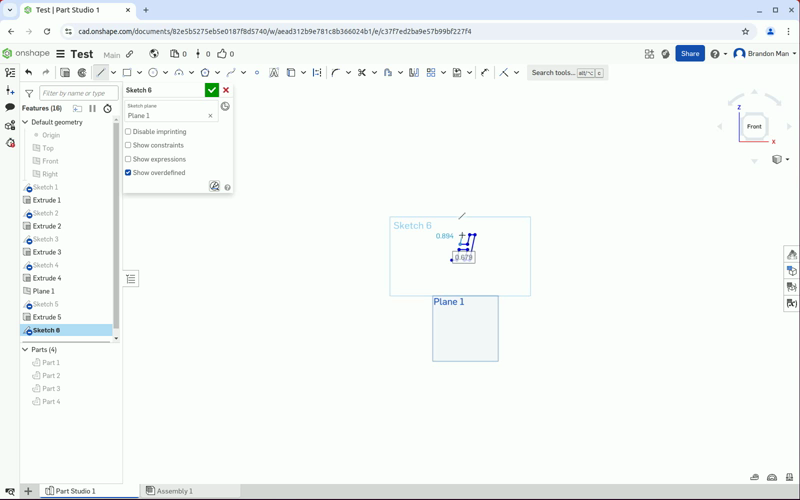
scroll(6)
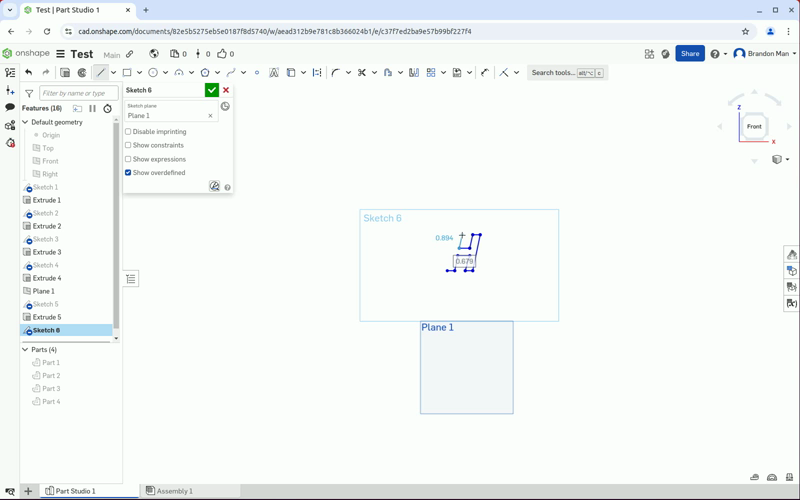
scroll(6)
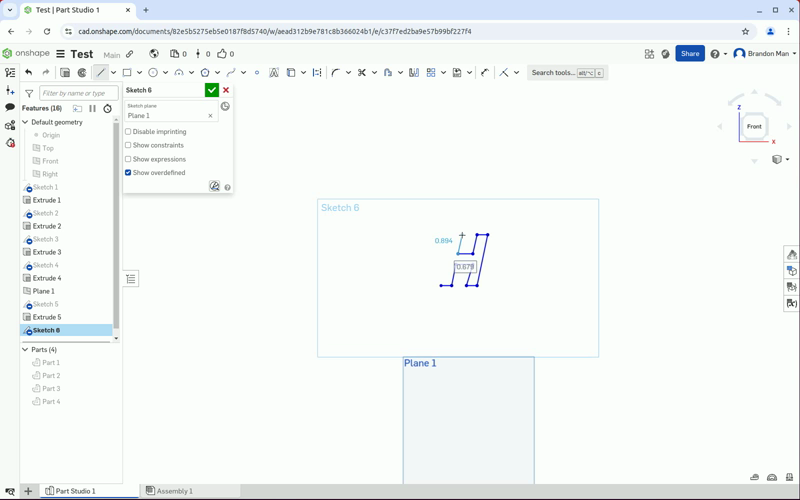
scroll(6)
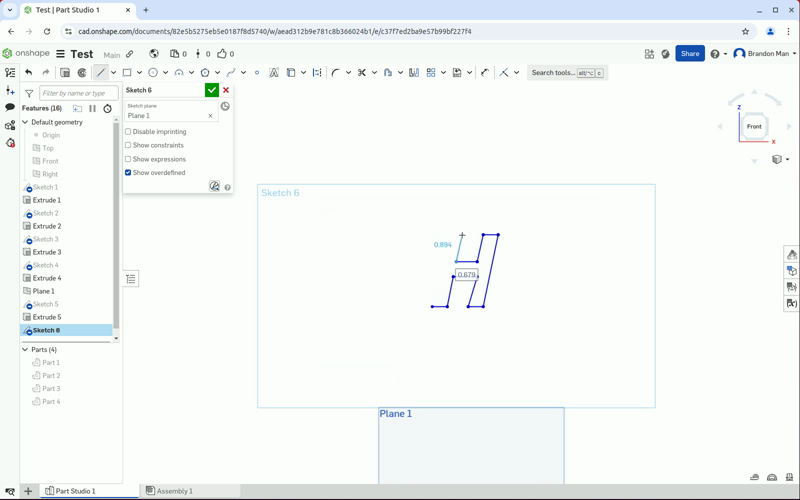
scroll(6)
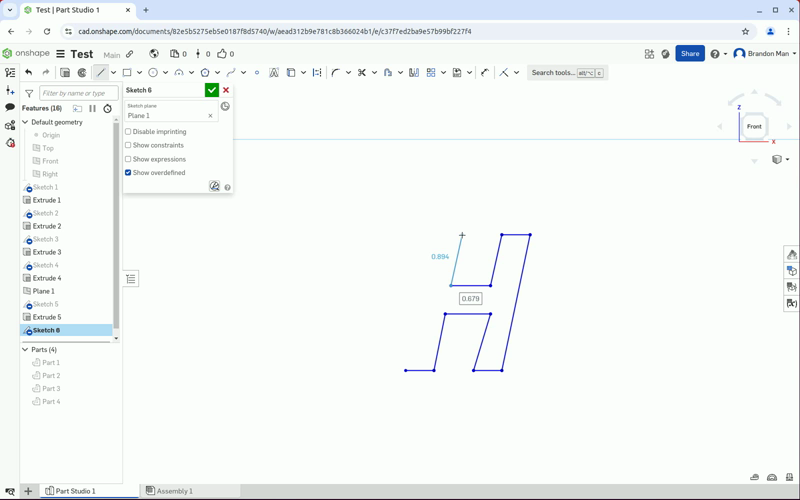
click(462, 234)
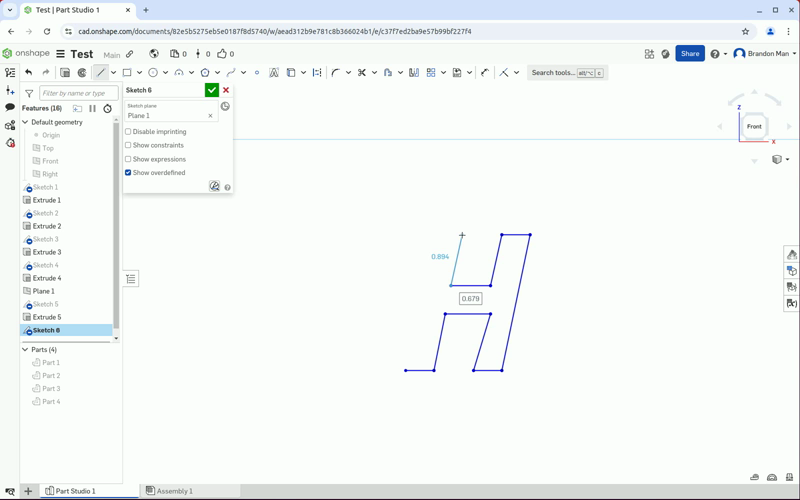
scroll(-6)
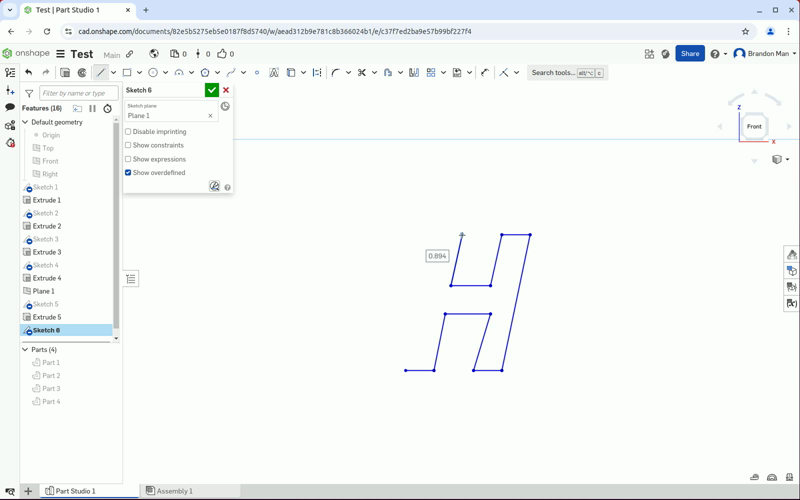
scroll(-6)
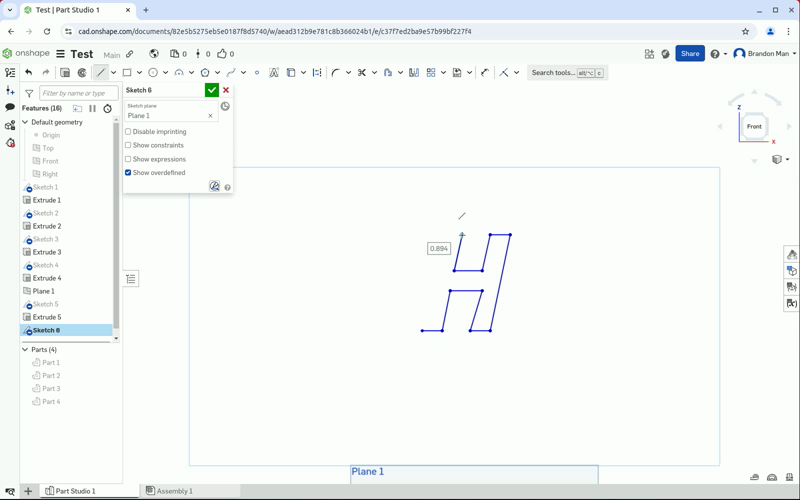
scroll(-6)
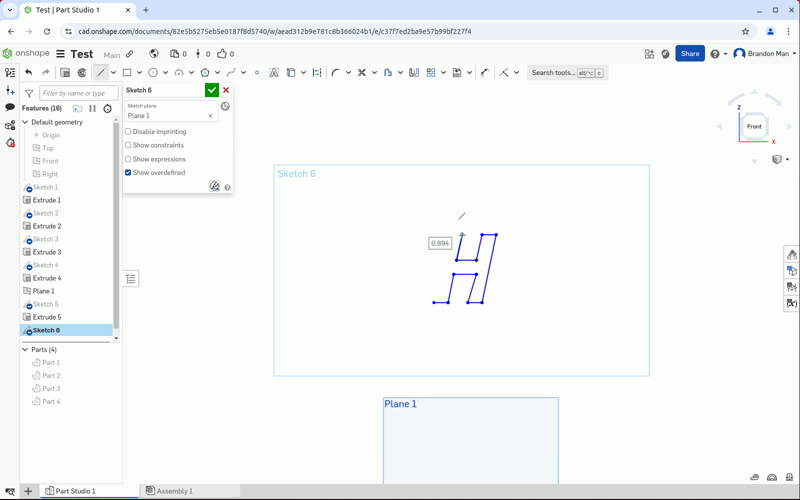
scroll(-6)
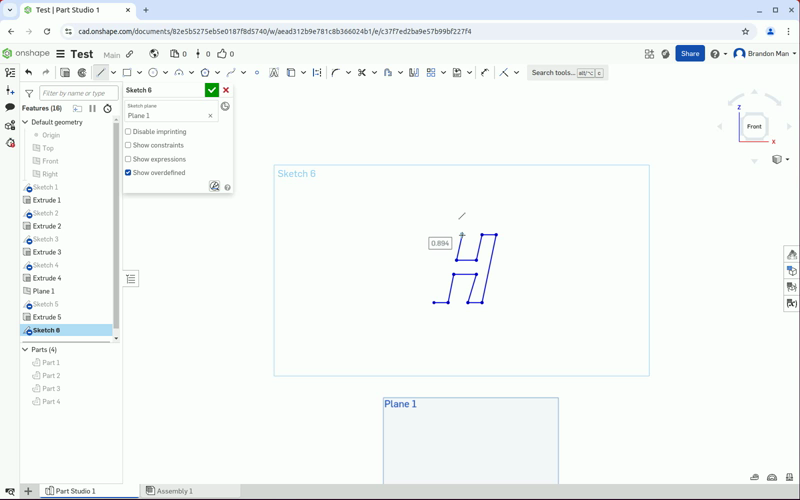
scroll(-6)
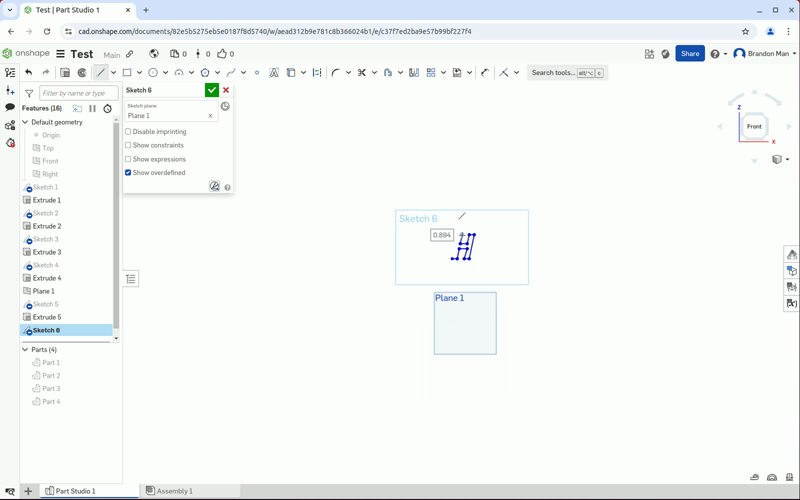
scroll(-6)
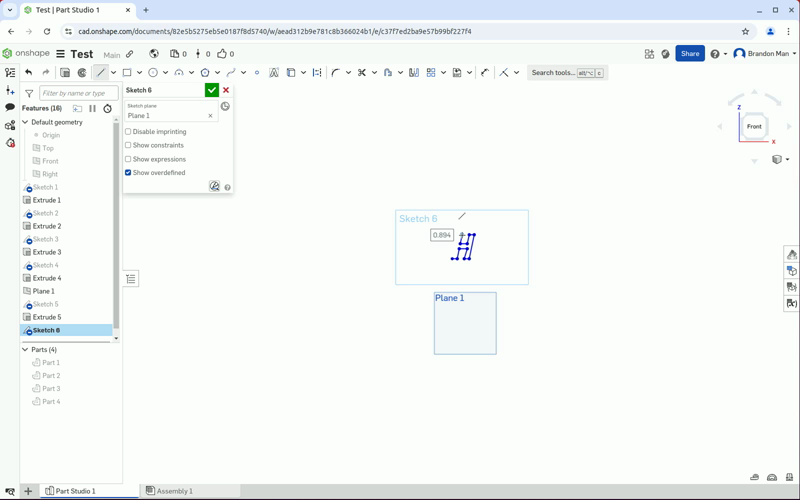
scroll(-6)
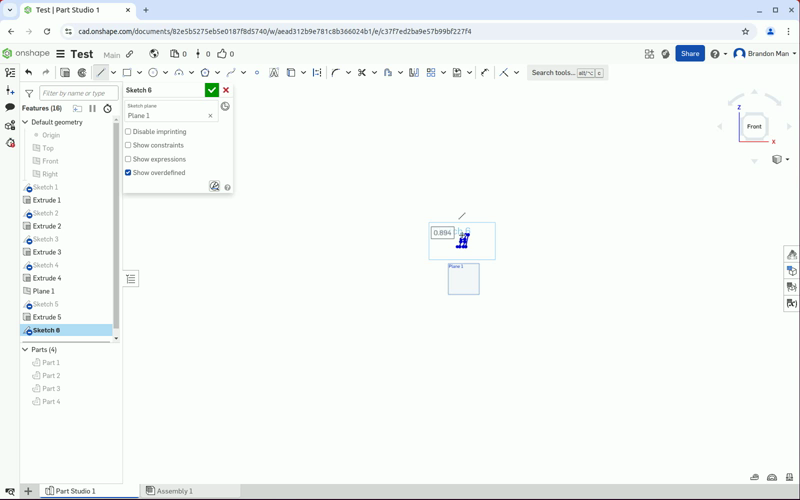
key_up(shift)
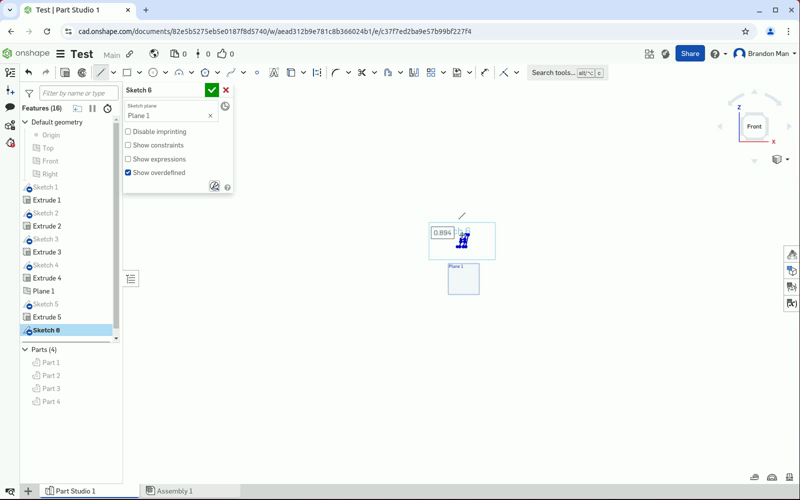
key_down(shift)
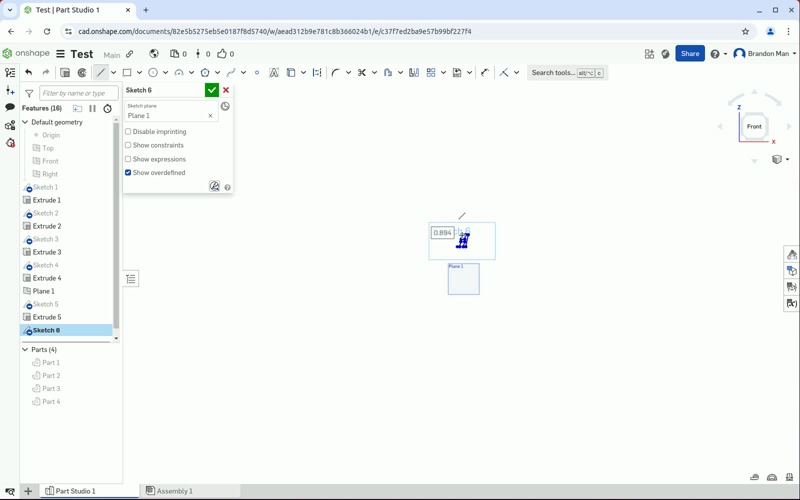
mouse_move(492, 234)
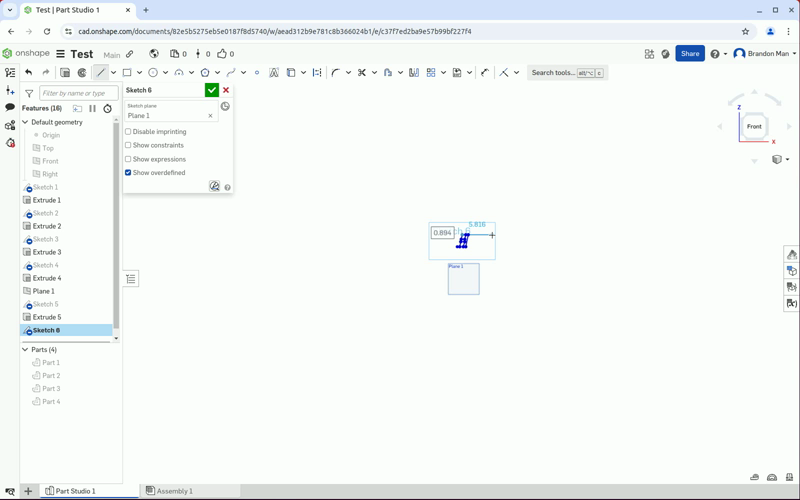
mouse_move(459, 234)
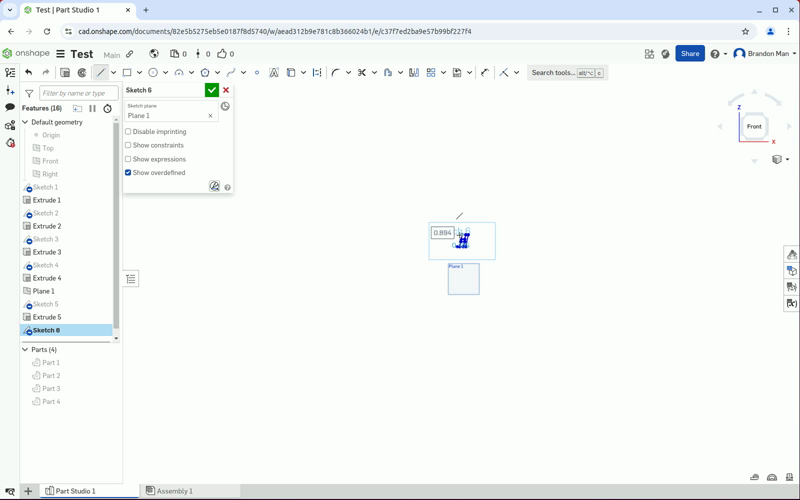
scroll(6)
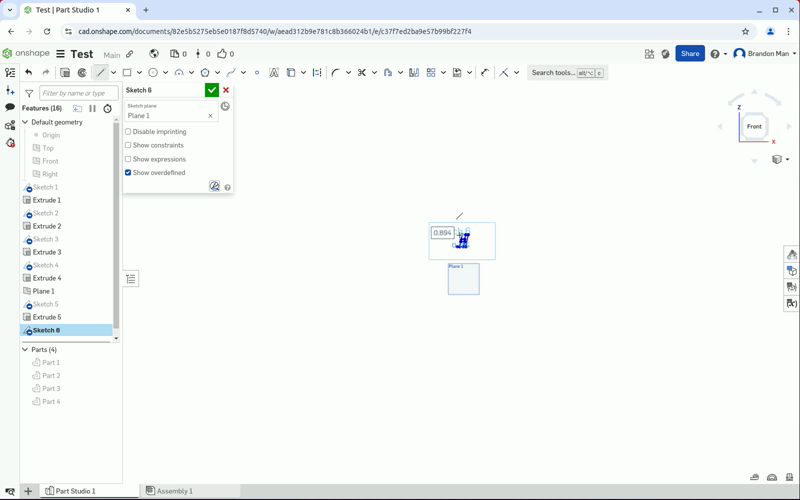
scroll(6)
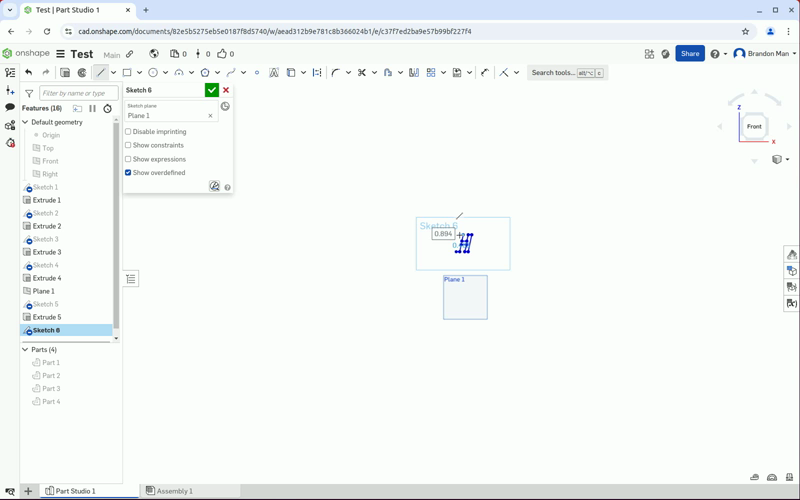
scroll(6)
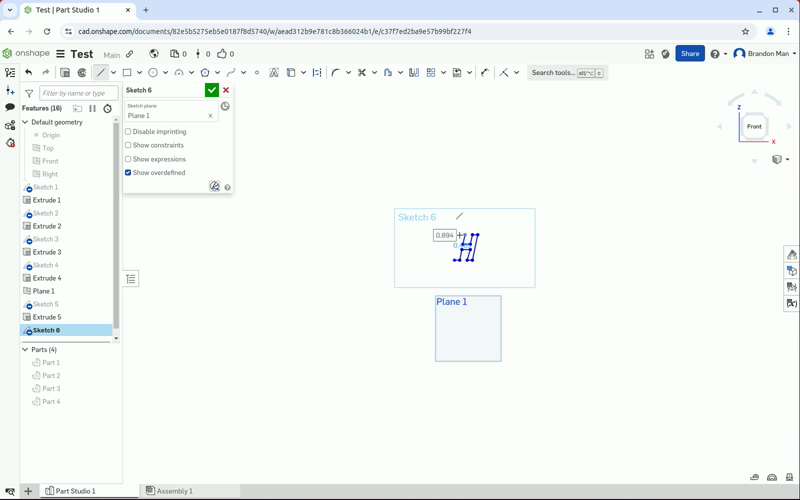
scroll(6)
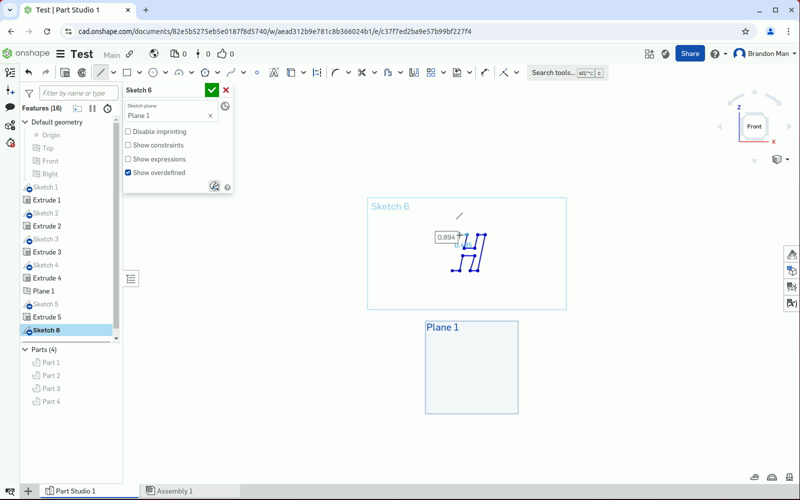
scroll(6)
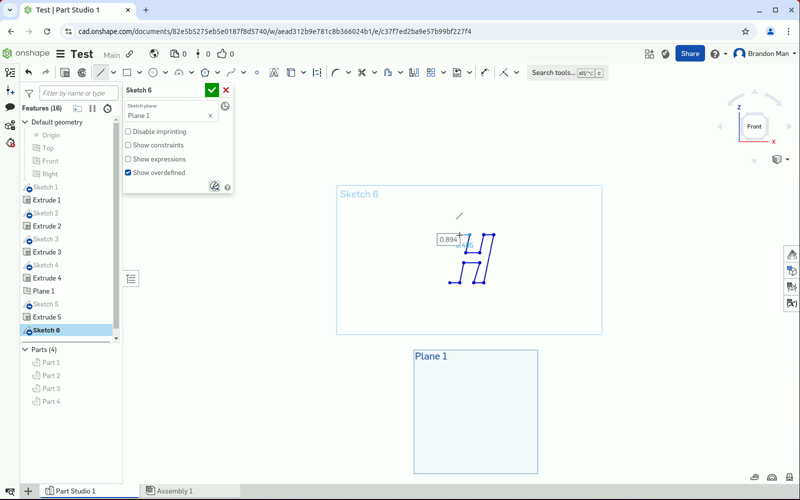
scroll(6)
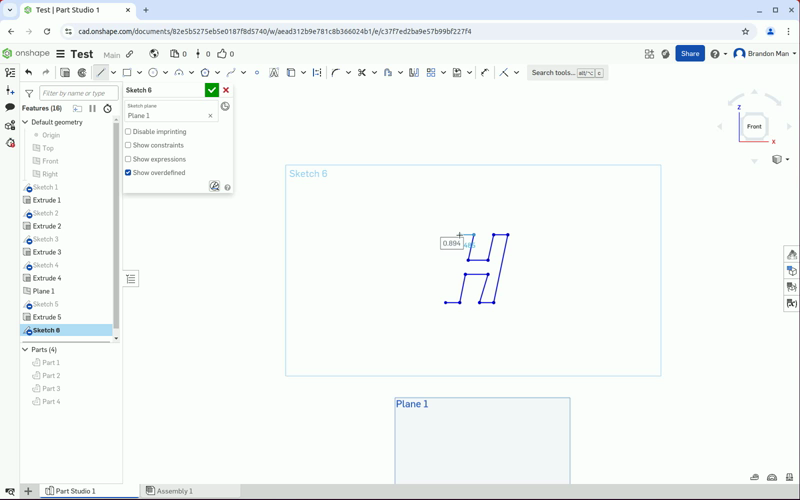
scroll(6)
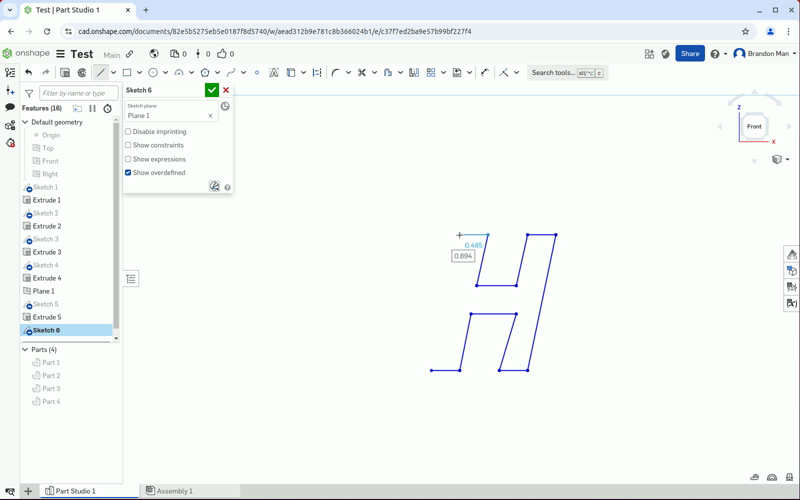
click(459, 234)
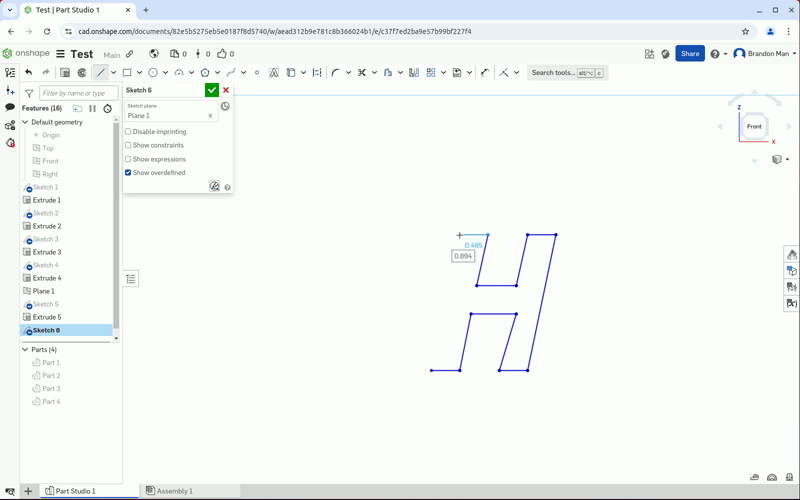
scroll(-6)
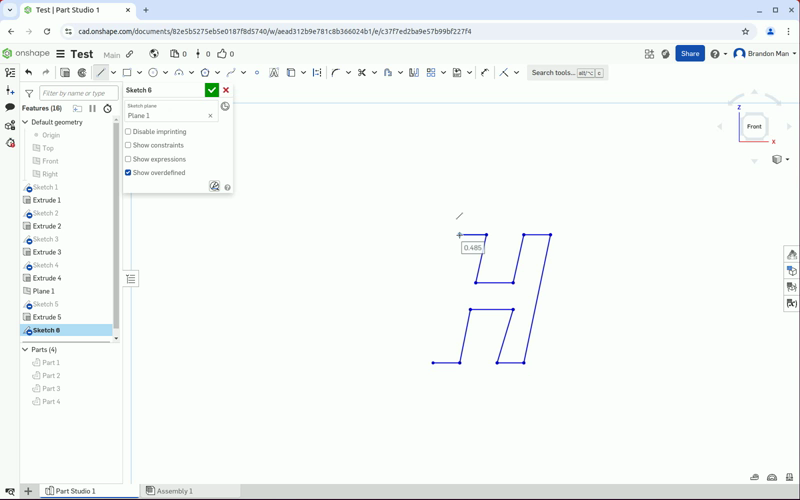
scroll(-6)
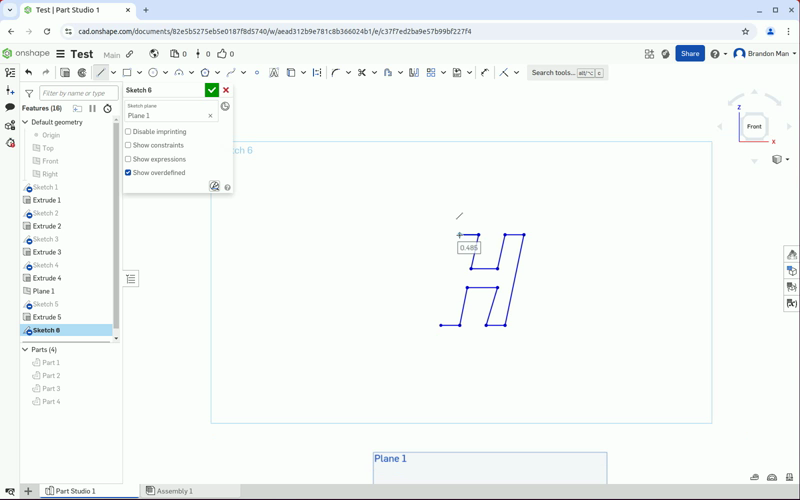
scroll(-6)
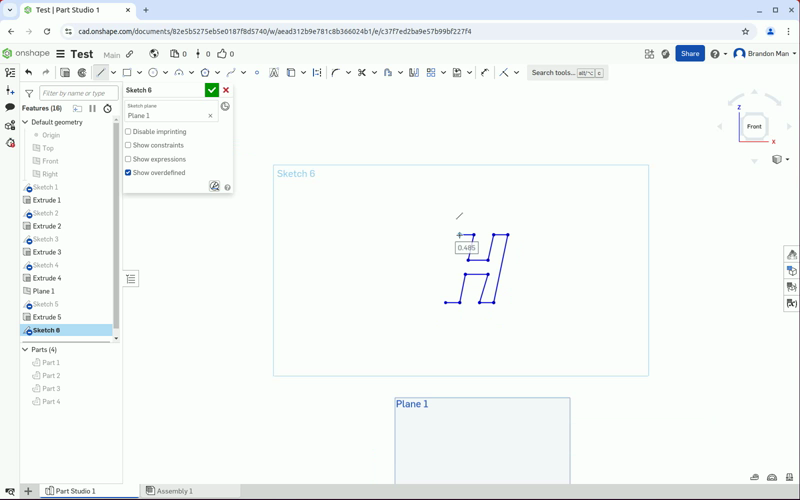
scroll(-6)
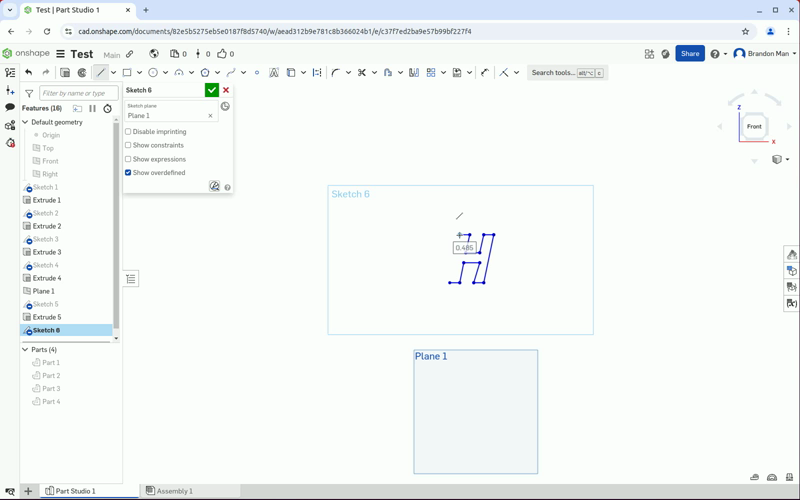
scroll(-6)
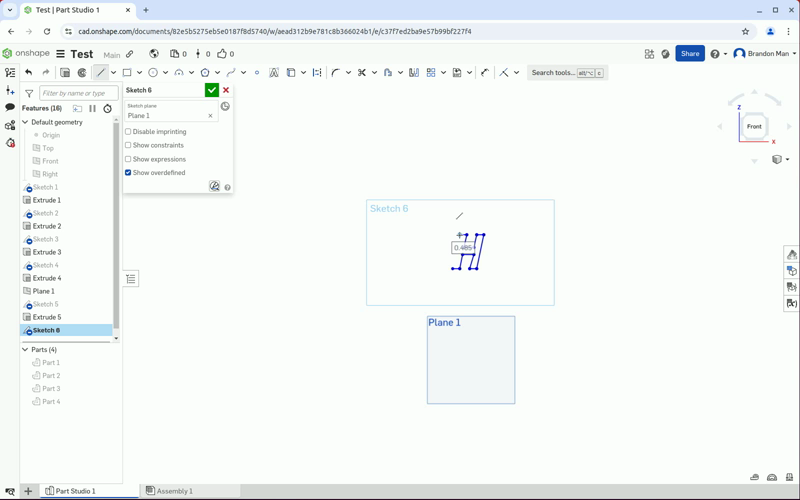
scroll(-6)
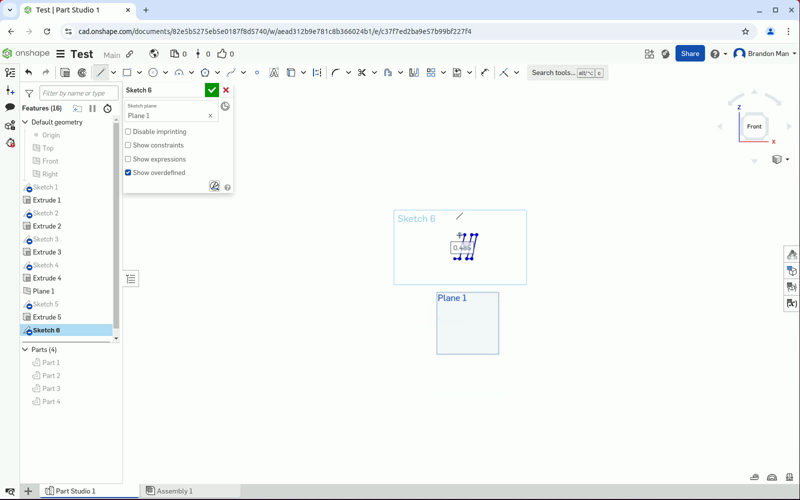
scroll(-6)
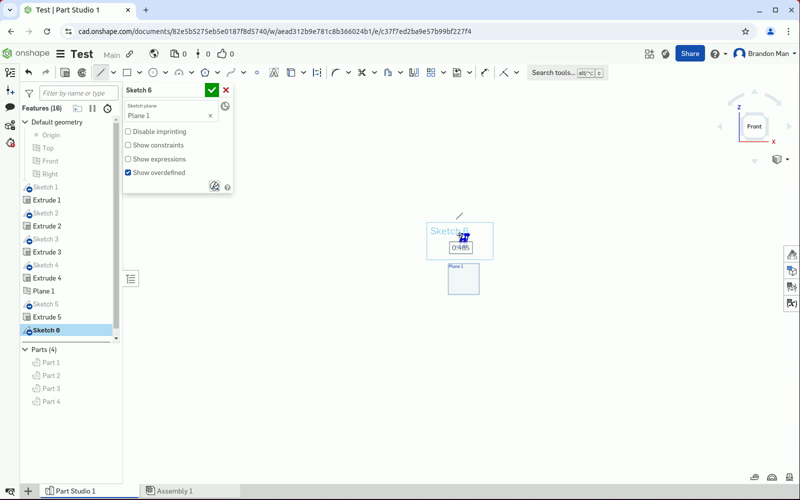
key_up(shift)
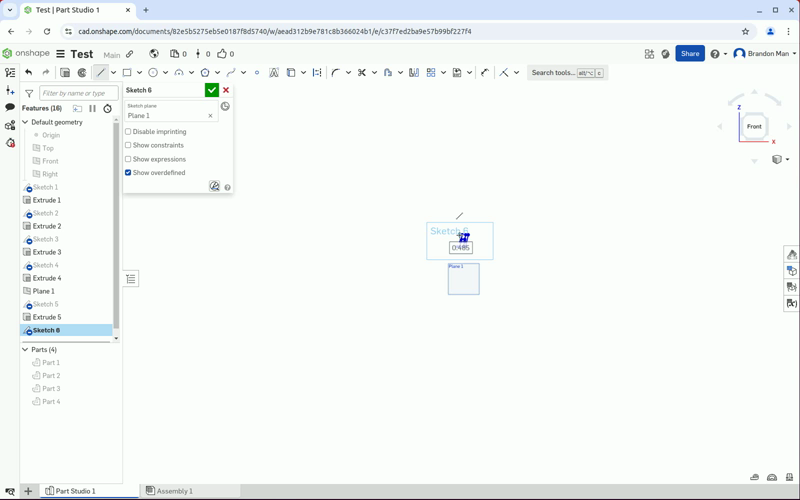
mouse_move(489, 234)
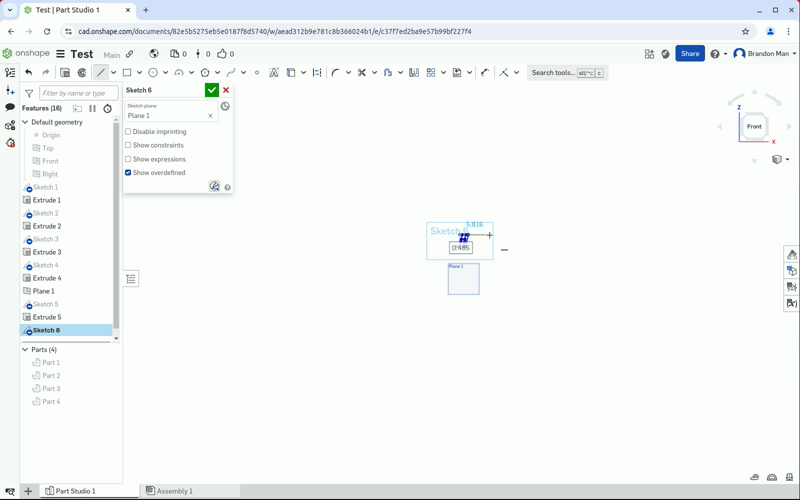
key_down(shift)
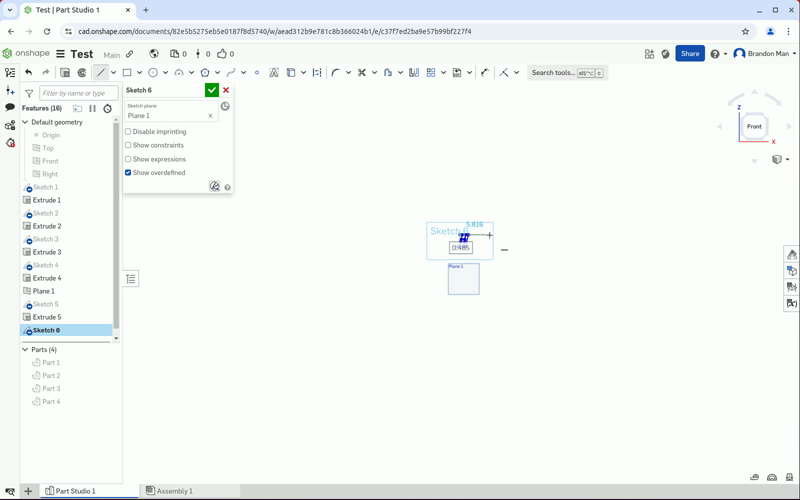
mouse_move(457, 246)
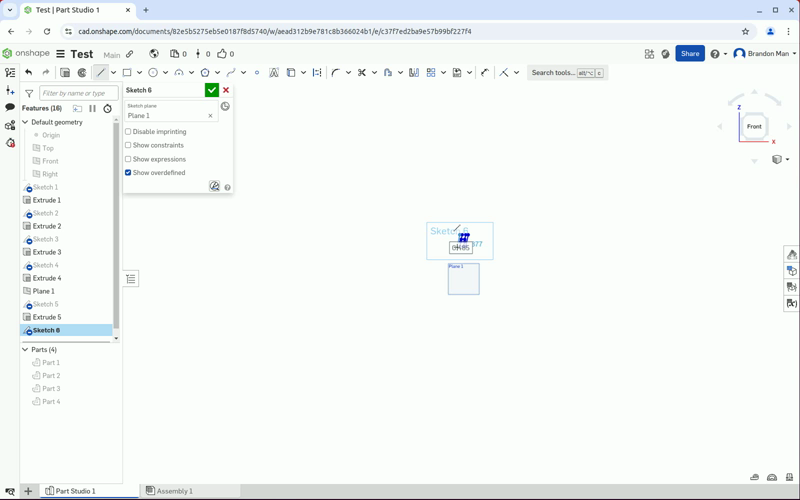
scroll(6)
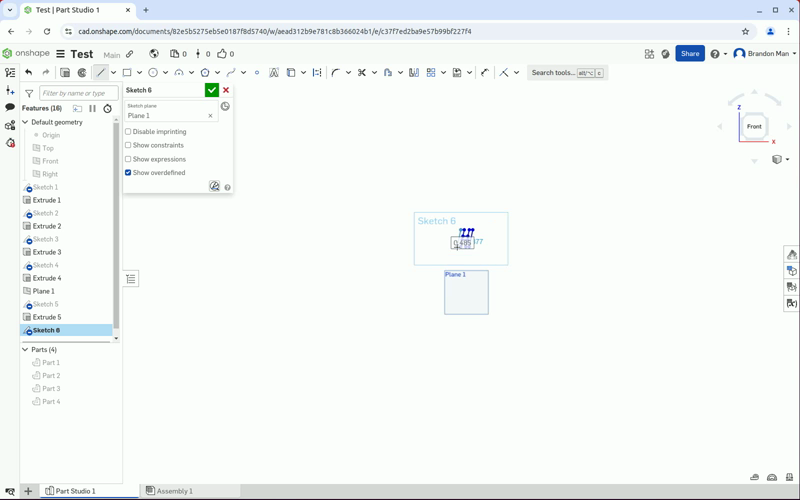
scroll(6)
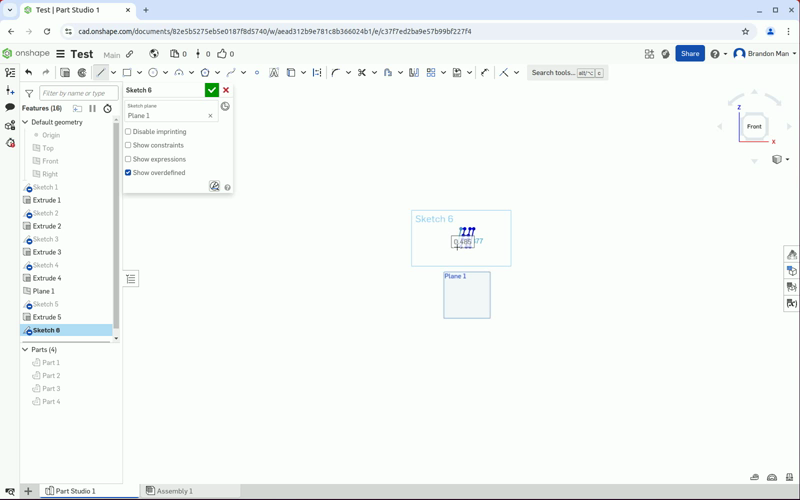
scroll(6)
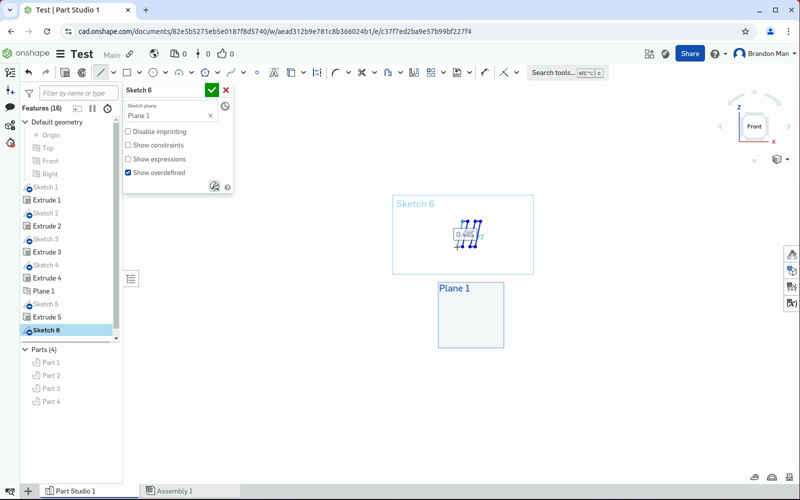
scroll(6)
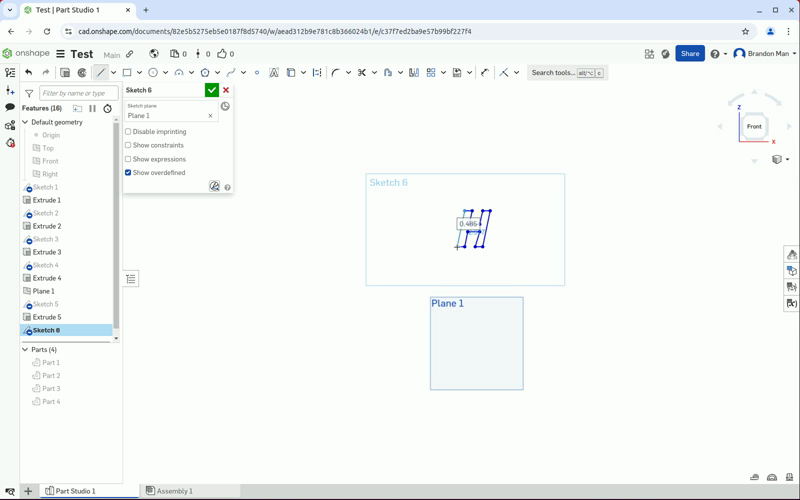
scroll(6)
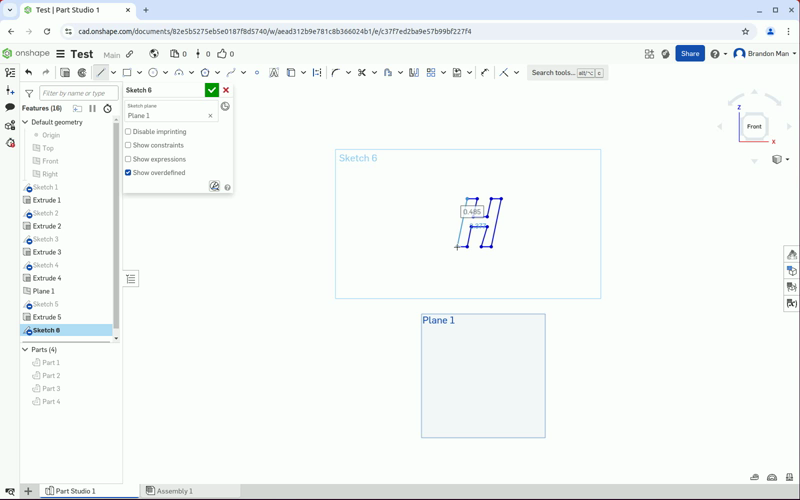
scroll(6)
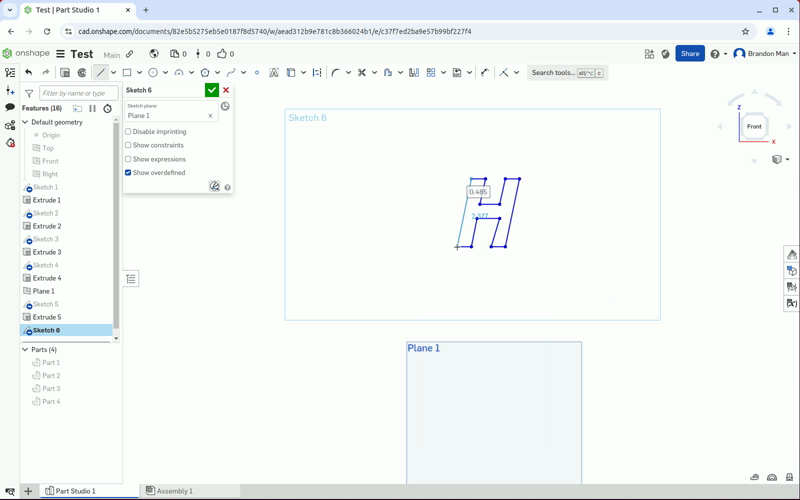
scroll(6)
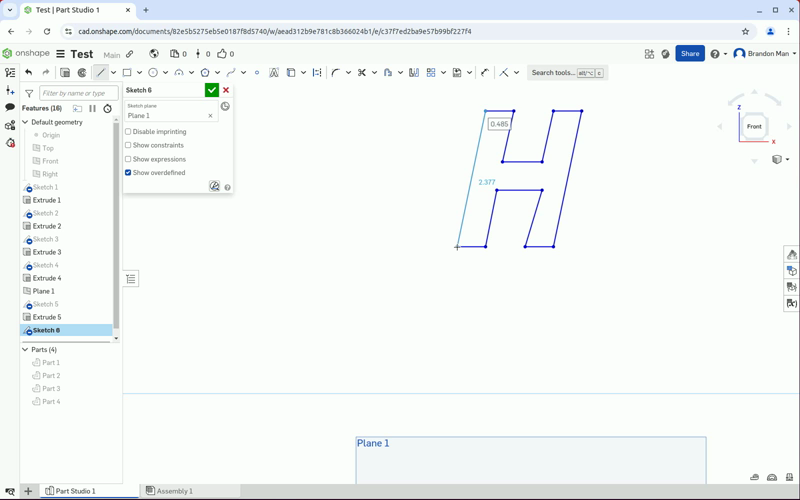
key_up(shift)
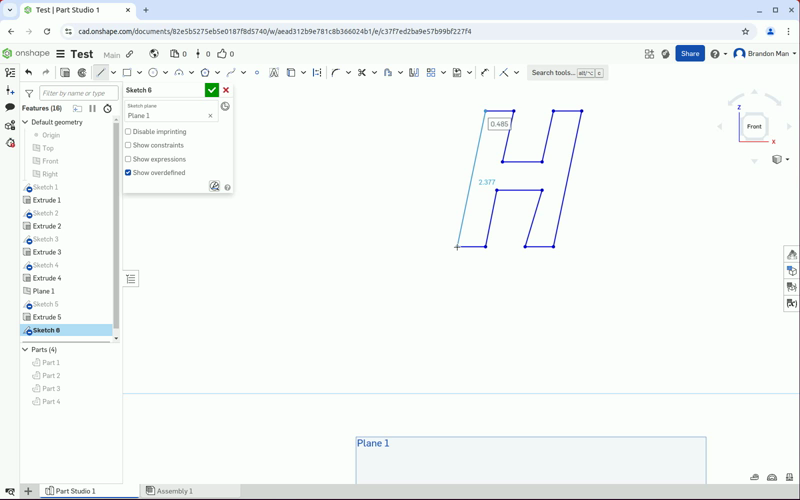
click(457, 246)
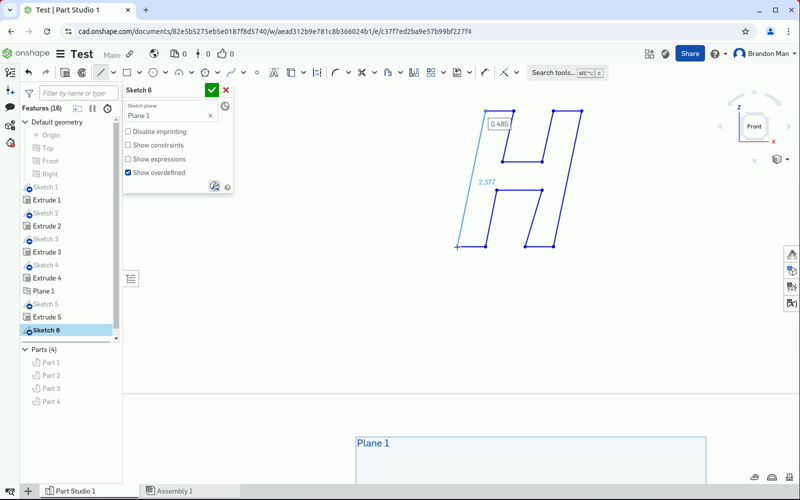
scroll(-6)
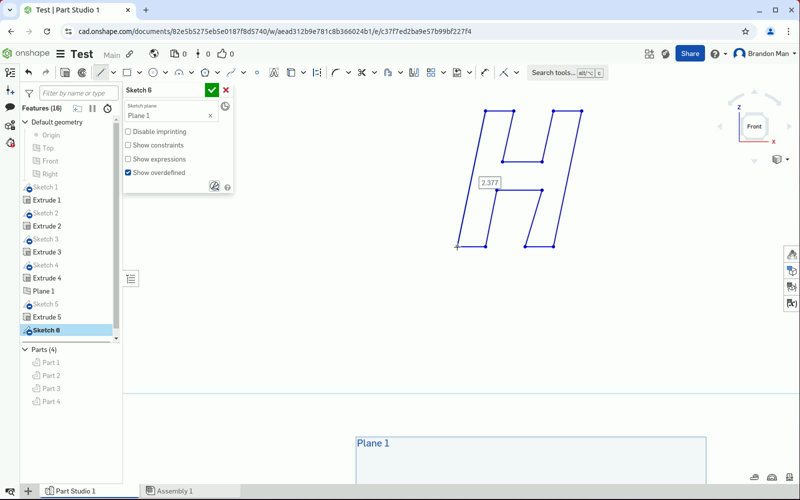
scroll(-6)
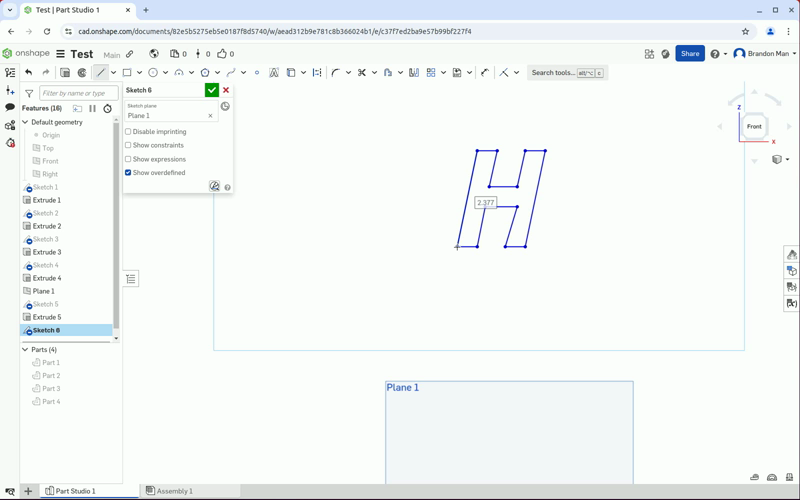
scroll(-6)
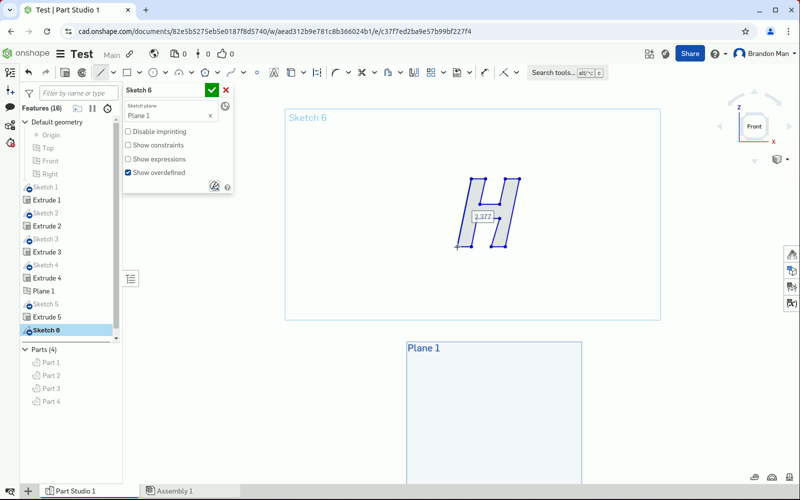
scroll(-6)
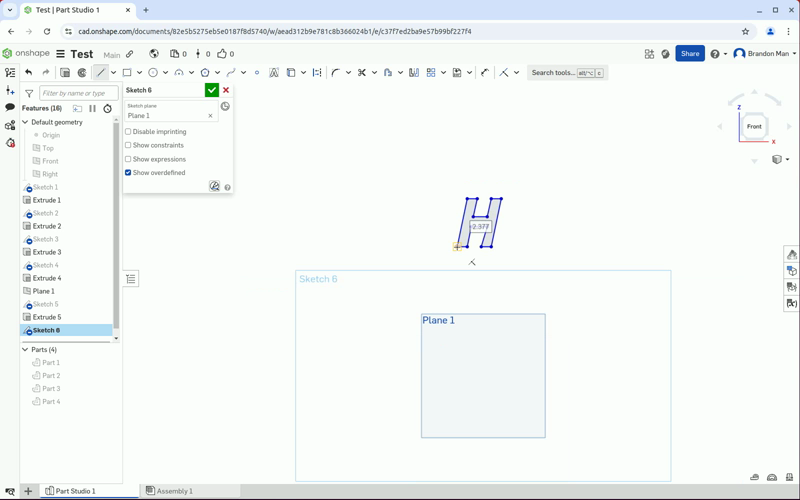
scroll(-6)
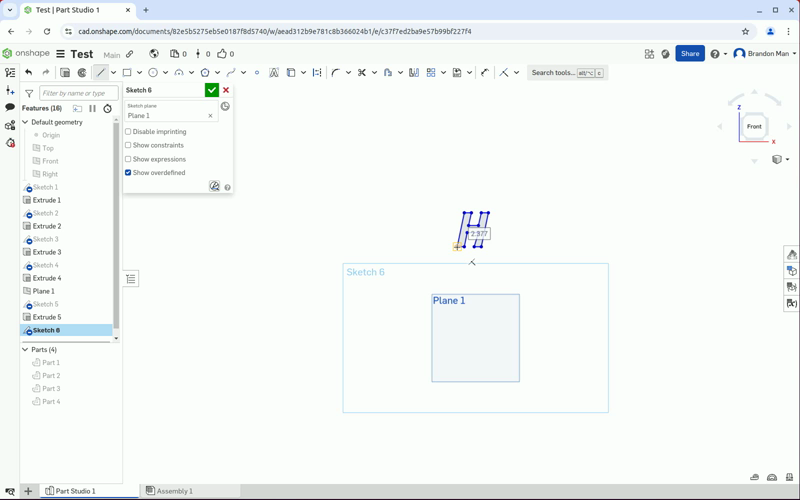
scroll(-6)
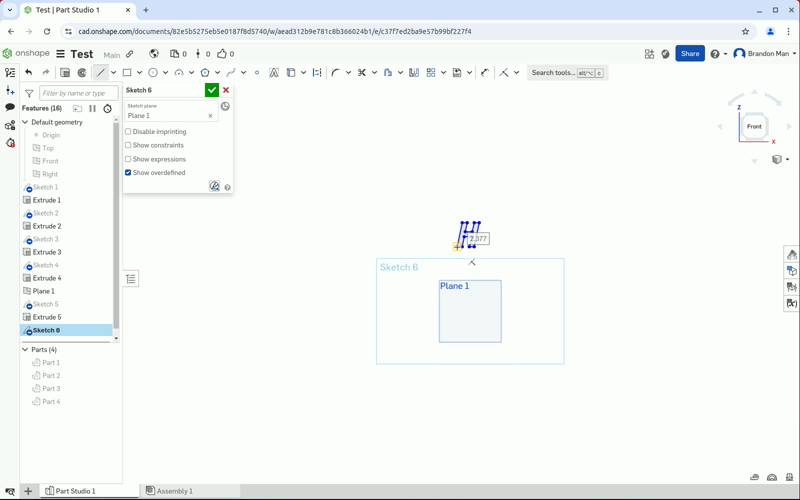
scroll(-6)
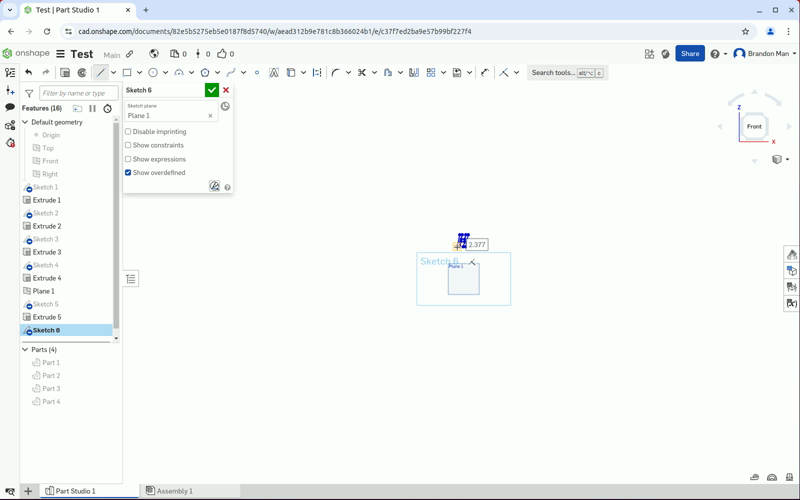
key(esc)
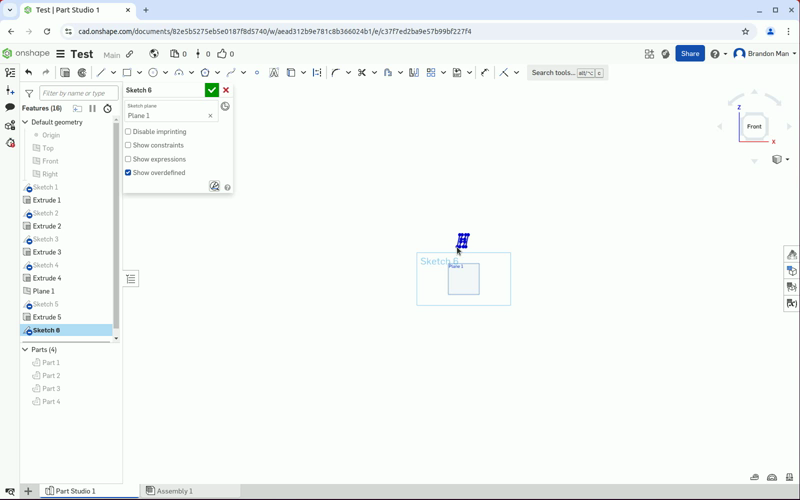
mouse_move(460, 243)
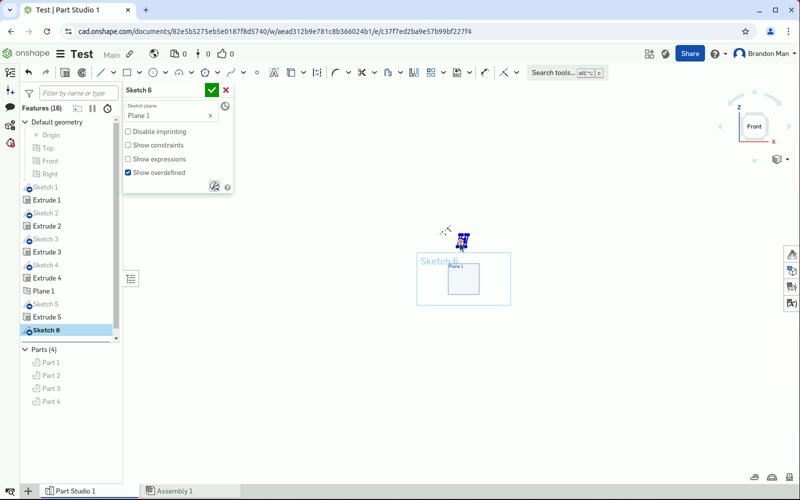
scroll(6)
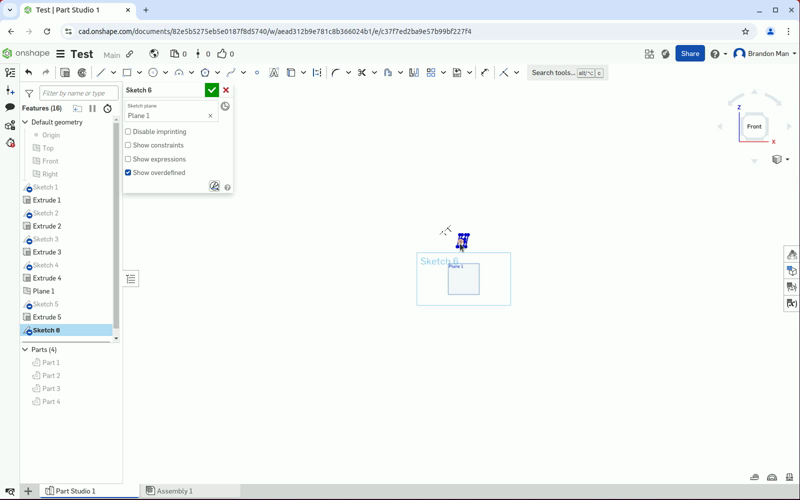
scroll(6)
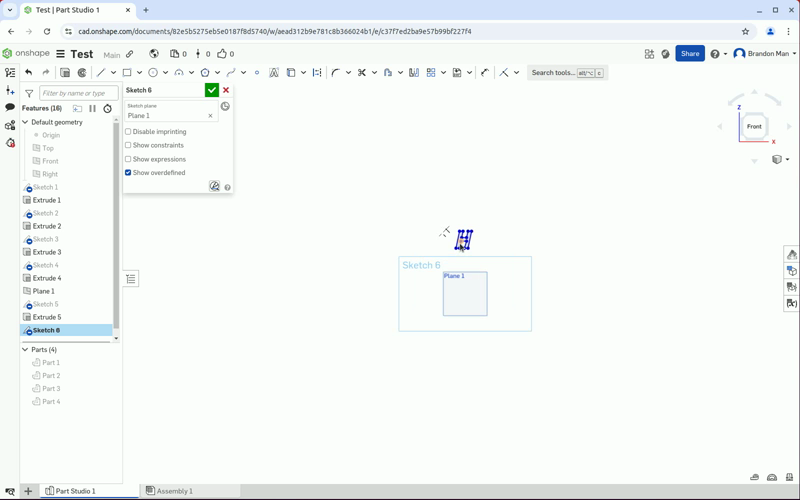
scroll(6)
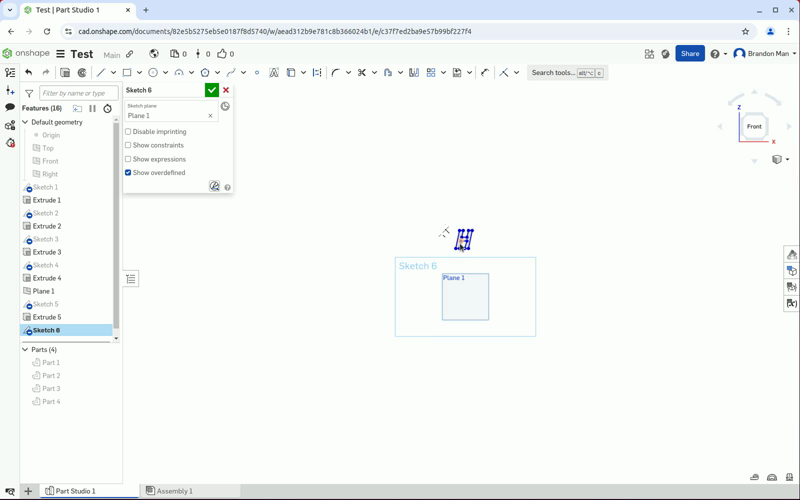
scroll(6)
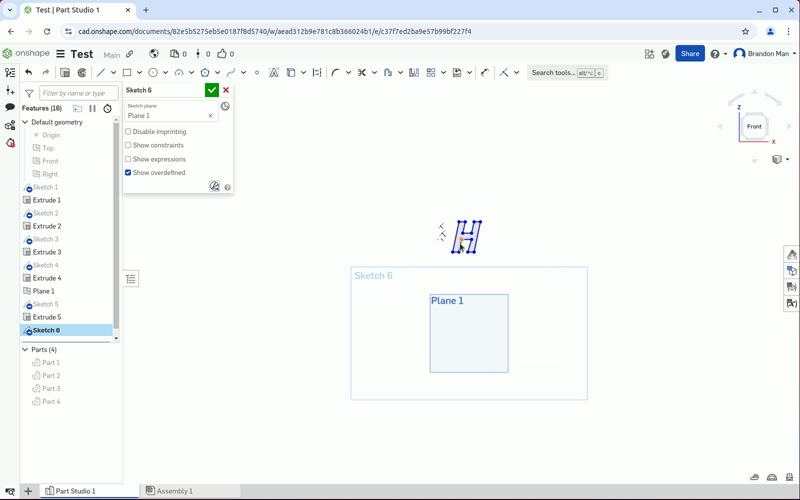
scroll(6)
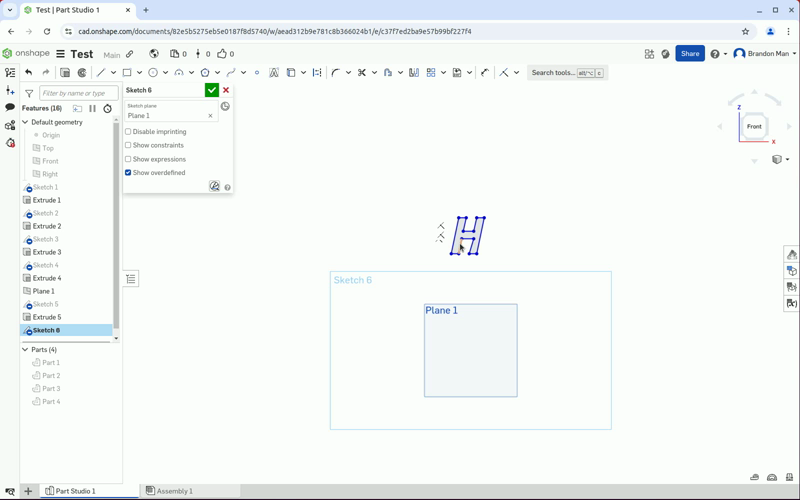
scroll(6)
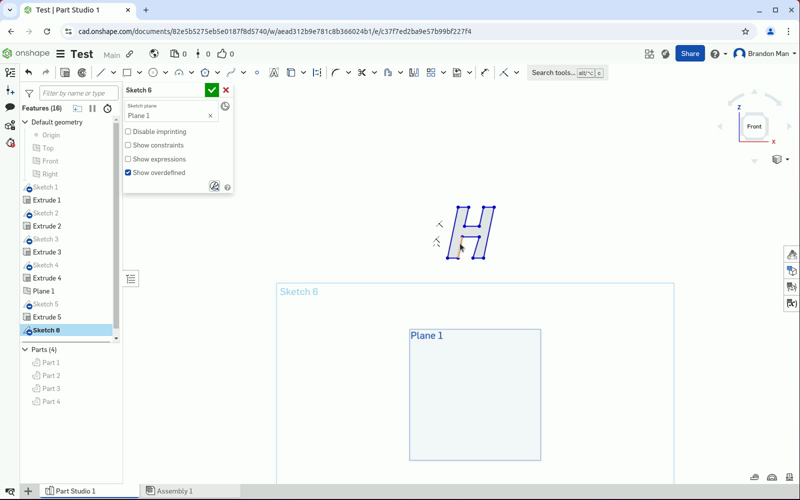
scroll(6)
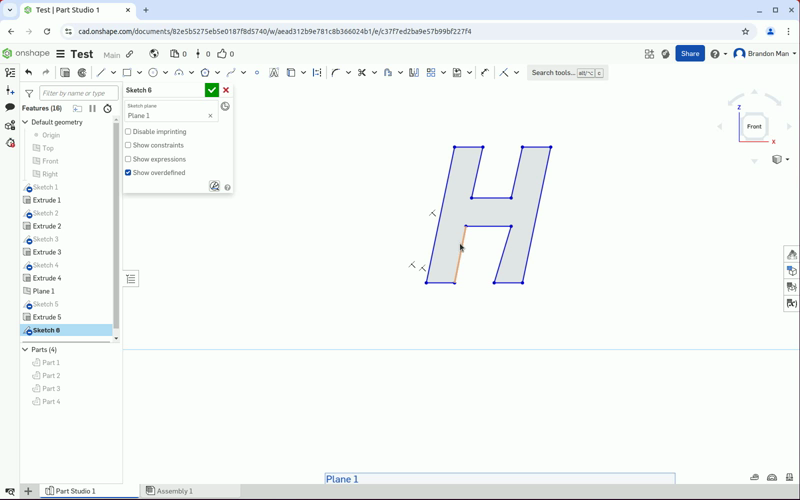
click(460, 243)
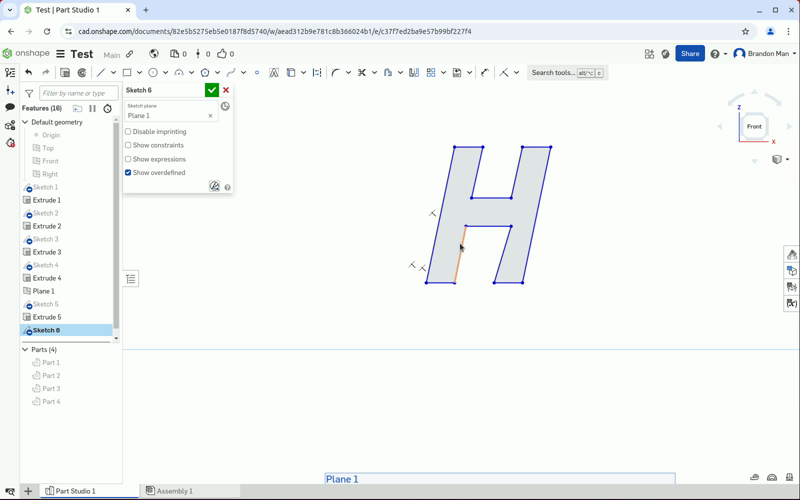
scroll(-6)
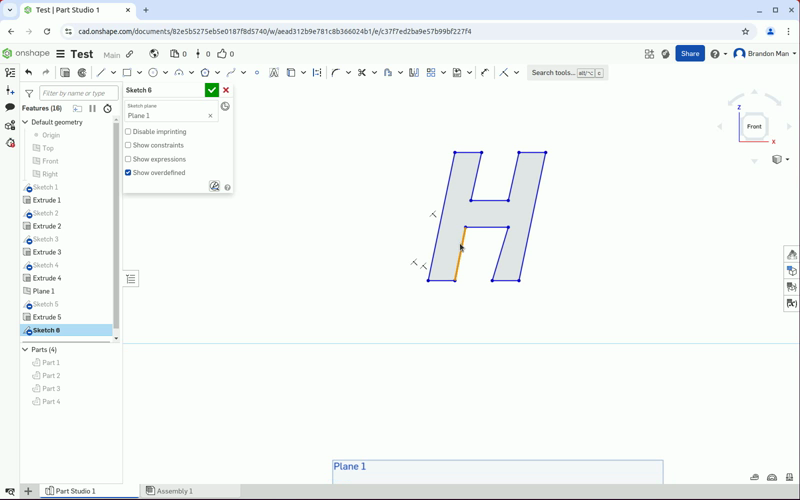
scroll(-6)
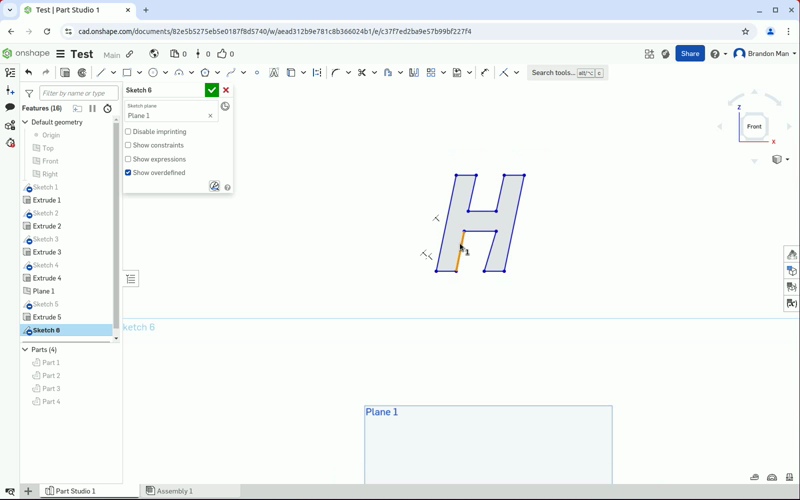
scroll(-6)
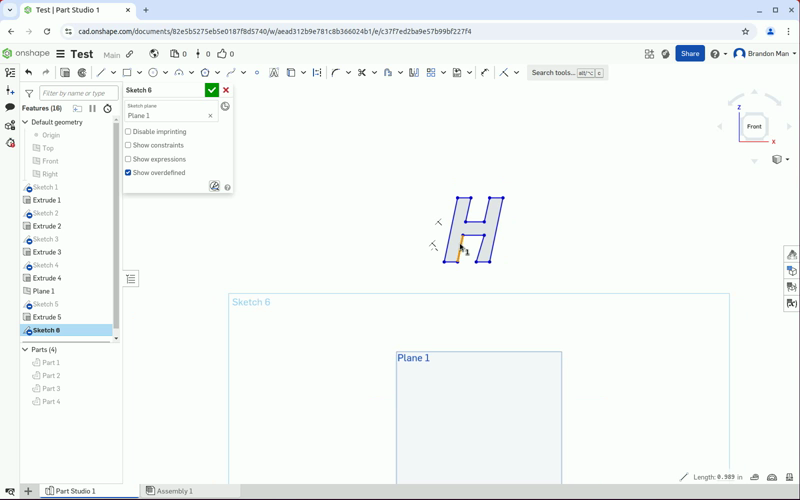
scroll(-6)
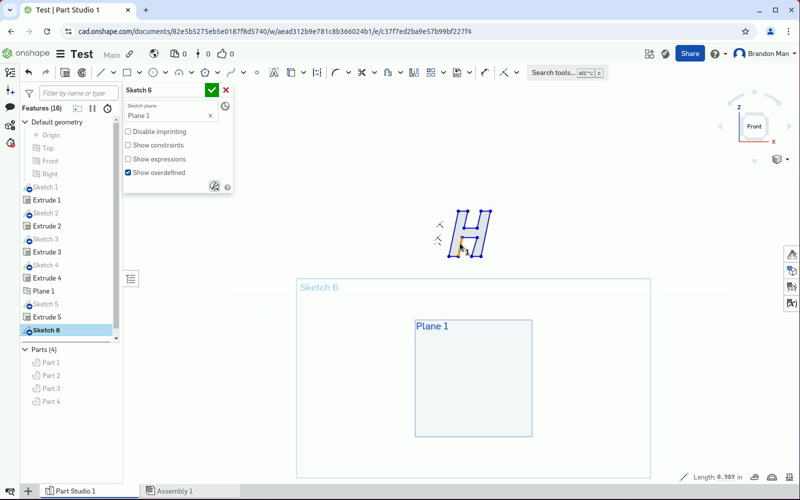
scroll(-6)
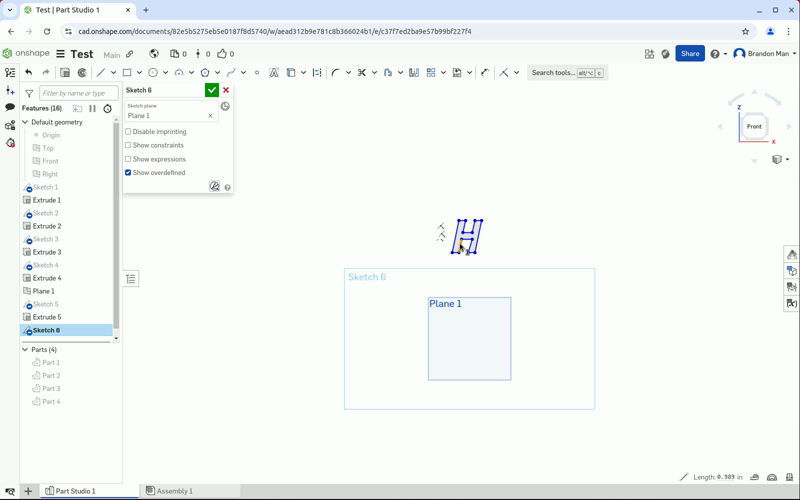
scroll(-6)
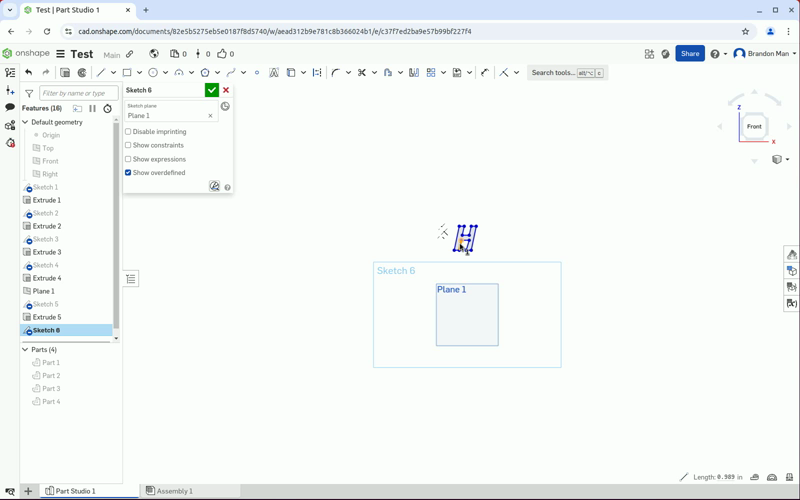
scroll(-6)
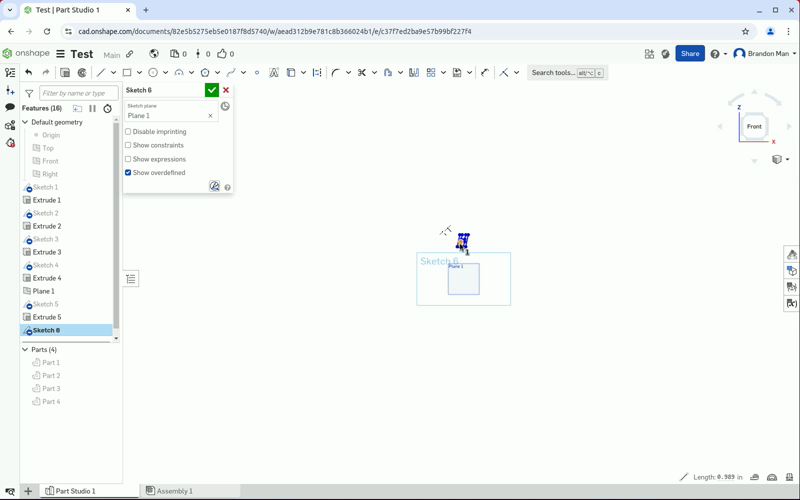
mouse_move(73, 352)
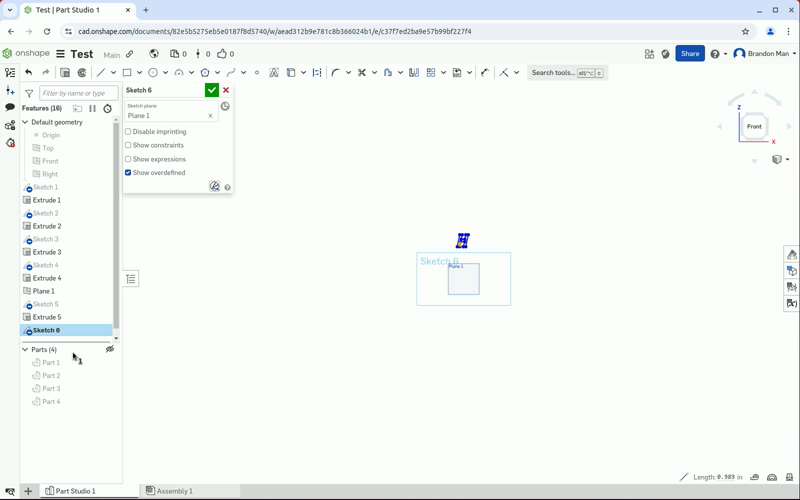
key(shift+y)
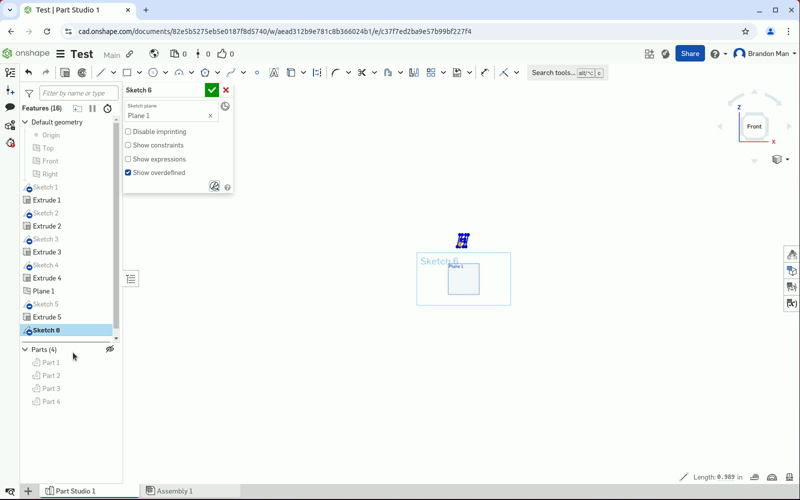
key(shift+e)
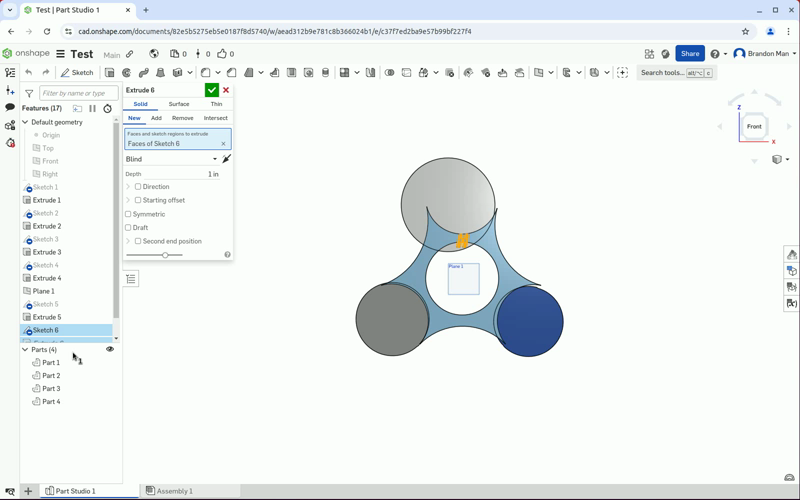
mouse_move(143, 106)
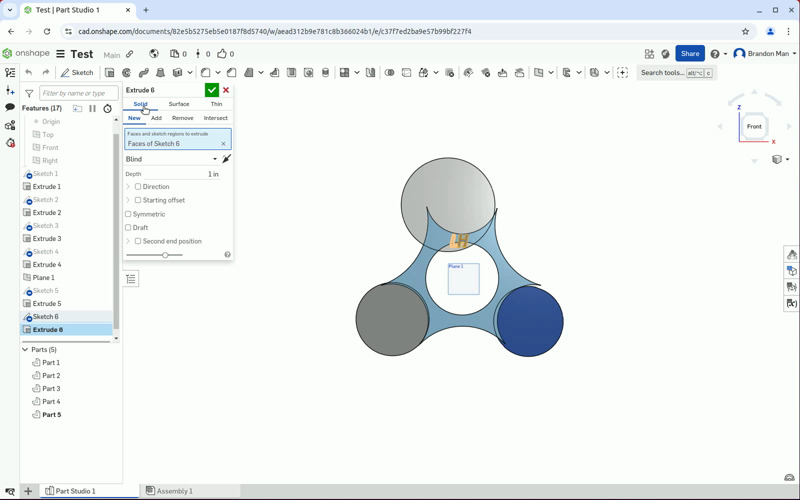
click(143, 106)
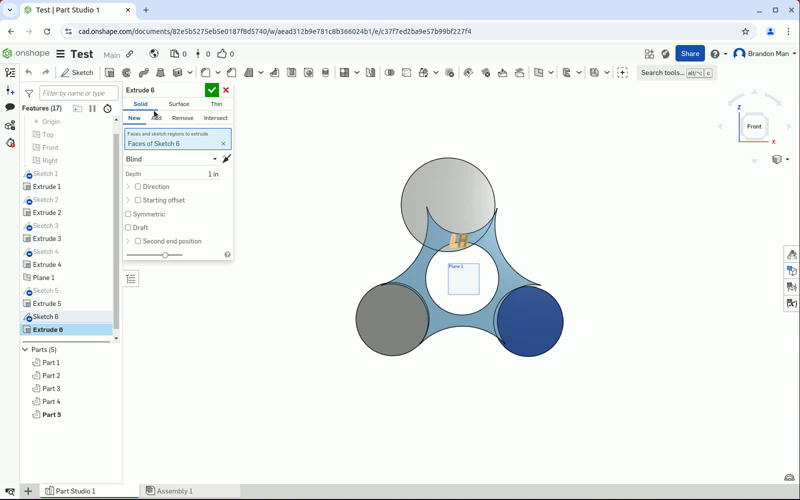
mouse_move(186, 120)
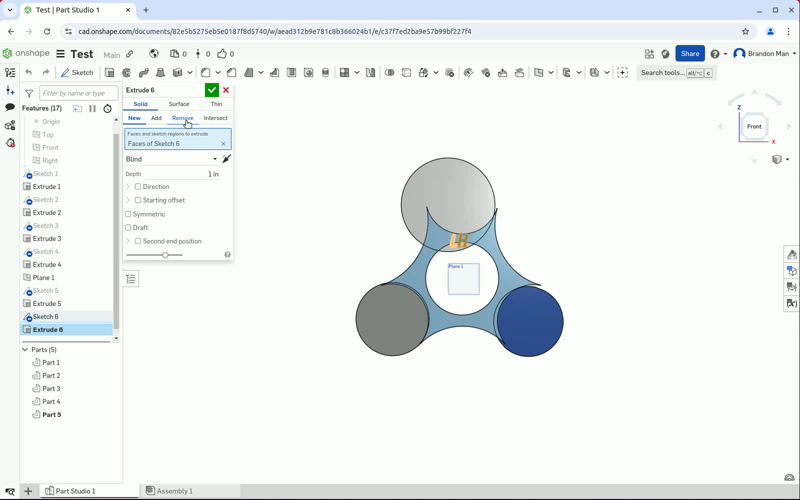
click(186, 120)
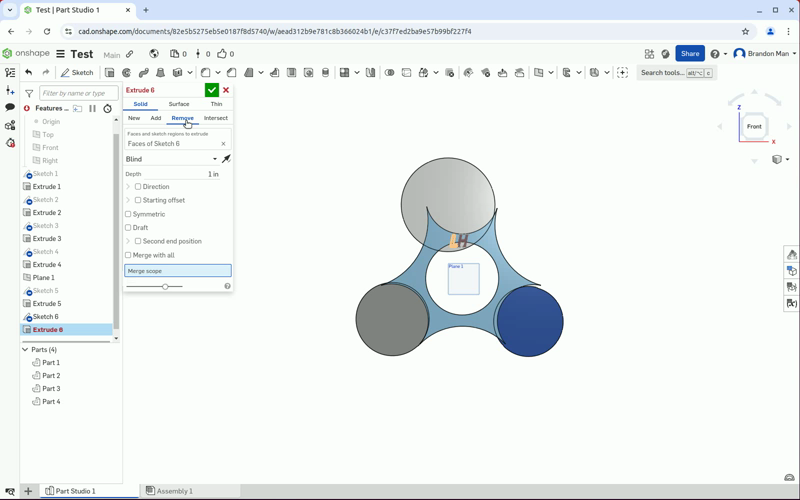
key(tab, 4)
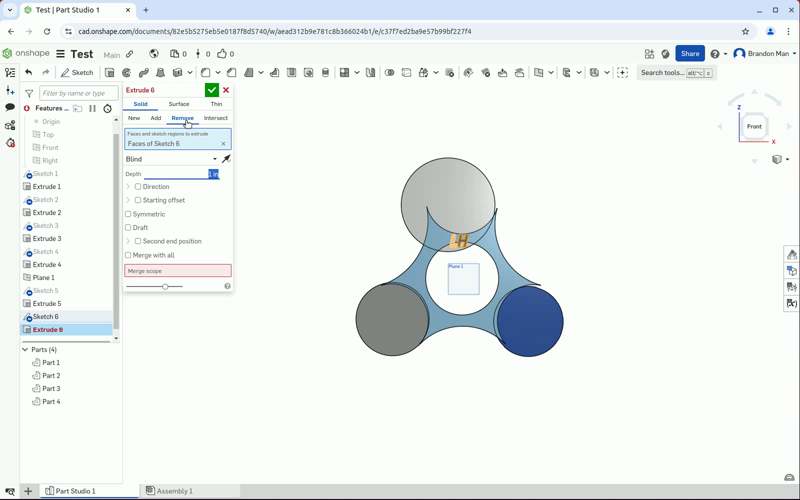
text(8.184)
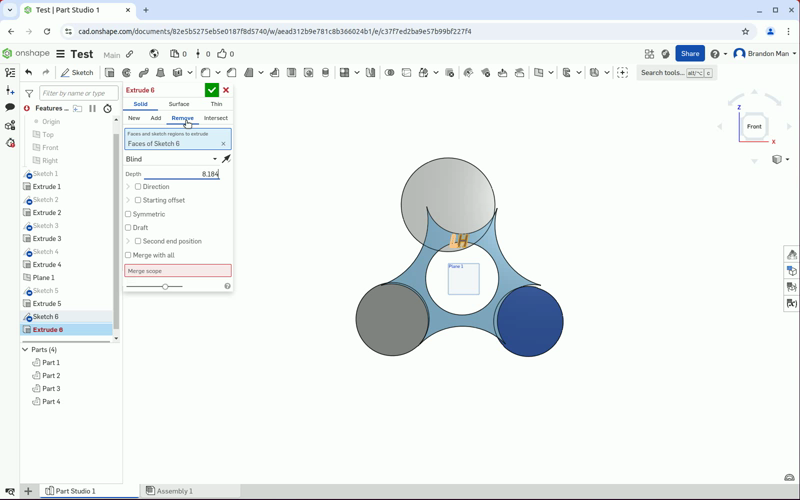
key(tab, 6)
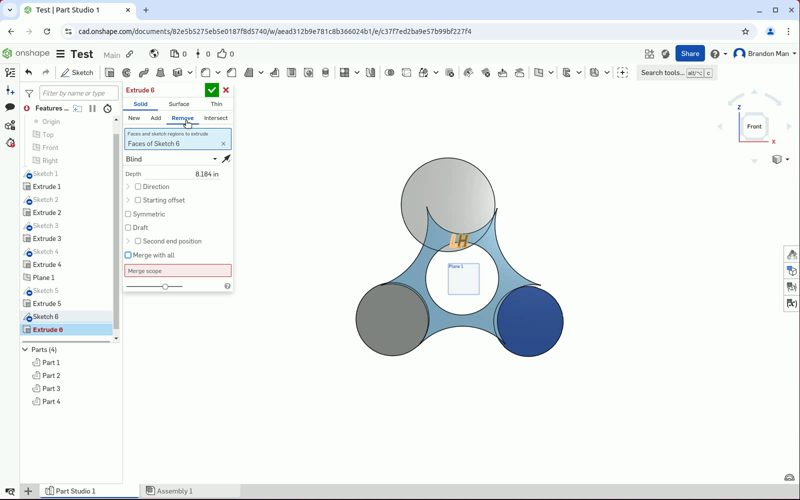
key(space)
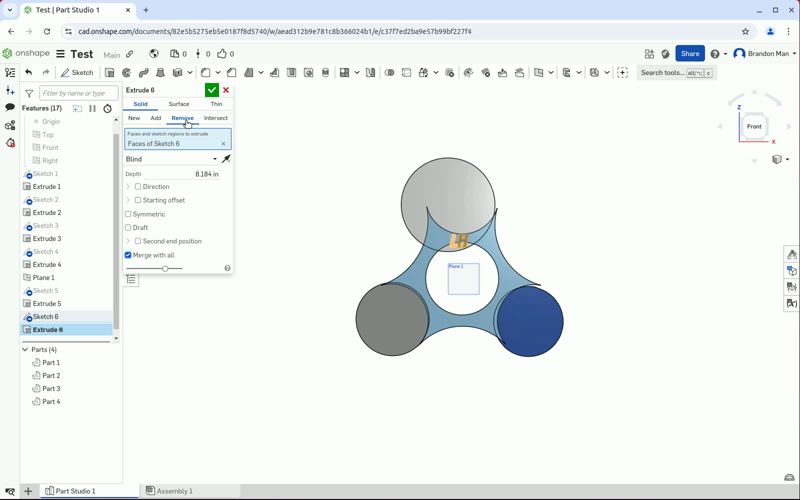
key(enter)
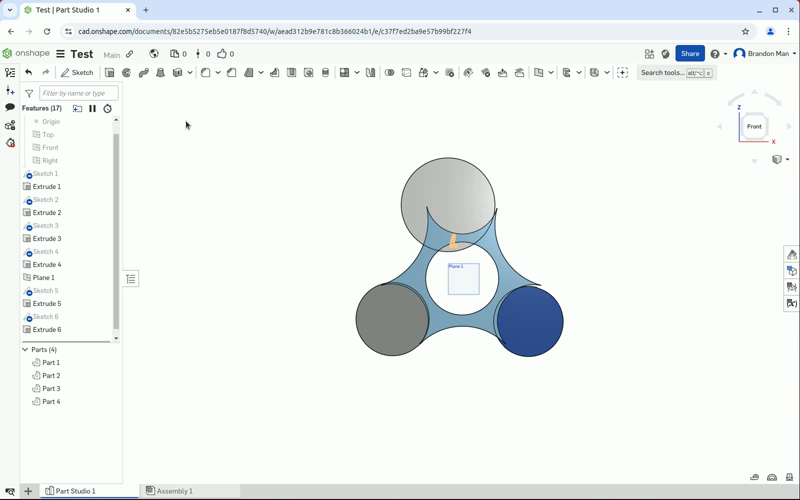
key(shift+h)
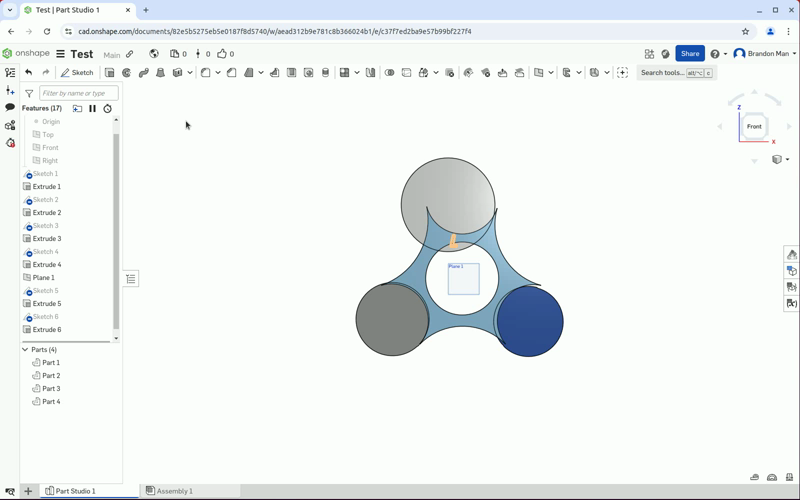
key(shift+h)
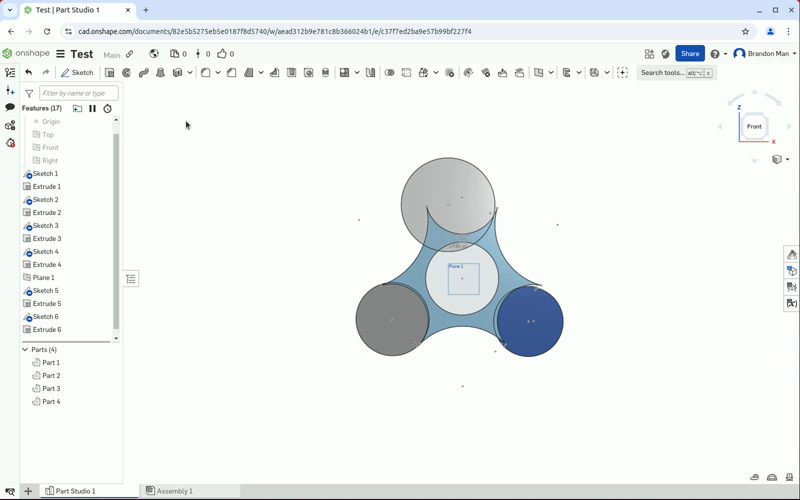
key(shift+7)
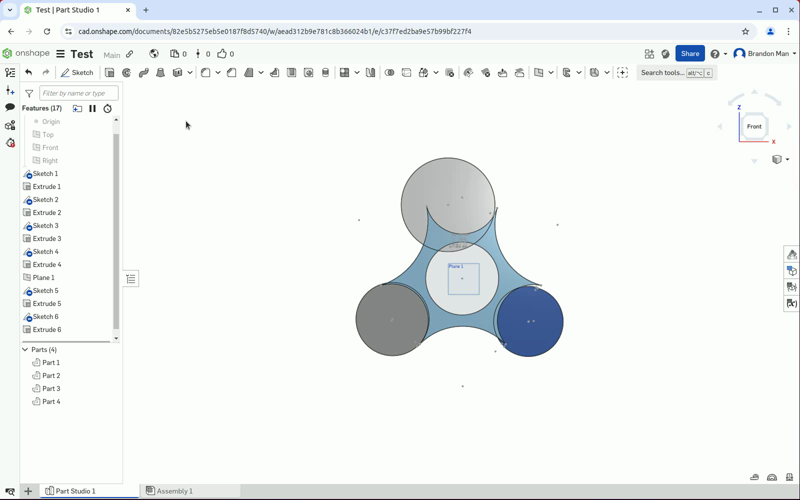
key(left, 2)
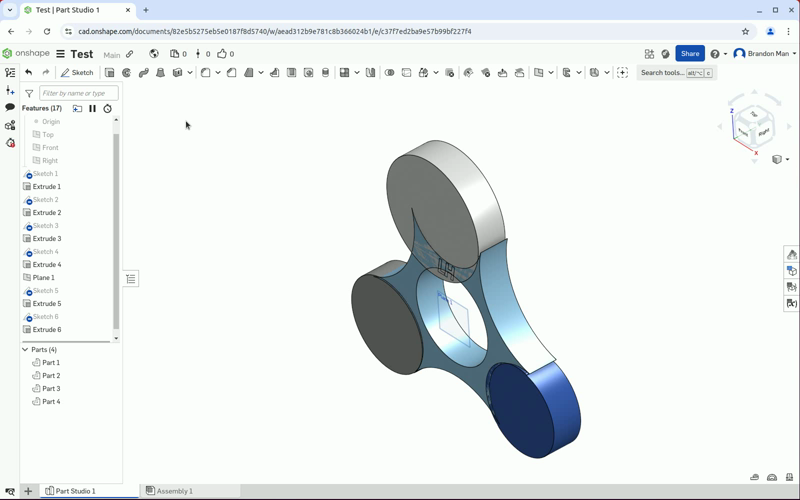
key(down, 2)
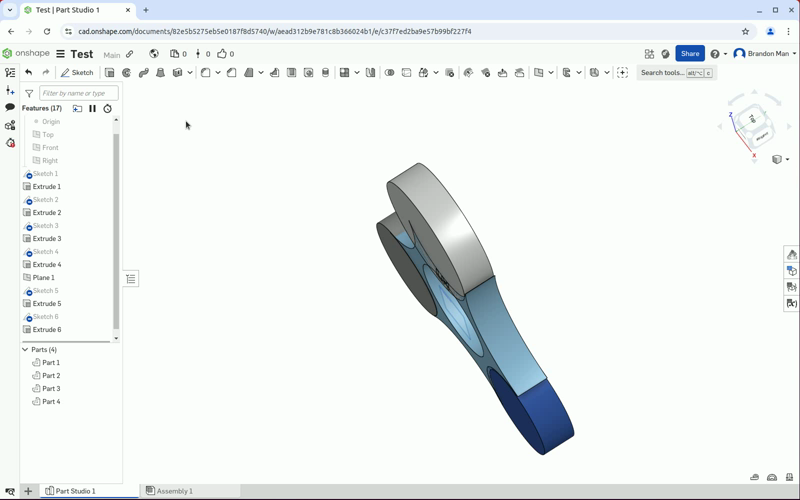
key(up, 2)
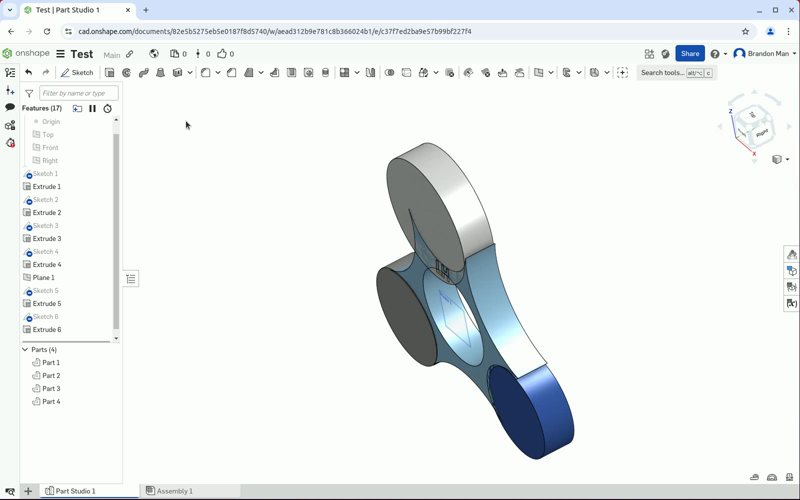
key(right, 2)
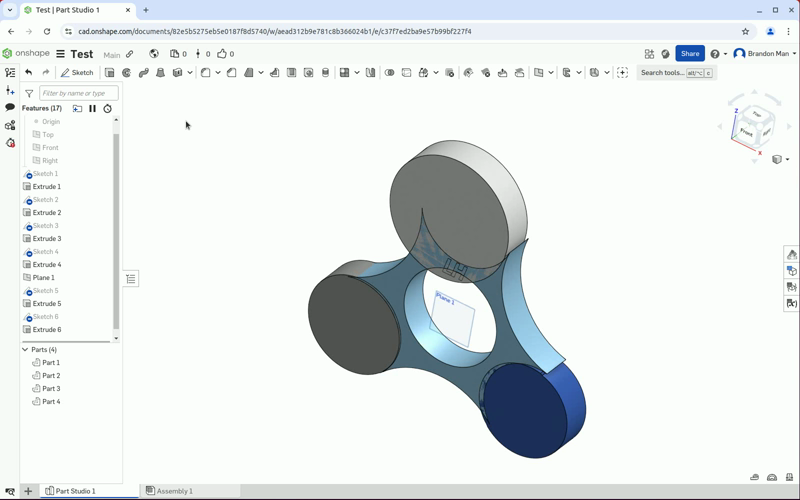
mouse_move(69, 176)
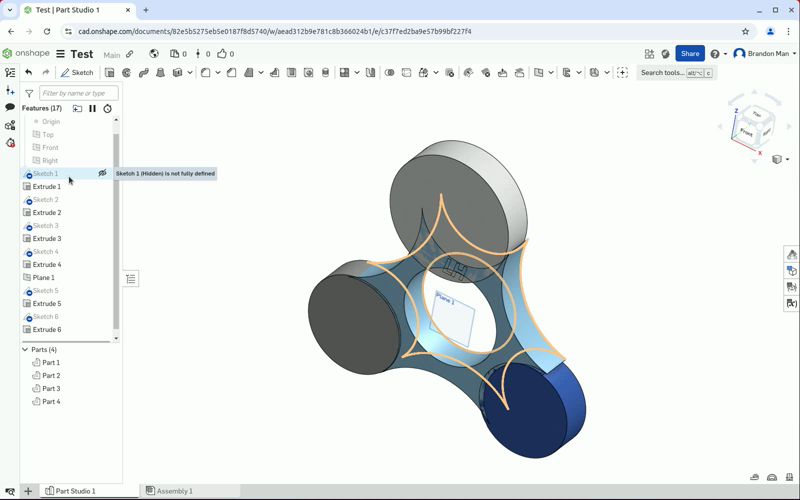
click(69, 176)